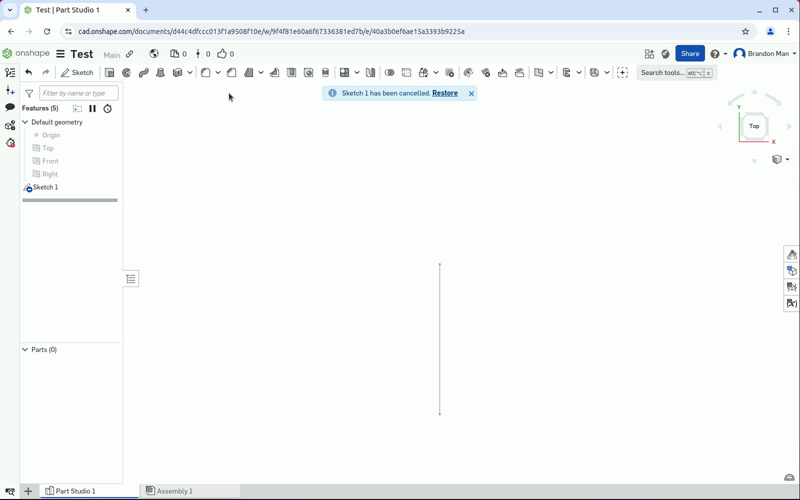
key(shift+h)
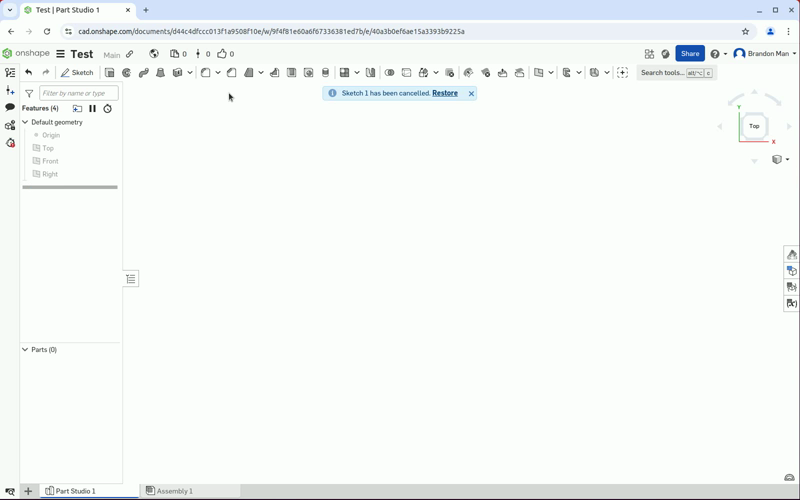
key(shift+s)
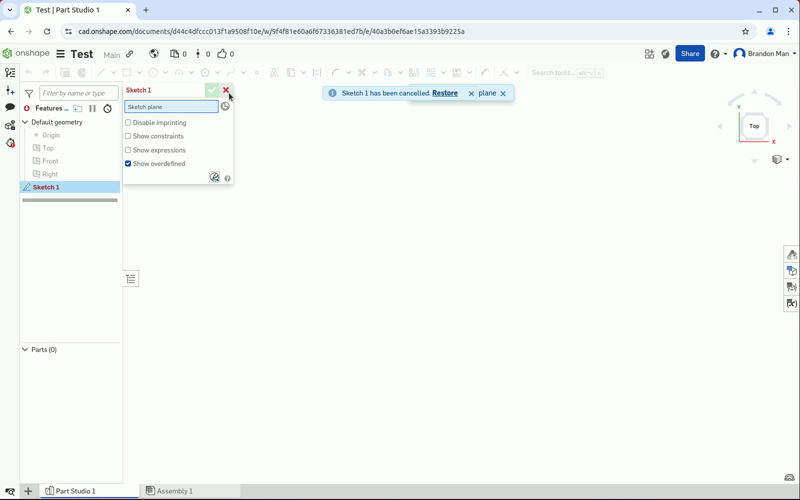
mouse_move(73, 150)
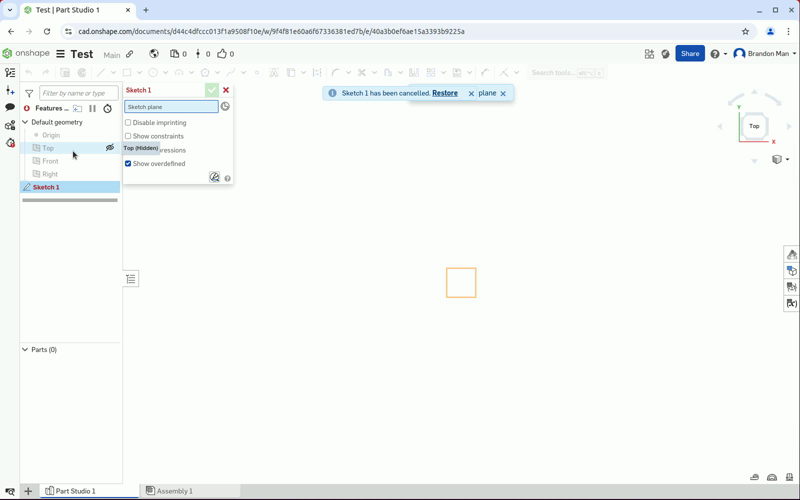
click(73, 150)
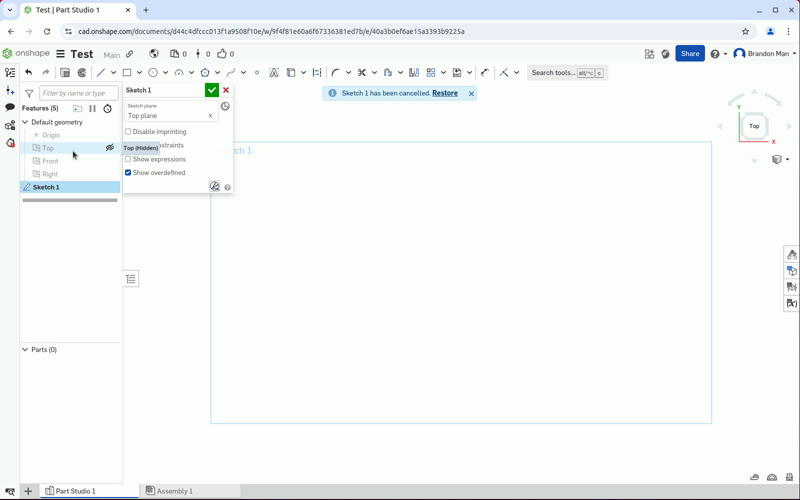
mouse_move(73, 352)
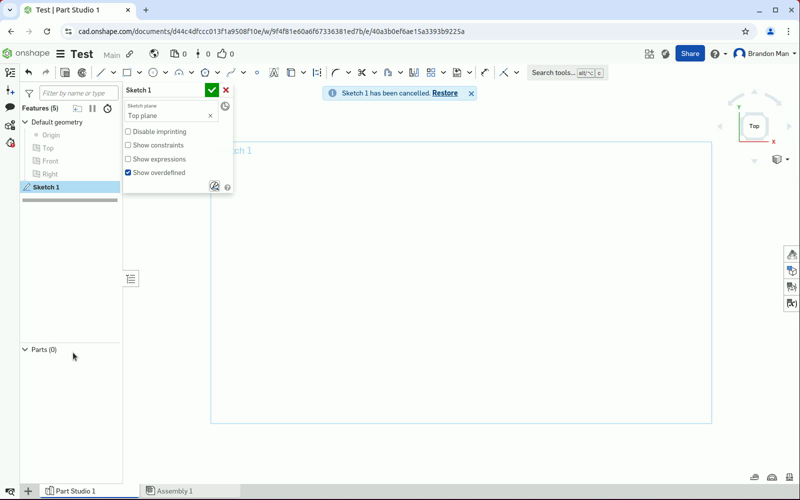
key(y)
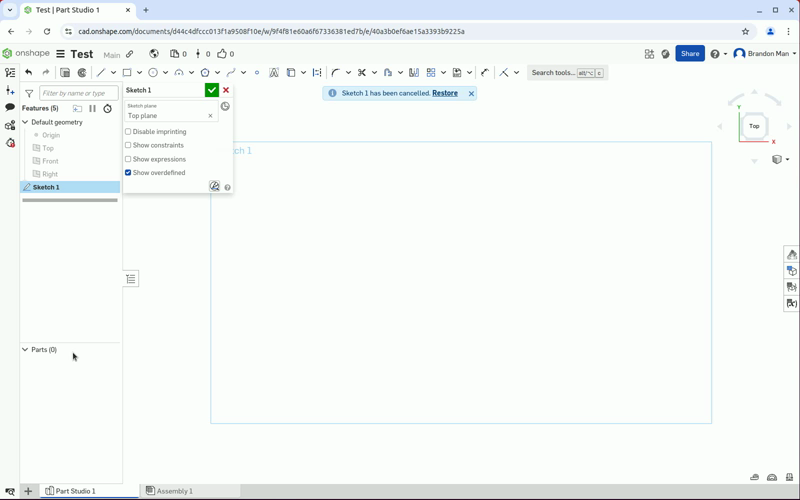
key(l)
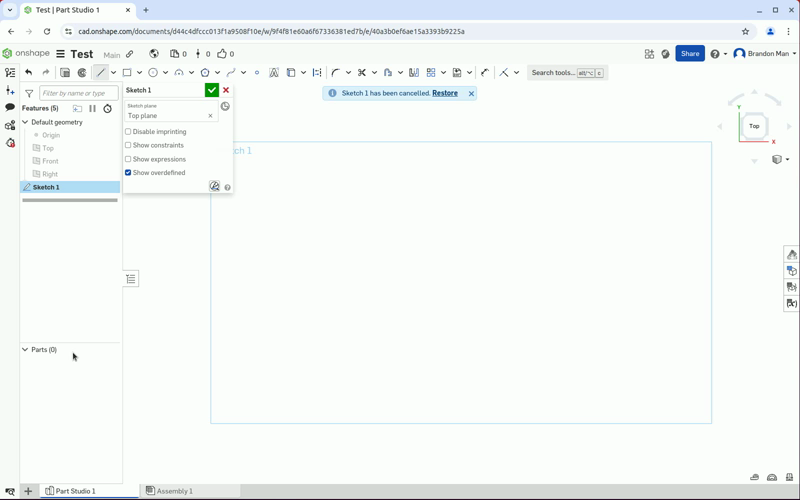
key_down(shift)
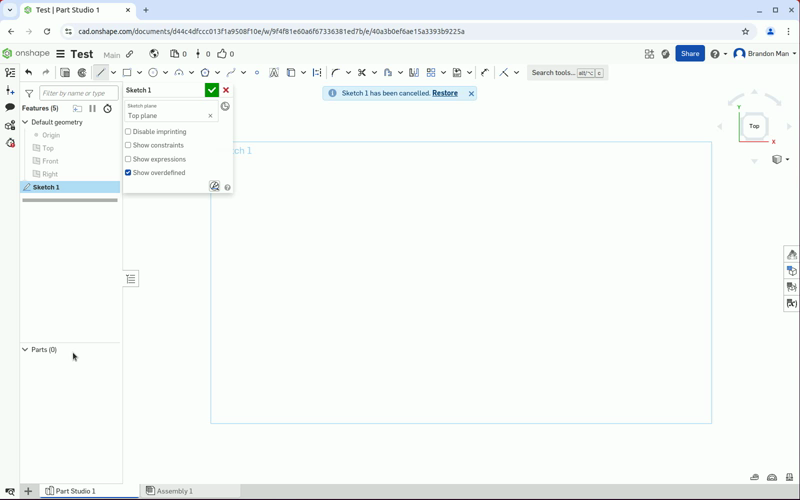
mouse_move(459, 284)
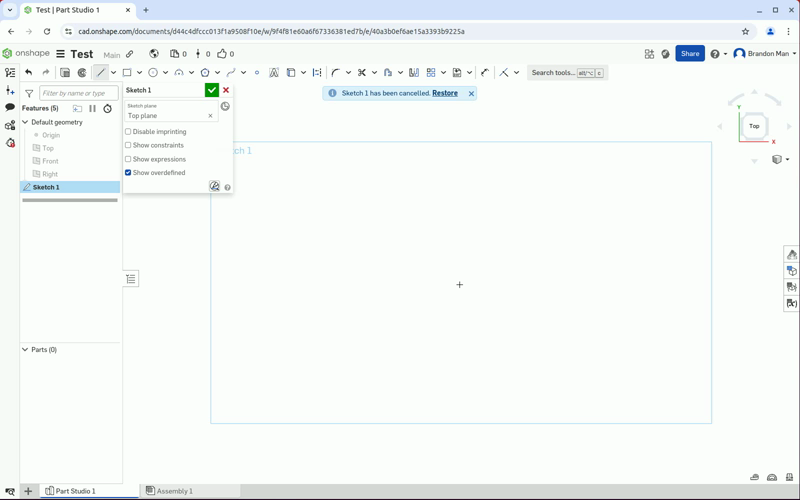
click(459, 284)
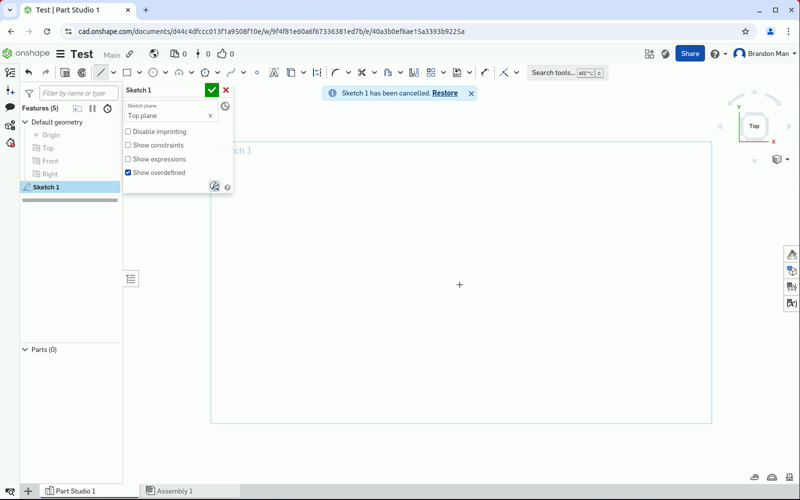
key_up(shift)
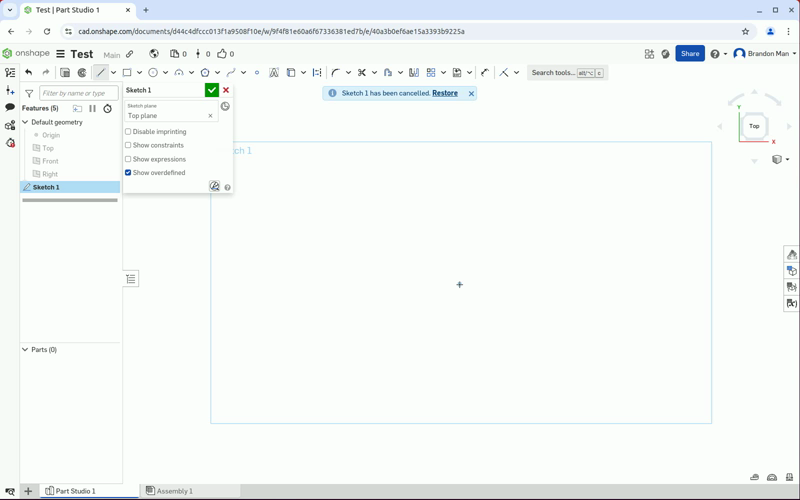
key_down(shift)
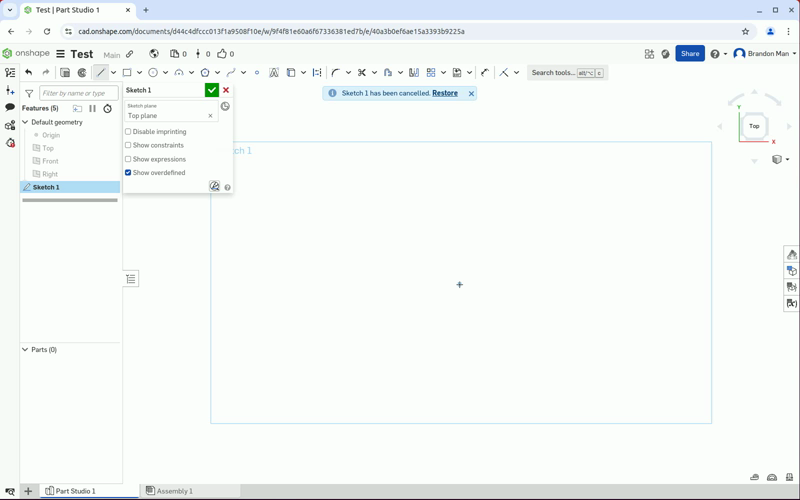
mouse_move(489, 284)
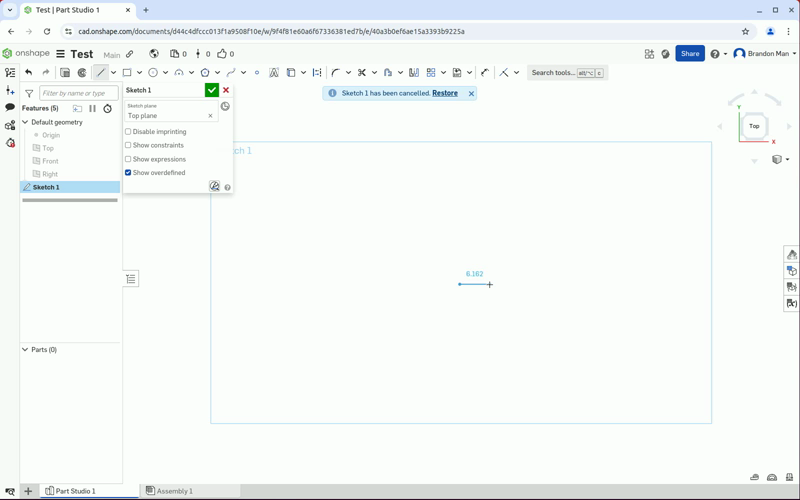
mouse_move(463, 284)
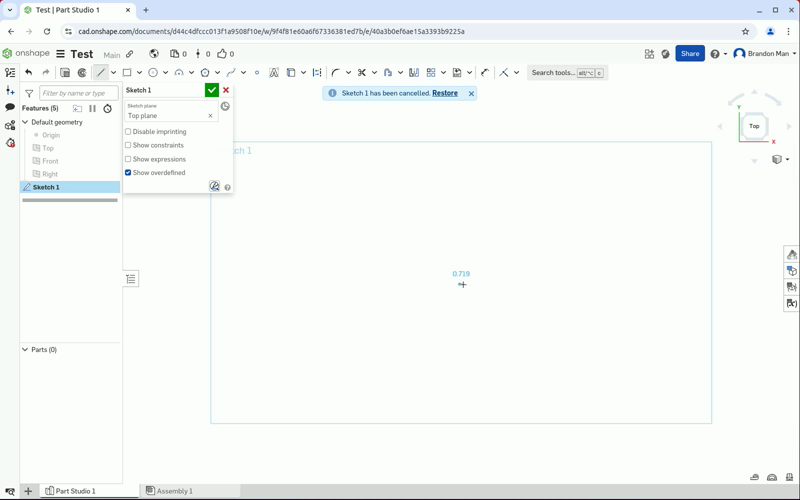
scroll(6)
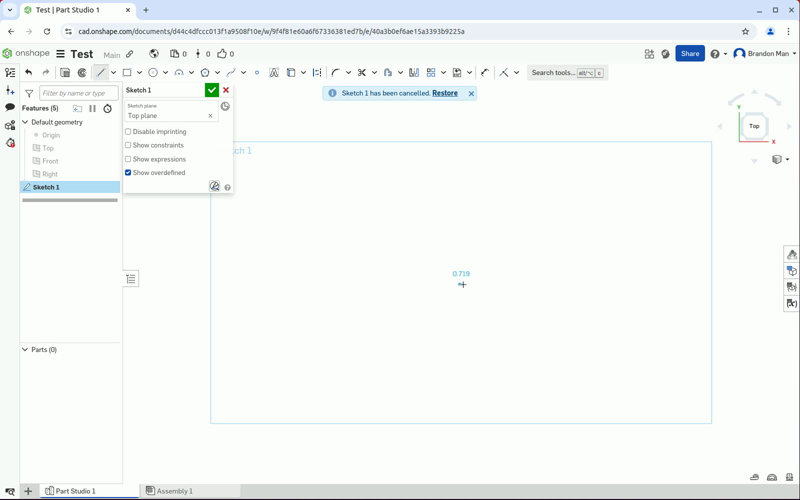
scroll(6)
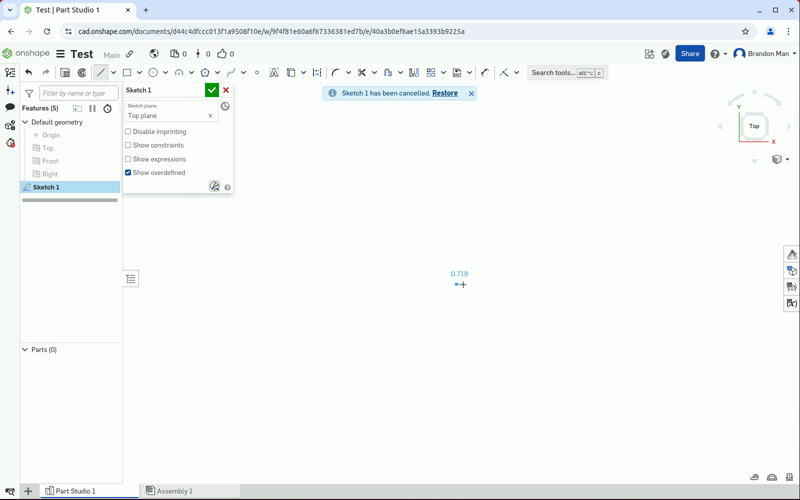
scroll(6)
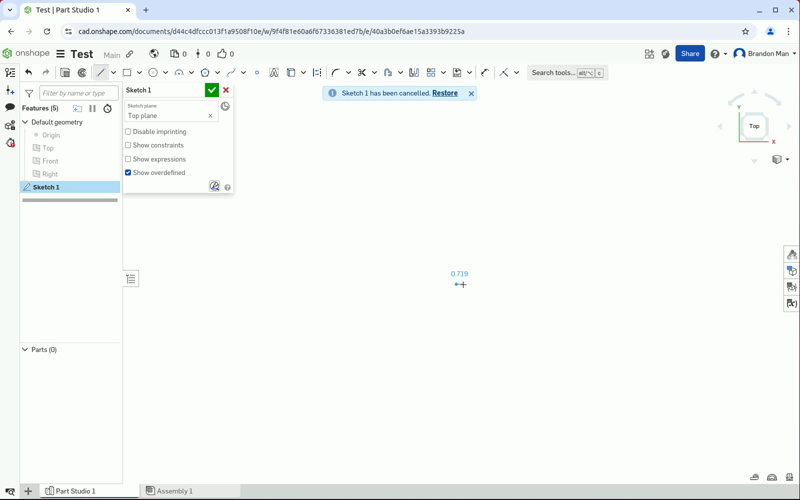
scroll(6)
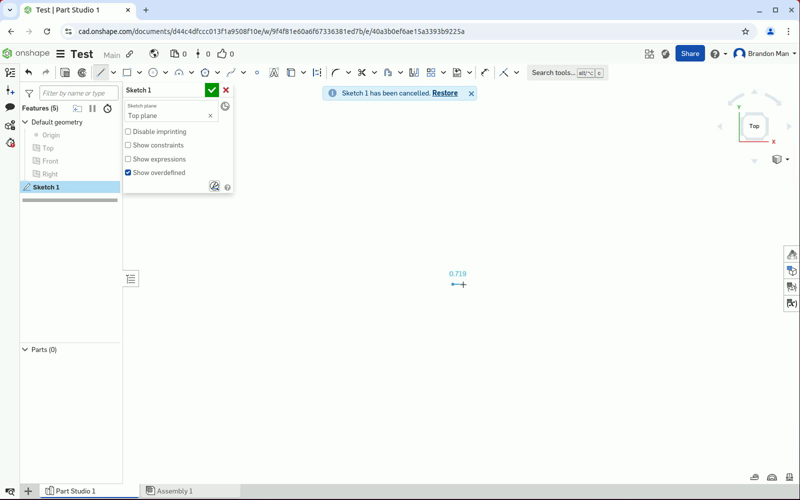
scroll(6)
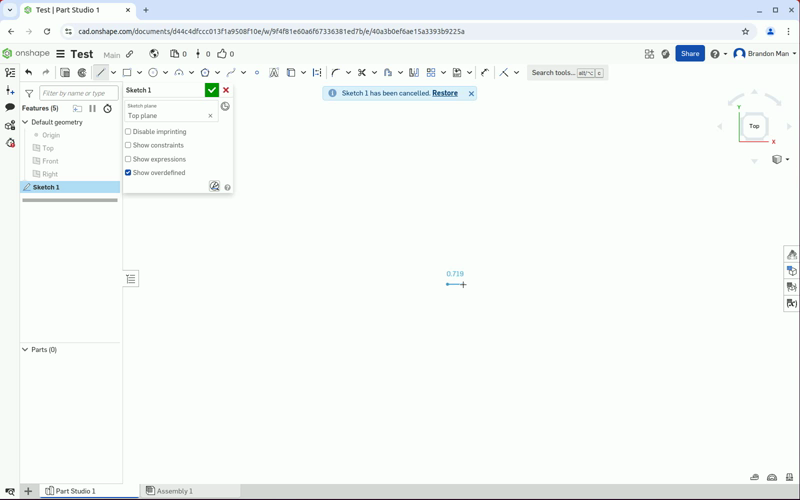
scroll(6)
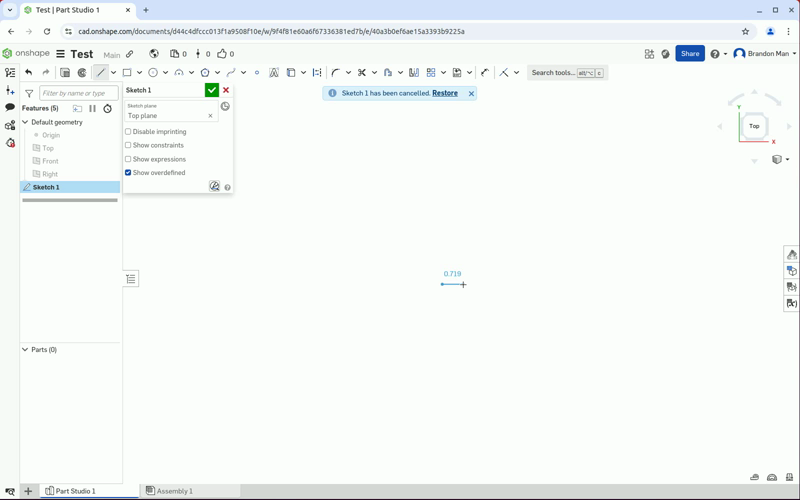
scroll(6)
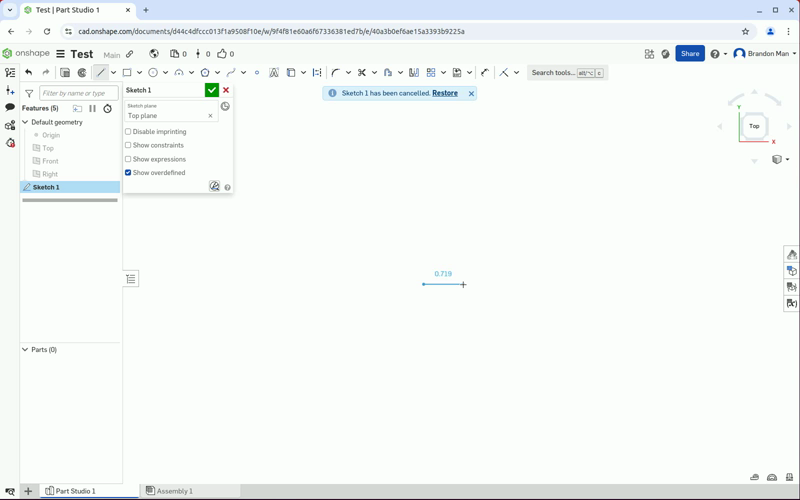
click(463, 284)
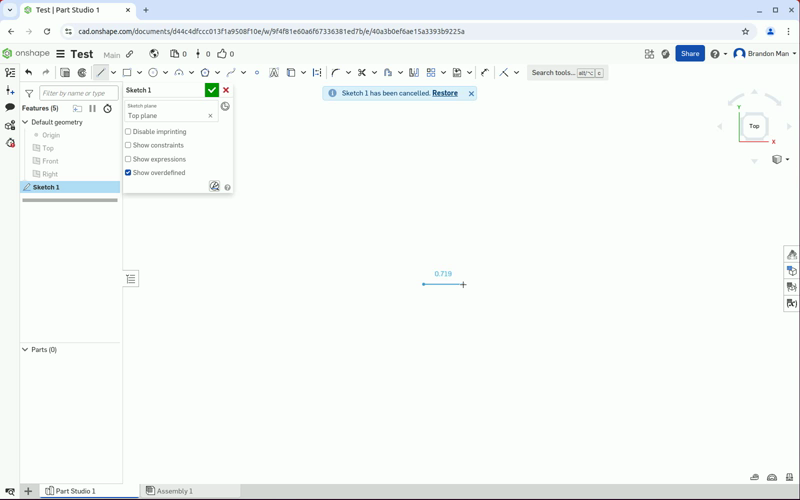
scroll(-6)
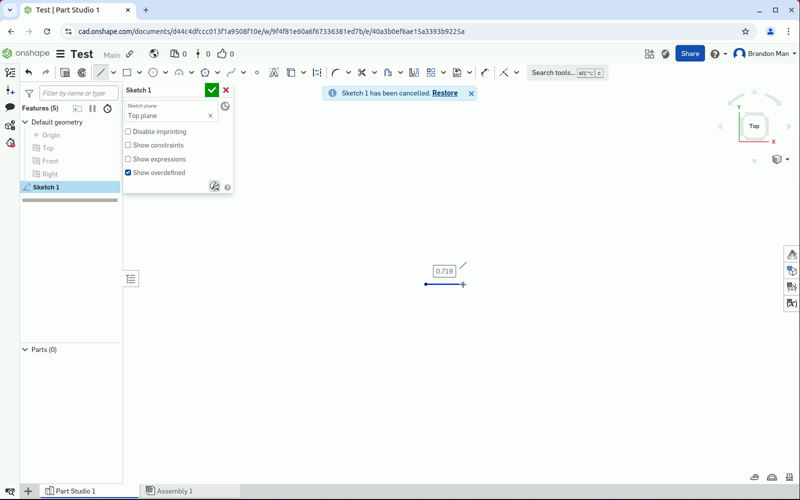
scroll(-6)
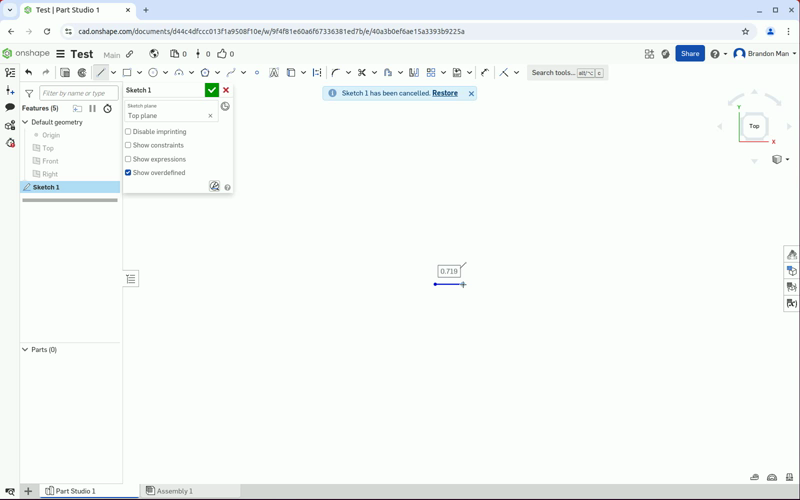
scroll(-6)
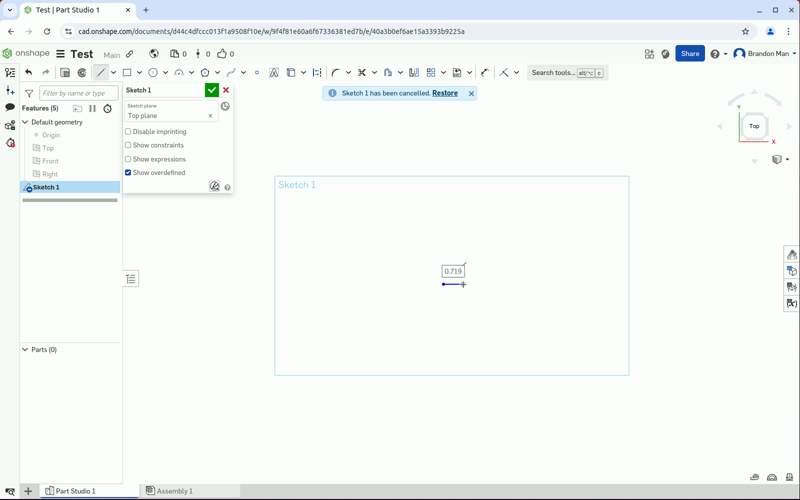
scroll(-6)
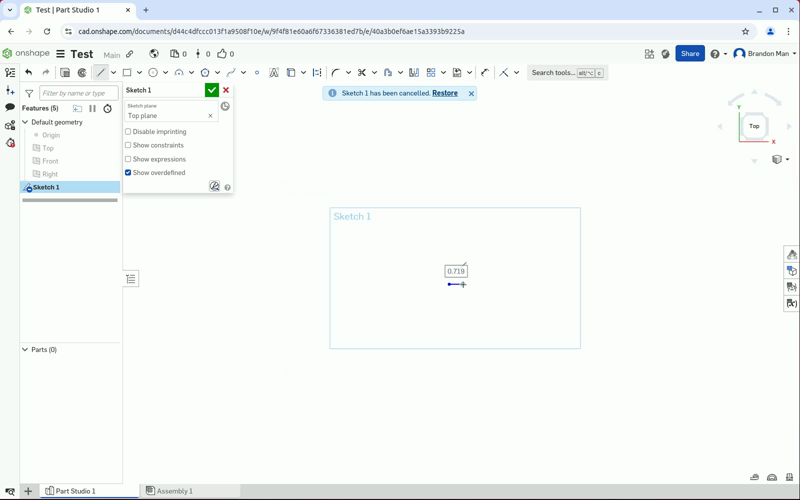
scroll(-6)
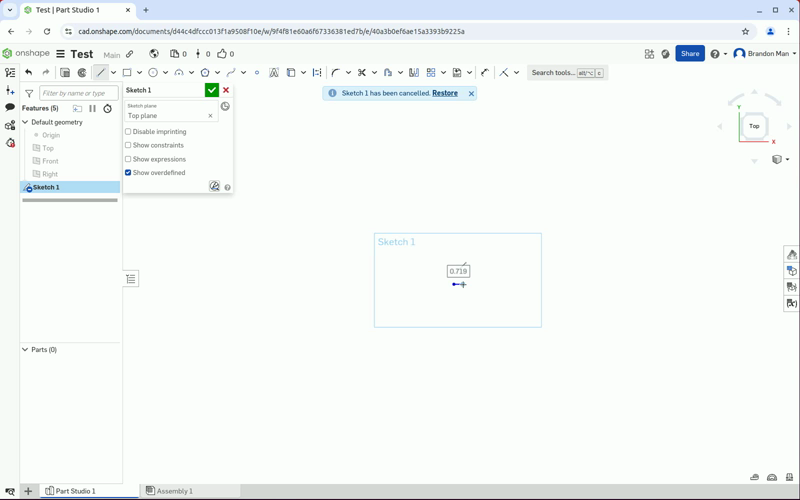
scroll(-6)
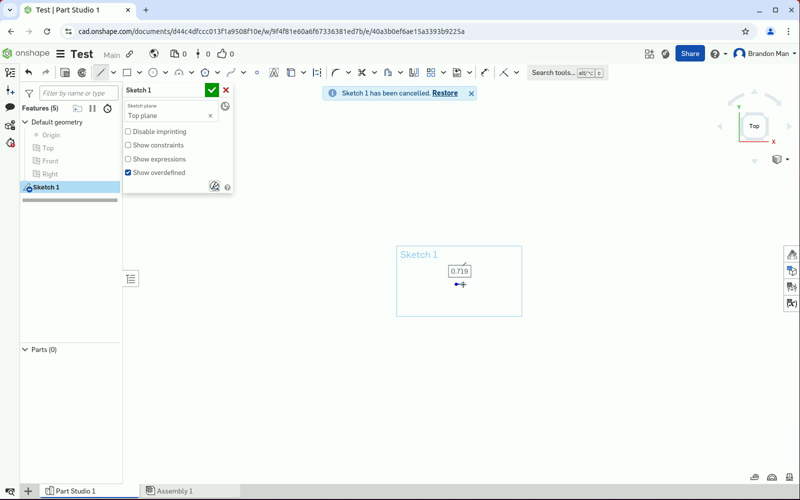
scroll(-6)
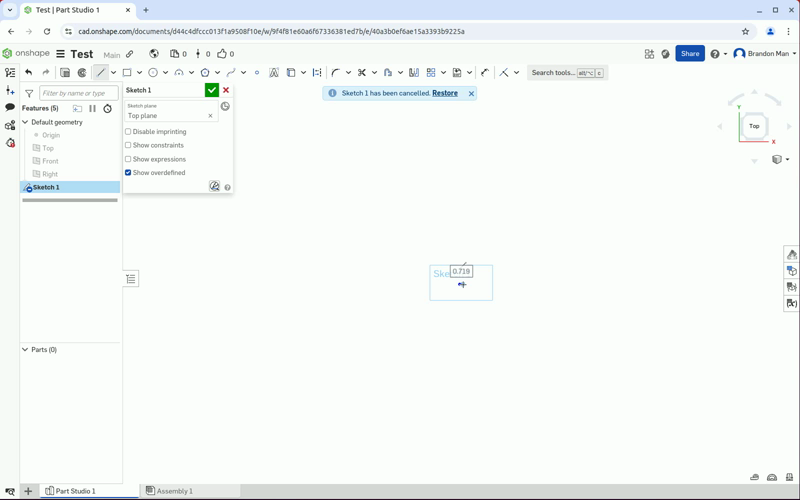
key_up(shift)
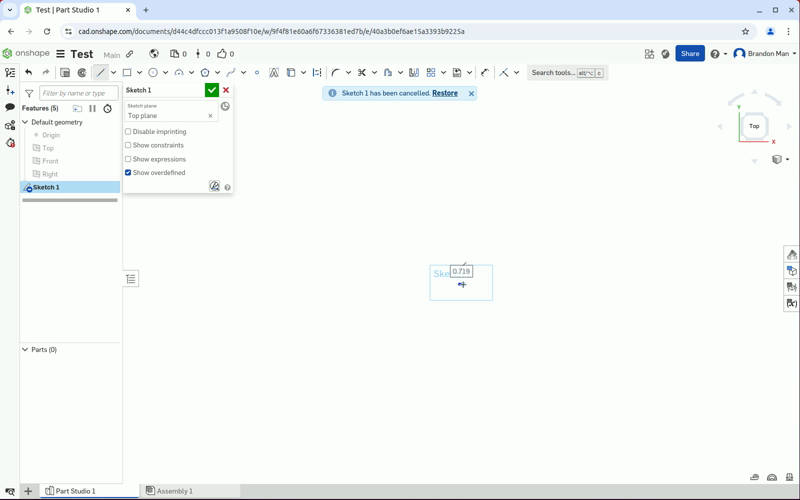
key_down(shift)
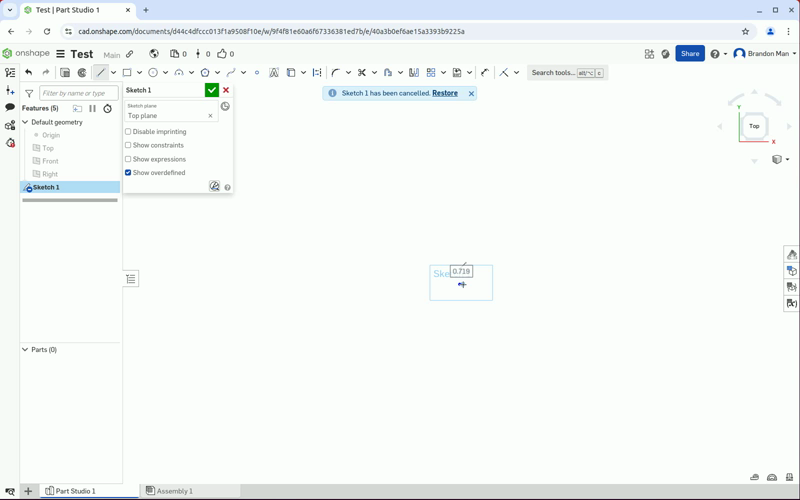
mouse_move(493, 284)
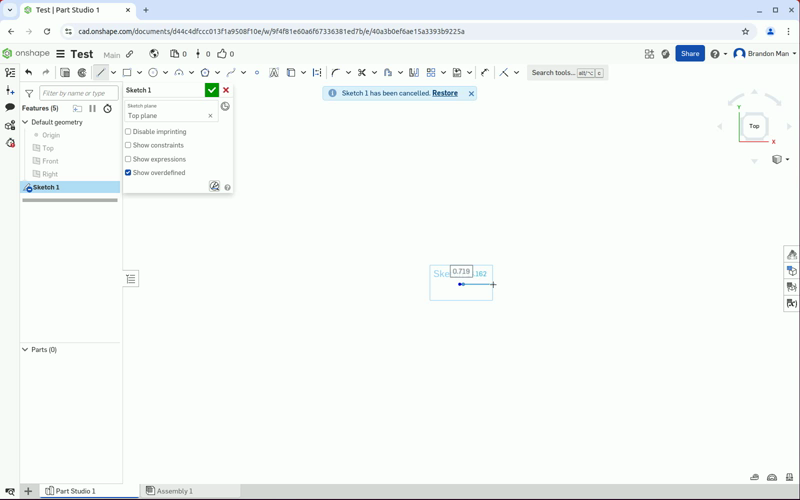
mouse_move(463, 280)
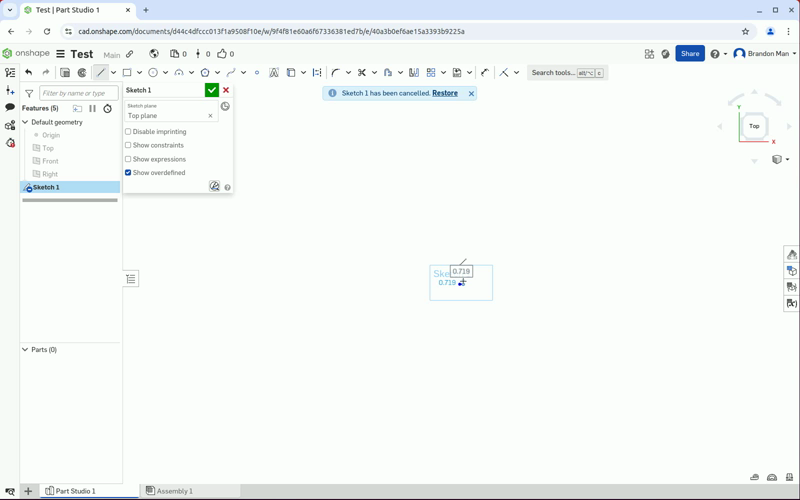
scroll(6)
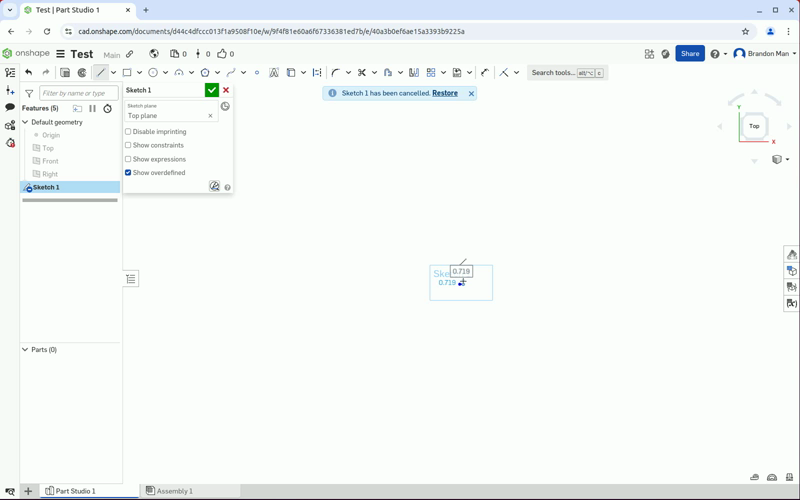
scroll(6)
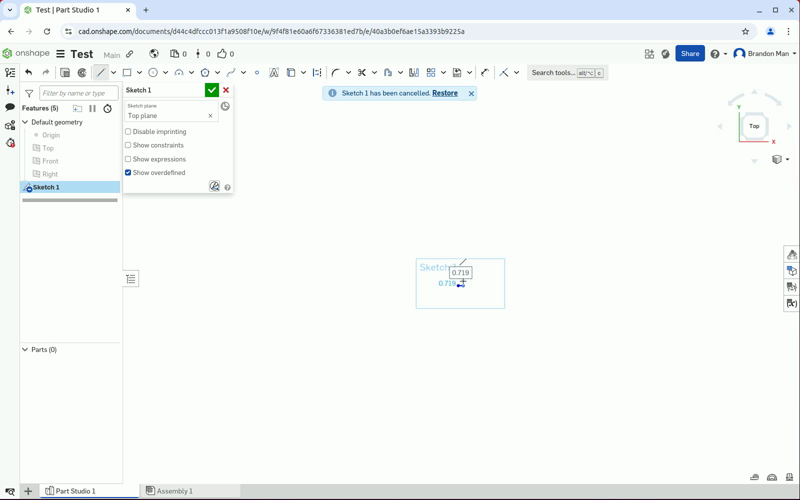
scroll(6)
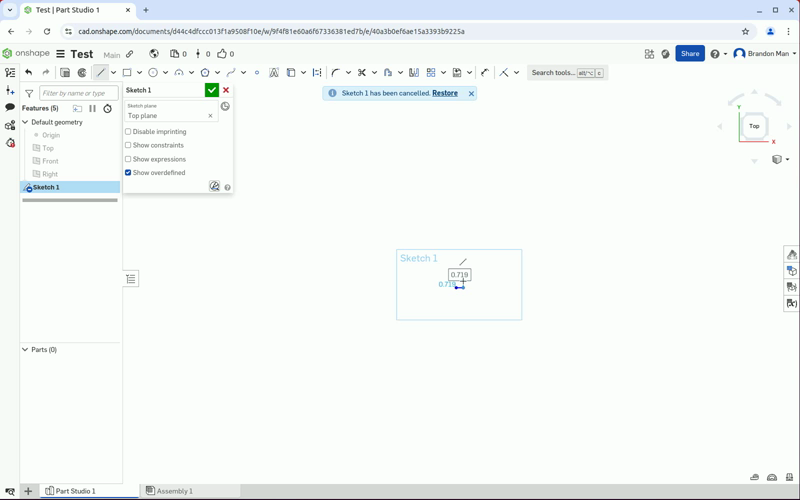
scroll(6)
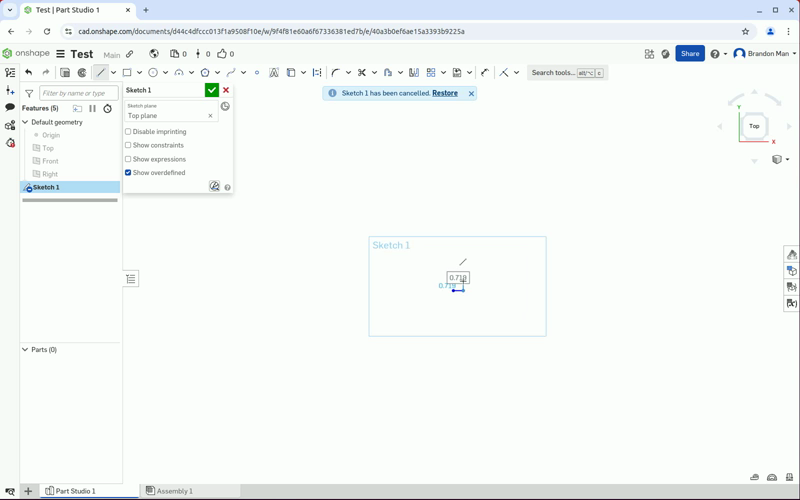
scroll(6)
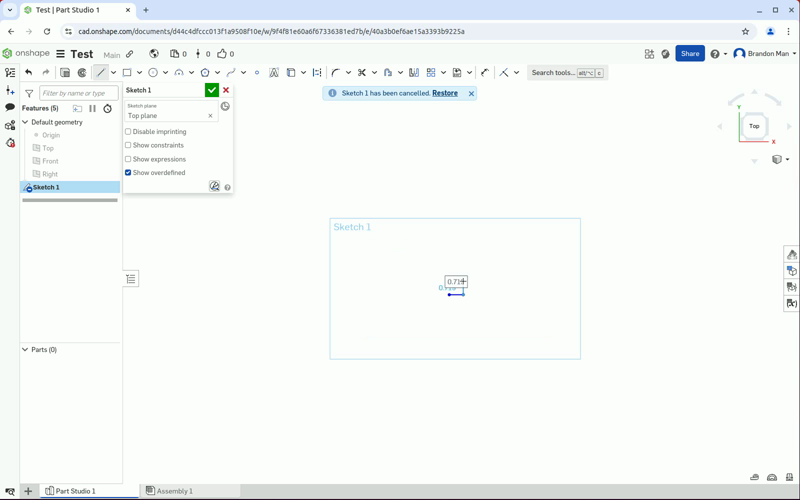
scroll(6)
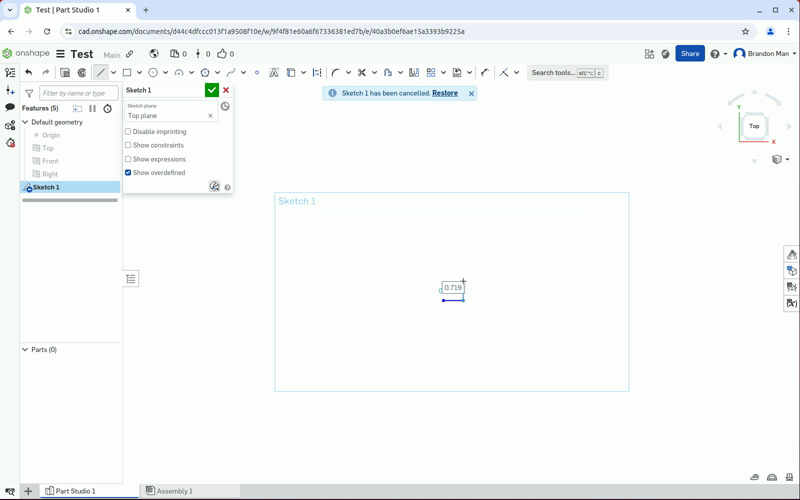
scroll(6)
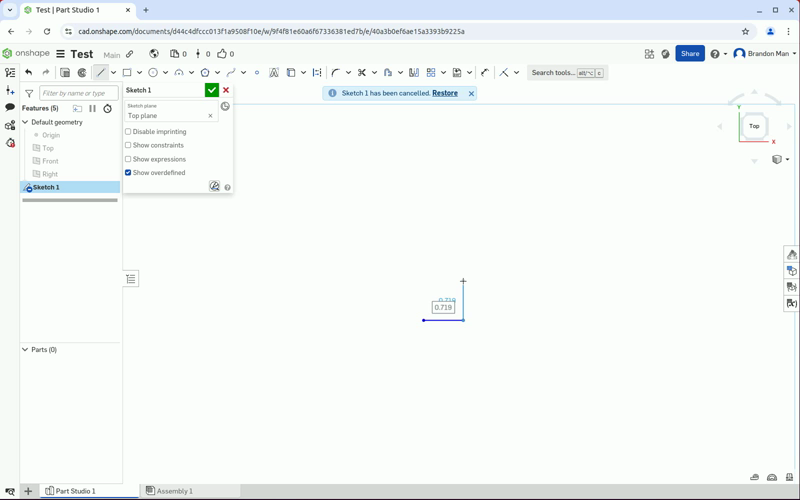
click(463, 280)
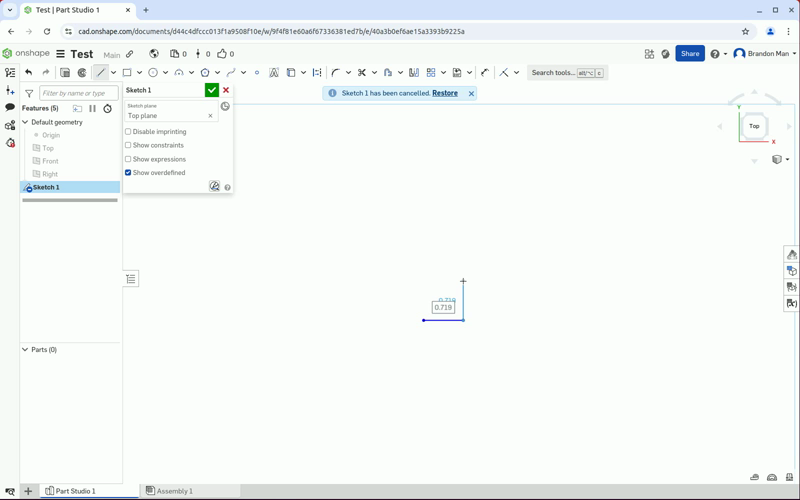
scroll(-6)
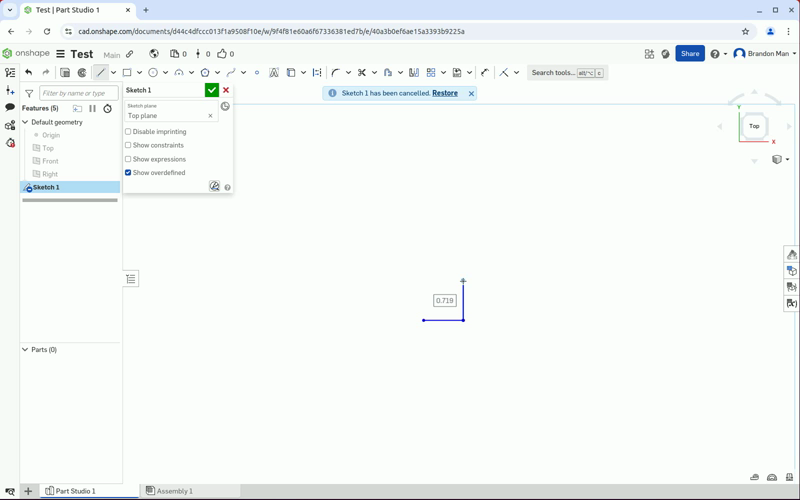
scroll(-6)
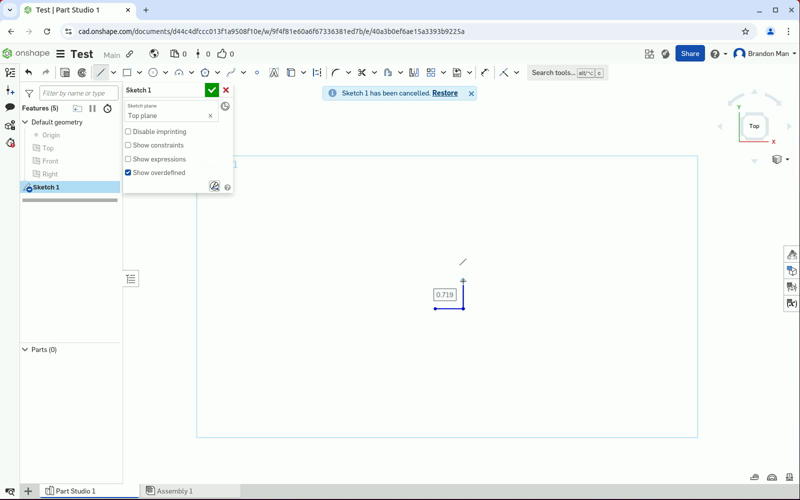
scroll(-6)
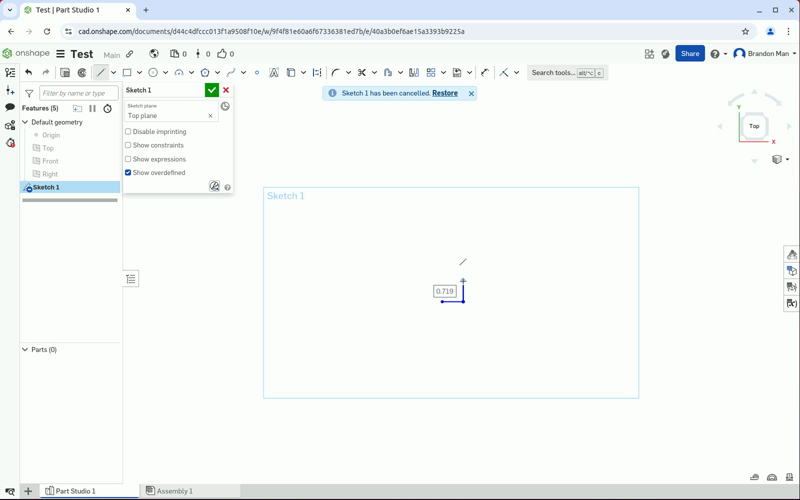
scroll(-6)
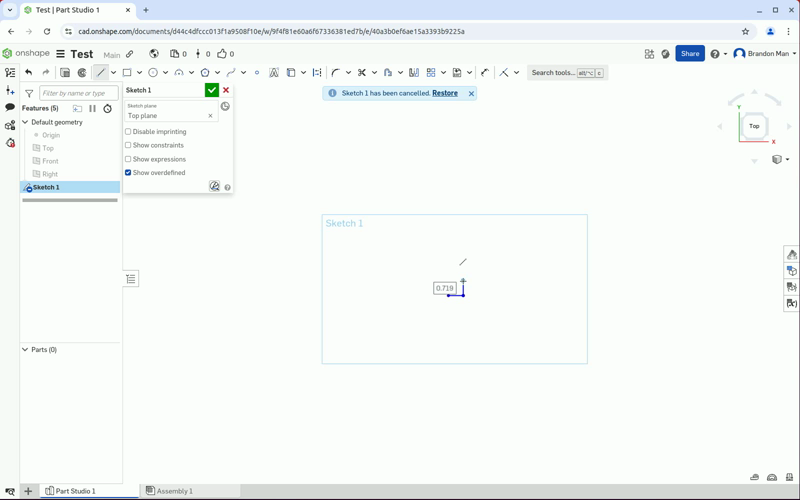
scroll(-6)
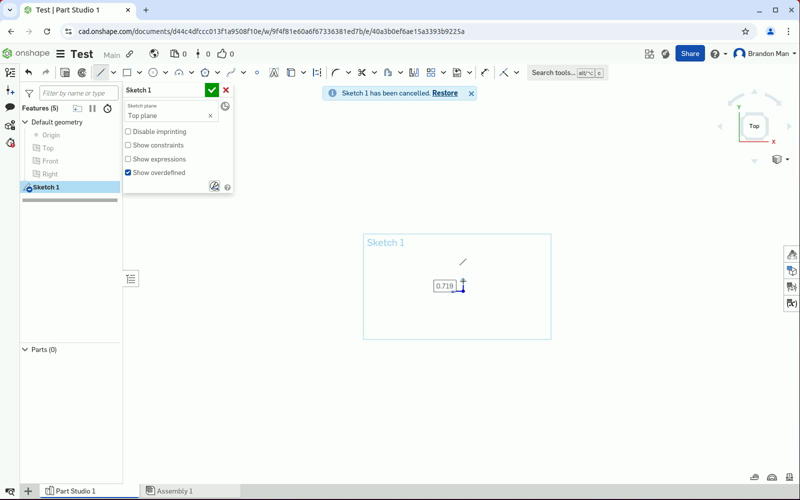
scroll(-6)
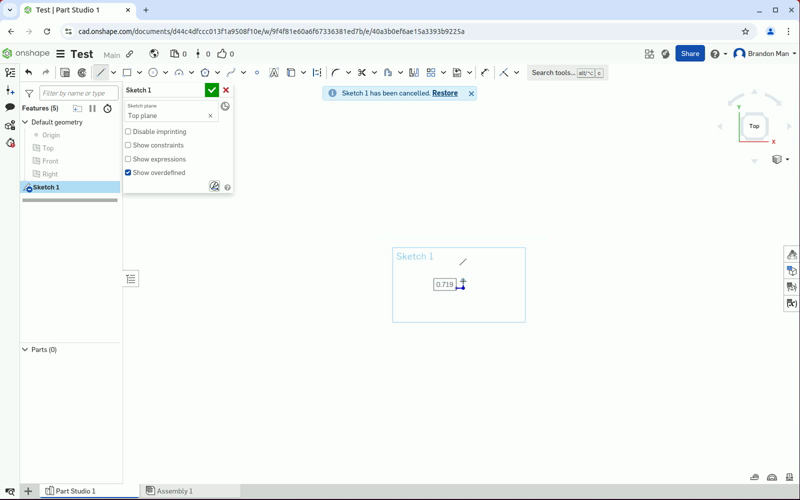
scroll(-6)
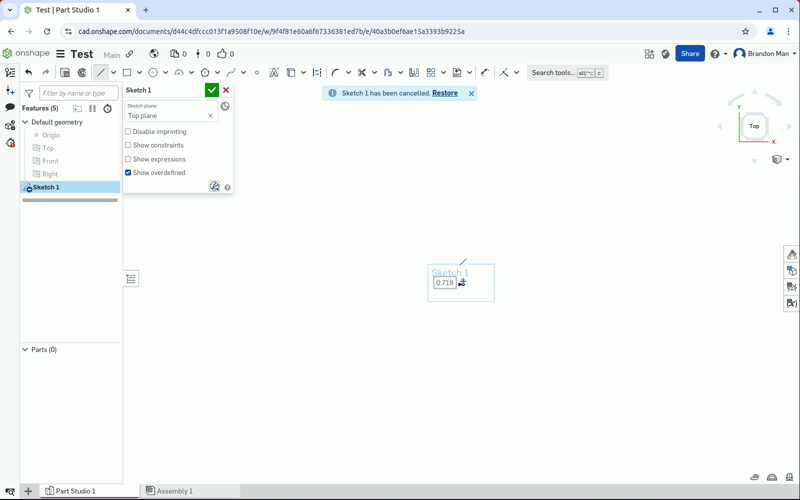
key_up(shift)
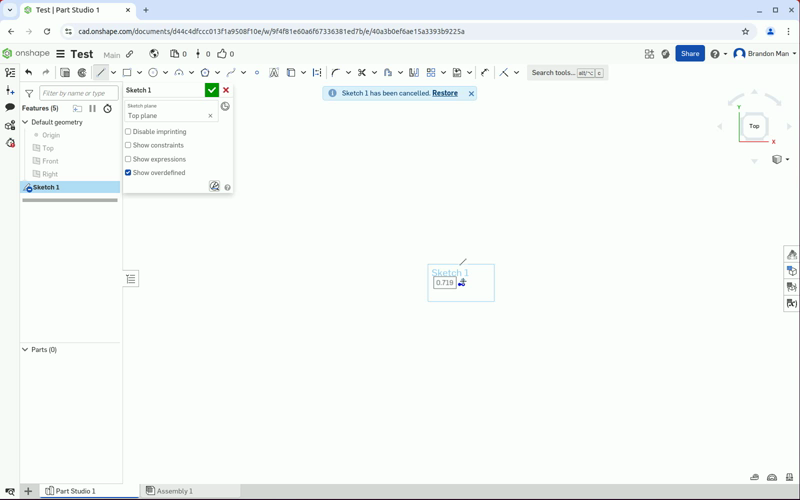
key_down(shift)
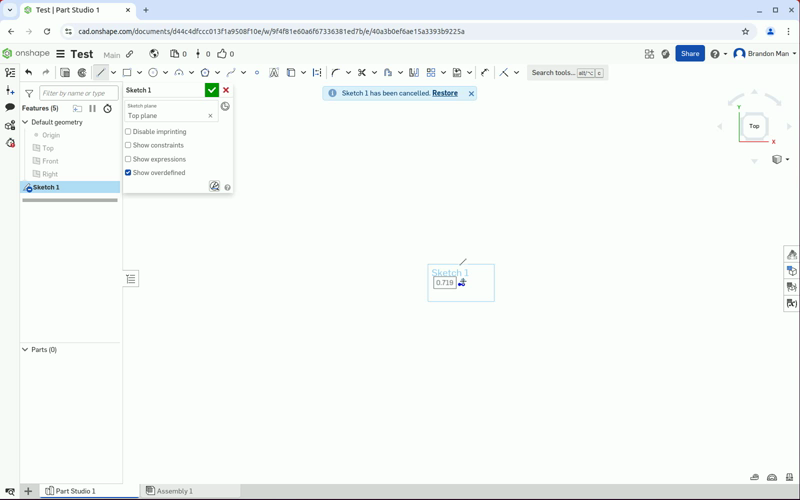
mouse_move(493, 280)
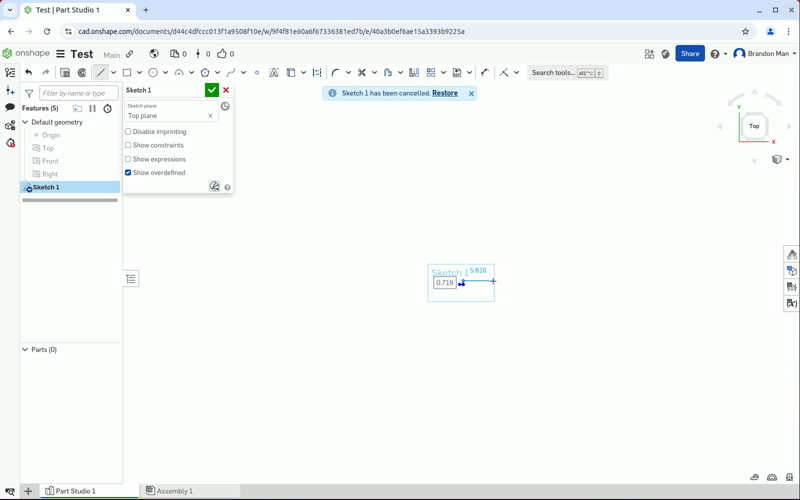
mouse_move(459, 280)
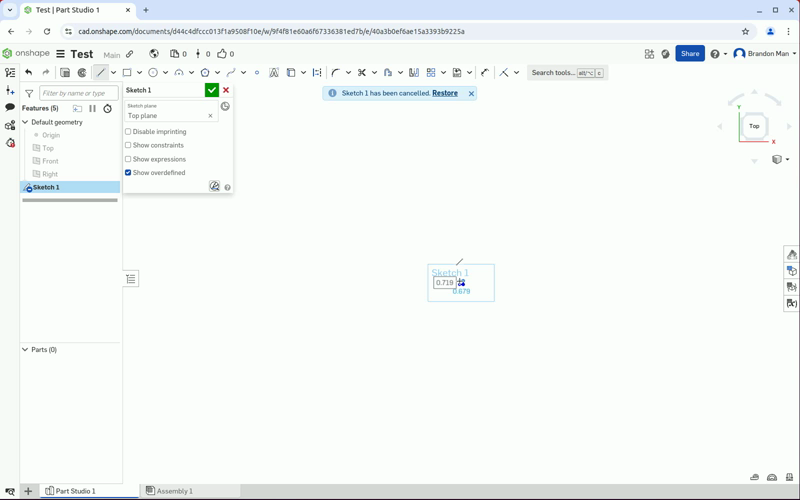
scroll(6)
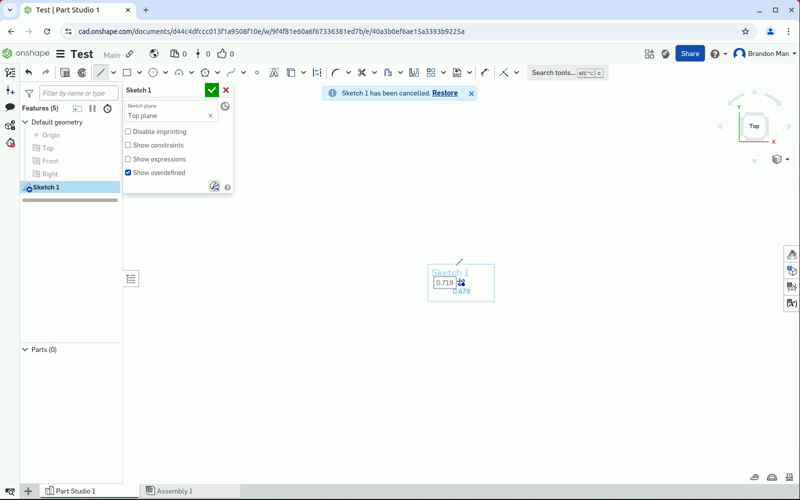
scroll(6)
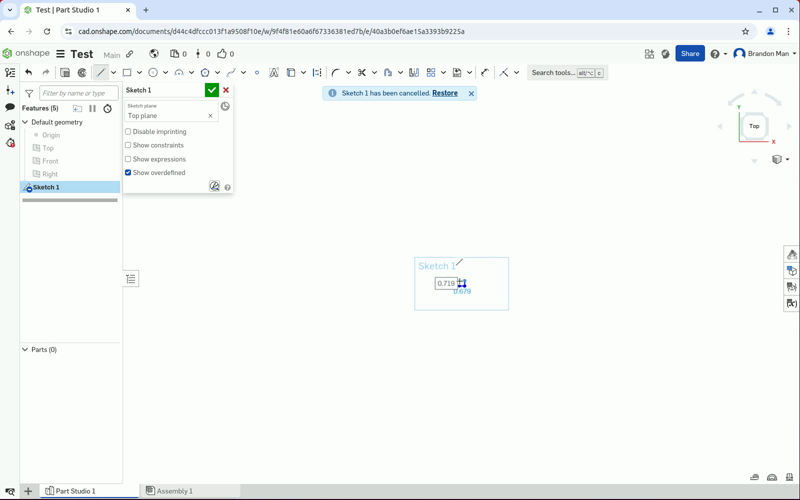
scroll(6)
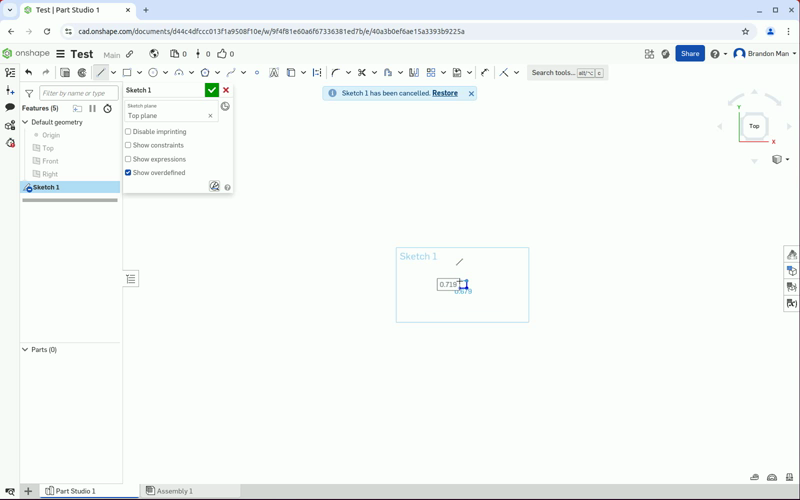
scroll(6)
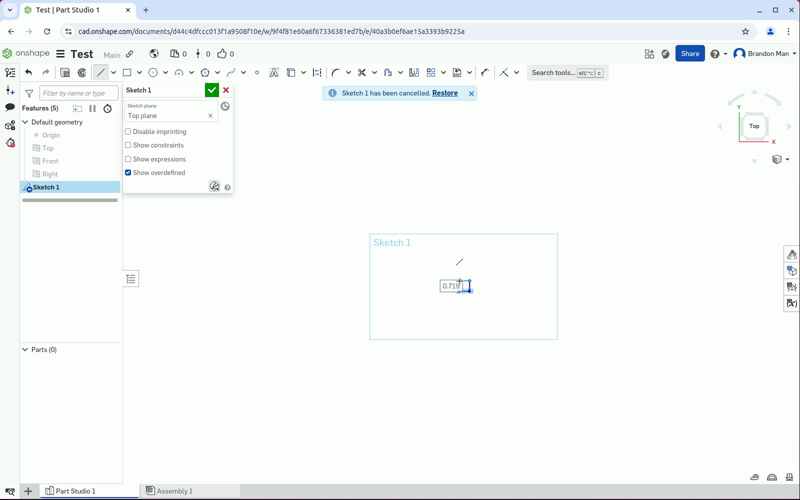
scroll(6)
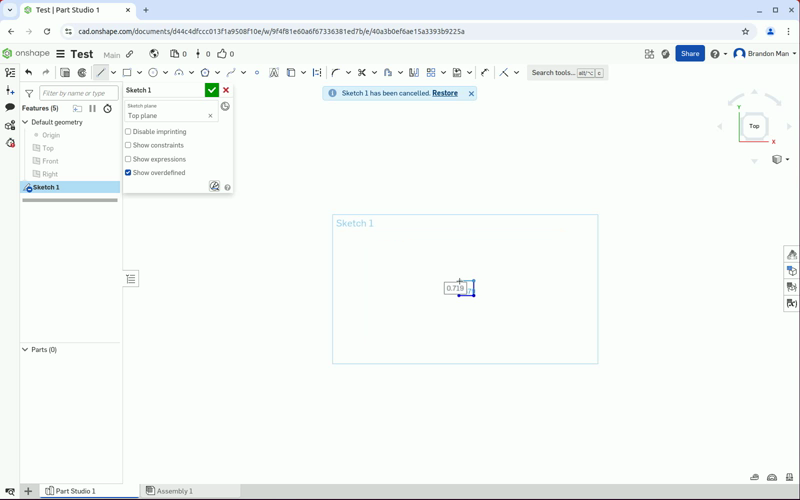
scroll(6)
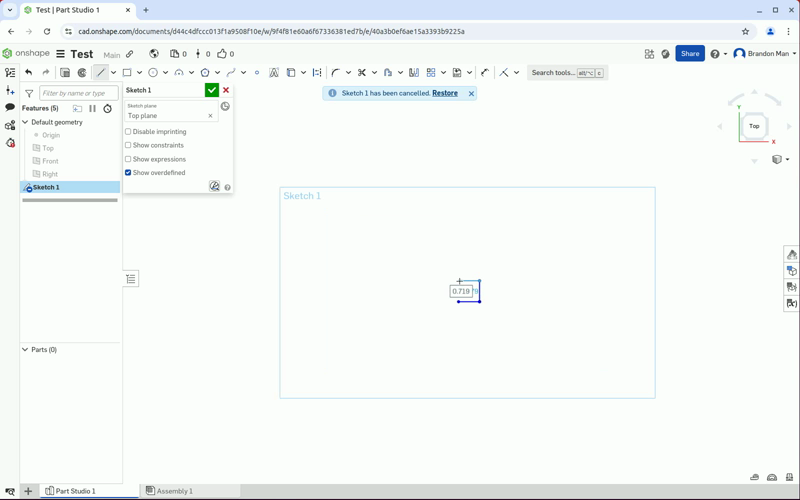
scroll(6)
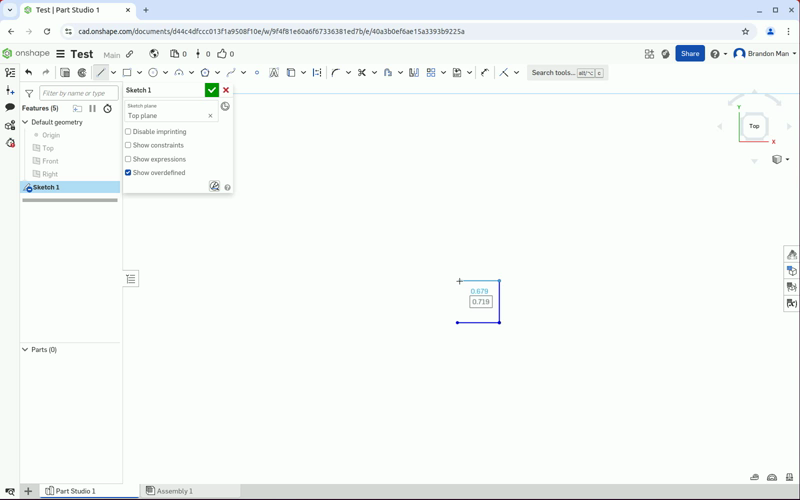
click(459, 280)
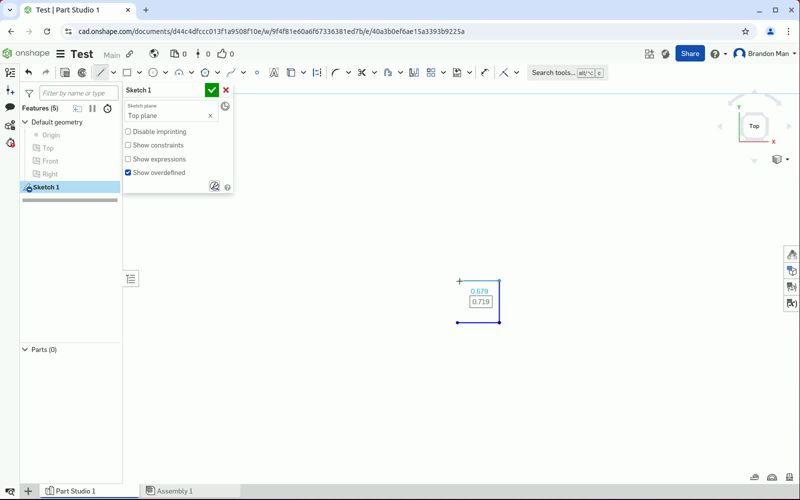
scroll(-6)
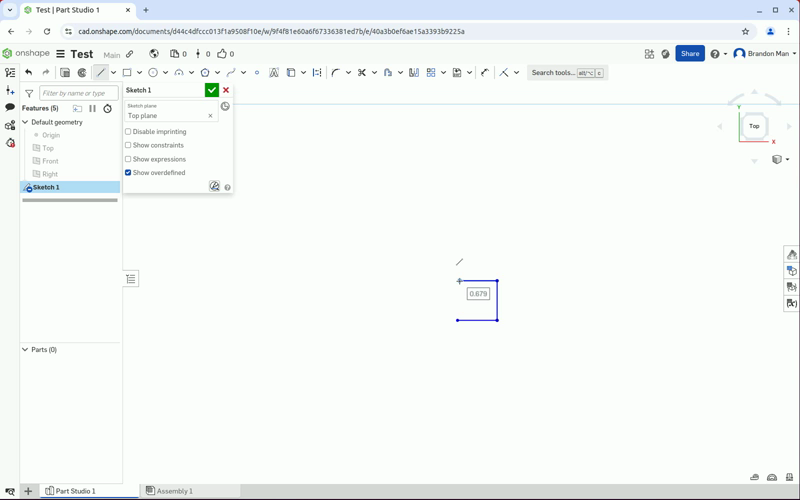
scroll(-6)
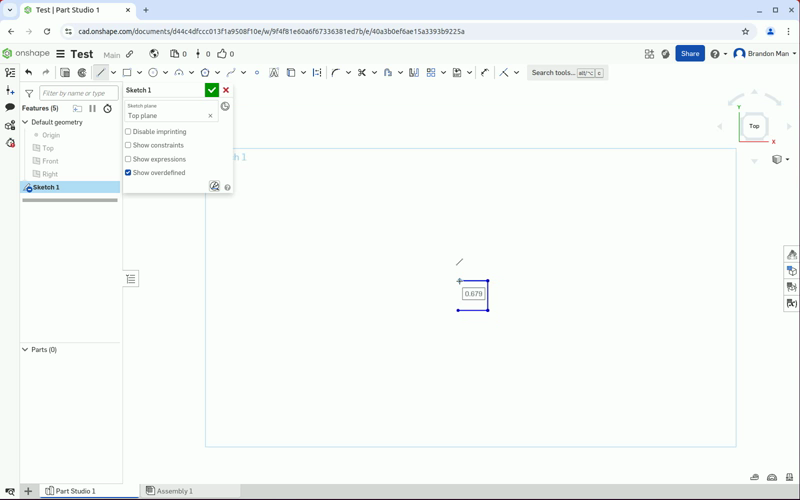
scroll(-6)
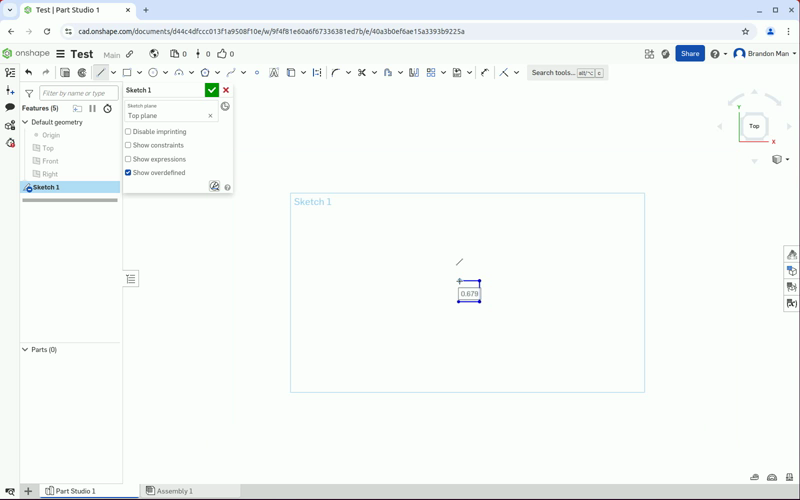
scroll(-6)
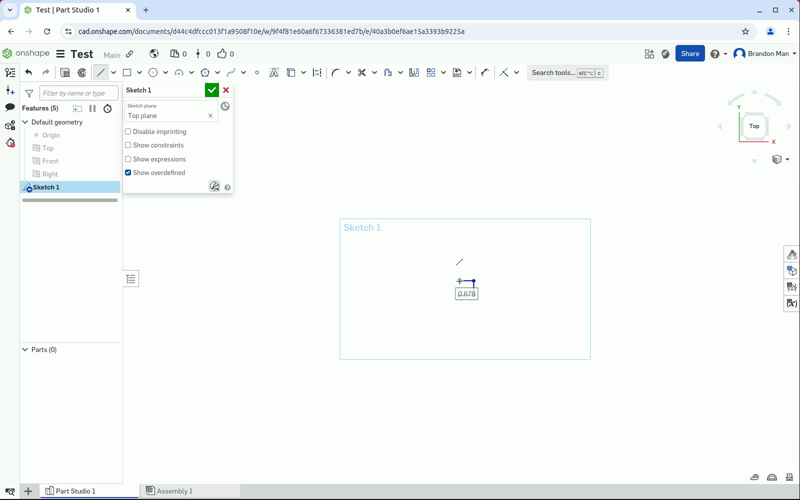
scroll(-6)
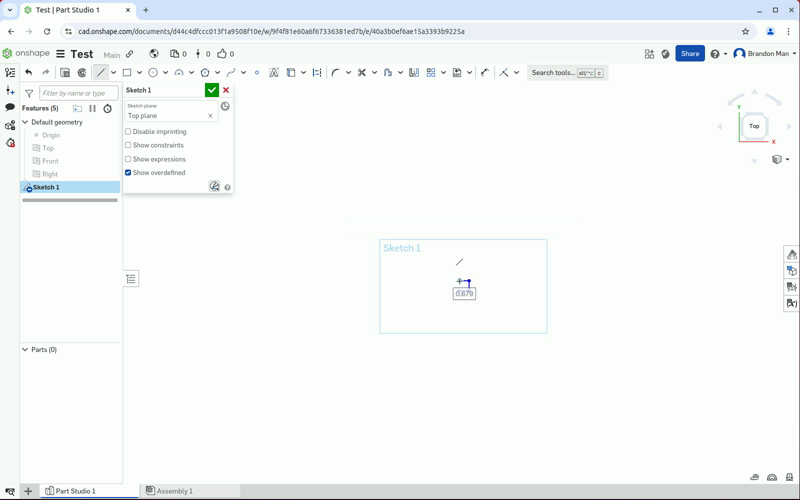
scroll(-6)
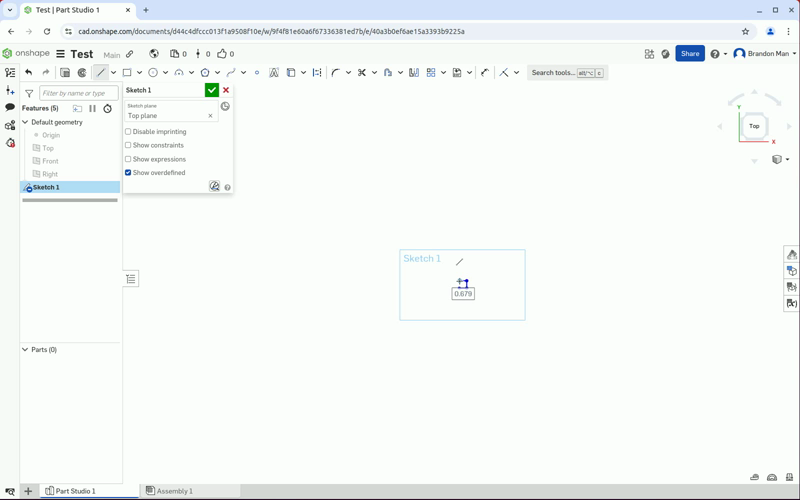
scroll(-6)
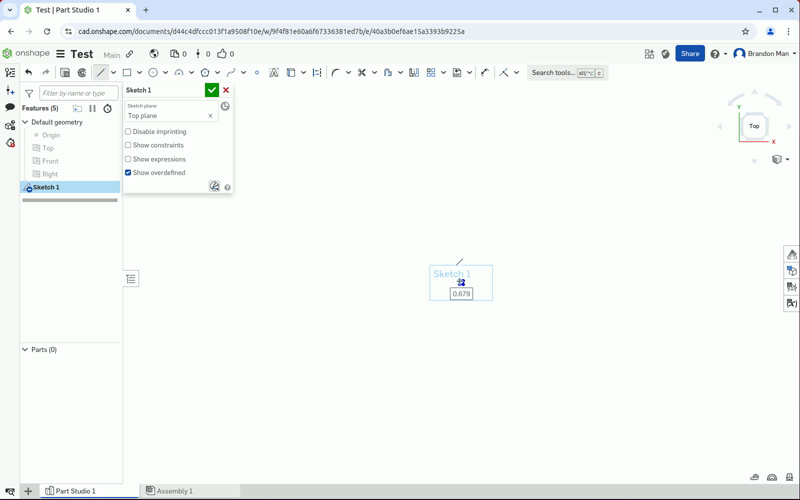
key_up(shift)
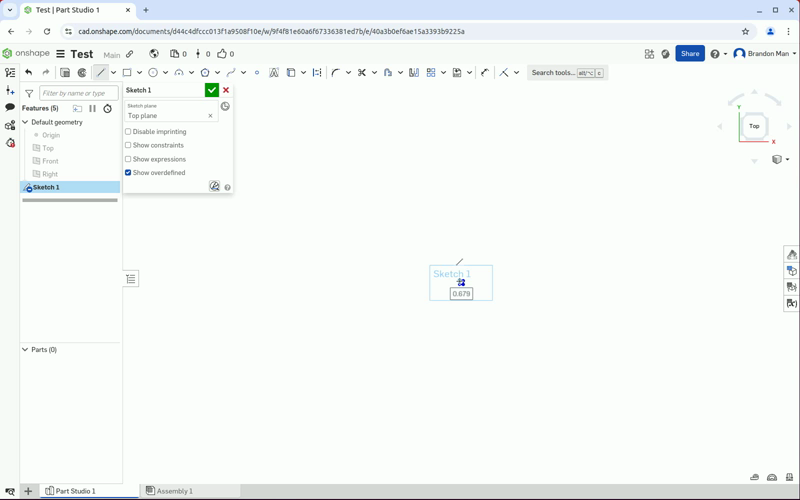
mouse_move(489, 280)
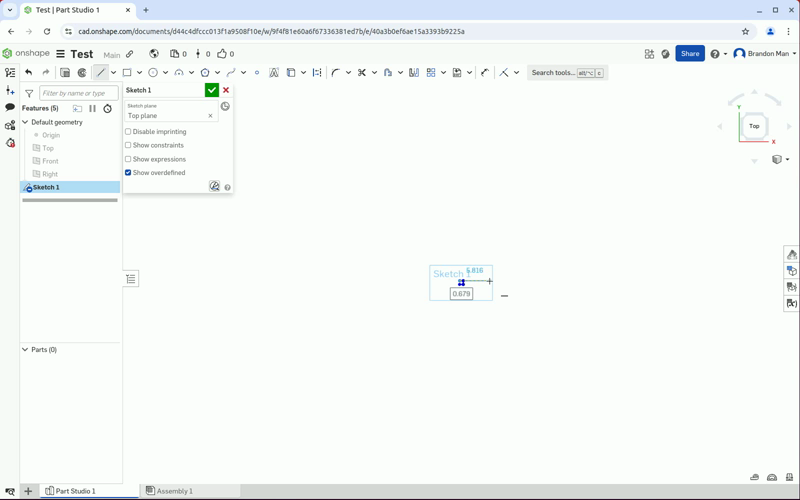
key_down(shift)
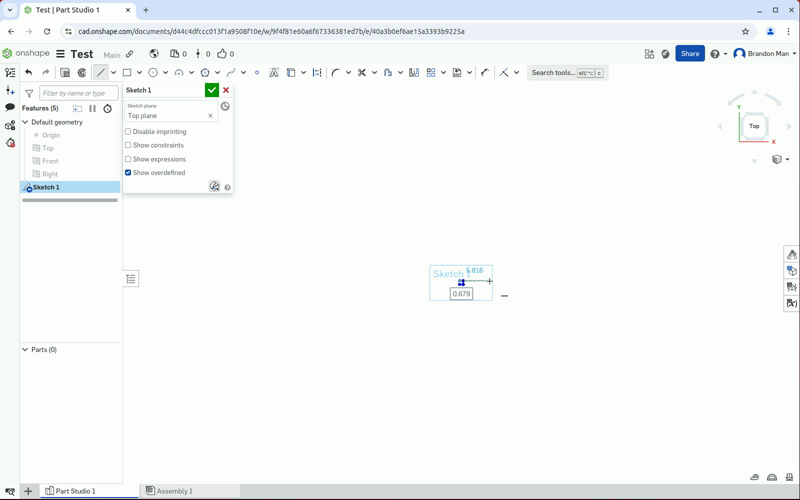
mouse_move(459, 284)
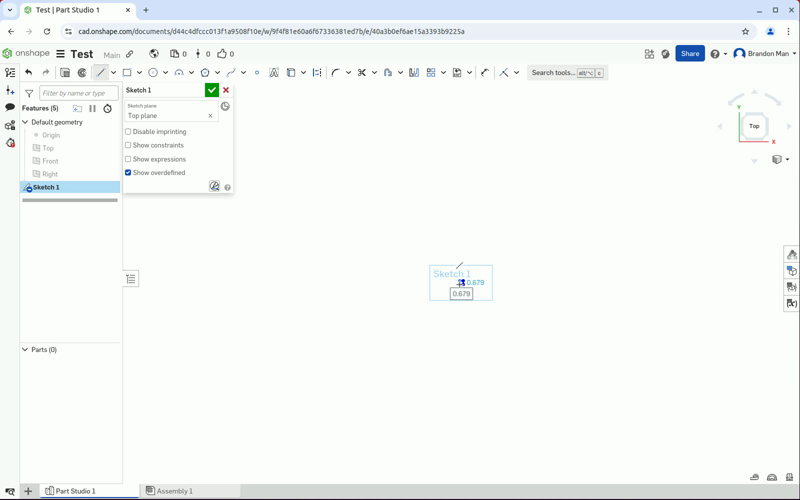
scroll(6)
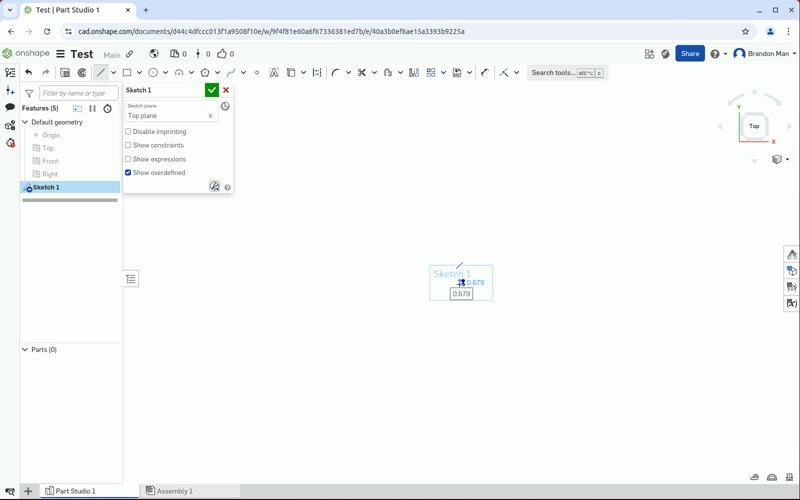
scroll(6)
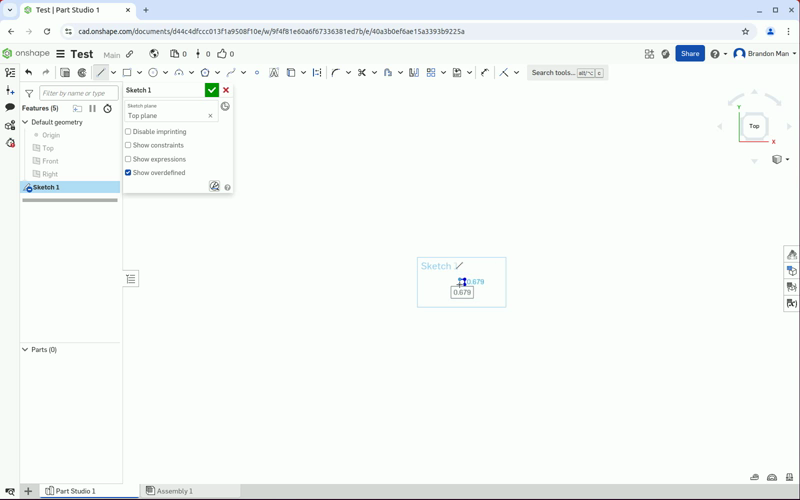
scroll(6)
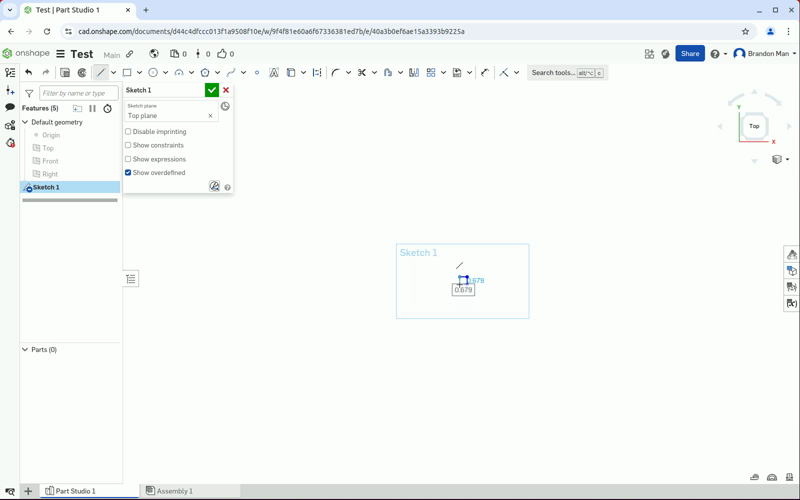
scroll(6)
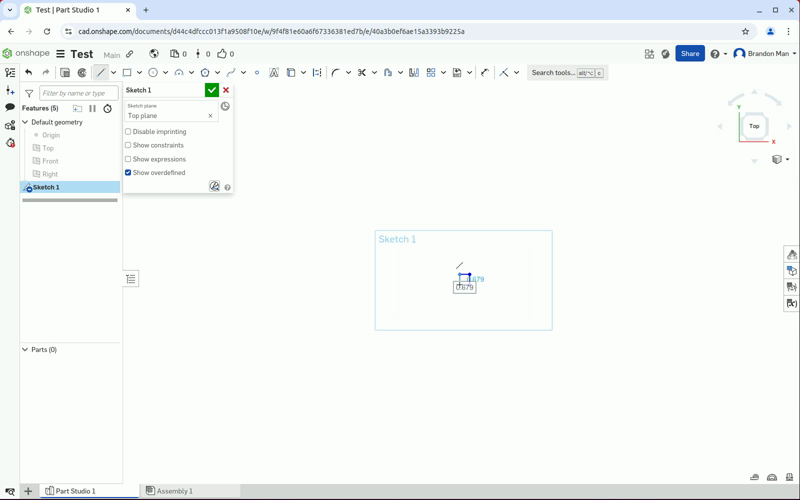
scroll(6)
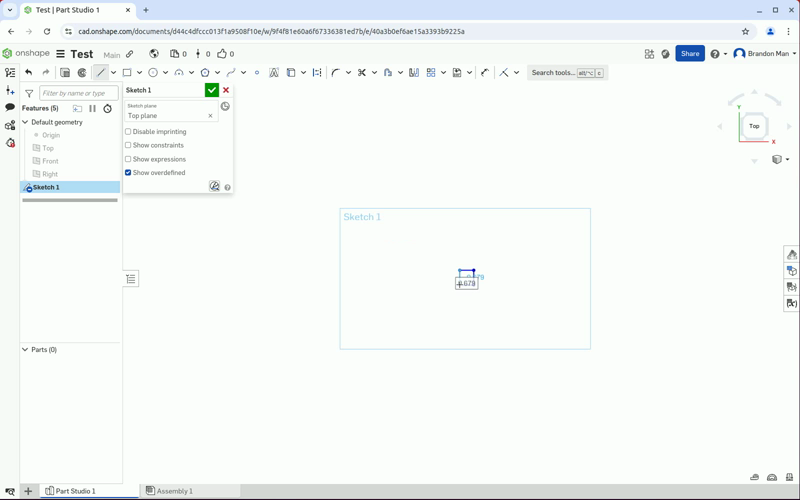
scroll(6)
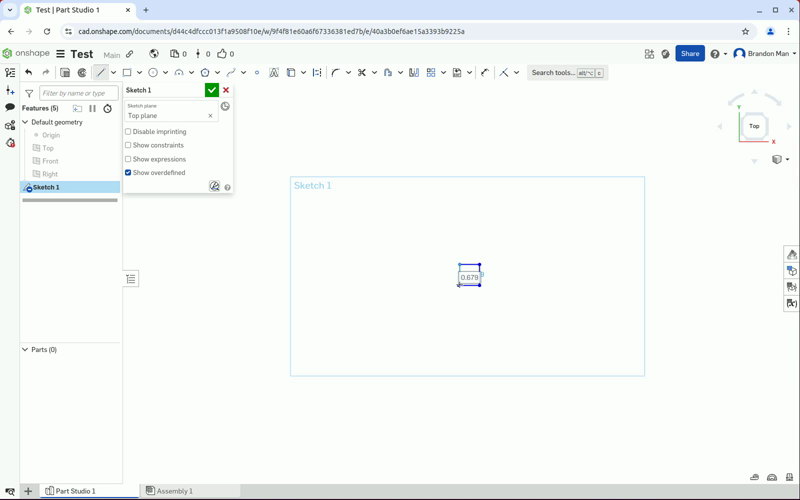
scroll(6)
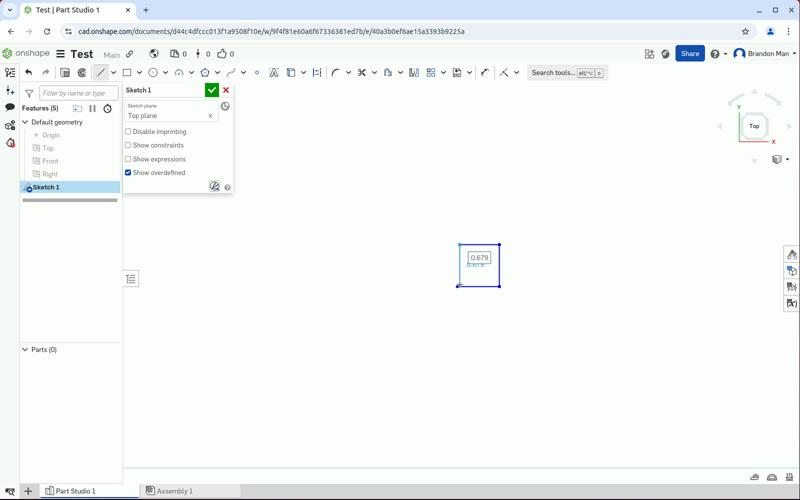
key_up(shift)
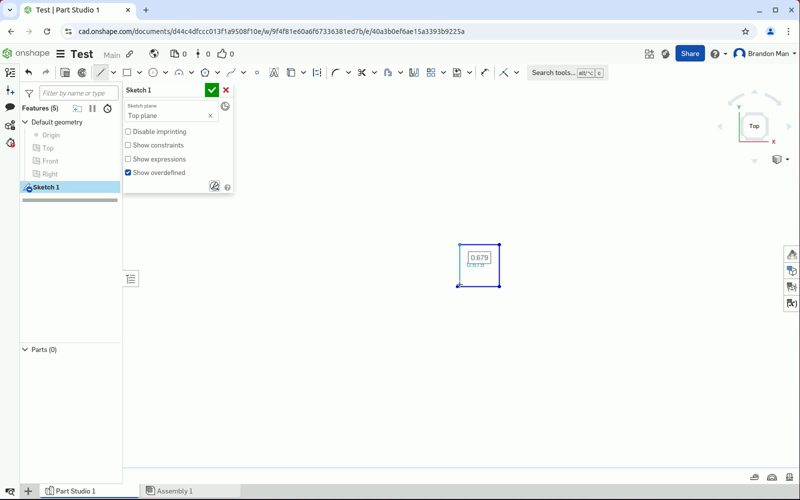
click(459, 284)
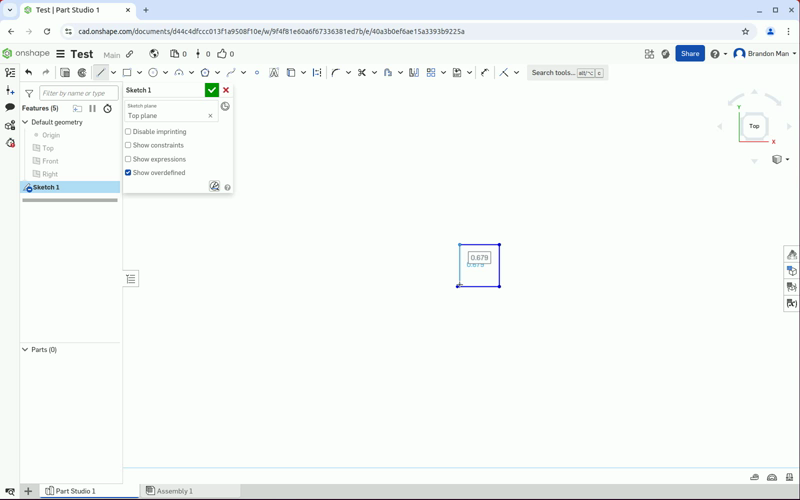
scroll(-6)
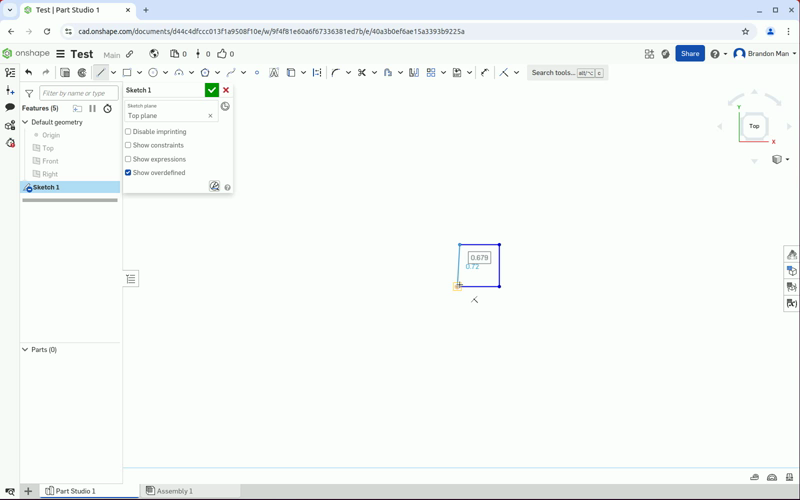
scroll(-6)
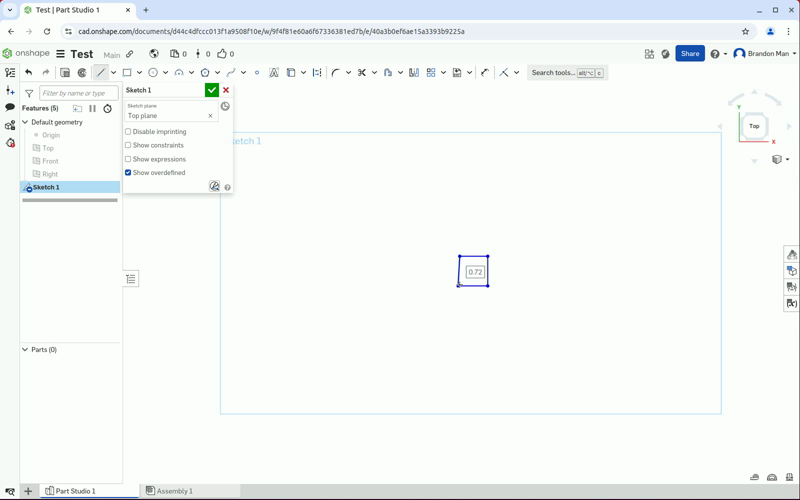
scroll(-6)
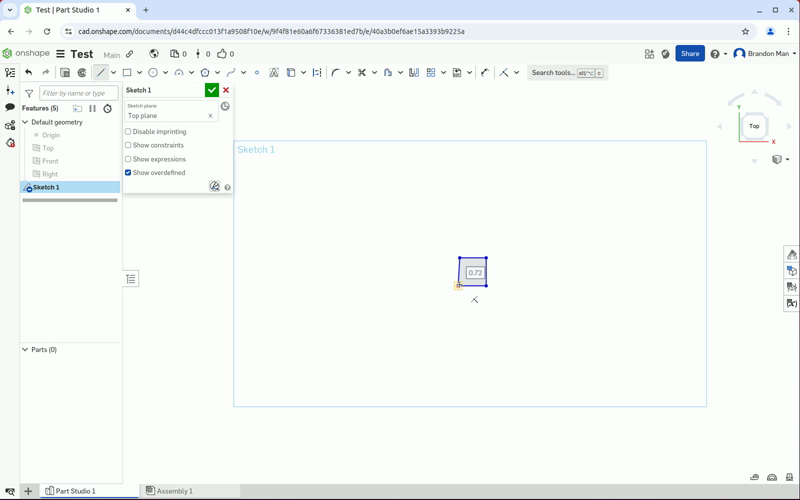
scroll(-6)
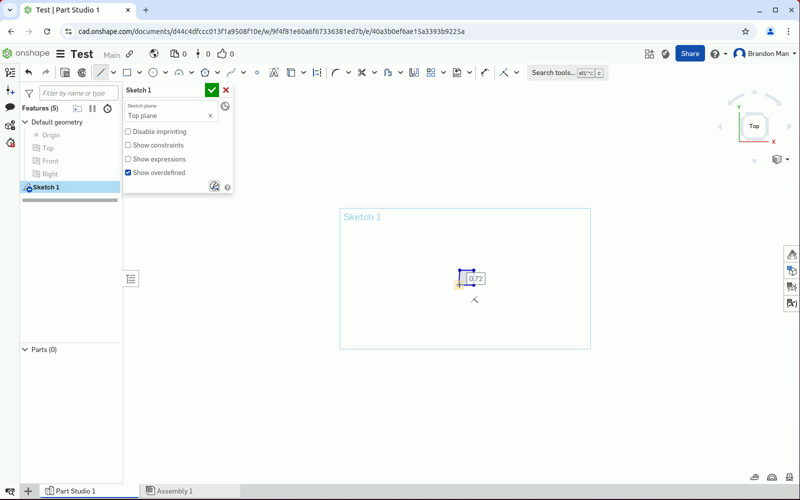
scroll(-6)
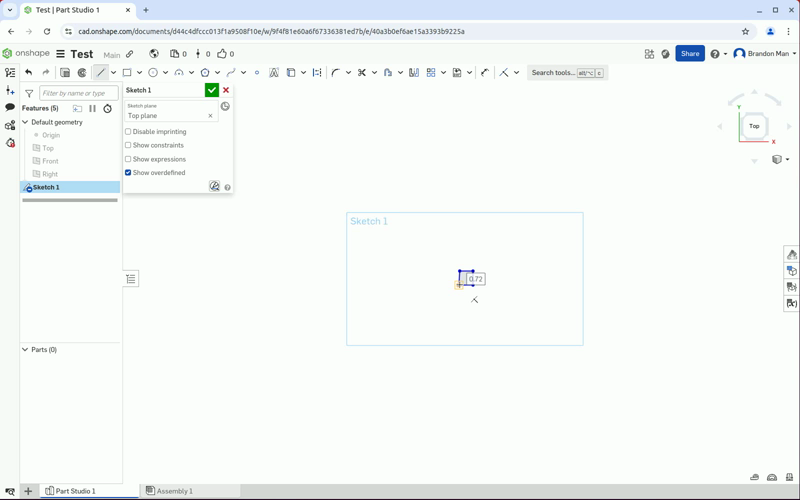
scroll(-6)
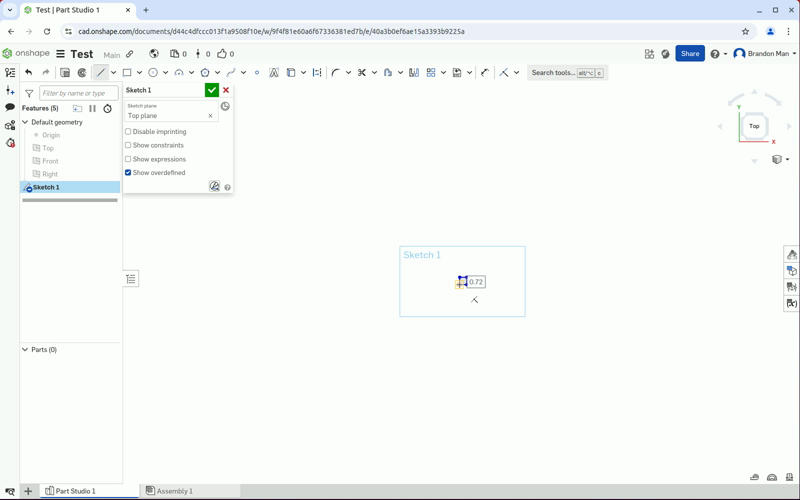
scroll(-6)
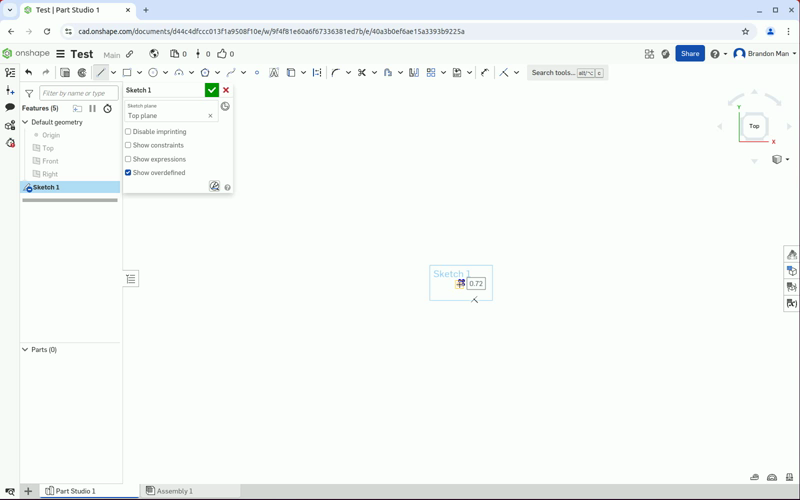
key(esc)
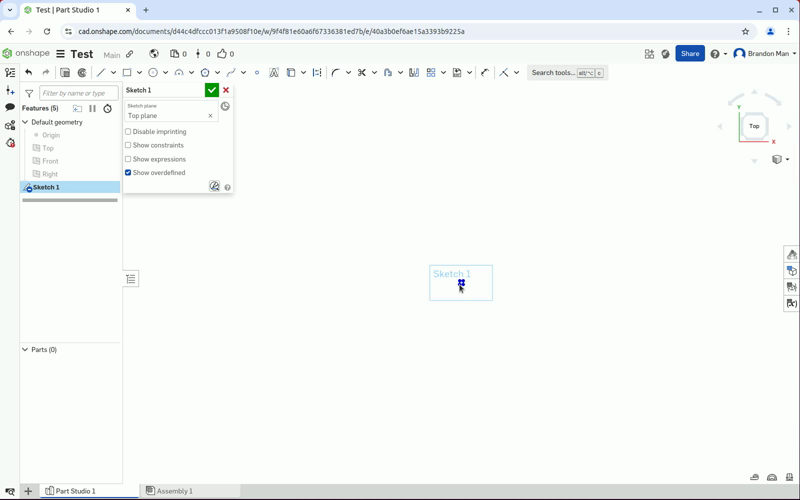
key(l)
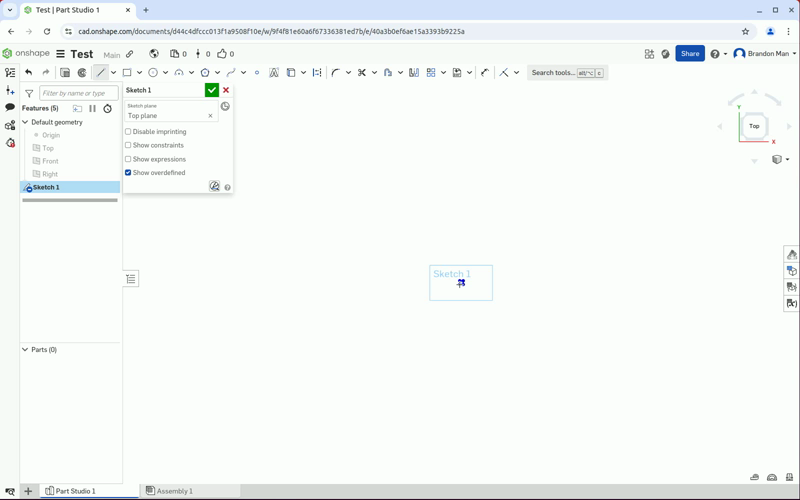
key_down(shift)
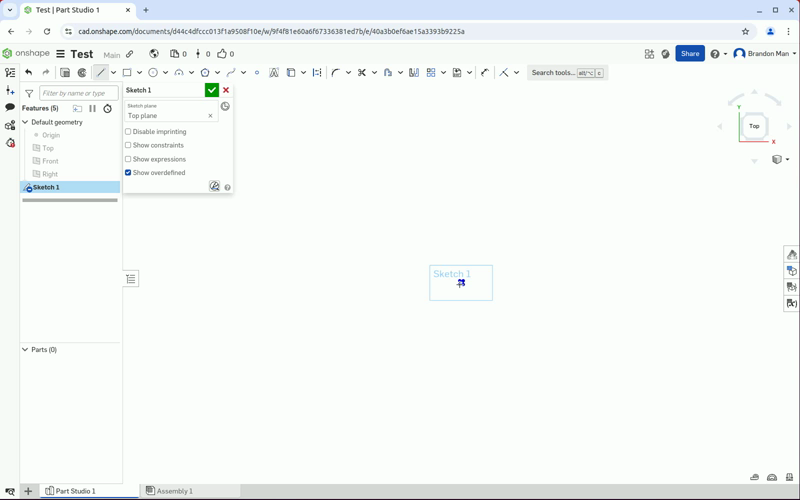
mouse_move(459, 283)
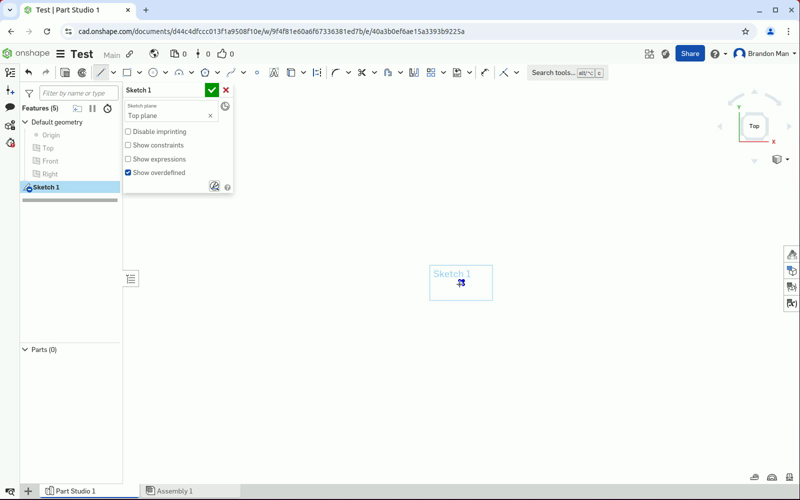
scroll(6)
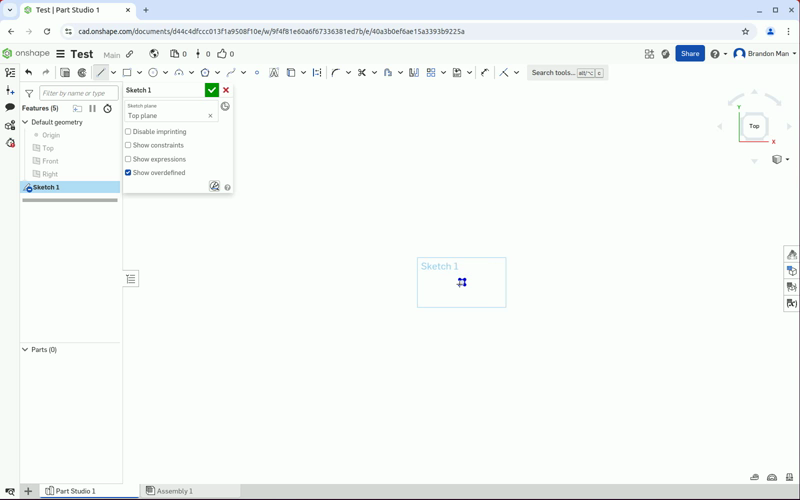
scroll(6)
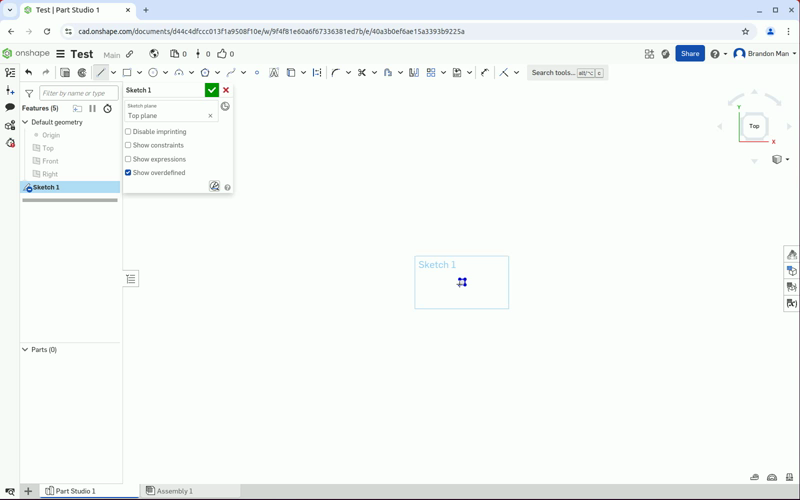
scroll(6)
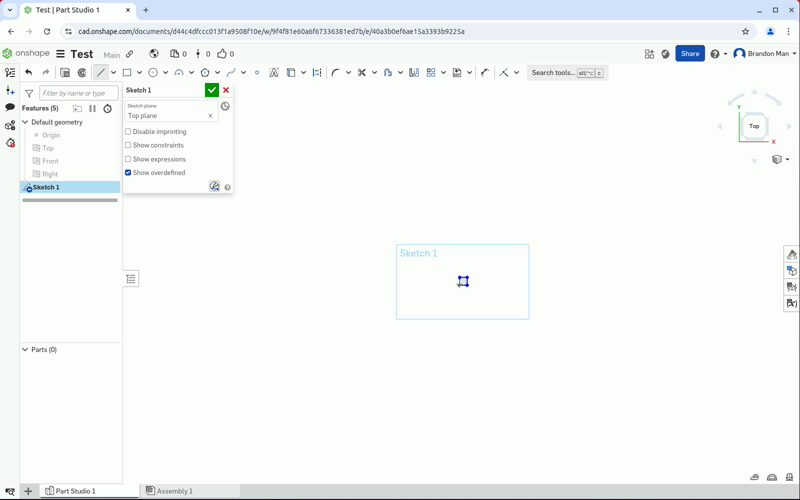
scroll(6)
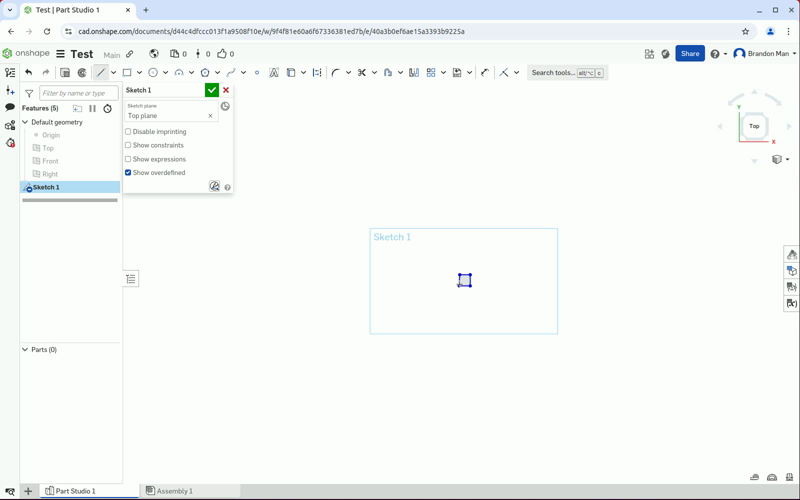
scroll(6)
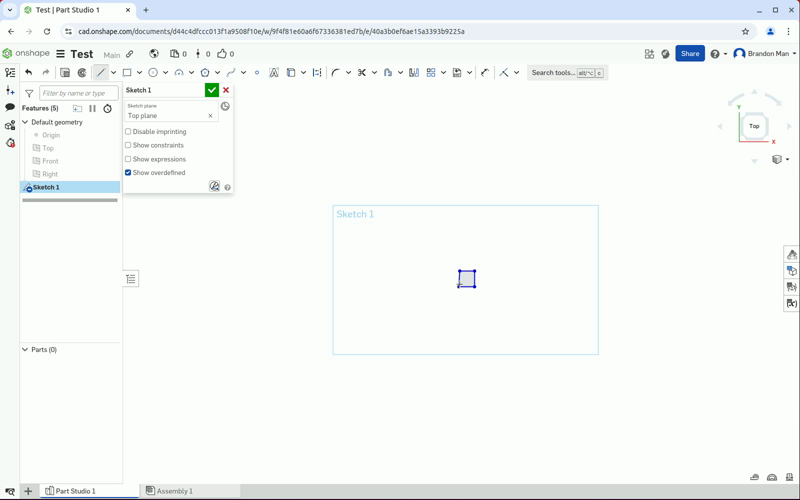
scroll(6)
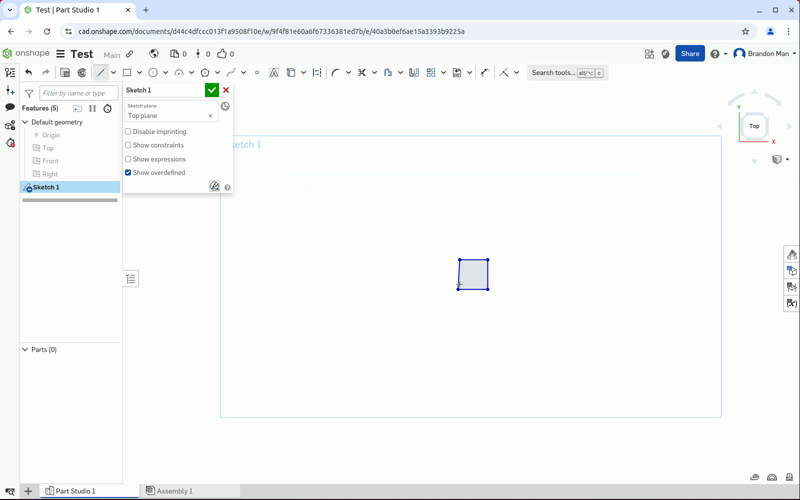
scroll(6)
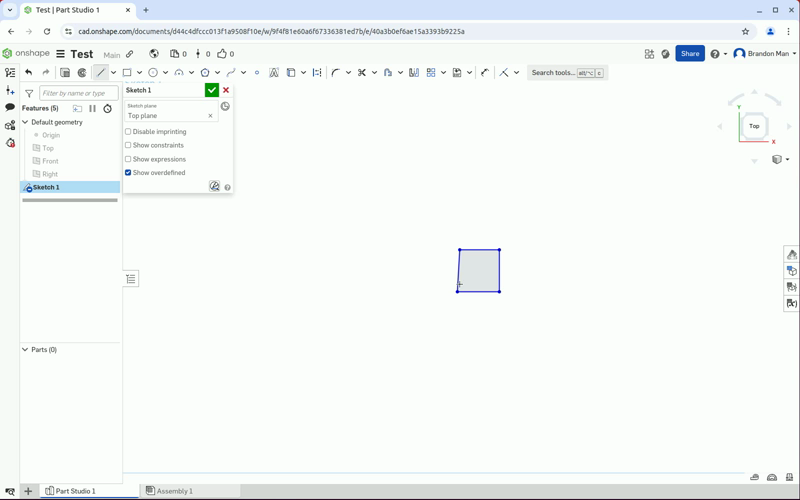
click(459, 283)
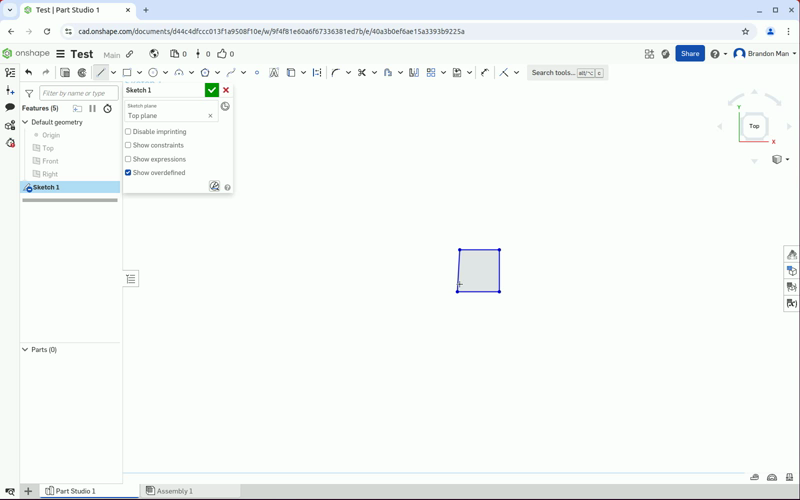
scroll(-6)
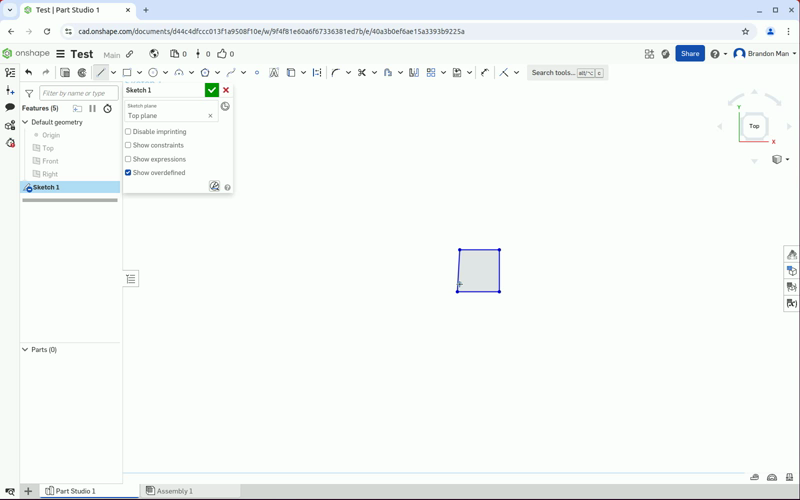
scroll(-6)
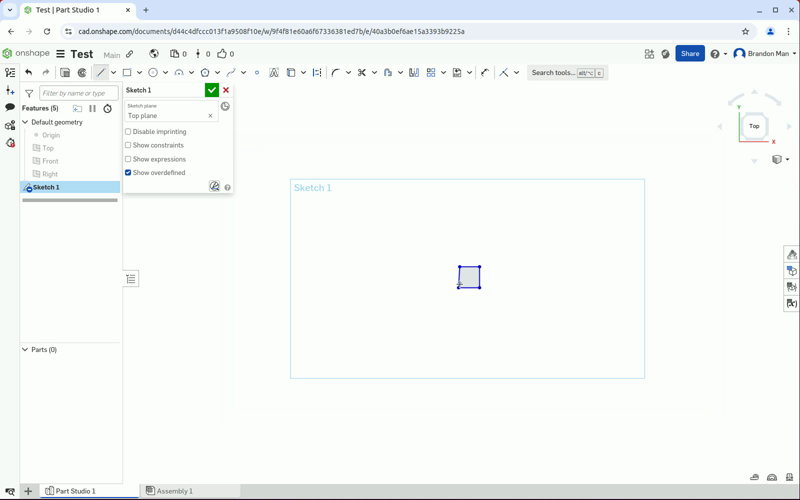
scroll(-6)
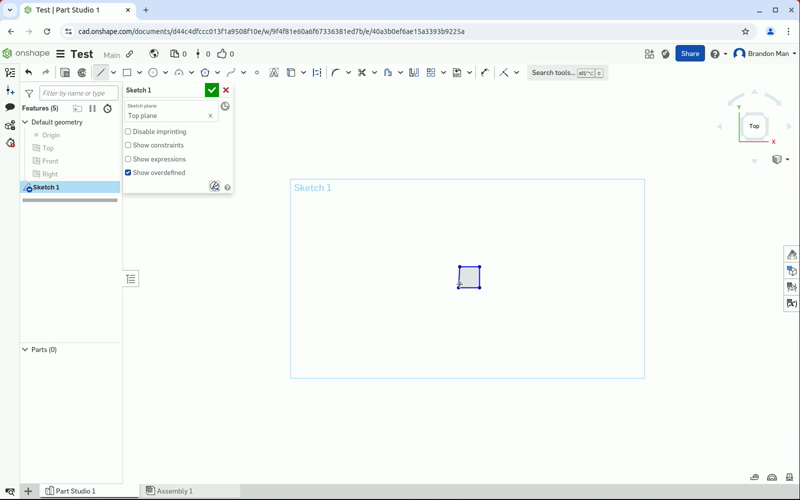
scroll(-6)
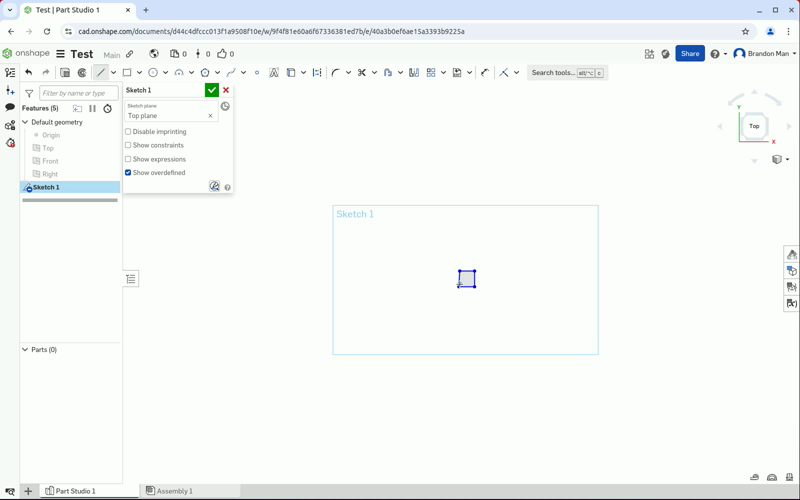
scroll(-6)
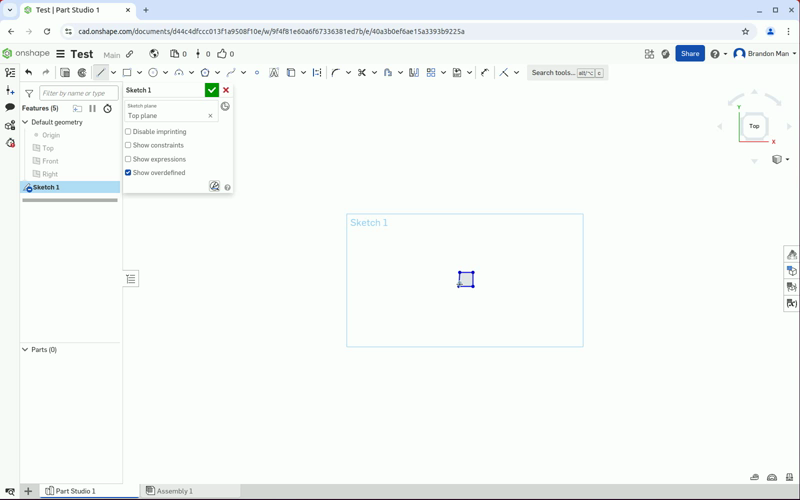
scroll(-6)
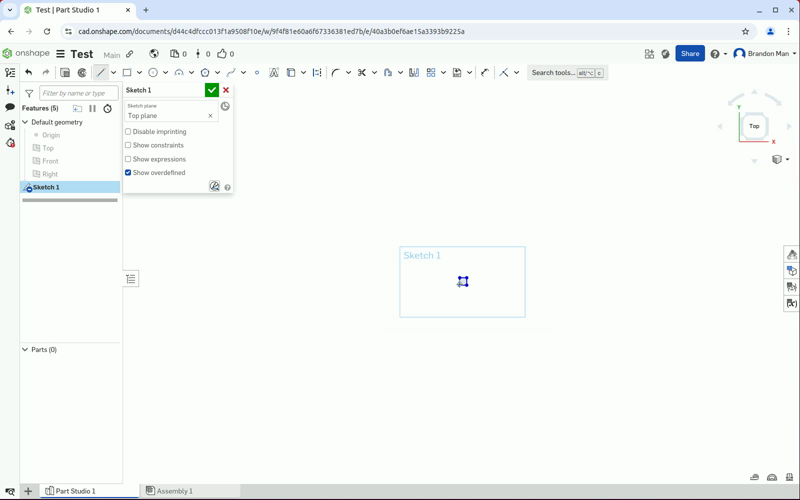
scroll(-6)
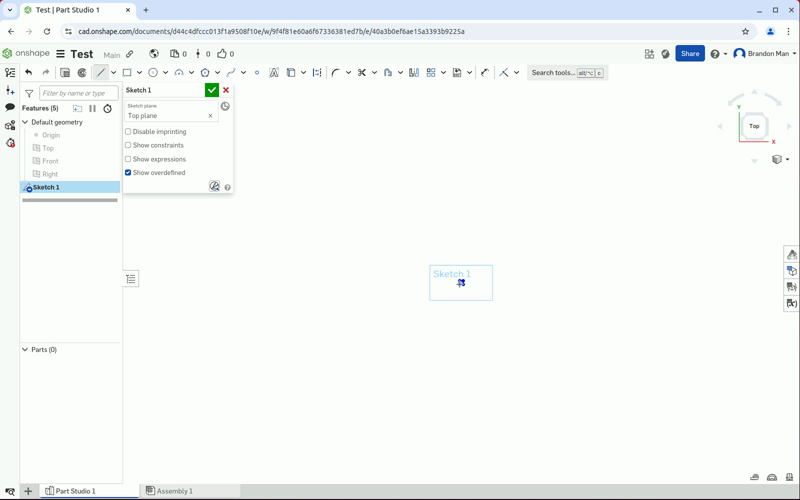
key_up(shift)
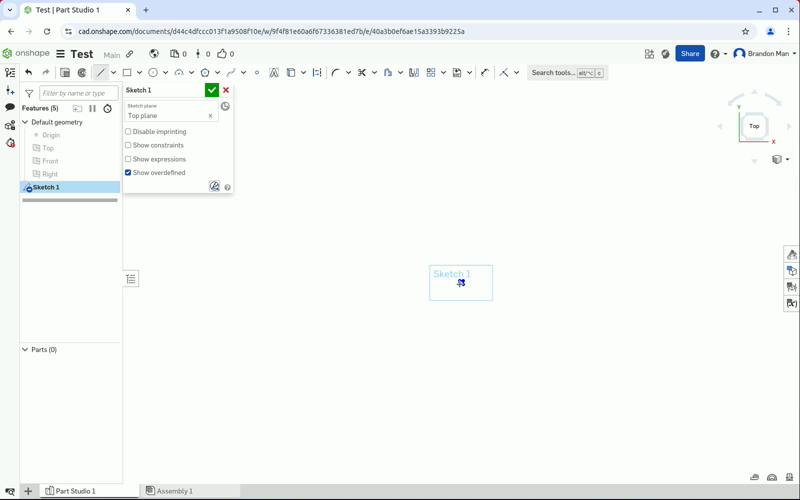
key_down(shift)
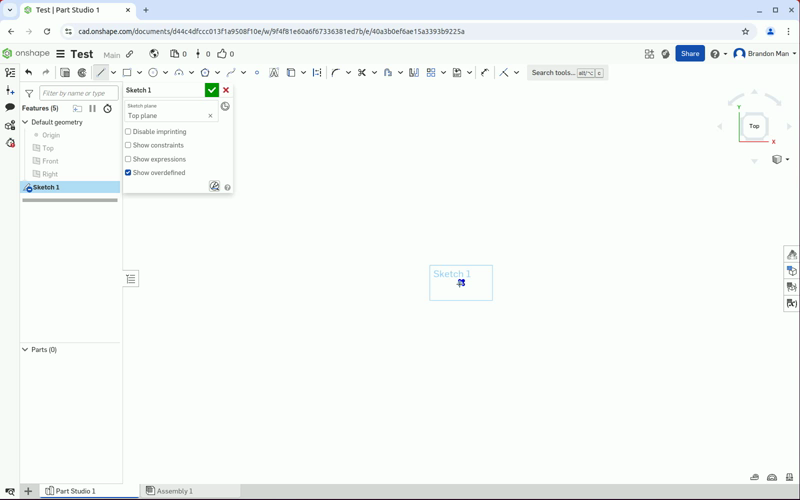
mouse_move(489, 283)
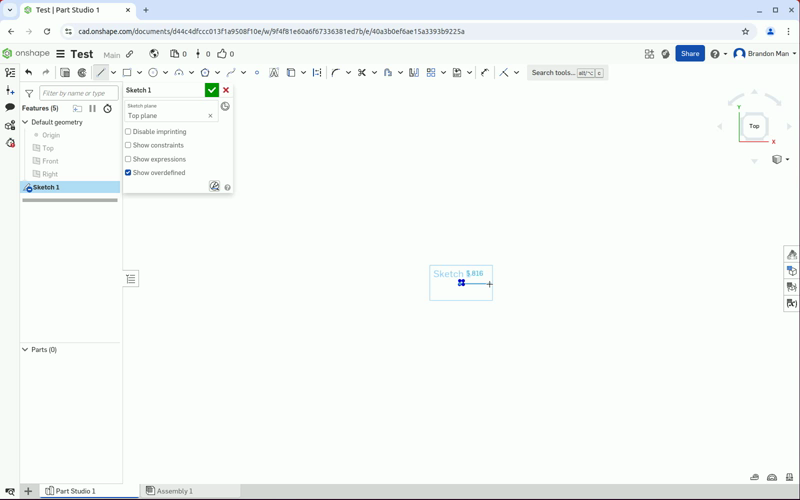
mouse_move(462, 283)
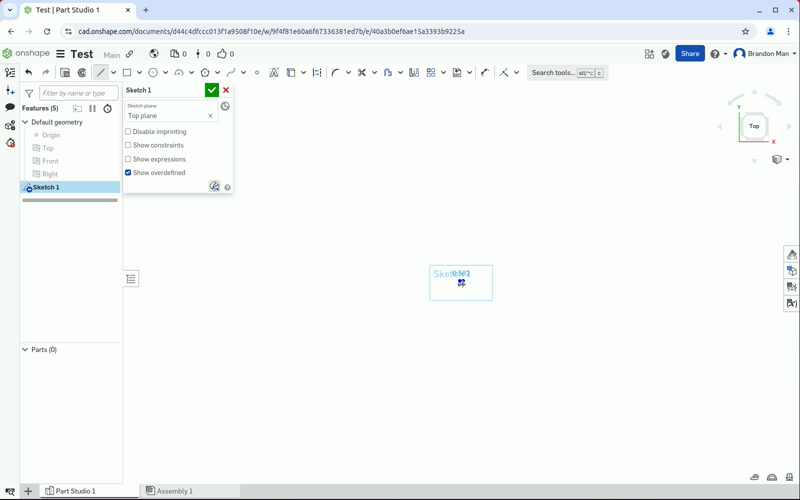
scroll(6)
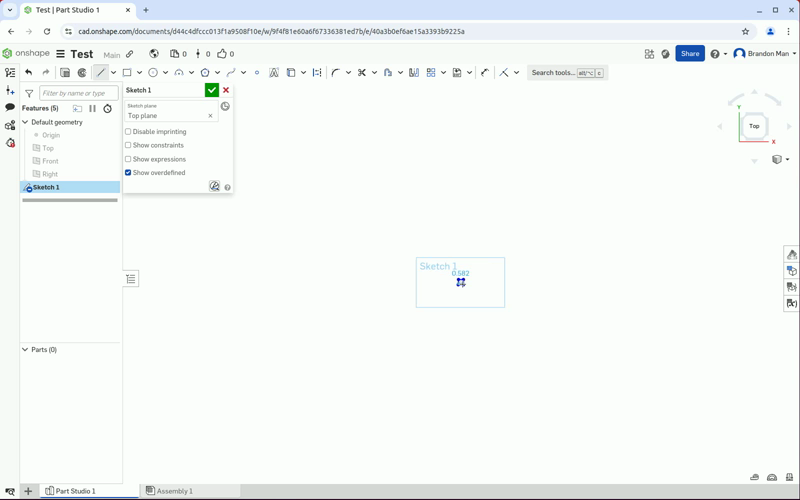
scroll(6)
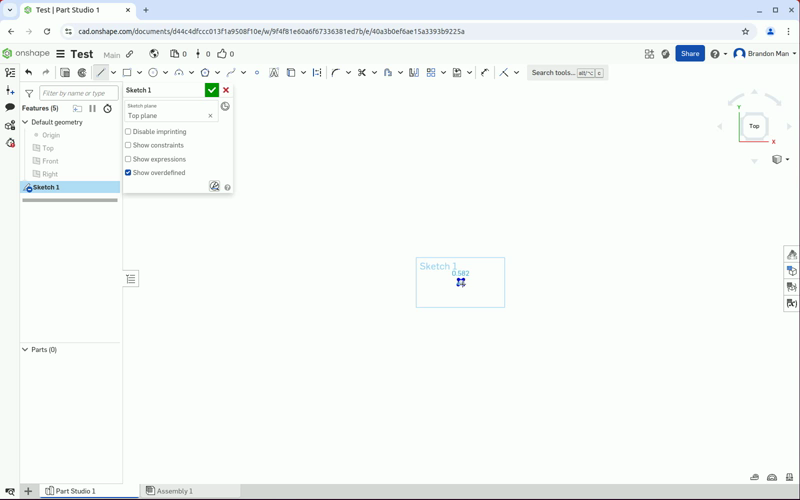
scroll(6)
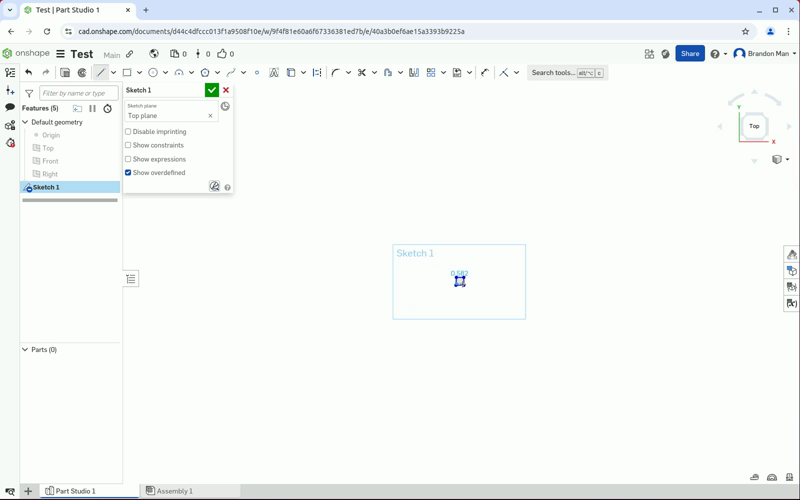
scroll(6)
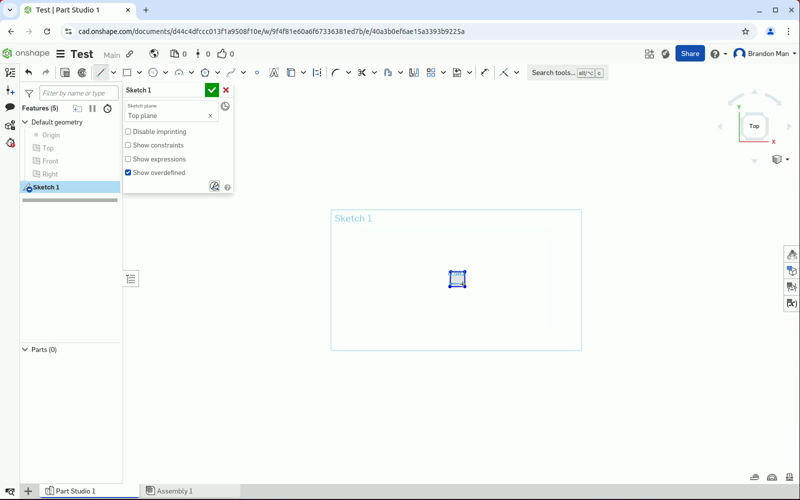
scroll(6)
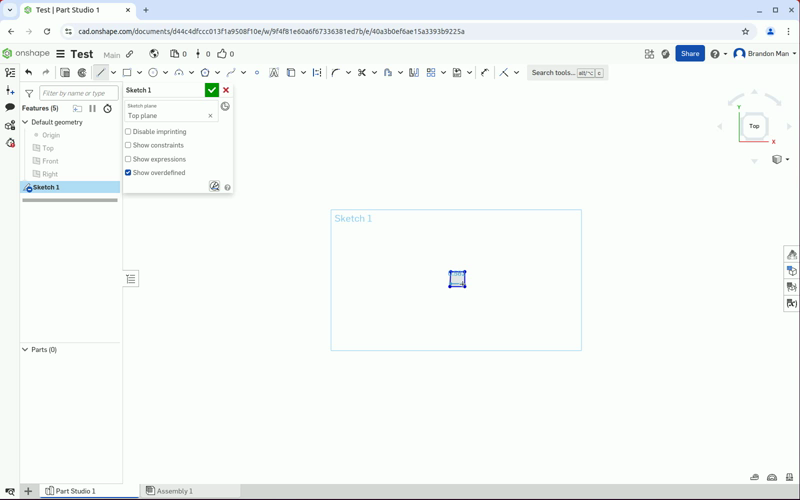
scroll(6)
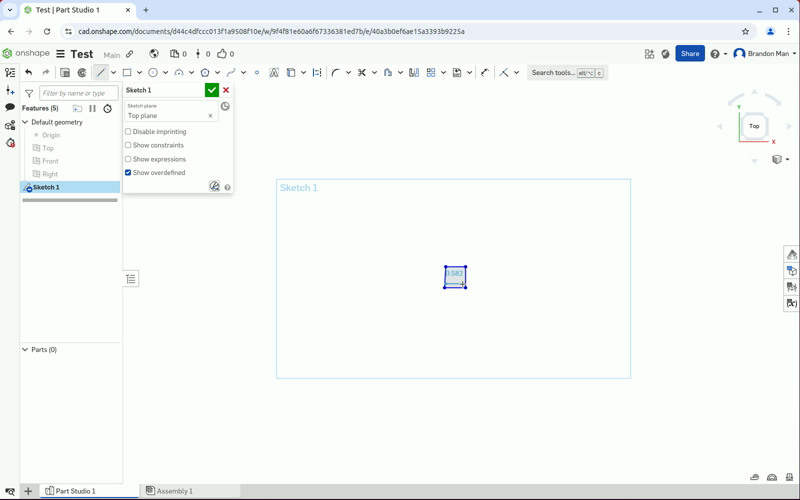
scroll(6)
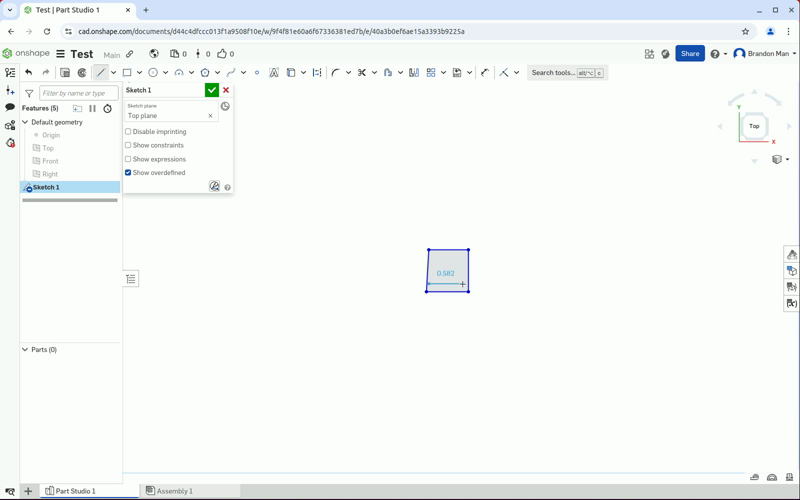
click(462, 283)
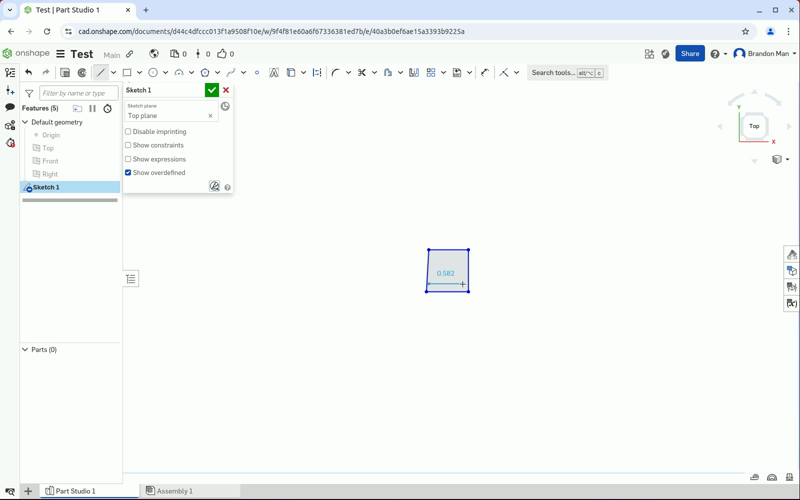
scroll(-6)
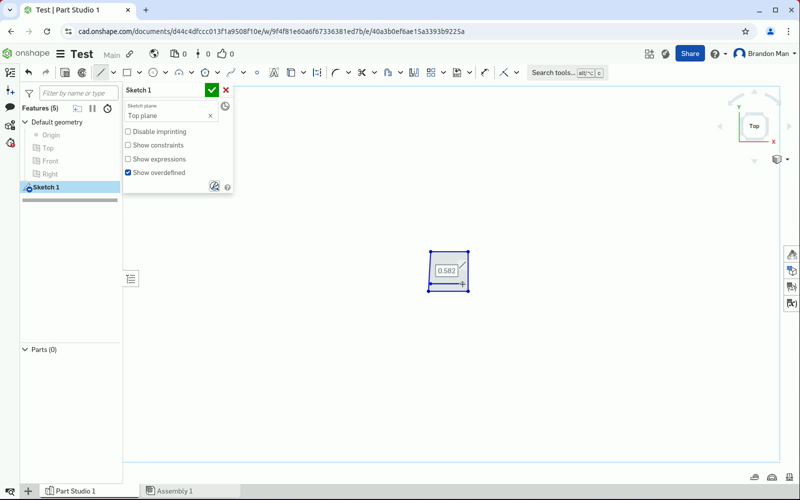
scroll(-6)
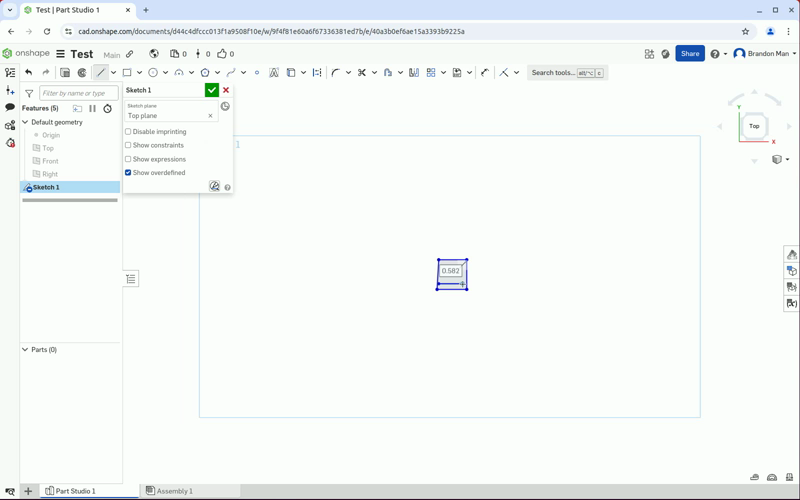
scroll(-6)
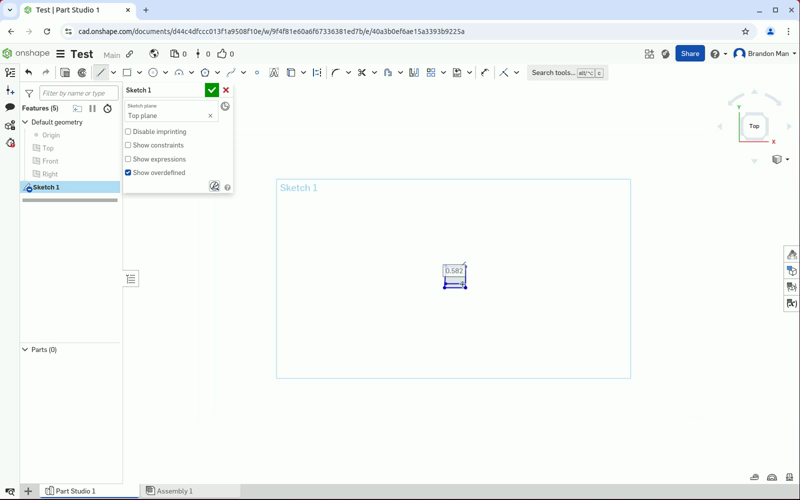
scroll(-6)
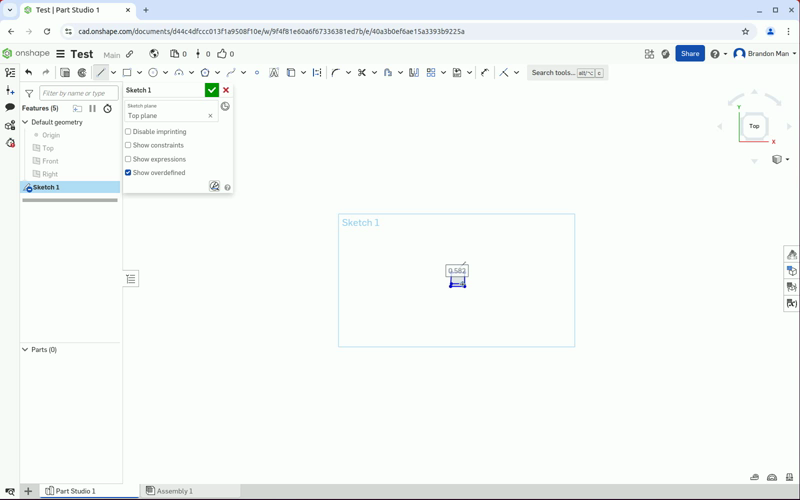
scroll(-6)
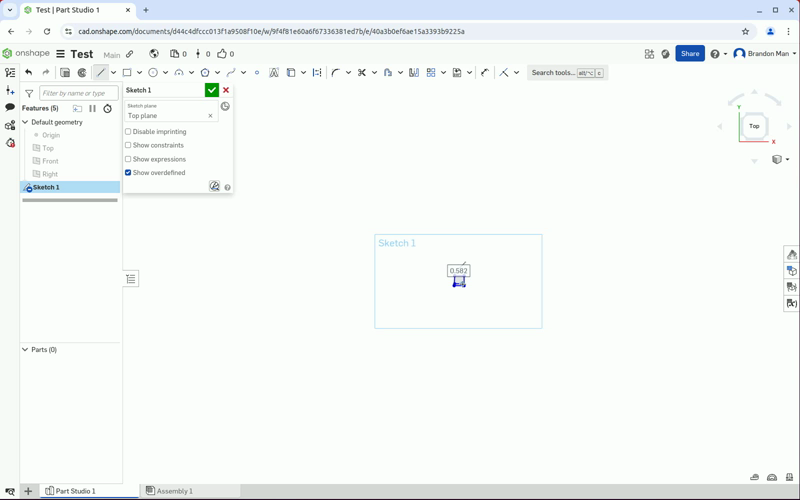
scroll(-6)
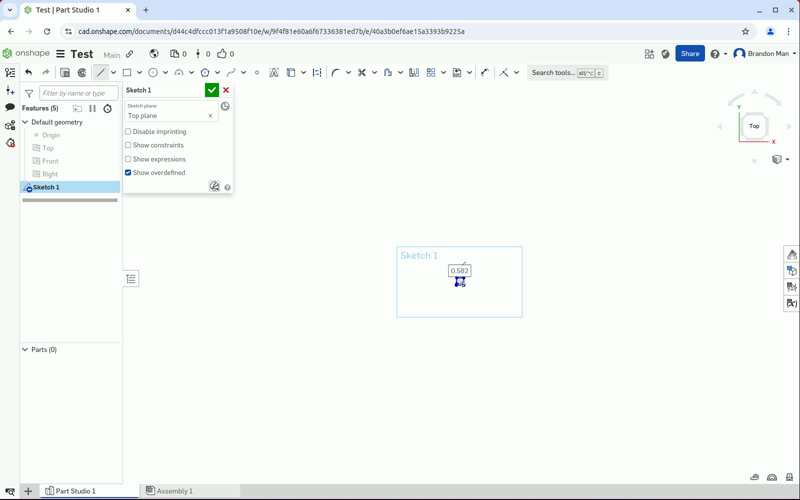
scroll(-6)
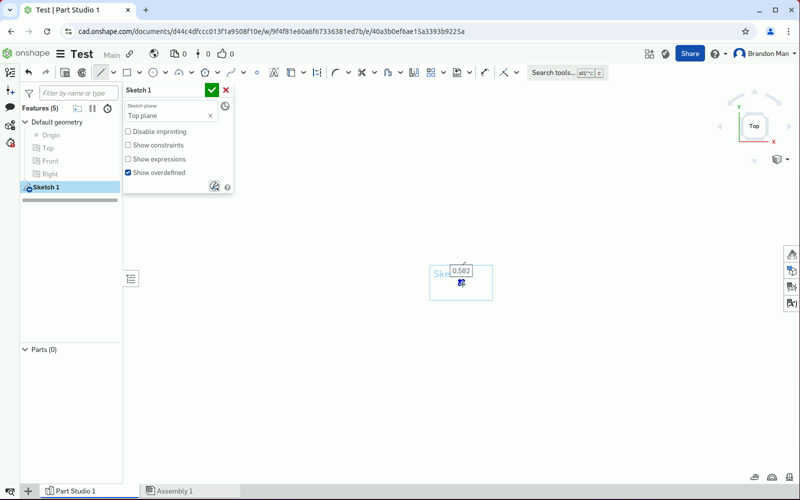
key_up(shift)
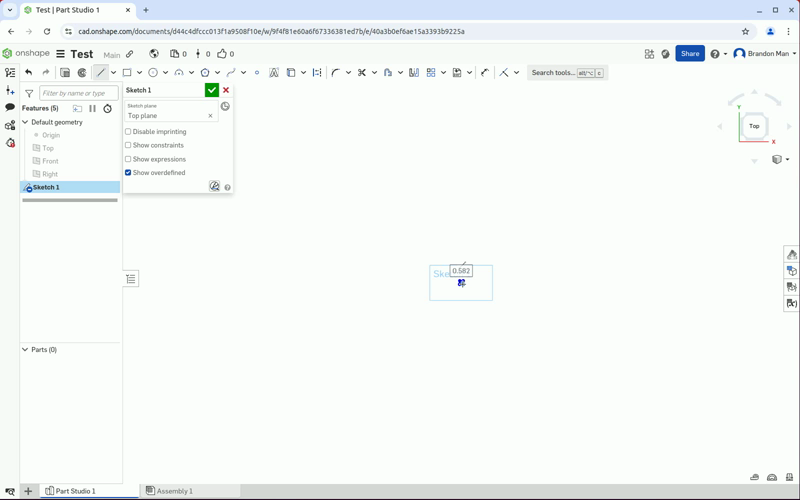
key_down(shift)
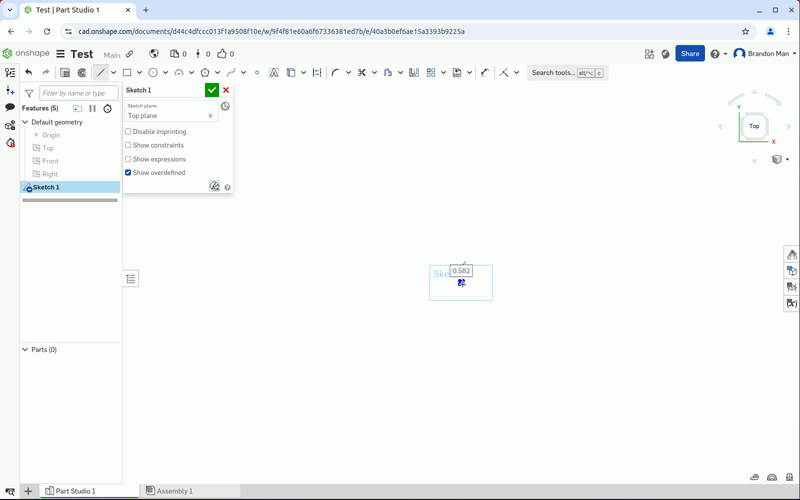
mouse_move(492, 283)
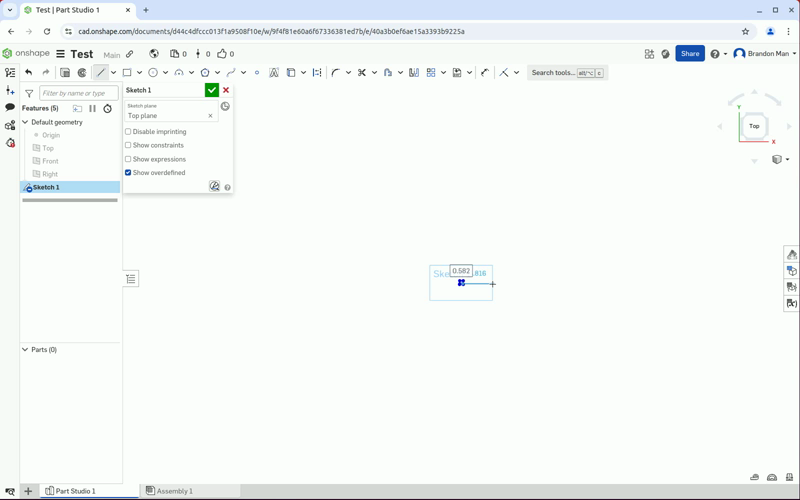
mouse_move(462, 280)
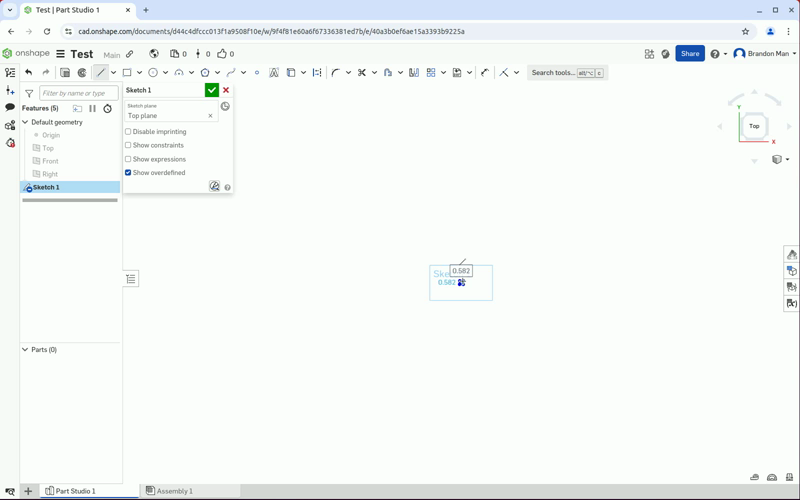
scroll(6)
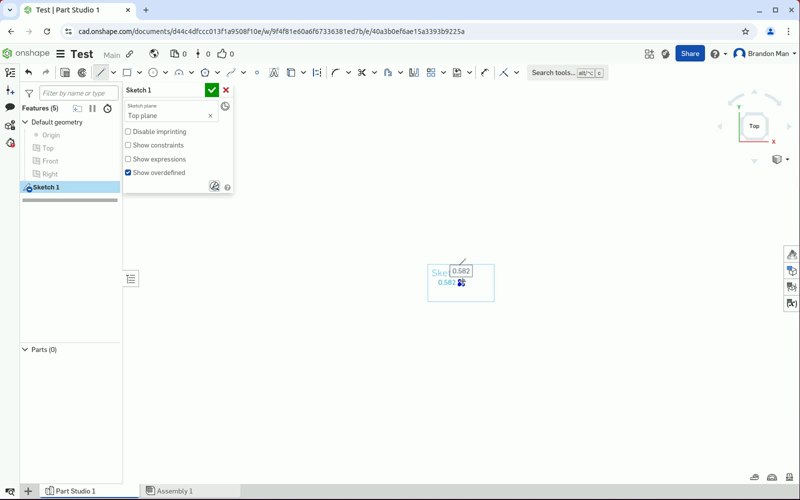
scroll(6)
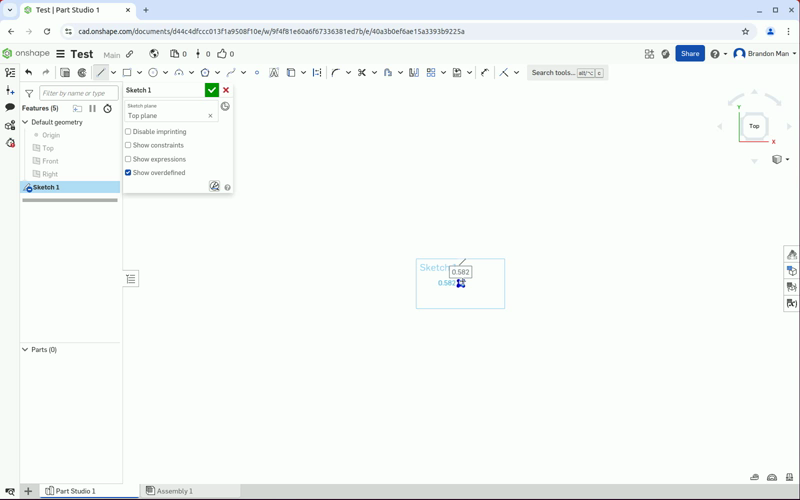
scroll(6)
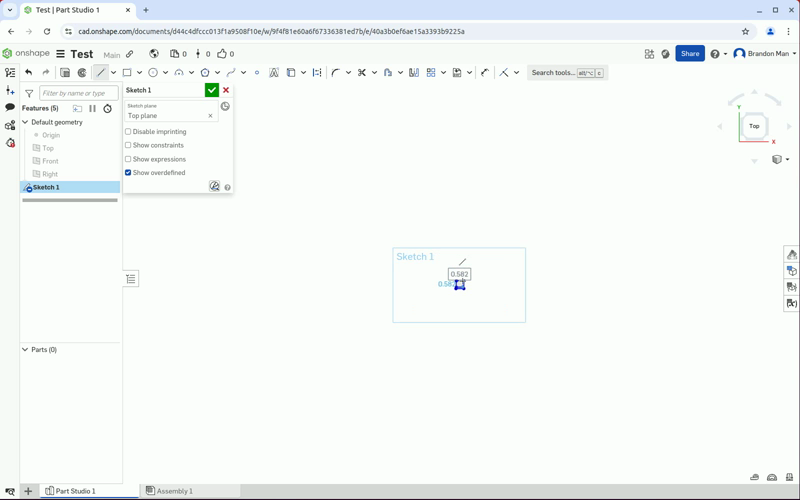
scroll(6)
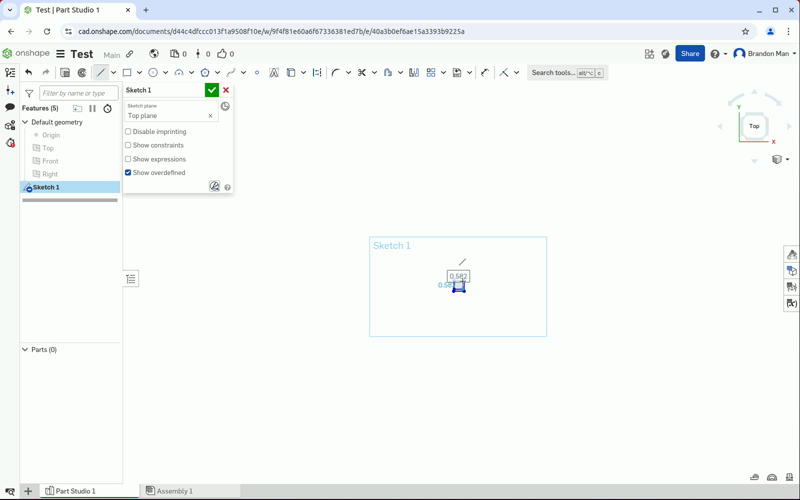
scroll(6)
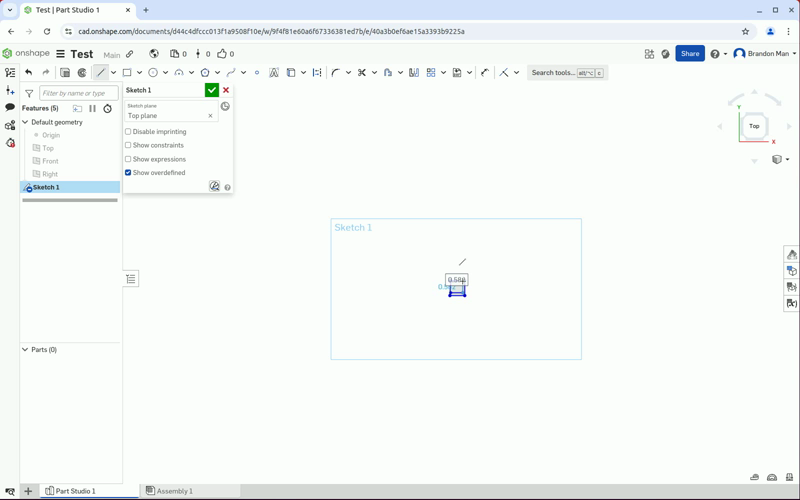
scroll(6)
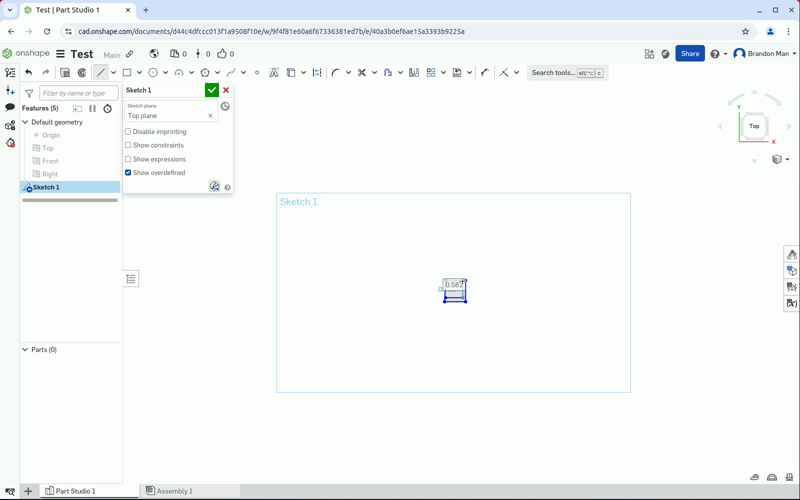
scroll(6)
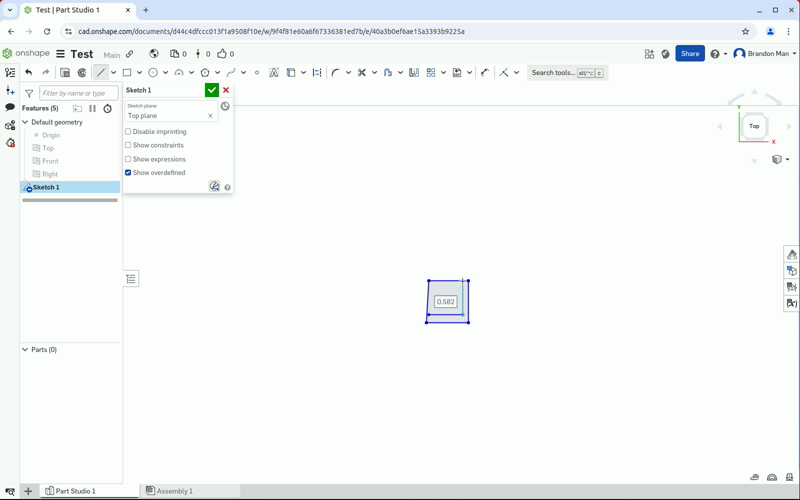
click(462, 280)
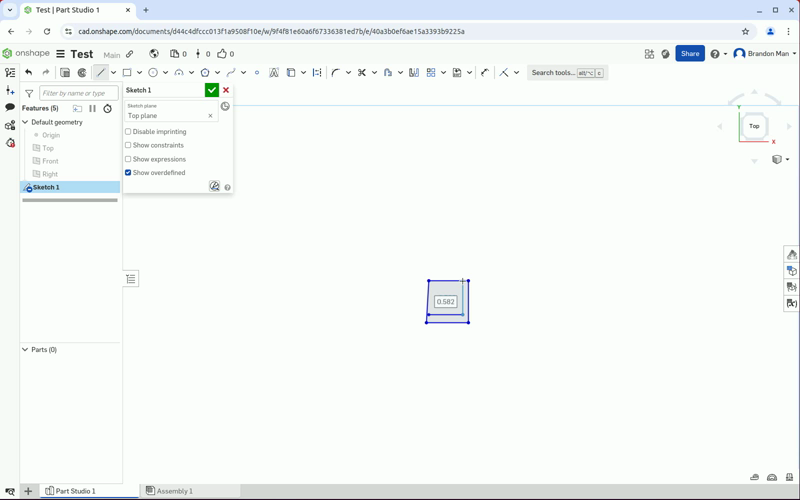
scroll(-6)
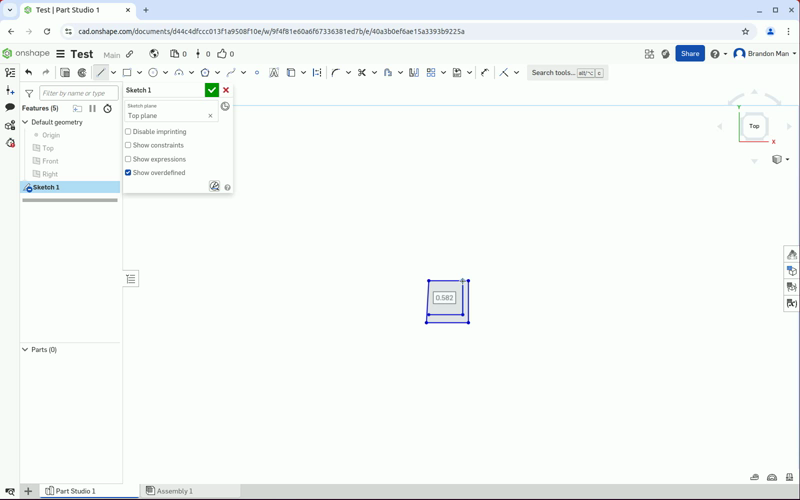
scroll(-6)
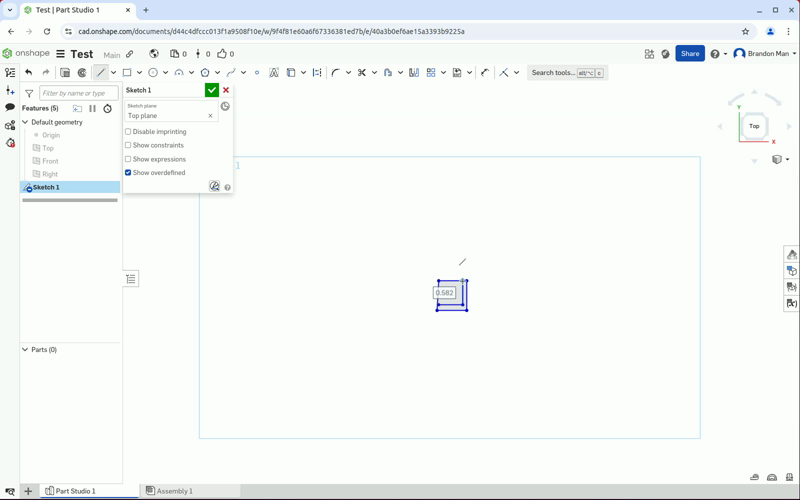
scroll(-6)
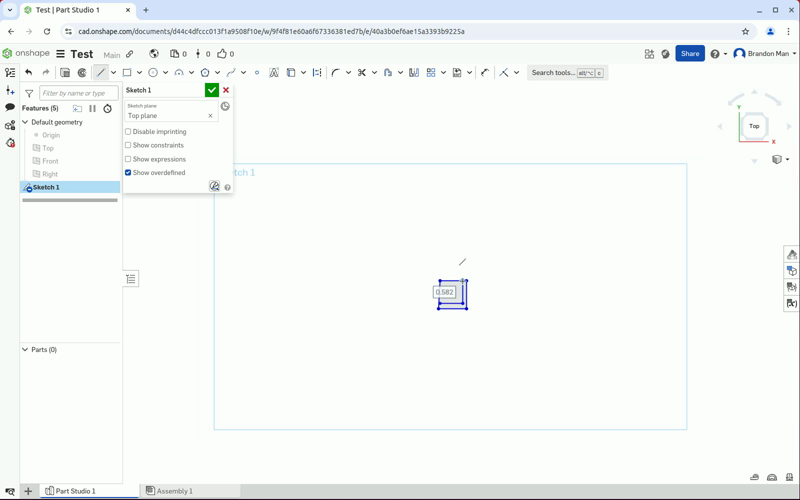
scroll(-6)
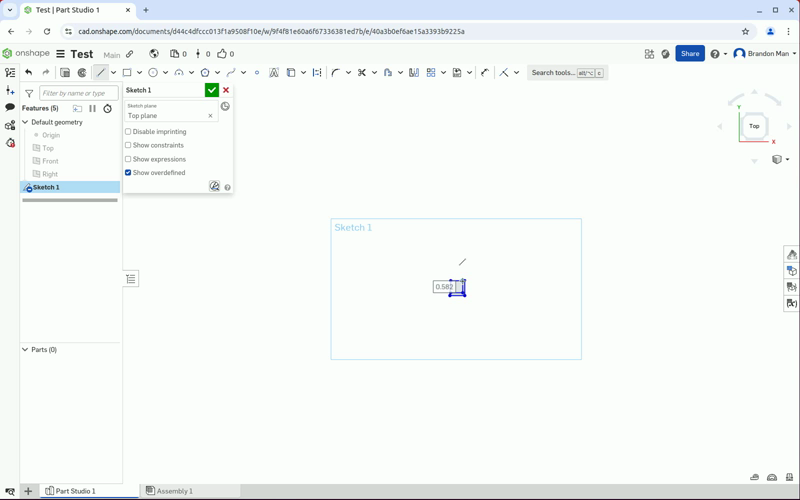
scroll(-6)
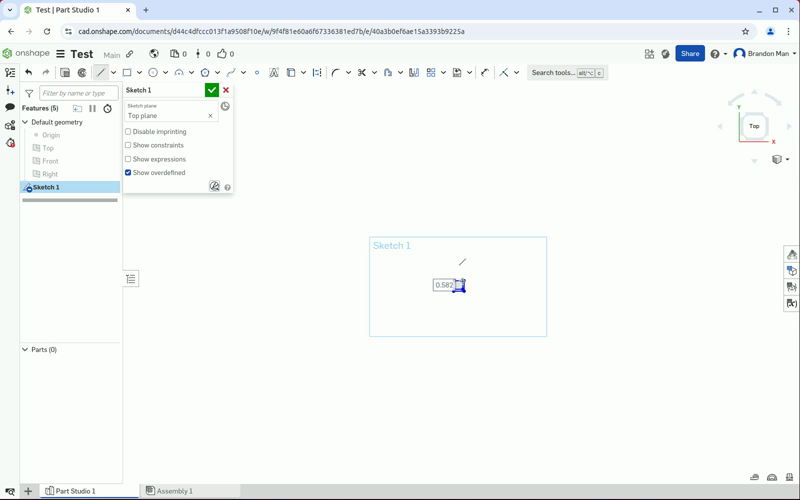
scroll(-6)
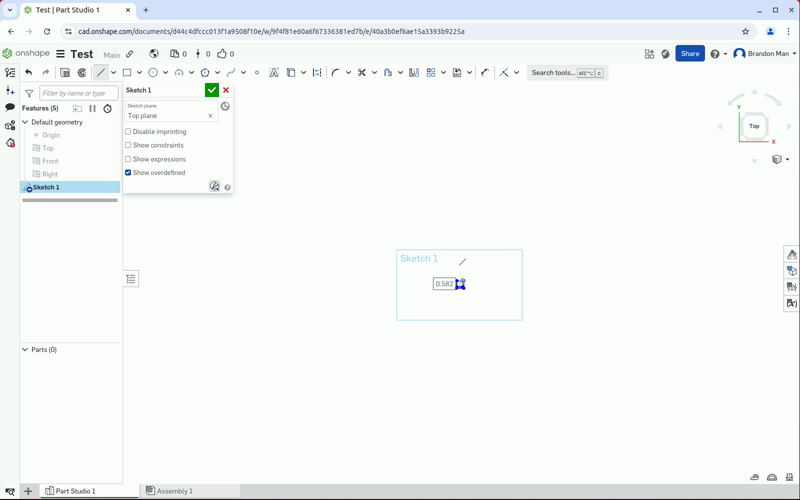
scroll(-6)
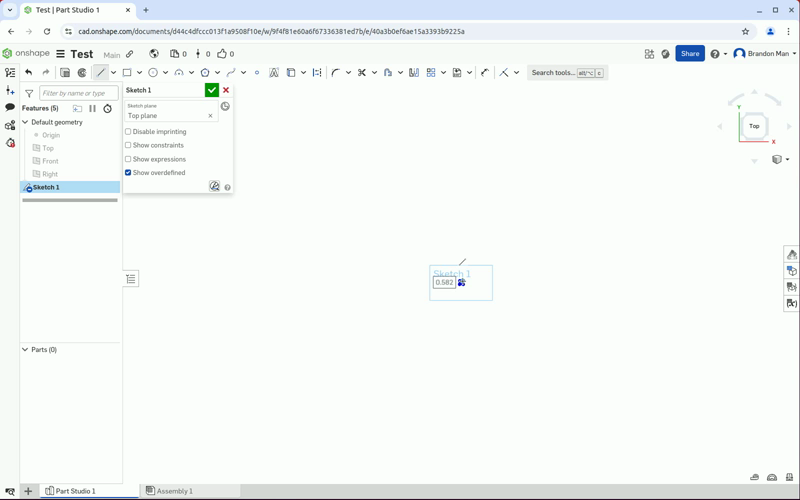
key_up(shift)
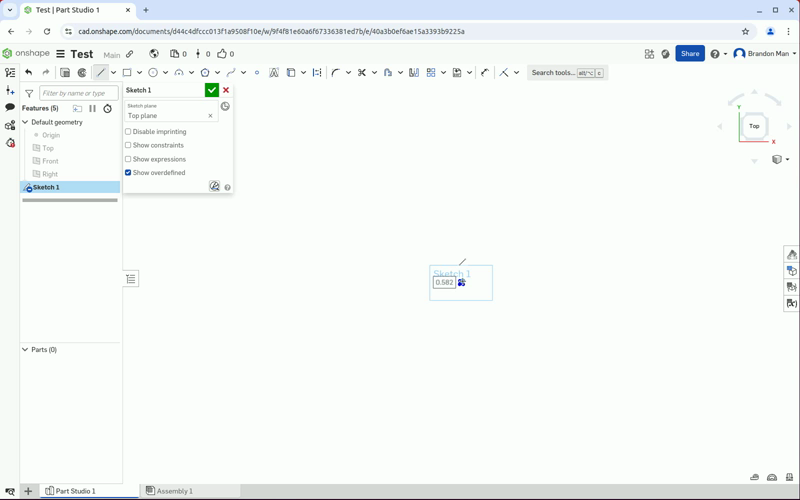
key_down(shift)
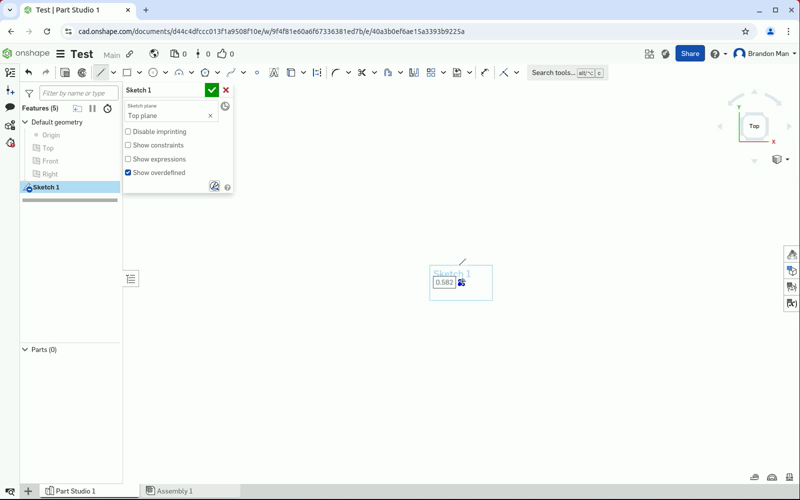
mouse_move(492, 280)
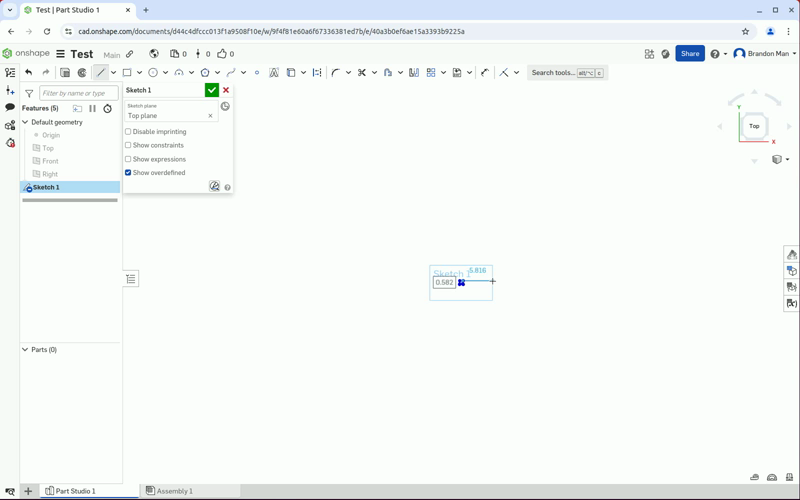
mouse_move(459, 280)
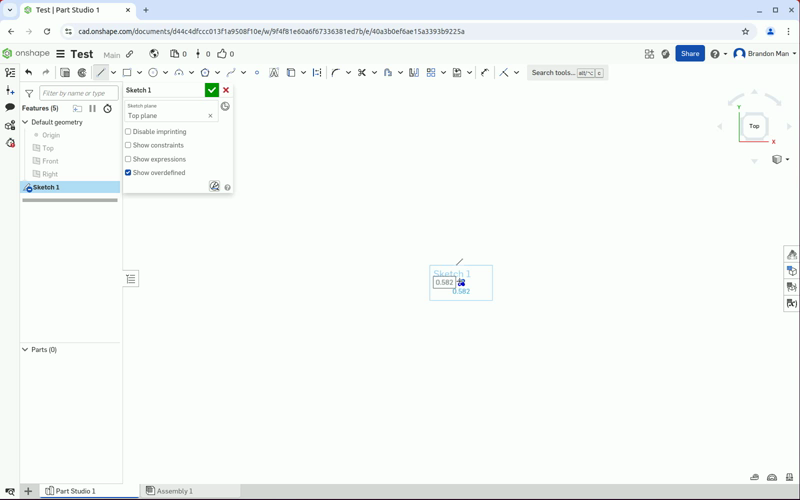
scroll(6)
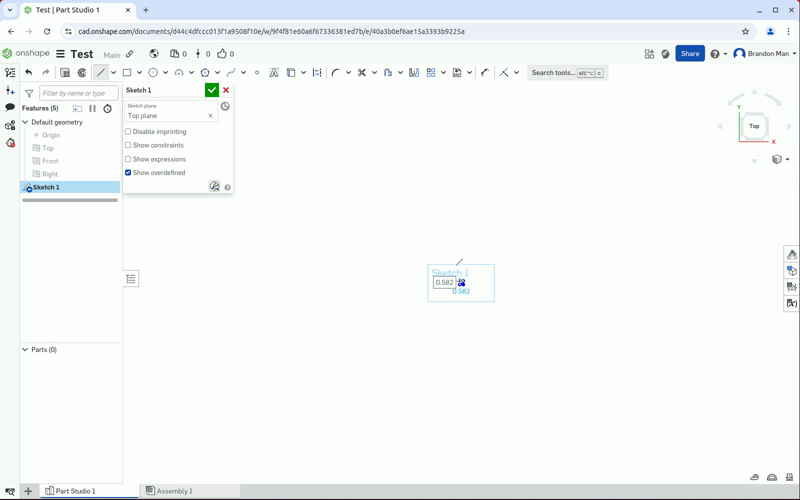
scroll(6)
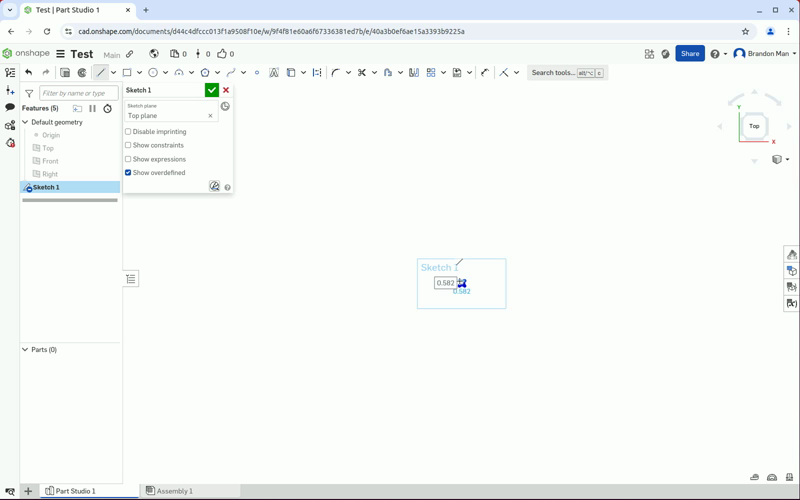
scroll(6)
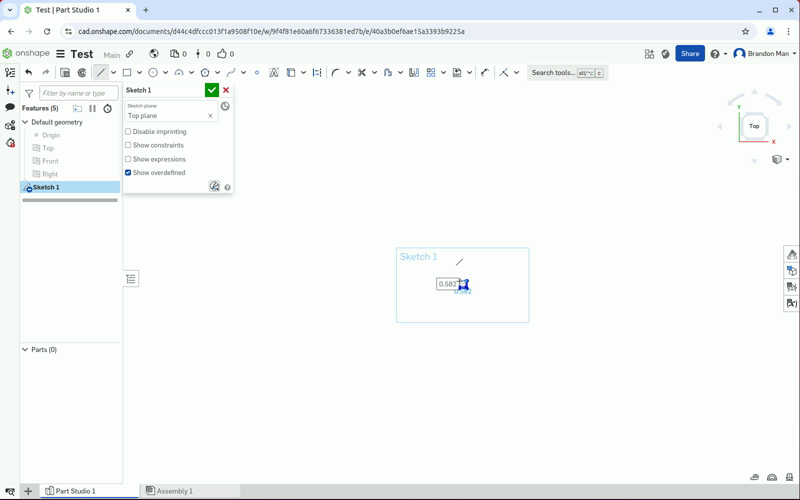
scroll(6)
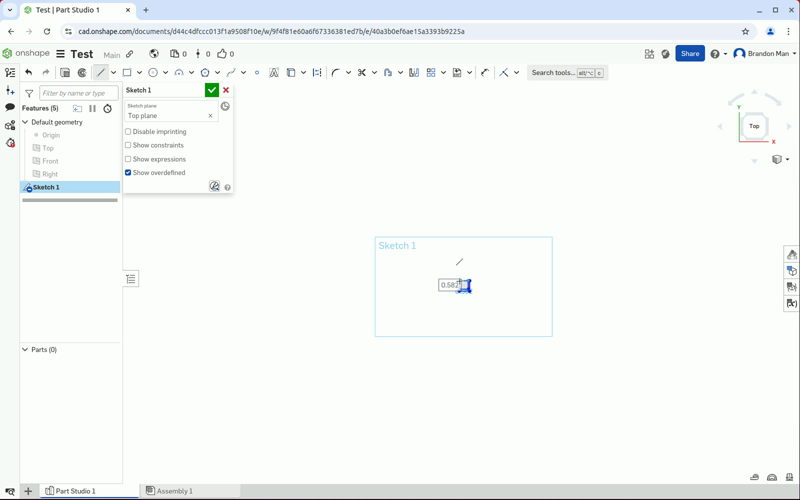
scroll(6)
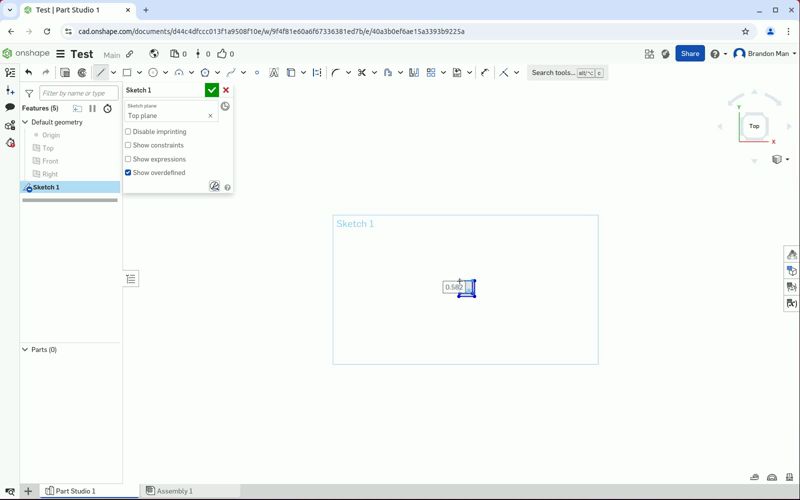
scroll(6)
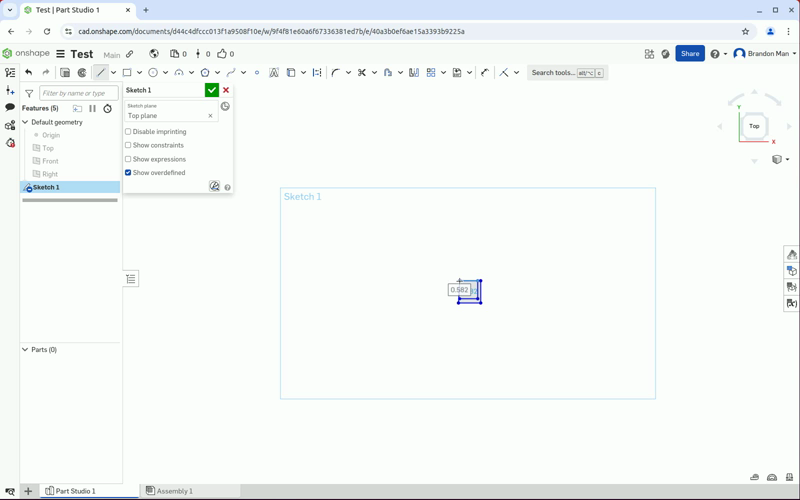
scroll(6)
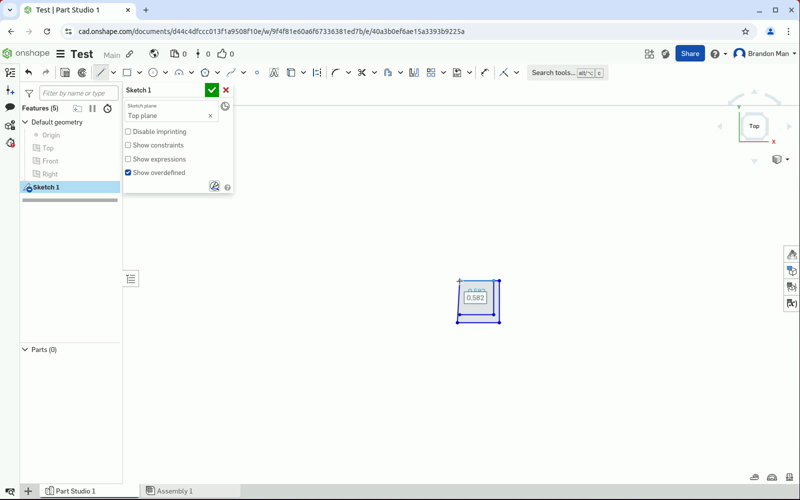
click(459, 280)
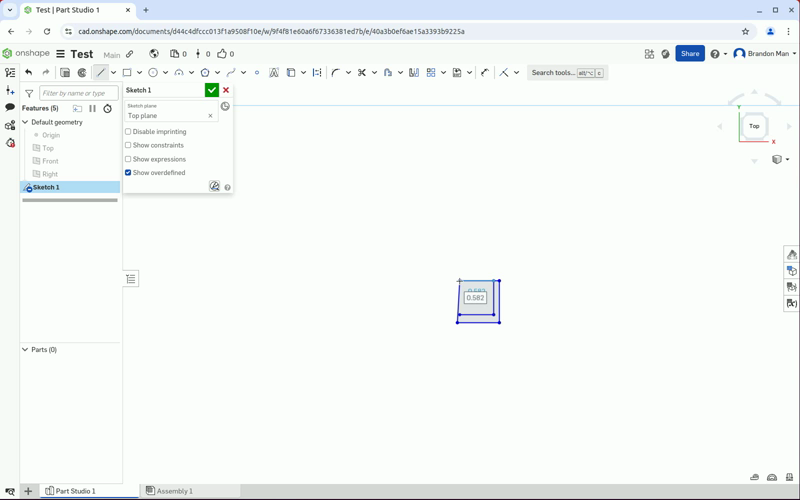
scroll(-6)
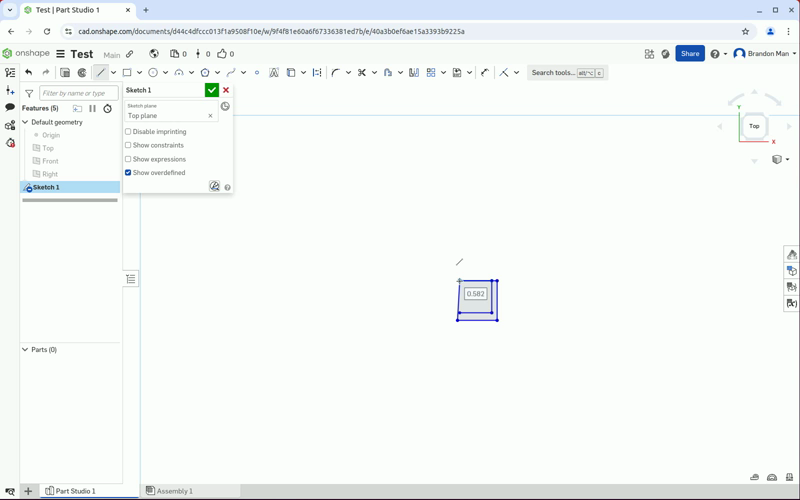
scroll(-6)
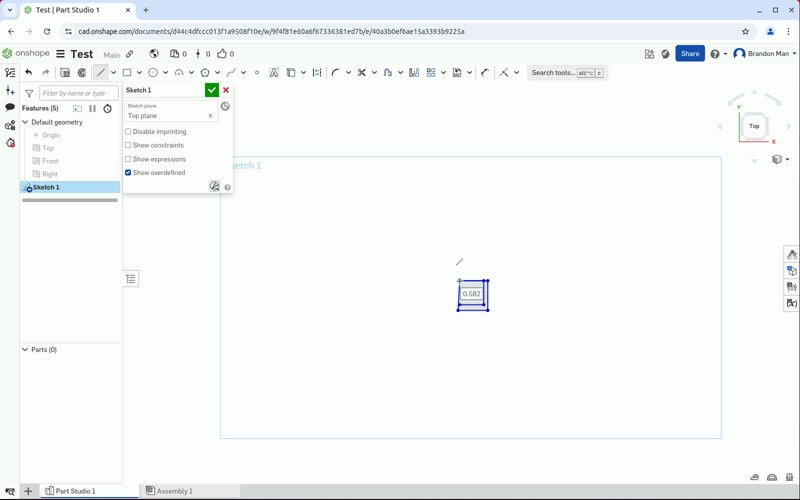
scroll(-6)
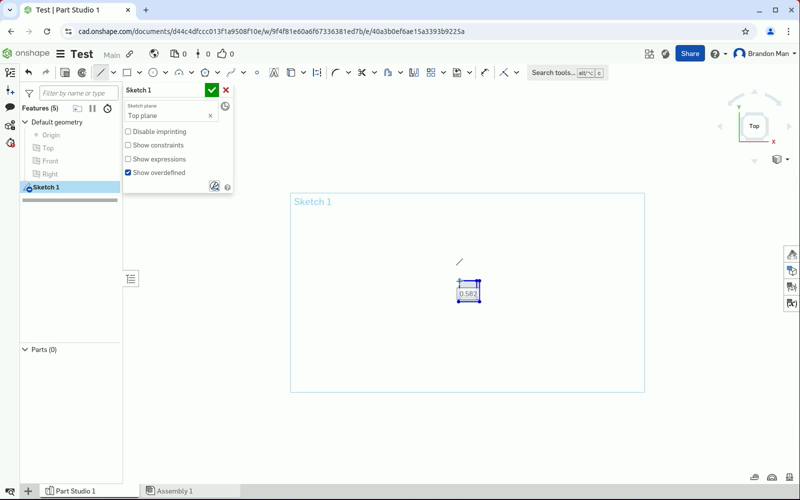
scroll(-6)
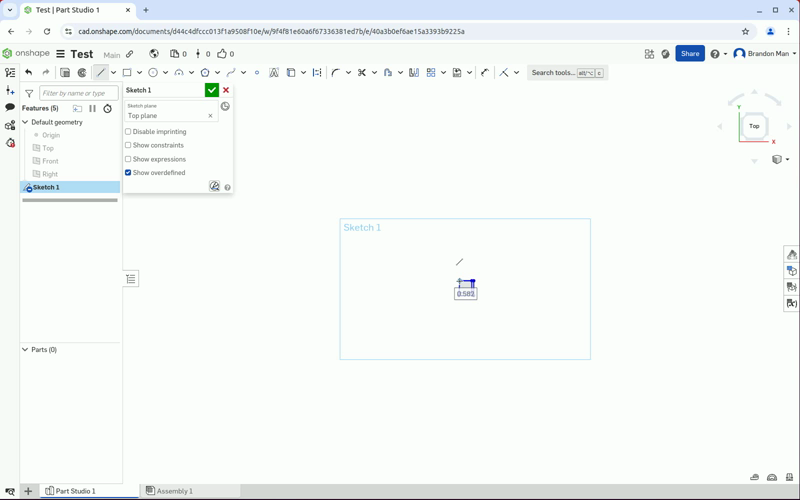
scroll(-6)
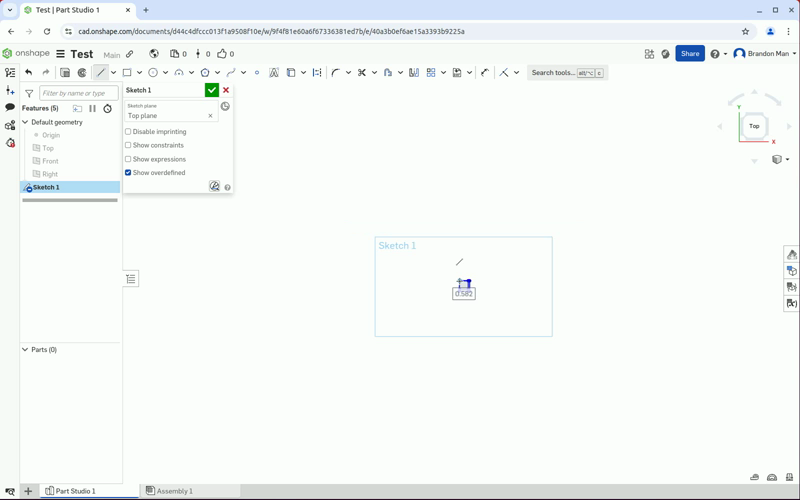
scroll(-6)
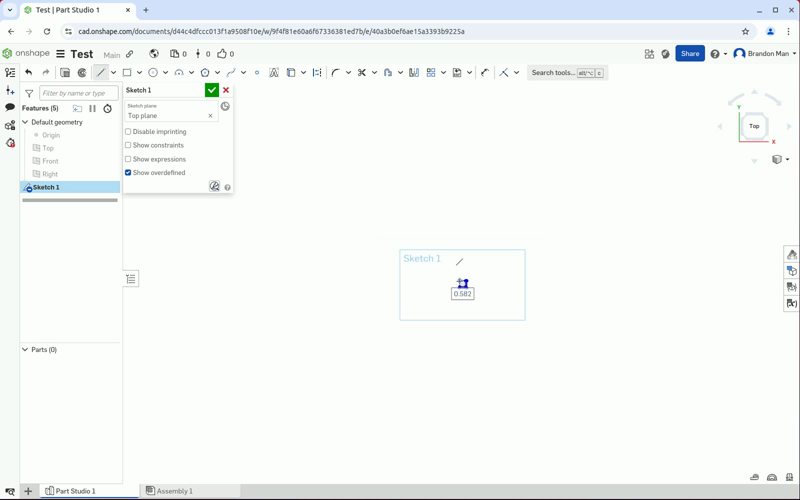
scroll(-6)
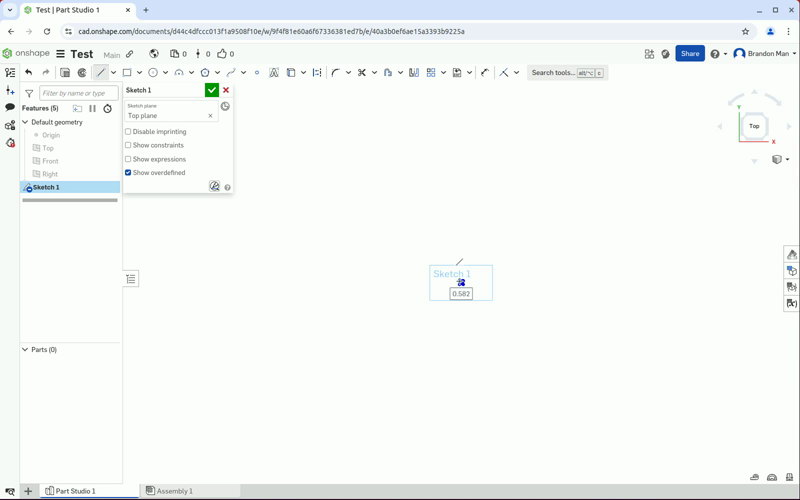
key_up(shift)
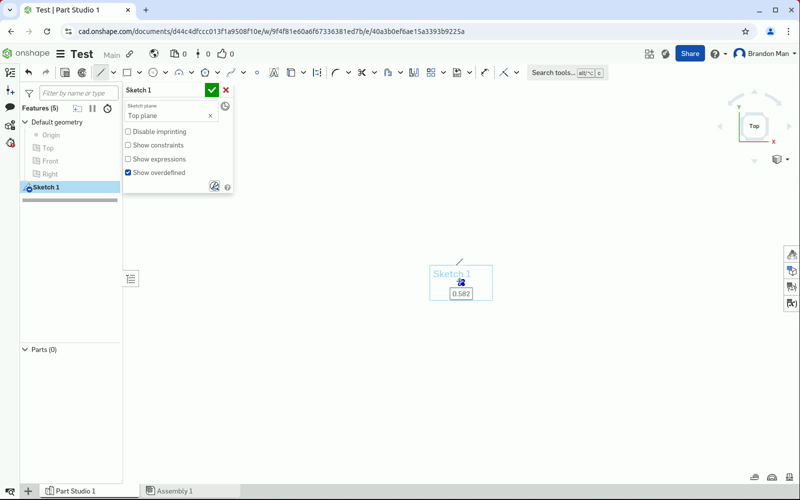
mouse_move(489, 280)
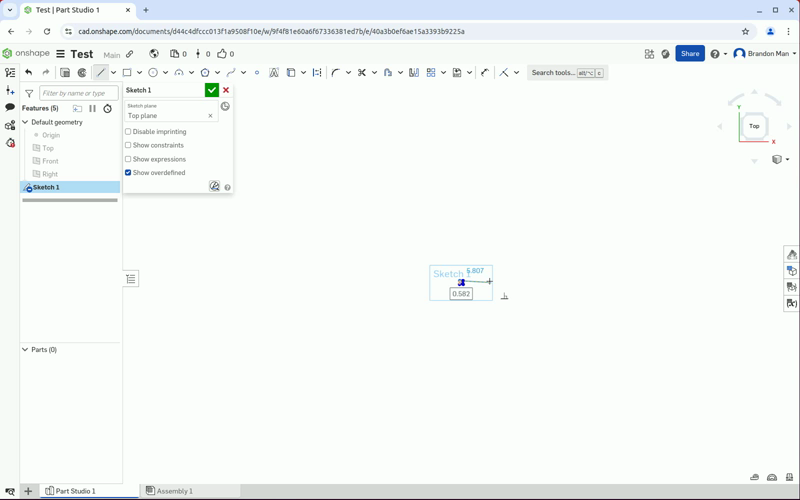
key_down(shift)
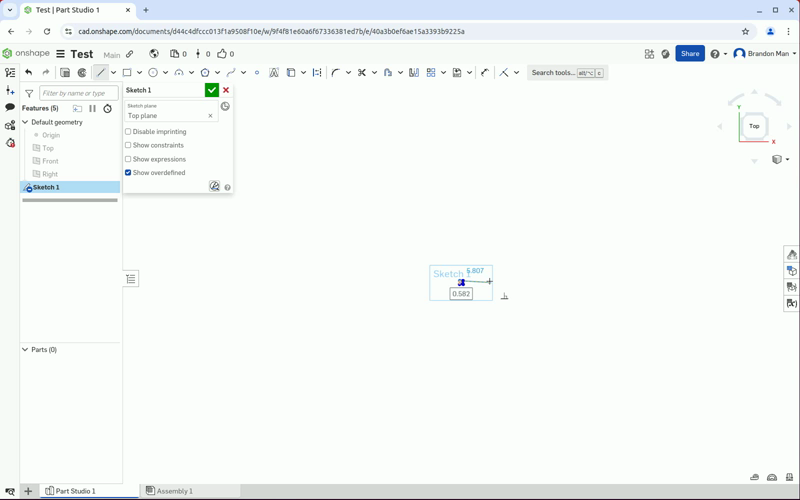
mouse_move(459, 283)
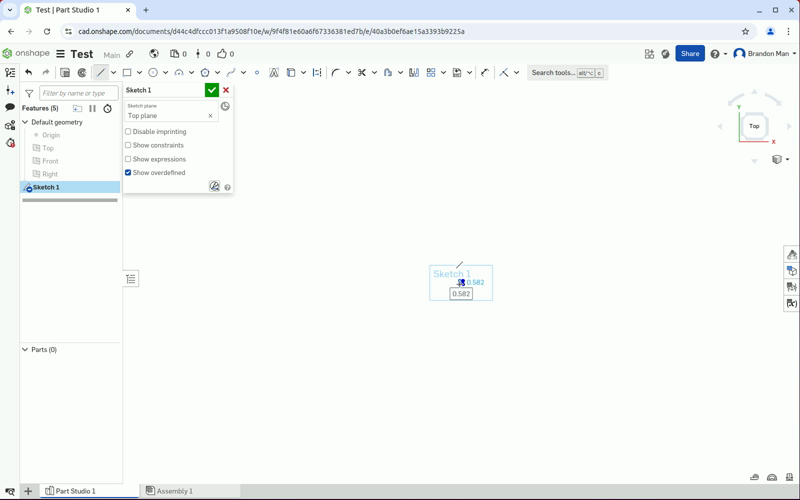
scroll(6)
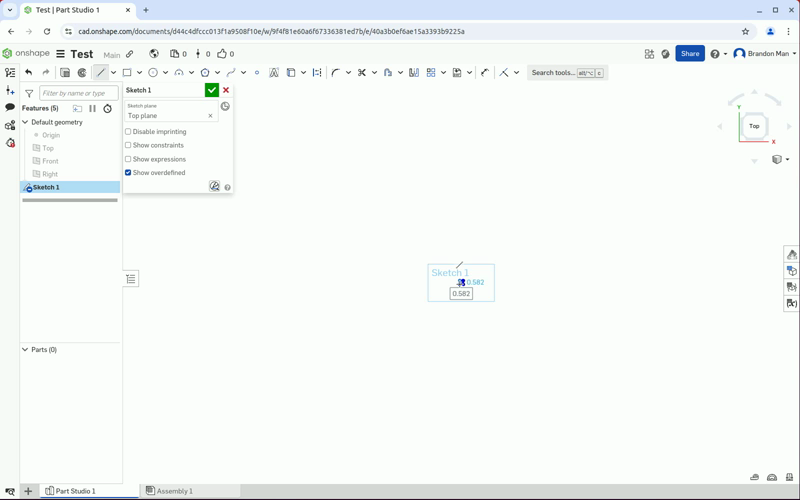
scroll(6)
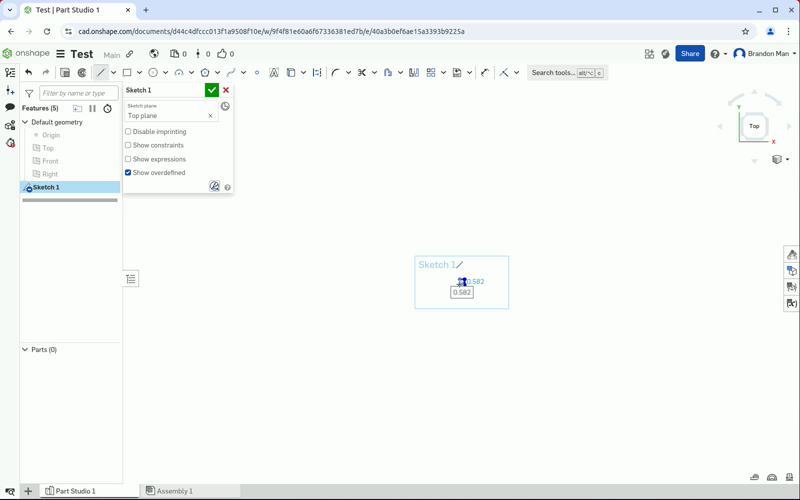
scroll(6)
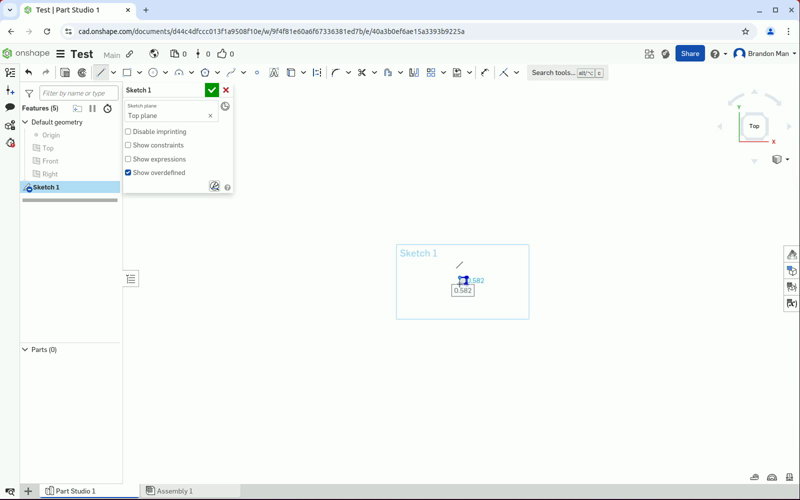
scroll(6)
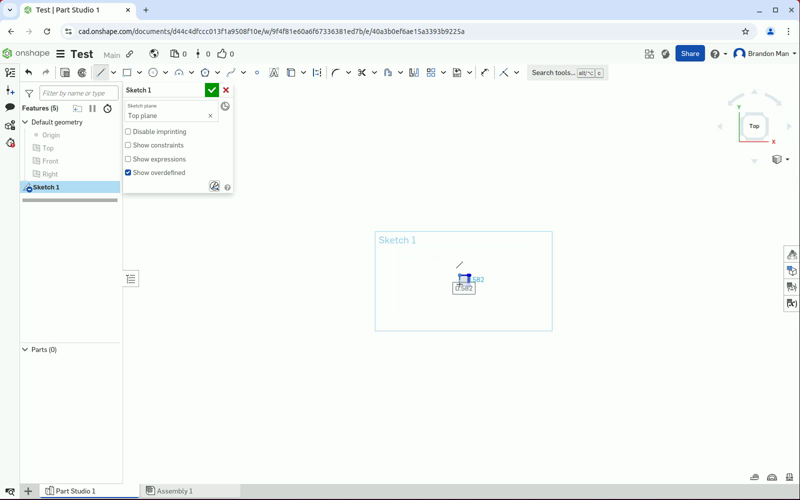
scroll(6)
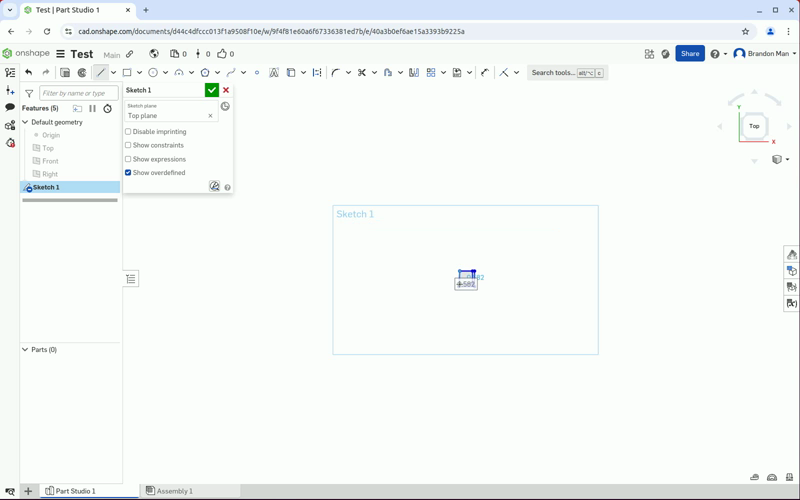
scroll(6)
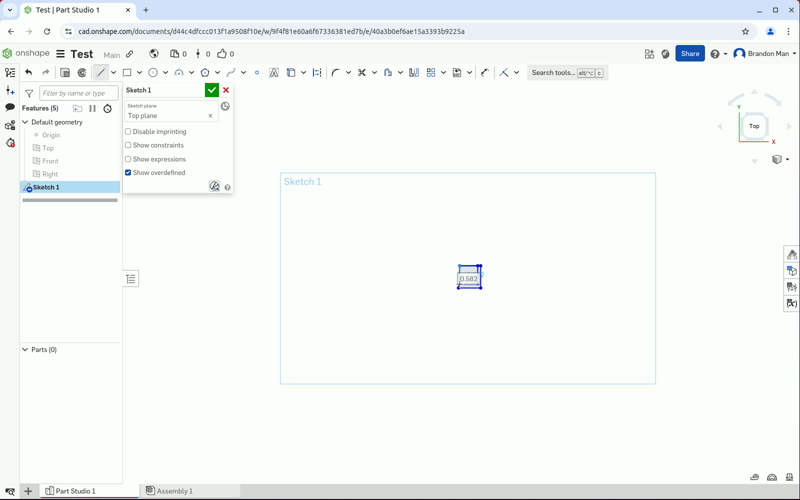
scroll(6)
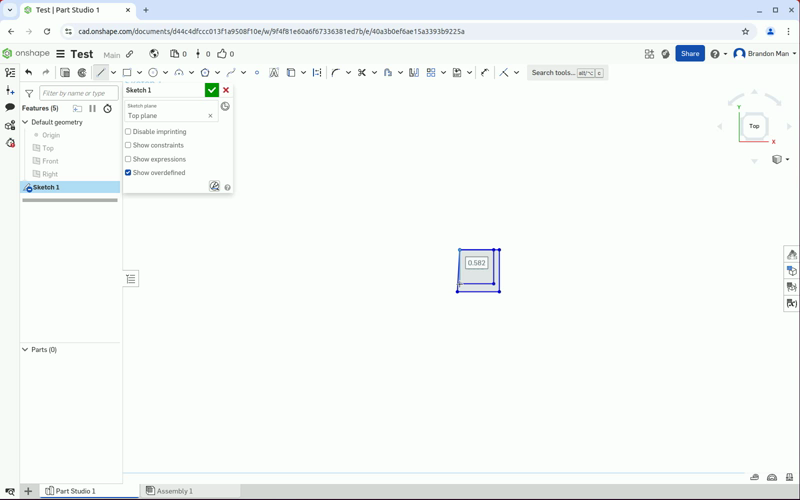
key_up(shift)
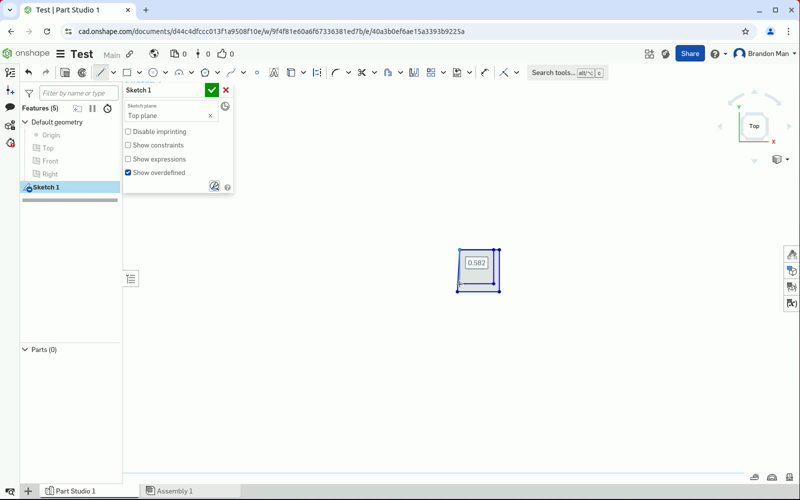
click(459, 283)
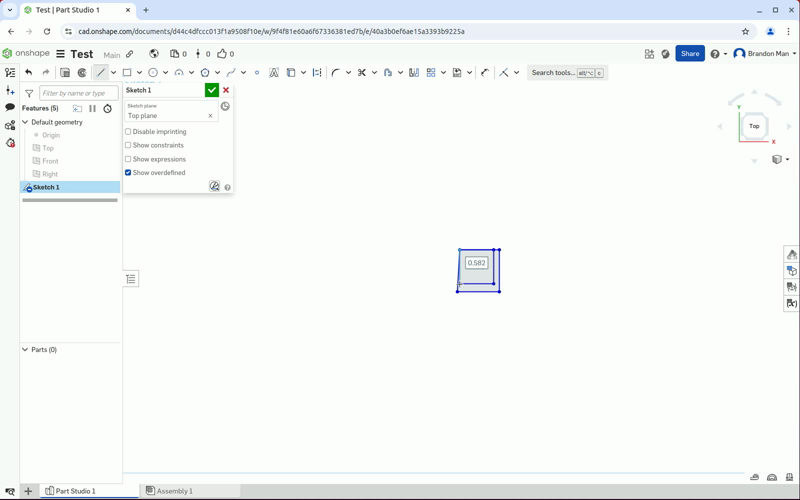
scroll(-6)
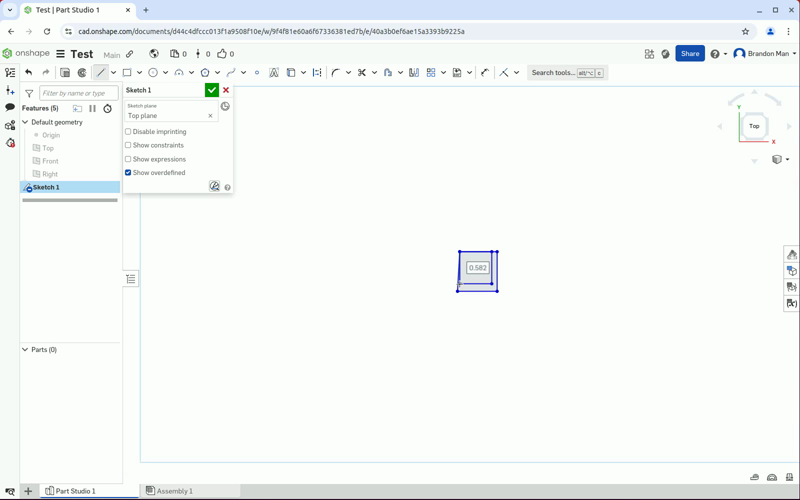
scroll(-6)
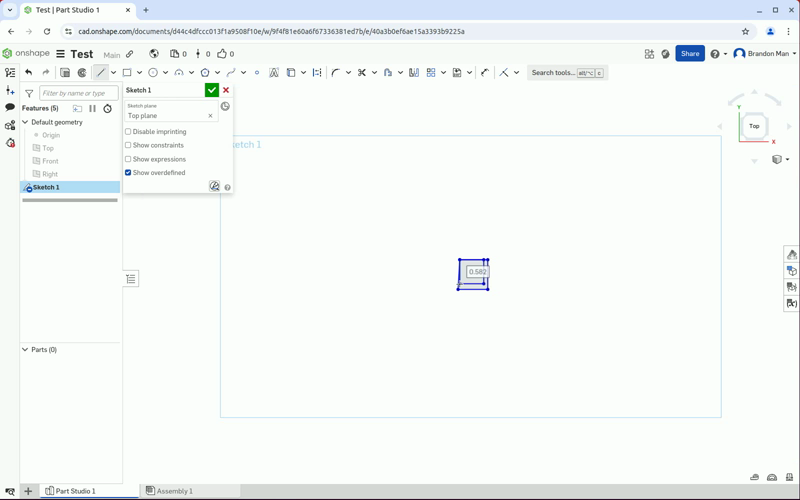
scroll(-6)
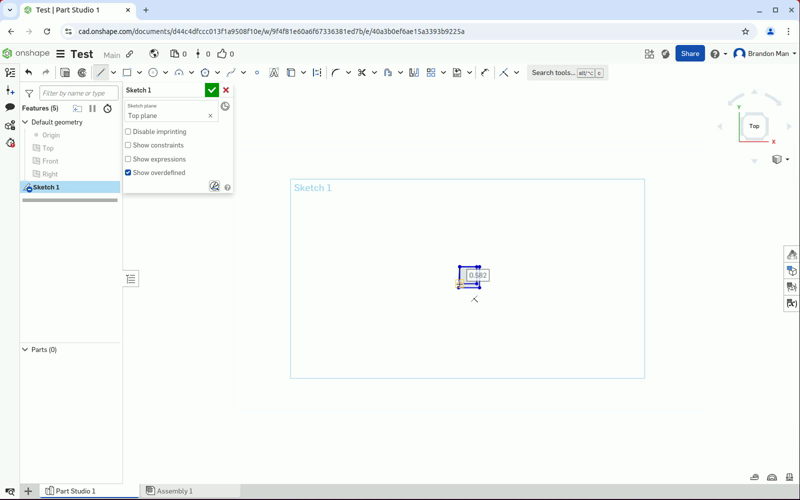
scroll(-6)
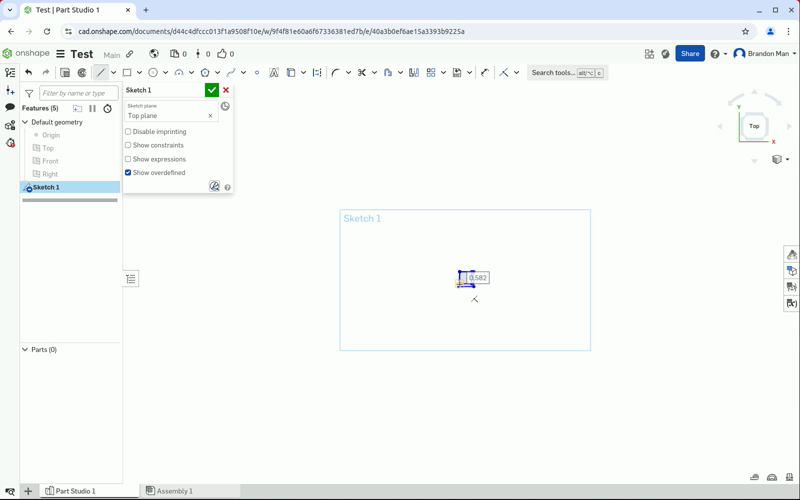
scroll(-6)
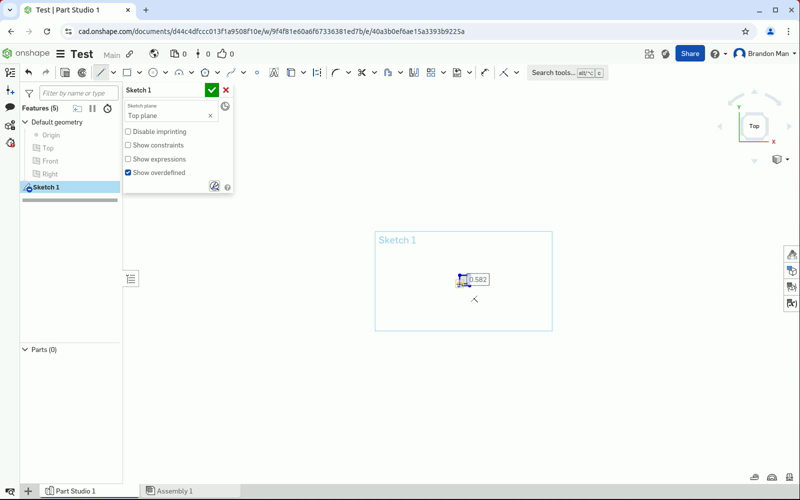
scroll(-6)
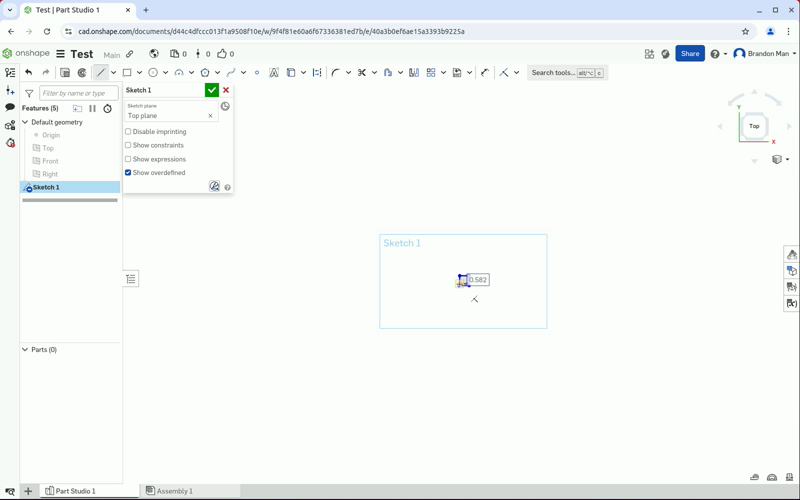
scroll(-6)
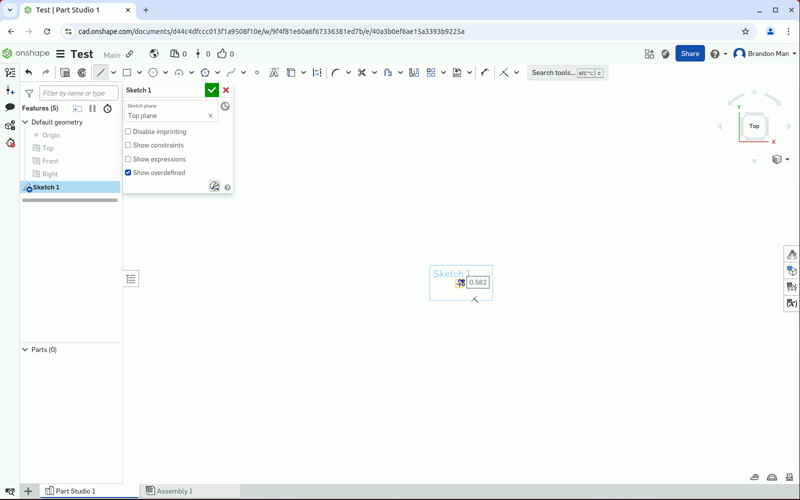
key(esc)
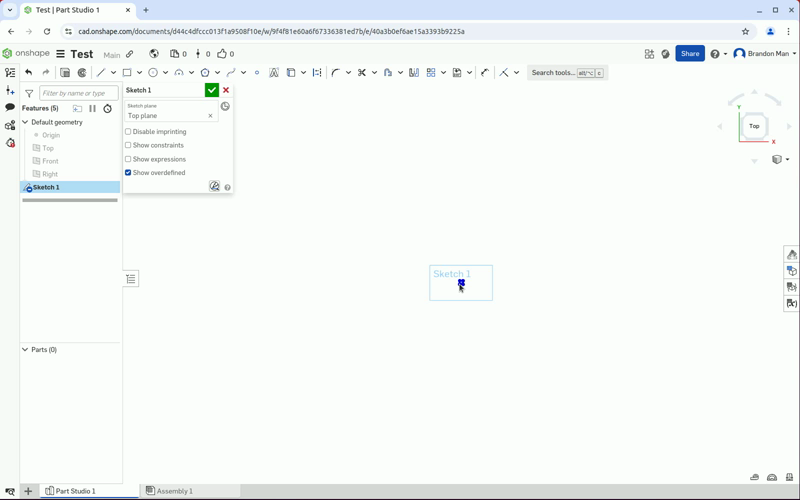
mouse_move(460, 283)
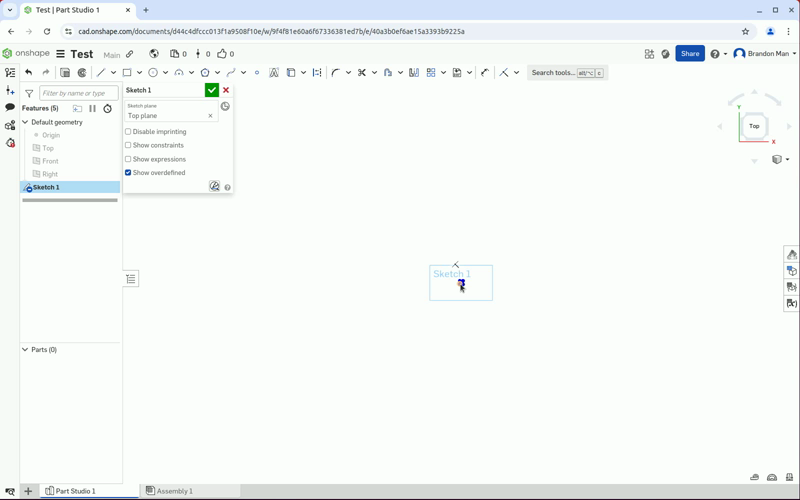
scroll(6)
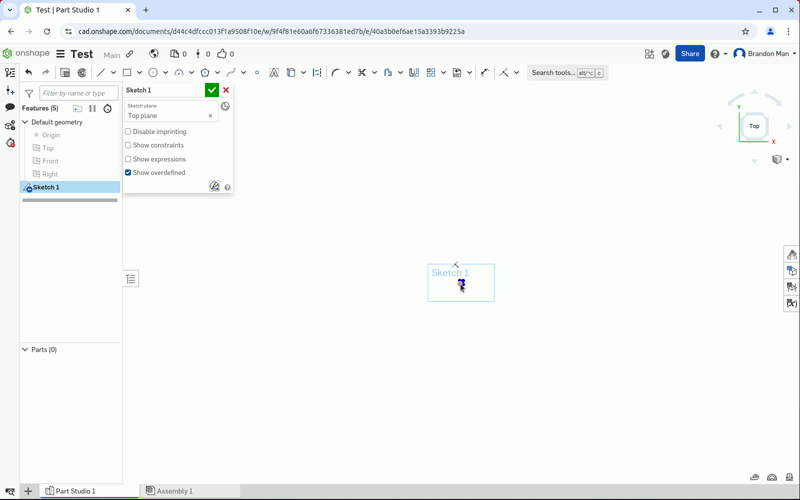
scroll(6)
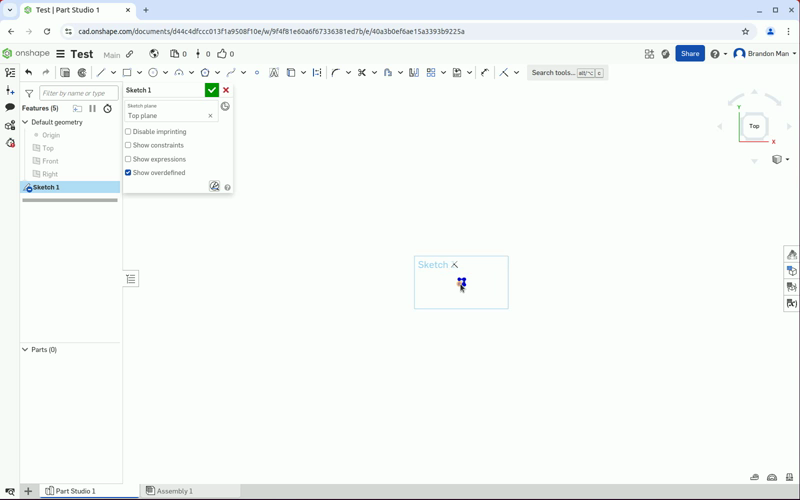
scroll(6)
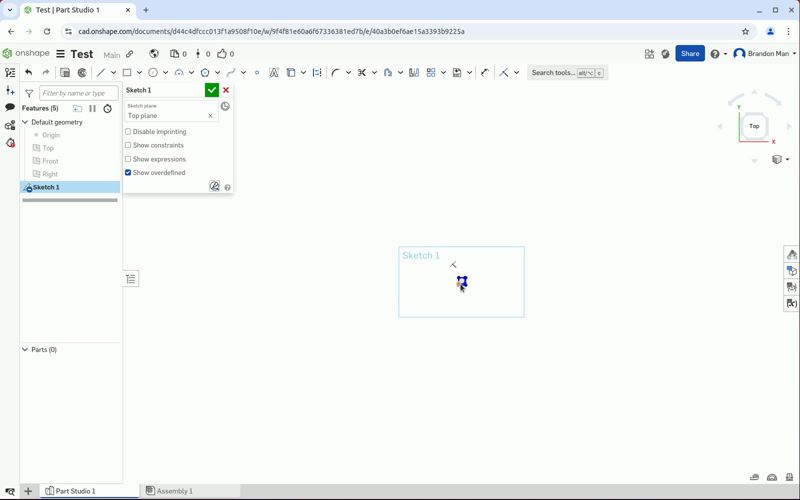
scroll(6)
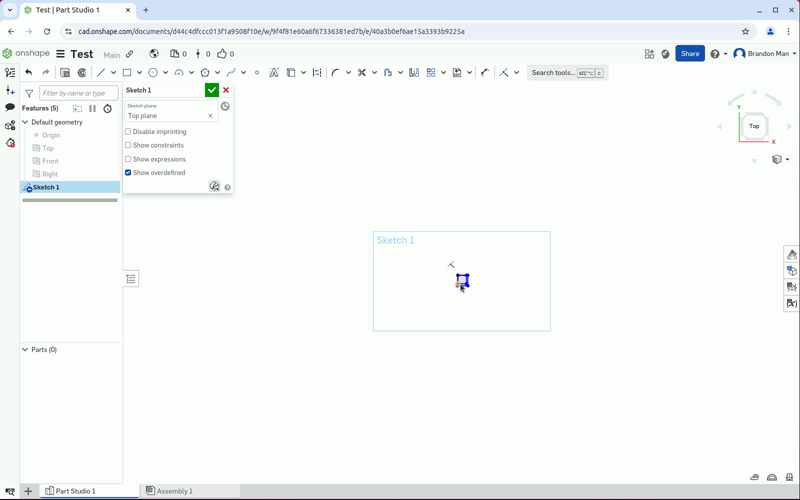
scroll(6)
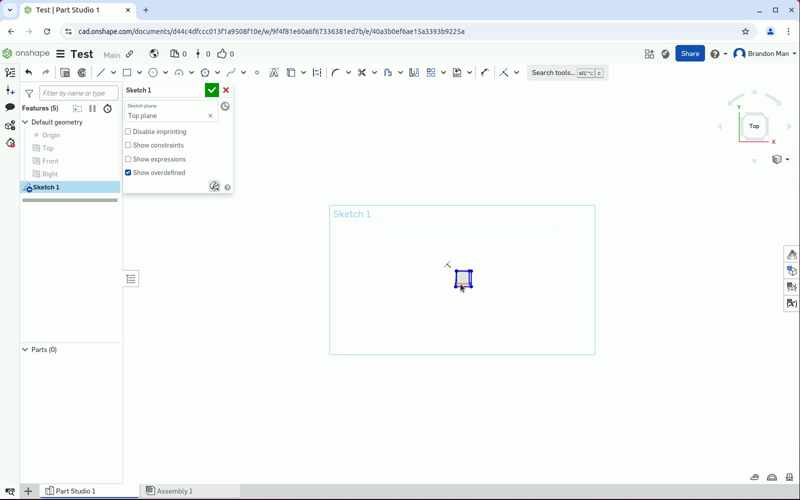
scroll(6)
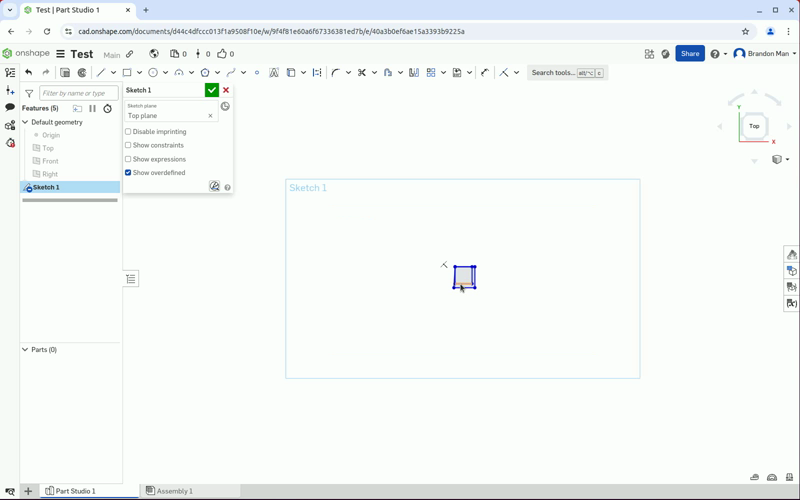
scroll(6)
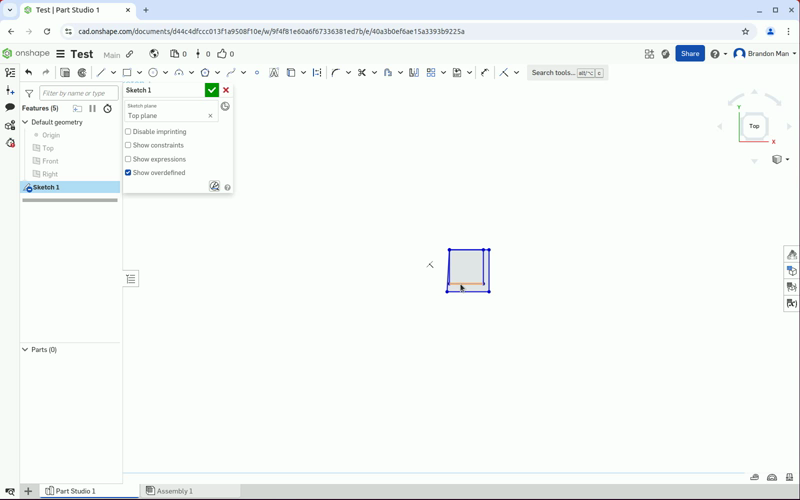
click(460, 283)
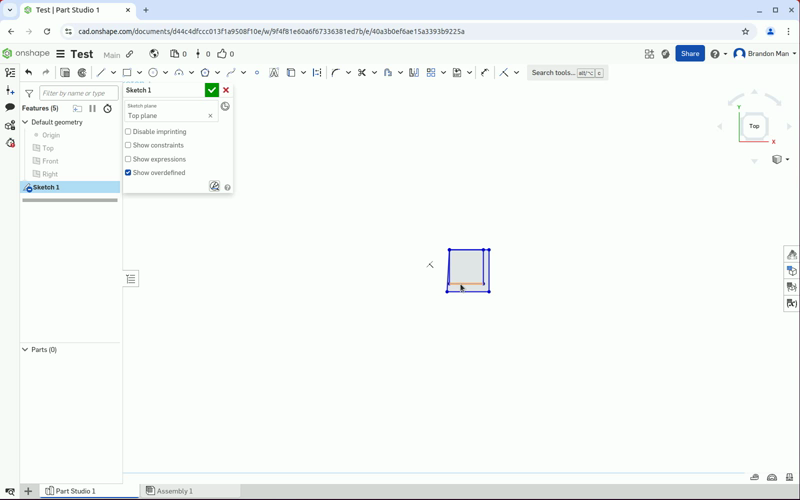
scroll(-6)
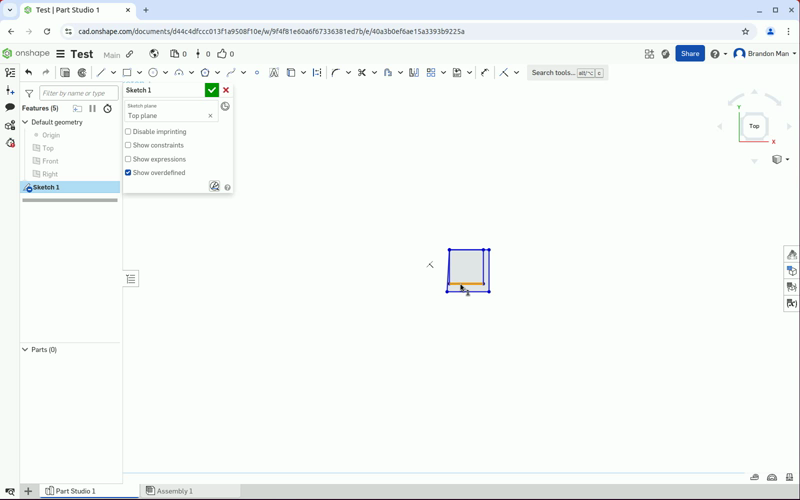
scroll(-6)
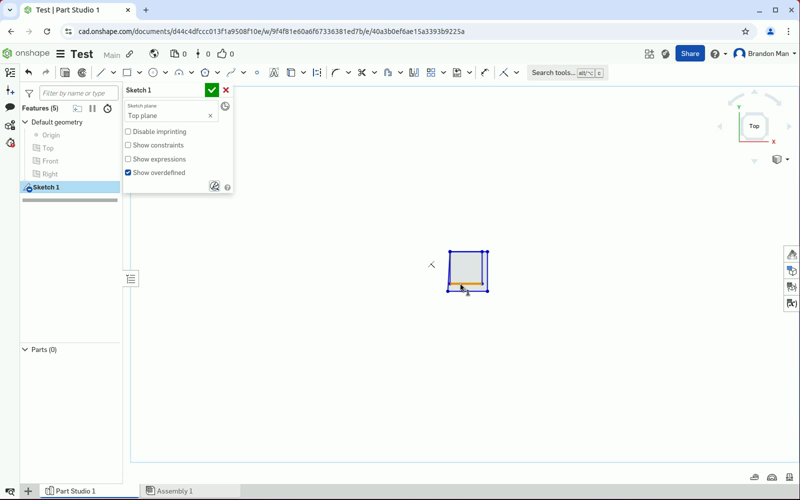
scroll(-6)
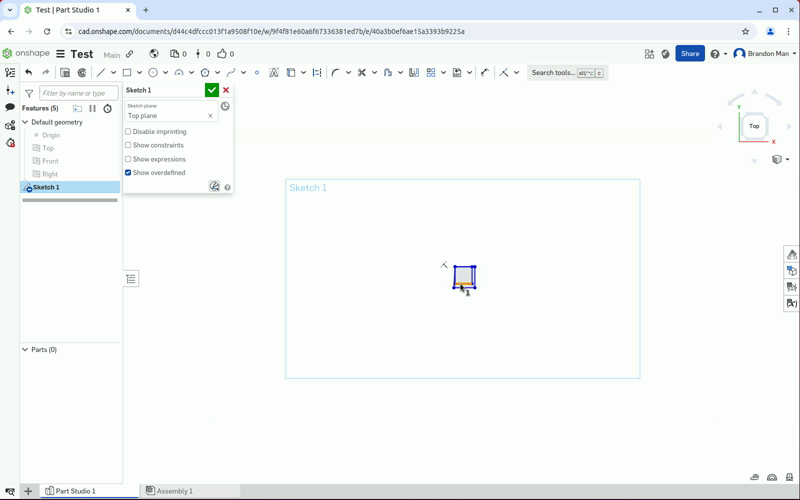
scroll(-6)
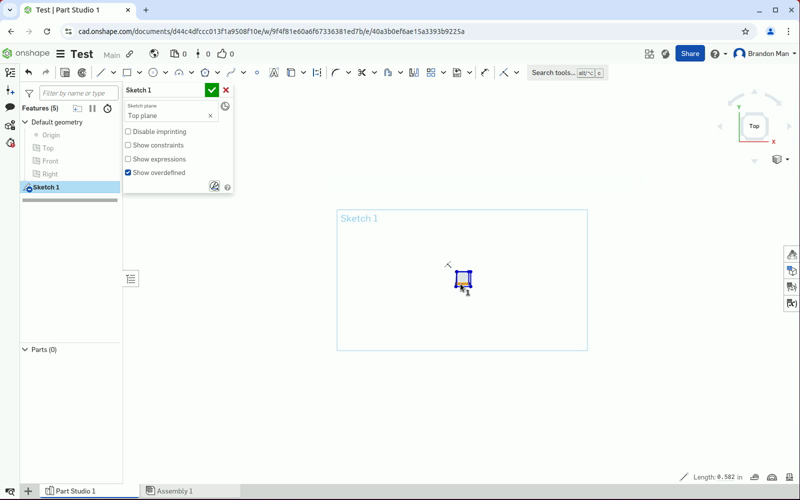
scroll(-6)
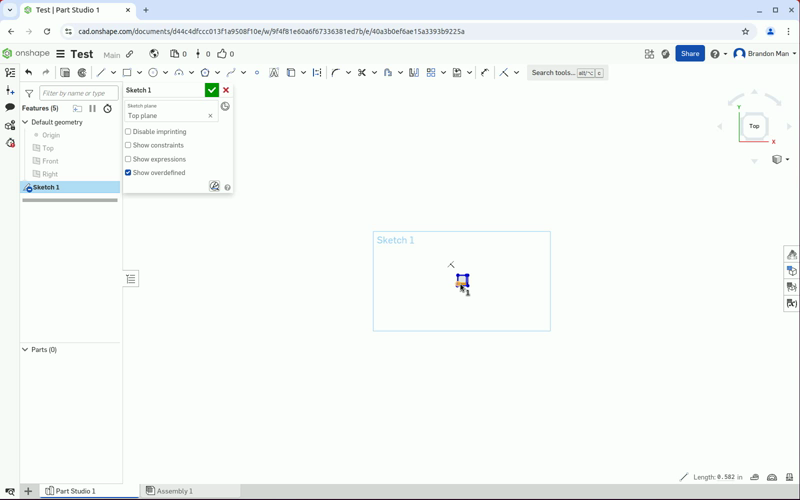
scroll(-6)
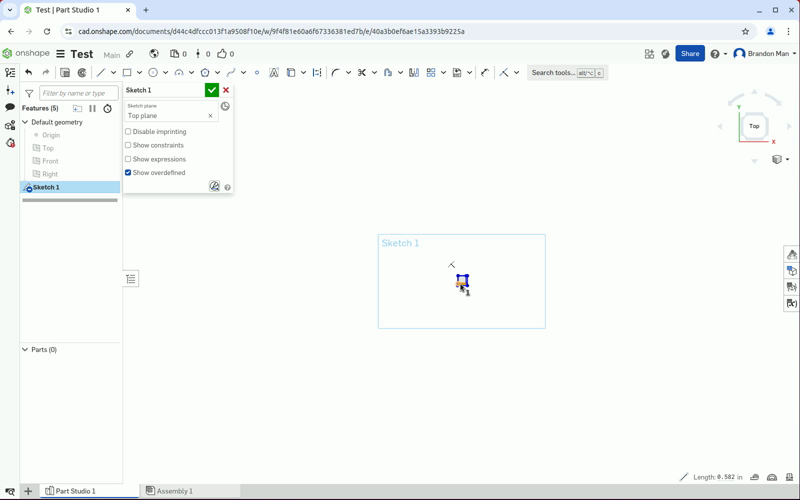
scroll(-6)
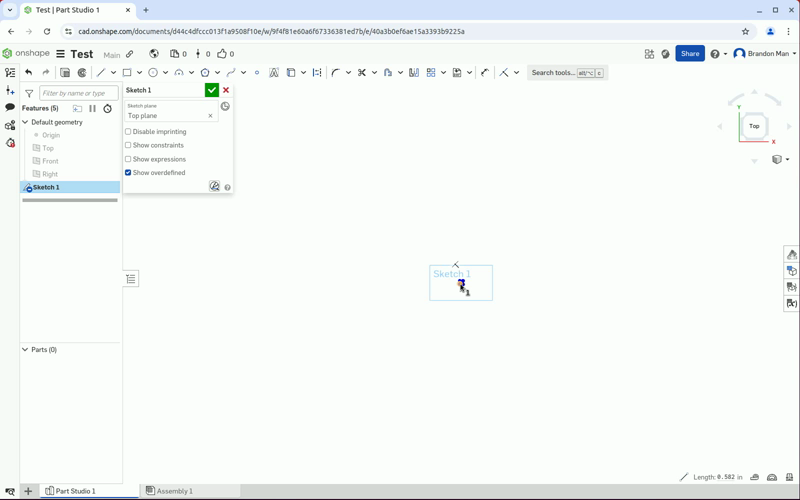
mouse_move(73, 352)
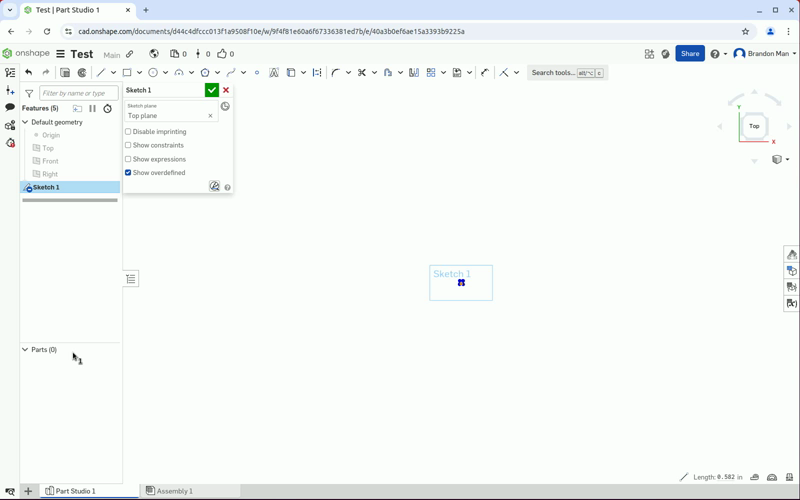
key(shift+y)
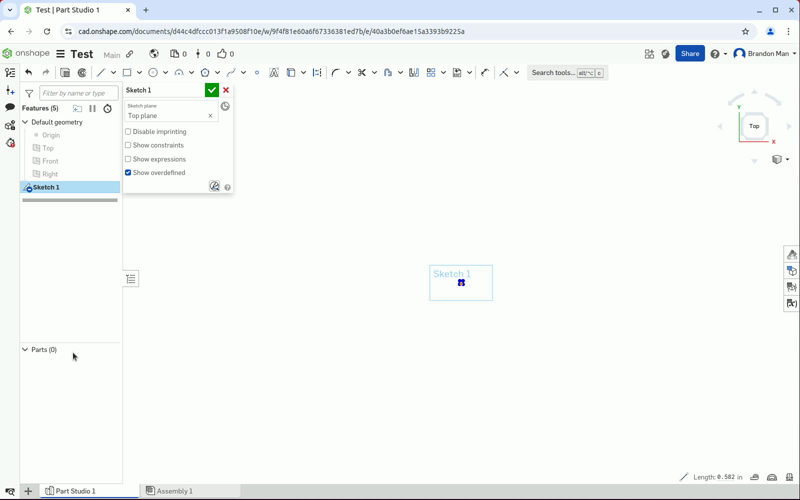
key(shift+e)
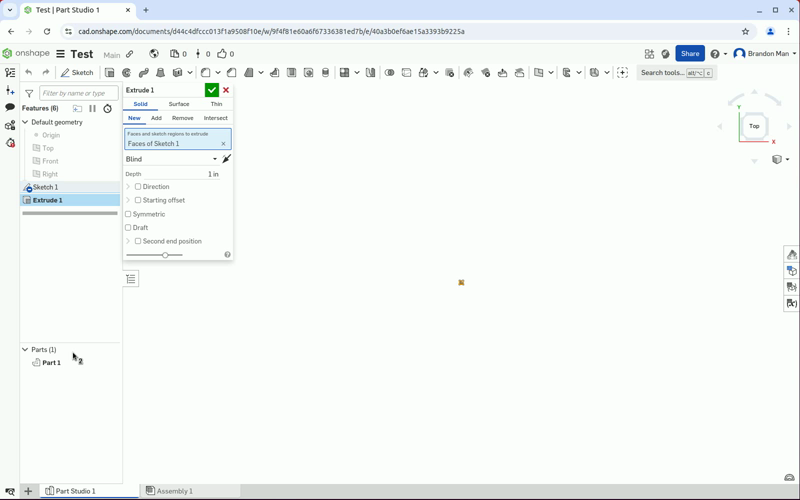
mouse_move(143, 106)
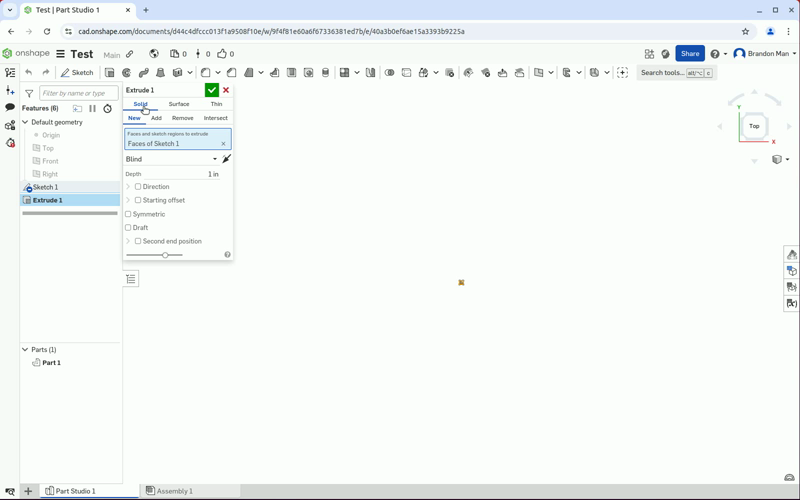
click(143, 106)
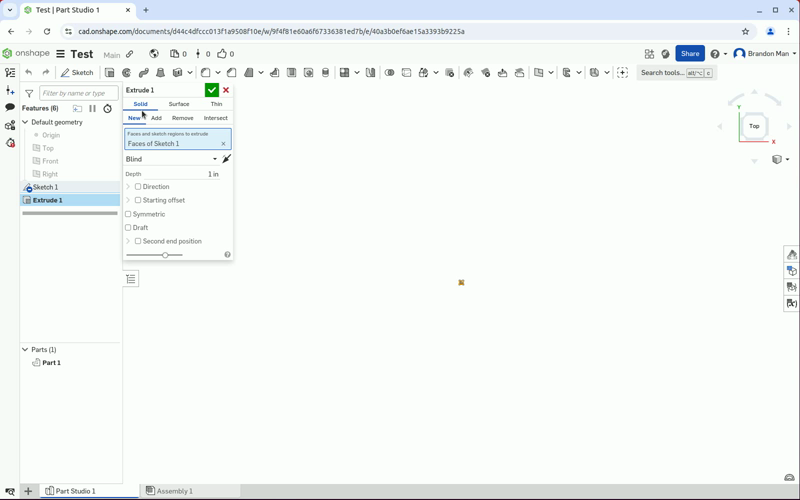
mouse_move(137, 120)
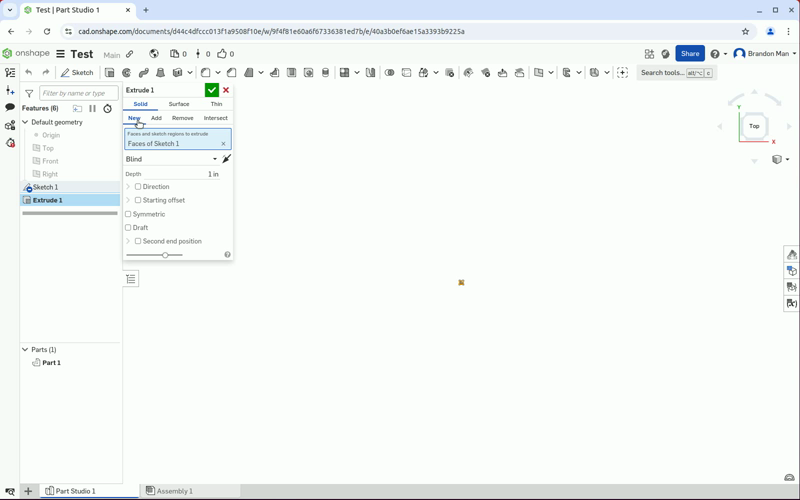
click(137, 120)
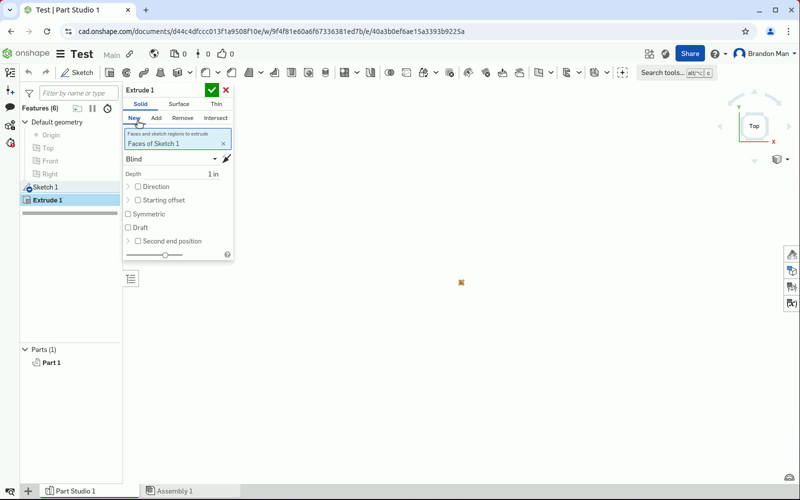
key(tab, 4)
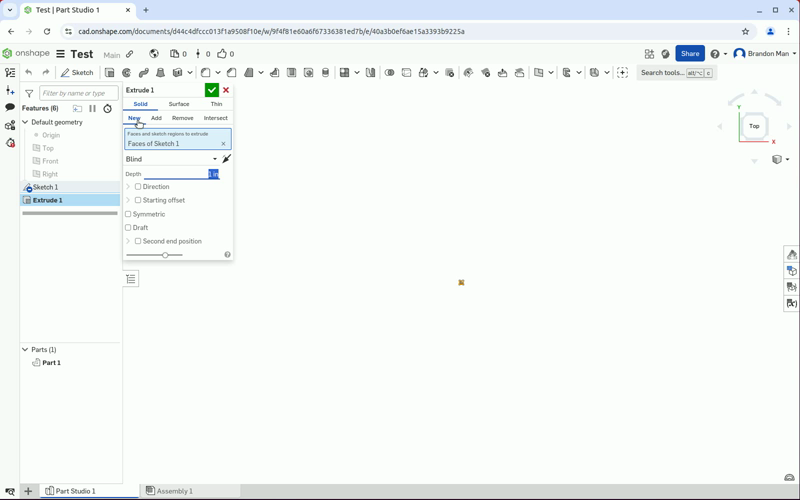
text(17.813)
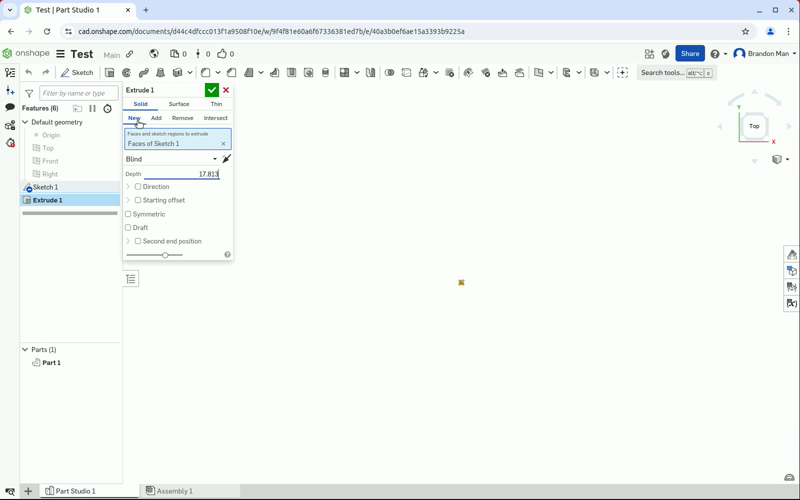
key(enter)
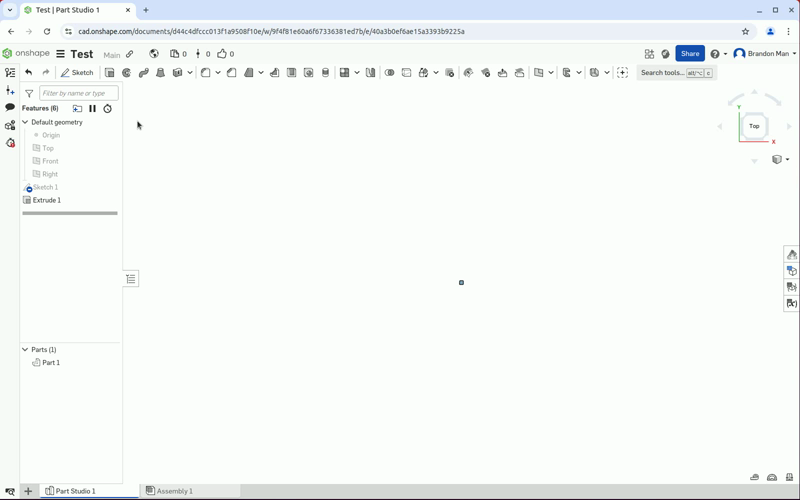
key(shift+h)
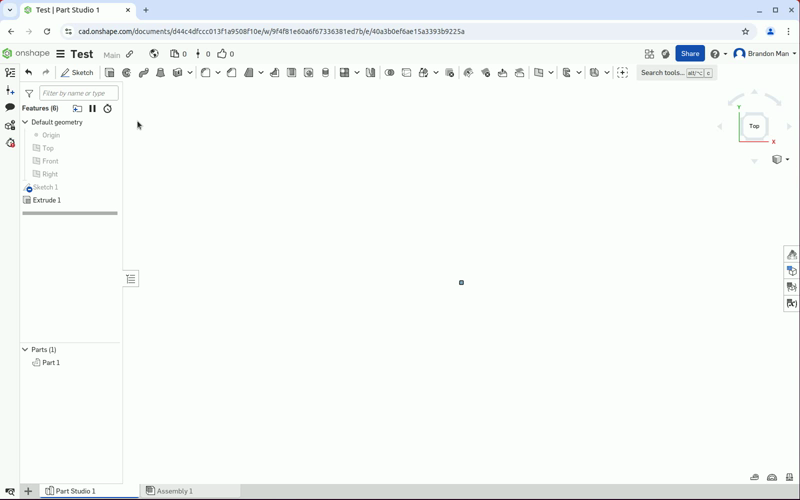
key(shift+h)
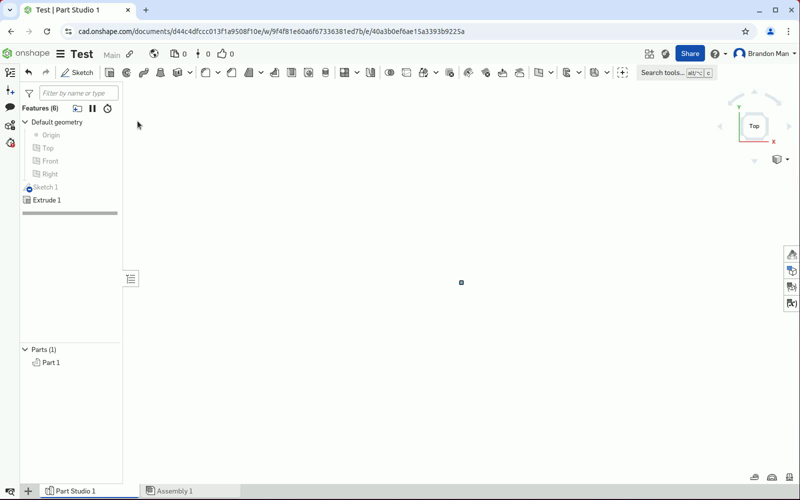
mouse_move(73, 189)
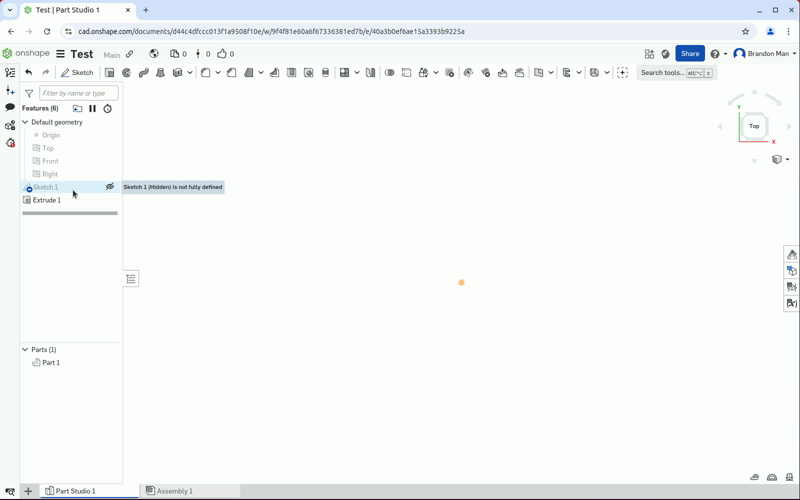
click(73, 189)
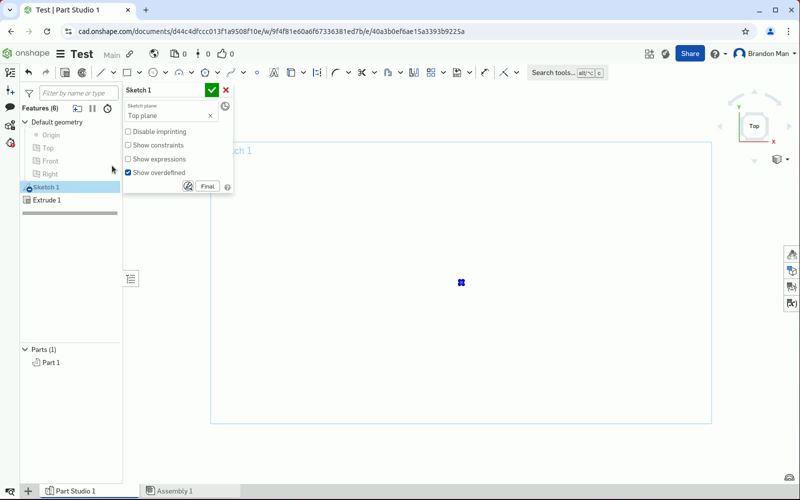
mouse_move(229, 92)
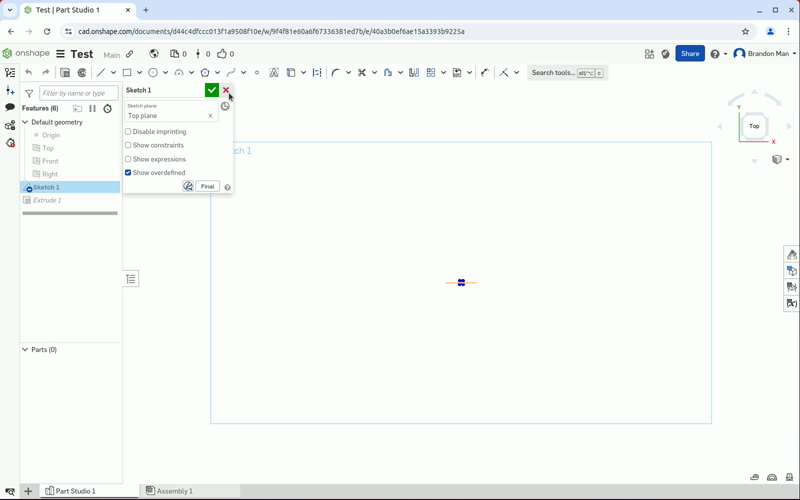
click(229, 92)
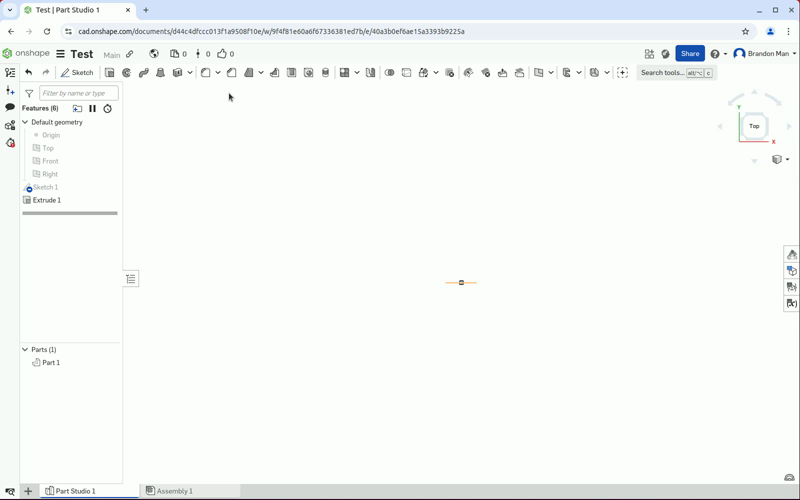
mouse_move(73, 352)
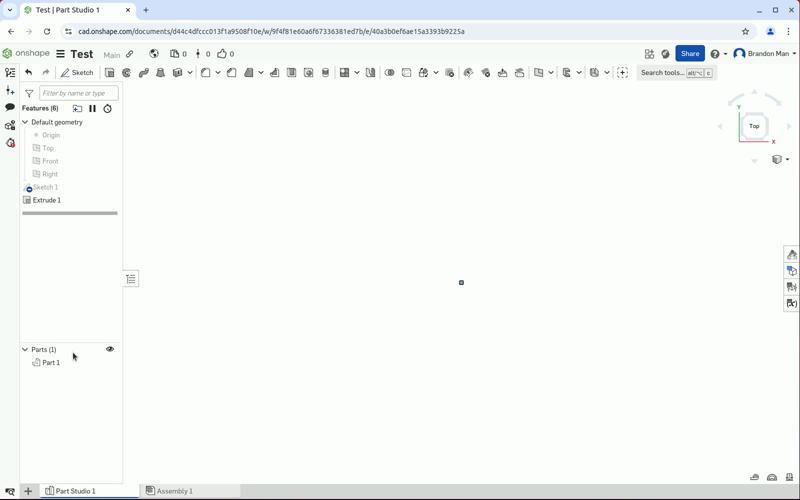
key(y)
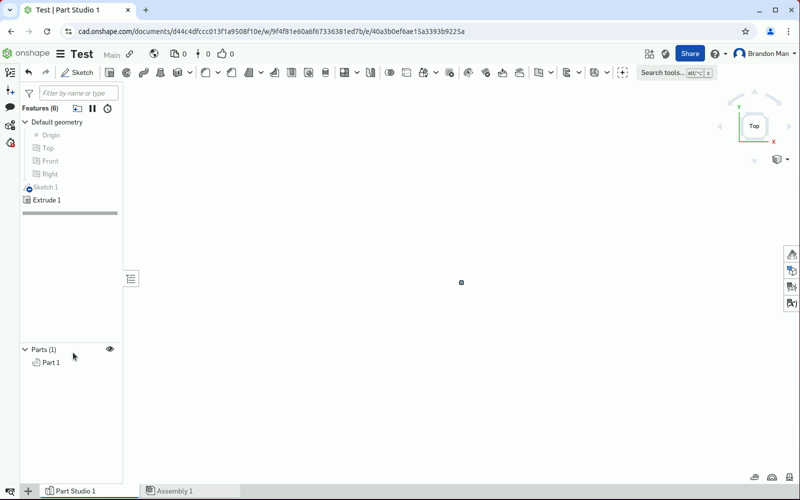
key(shift+p)
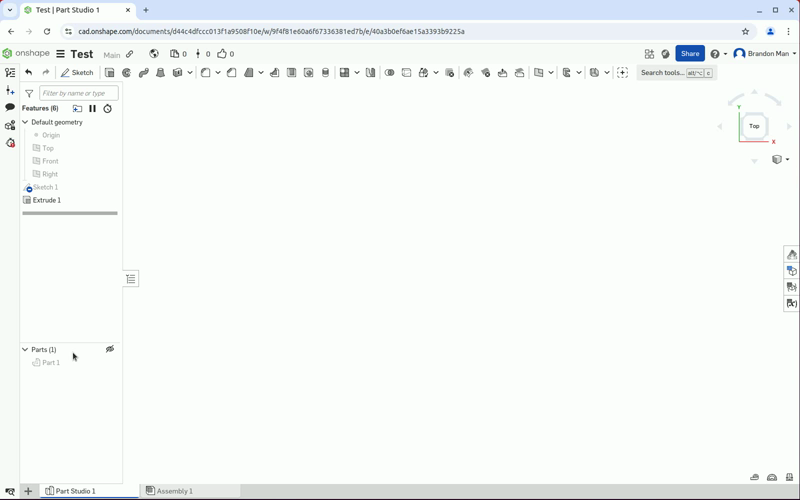
key(space)
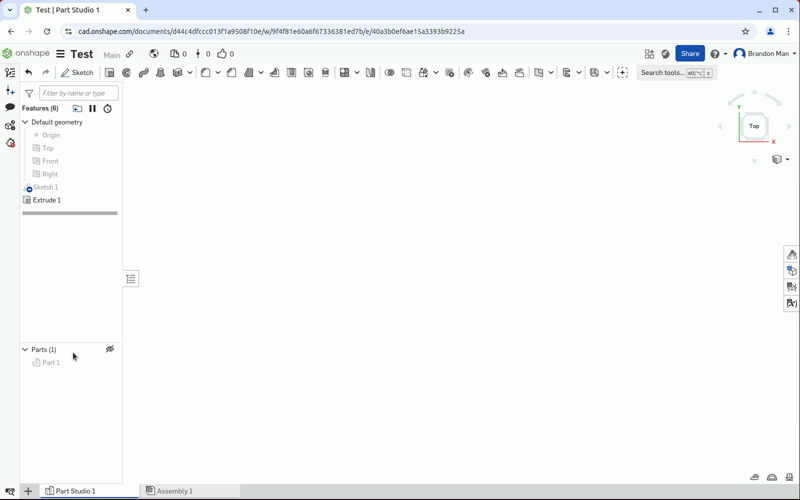
key_down(shift)
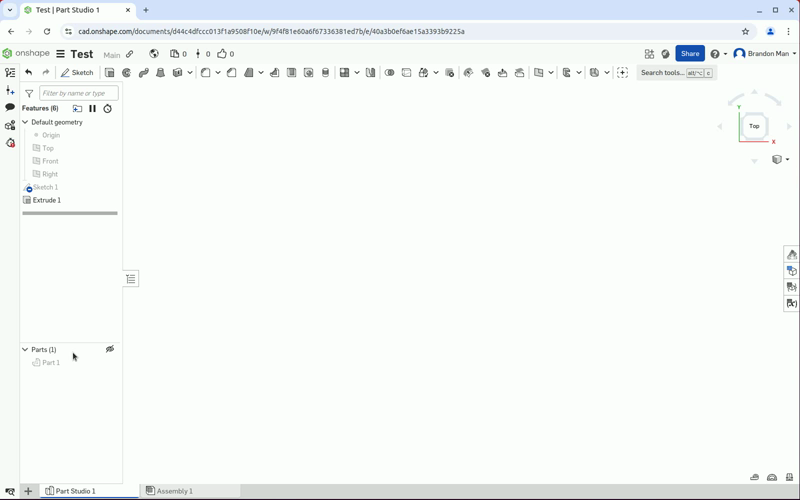
key(up)
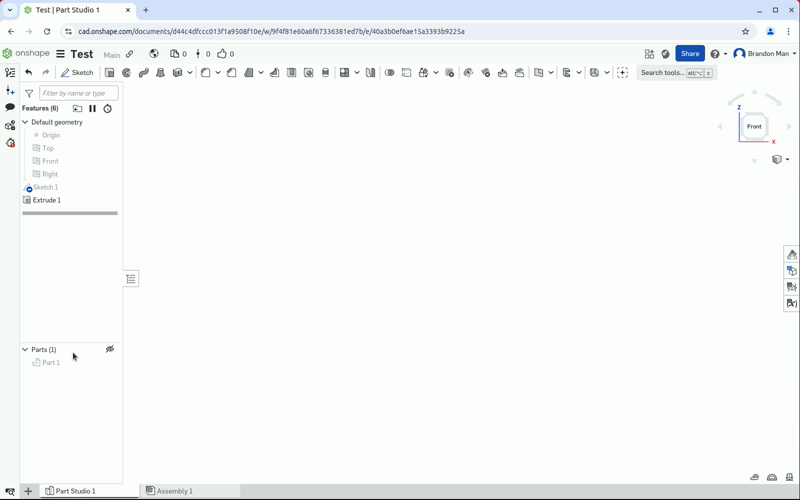
key_up(shift)
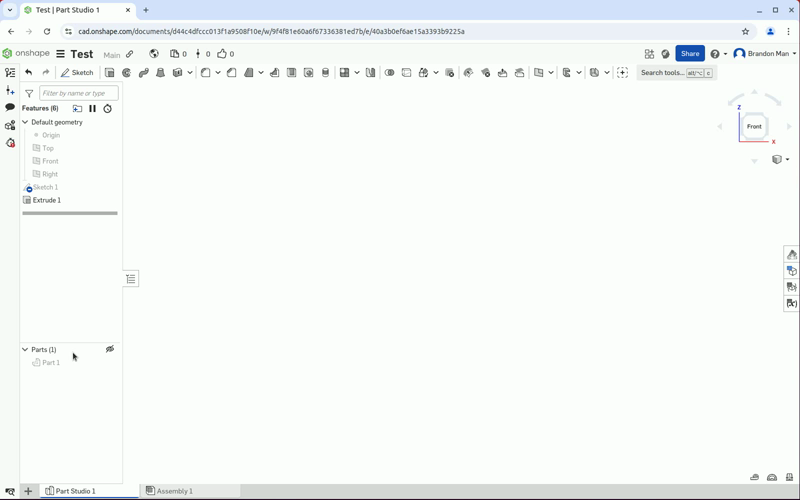
key(space)
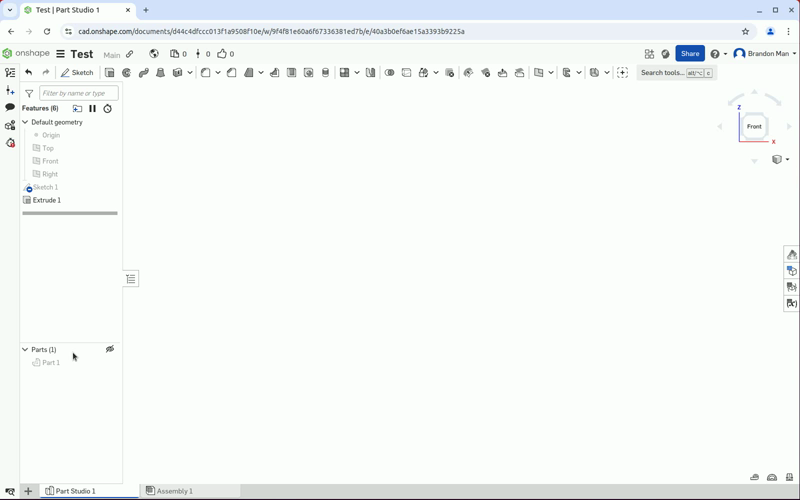
key_down(shift)
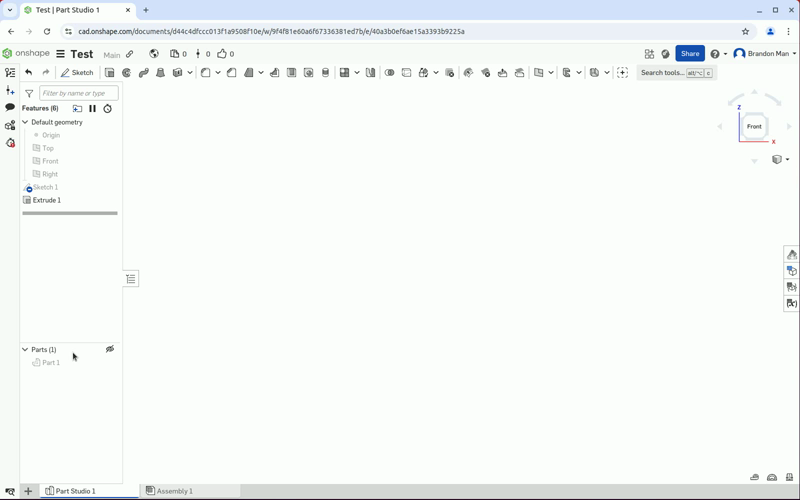
key(left)
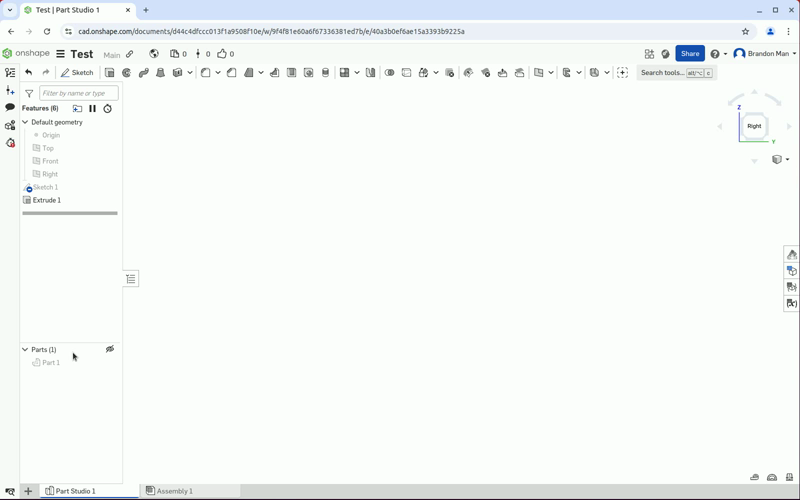
key_up(shift)
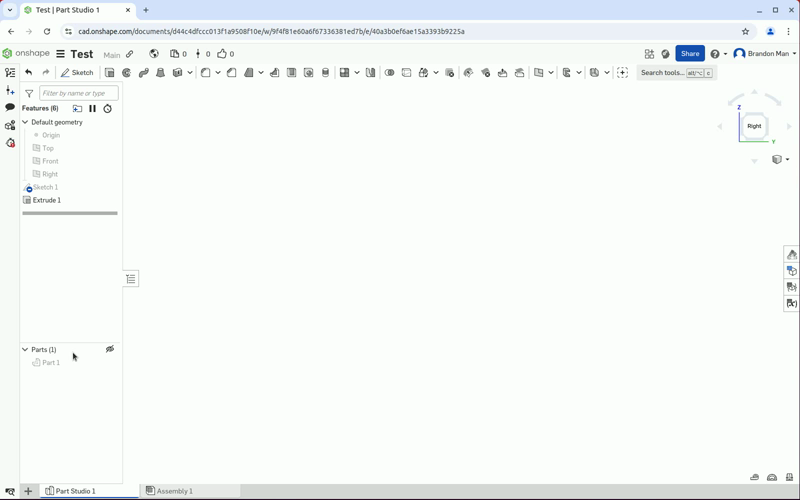
mouse_move(73, 352)
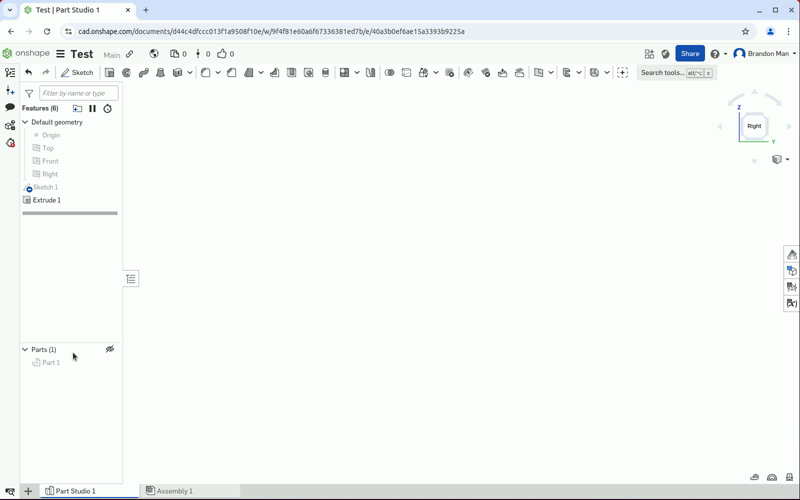
key(shift+y)
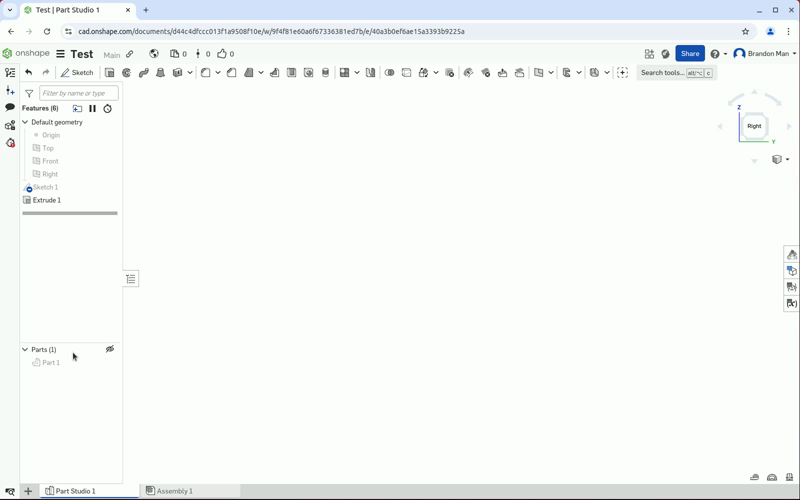
key(shift+s)
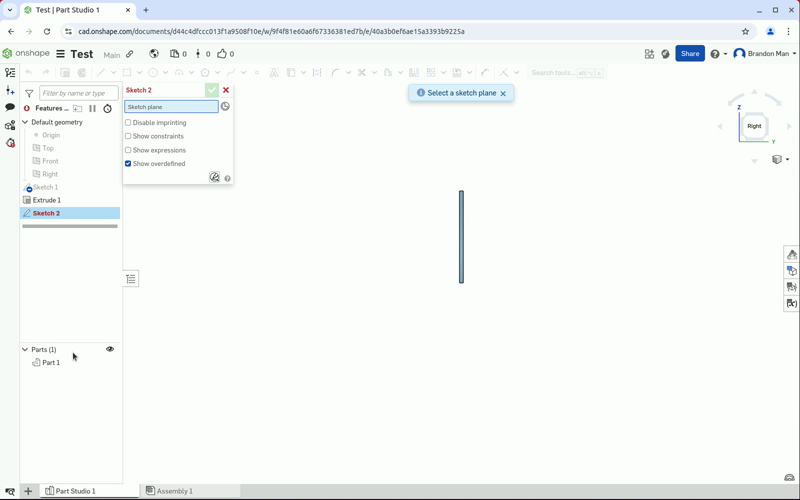
mouse_move(73, 176)
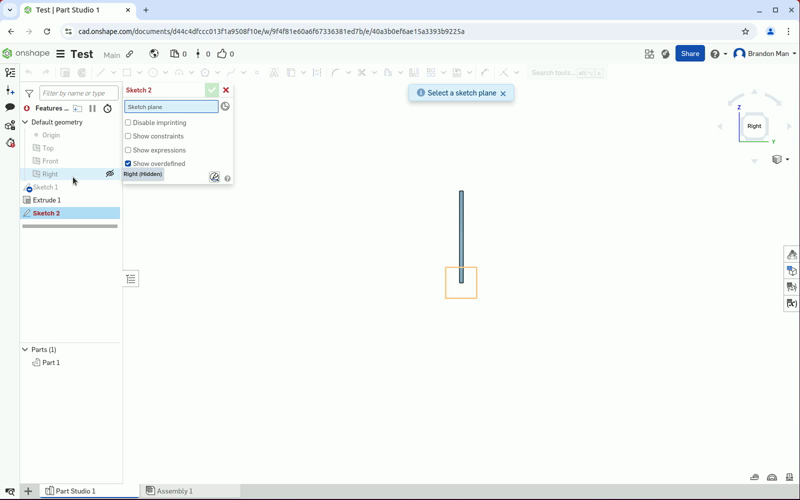
click(73, 176)
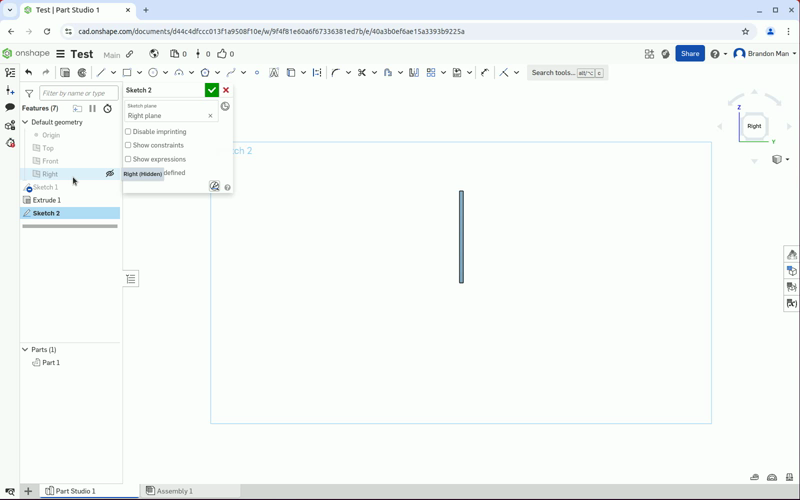
mouse_move(73, 352)
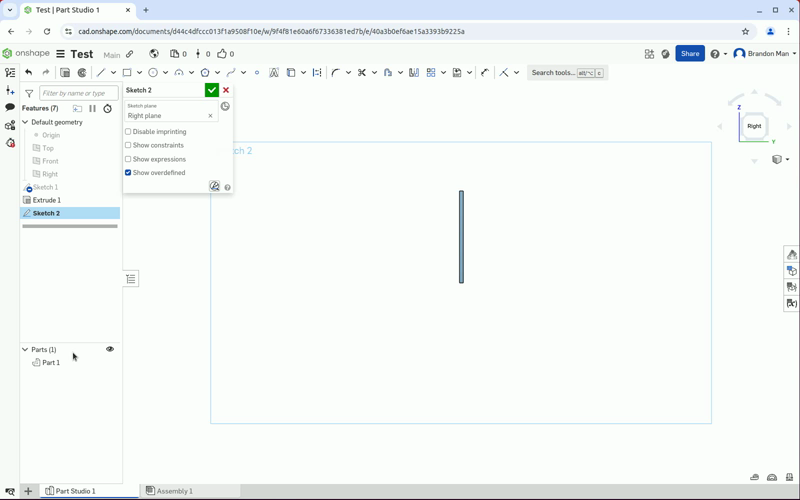
key(y)
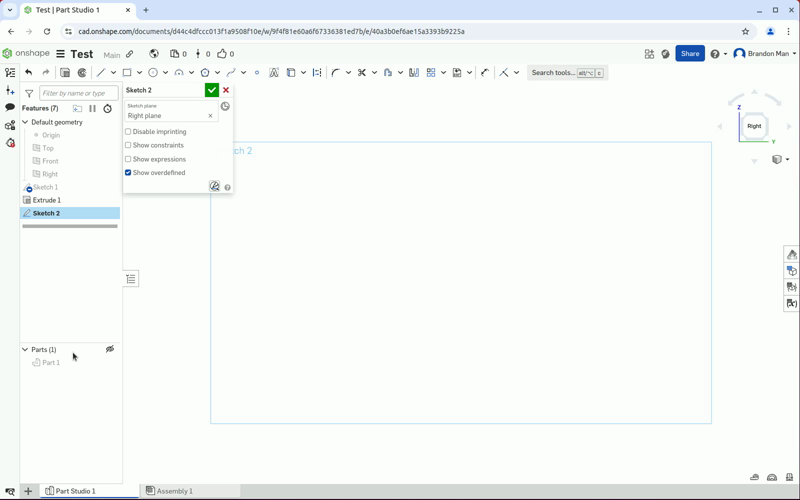
key(l)
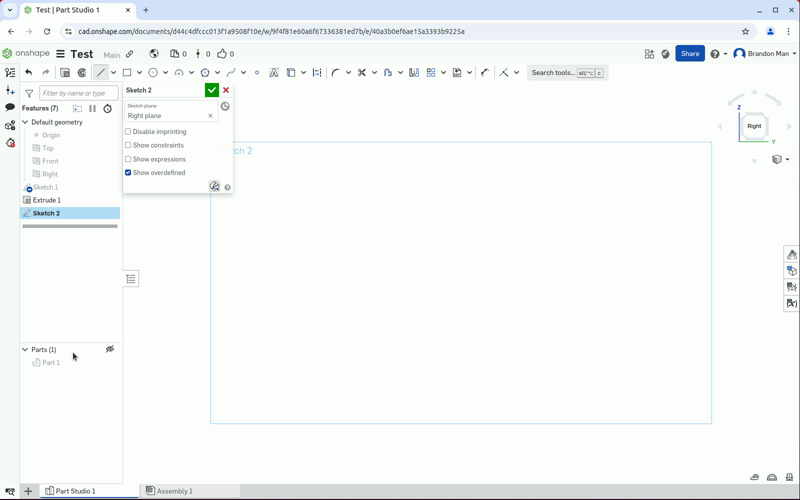
key_down(shift)
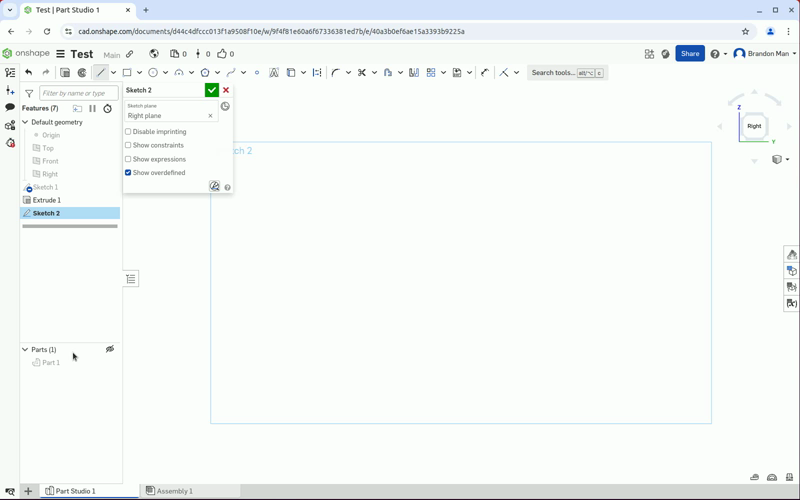
mouse_move(477, 259)
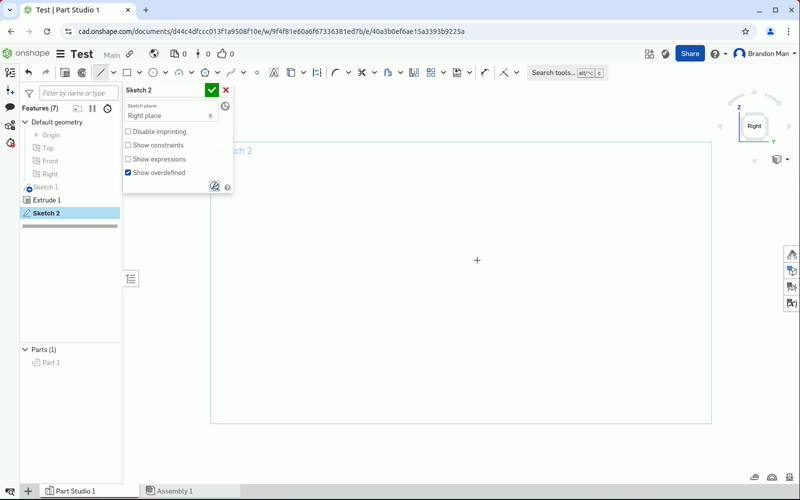
click(477, 259)
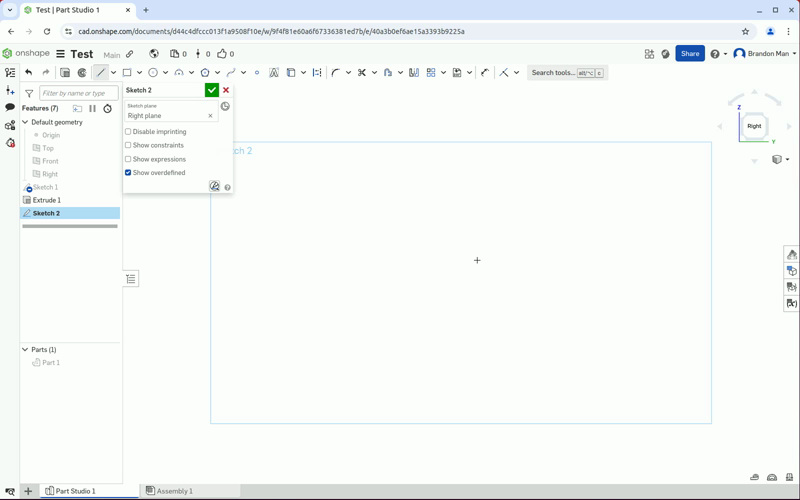
key_up(shift)
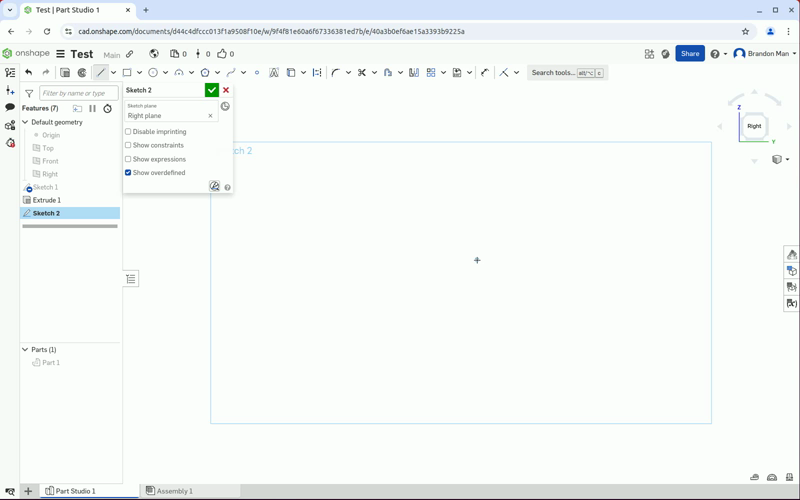
key_down(shift)
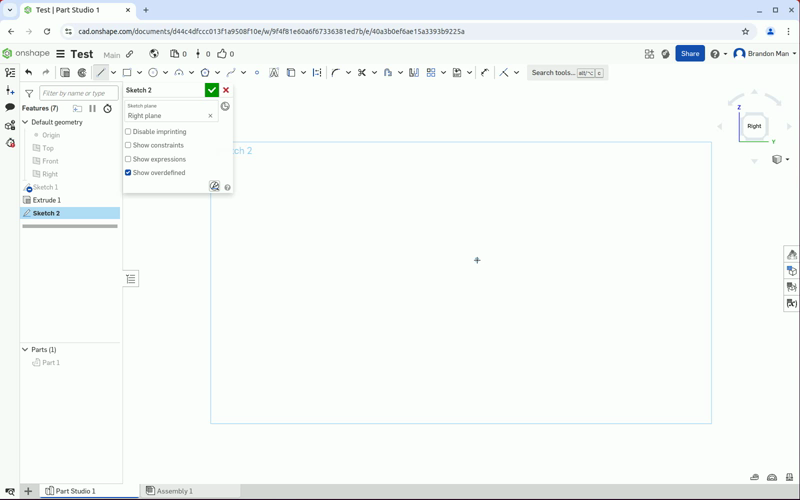
mouse_move(507, 259)
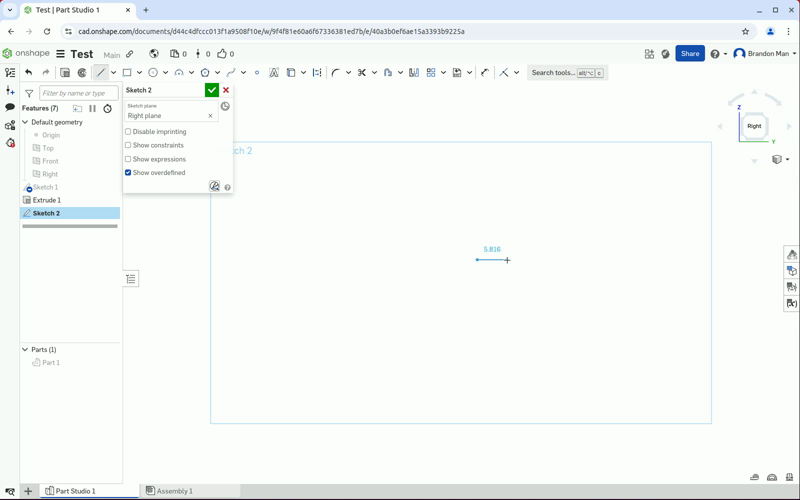
mouse_move(480, 259)
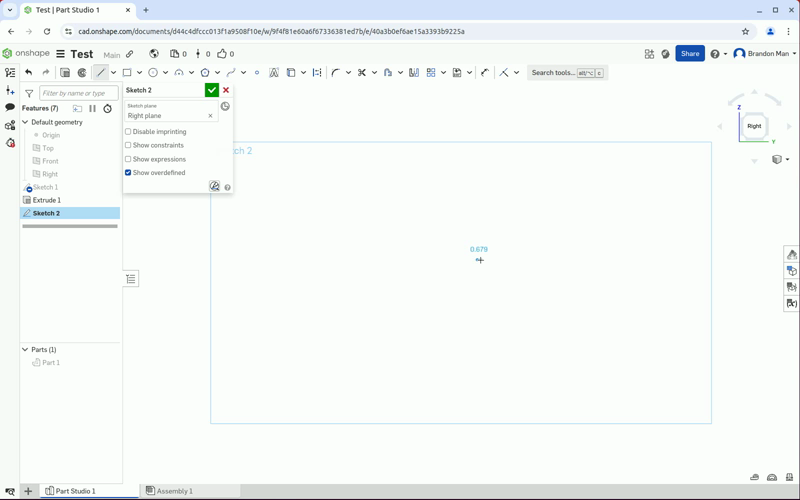
scroll(6)
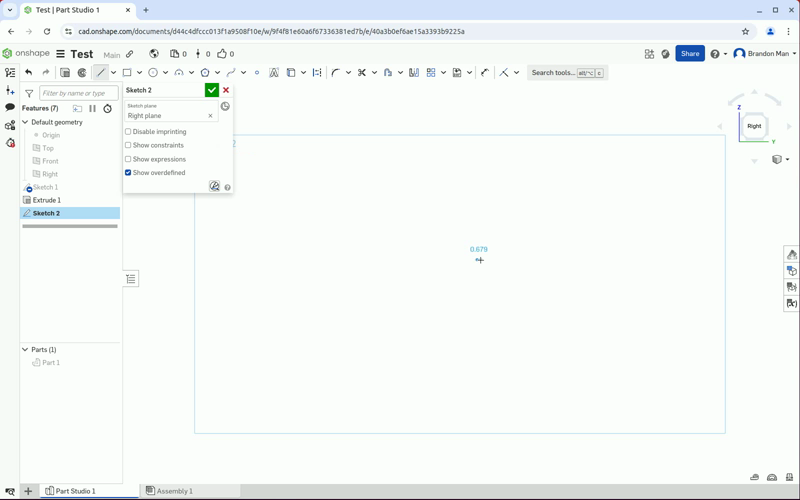
scroll(6)
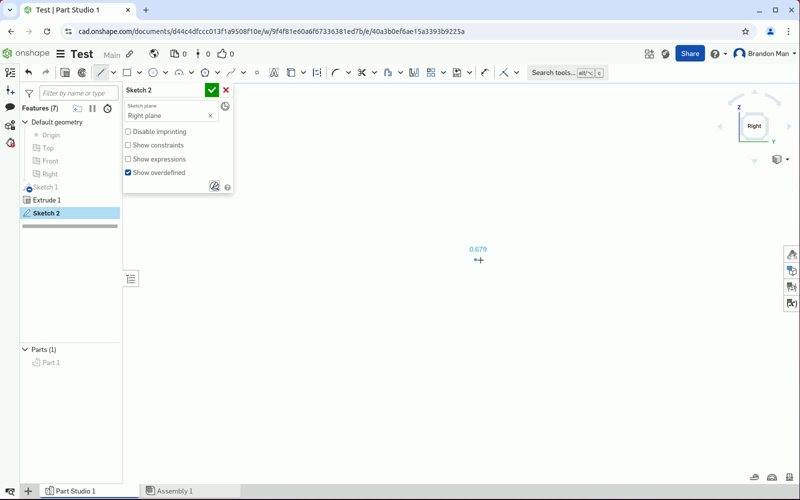
scroll(6)
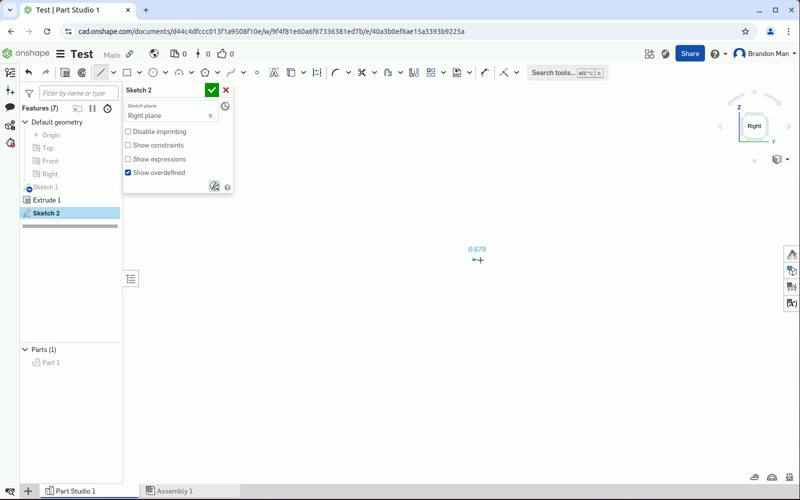
scroll(6)
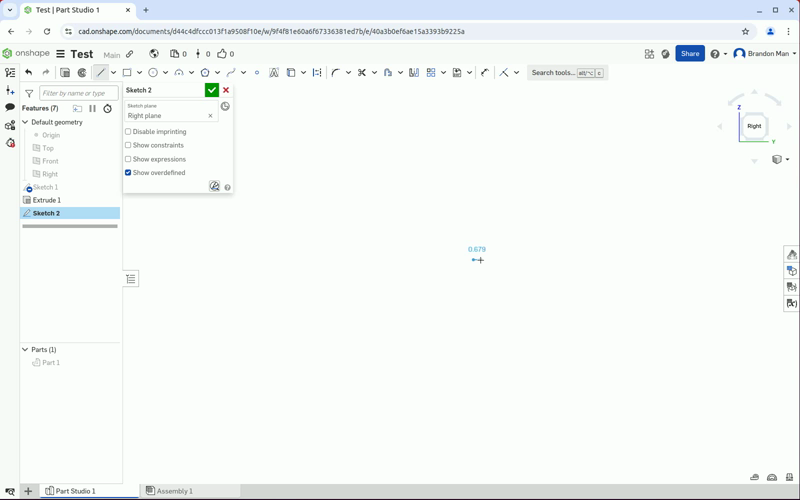
scroll(6)
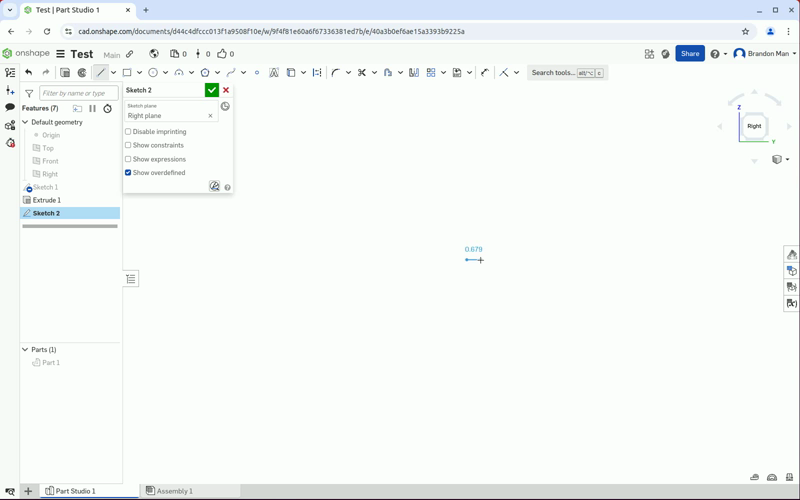
scroll(6)
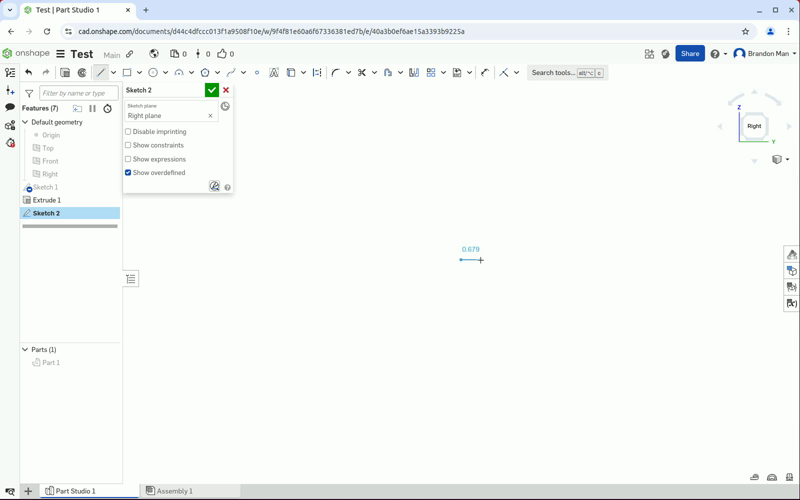
scroll(6)
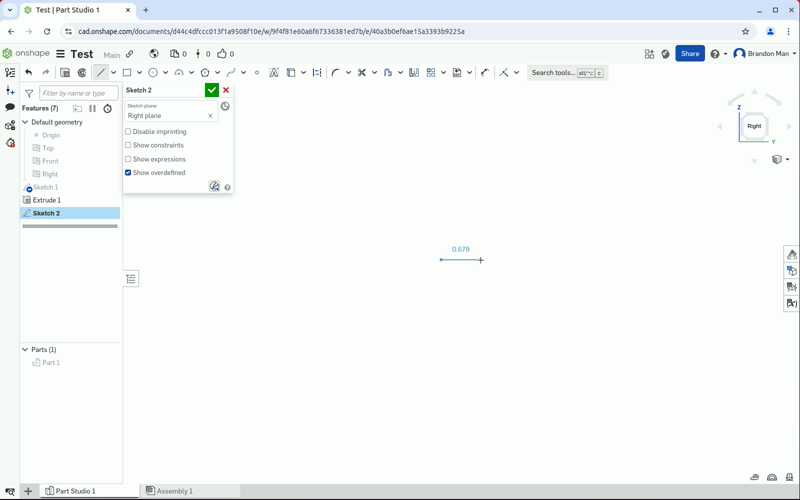
click(480, 259)
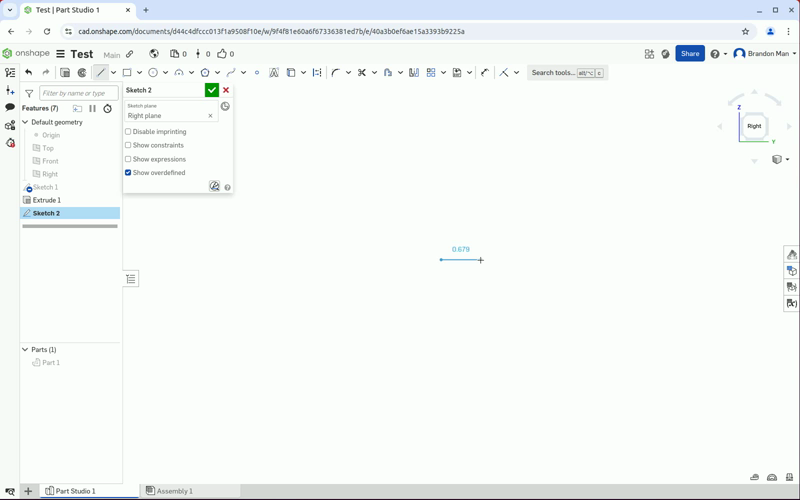
scroll(-6)
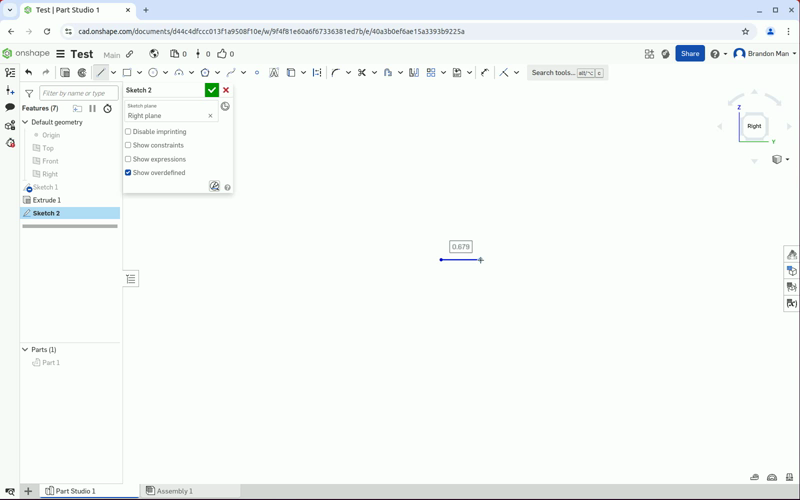
scroll(-6)
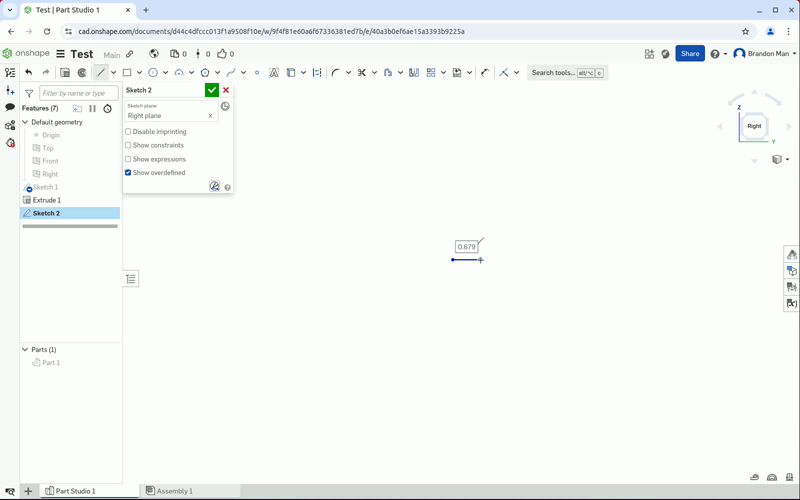
scroll(-6)
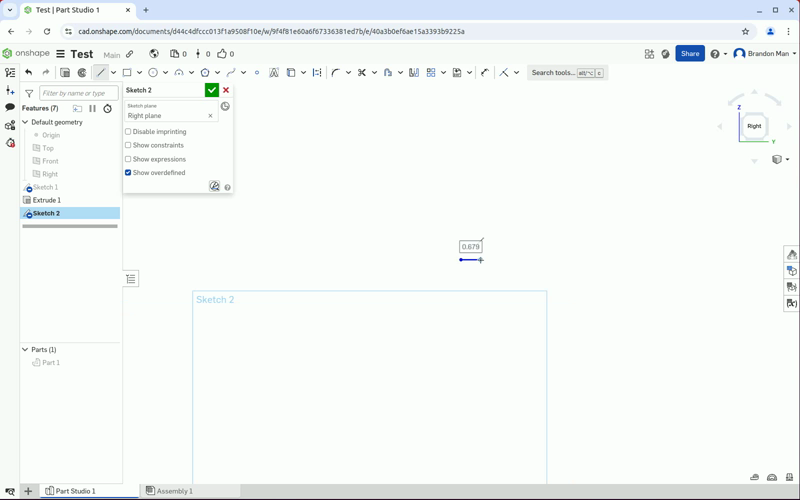
scroll(-6)
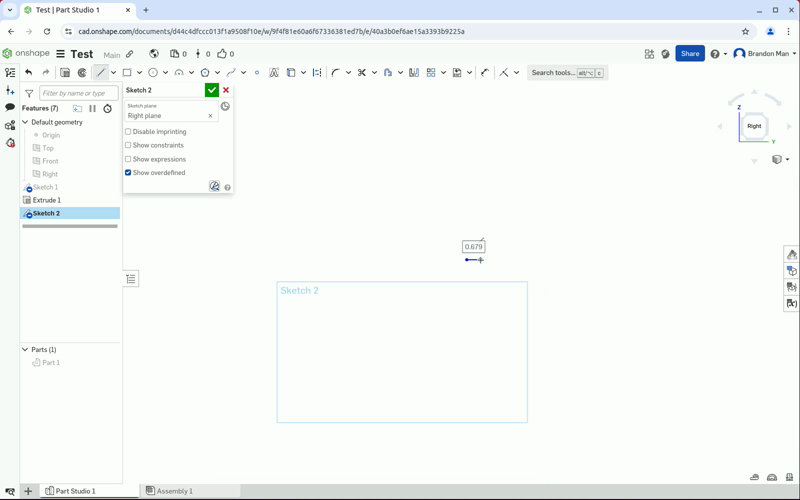
scroll(-6)
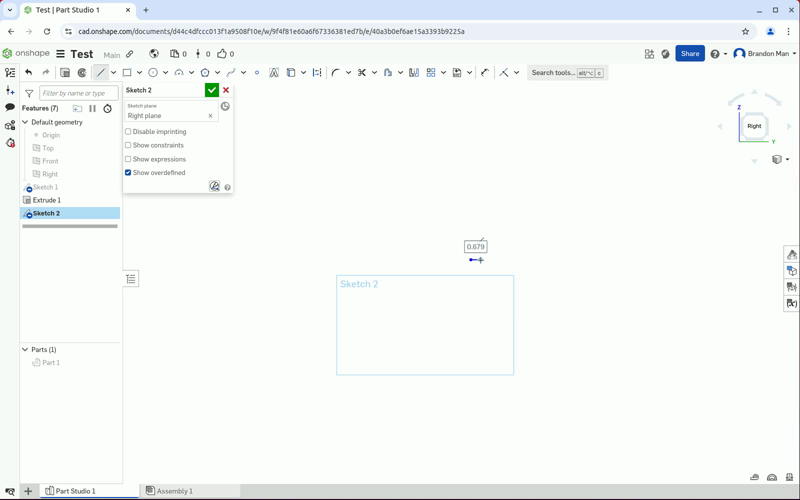
scroll(-6)
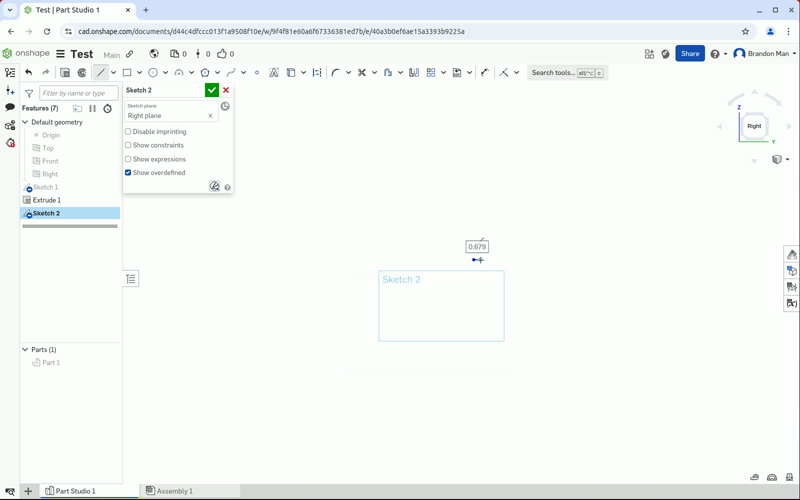
scroll(-6)
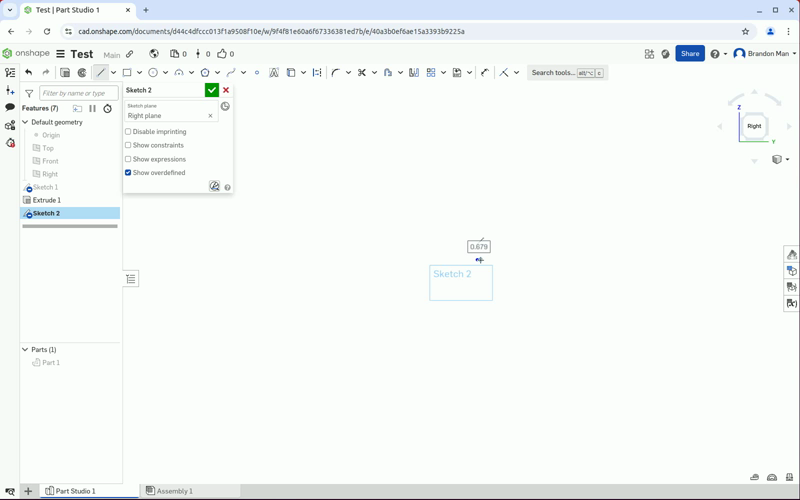
key_up(shift)
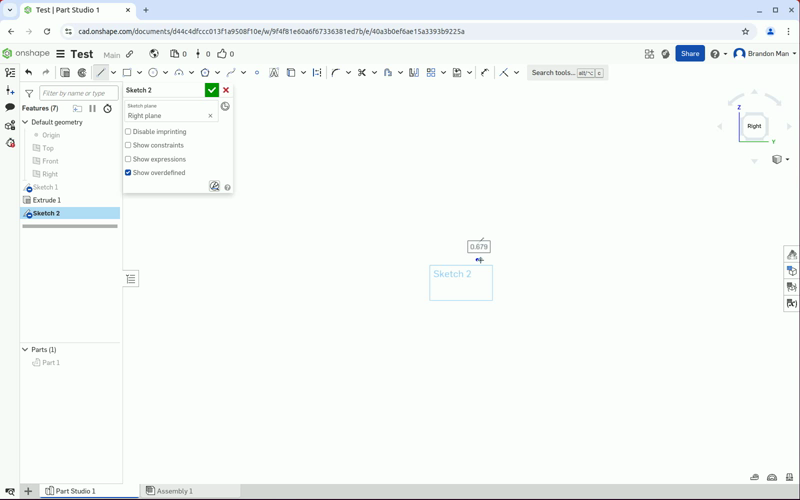
key_down(shift)
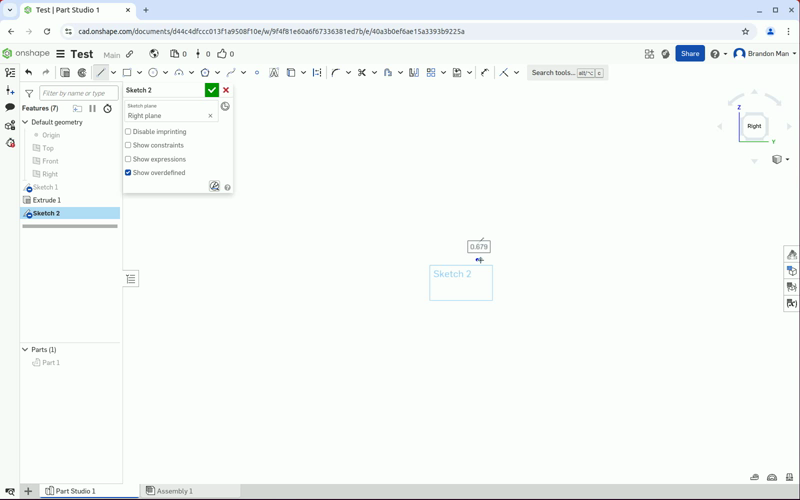
mouse_move(510, 259)
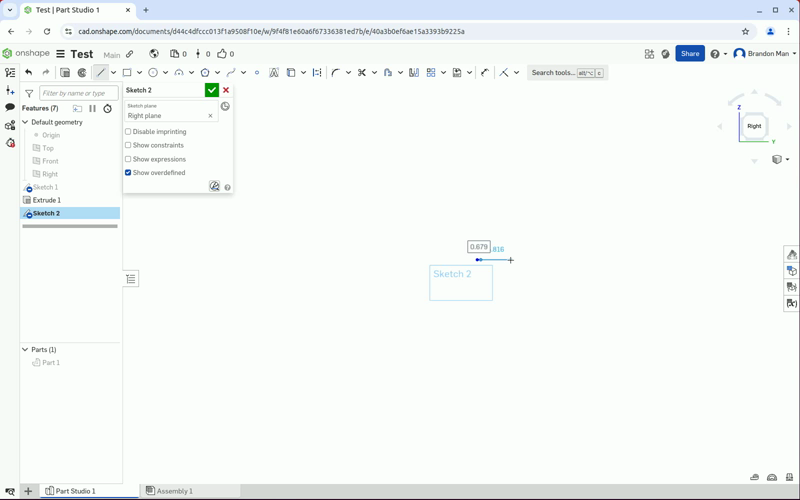
mouse_move(480, 255)
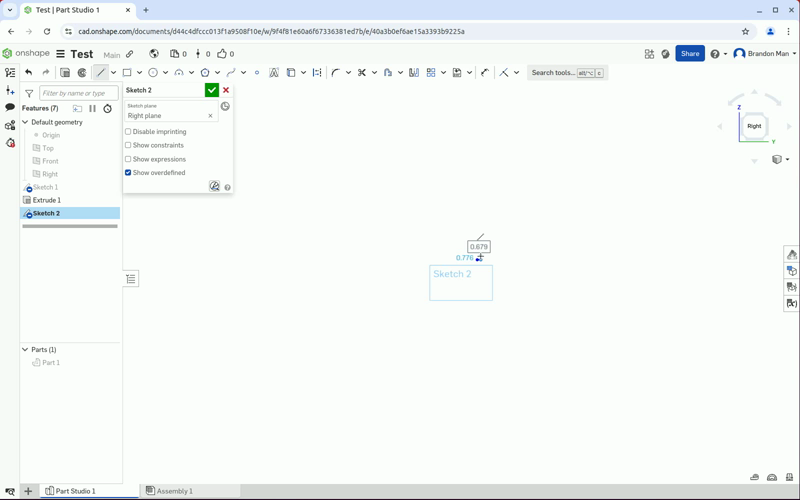
scroll(6)
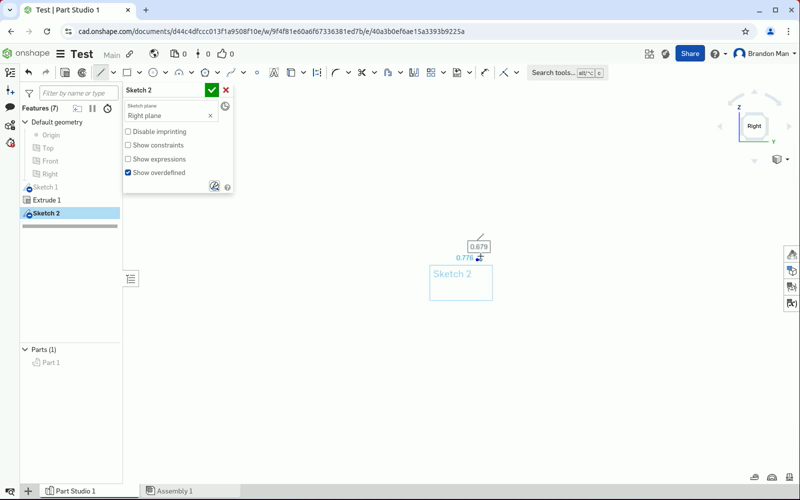
scroll(6)
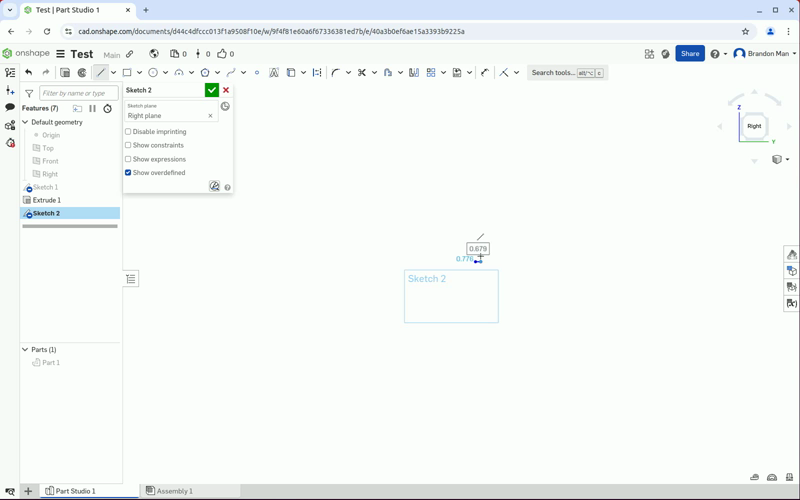
scroll(6)
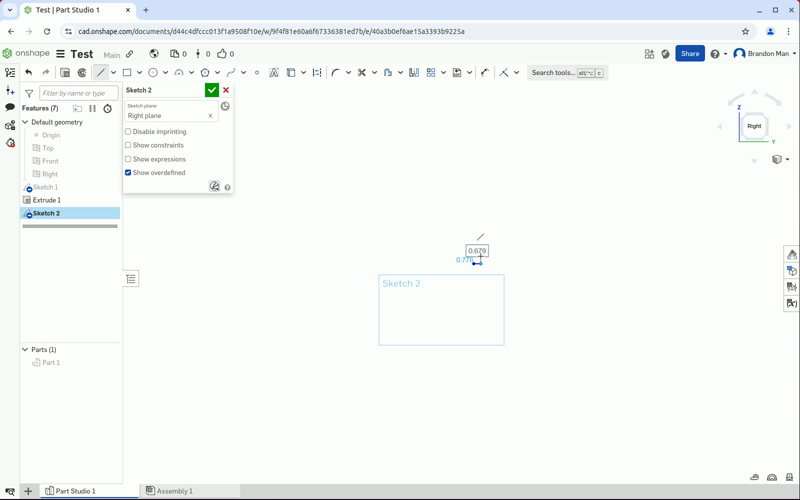
scroll(6)
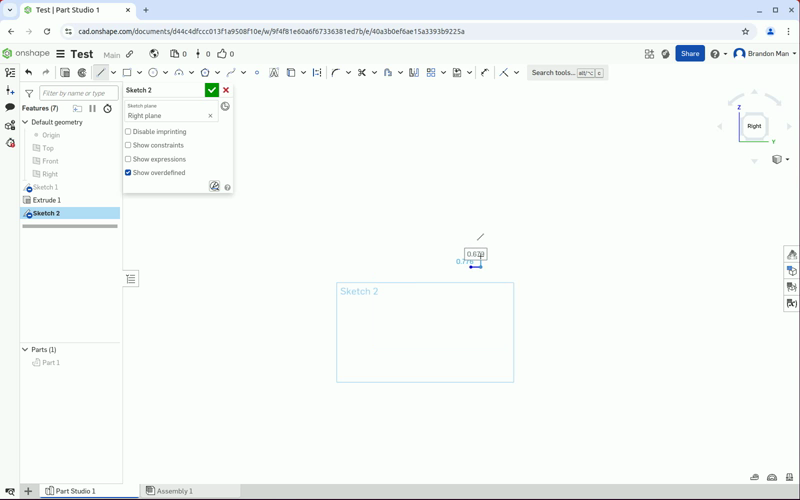
scroll(6)
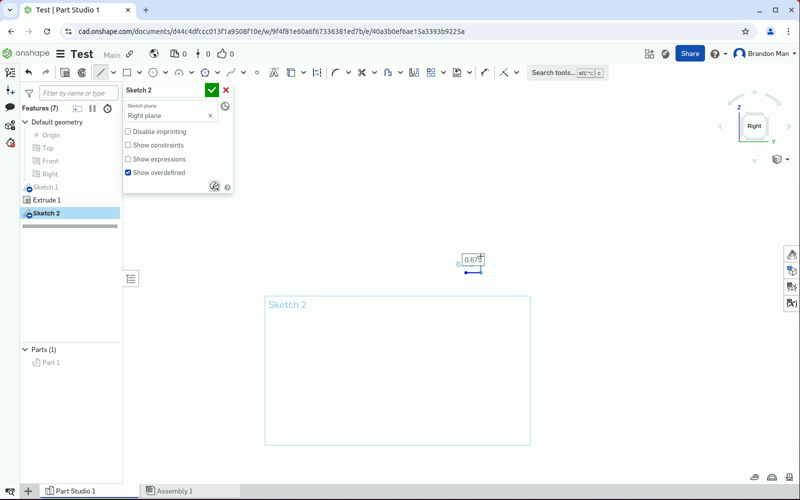
scroll(6)
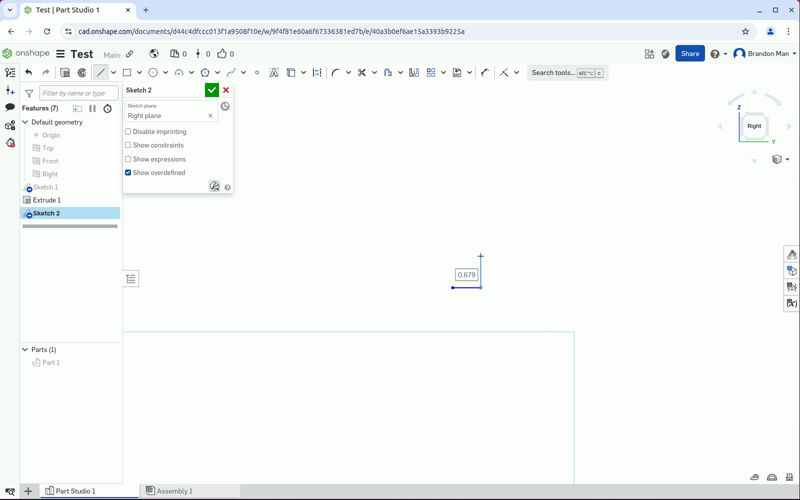
scroll(6)
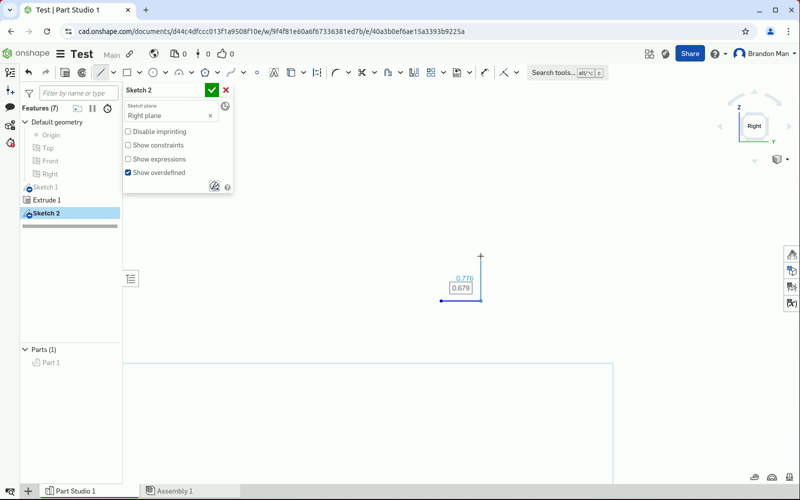
click(480, 255)
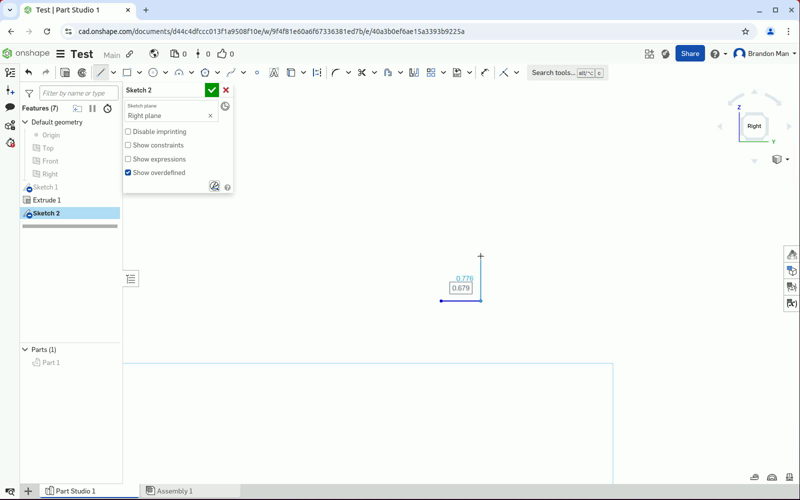
scroll(-6)
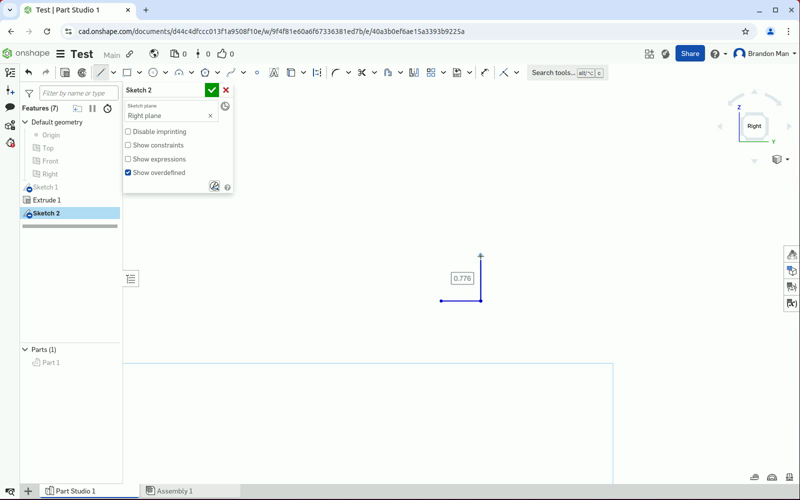
scroll(-6)
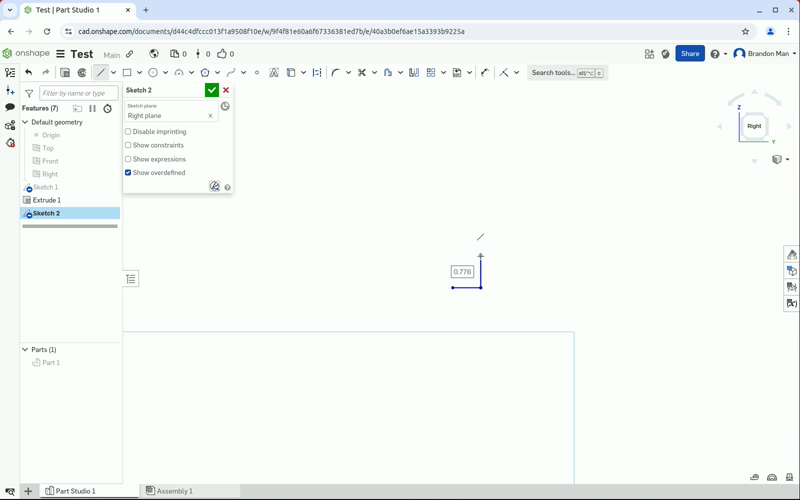
scroll(-6)
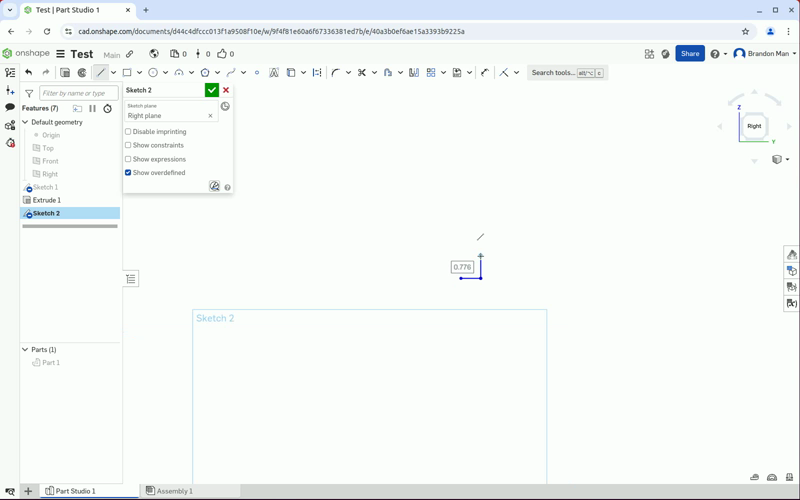
scroll(-6)
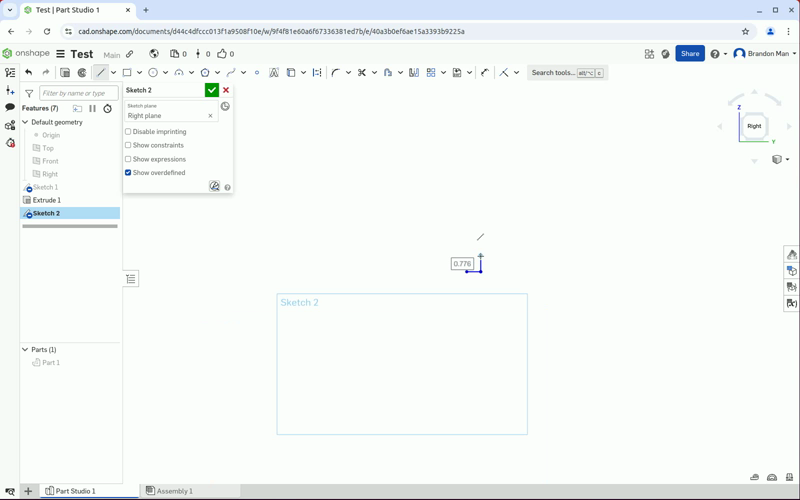
scroll(-6)
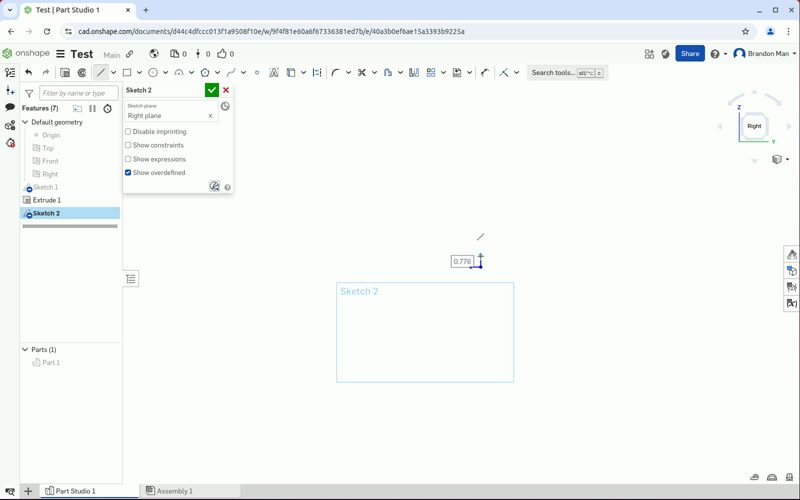
scroll(-6)
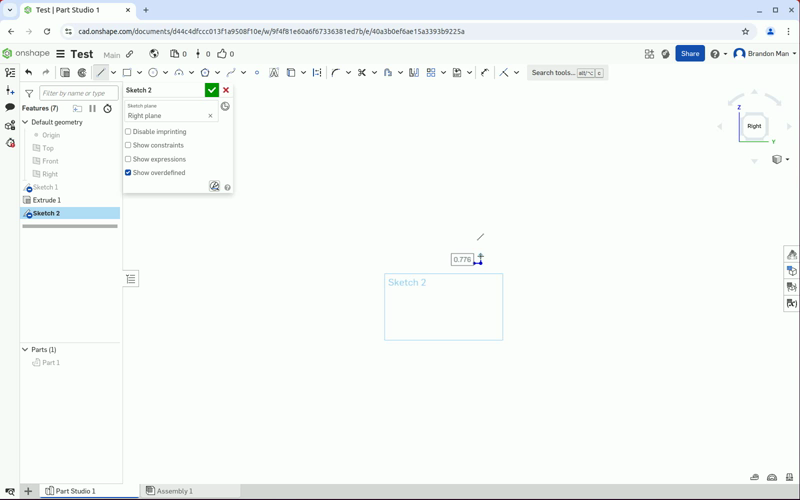
scroll(-6)
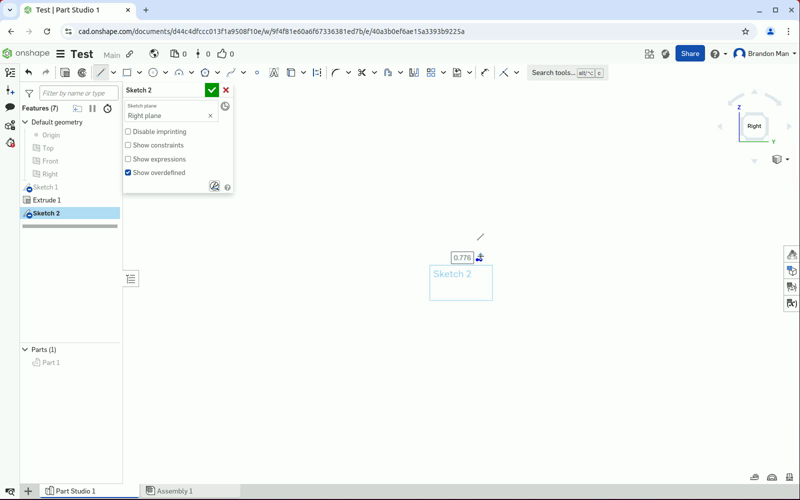
key_up(shift)
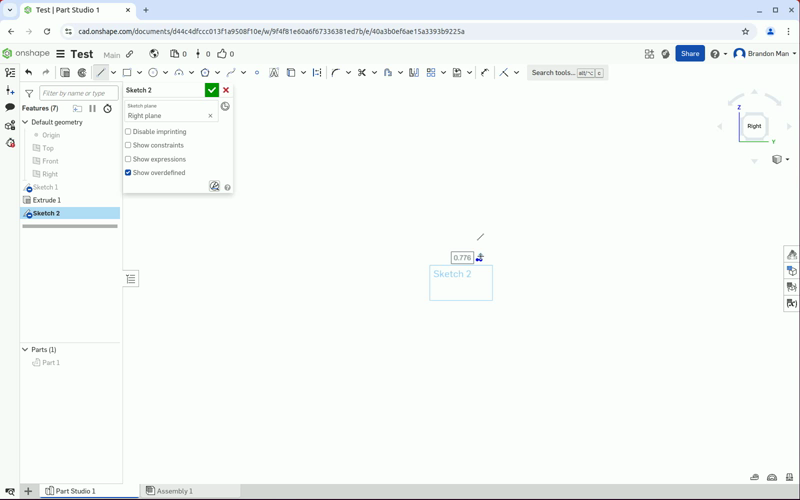
key_down(shift)
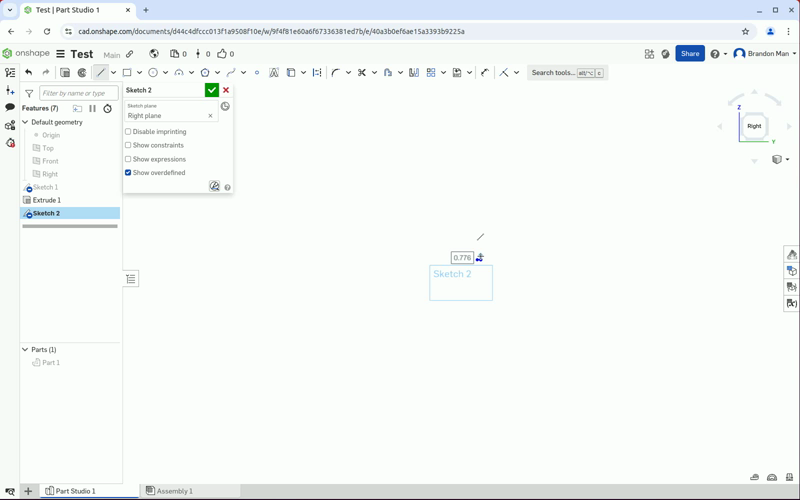
mouse_move(510, 255)
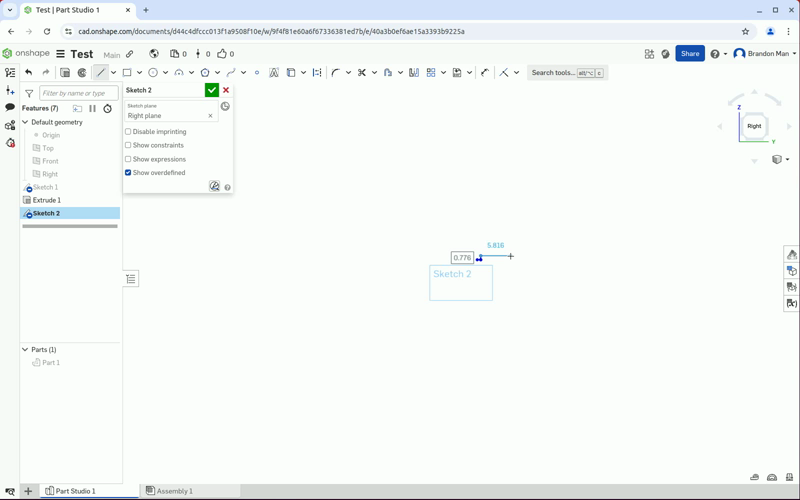
mouse_move(477, 255)
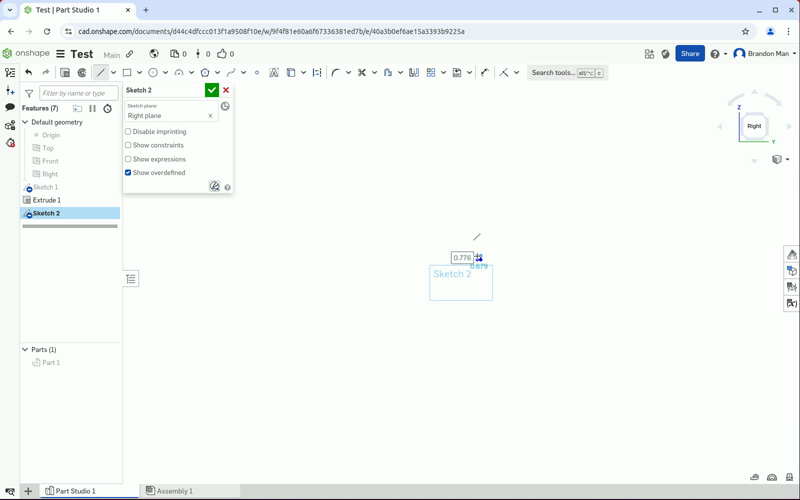
scroll(6)
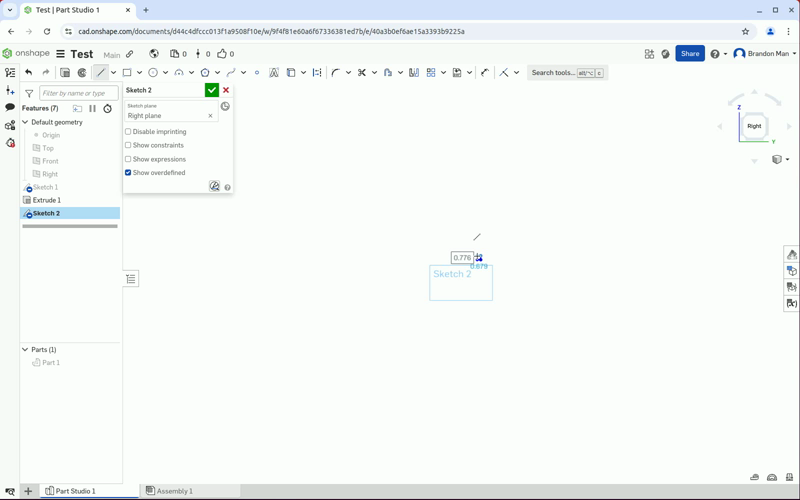
scroll(6)
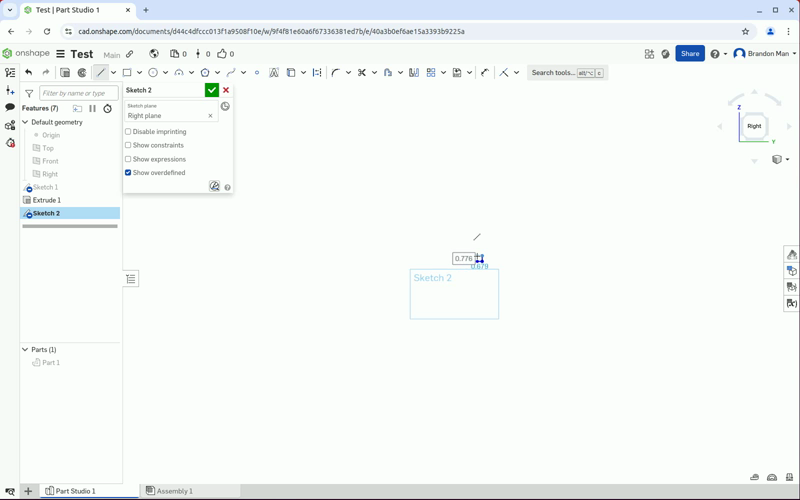
scroll(6)
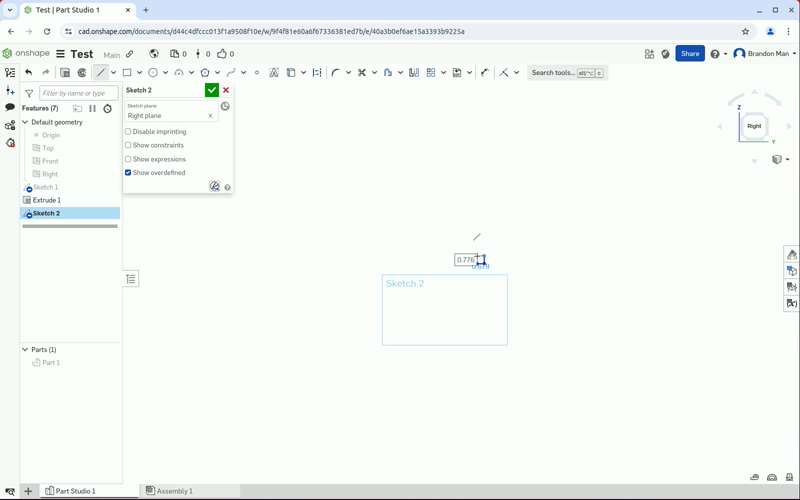
scroll(6)
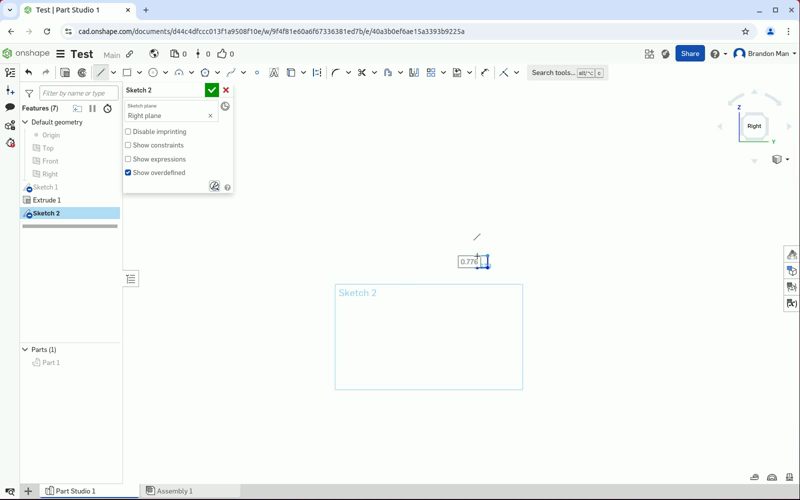
scroll(6)
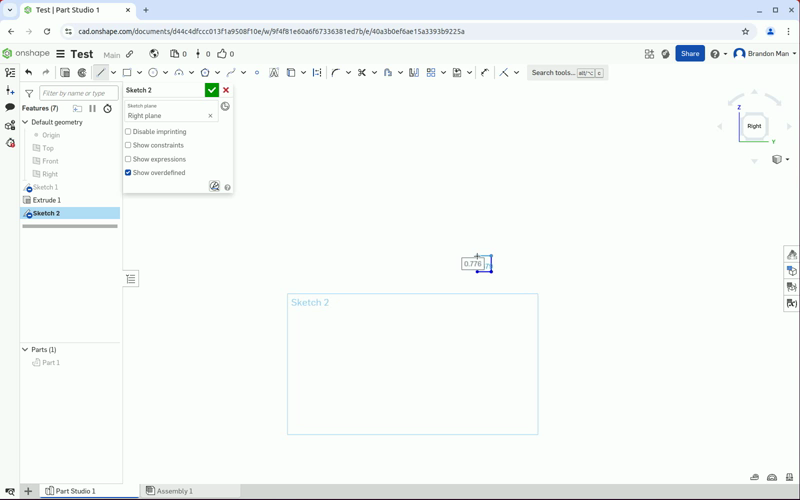
scroll(6)
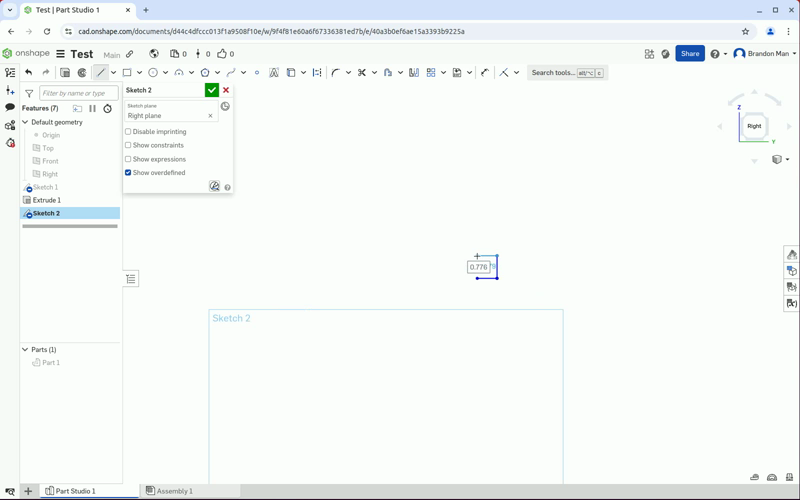
scroll(6)
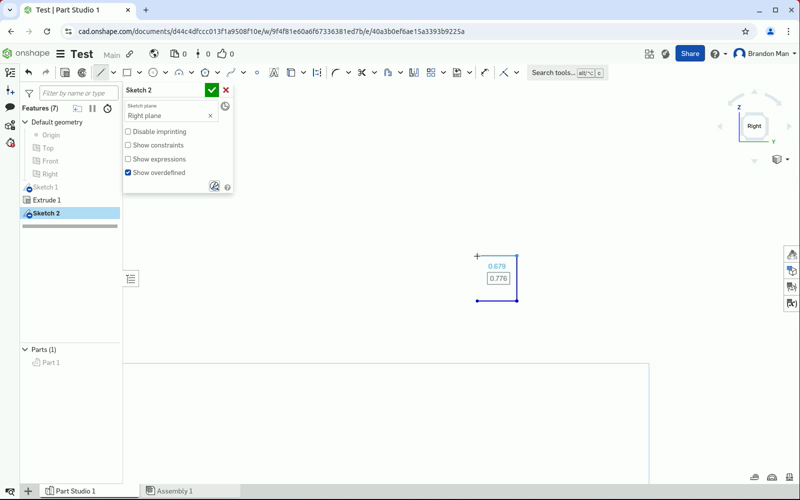
click(477, 255)
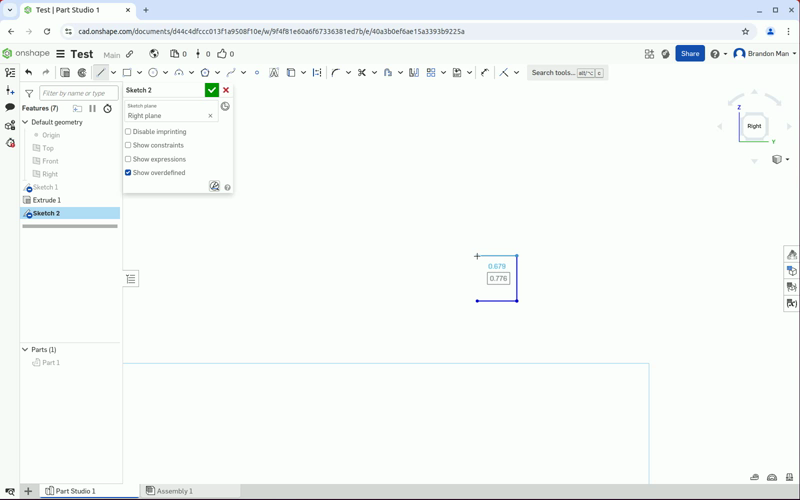
scroll(-6)
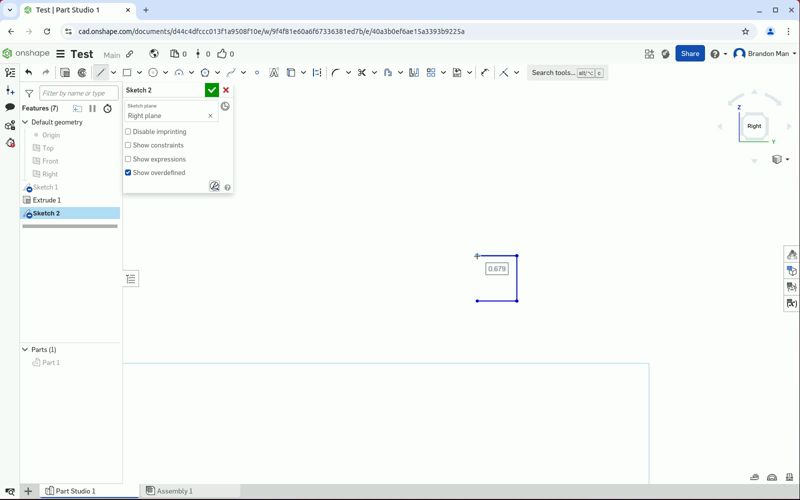
scroll(-6)
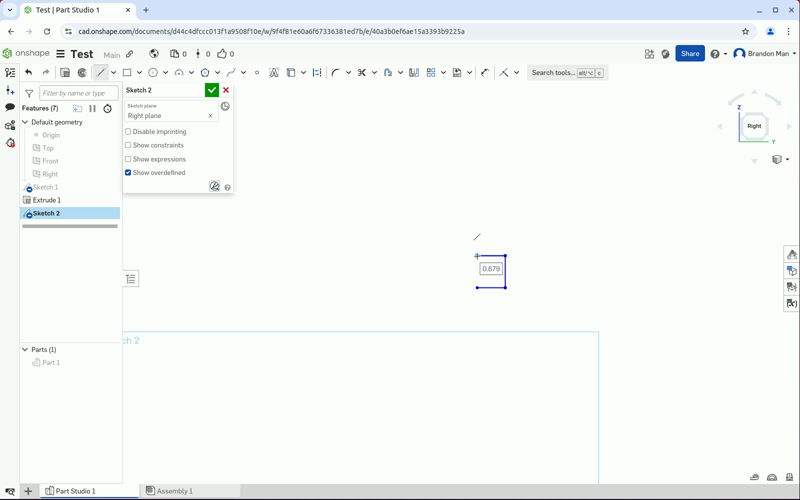
scroll(-6)
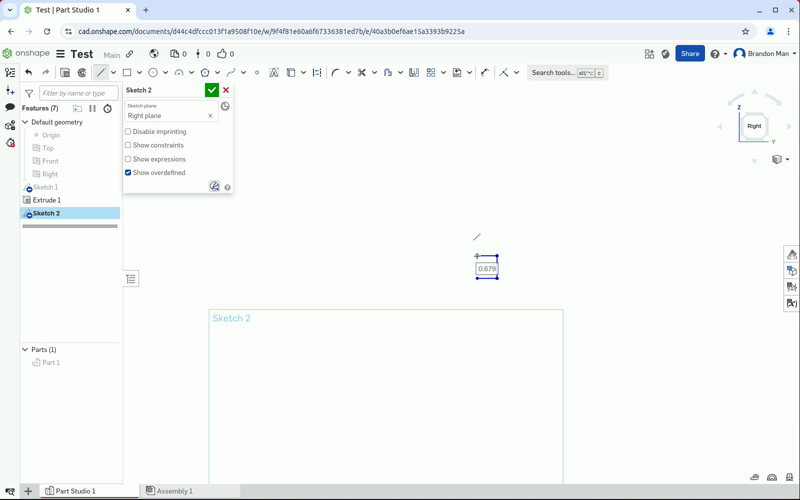
scroll(-6)
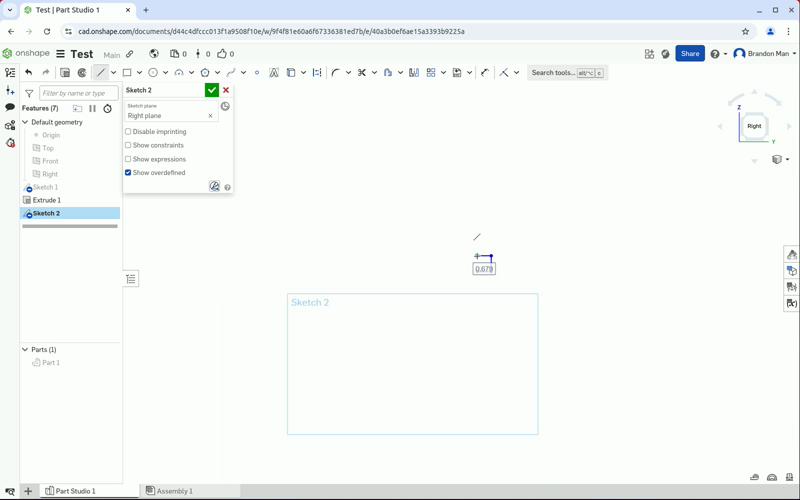
scroll(-6)
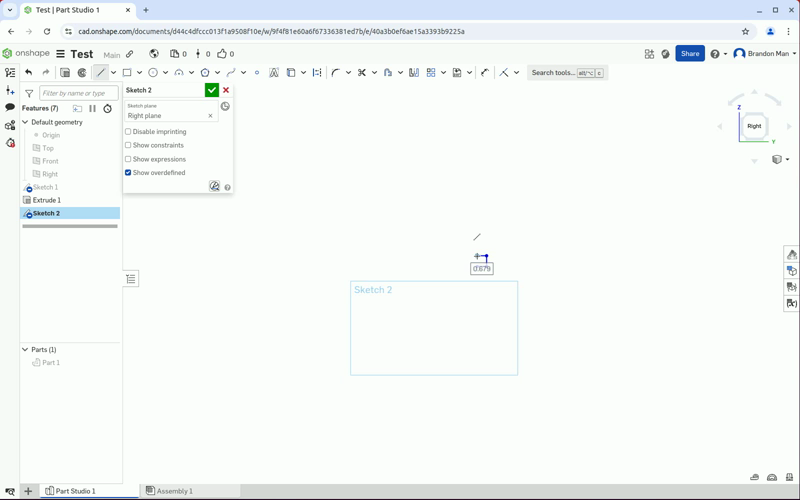
scroll(-6)
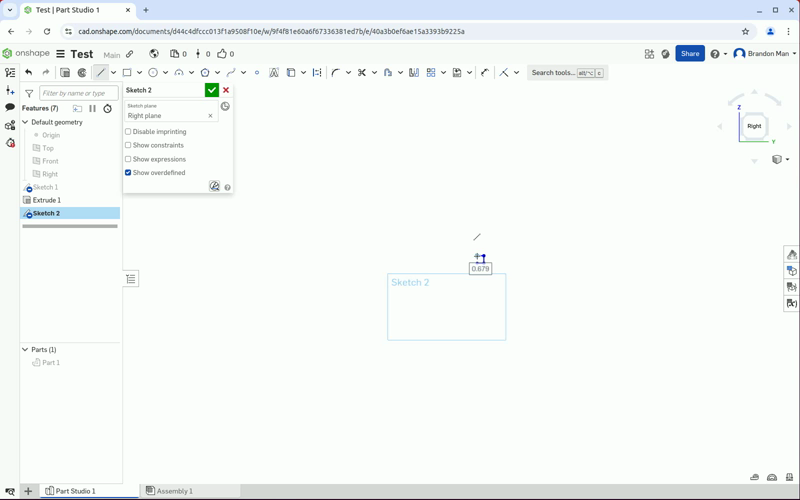
scroll(-6)
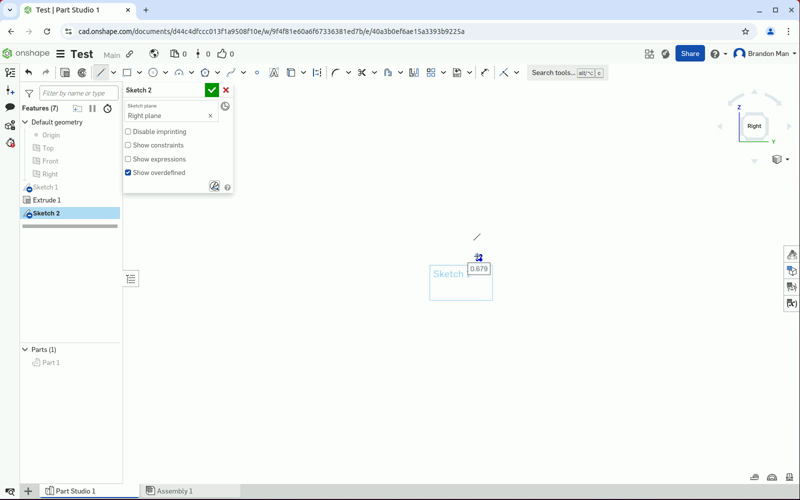
key_up(shift)
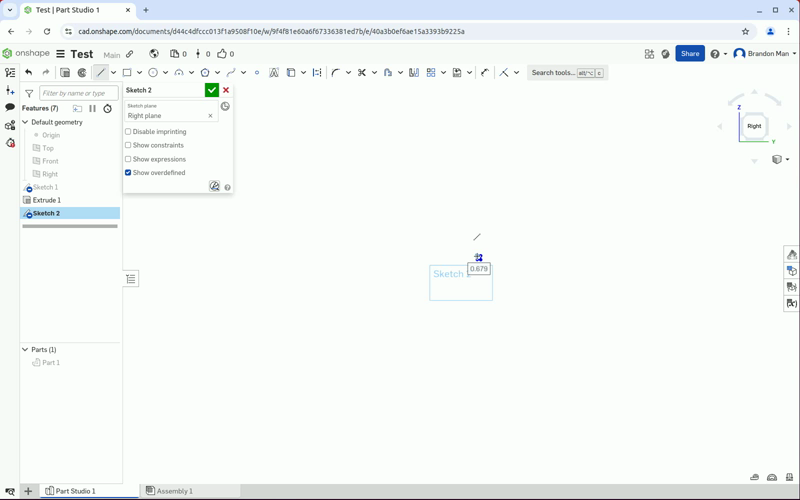
mouse_move(507, 255)
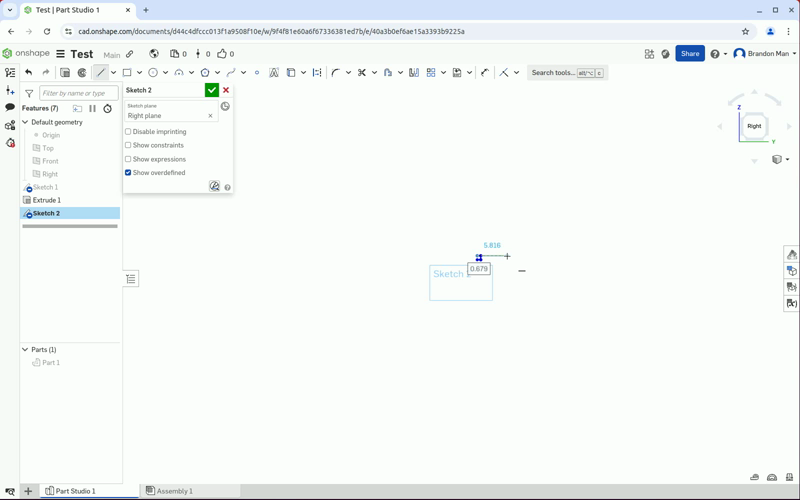
key_down(shift)
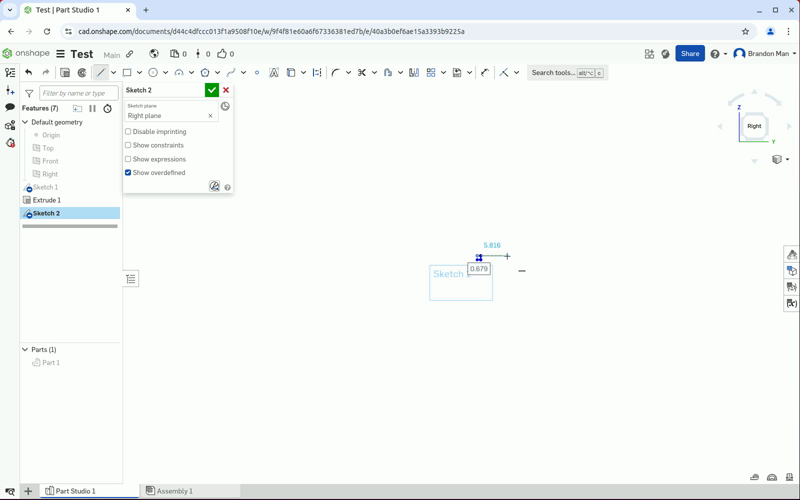
mouse_move(477, 259)
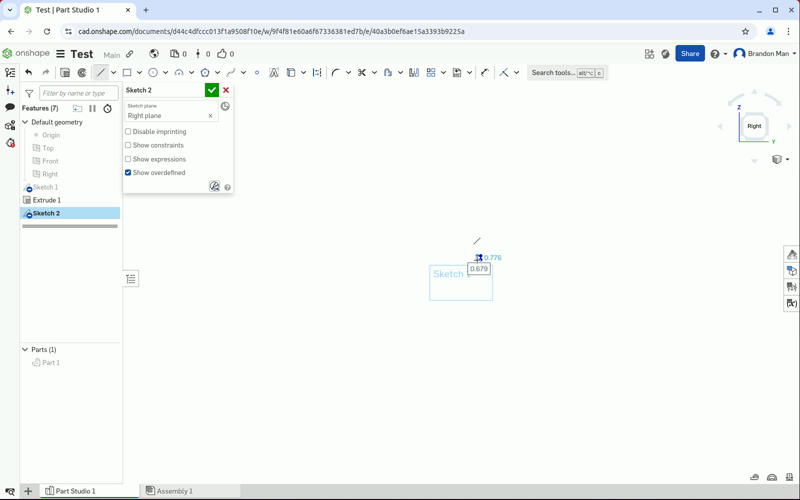
scroll(6)
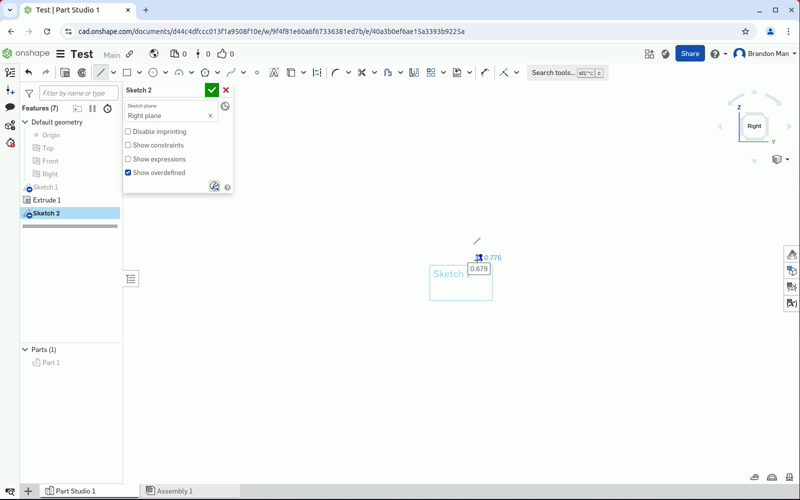
scroll(6)
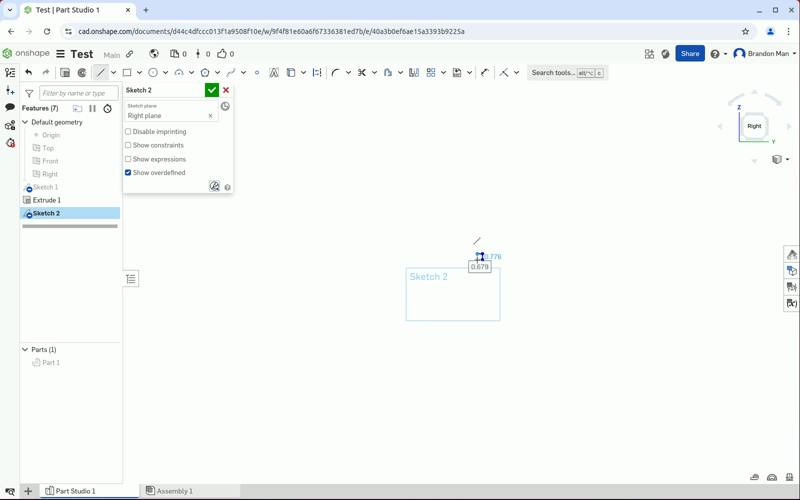
scroll(6)
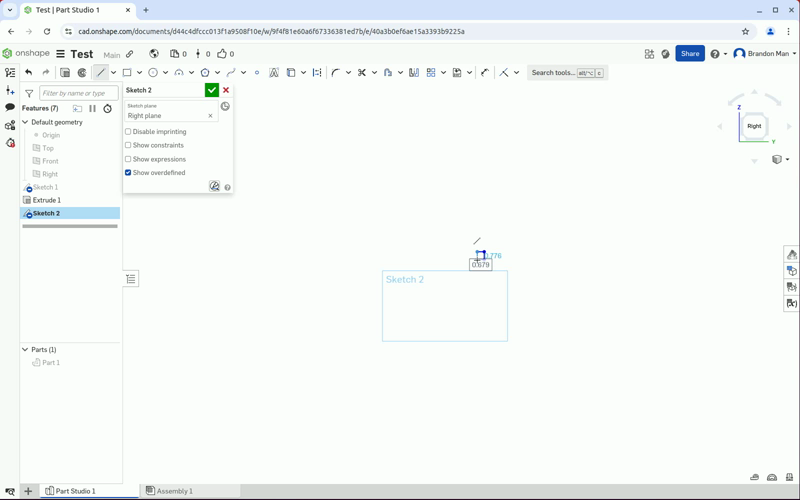
scroll(6)
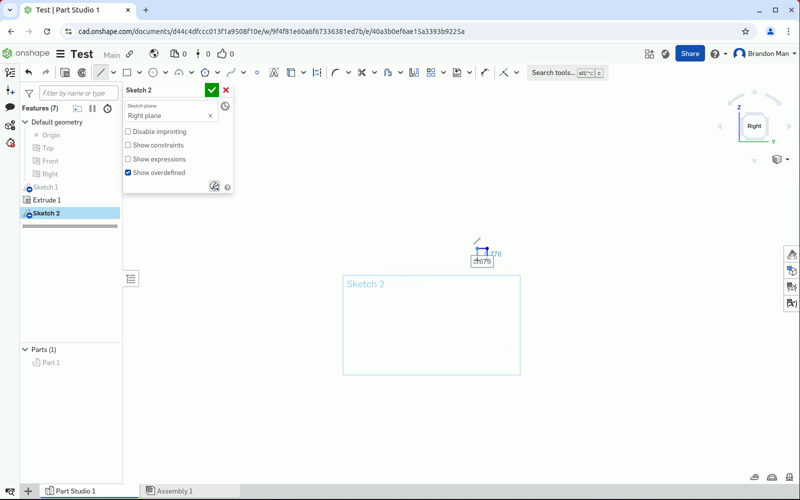
scroll(6)
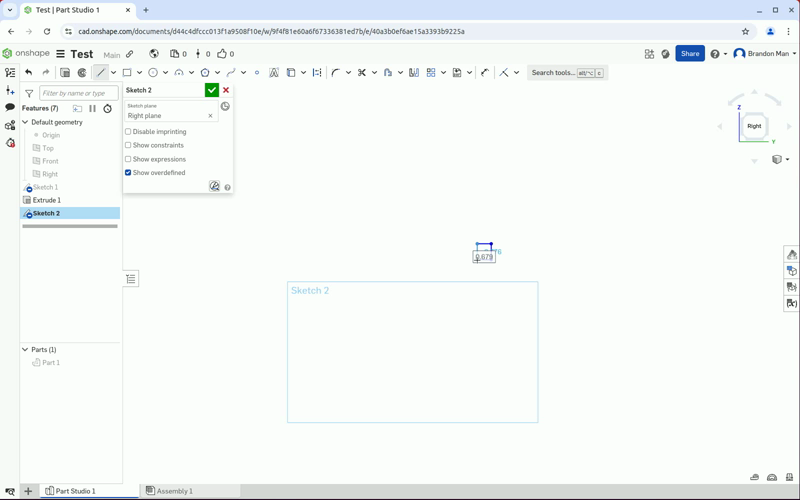
scroll(6)
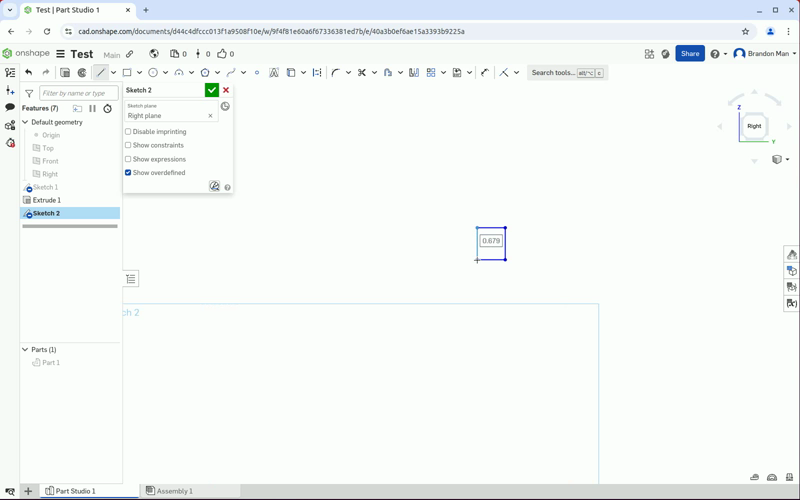
scroll(6)
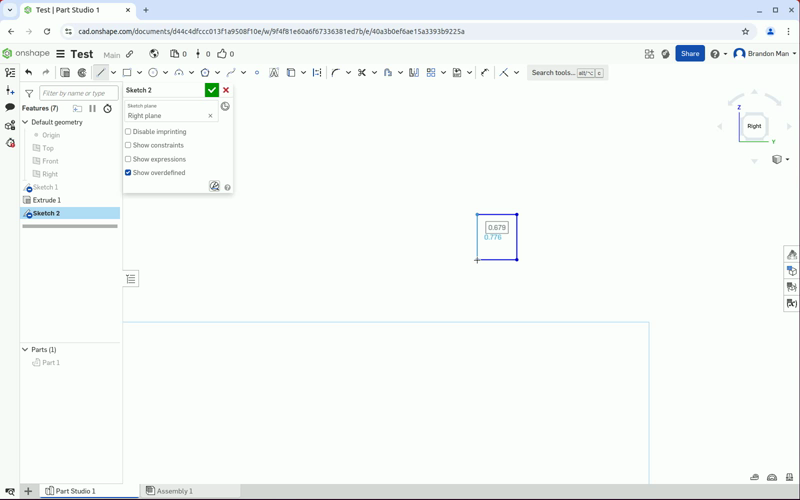
key_up(shift)
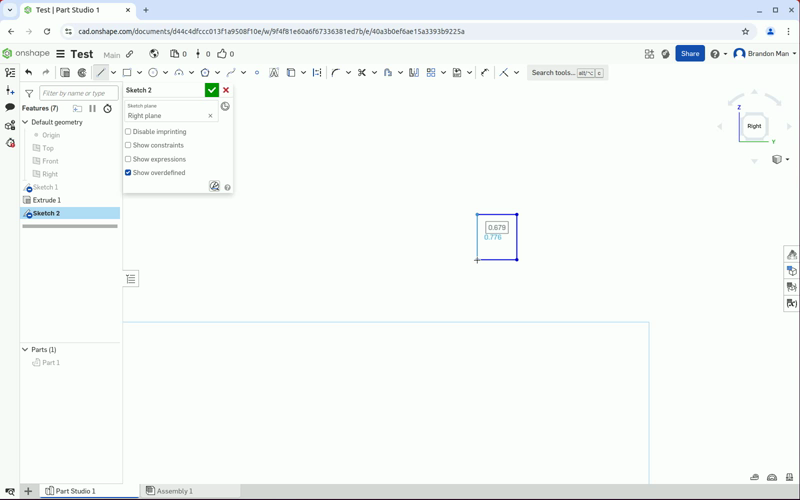
click(477, 259)
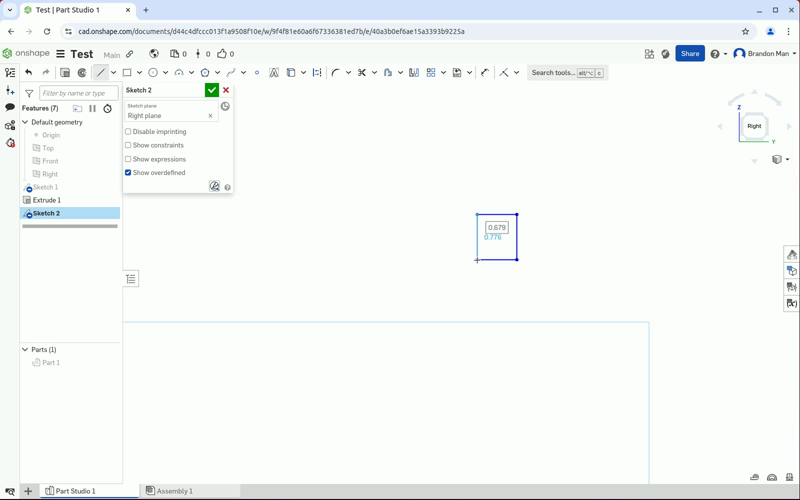
scroll(-6)
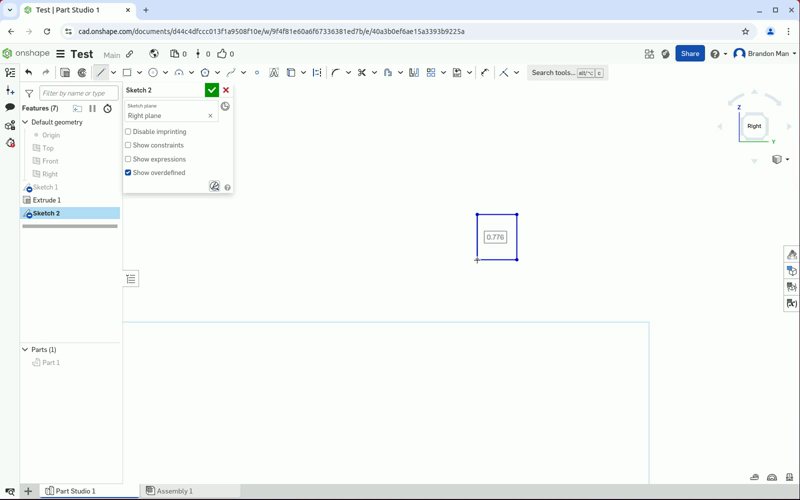
scroll(-6)
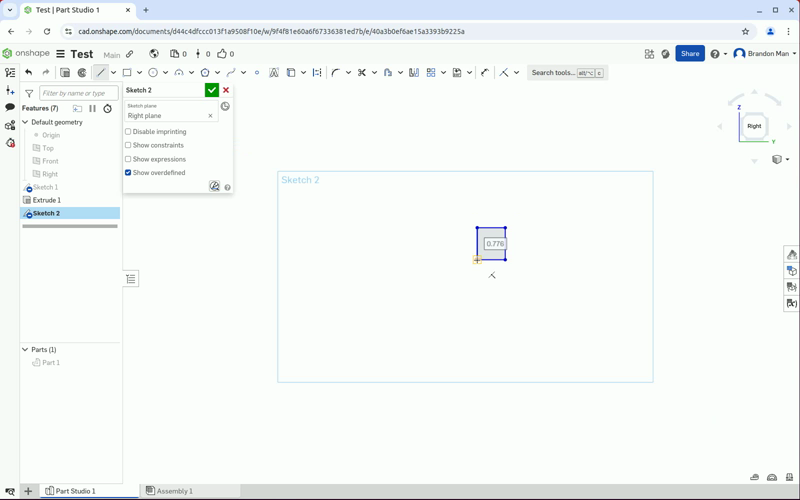
scroll(-6)
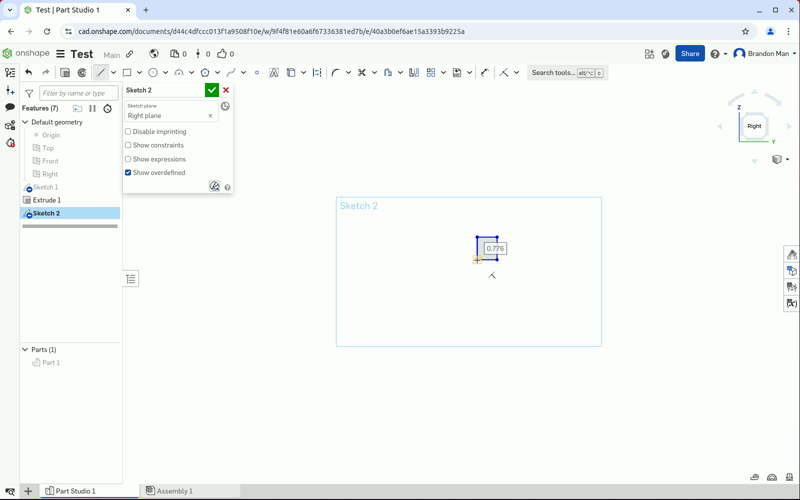
scroll(-6)
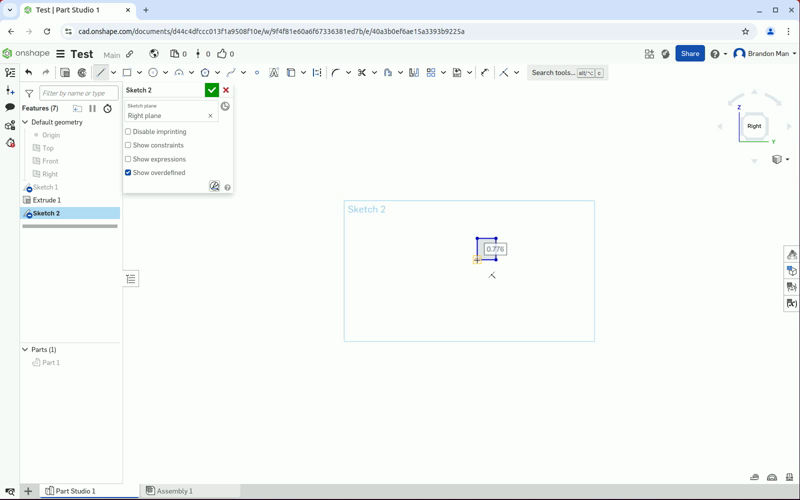
scroll(-6)
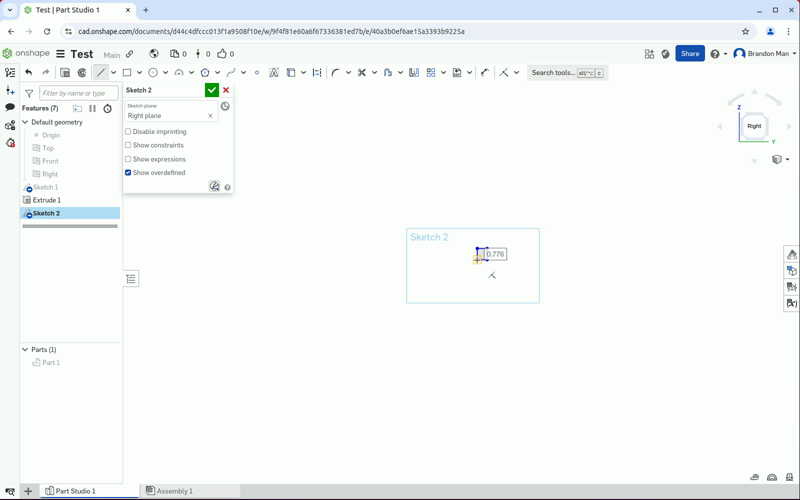
scroll(-6)
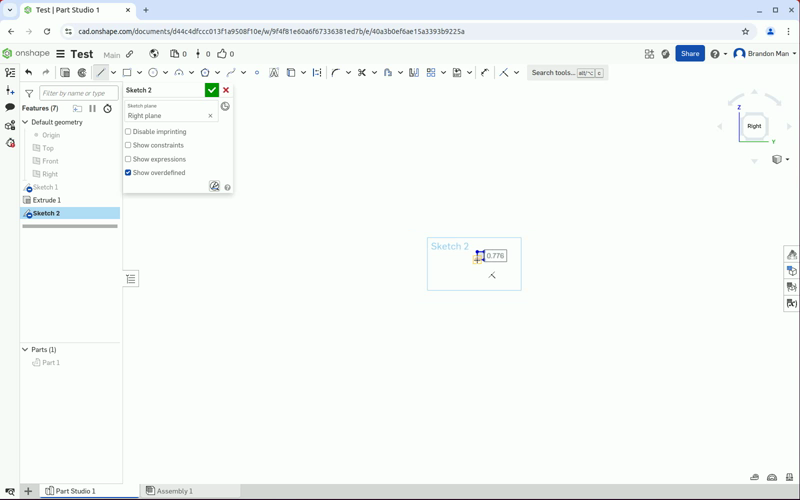
scroll(-6)
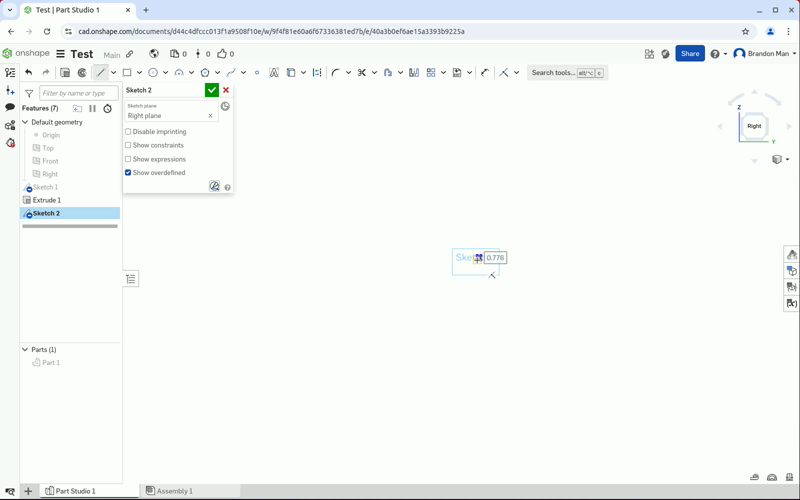
key(esc)
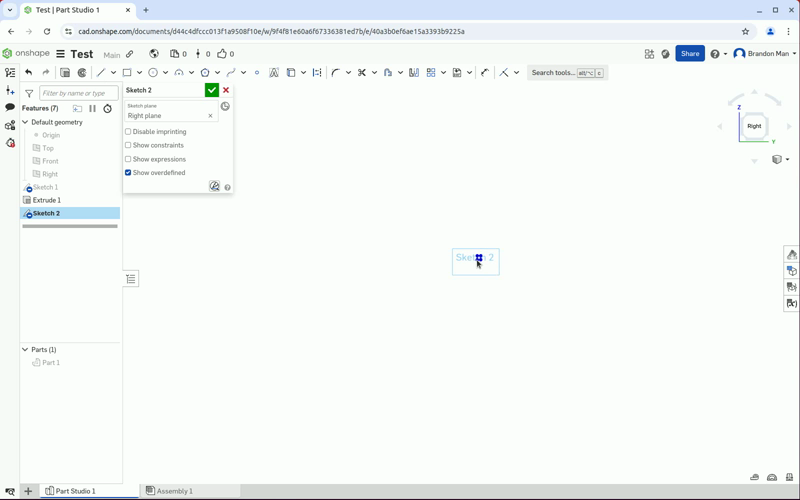
key(l)
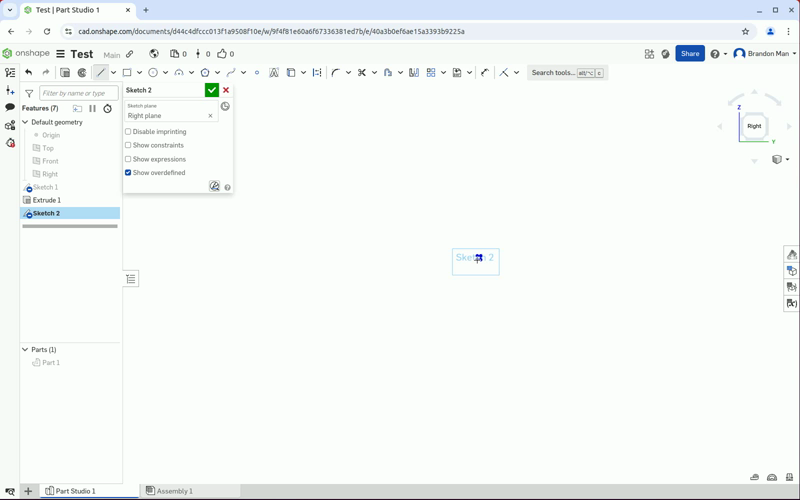
key_down(shift)
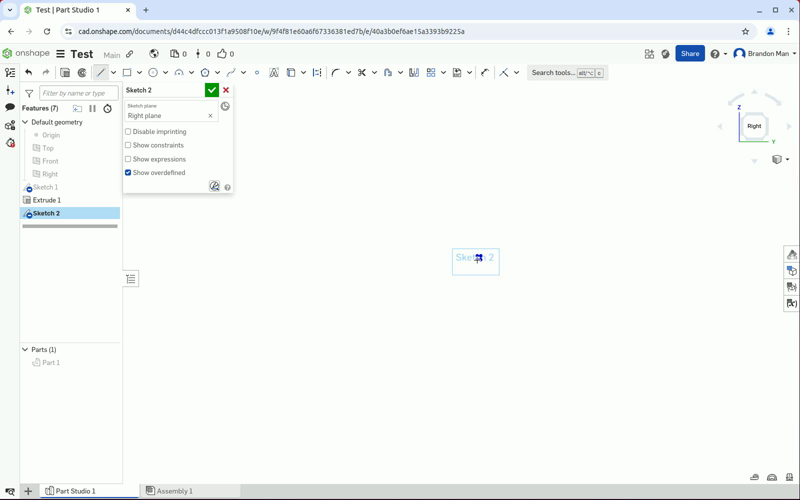
mouse_move(477, 259)
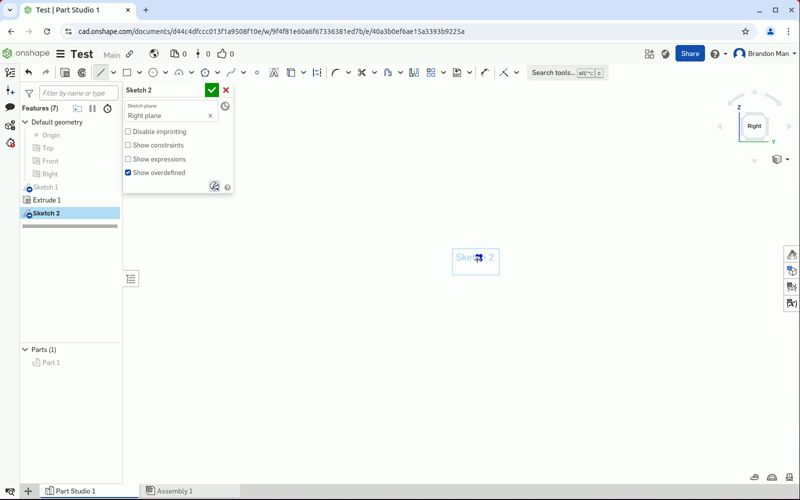
scroll(6)
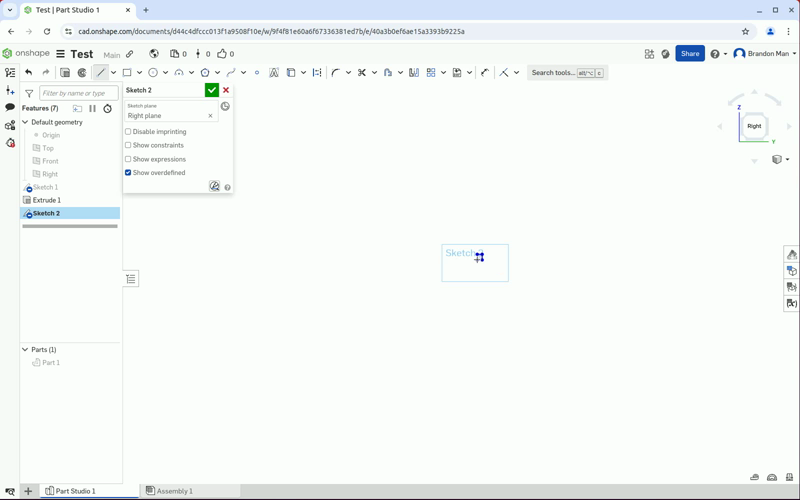
scroll(6)
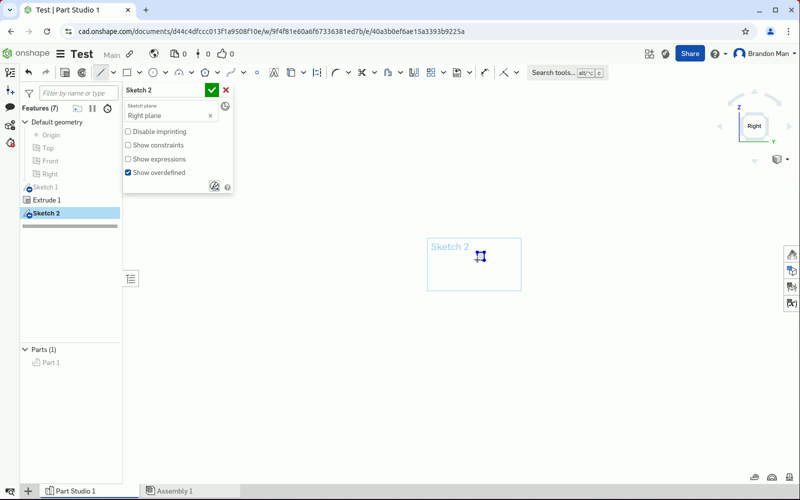
scroll(6)
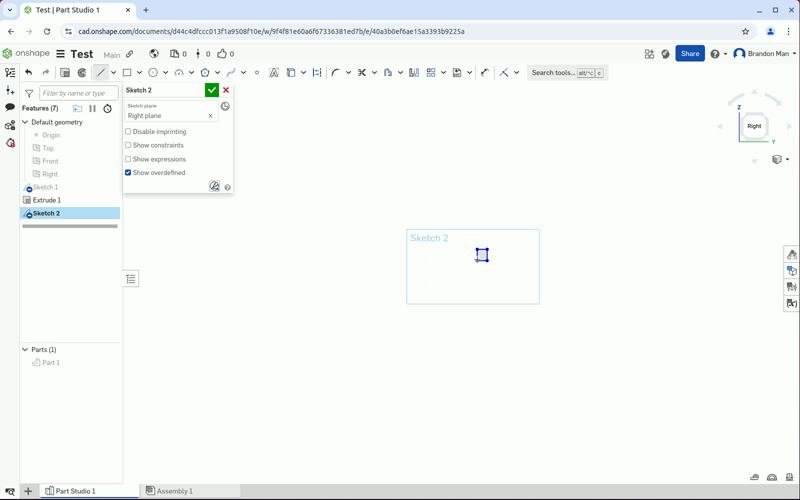
scroll(6)
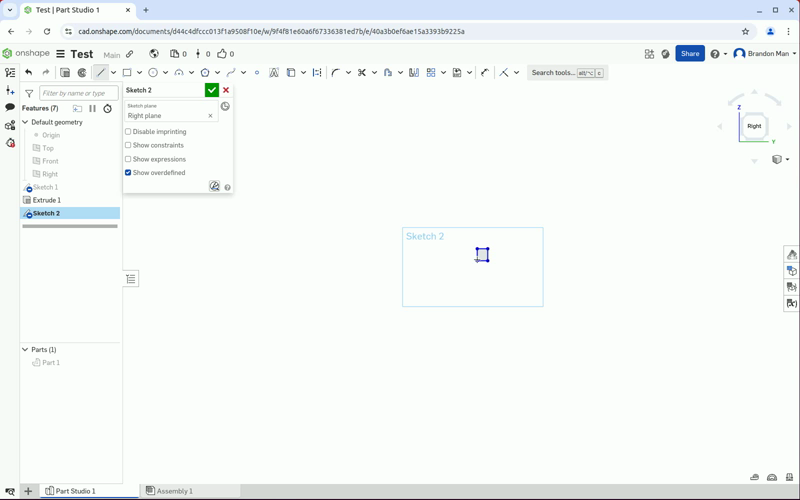
scroll(6)
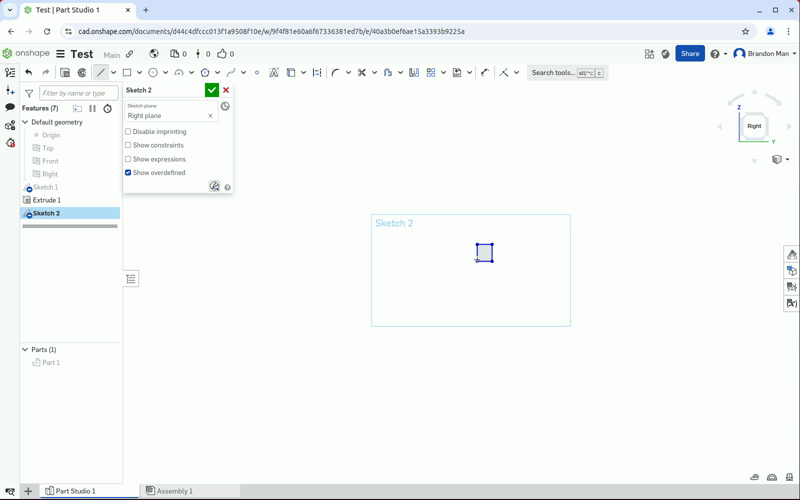
scroll(6)
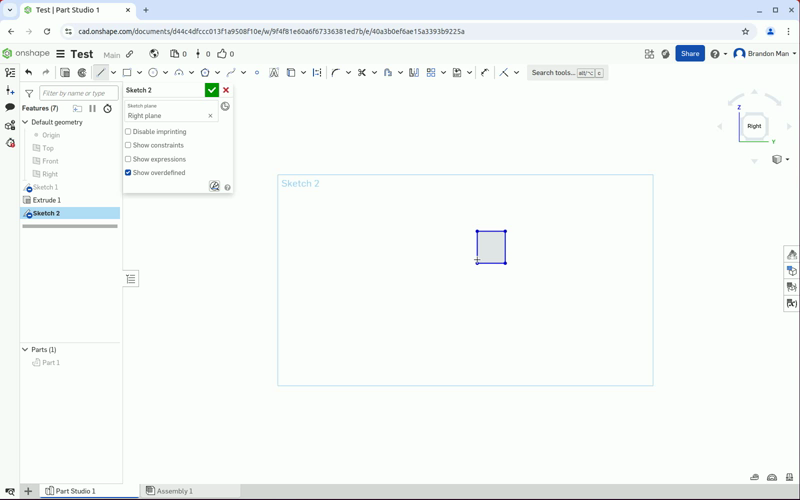
scroll(6)
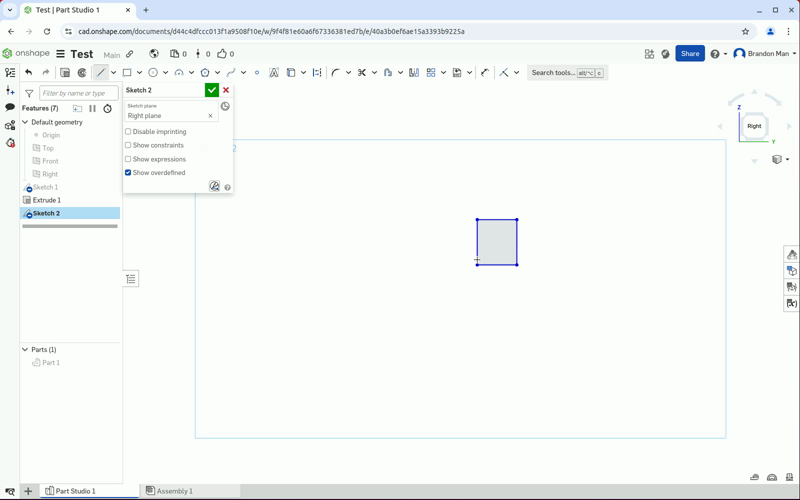
click(477, 259)
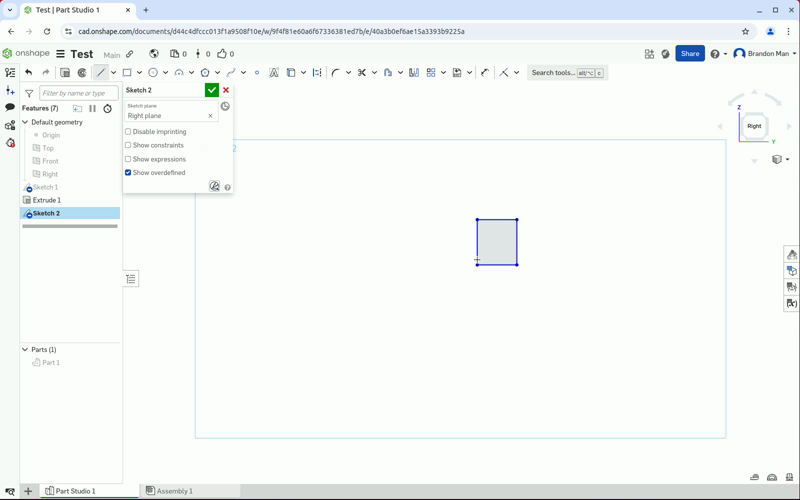
scroll(-6)
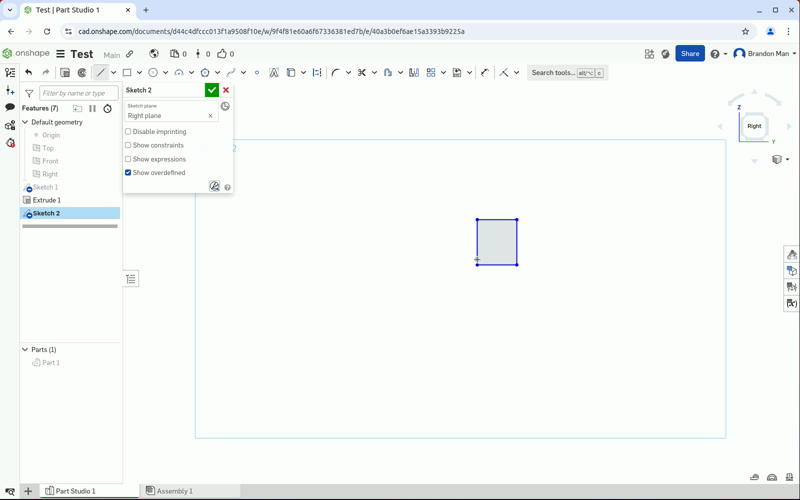
scroll(-6)
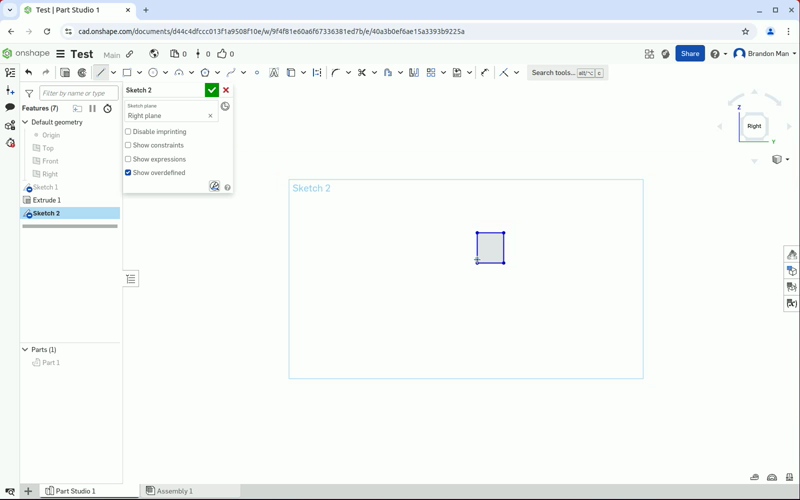
scroll(-6)
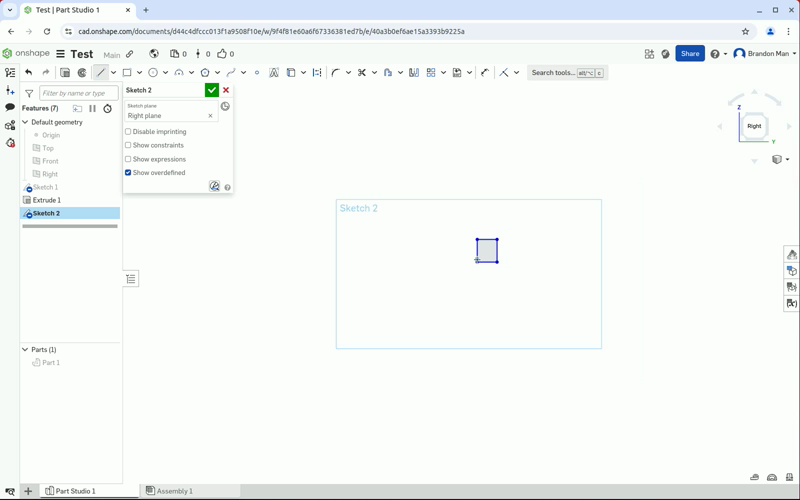
scroll(-6)
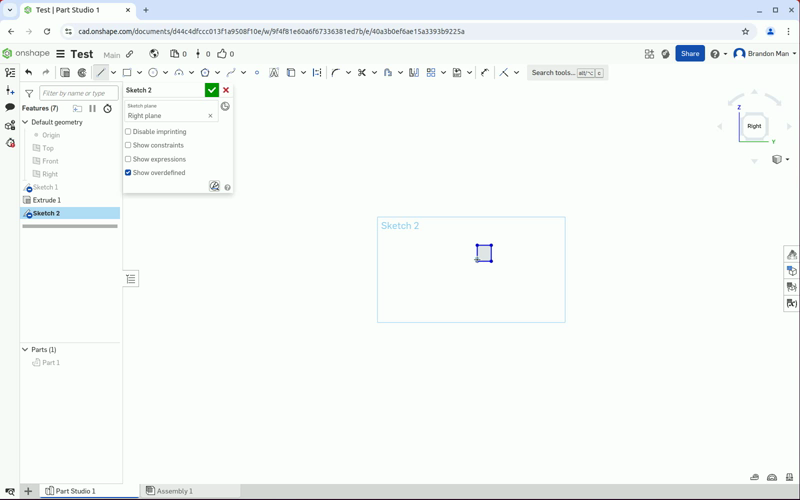
scroll(-6)
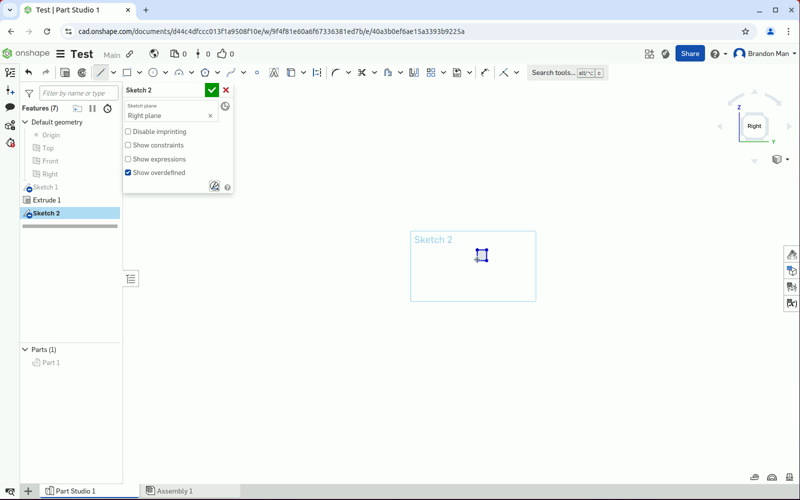
scroll(-6)
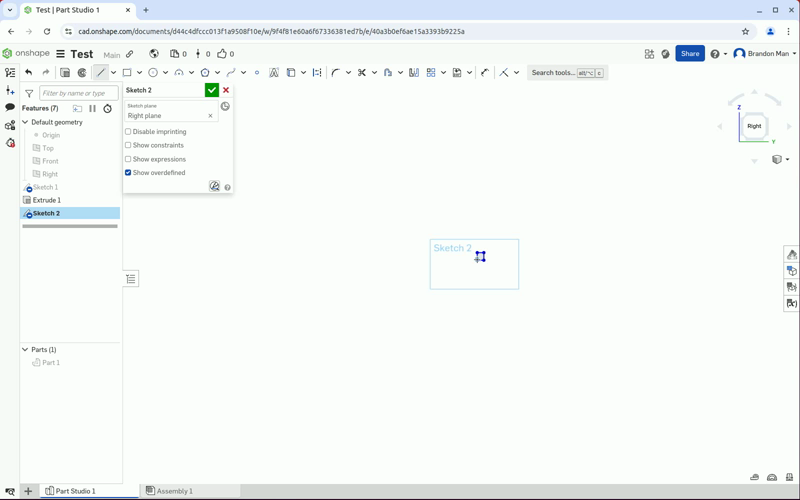
scroll(-6)
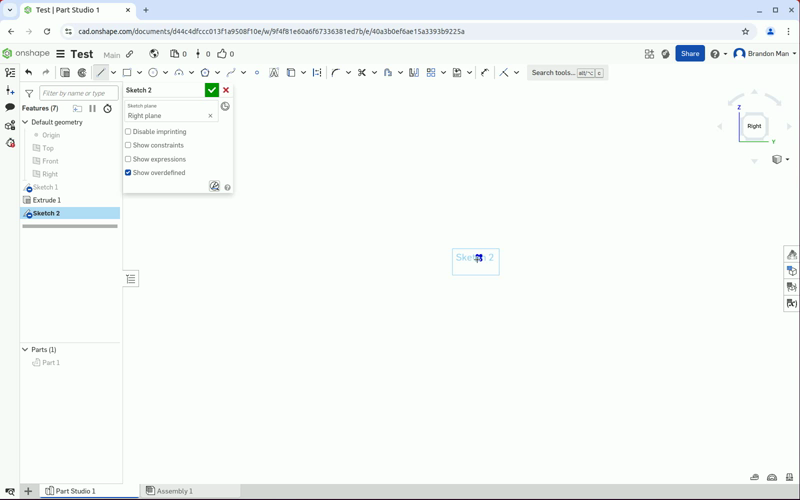
key_up(shift)
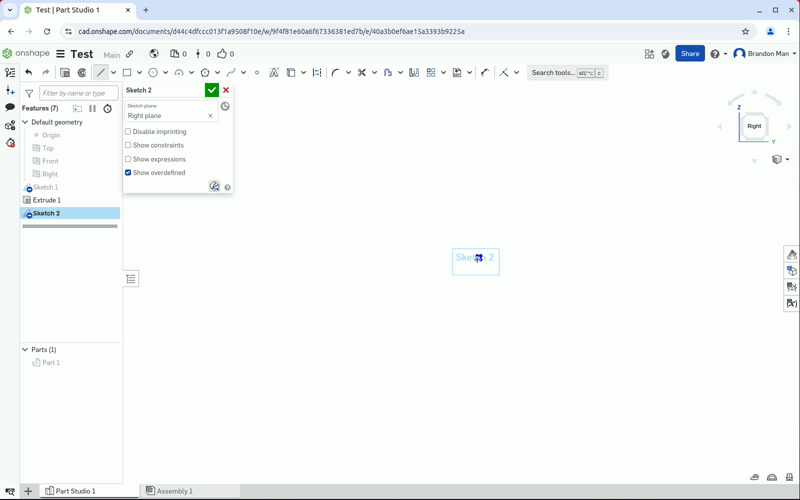
key_down(shift)
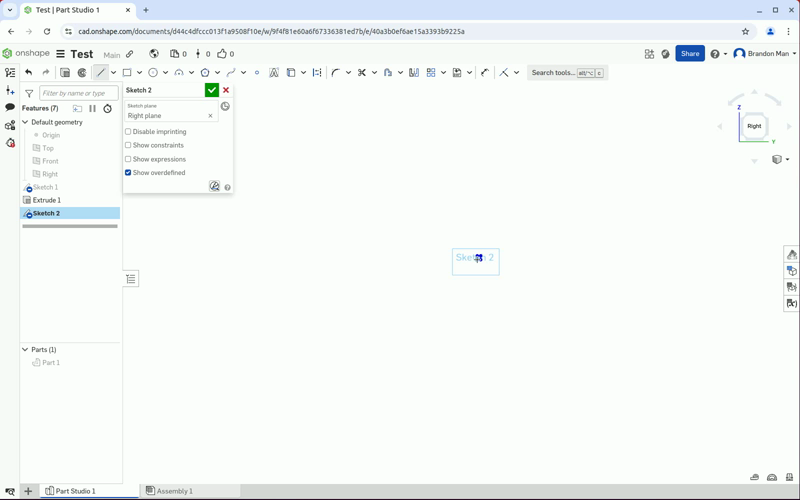
mouse_move(507, 259)
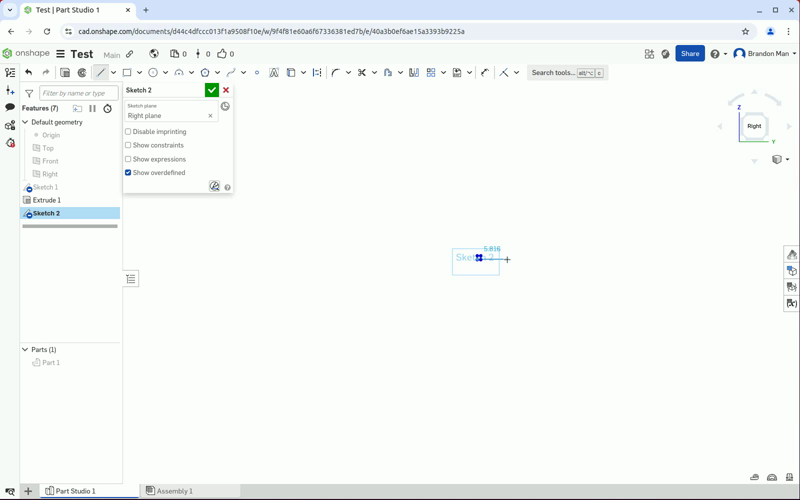
mouse_move(480, 259)
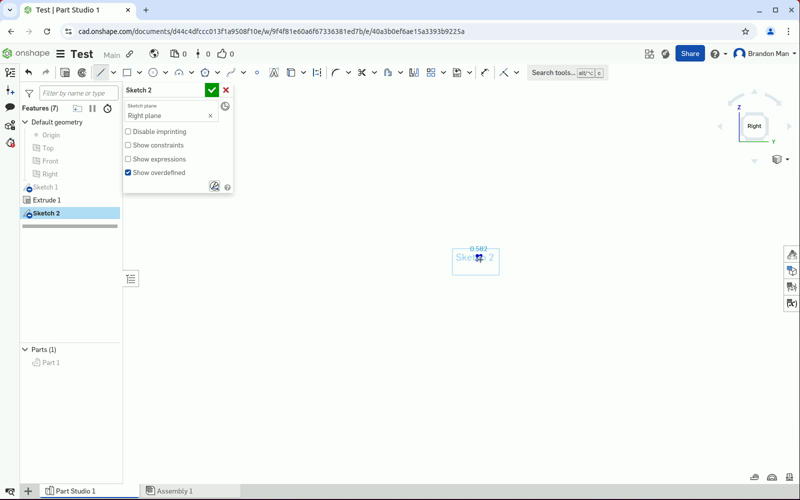
scroll(6)
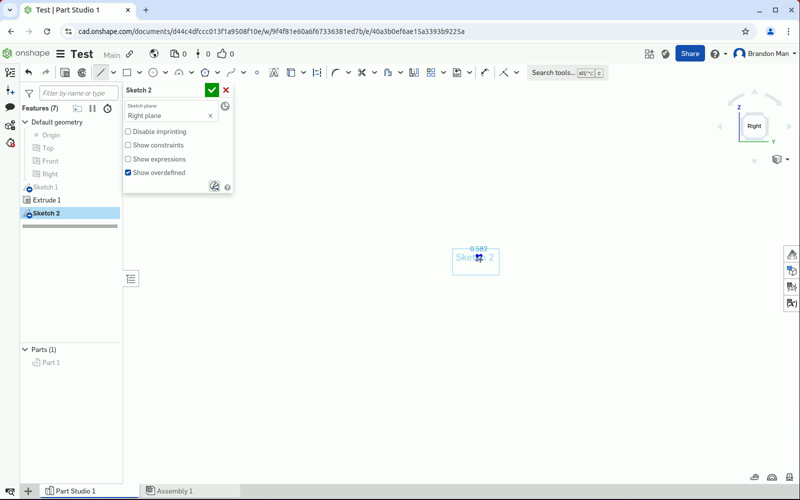
scroll(6)
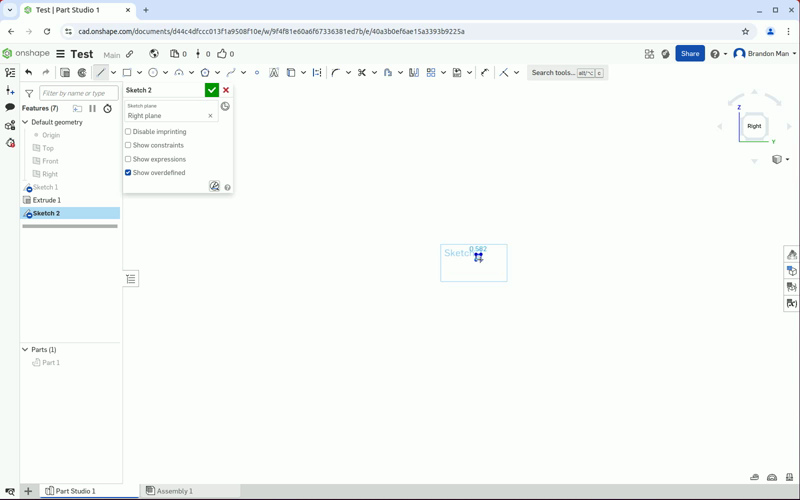
scroll(6)
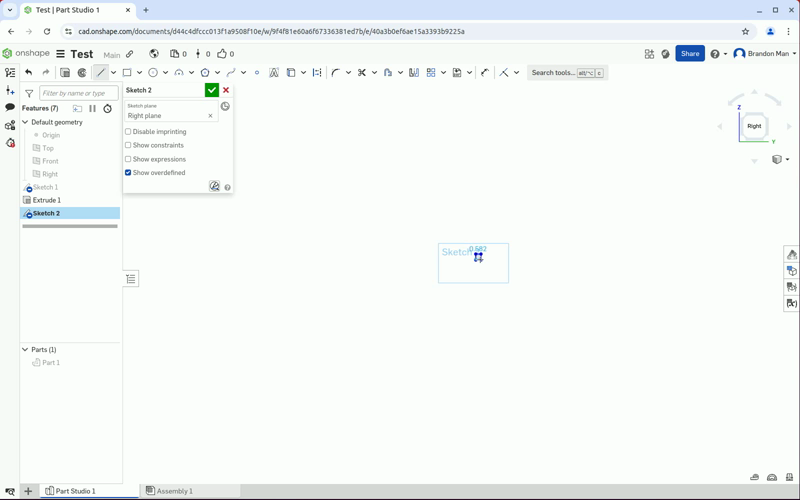
scroll(6)
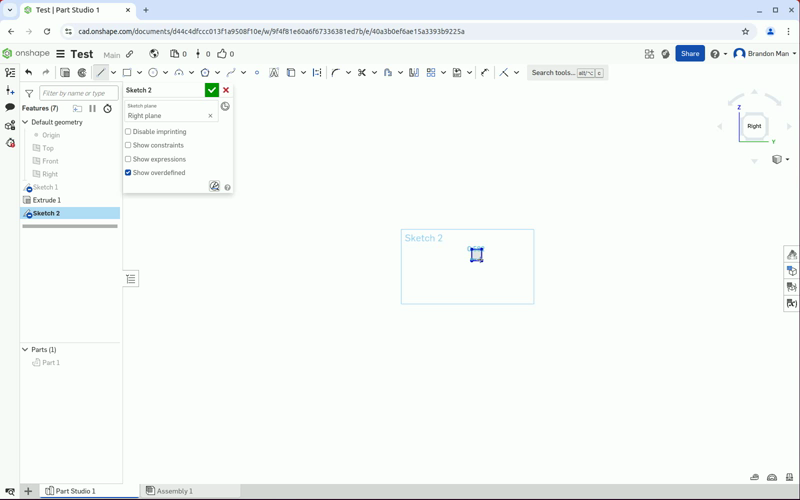
scroll(6)
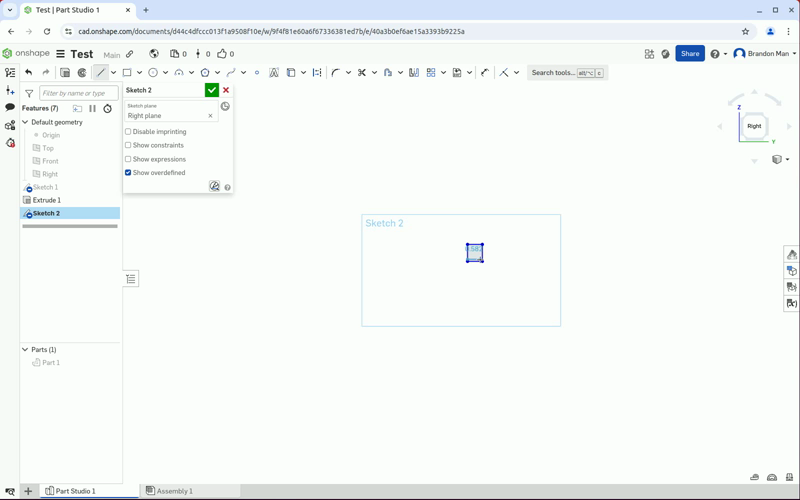
scroll(6)
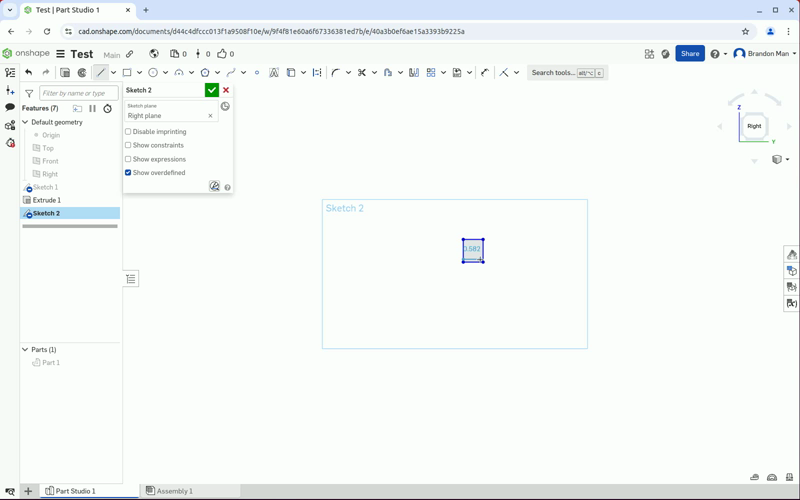
scroll(6)
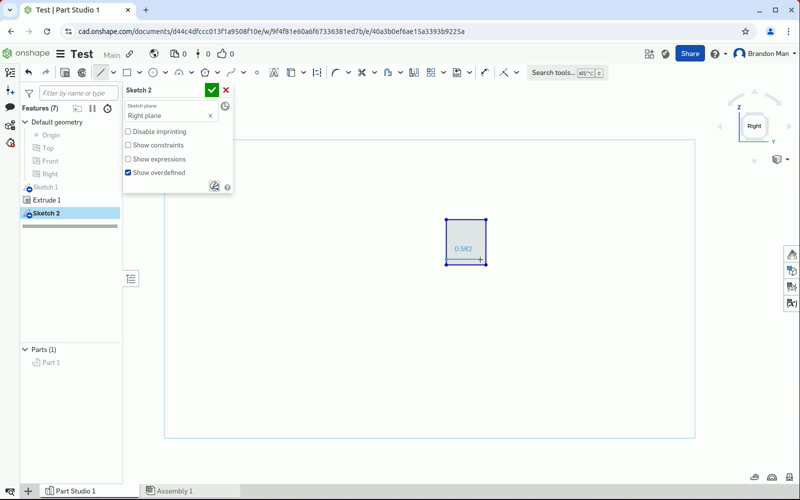
click(480, 259)
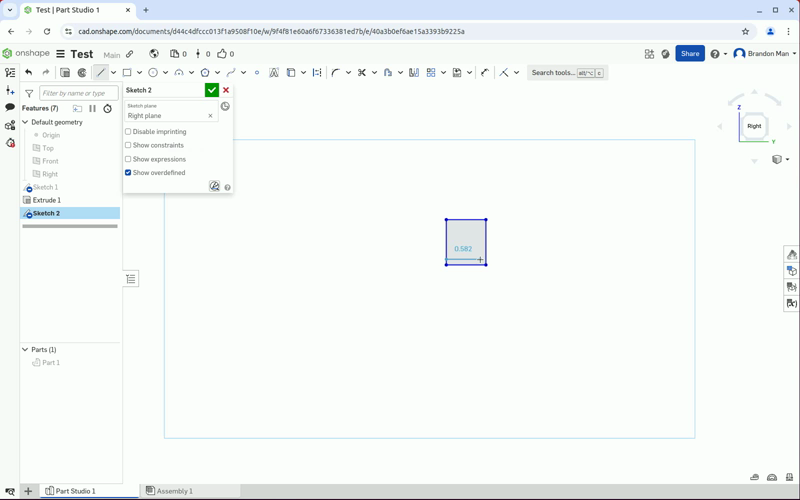
scroll(-6)
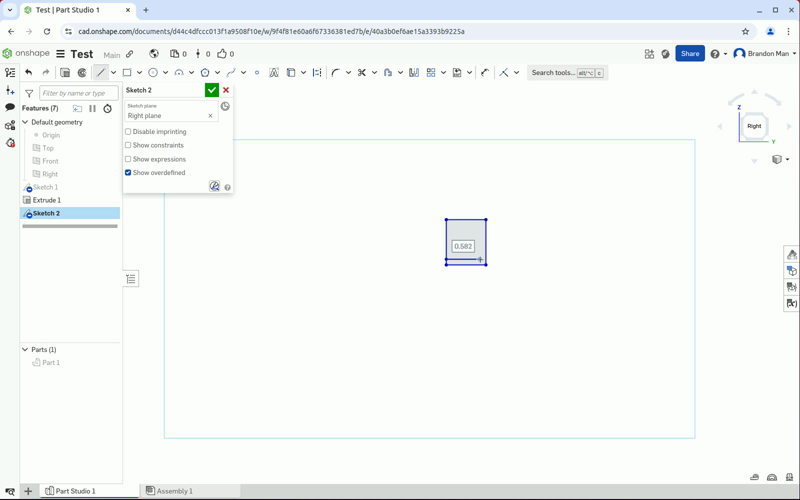
scroll(-6)
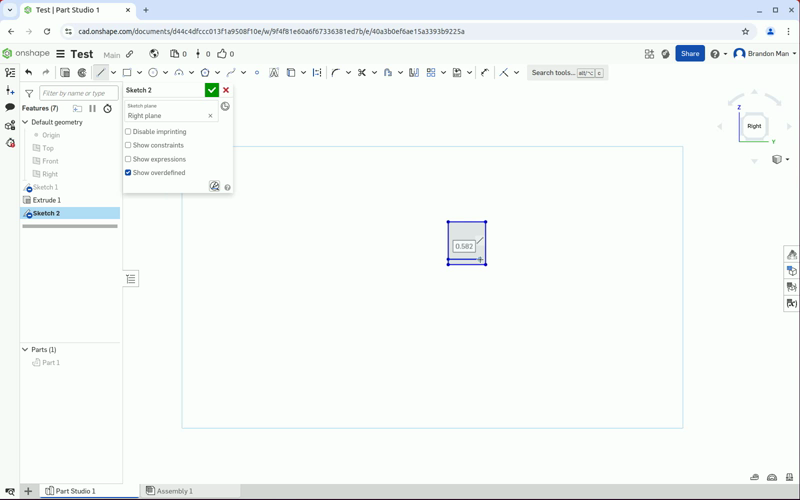
scroll(-6)
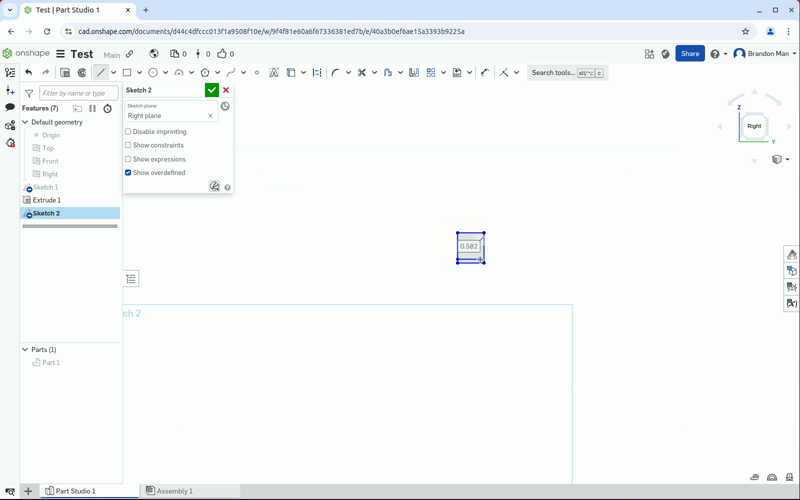
scroll(-6)
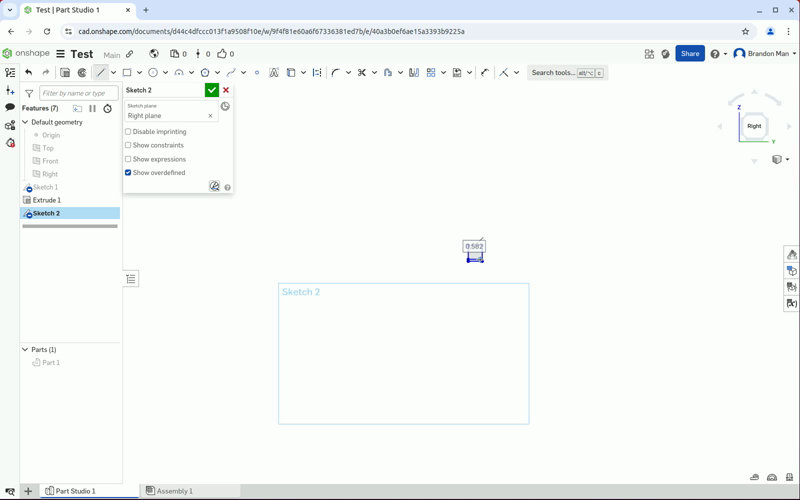
scroll(-6)
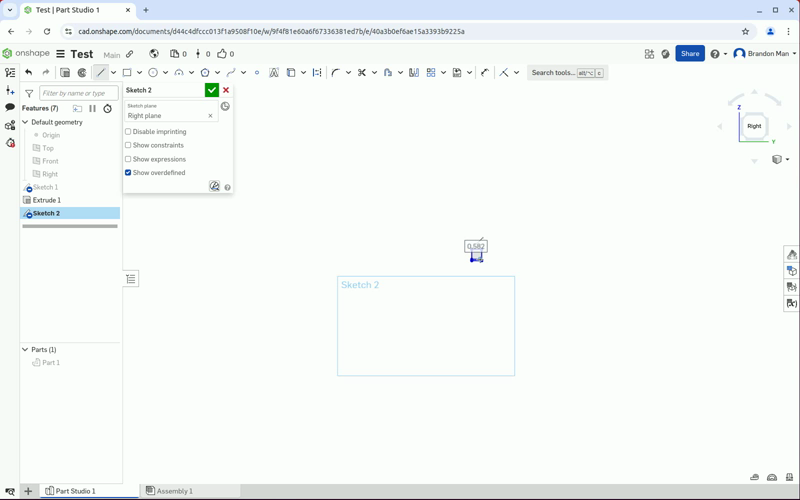
scroll(-6)
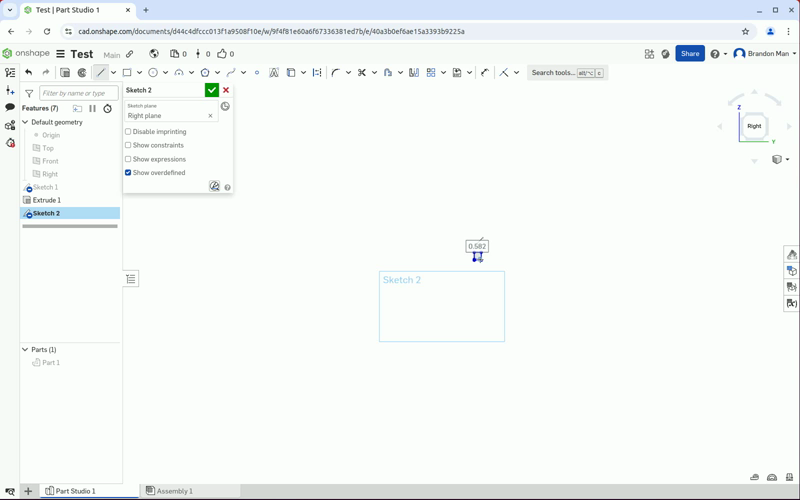
scroll(-6)
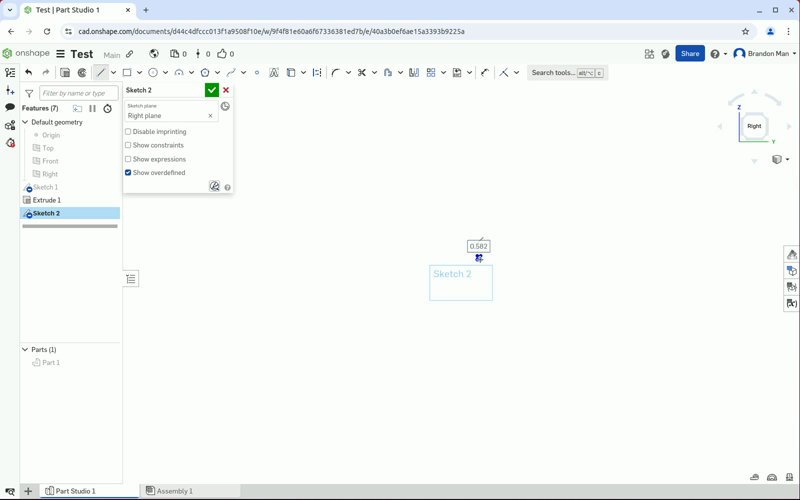
key_up(shift)
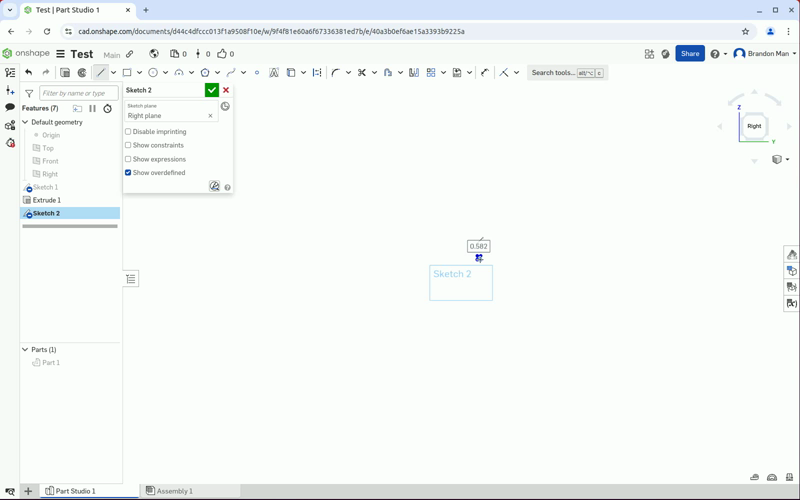
key_down(shift)
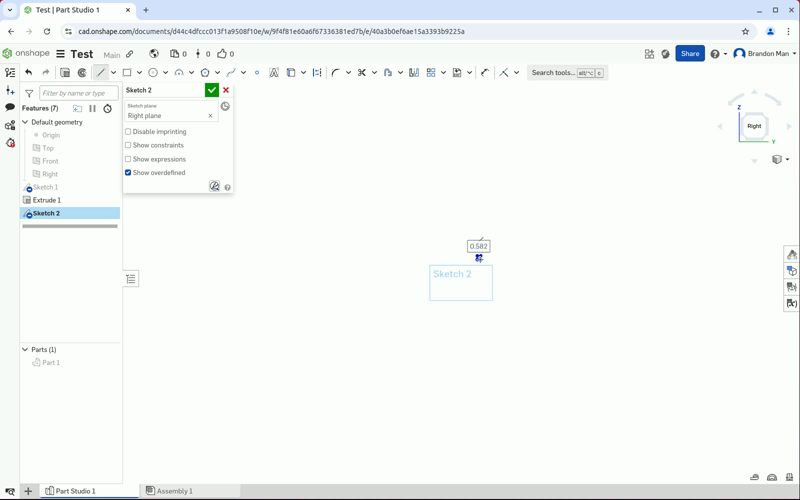
mouse_move(510, 259)
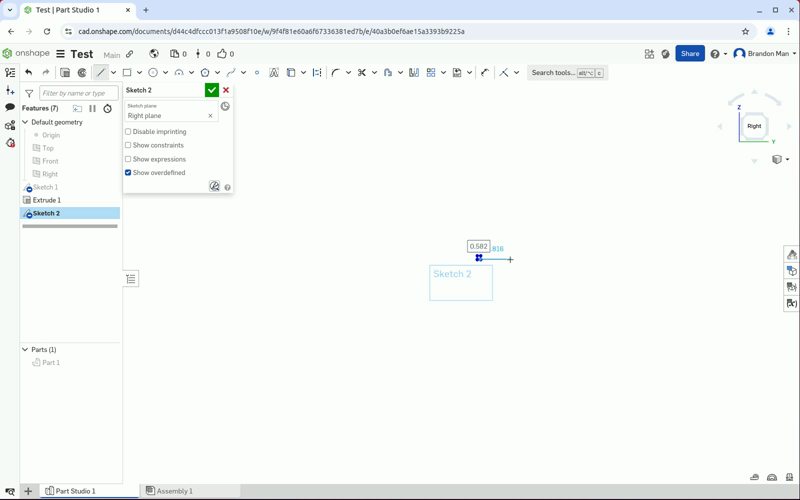
mouse_move(480, 256)
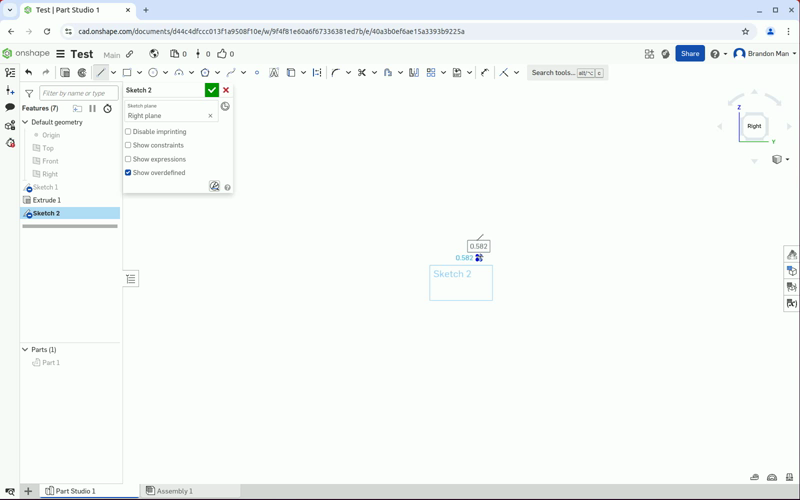
scroll(6)
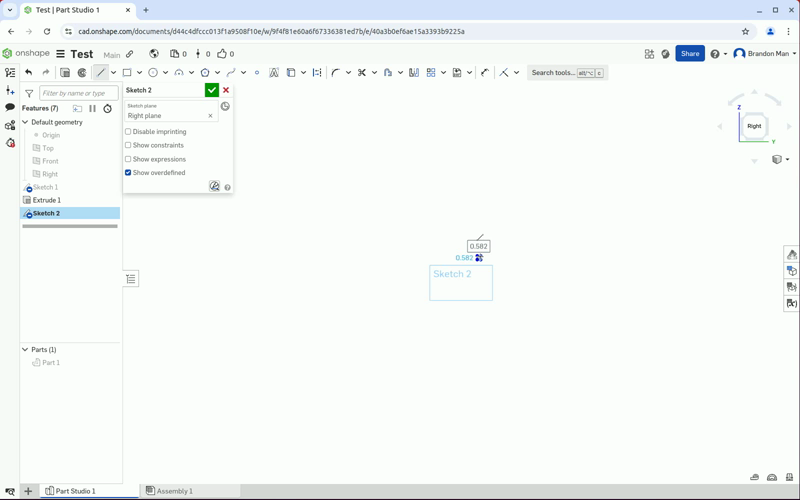
scroll(6)
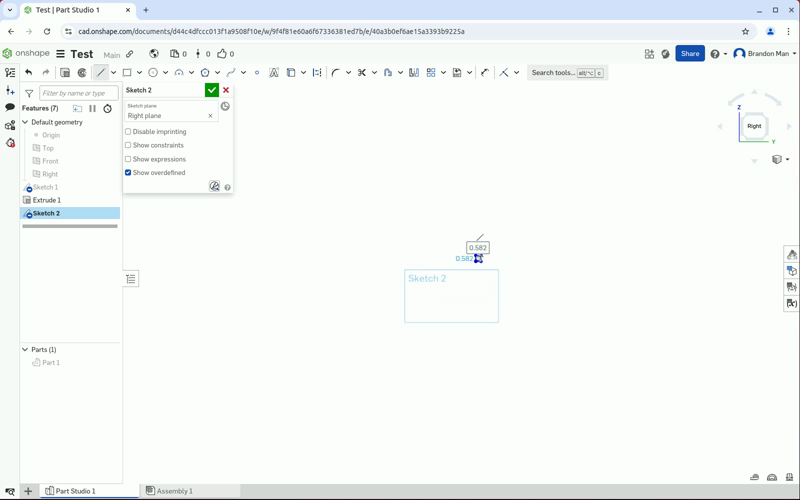
scroll(6)
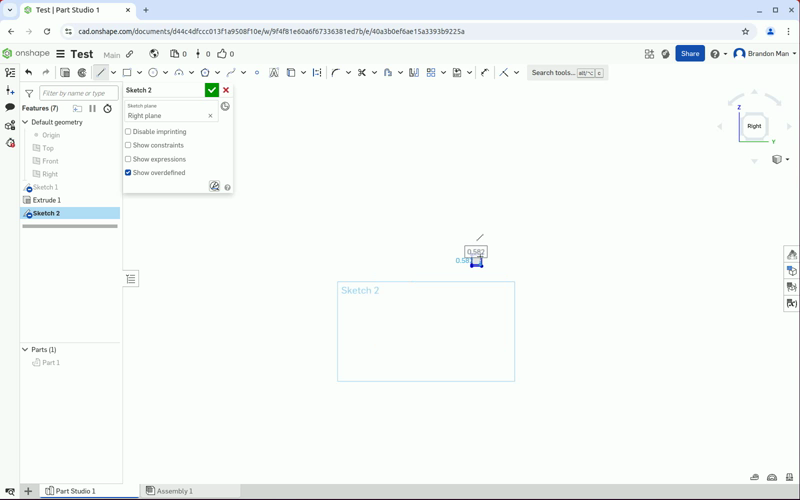
scroll(6)
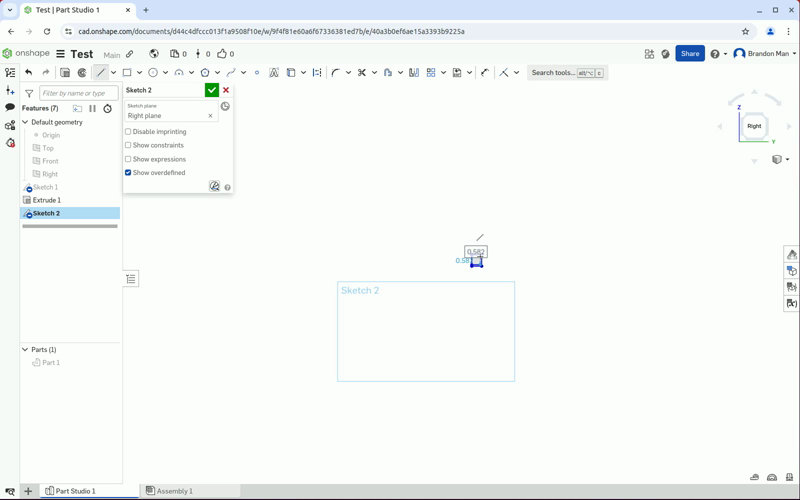
scroll(6)
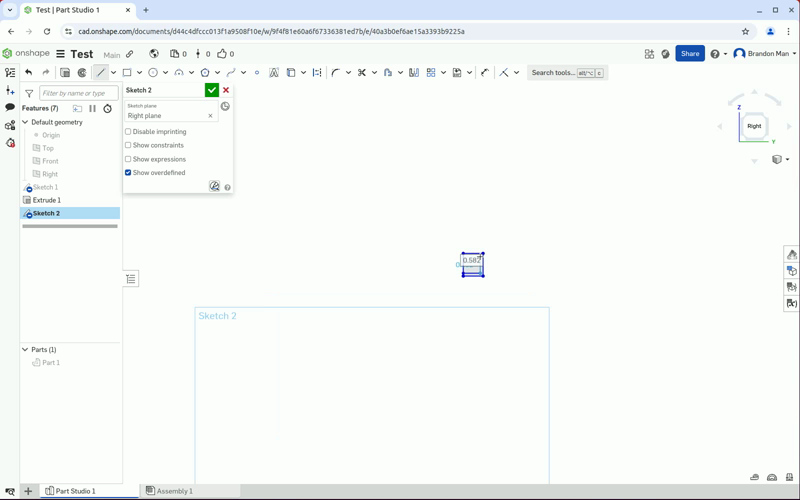
scroll(6)
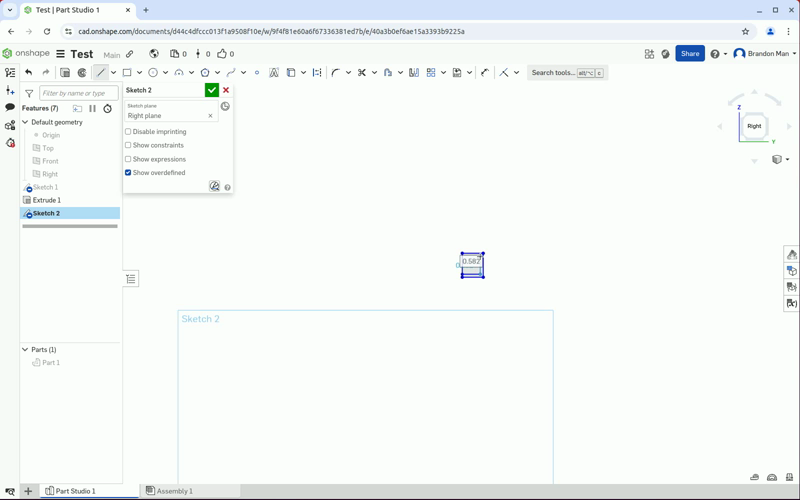
scroll(6)
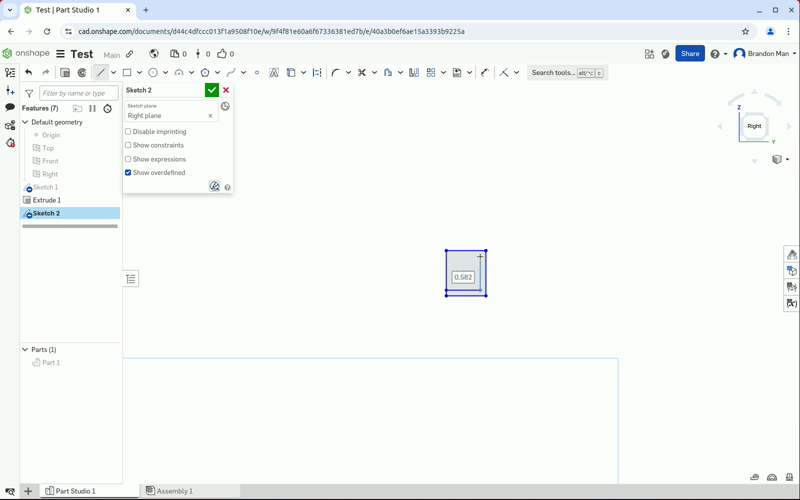
click(480, 256)
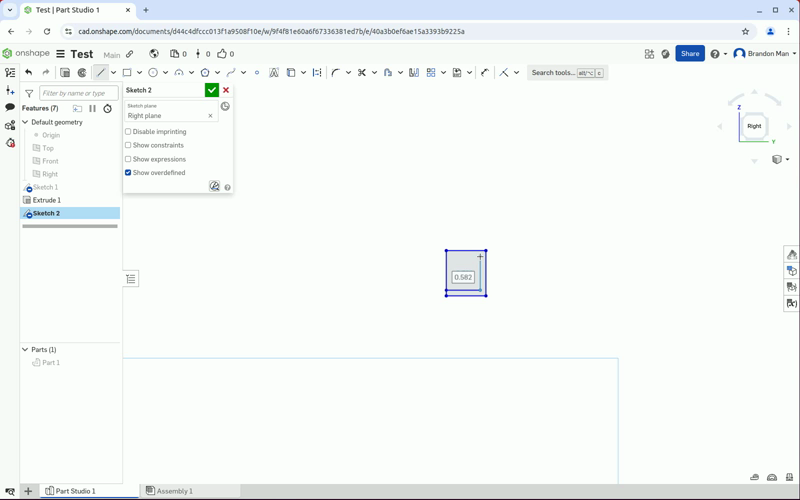
scroll(-6)
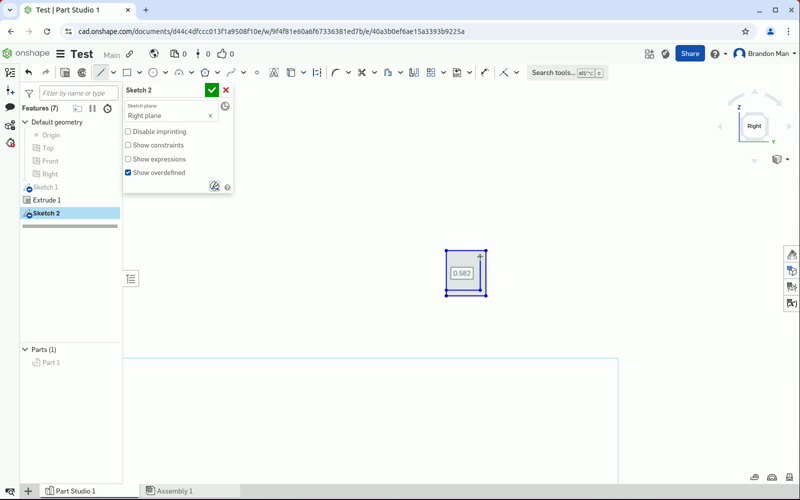
scroll(-6)
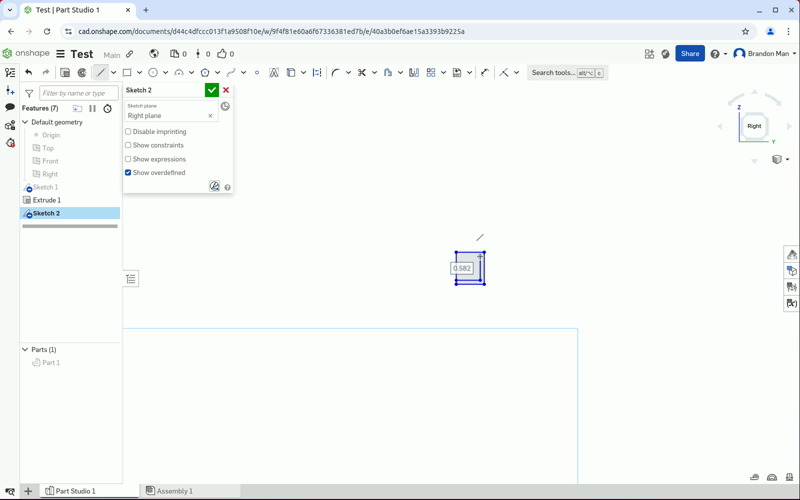
scroll(-6)
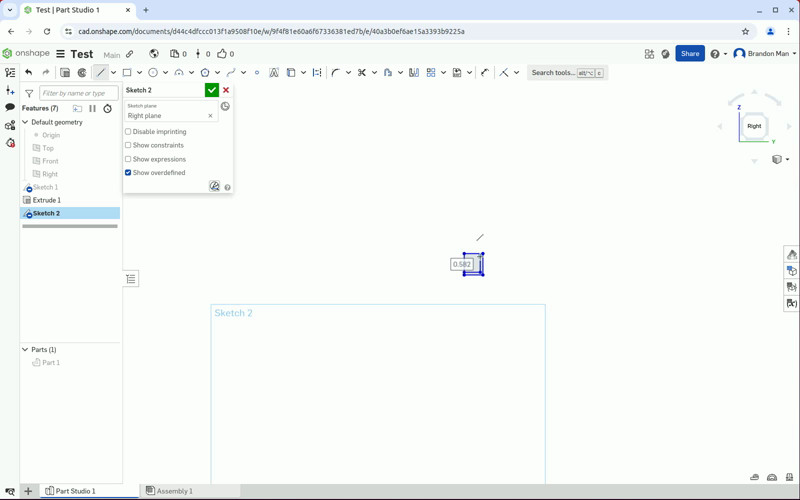
scroll(-6)
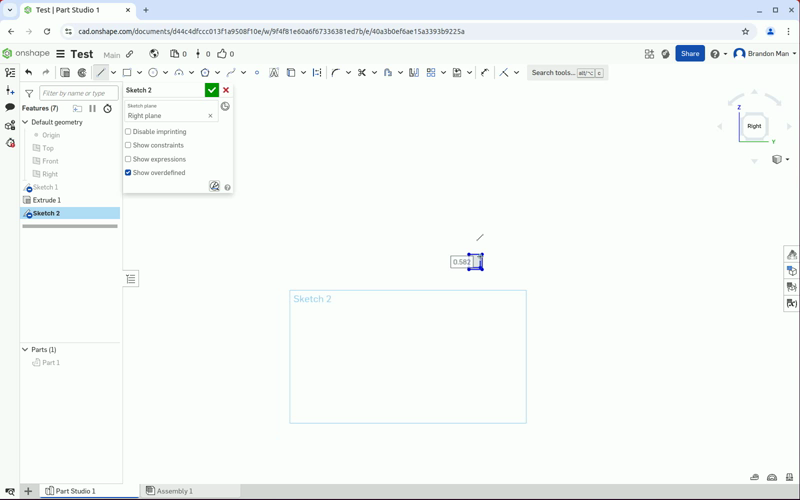
scroll(-6)
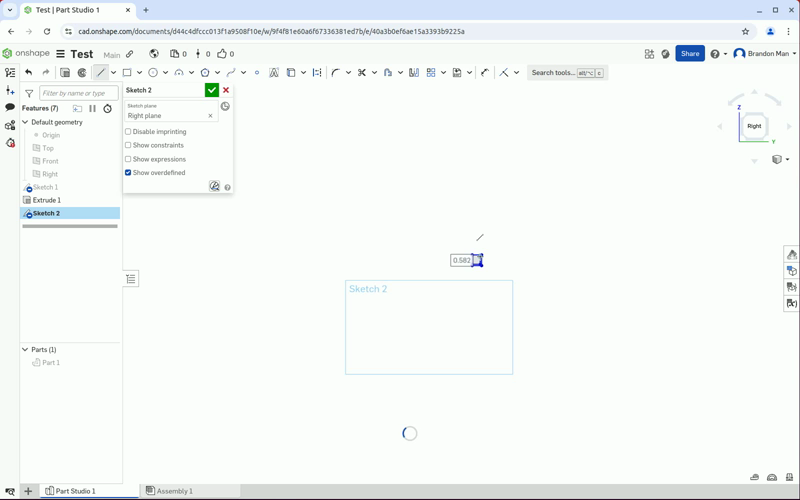
scroll(-6)
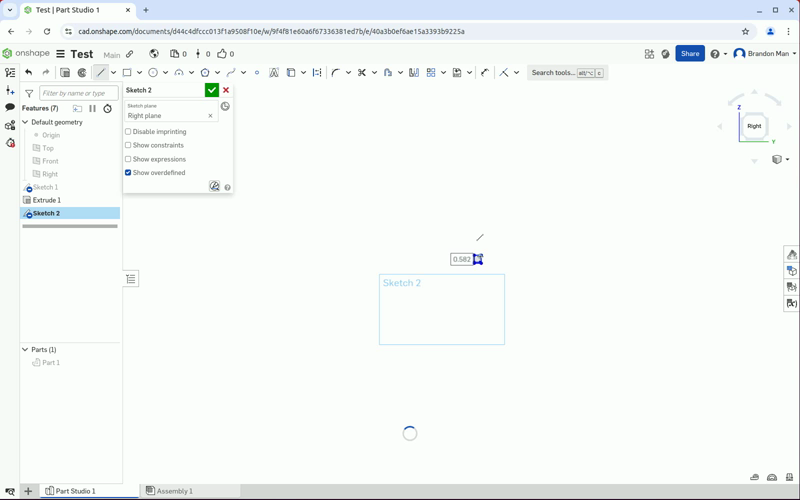
scroll(-6)
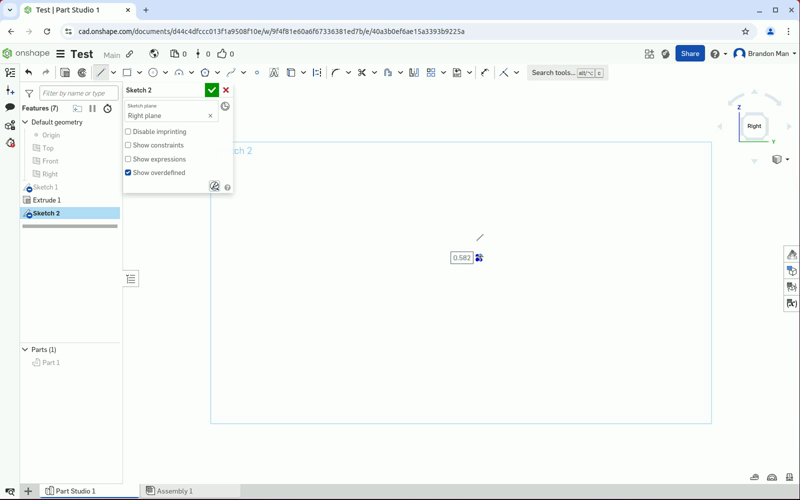
key_up(shift)
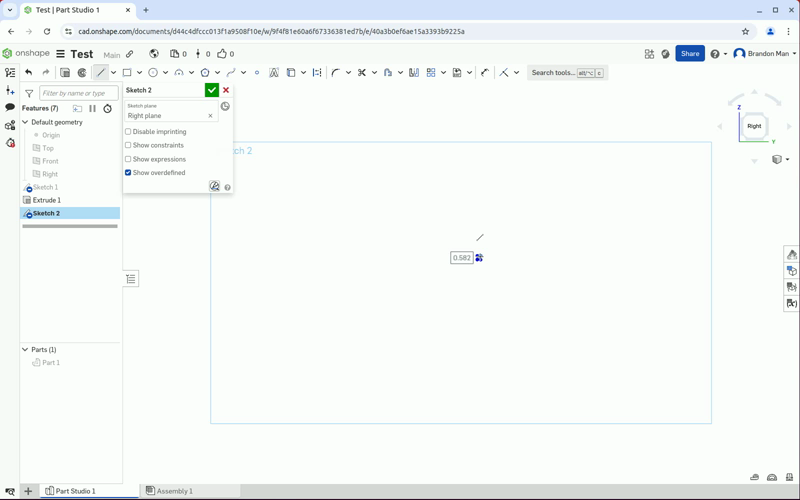
key_down(shift)
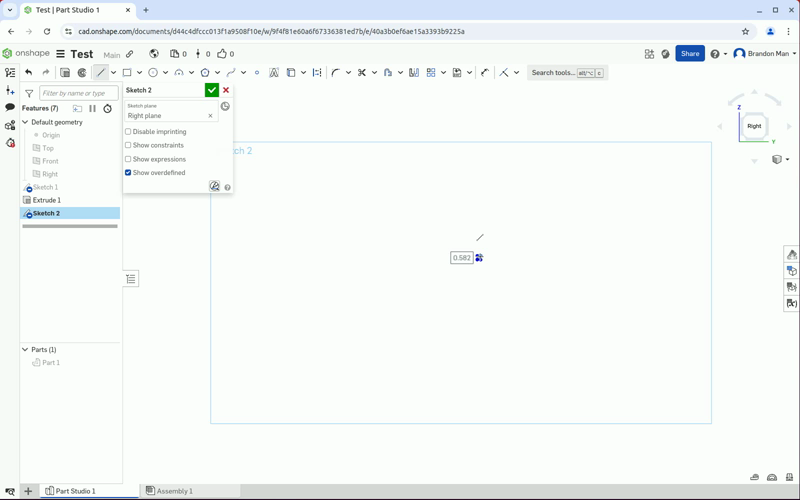
mouse_move(510, 256)
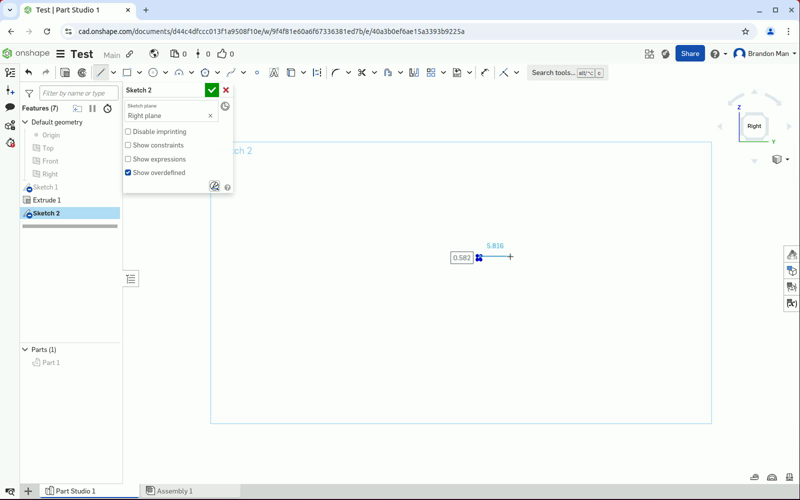
mouse_move(477, 256)
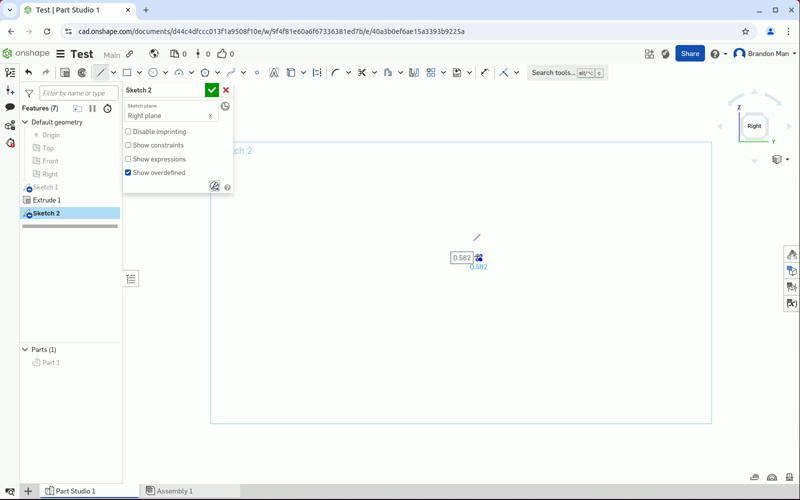
scroll(6)
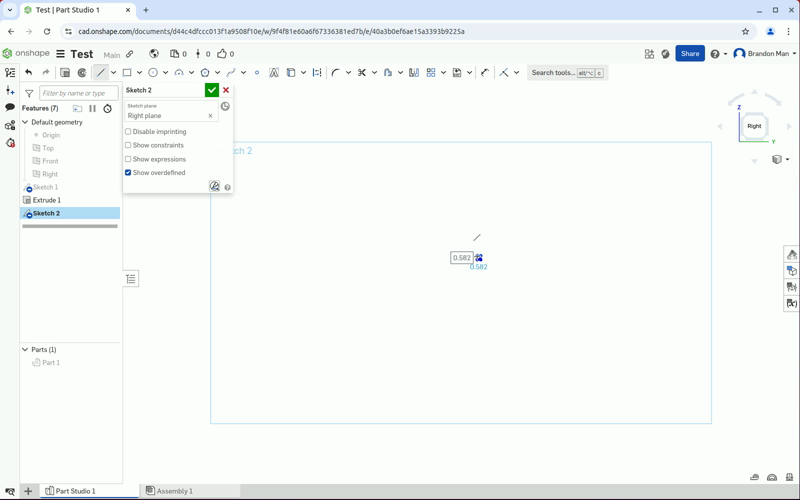
scroll(6)
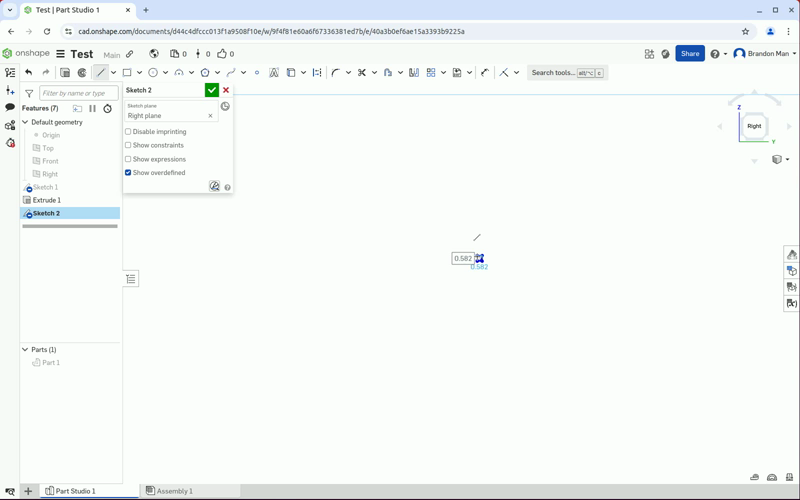
scroll(6)
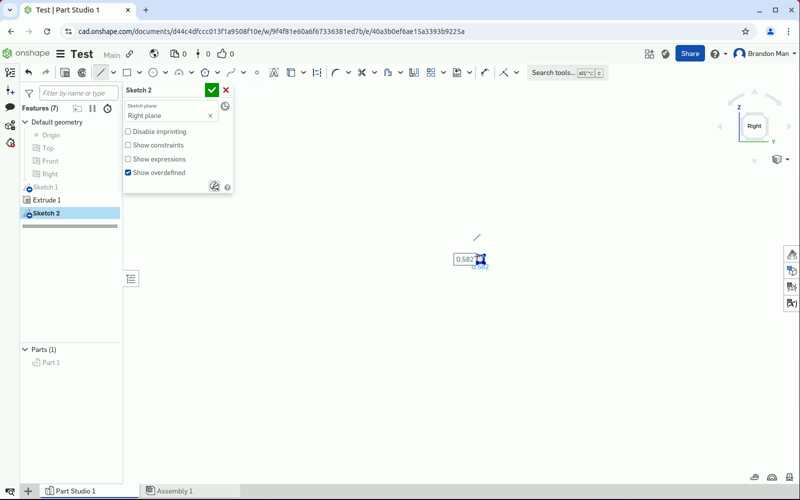
scroll(6)
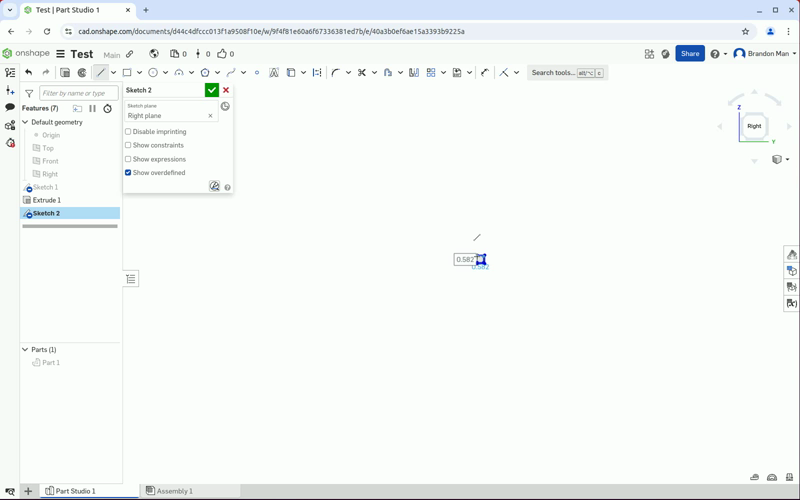
scroll(6)
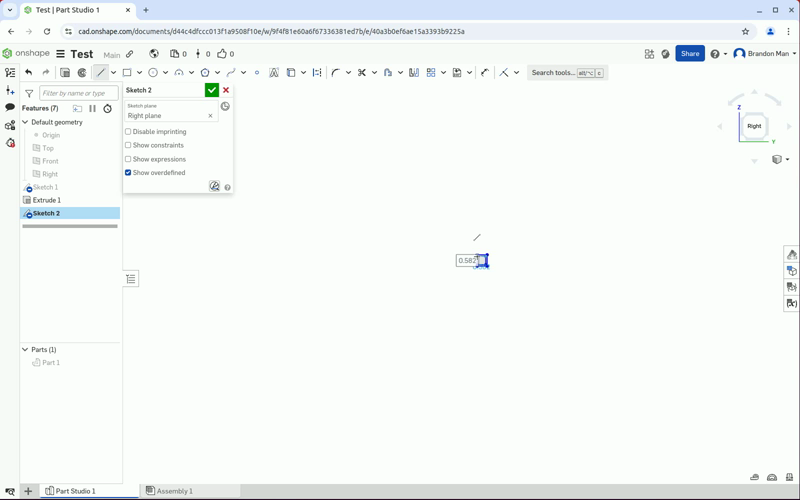
scroll(6)
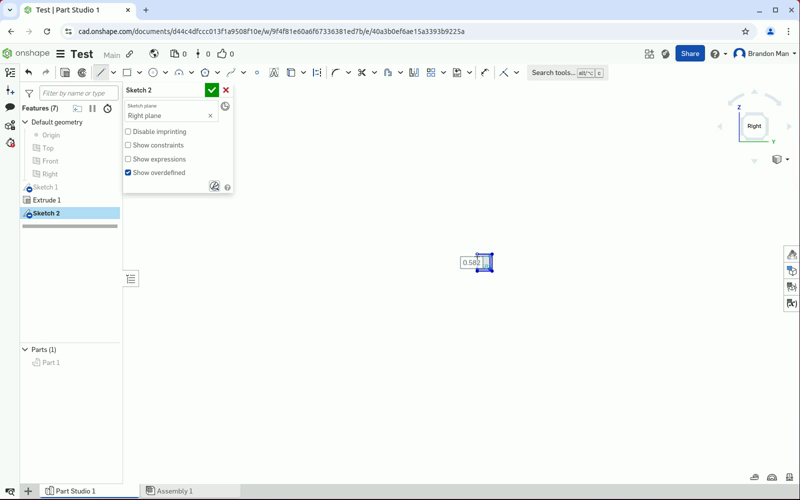
scroll(6)
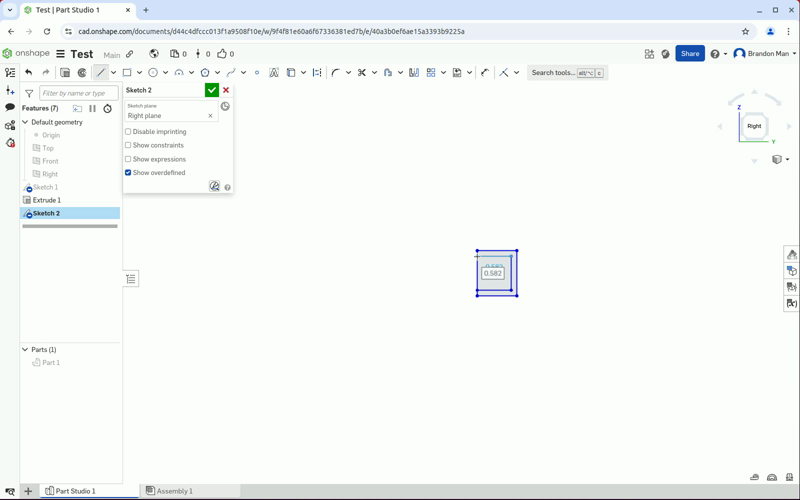
click(477, 256)
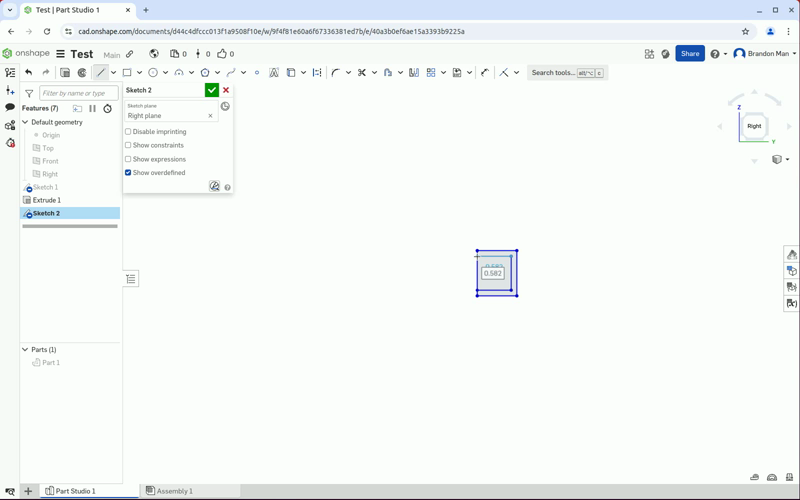
scroll(-6)
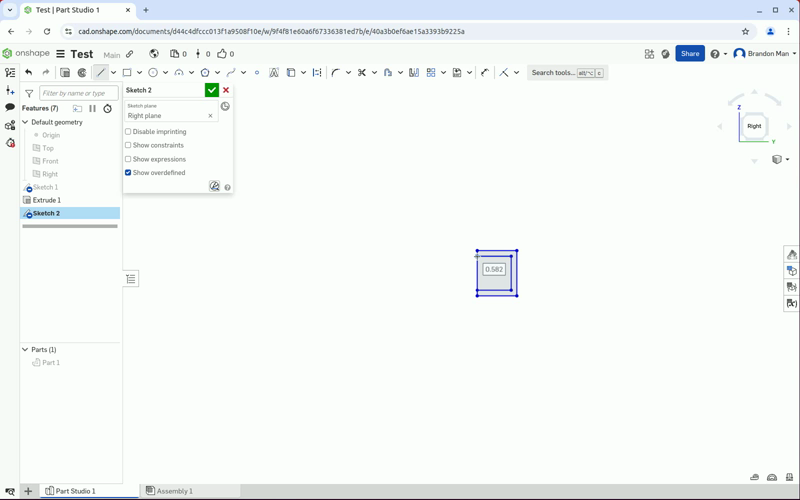
scroll(-6)
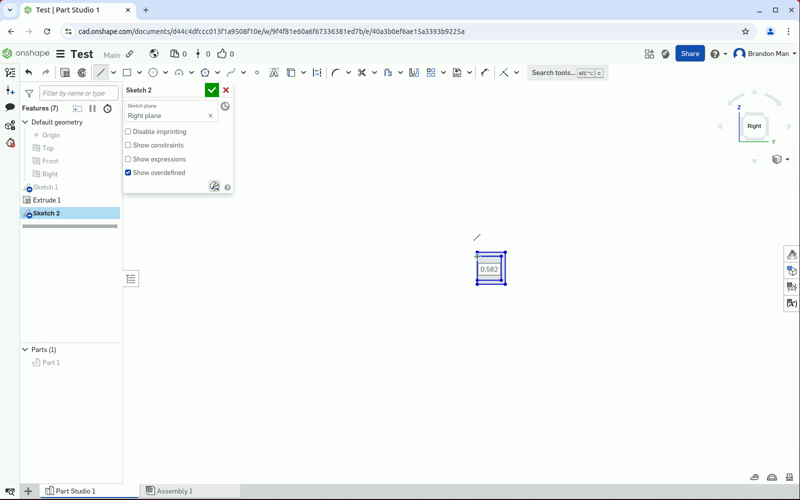
scroll(-6)
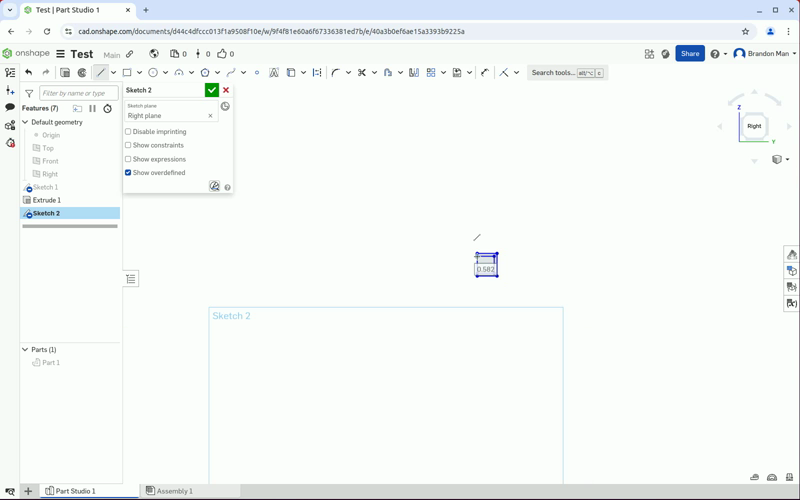
scroll(-6)
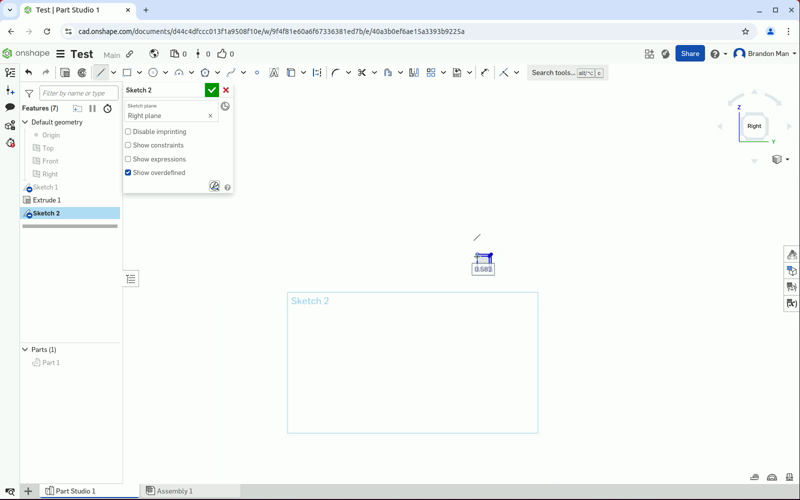
scroll(-6)
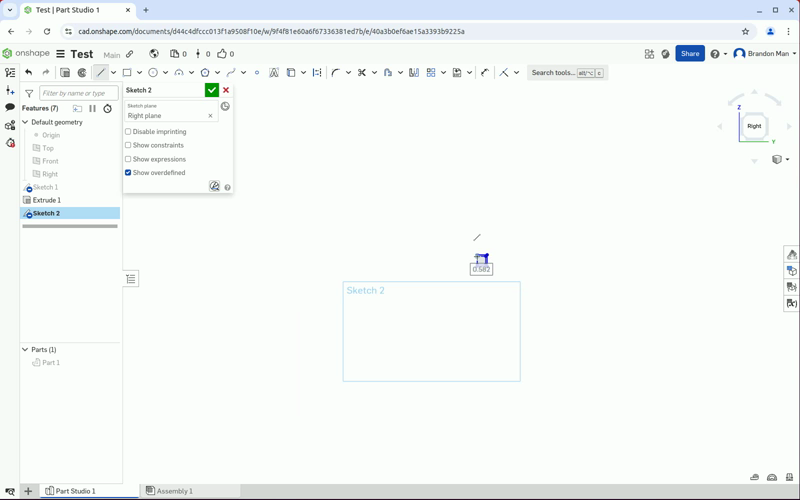
scroll(-6)
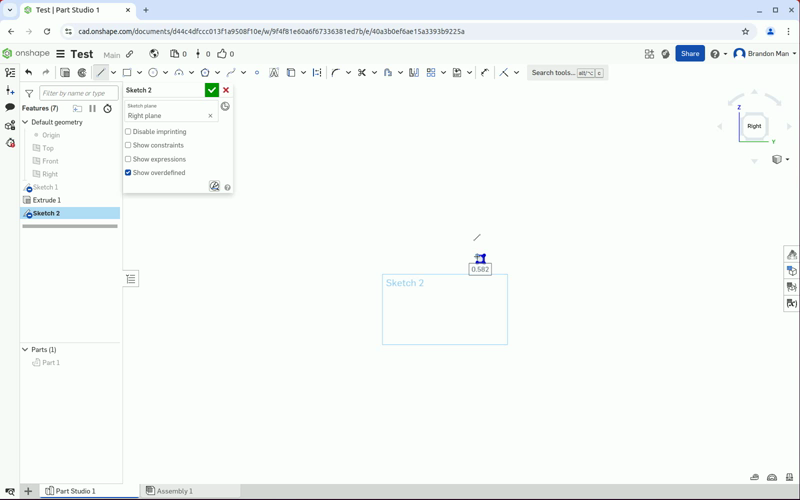
scroll(-6)
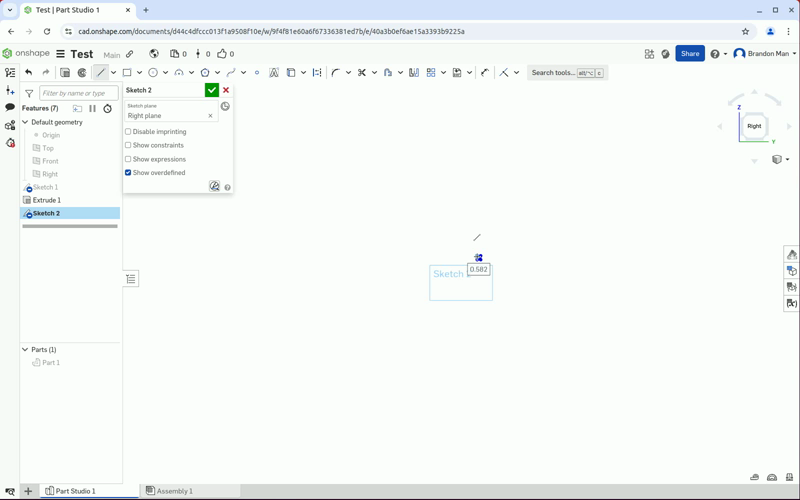
key_up(shift)
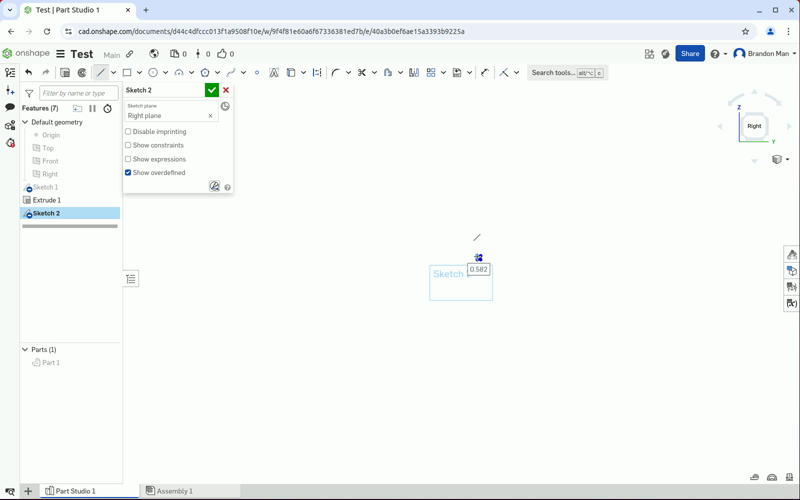
mouse_move(507, 256)
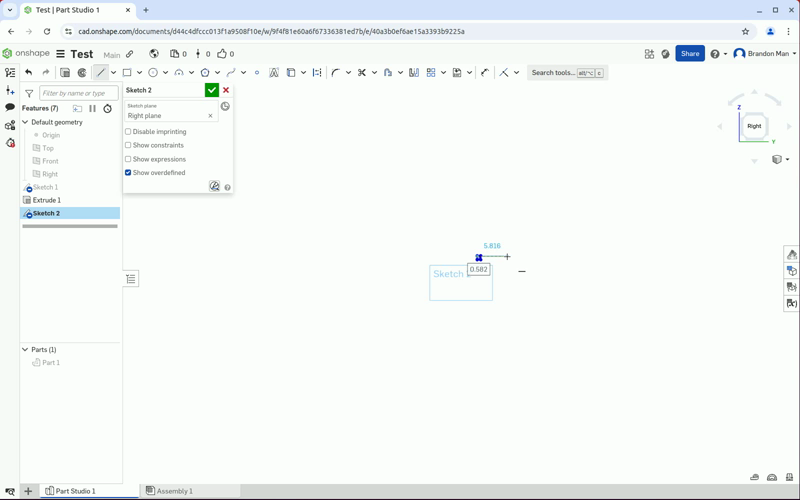
key_down(shift)
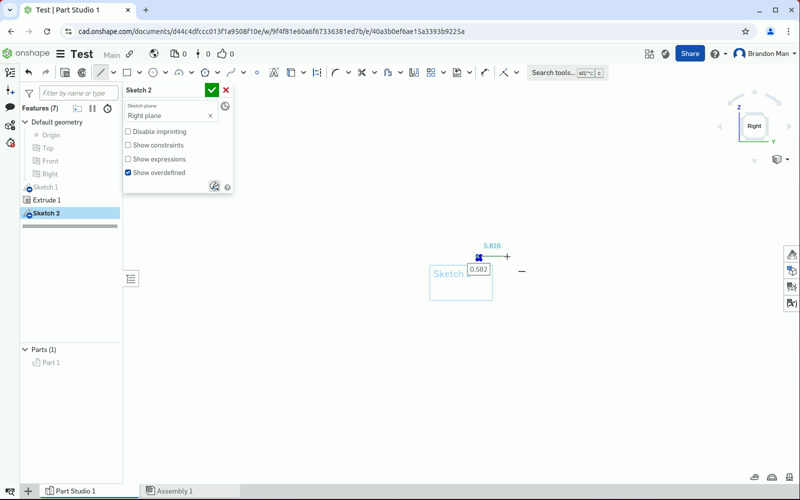
mouse_move(477, 259)
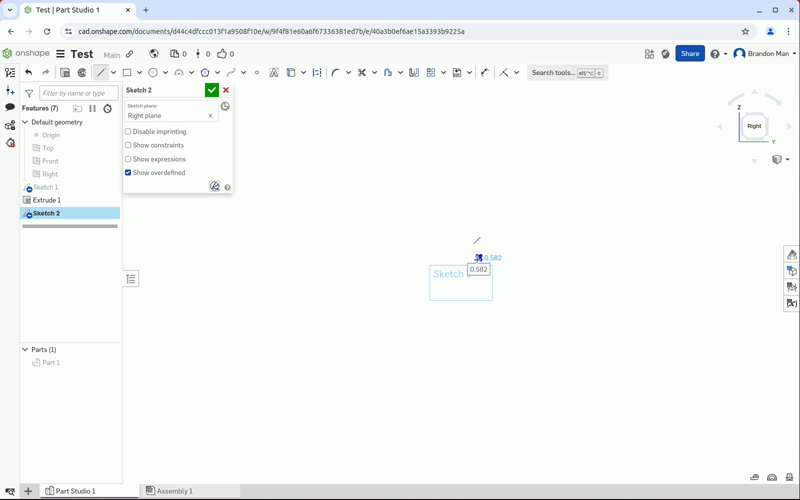
scroll(6)
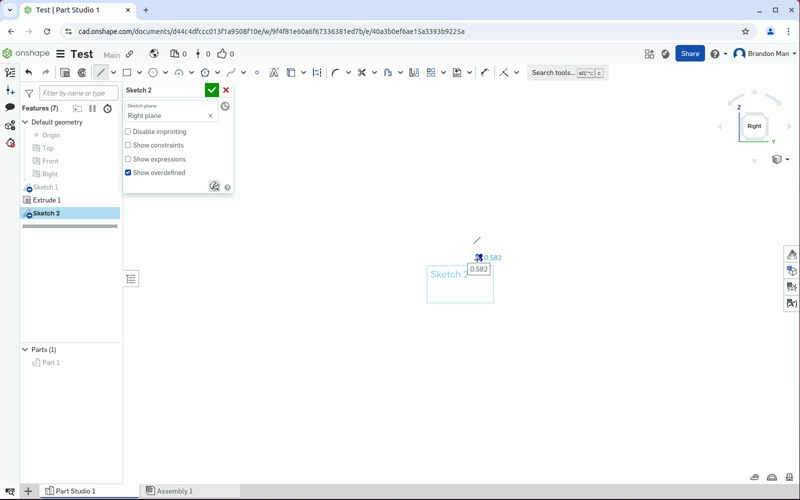
scroll(6)
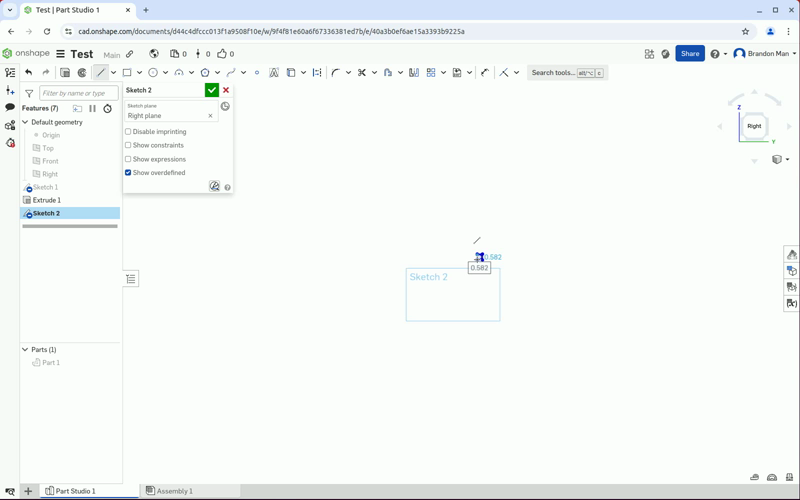
scroll(6)
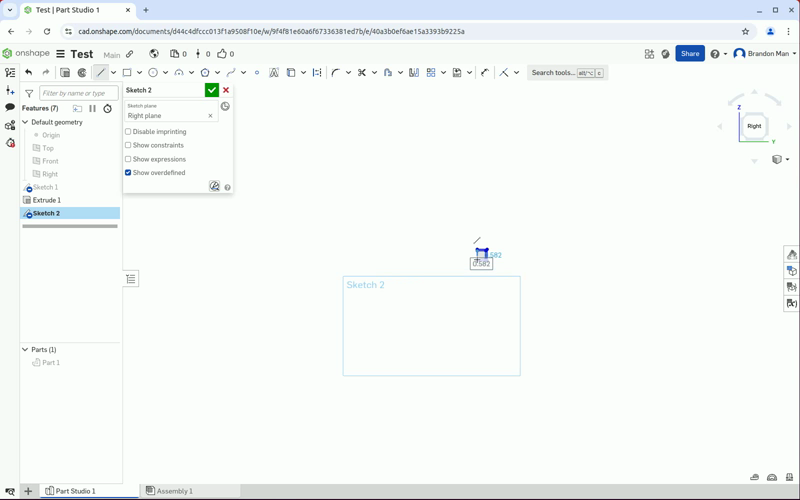
scroll(6)
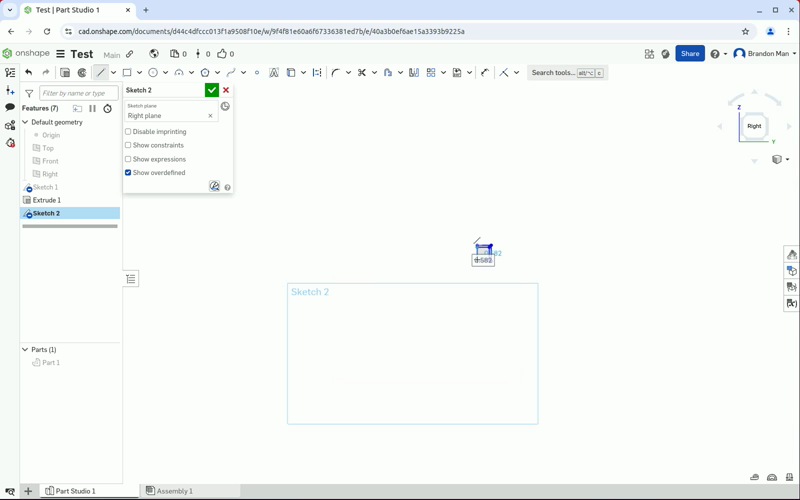
scroll(6)
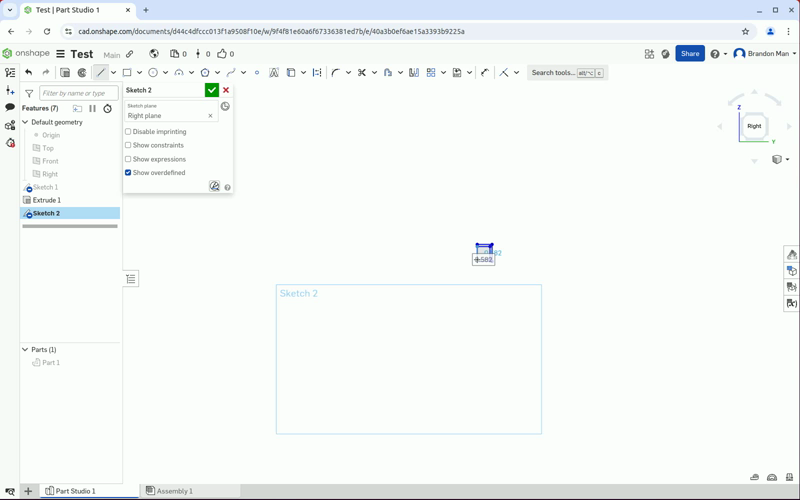
scroll(6)
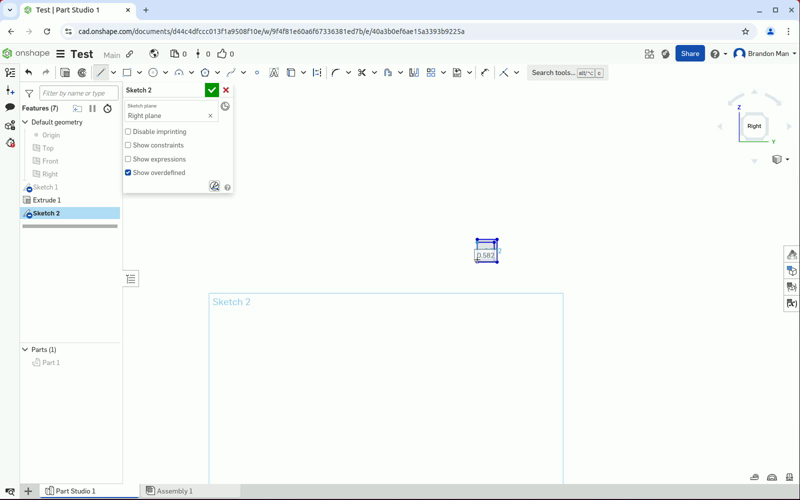
scroll(6)
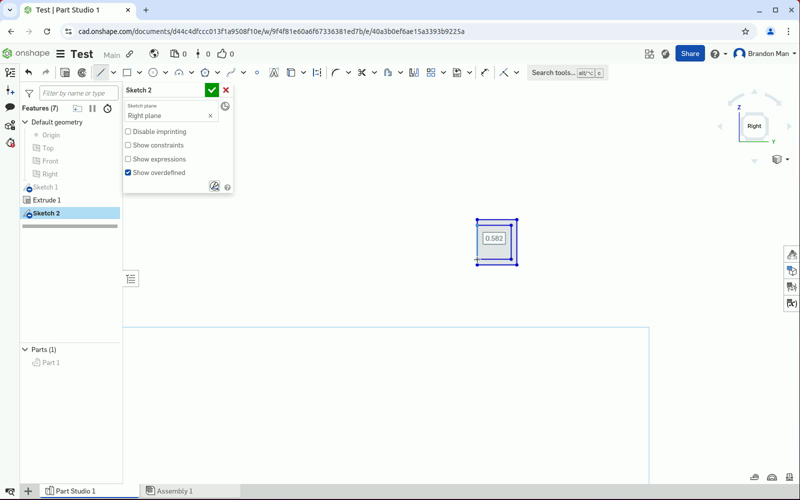
key_up(shift)
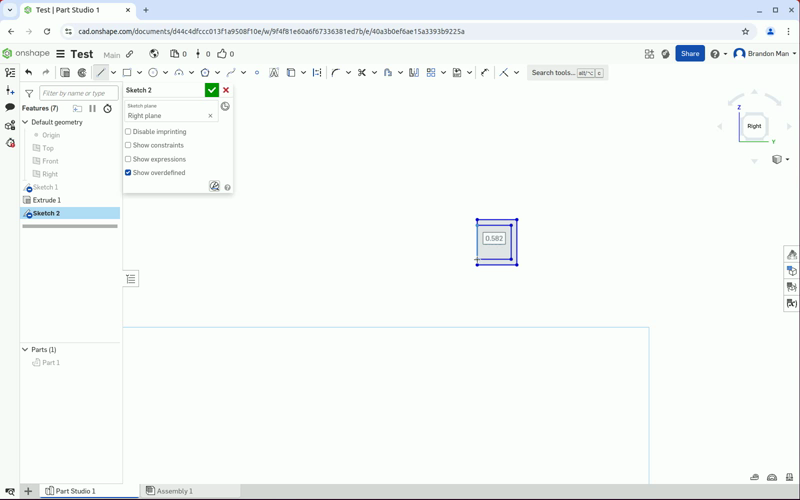
click(477, 259)
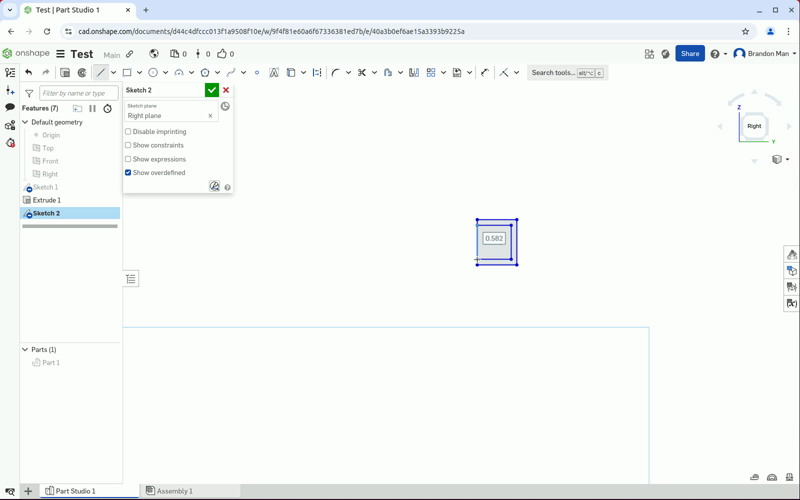
scroll(-6)
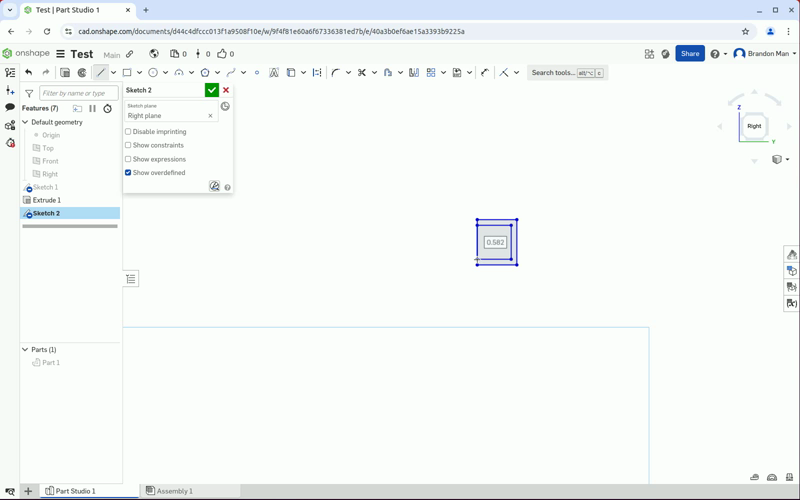
scroll(-6)
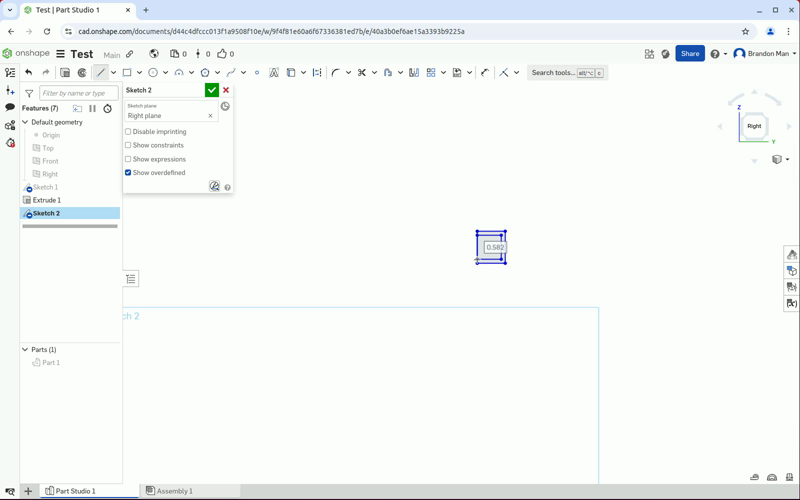
scroll(-6)
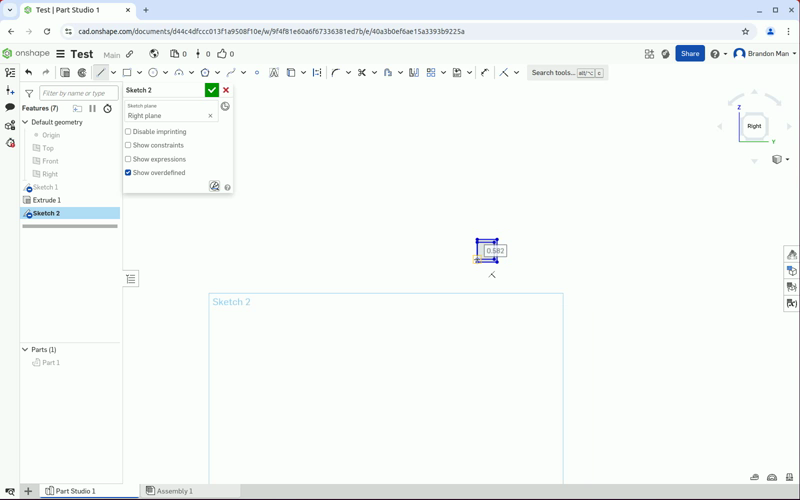
scroll(-6)
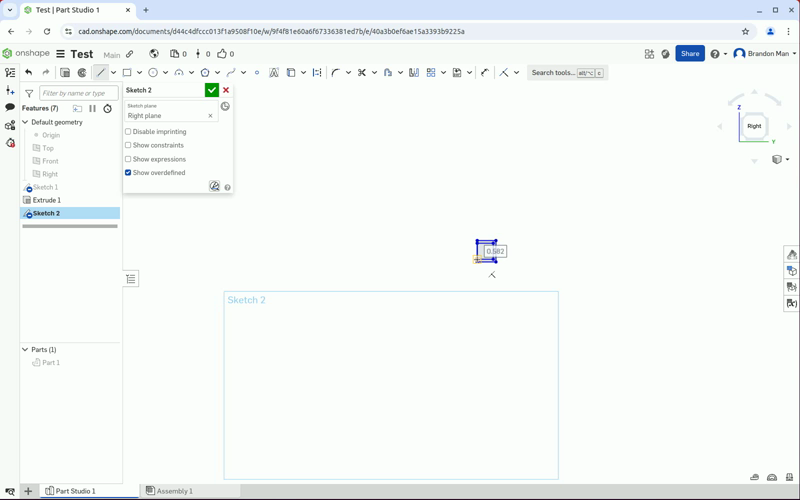
scroll(-6)
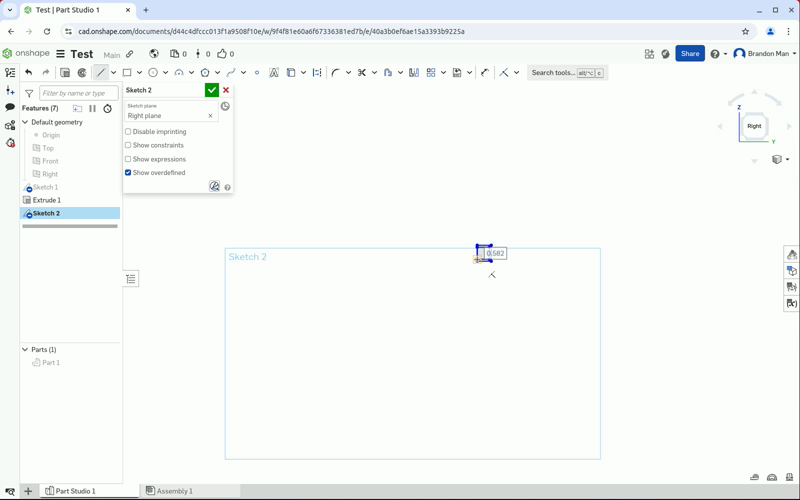
scroll(-6)
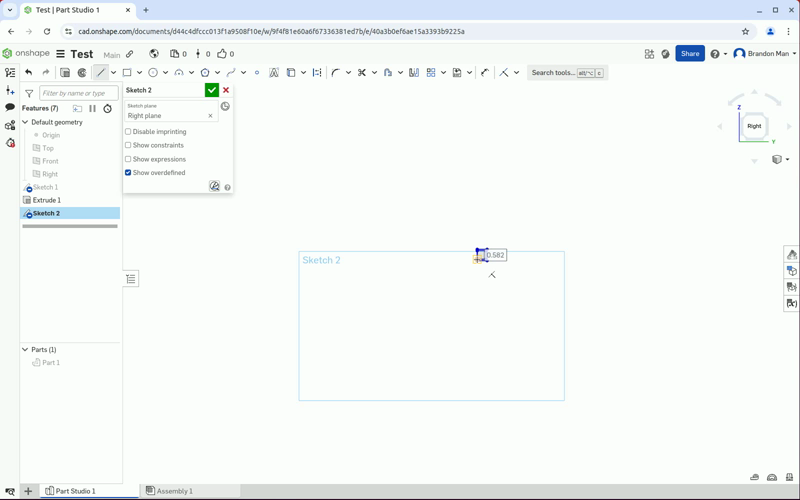
scroll(-6)
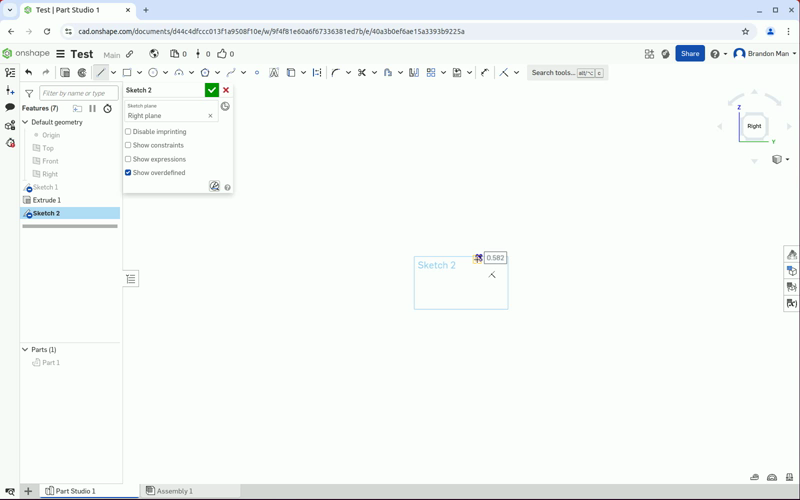
key(esc)
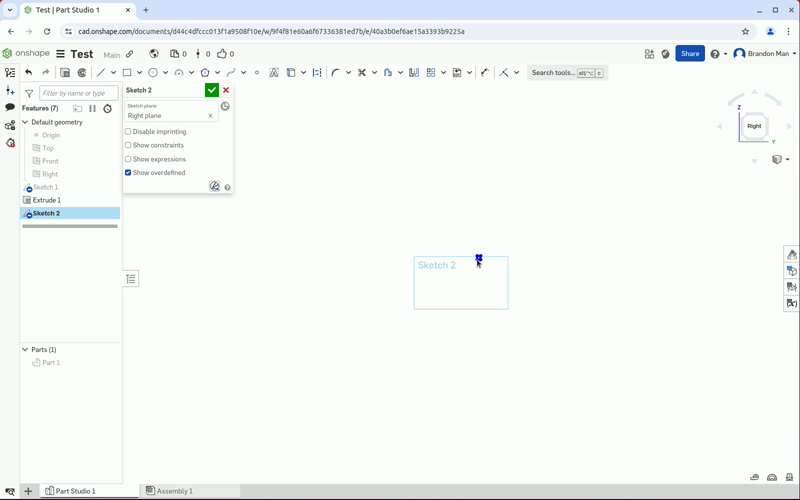
mouse_move(477, 256)
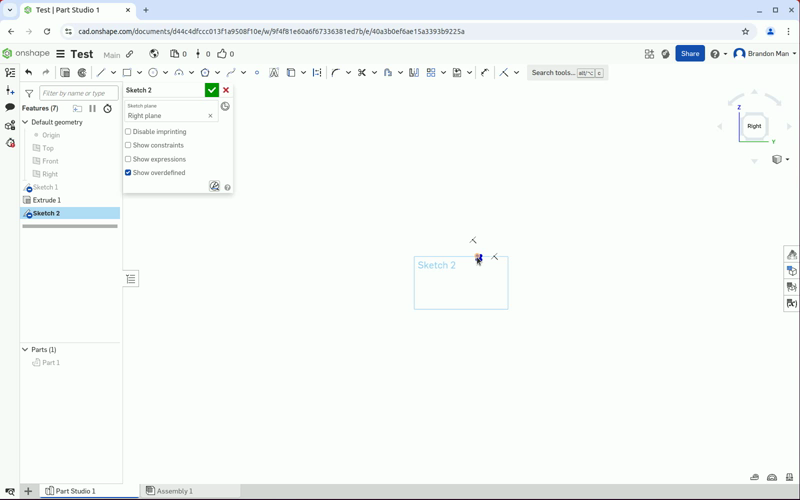
scroll(6)
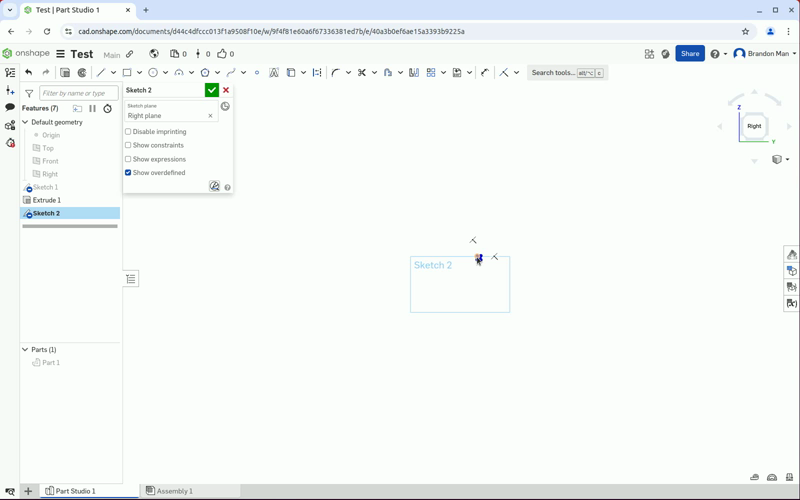
scroll(6)
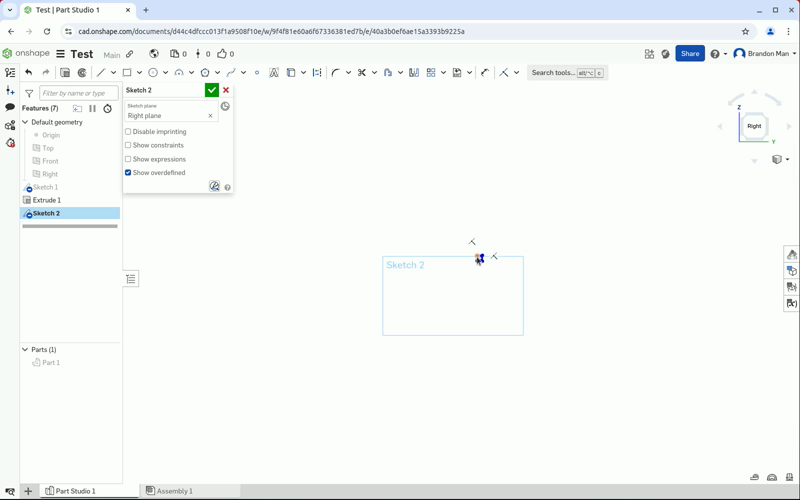
scroll(6)
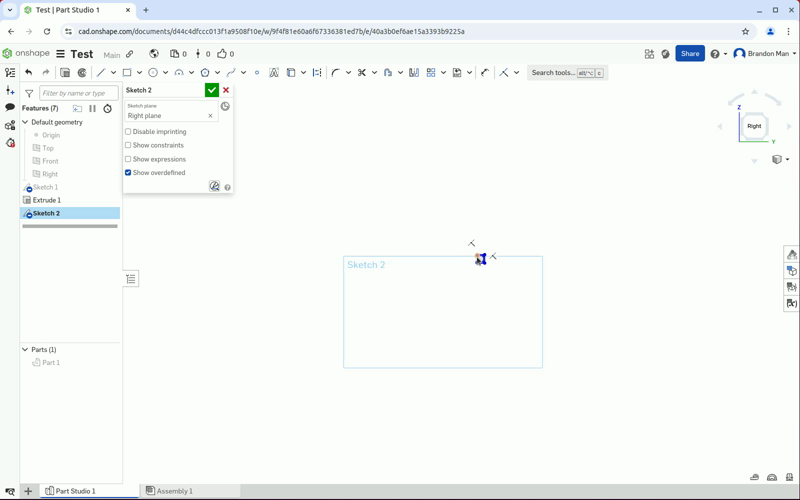
scroll(6)
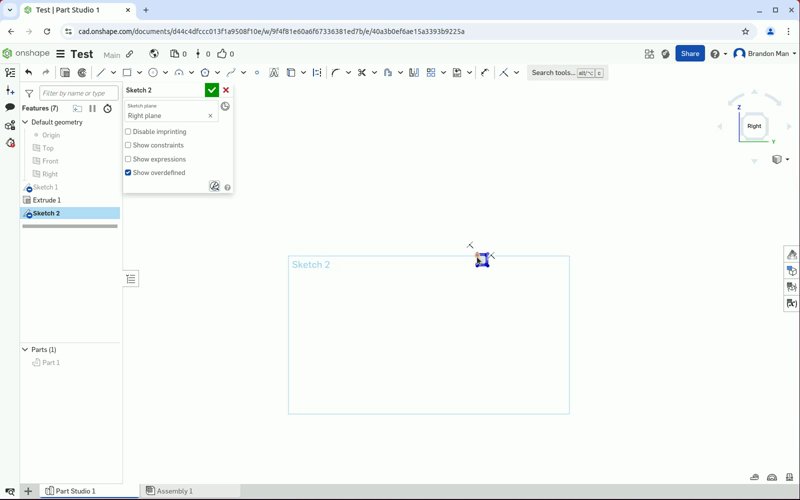
scroll(6)
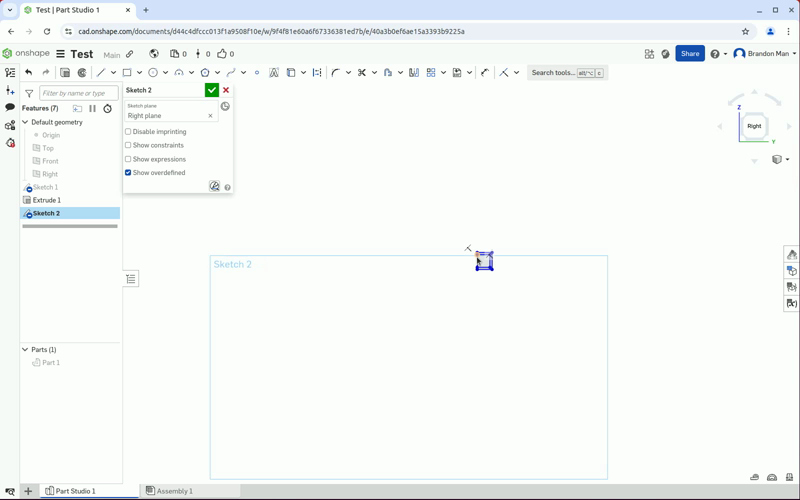
scroll(6)
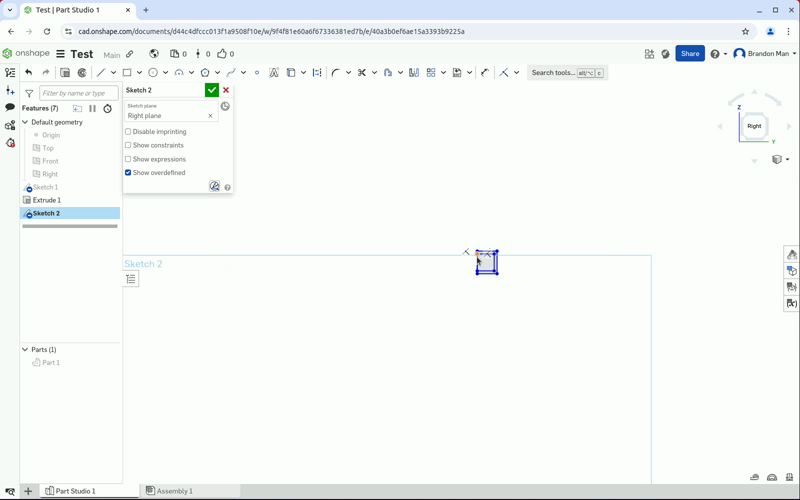
scroll(6)
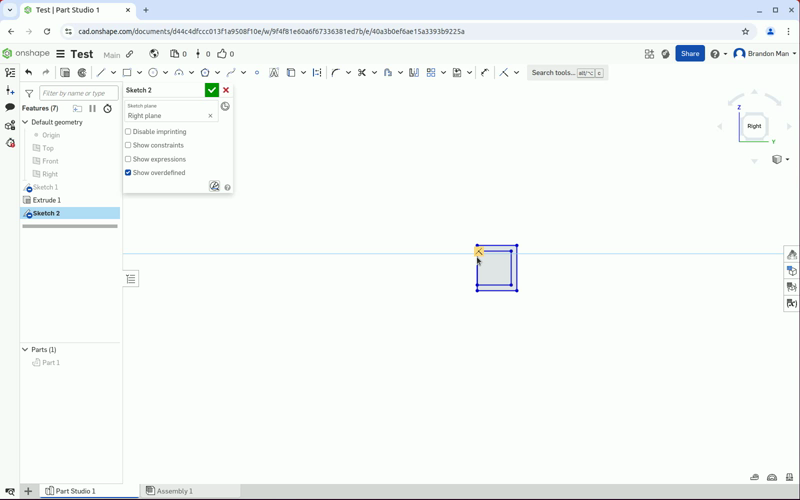
click(477, 256)
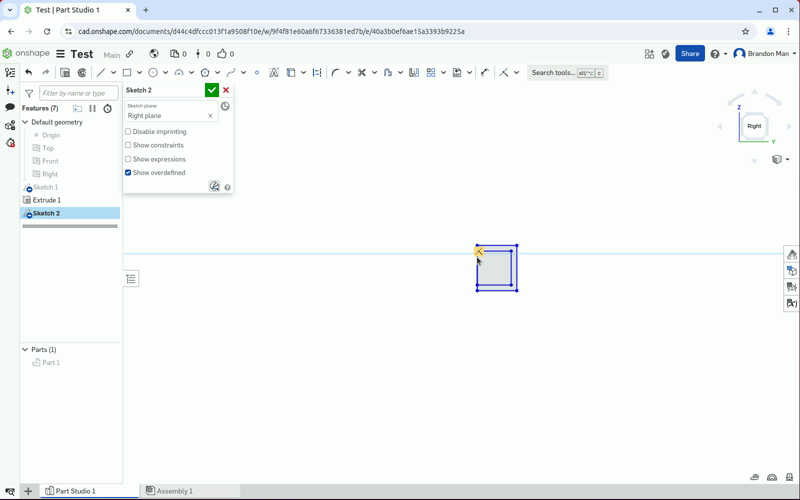
scroll(-6)
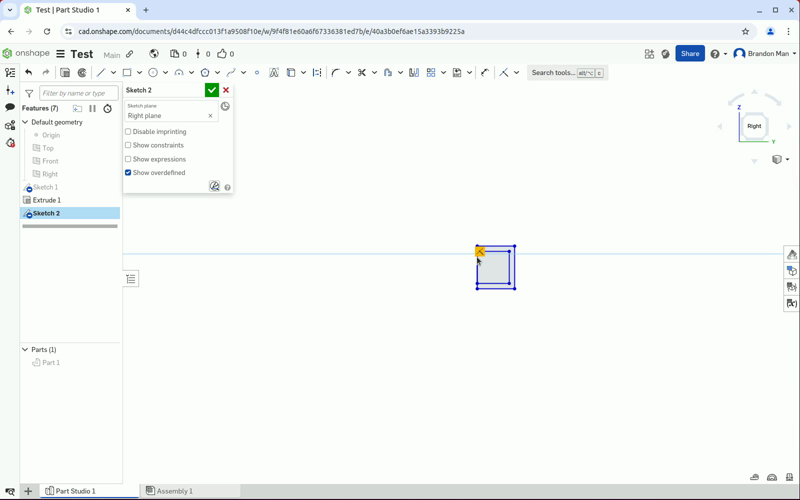
scroll(-6)
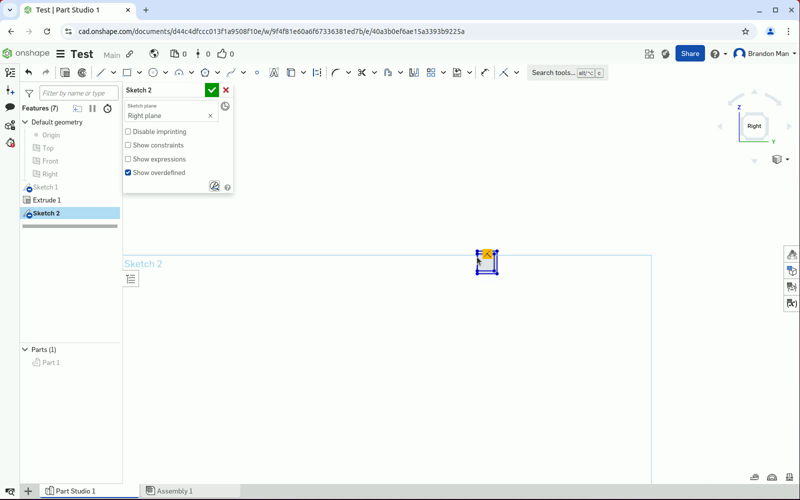
scroll(-6)
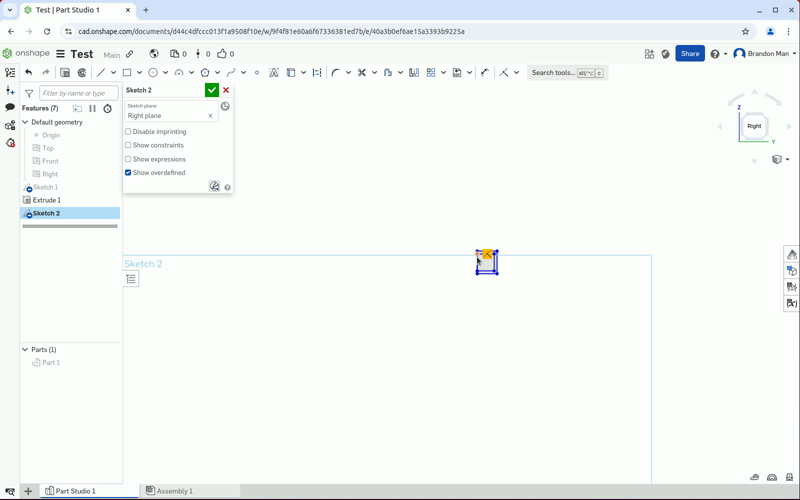
scroll(-6)
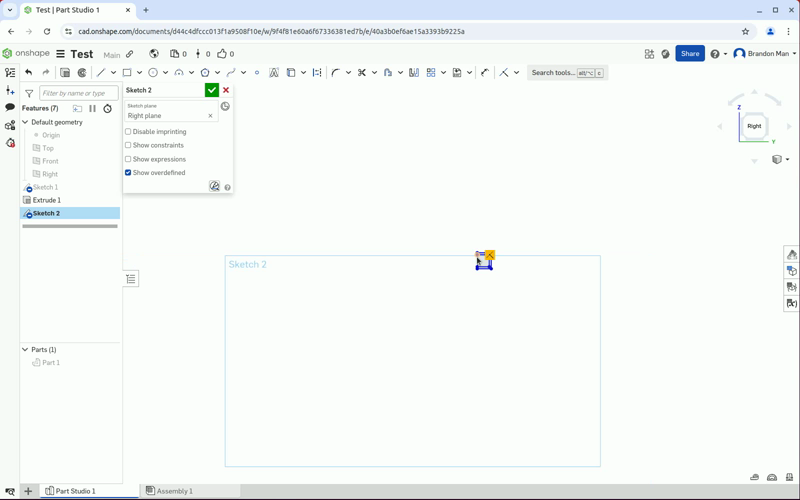
scroll(-6)
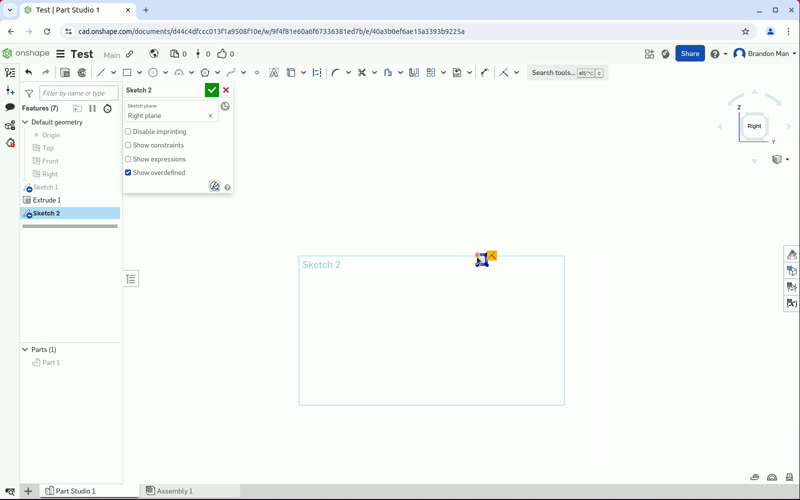
scroll(-6)
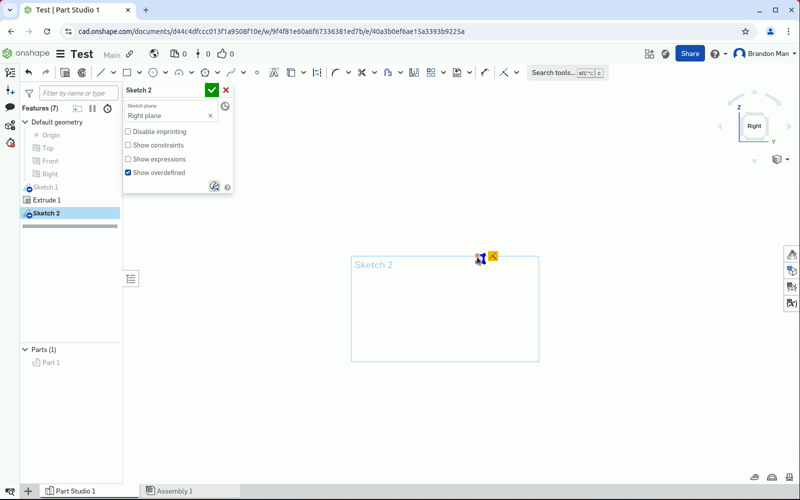
scroll(-6)
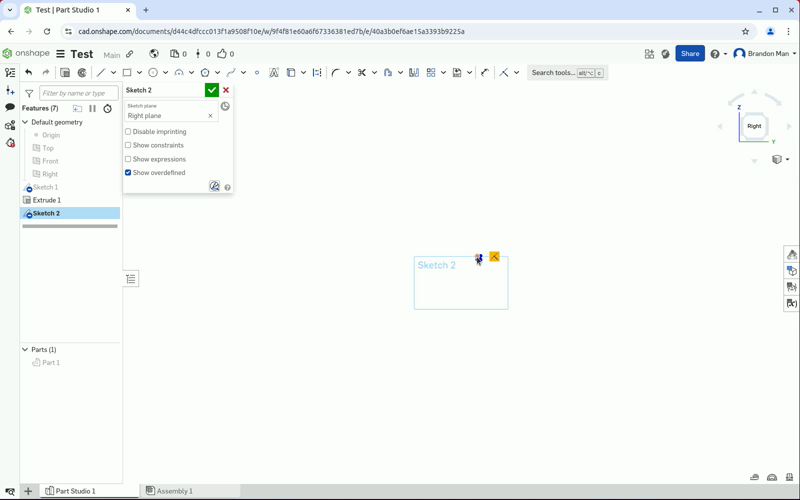
mouse_move(73, 352)
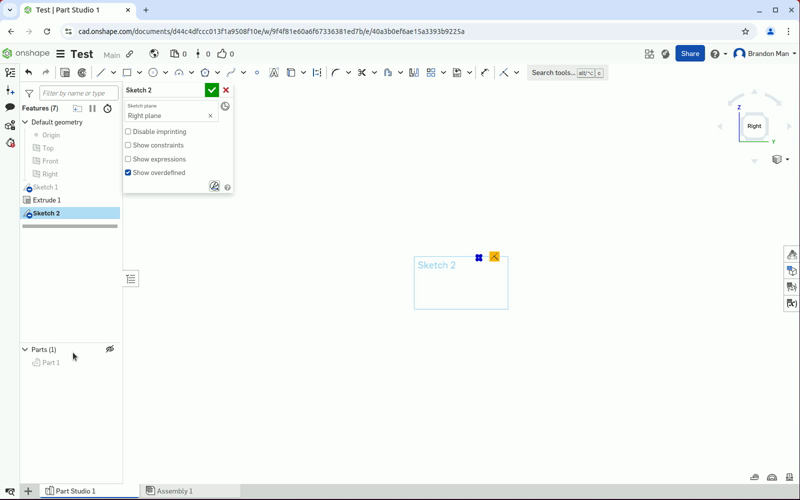
key(shift+y)
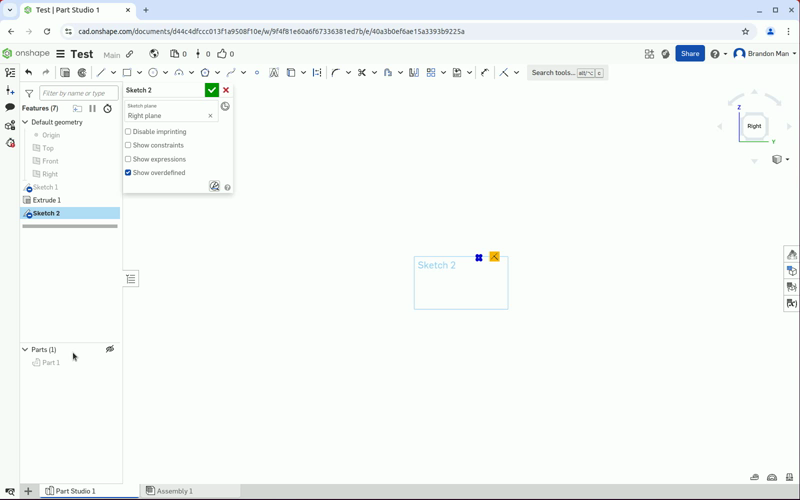
key(shift+e)
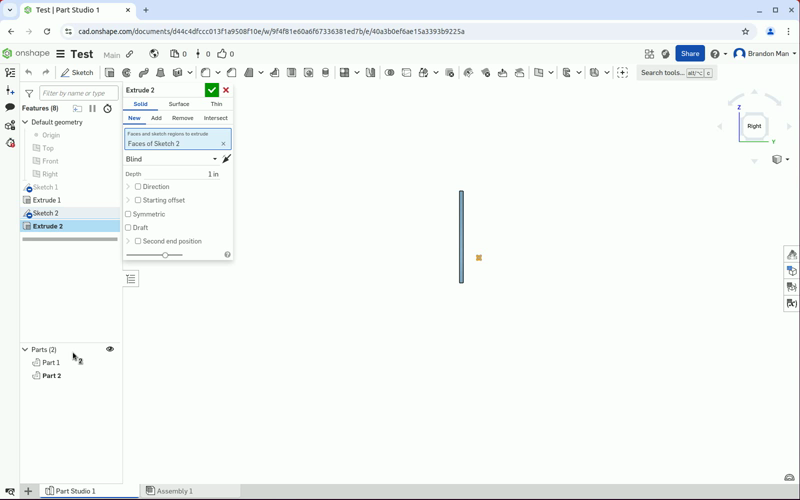
mouse_move(143, 106)
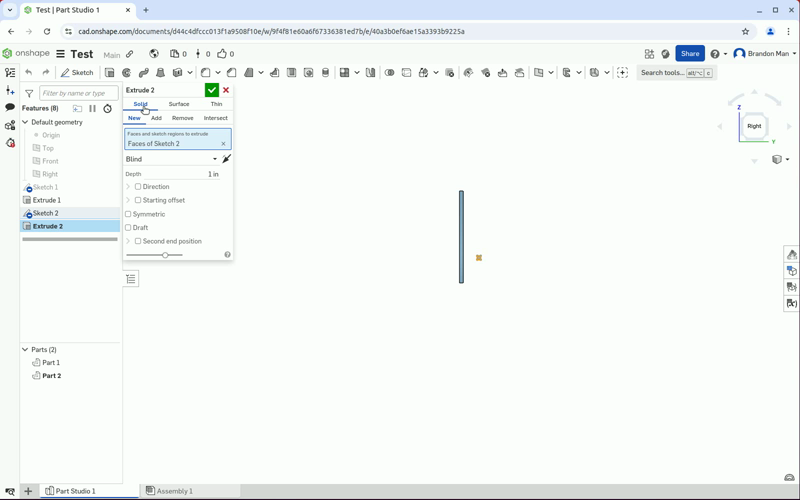
click(143, 106)
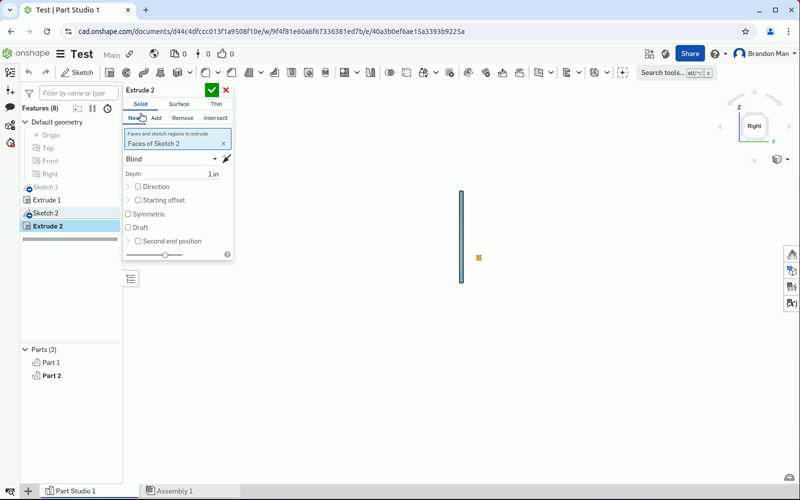
mouse_move(137, 120)
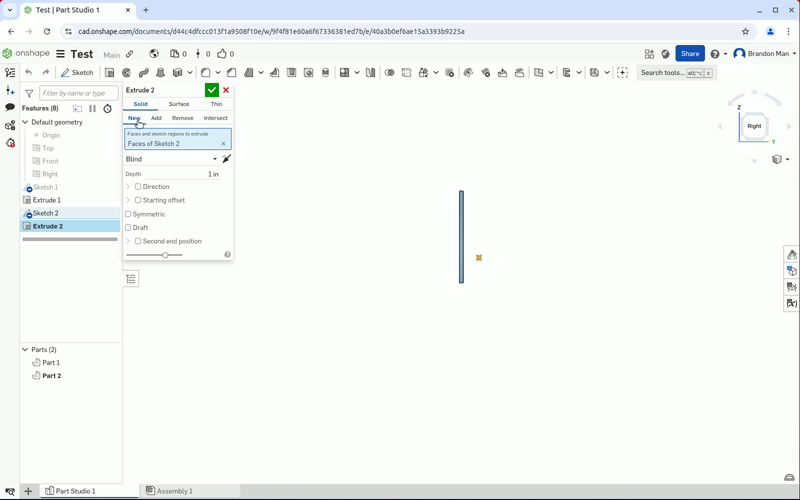
click(137, 120)
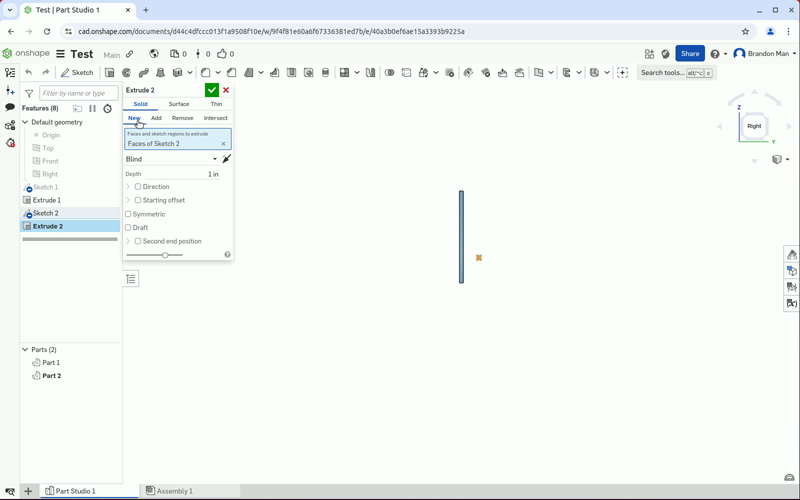
key(tab, 4)
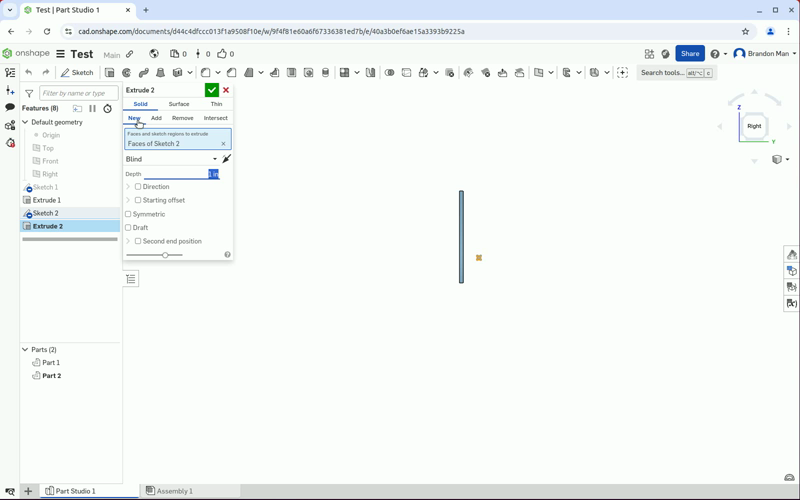
text(23.108)
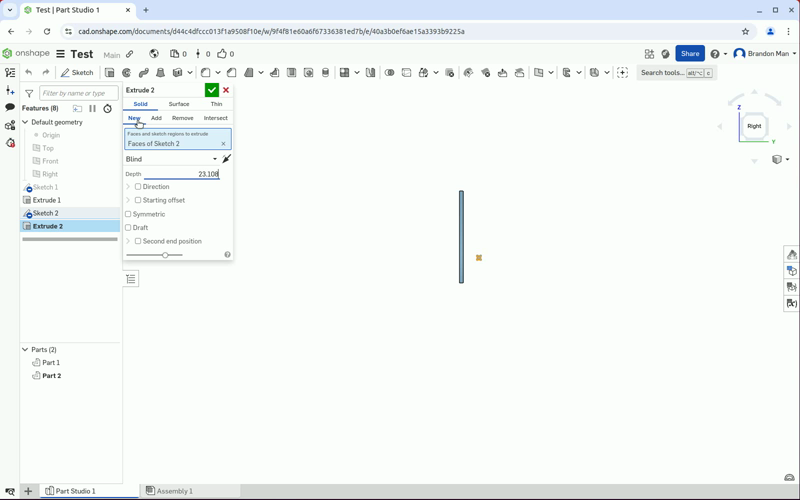
key(enter)
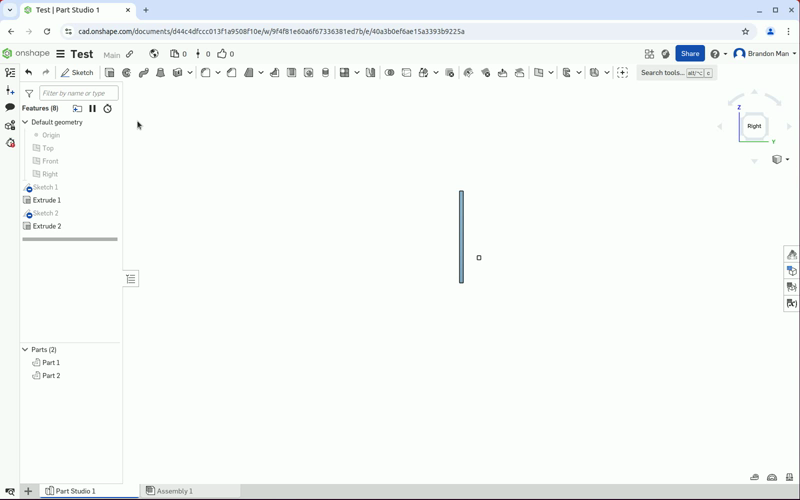
key(shift+h)
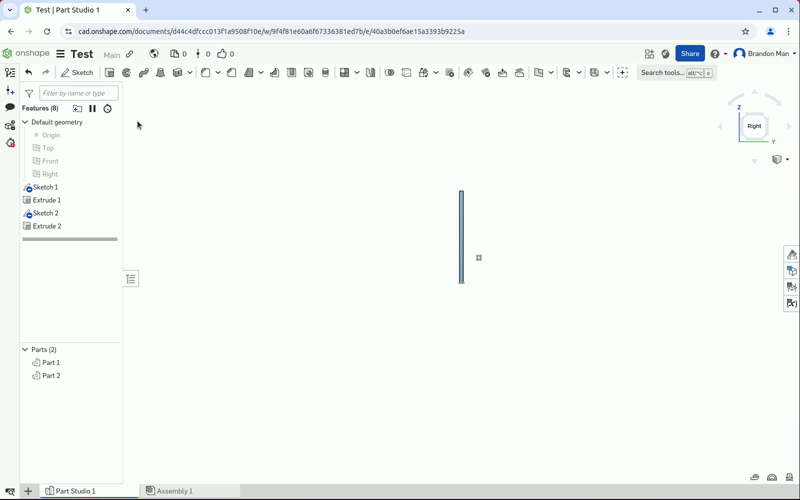
key(shift+h)
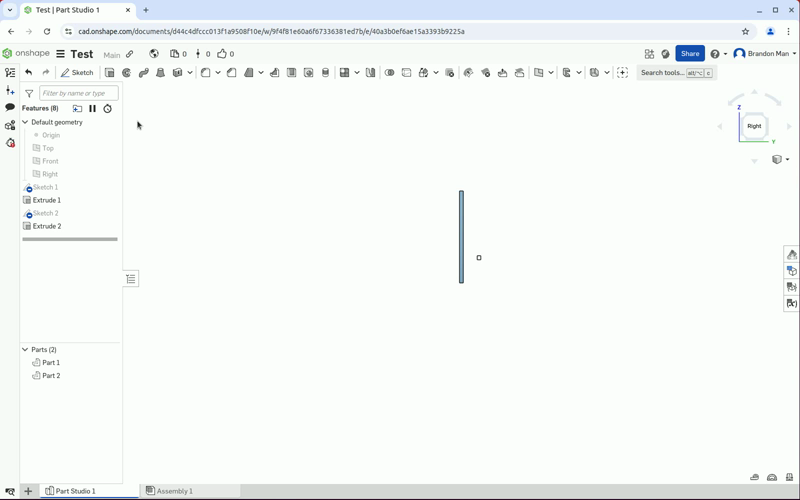
mouse_move(73, 189)
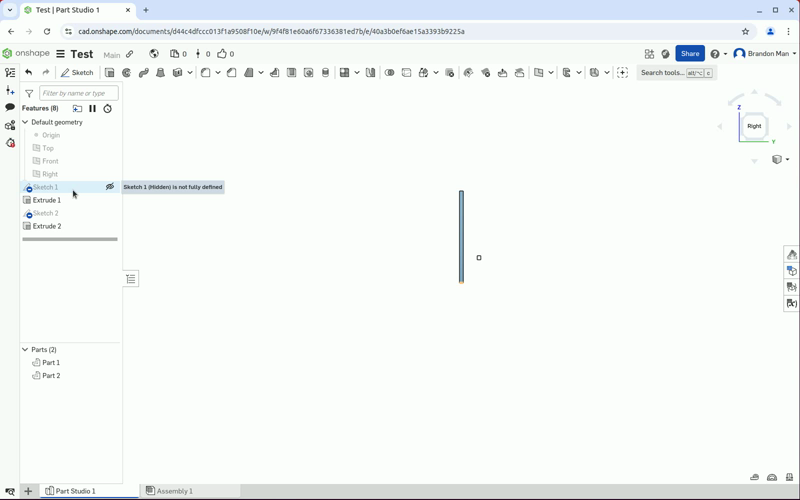
click(73, 189)
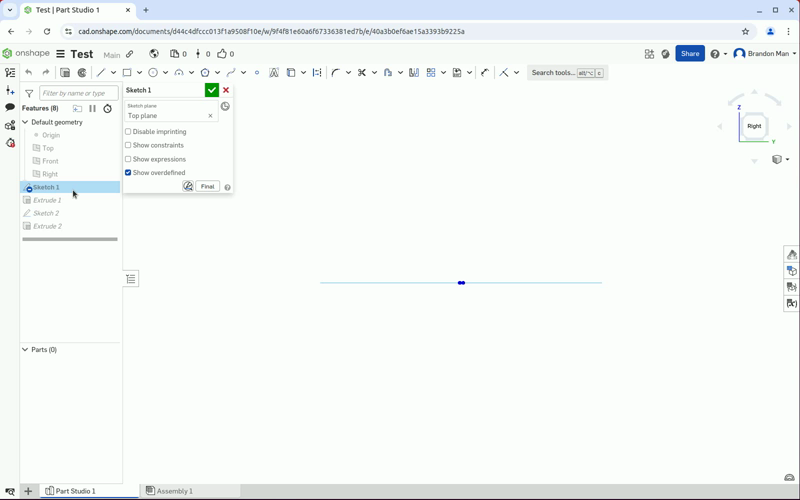
mouse_move(229, 92)
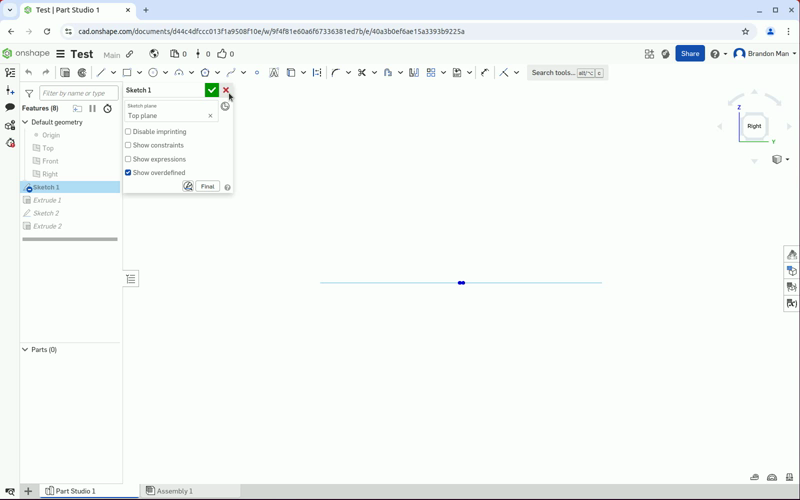
click(229, 92)
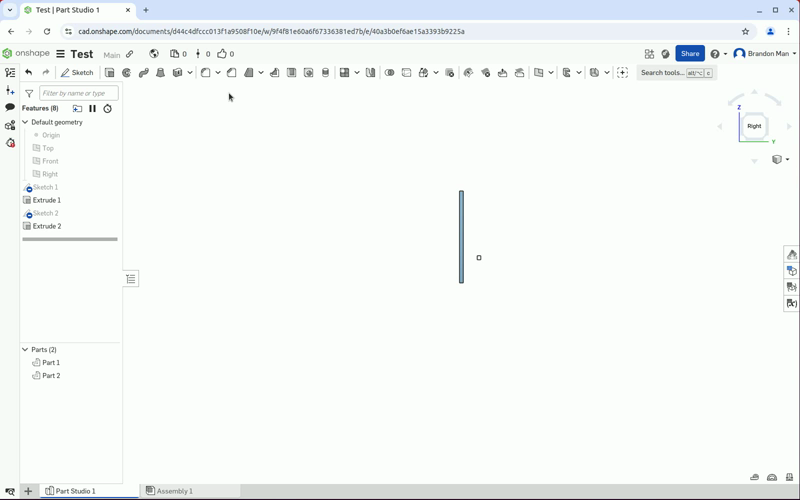
mouse_move(73, 352)
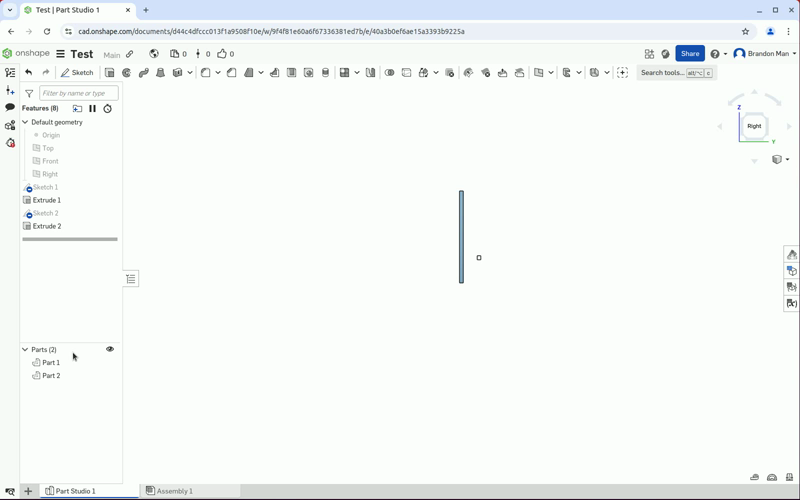
key(y)
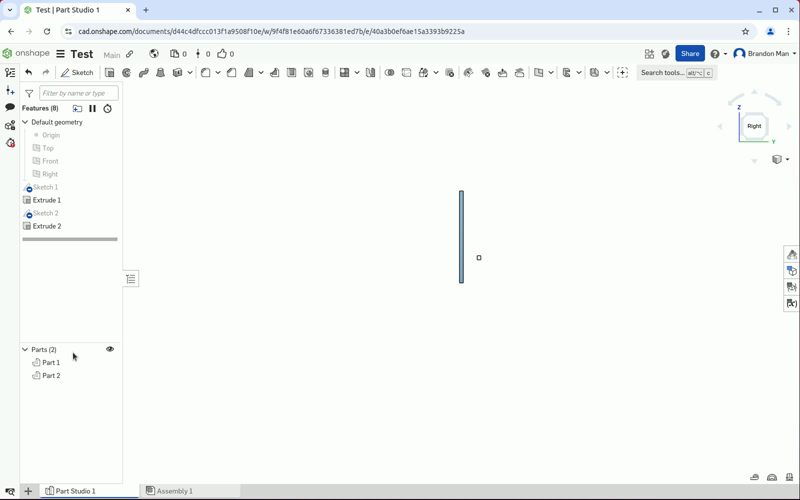
key(shift+p)
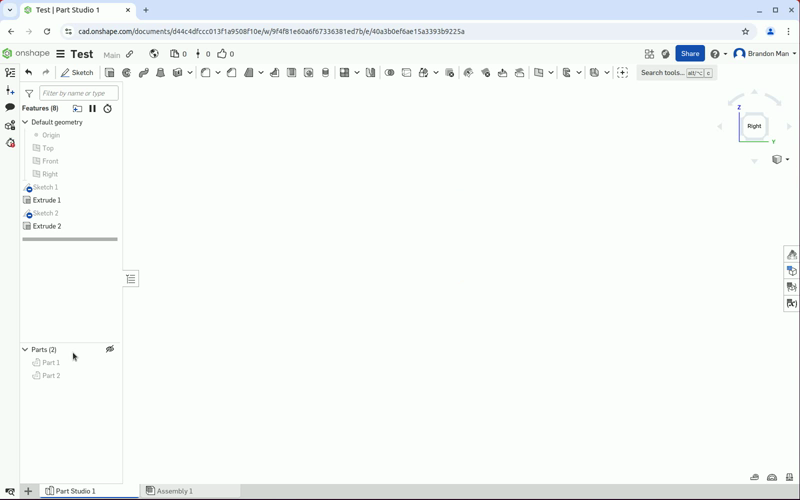
key(space)
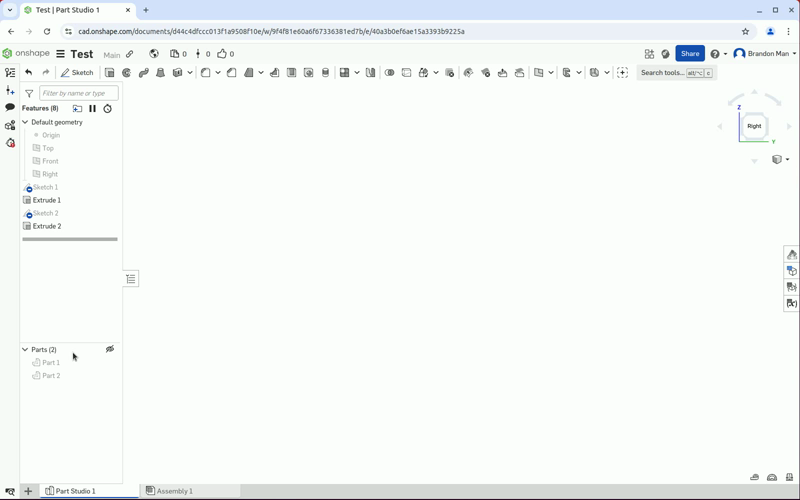
key_down(shift)
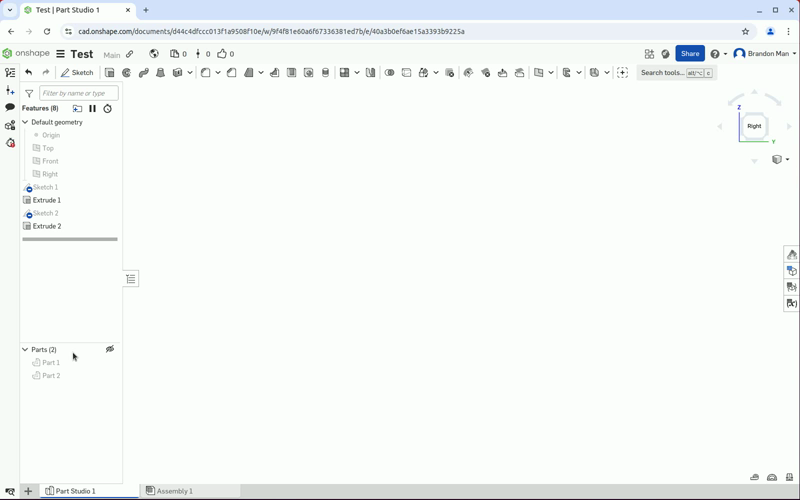
key(right)
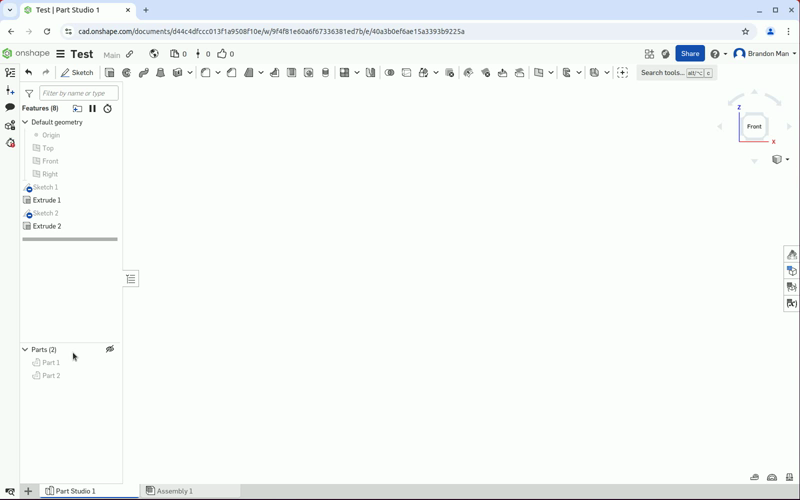
key_up(shift)
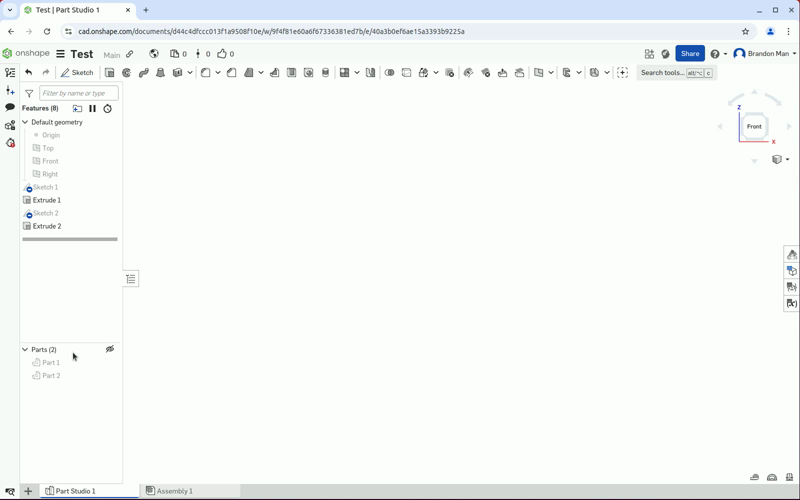
mouse_move(73, 352)
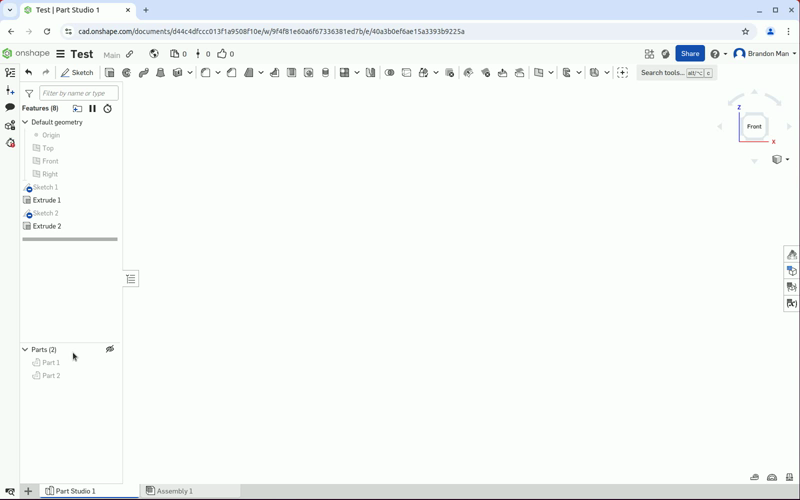
key(shift+y)
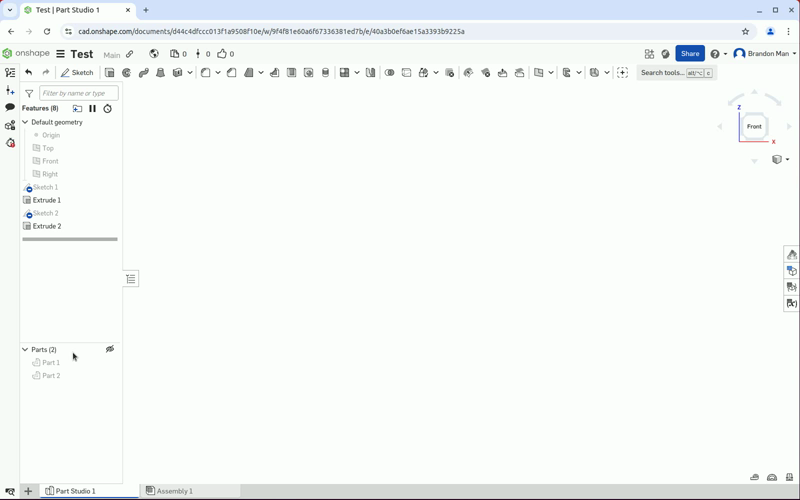
key(shift+s)
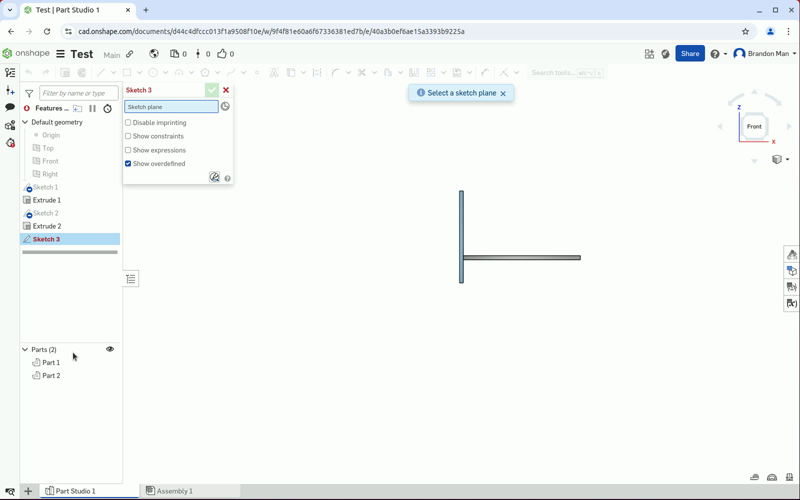
mouse_move(73, 163)
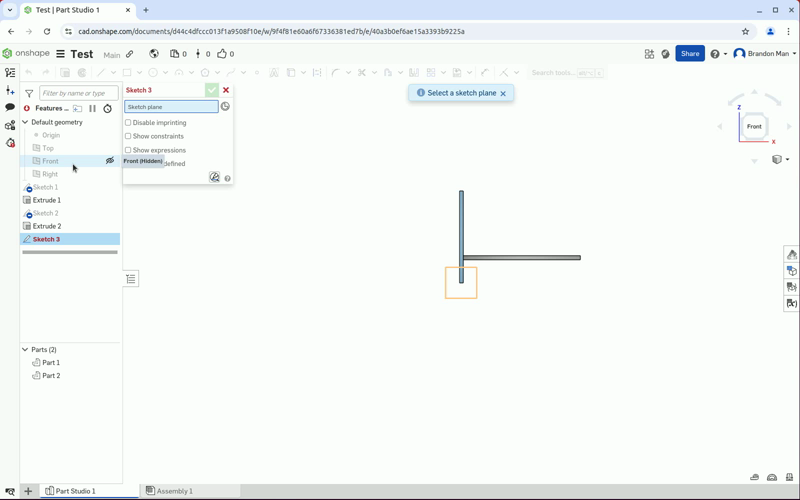
click(73, 163)
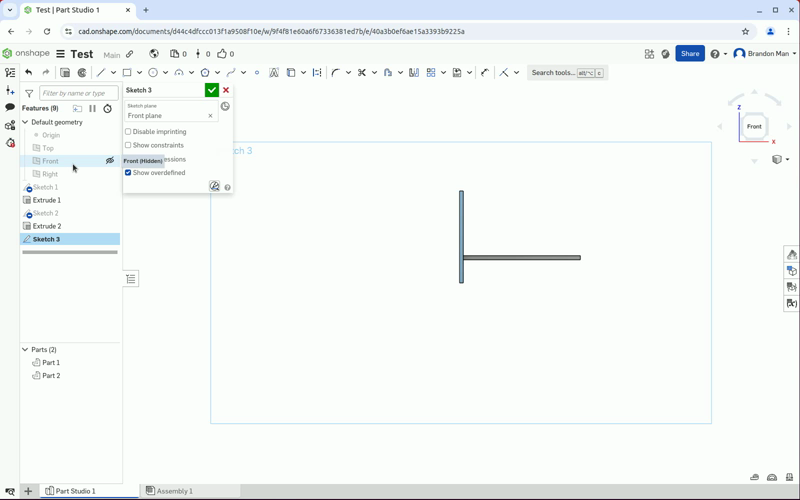
mouse_move(73, 352)
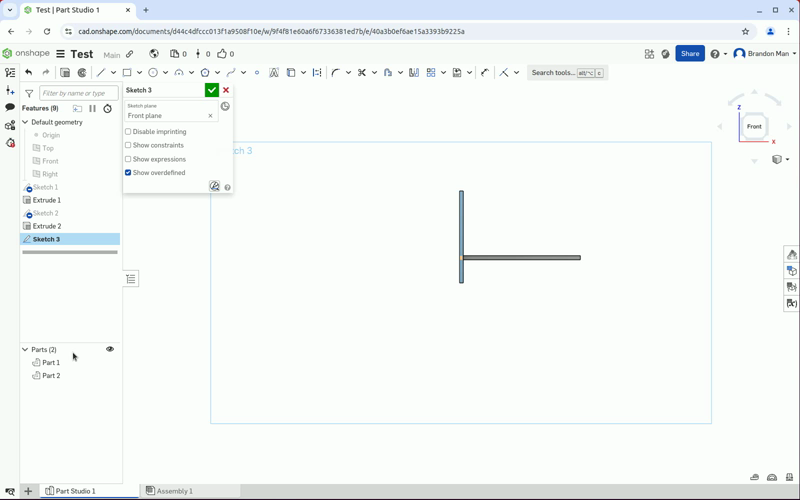
key(y)
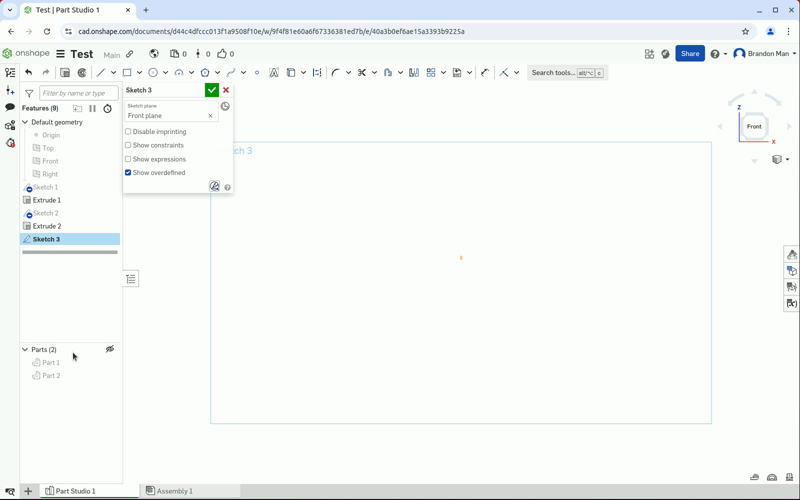
key(l)
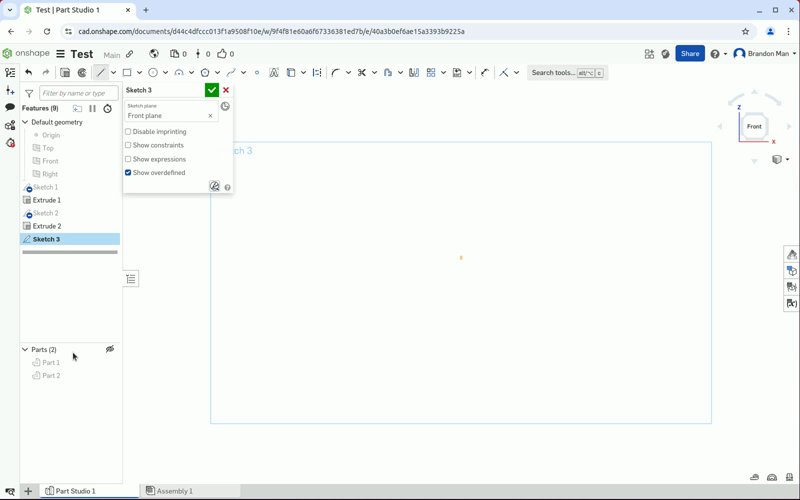
key_down(shift)
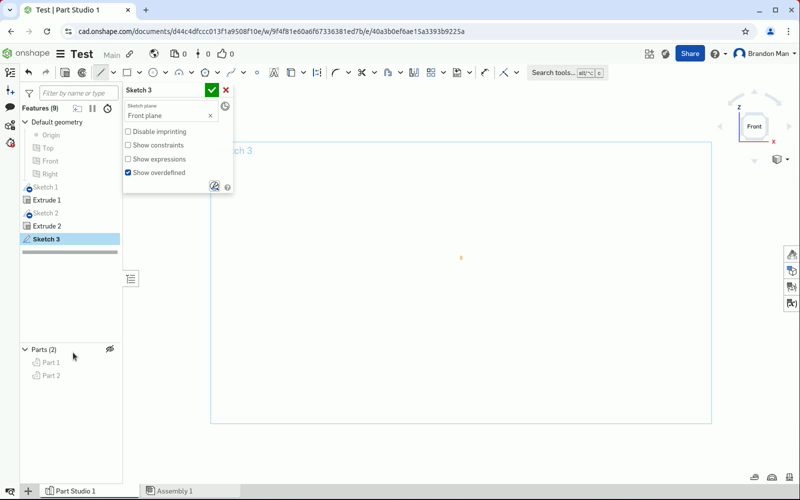
mouse_move(460, 299)
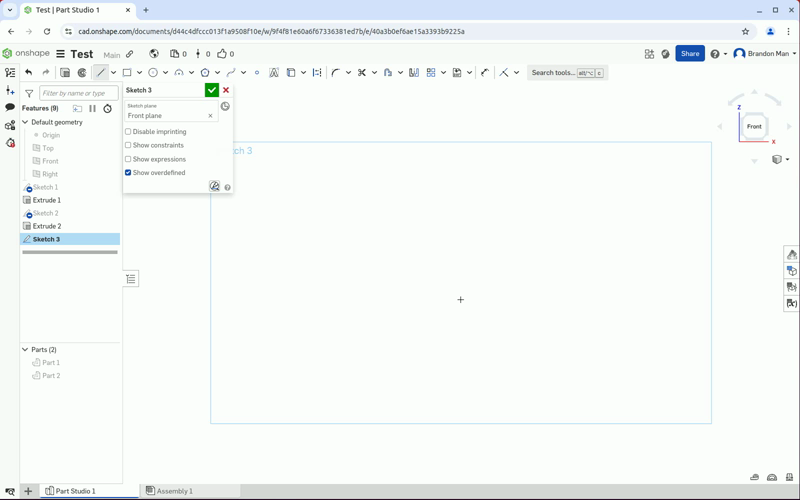
click(460, 299)
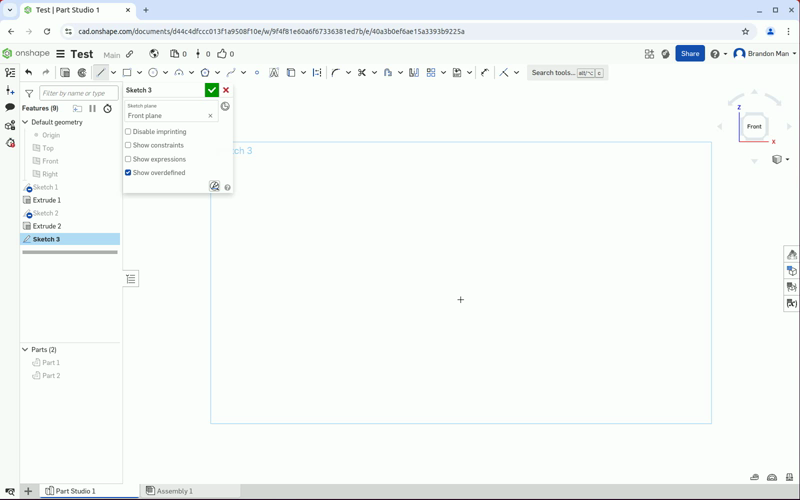
key_up(shift)
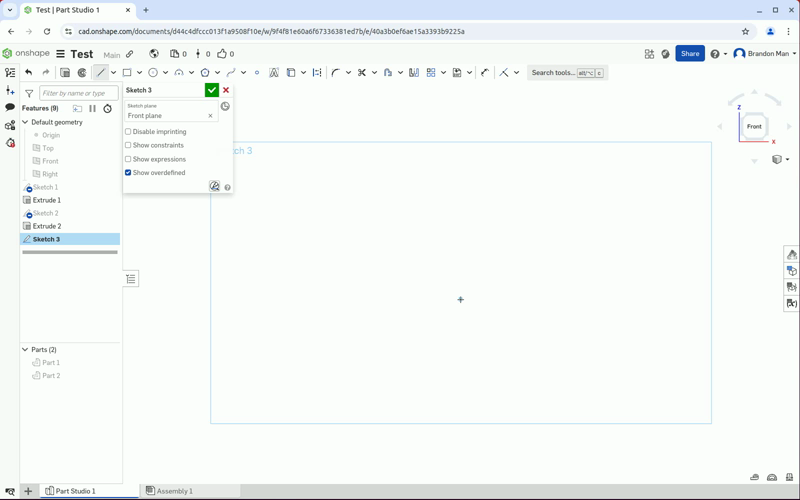
key_down(shift)
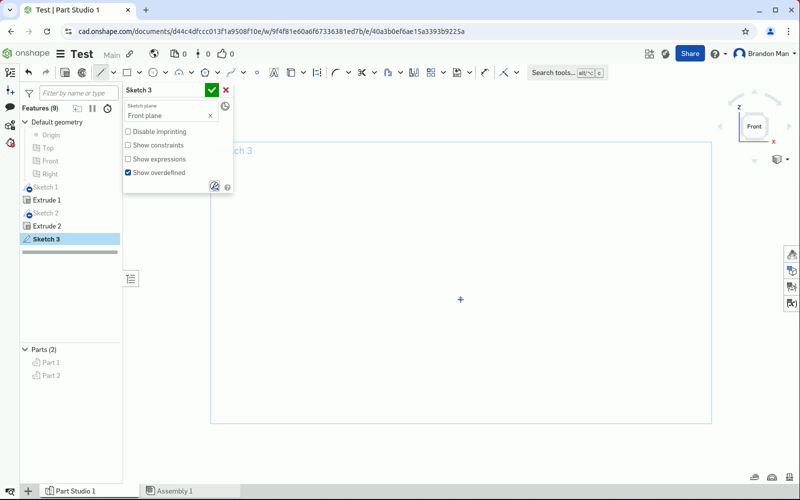
mouse_move(490, 299)
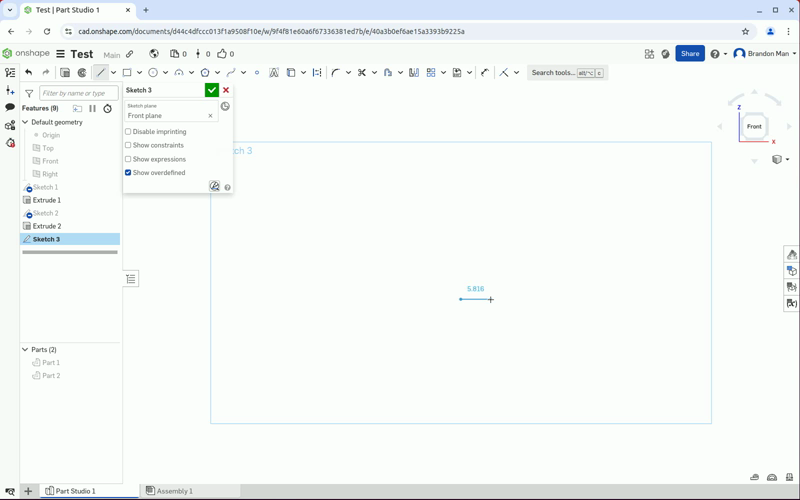
mouse_move(464, 299)
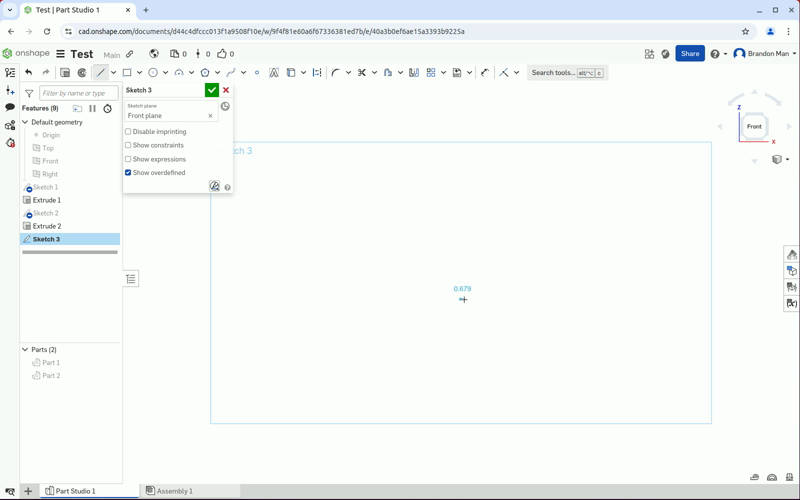
scroll(6)
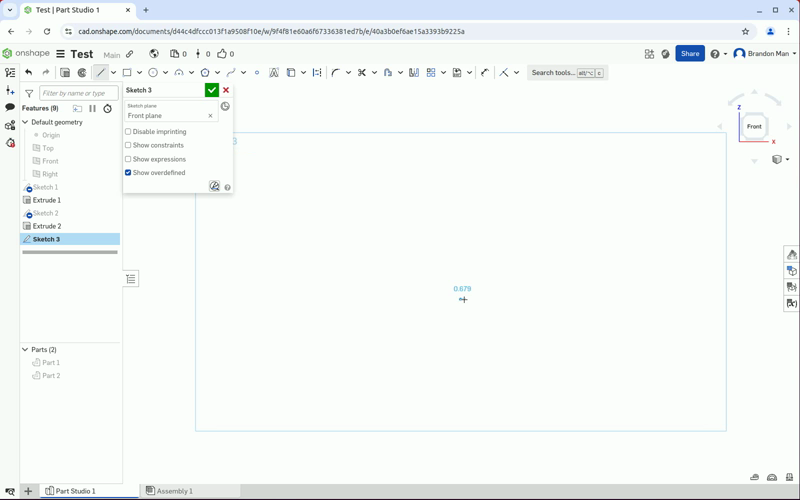
scroll(6)
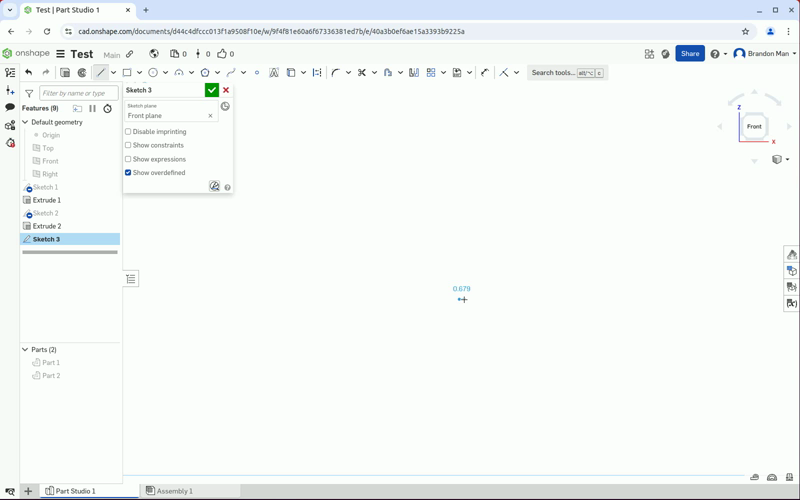
scroll(6)
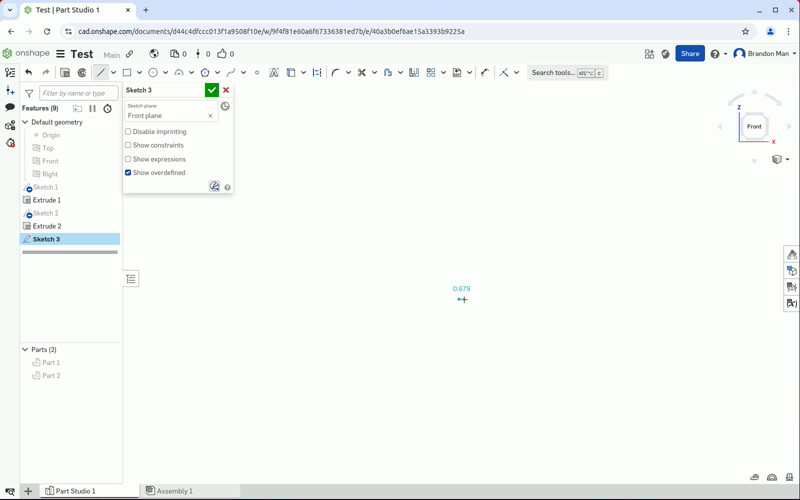
scroll(6)
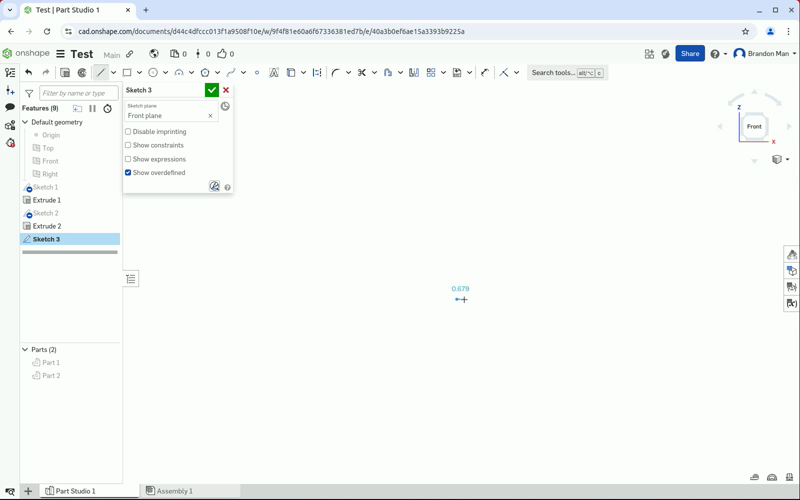
scroll(6)
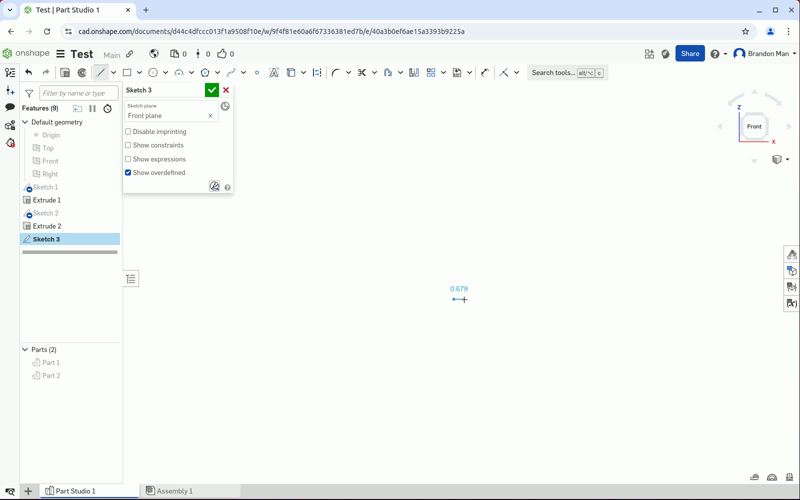
scroll(6)
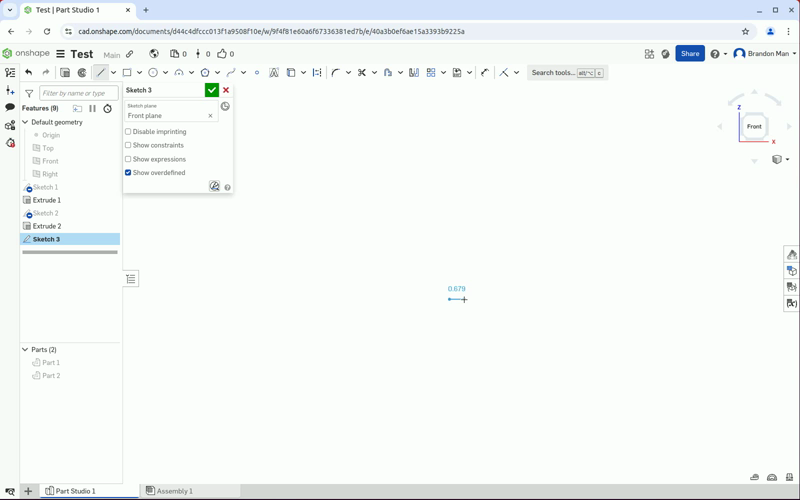
scroll(6)
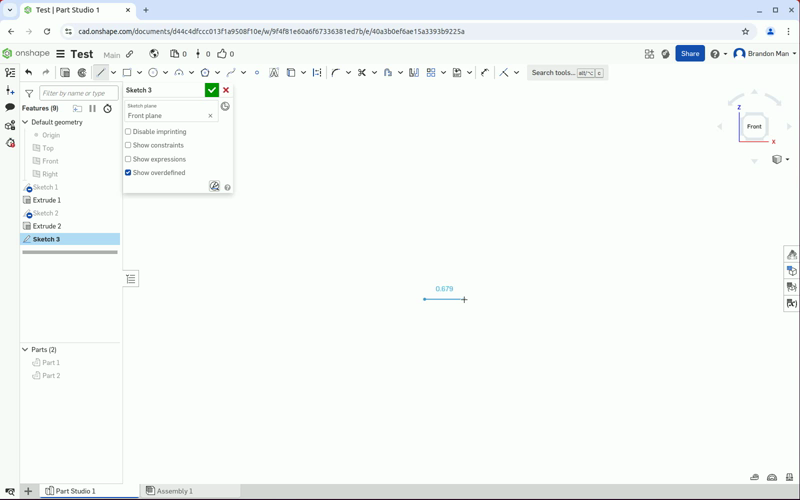
click(464, 299)
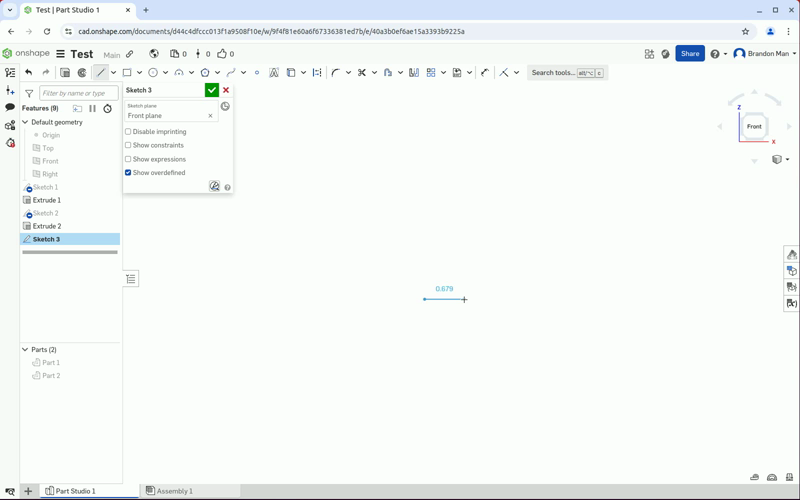
scroll(-6)
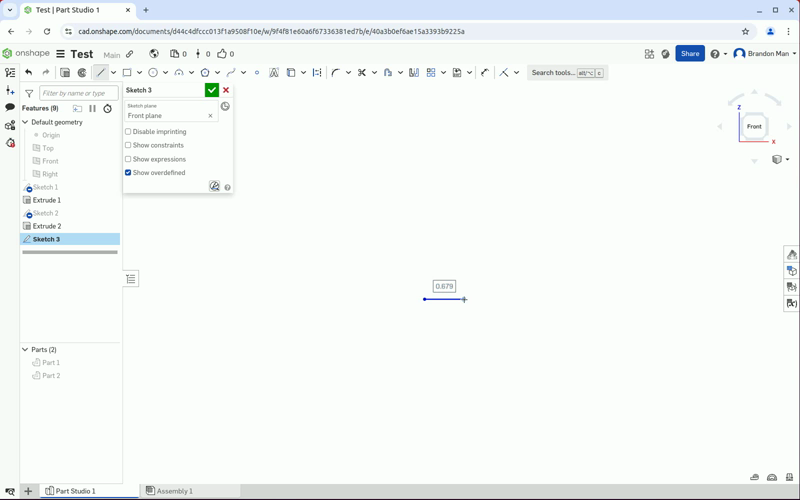
scroll(-6)
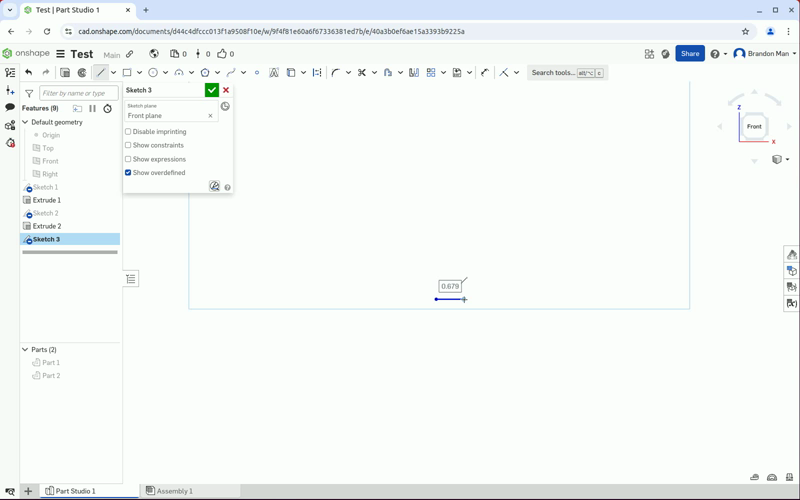
scroll(-6)
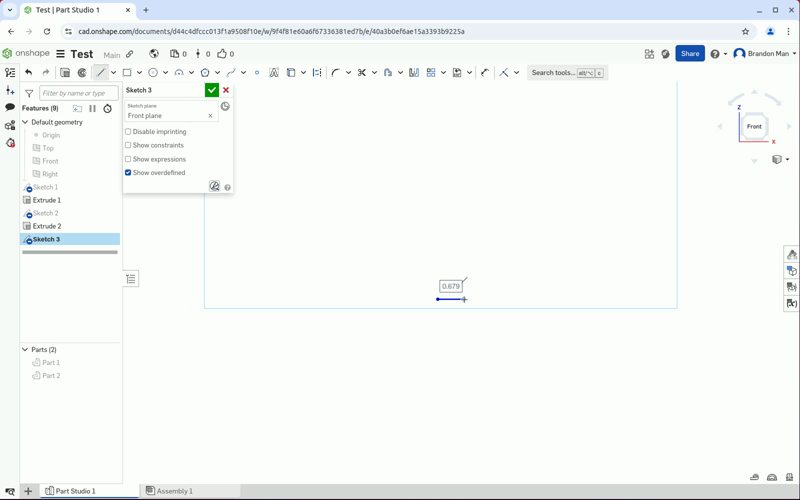
scroll(-6)
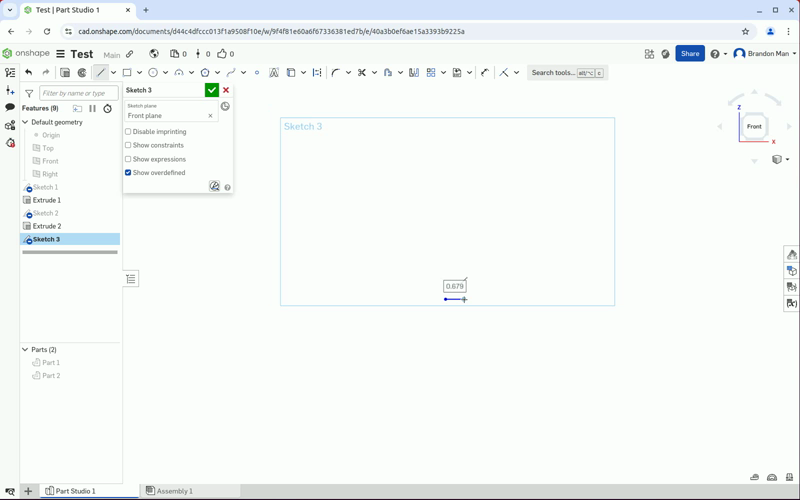
scroll(-6)
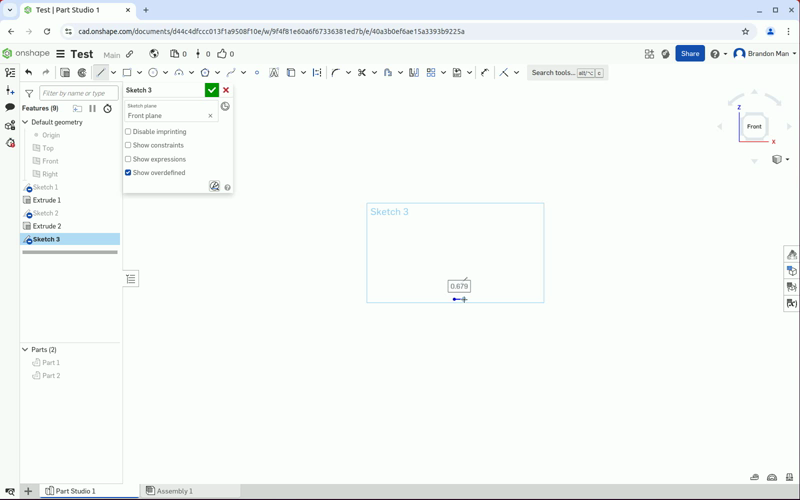
scroll(-6)
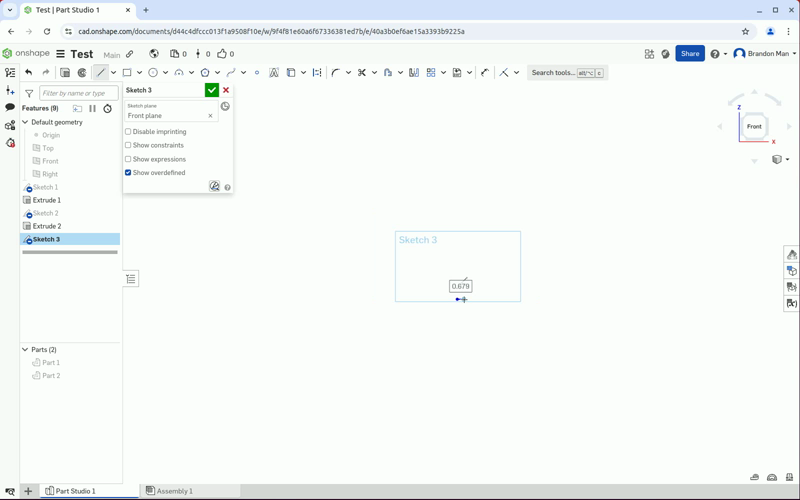
scroll(-6)
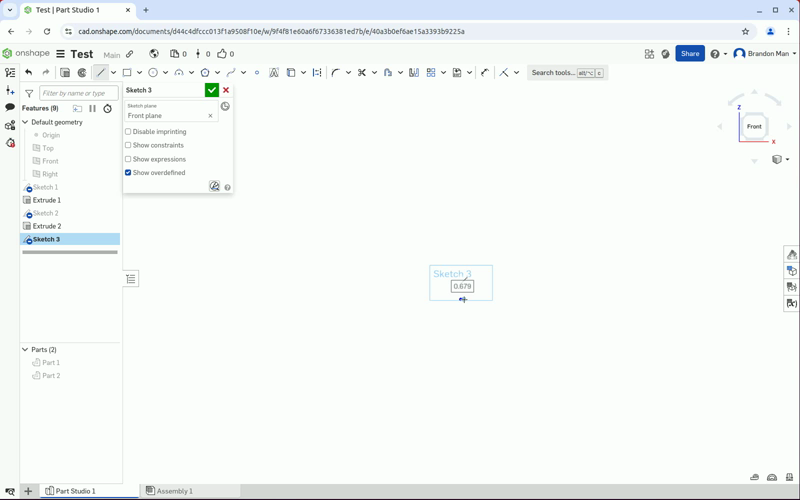
key_up(shift)
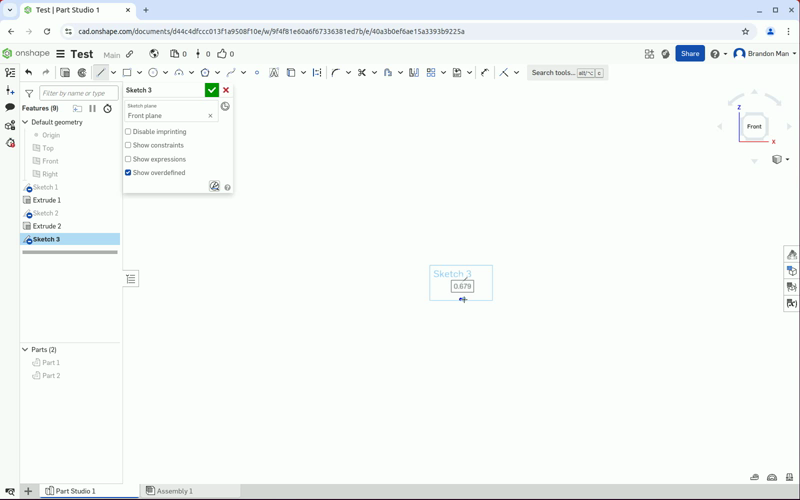
key_down(shift)
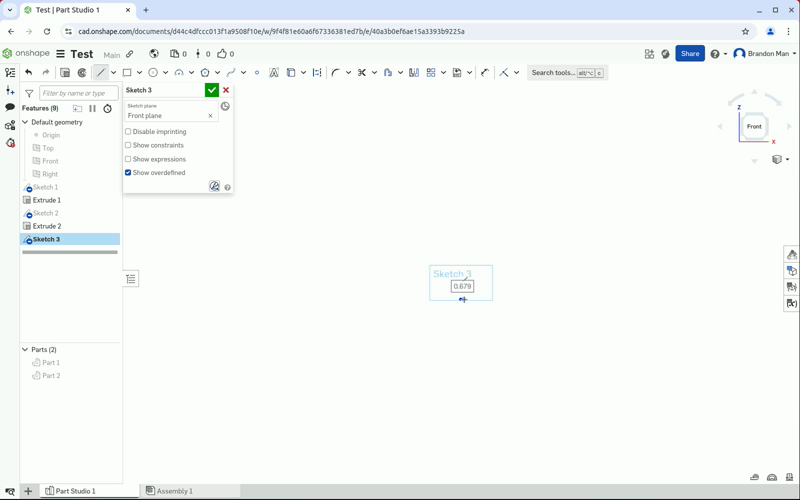
mouse_move(494, 299)
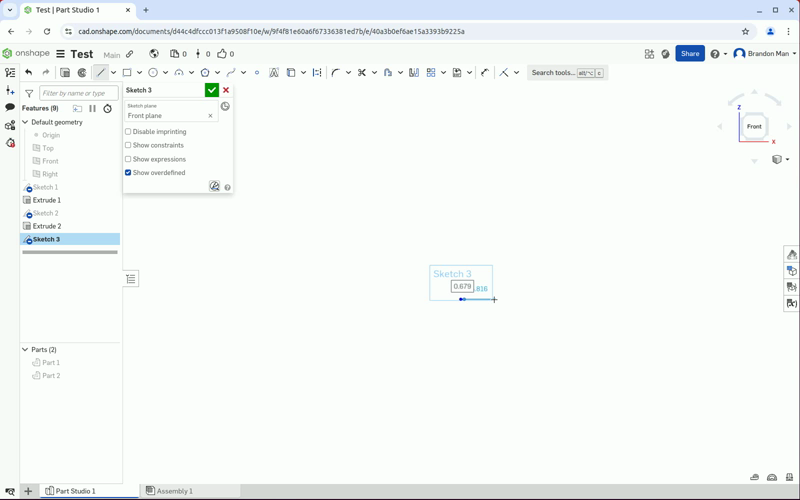
mouse_move(464, 295)
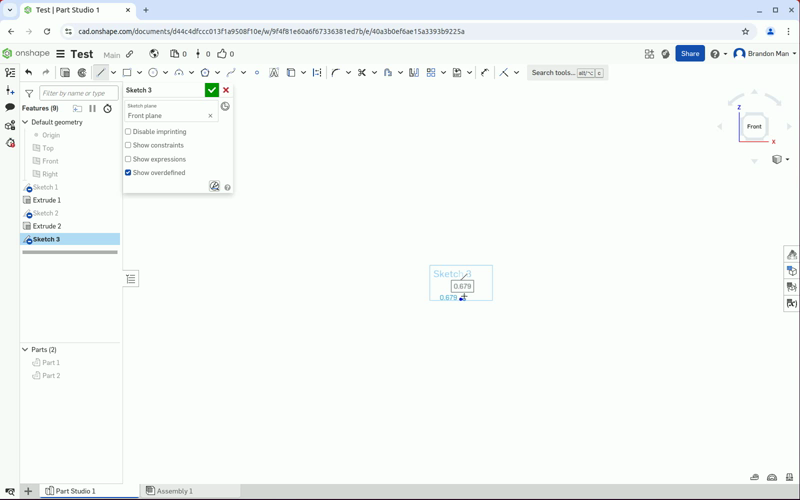
scroll(6)
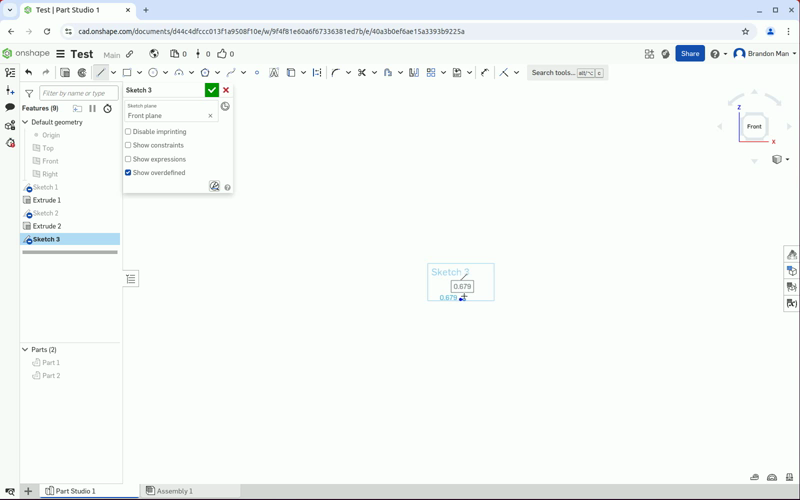
scroll(6)
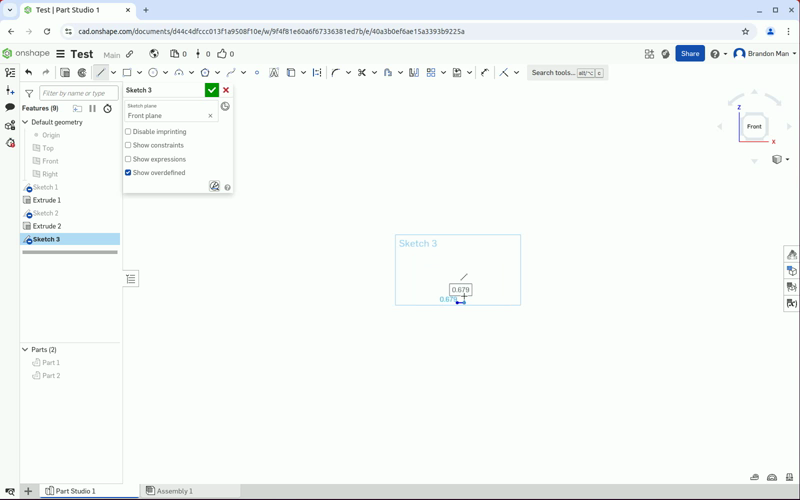
scroll(6)
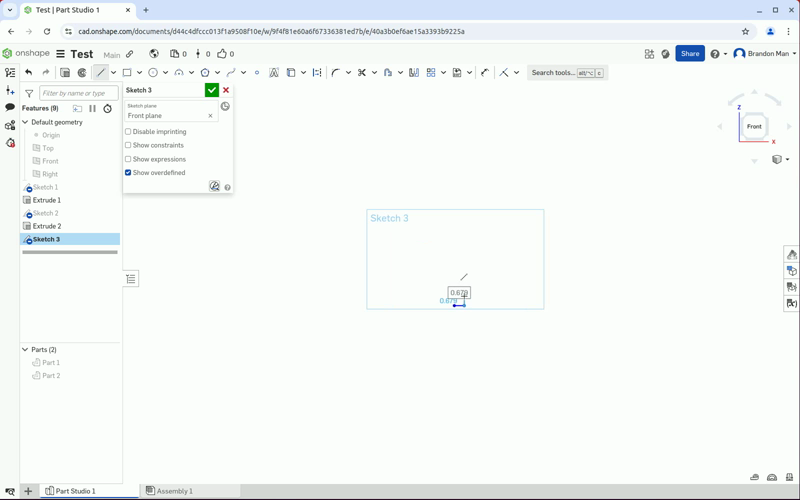
scroll(6)
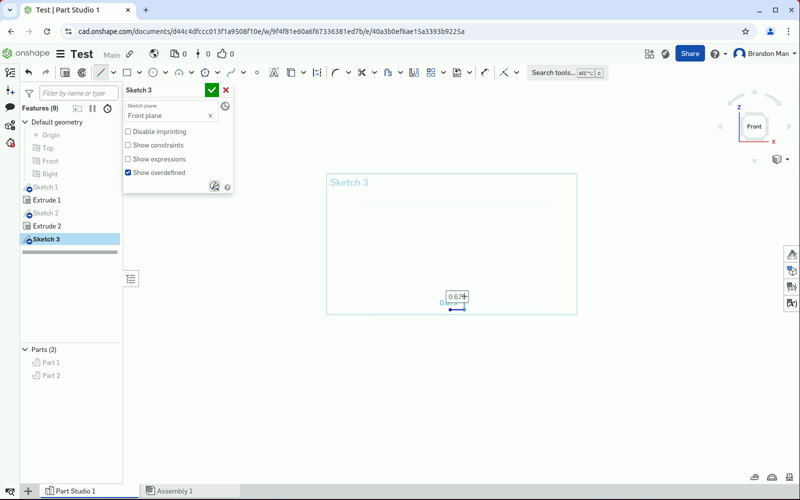
scroll(6)
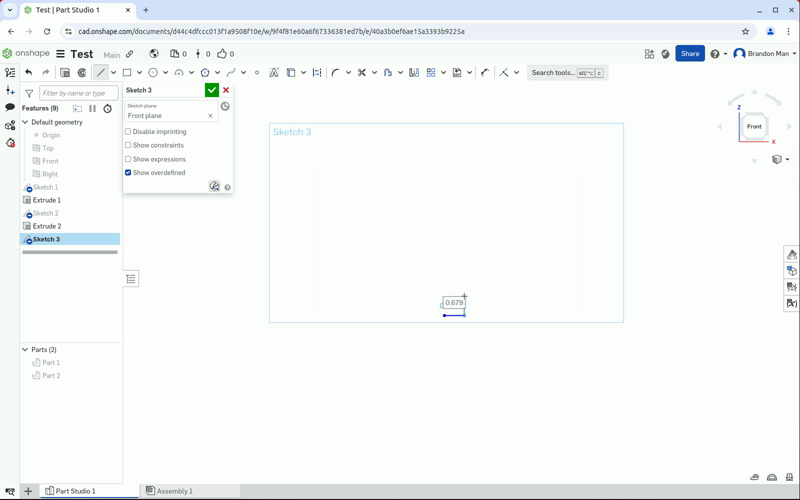
scroll(6)
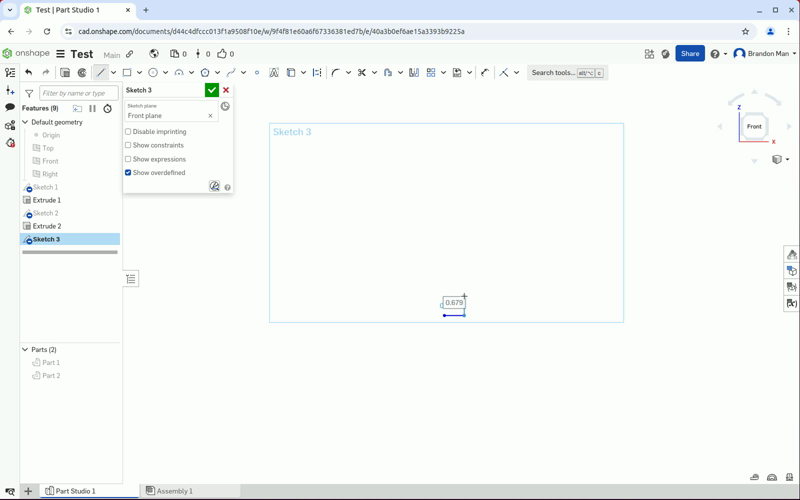
scroll(6)
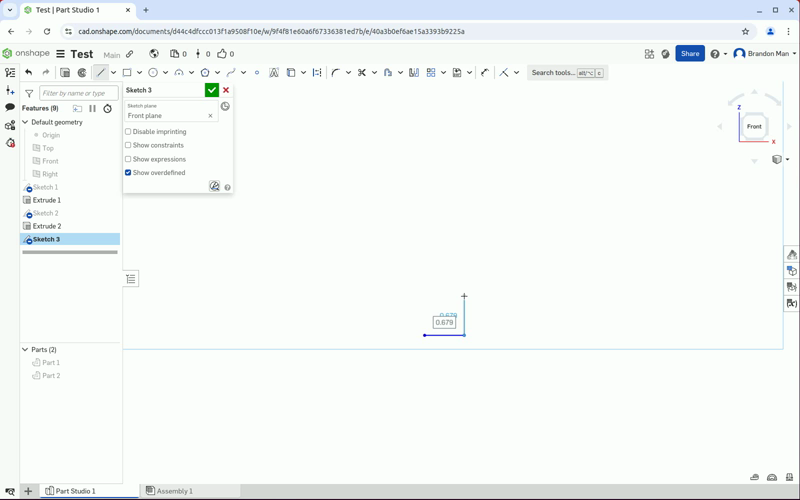
click(464, 295)
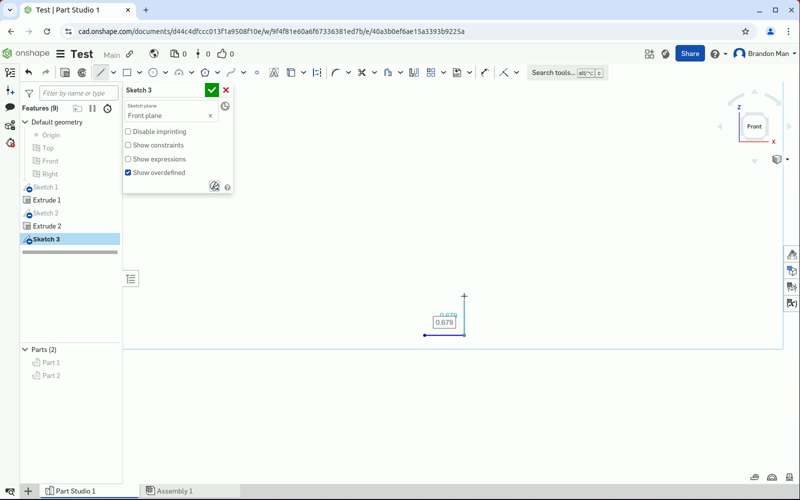
scroll(-6)
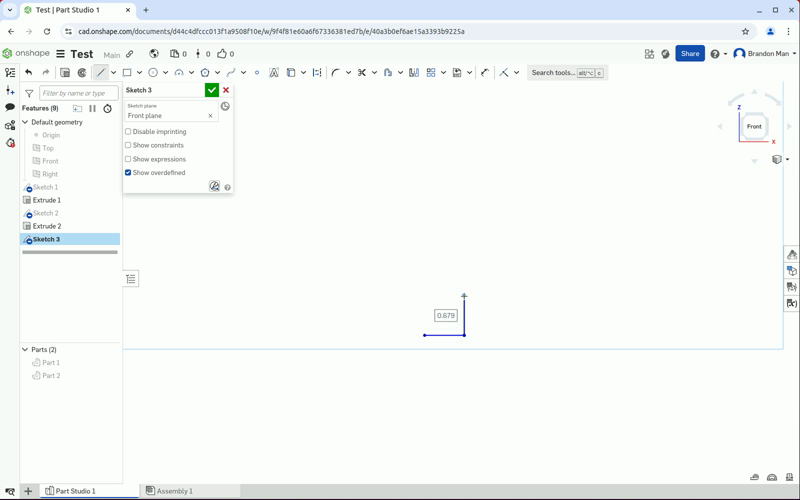
scroll(-6)
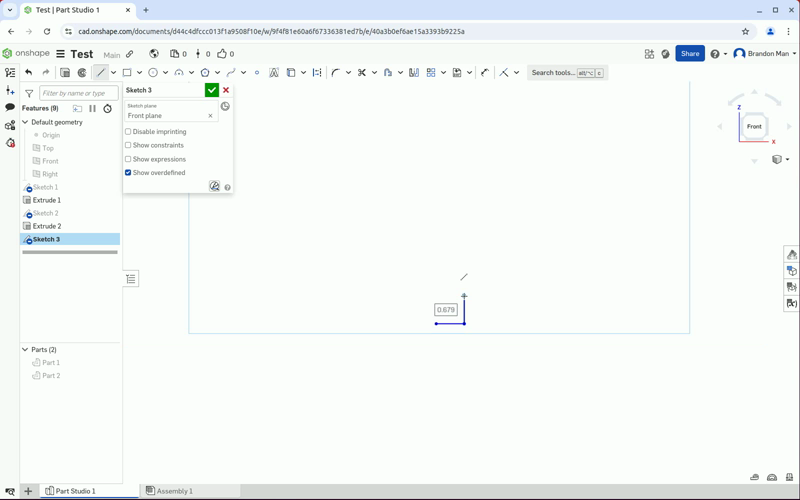
scroll(-6)
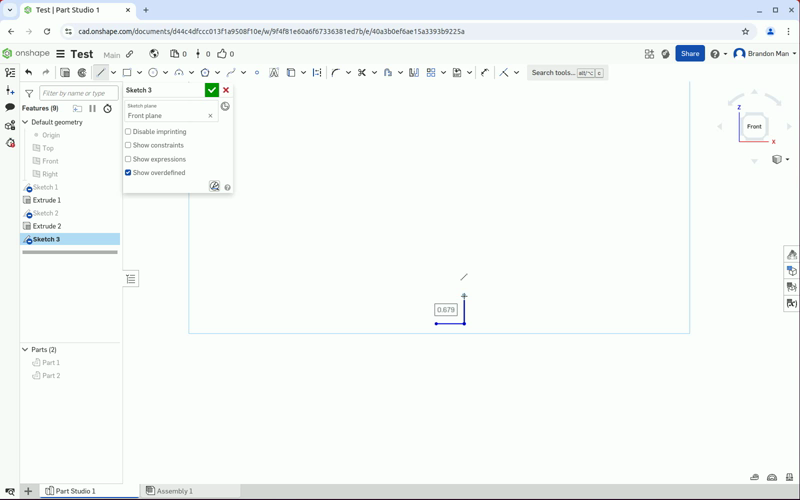
scroll(-6)
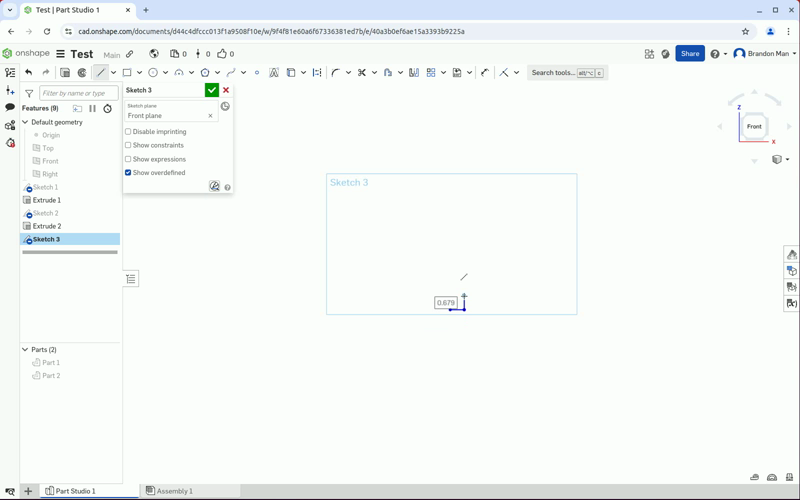
scroll(-6)
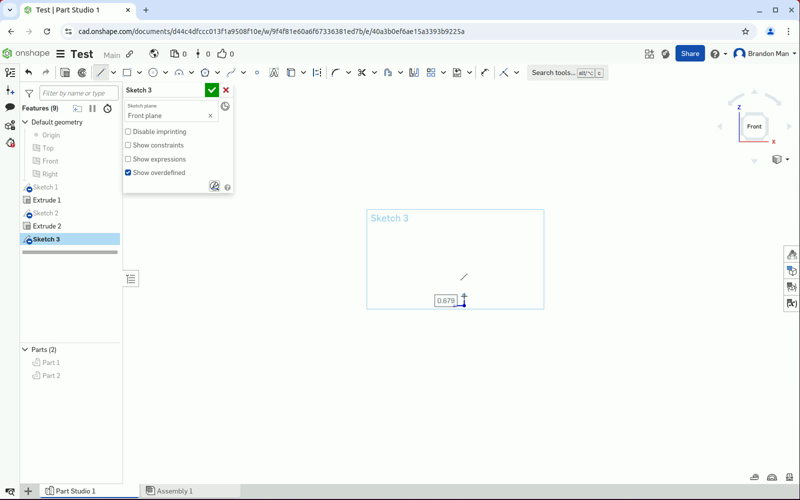
scroll(-6)
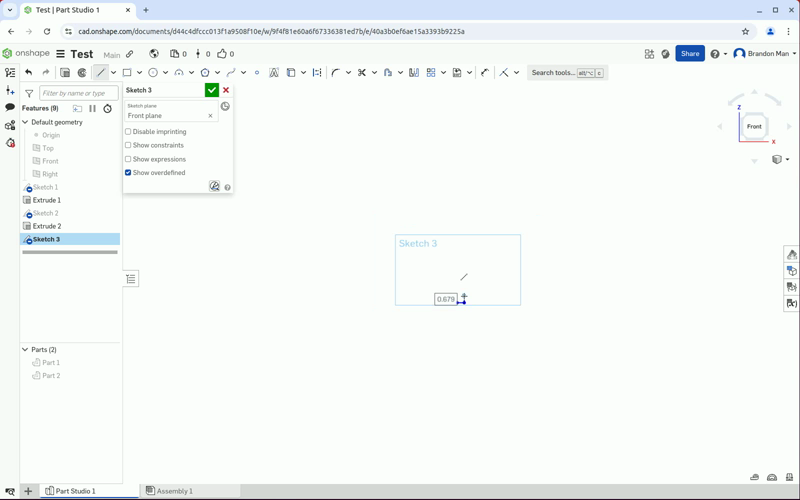
scroll(-6)
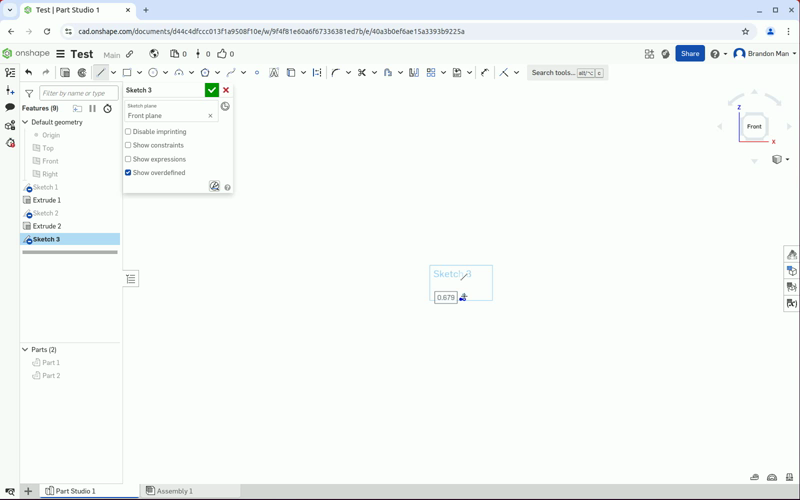
key_up(shift)
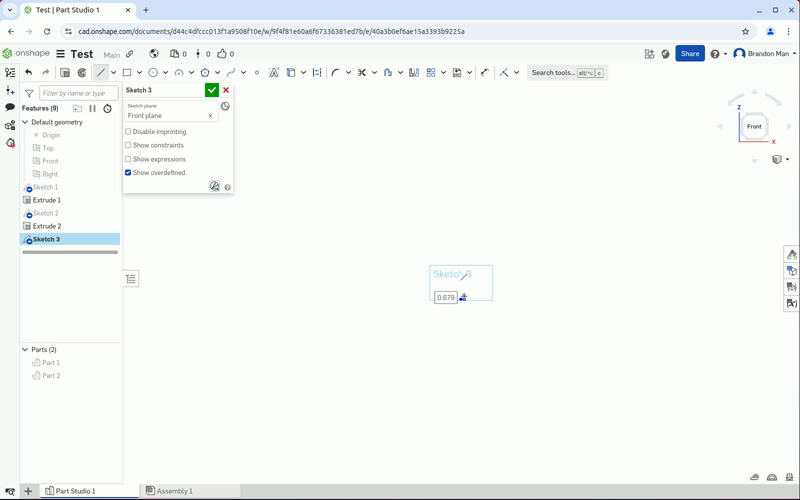
key_down(shift)
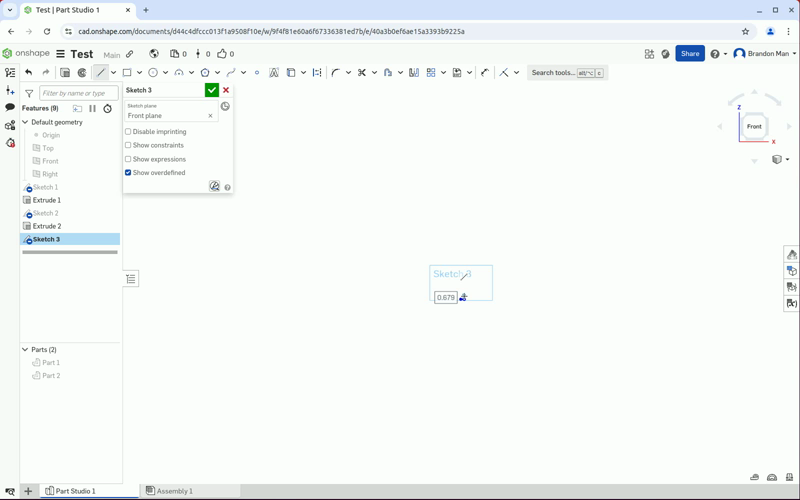
mouse_move(494, 295)
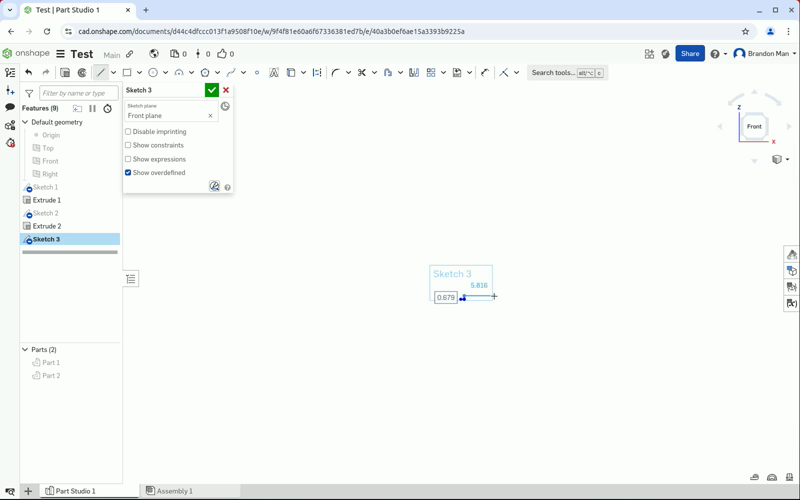
mouse_move(460, 295)
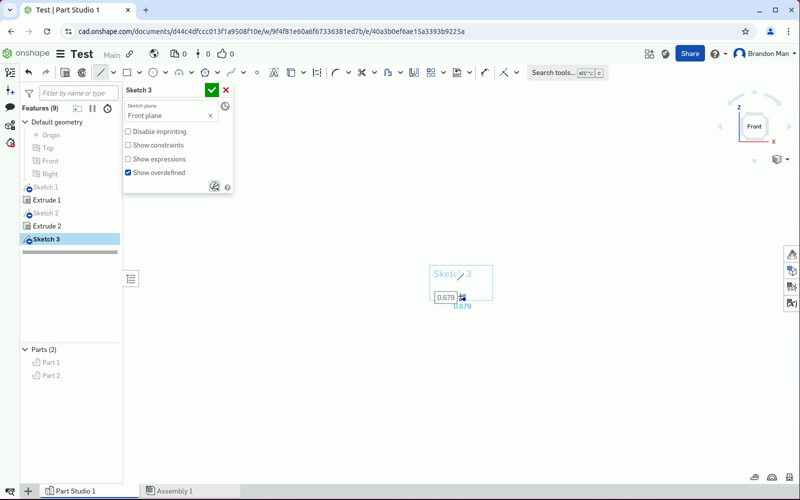
scroll(6)
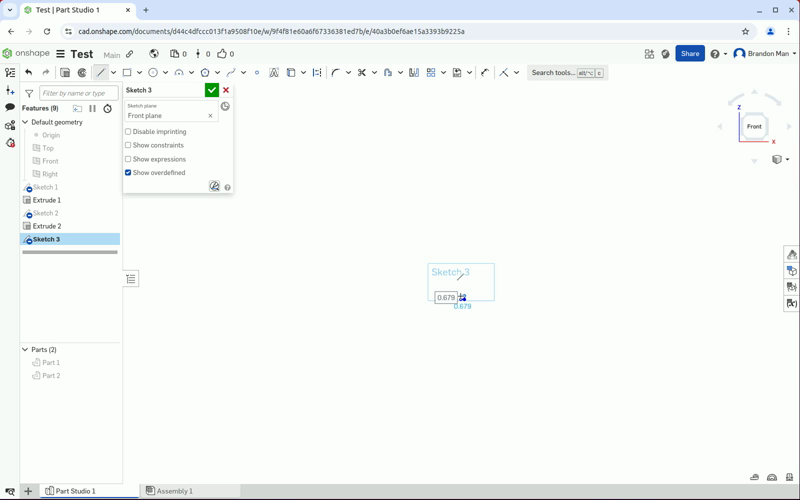
scroll(6)
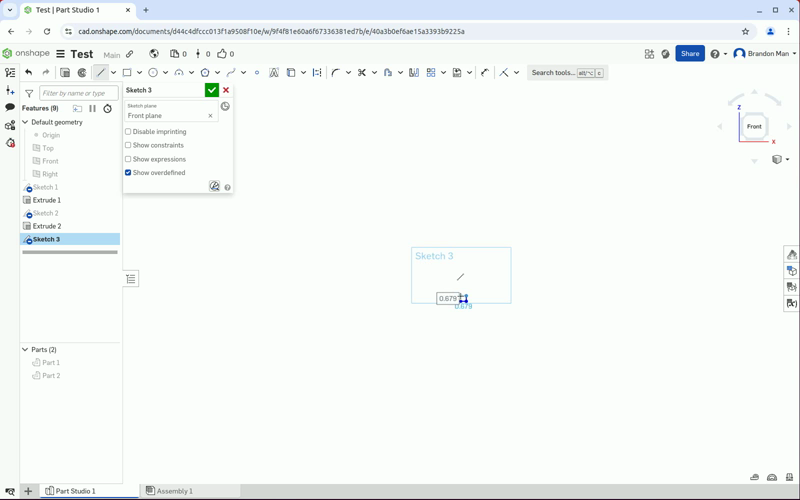
scroll(6)
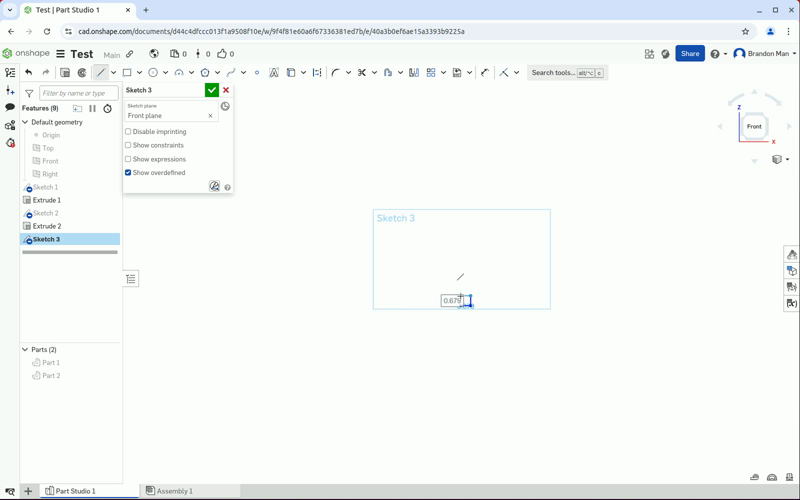
scroll(6)
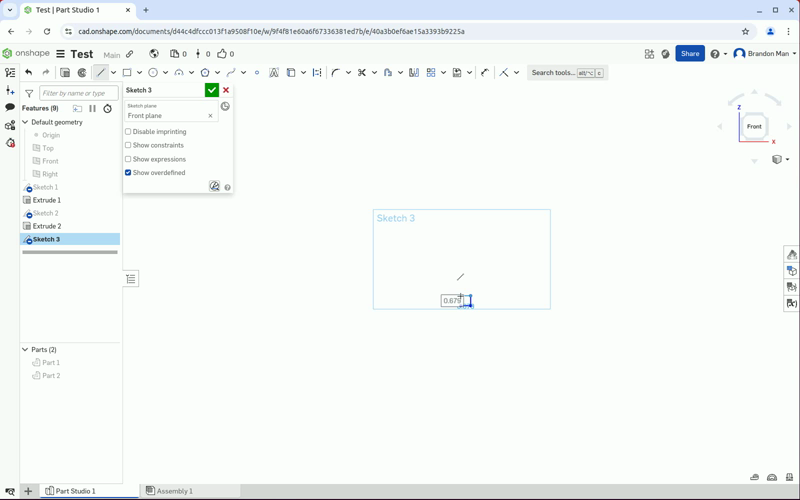
scroll(6)
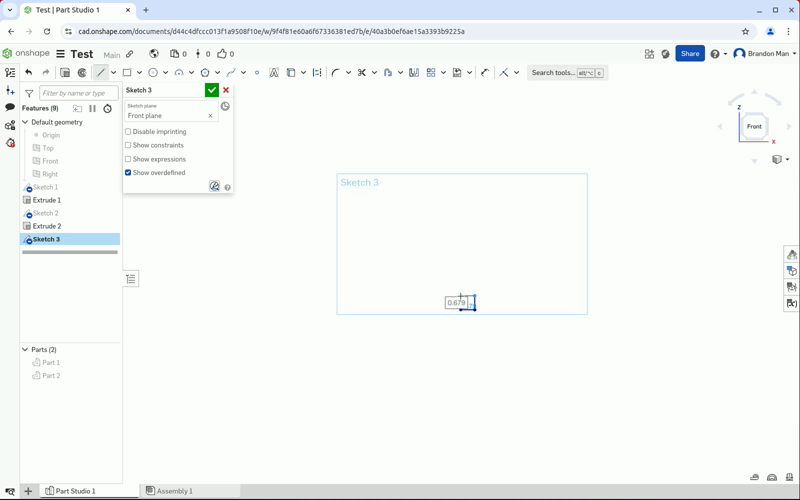
scroll(6)
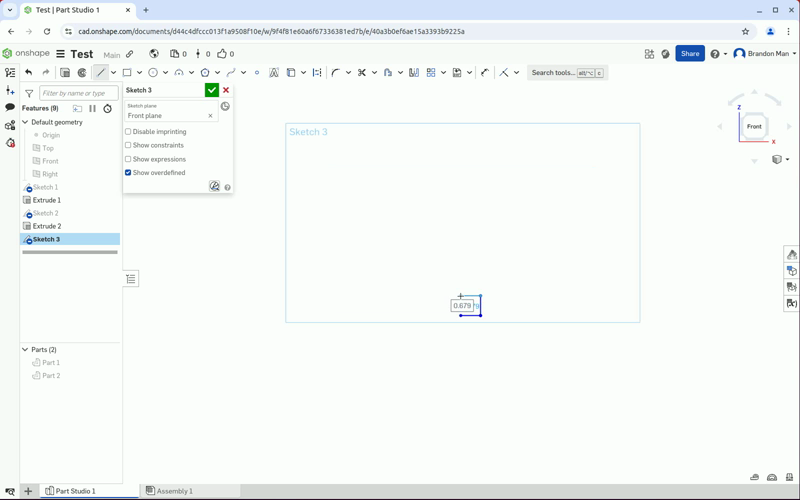
scroll(6)
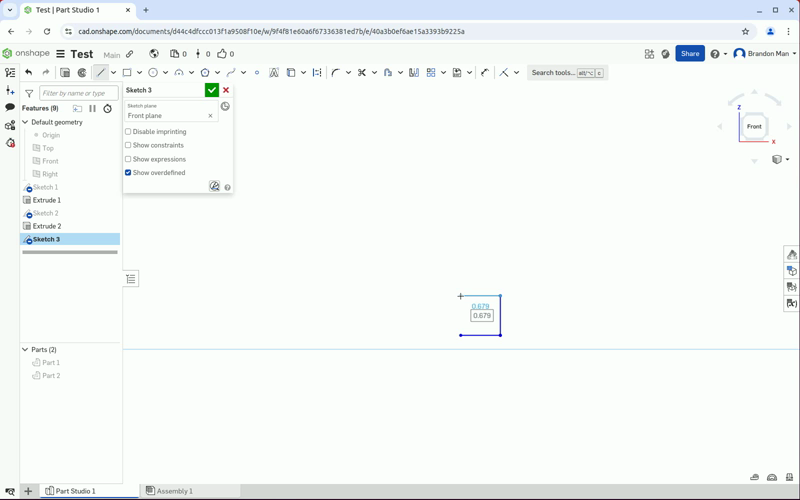
click(460, 295)
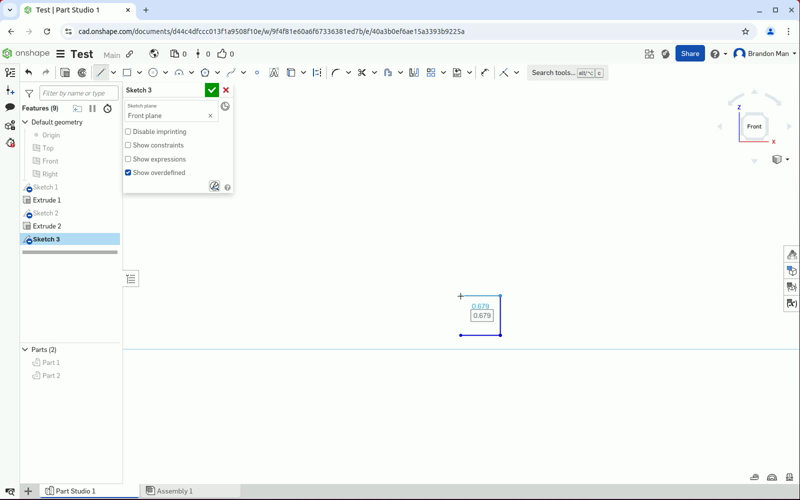
scroll(-6)
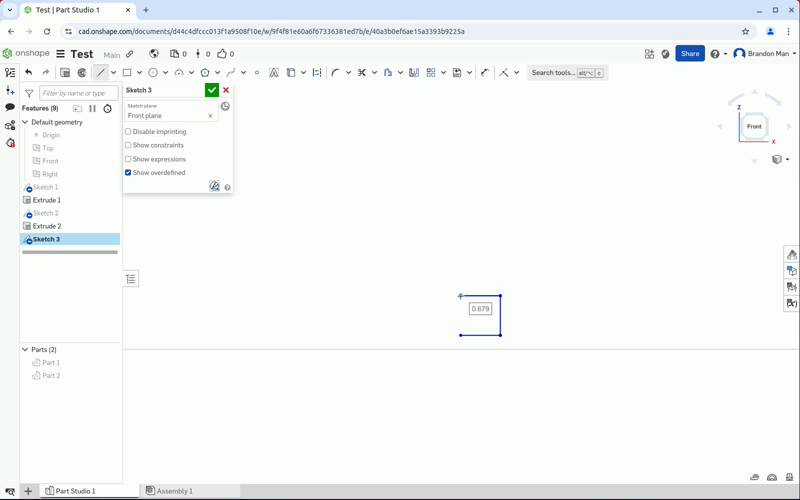
scroll(-6)
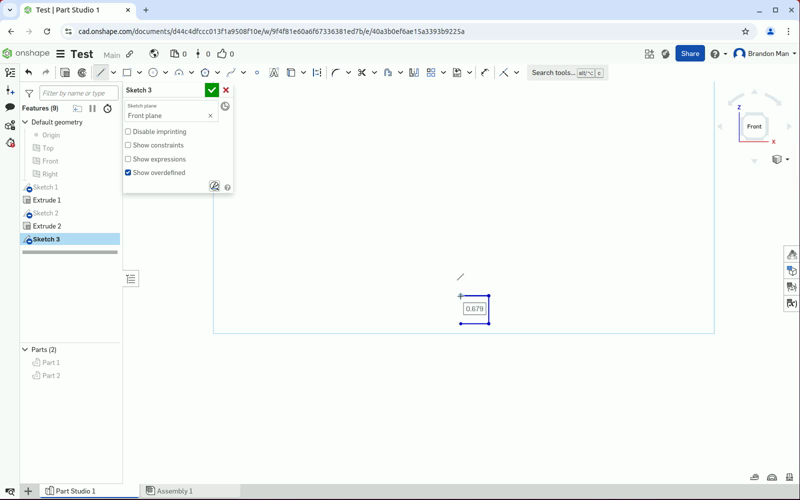
scroll(-6)
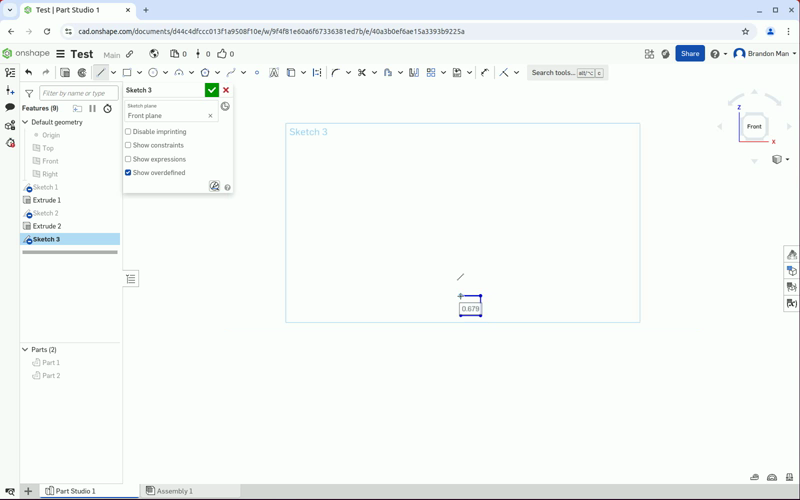
scroll(-6)
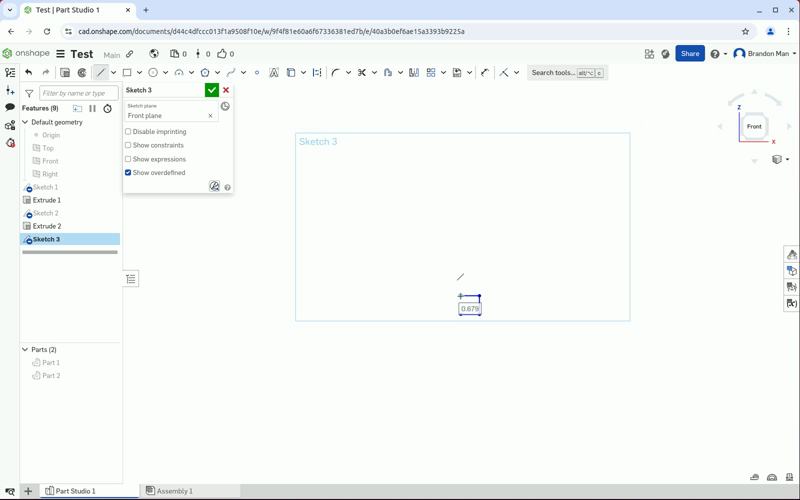
scroll(-6)
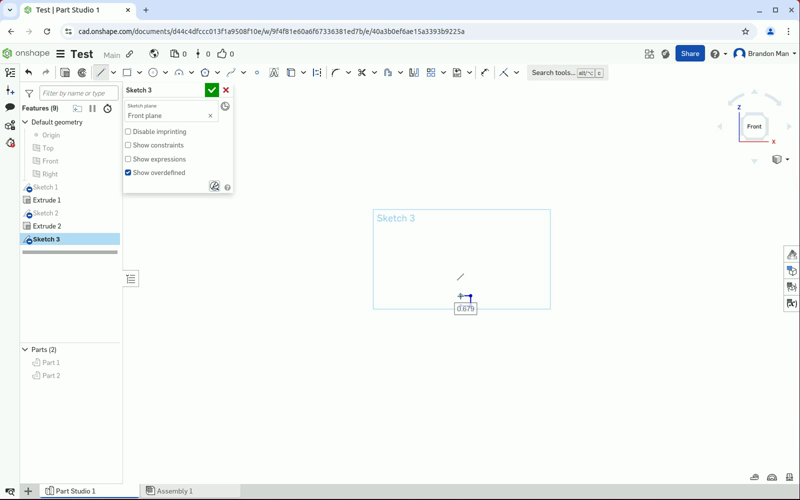
scroll(-6)
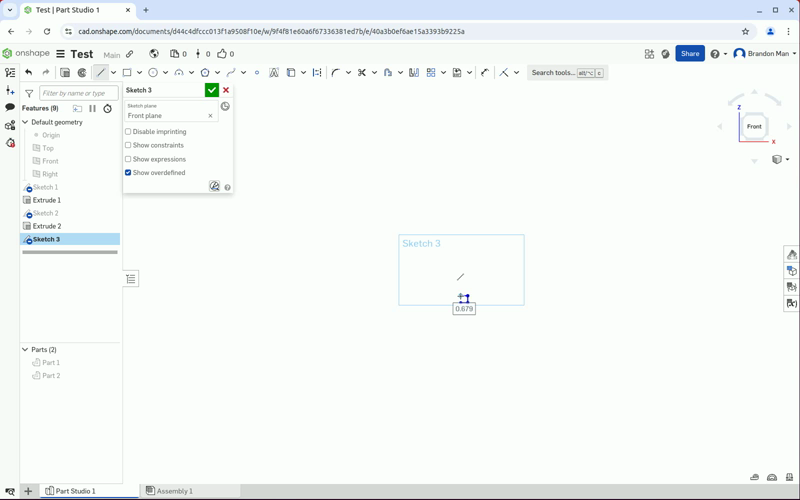
scroll(-6)
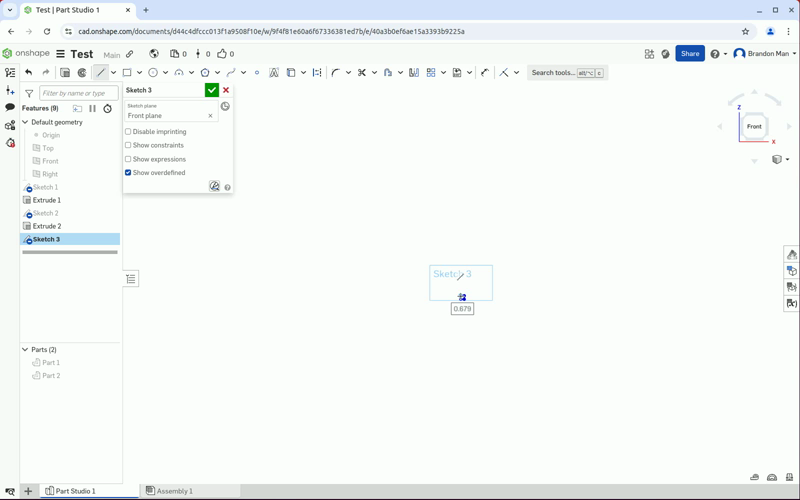
key_up(shift)
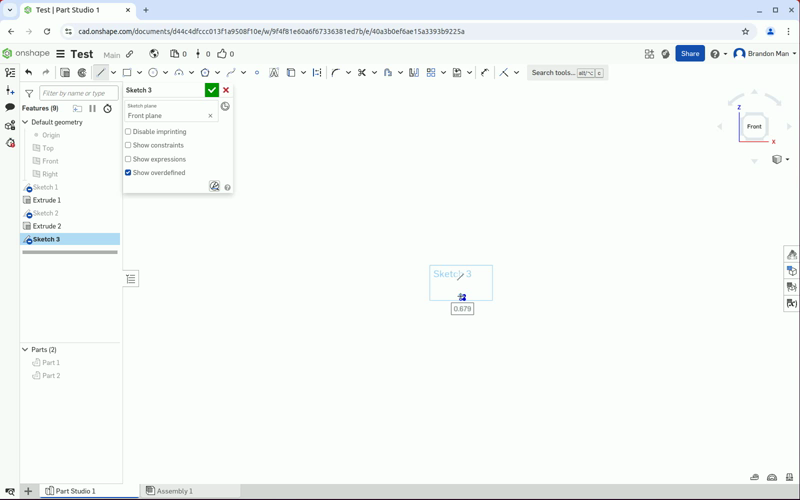
mouse_move(490, 295)
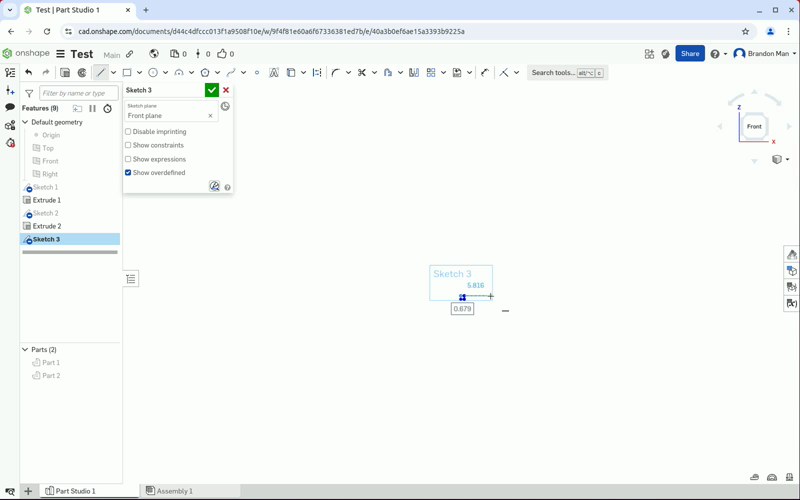
key_down(shift)
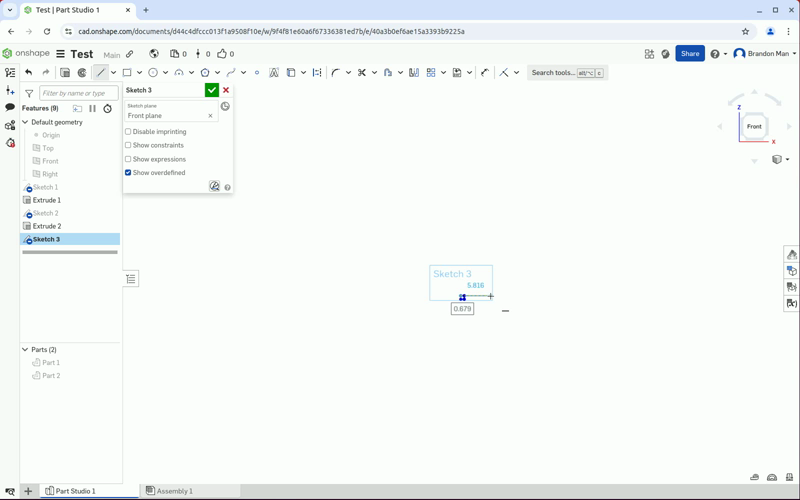
mouse_move(460, 299)
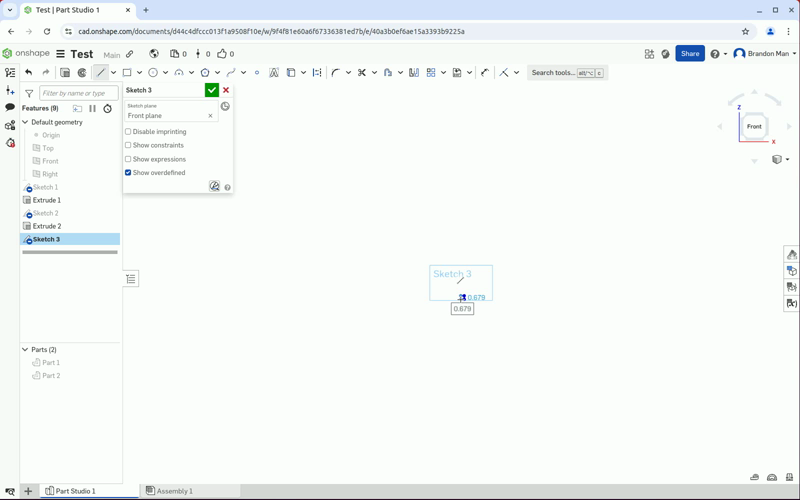
scroll(6)
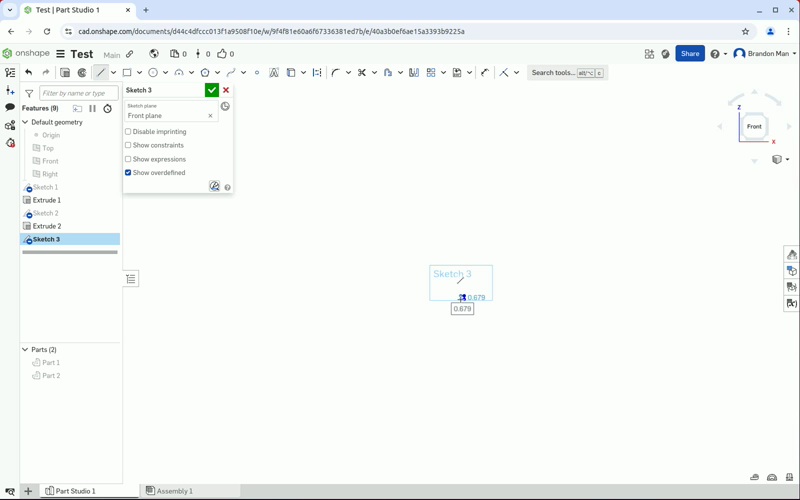
scroll(6)
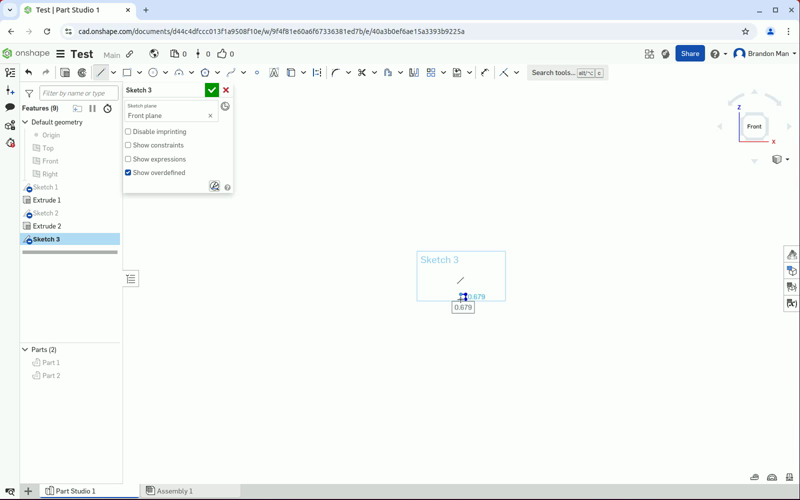
scroll(6)
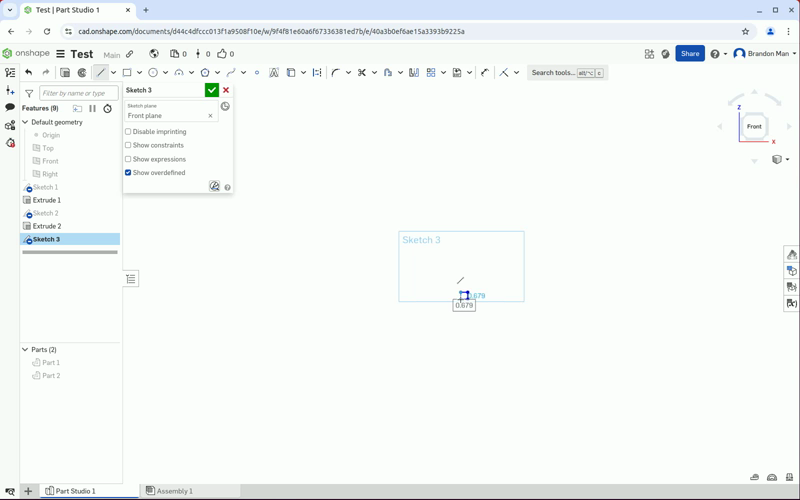
scroll(6)
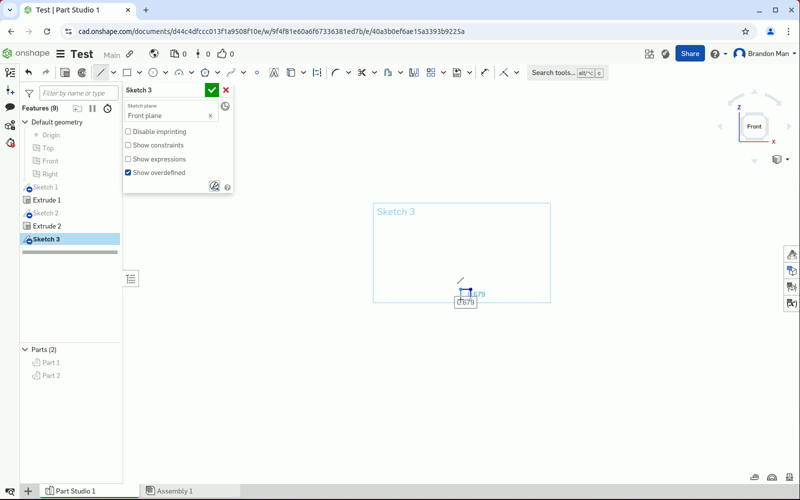
scroll(6)
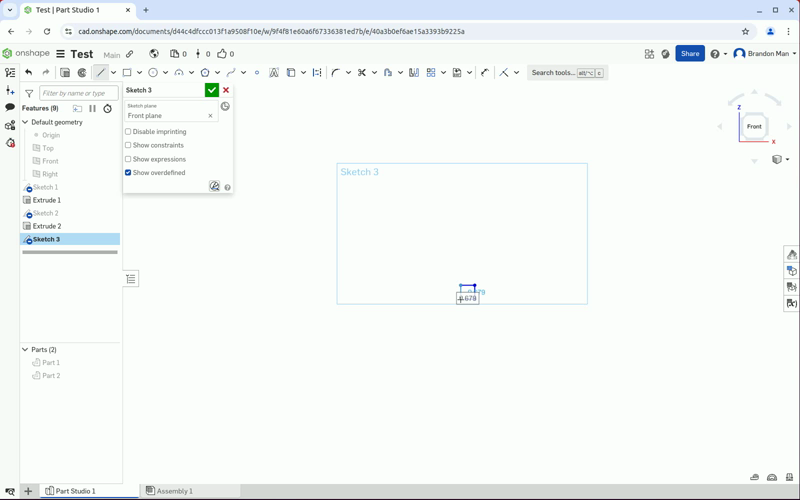
scroll(6)
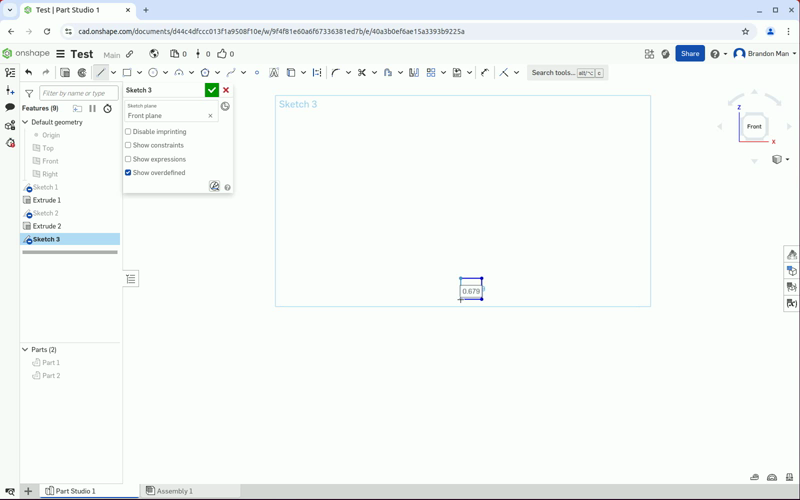
scroll(6)
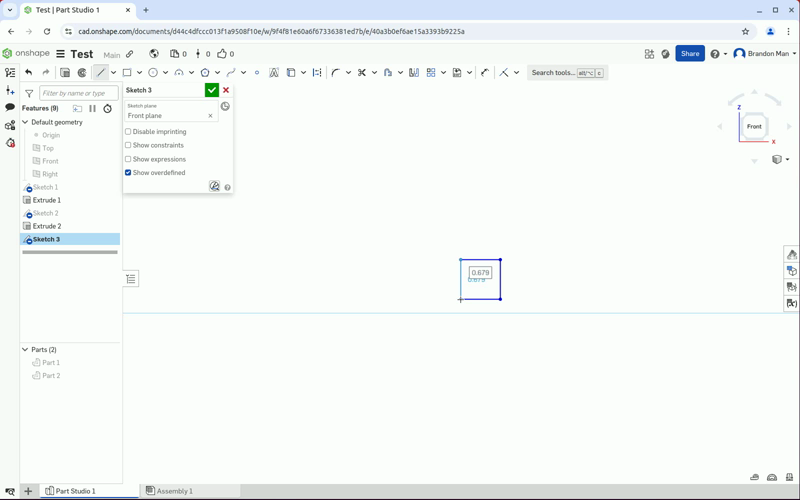
key_up(shift)
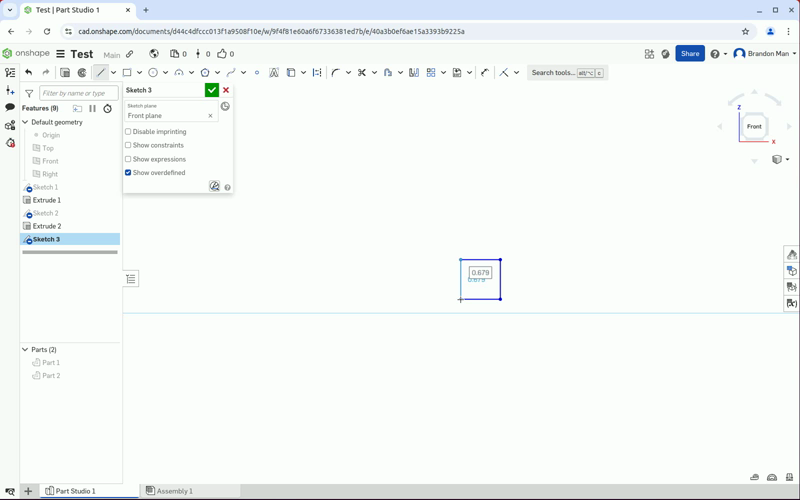
click(460, 299)
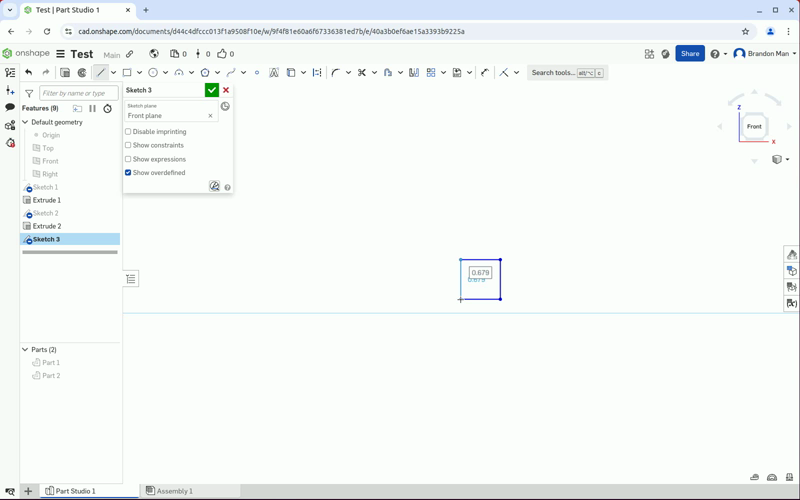
scroll(-6)
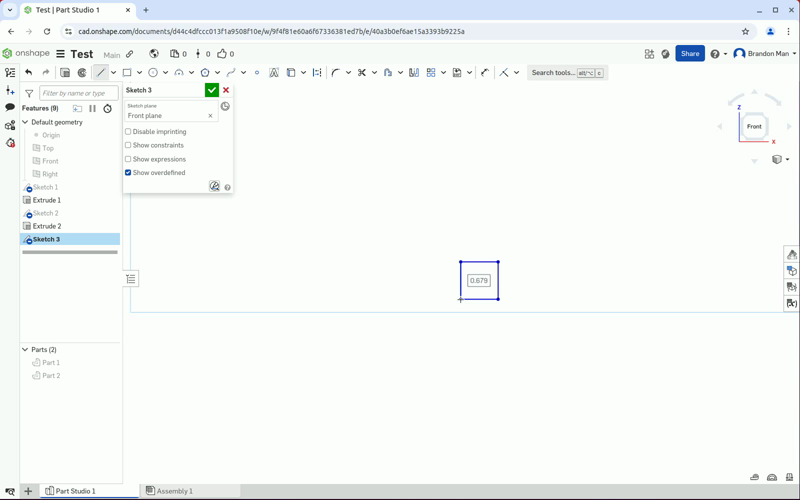
scroll(-6)
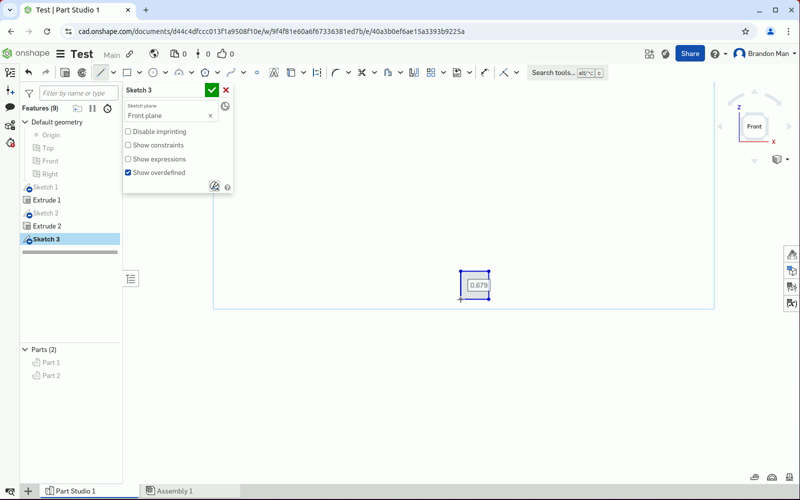
scroll(-6)
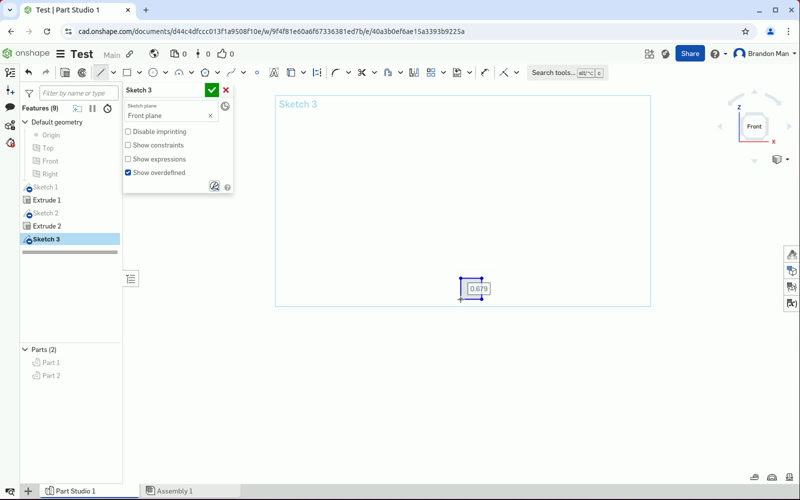
scroll(-6)
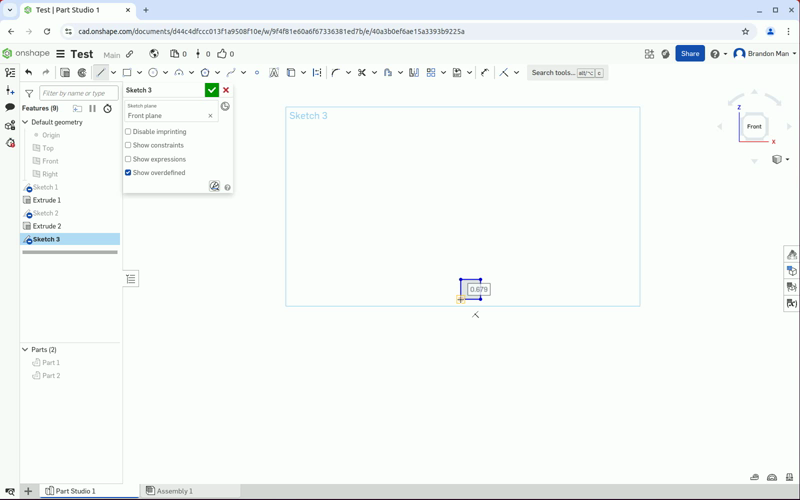
scroll(-6)
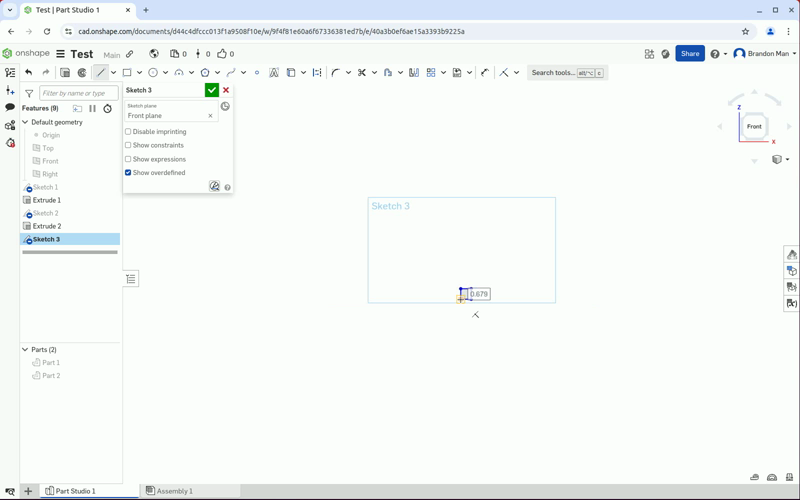
scroll(-6)
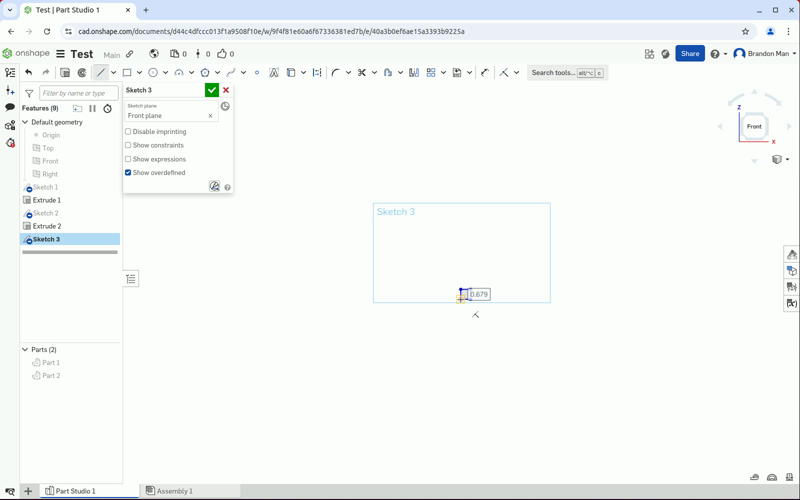
scroll(-6)
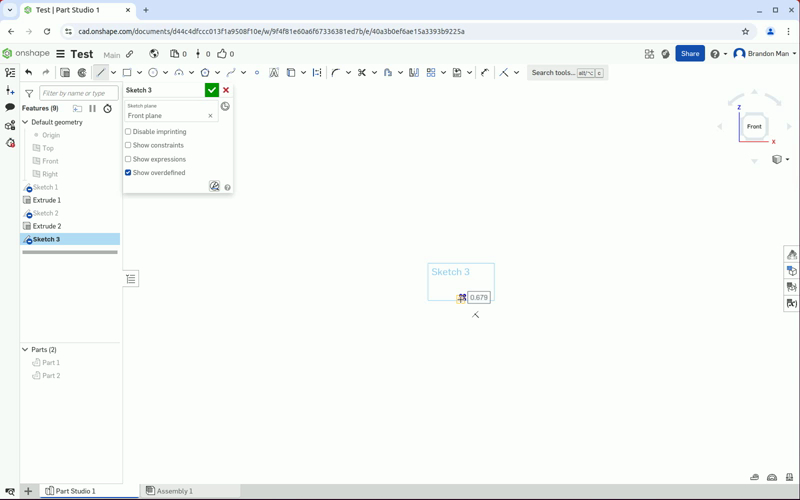
key(esc)
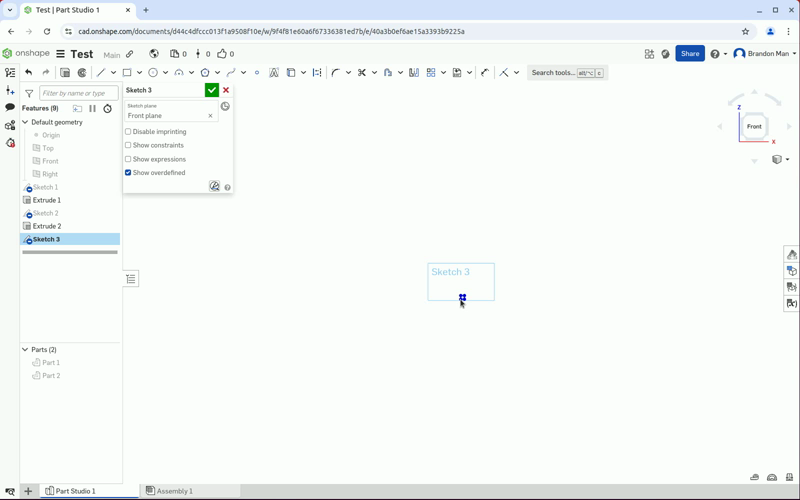
key(l)
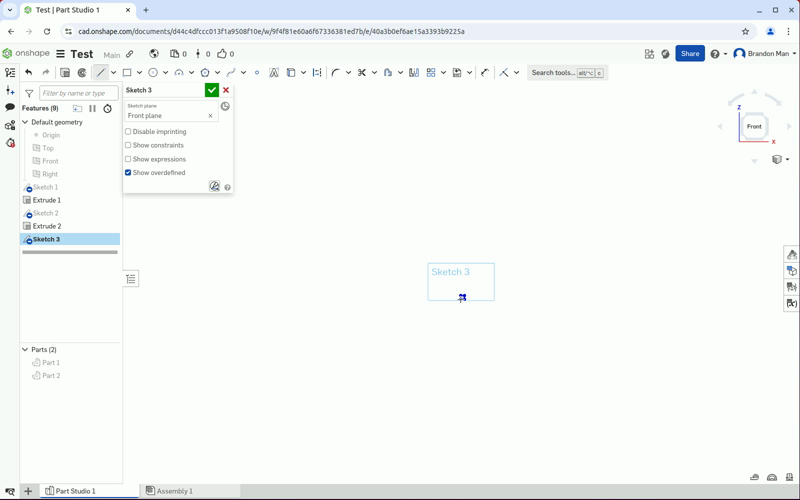
key_down(shift)
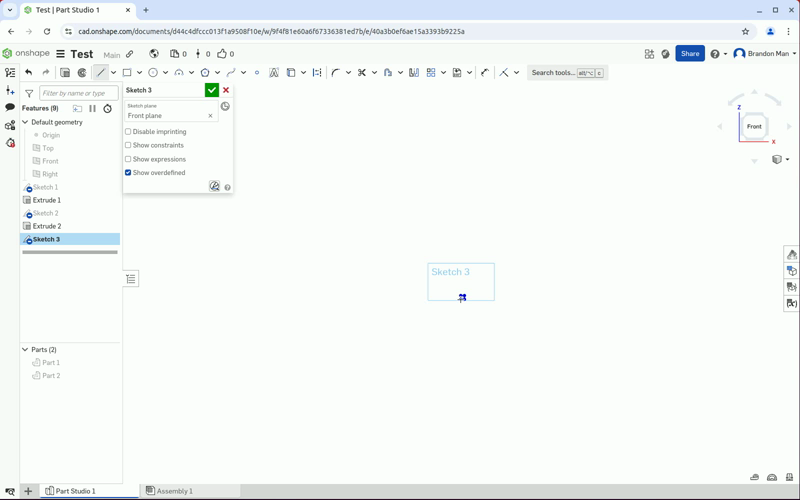
mouse_move(461, 299)
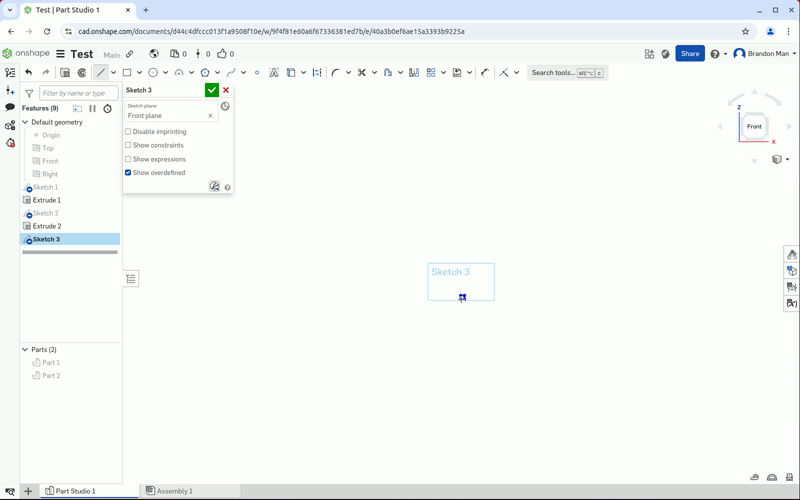
scroll(6)
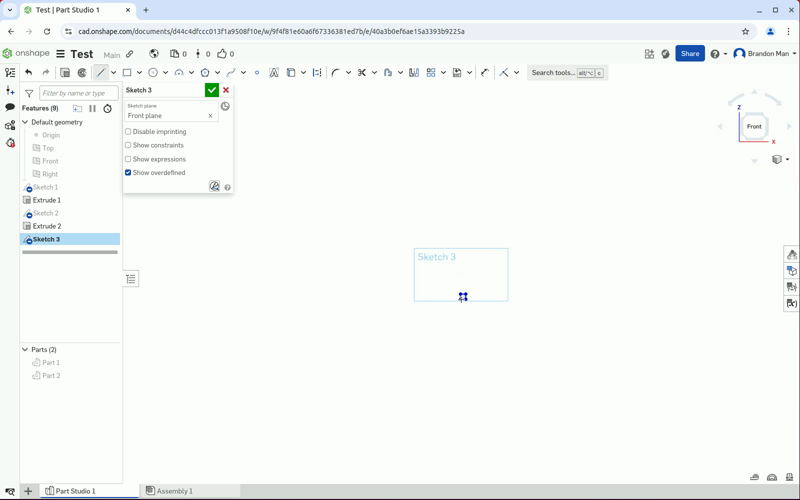
scroll(6)
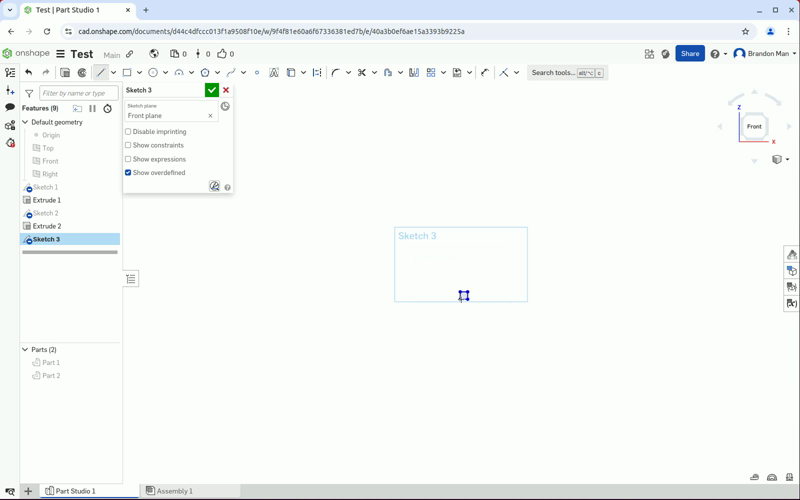
scroll(6)
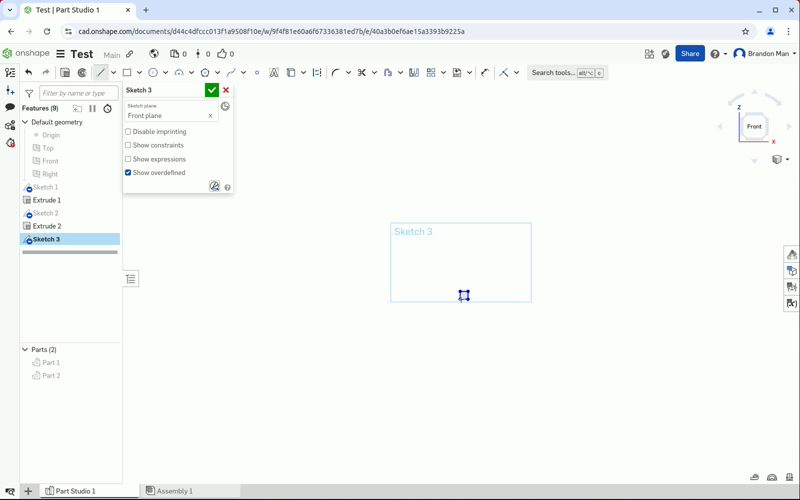
scroll(6)
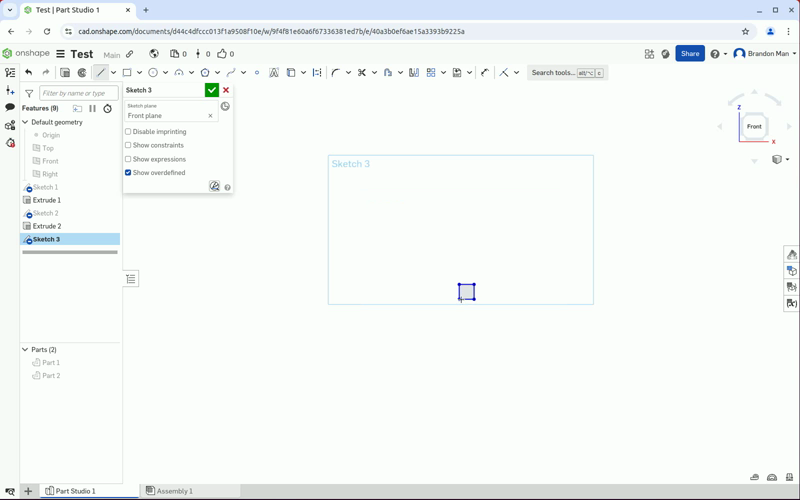
scroll(6)
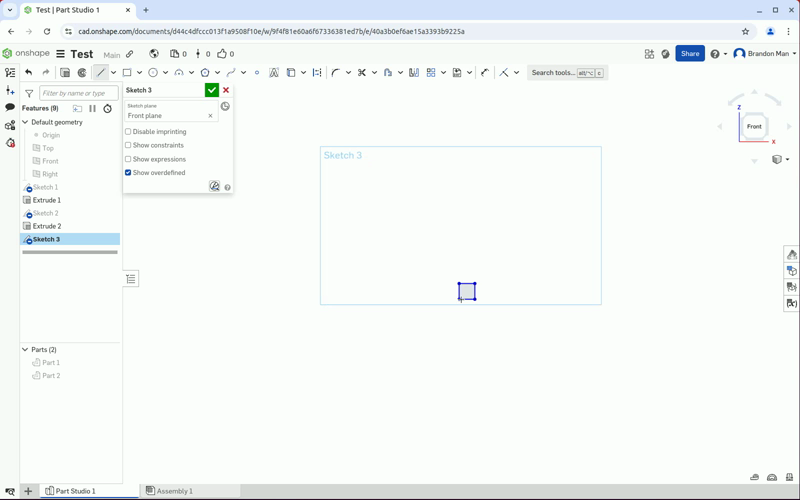
scroll(6)
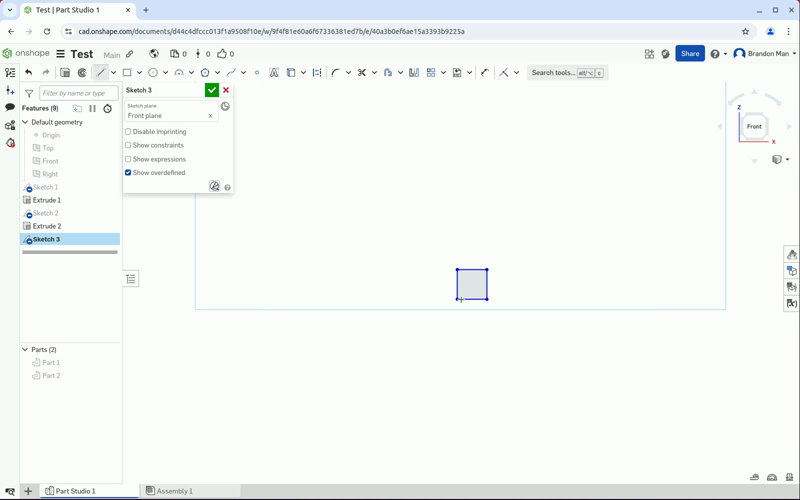
scroll(6)
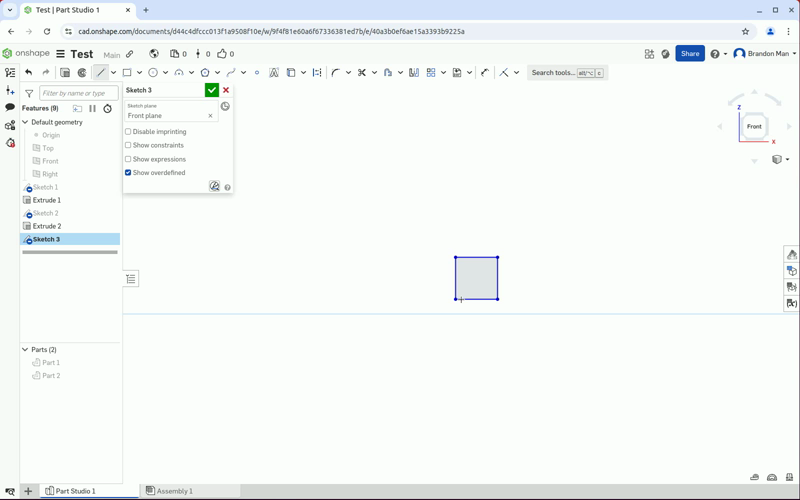
click(461, 299)
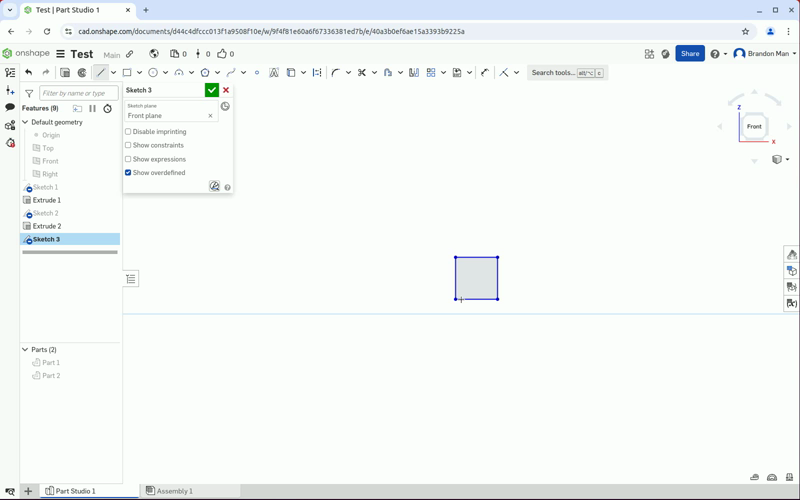
scroll(-6)
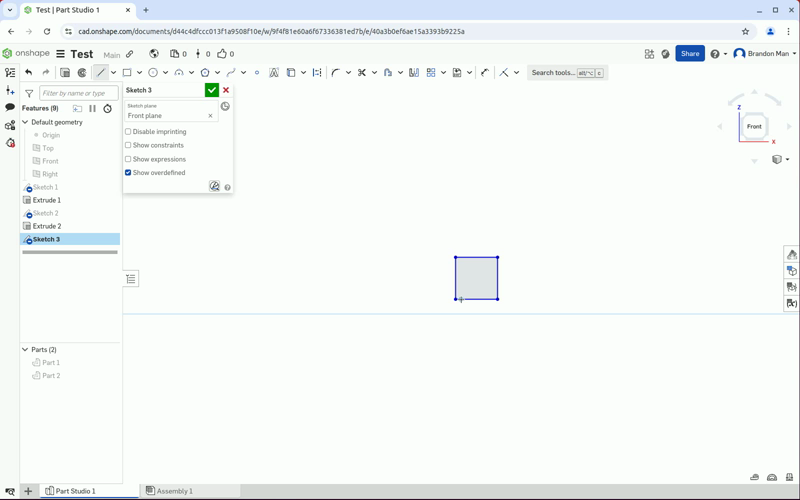
scroll(-6)
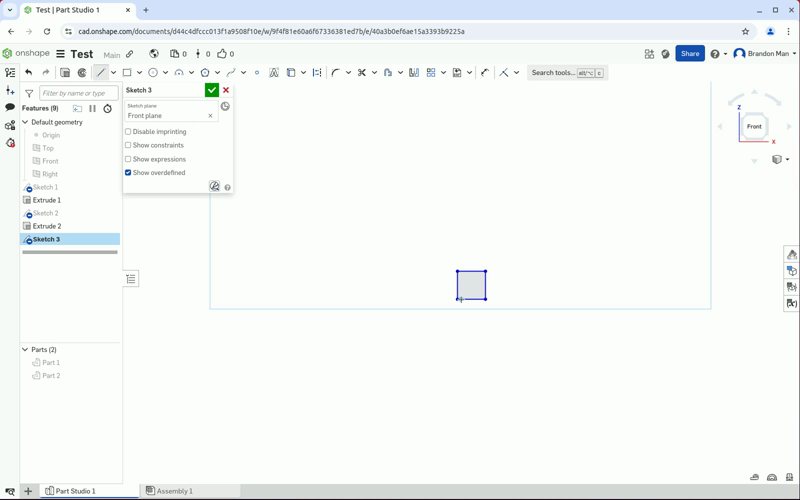
scroll(-6)
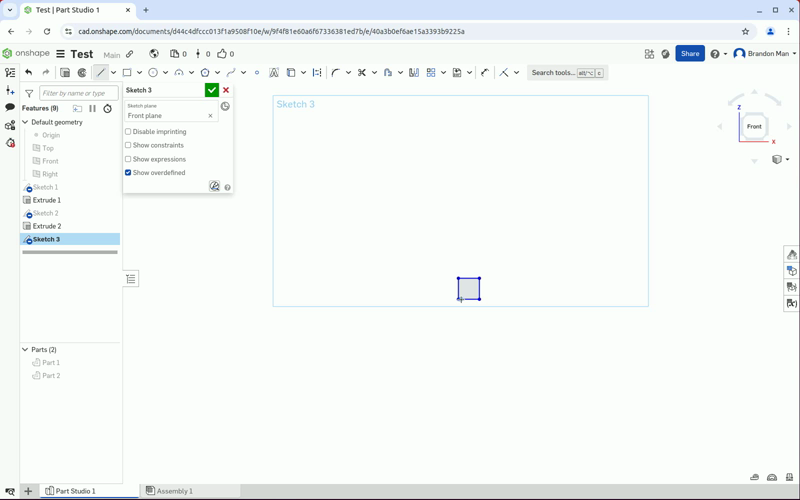
scroll(-6)
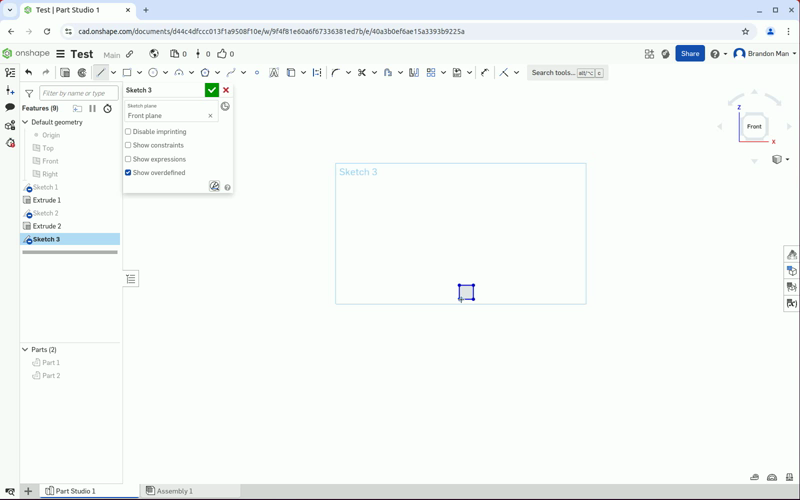
scroll(-6)
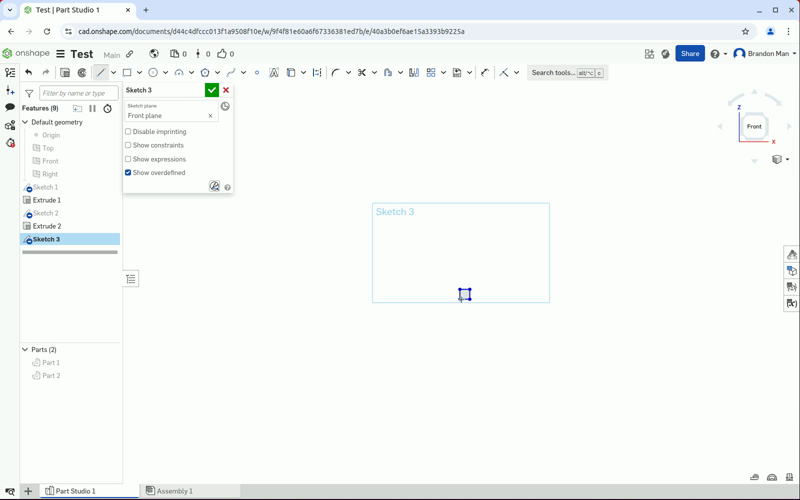
scroll(-6)
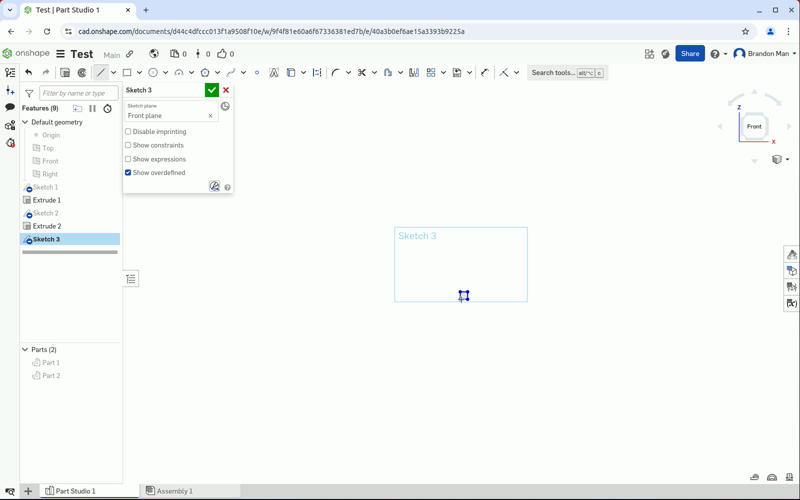
scroll(-6)
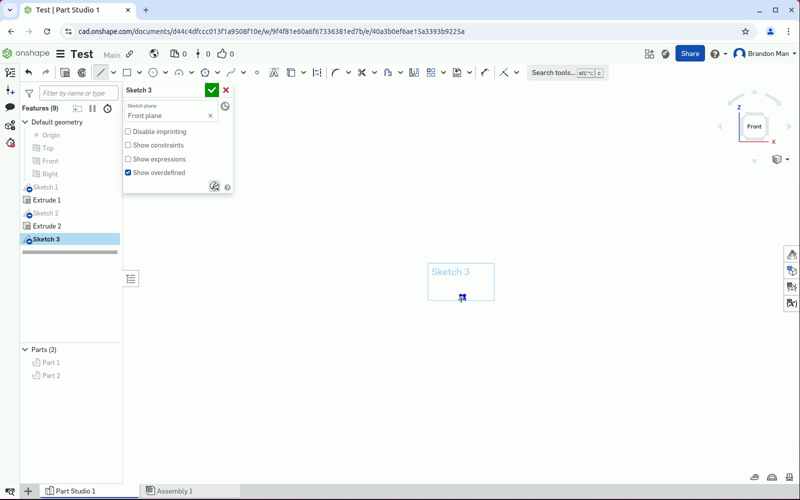
key_up(shift)
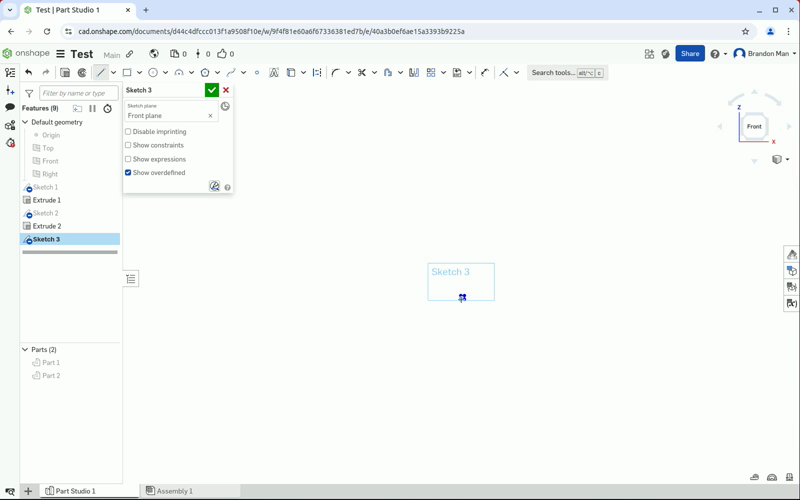
key_down(shift)
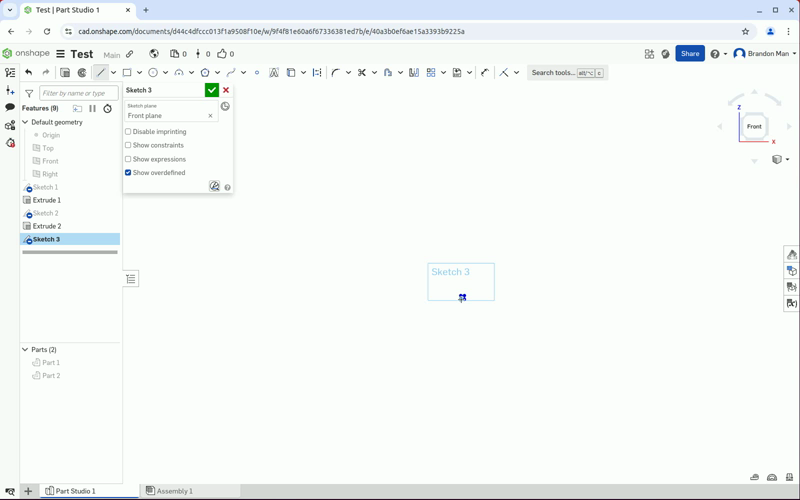
mouse_move(491, 299)
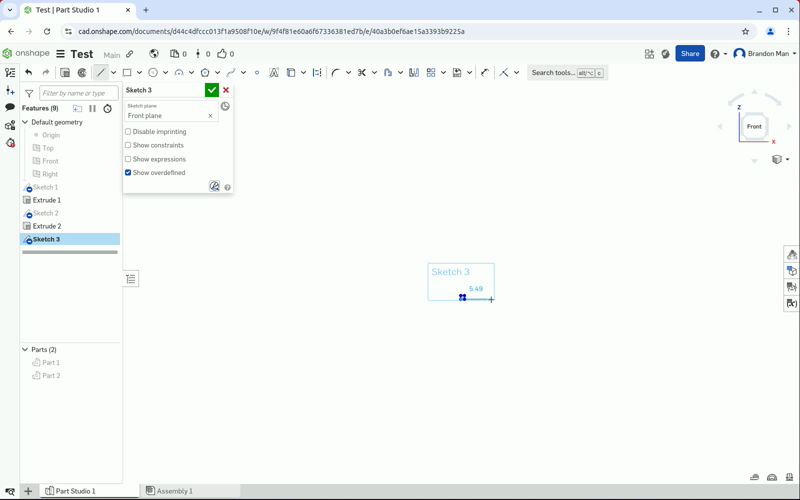
mouse_move(464, 299)
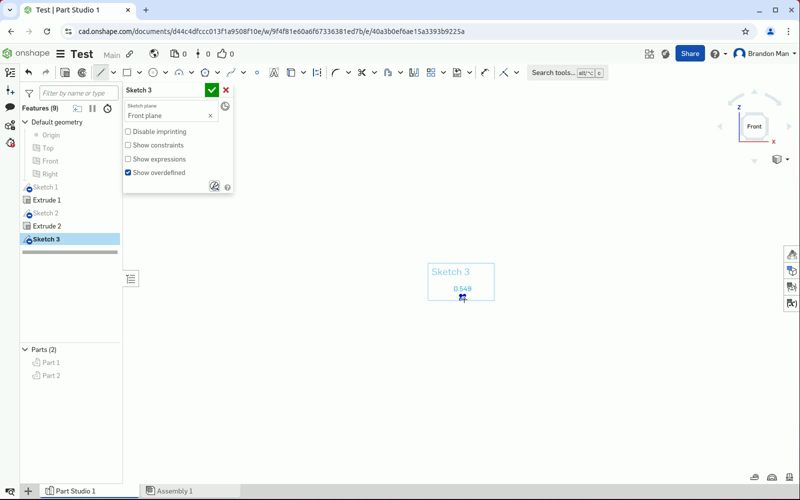
scroll(6)
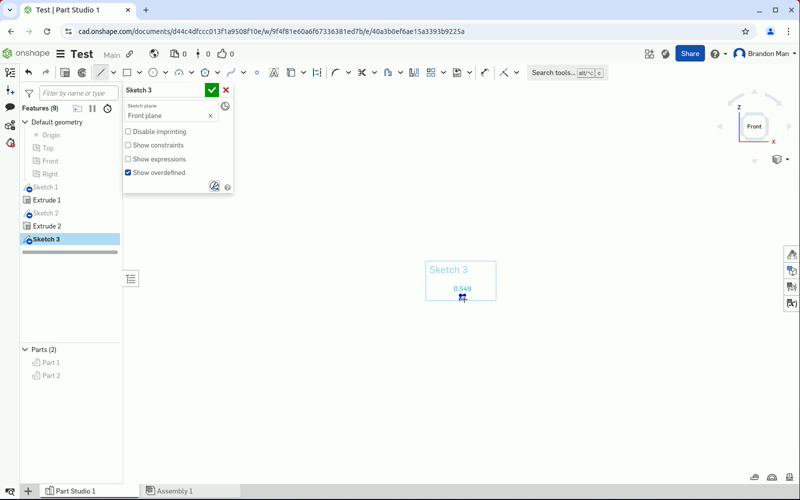
scroll(6)
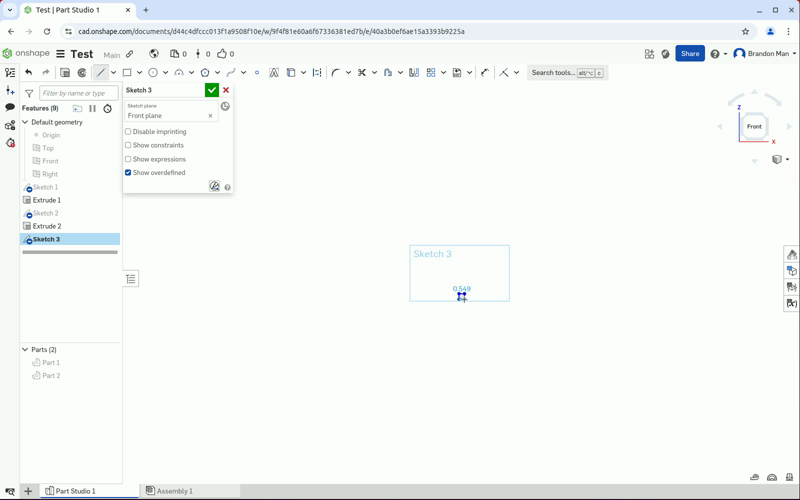
scroll(6)
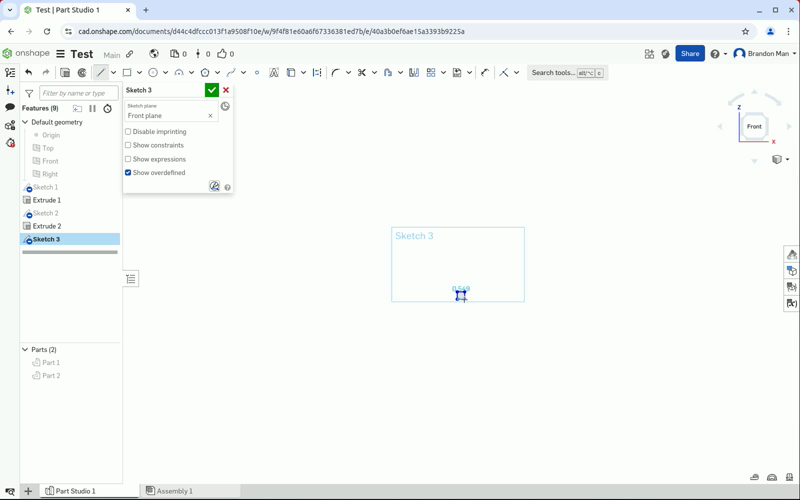
scroll(6)
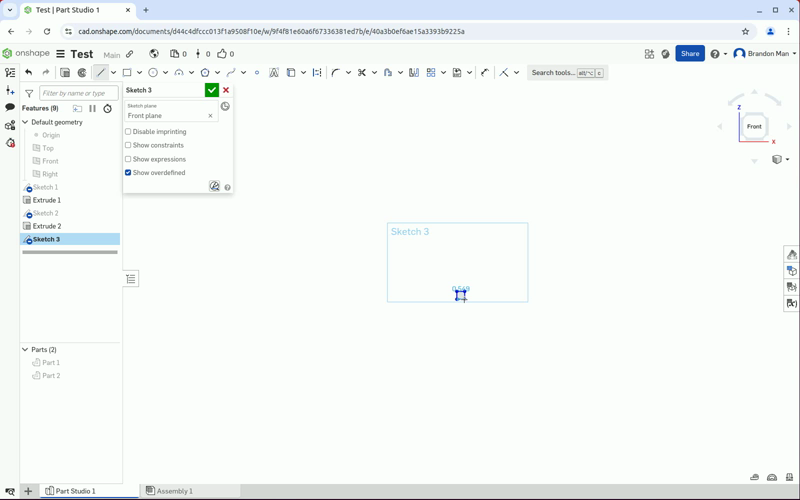
scroll(6)
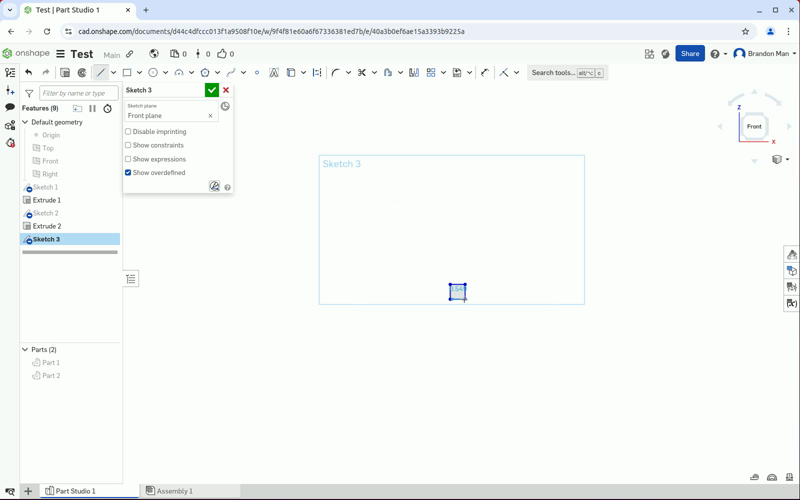
scroll(6)
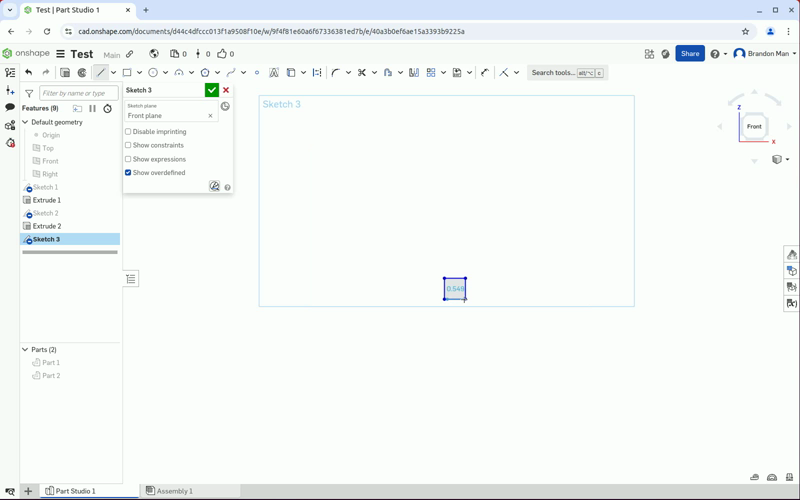
scroll(6)
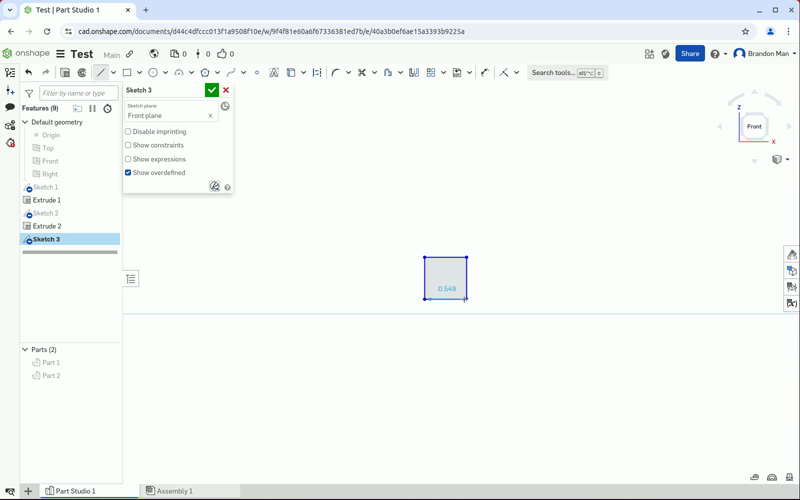
click(464, 299)
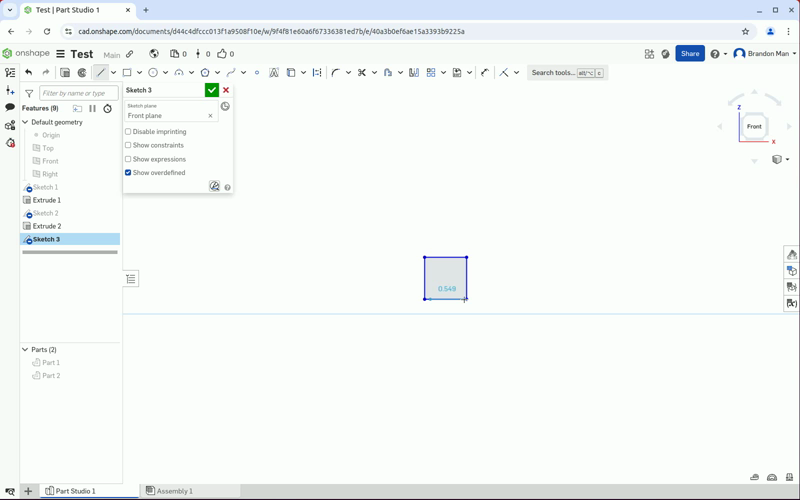
scroll(-6)
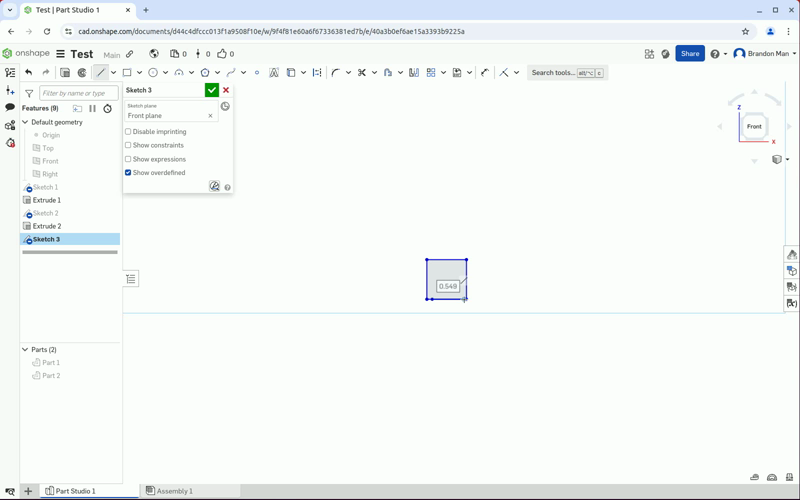
scroll(-6)
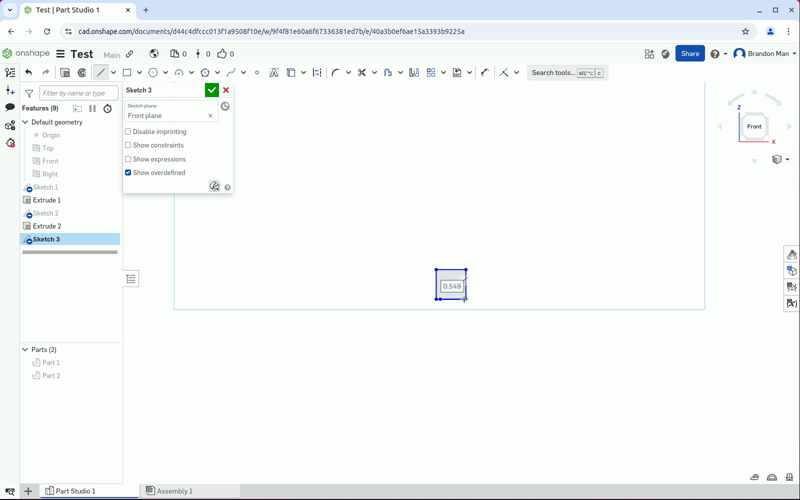
scroll(-6)
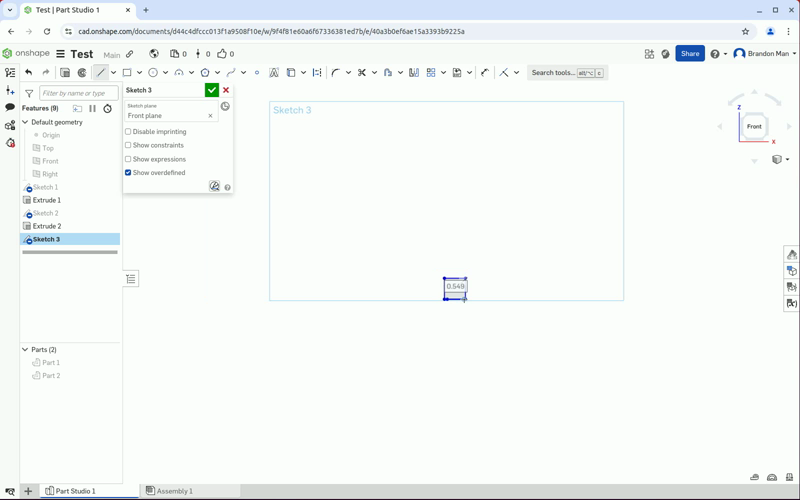
scroll(-6)
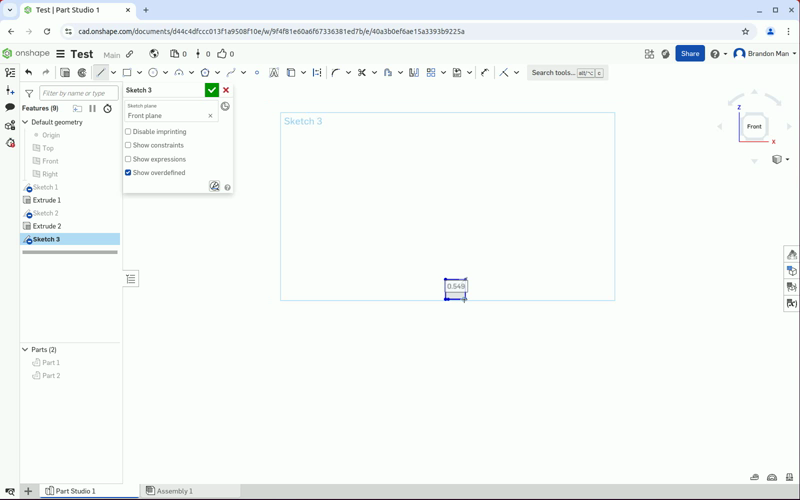
scroll(-6)
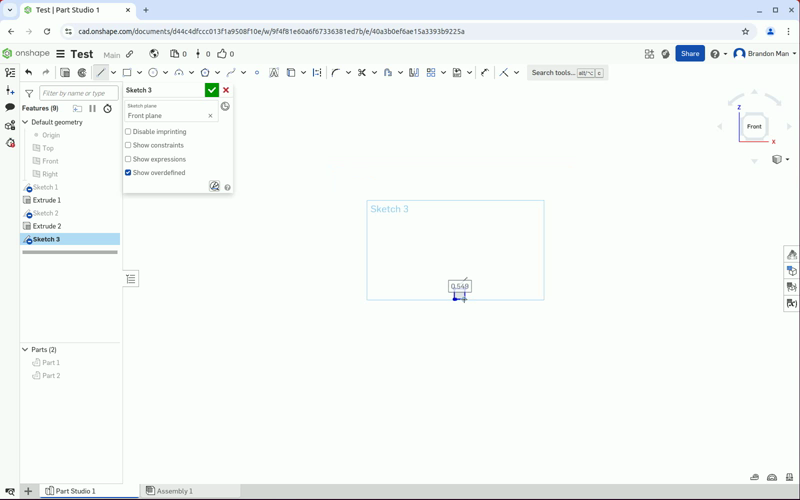
scroll(-6)
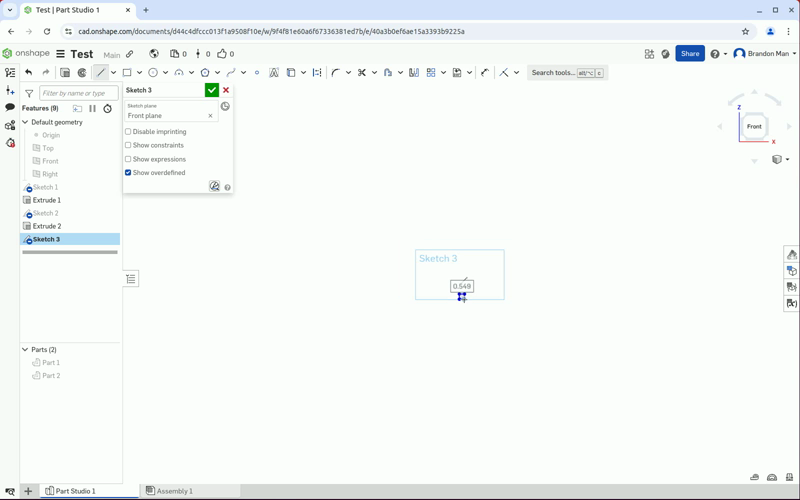
scroll(-6)
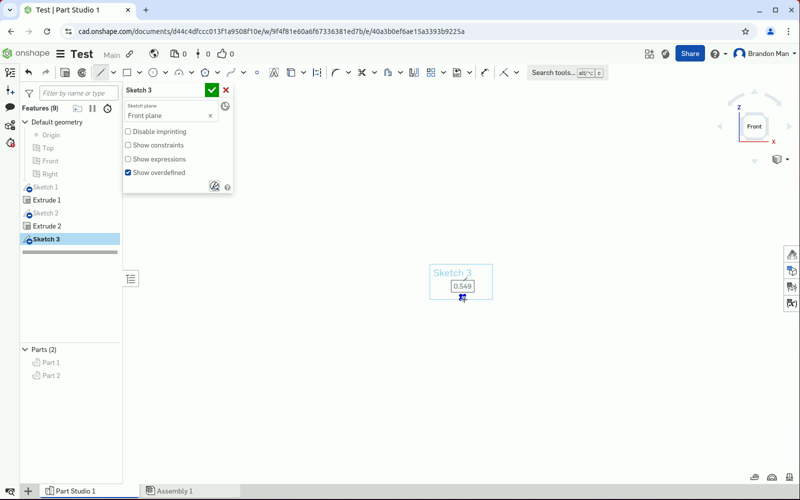
key_up(shift)
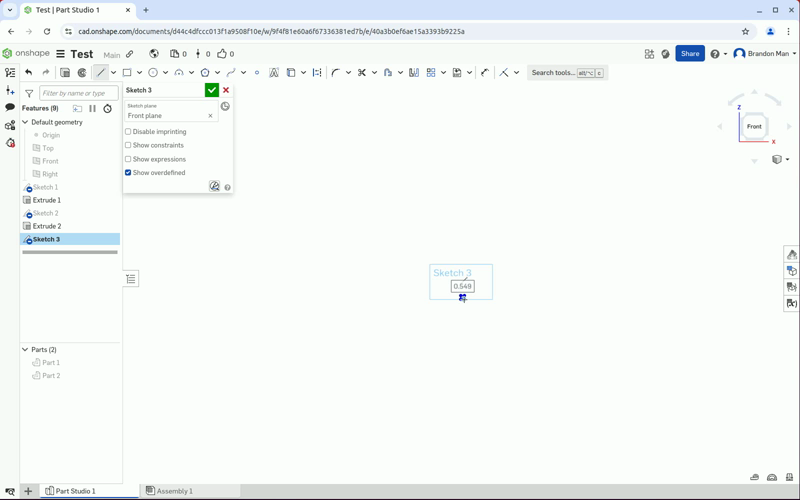
key_down(shift)
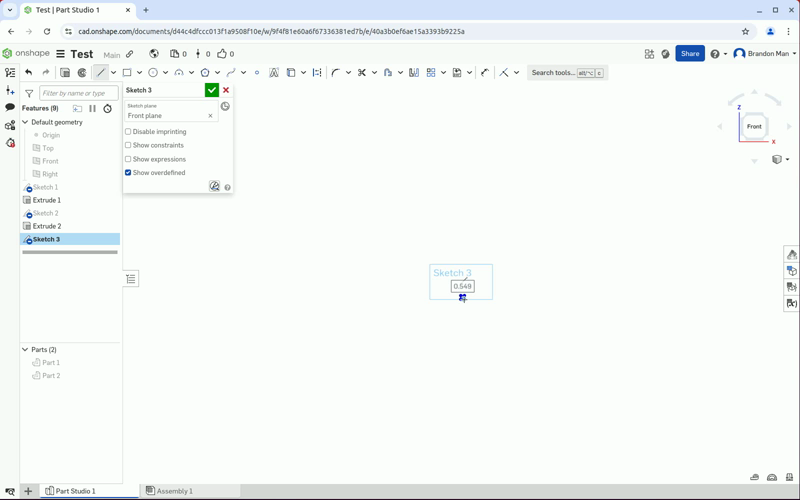
mouse_move(494, 299)
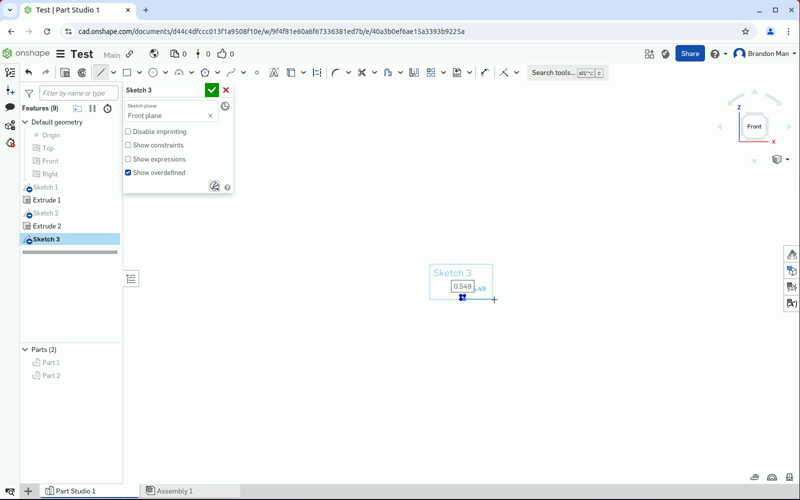
mouse_move(464, 296)
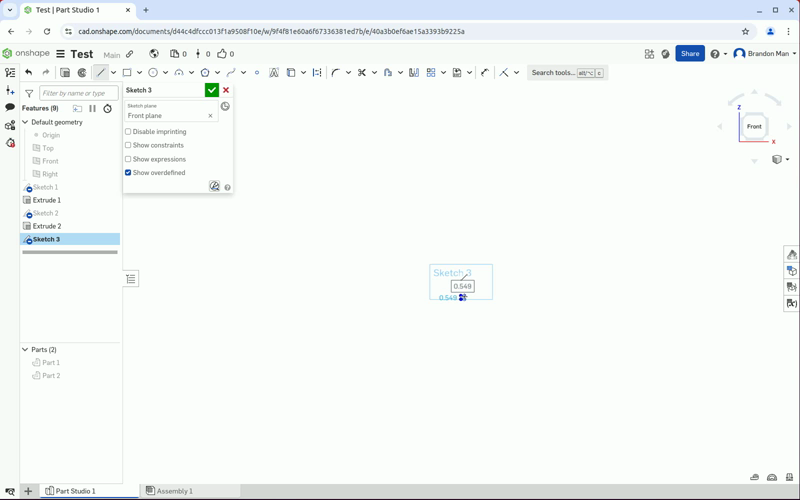
scroll(6)
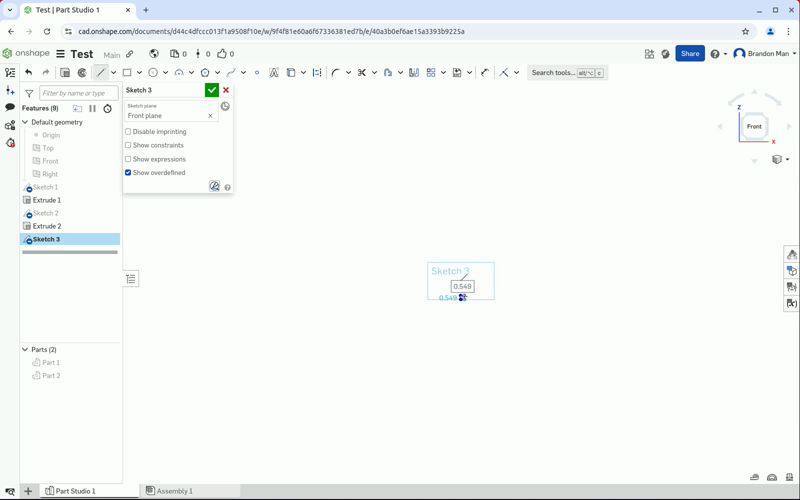
scroll(6)
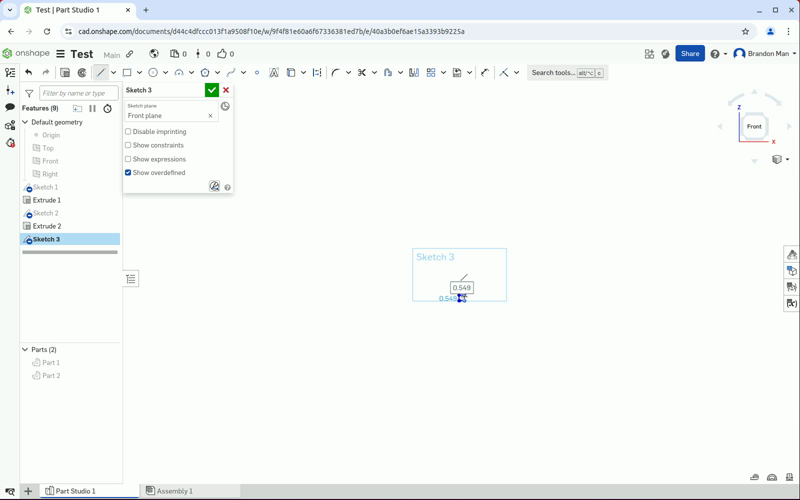
scroll(6)
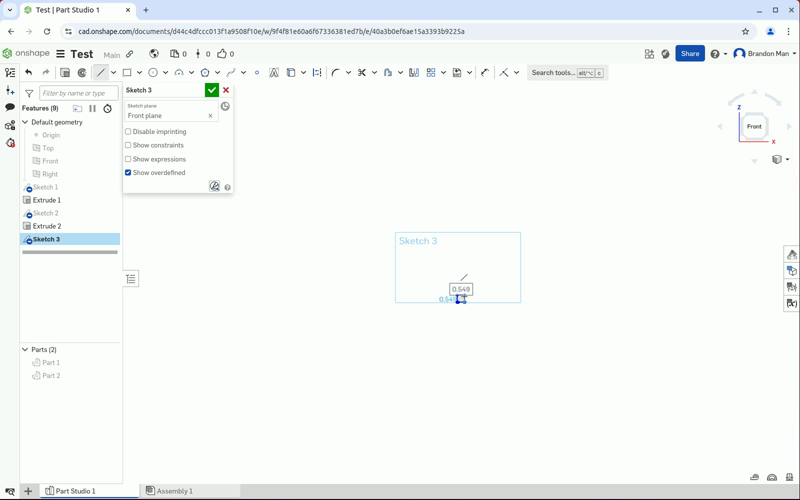
scroll(6)
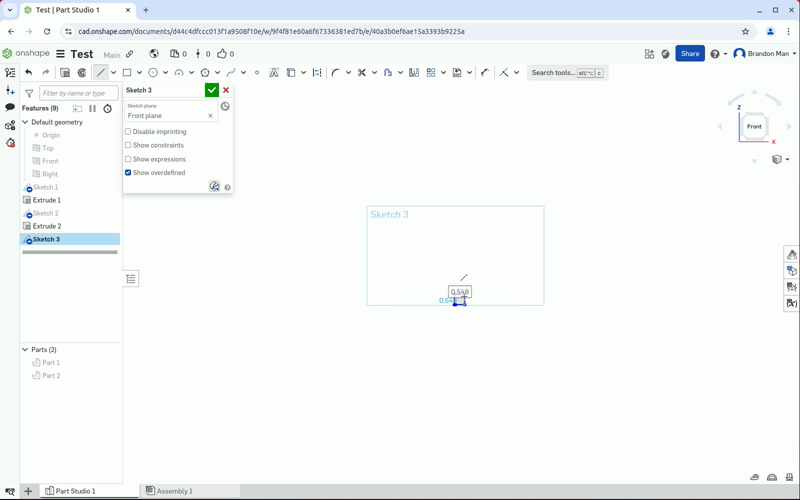
scroll(6)
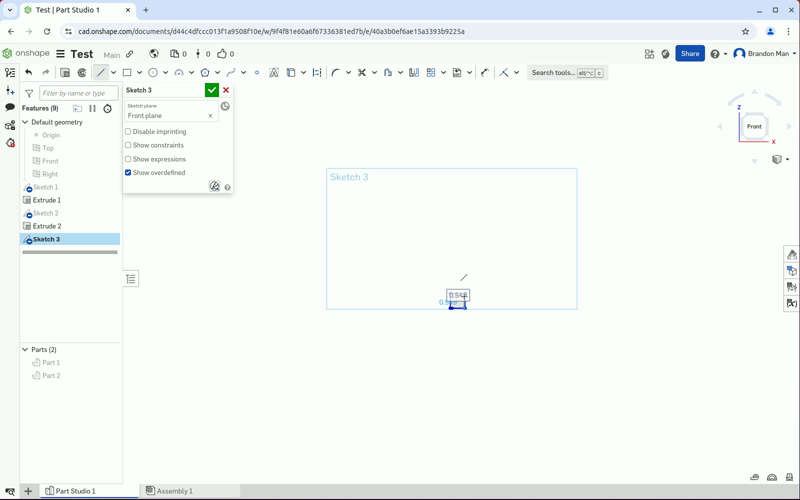
scroll(6)
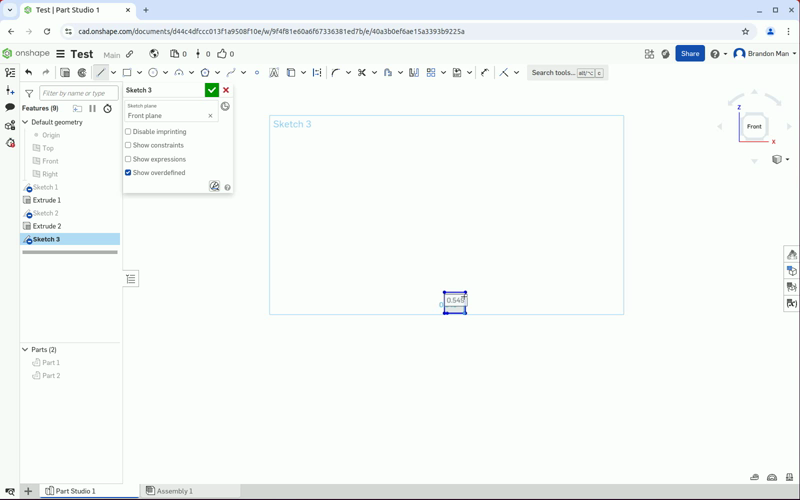
scroll(6)
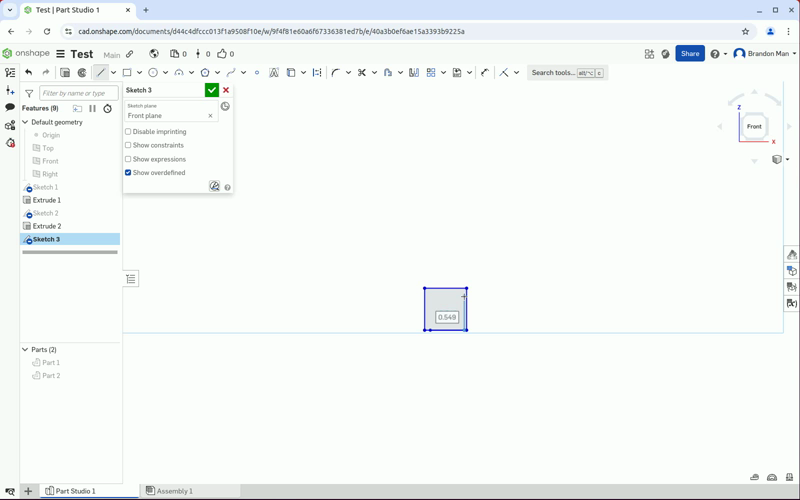
click(464, 296)
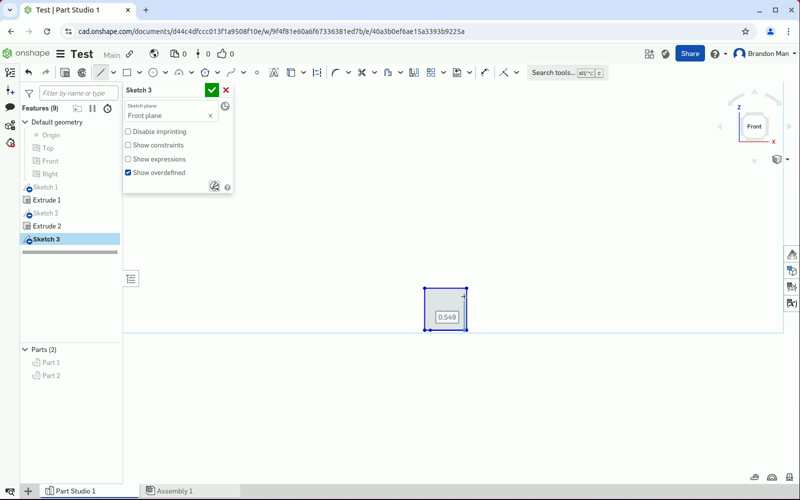
scroll(-6)
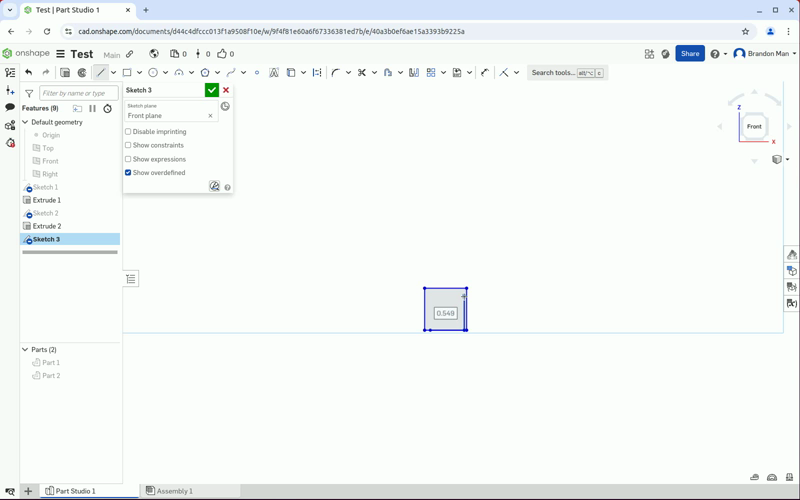
scroll(-6)
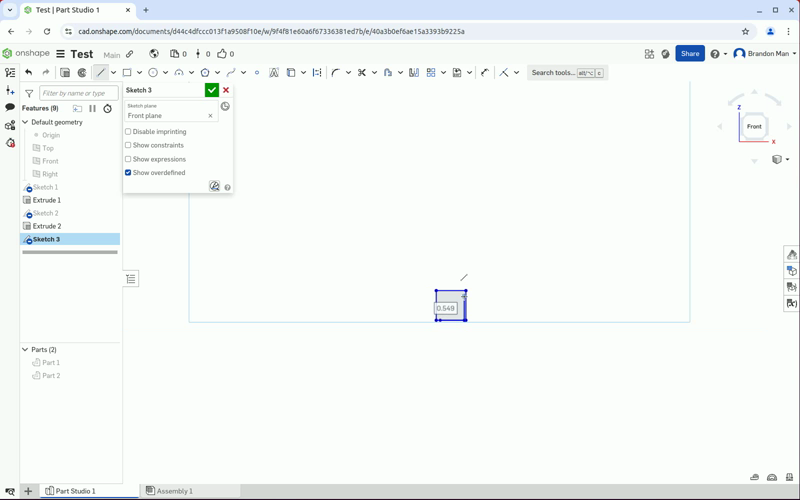
scroll(-6)
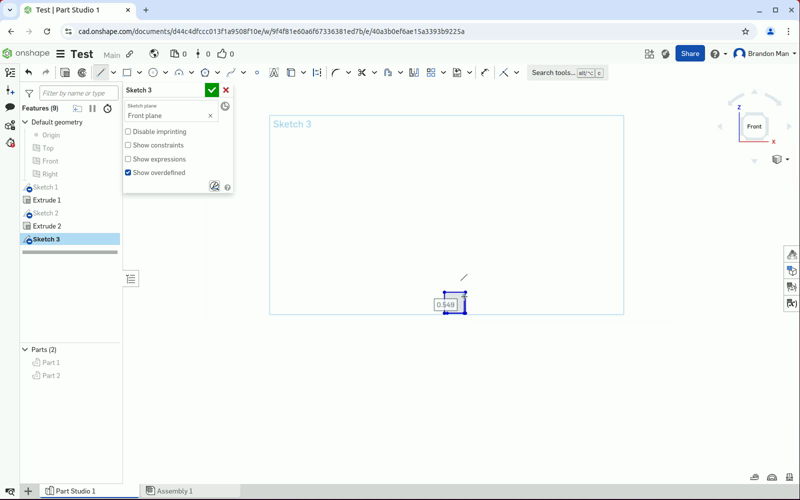
scroll(-6)
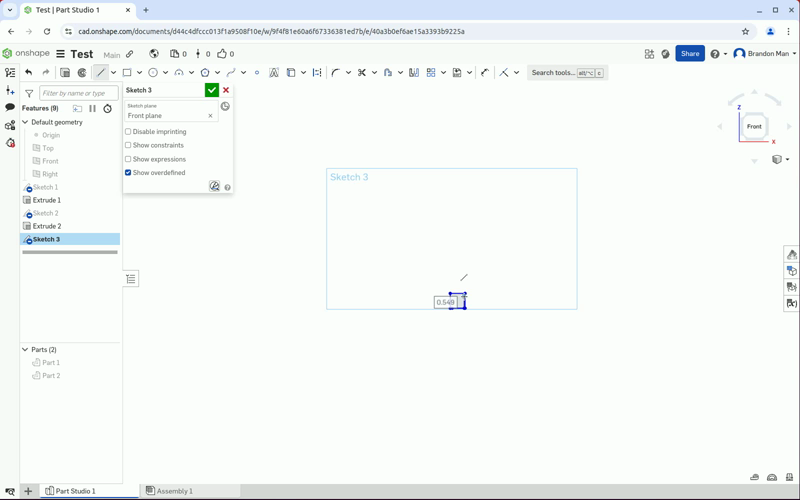
scroll(-6)
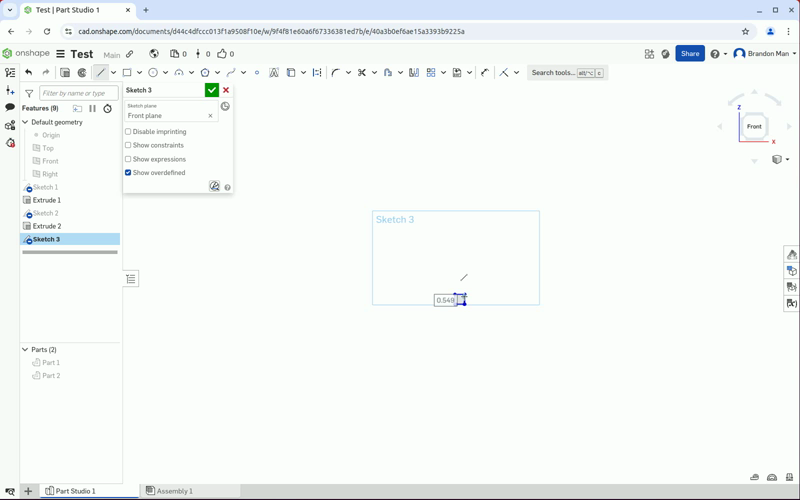
scroll(-6)
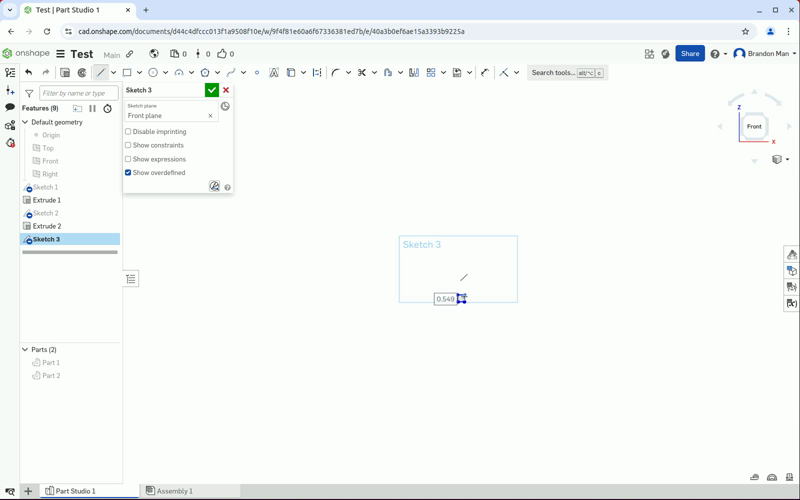
scroll(-6)
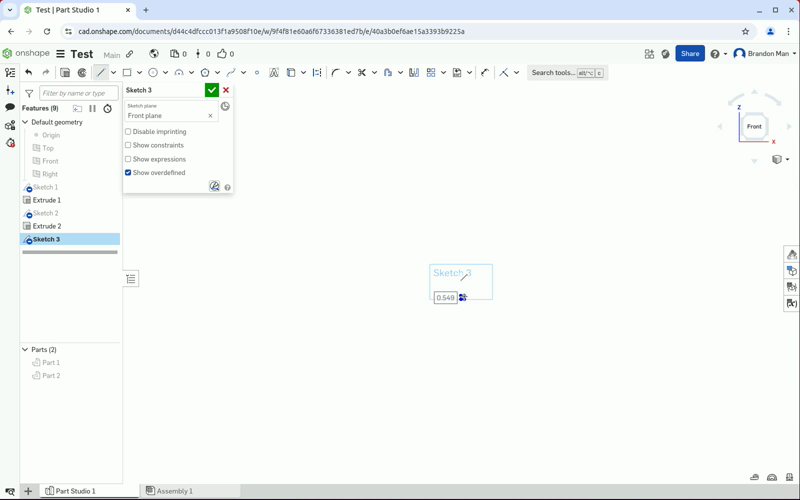
key_up(shift)
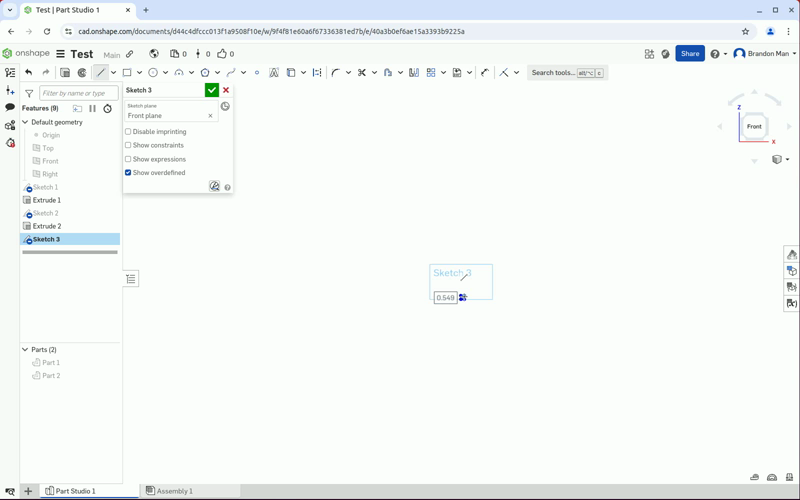
key_down(shift)
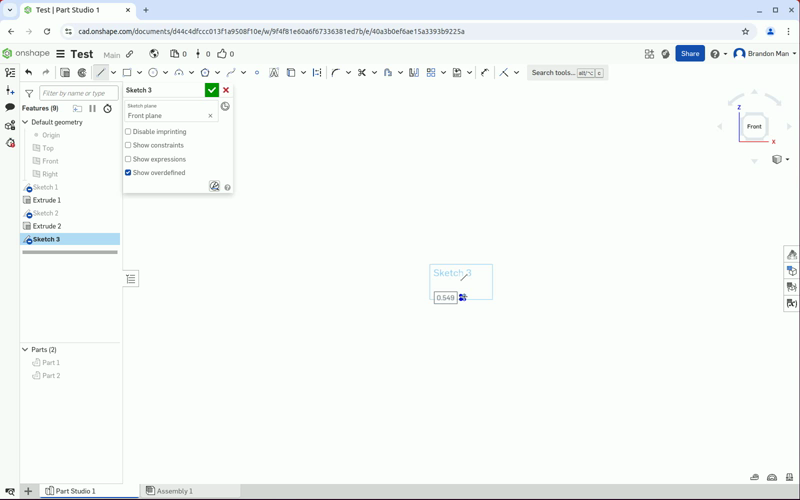
mouse_move(494, 296)
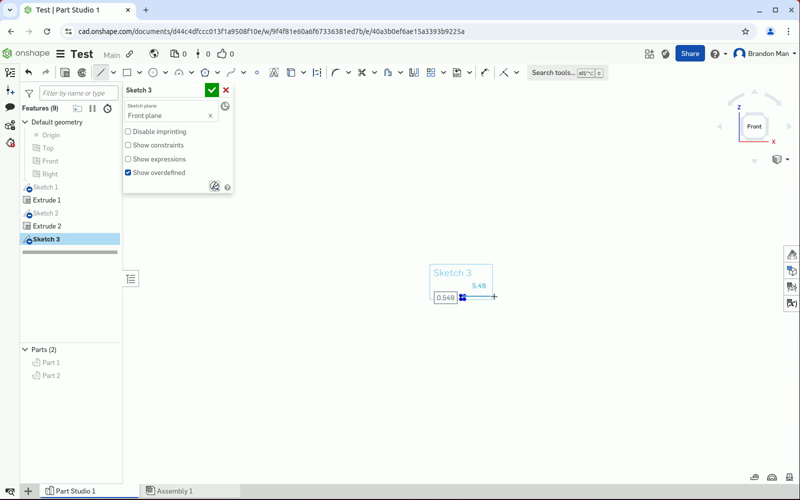
mouse_move(461, 296)
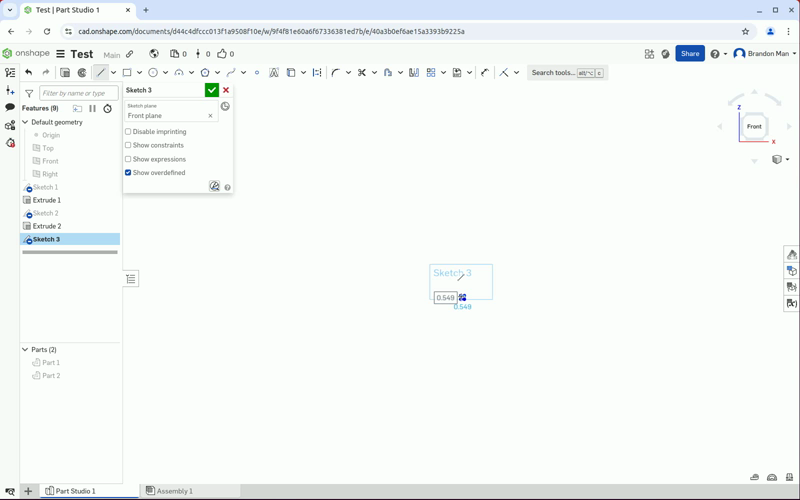
scroll(6)
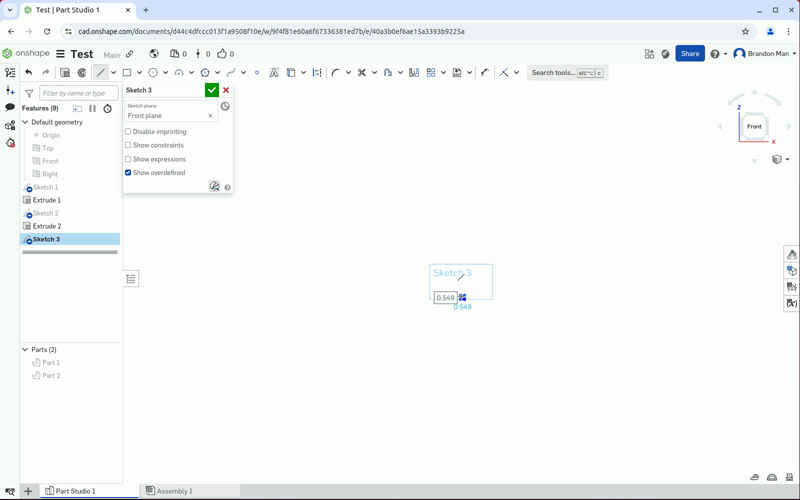
scroll(6)
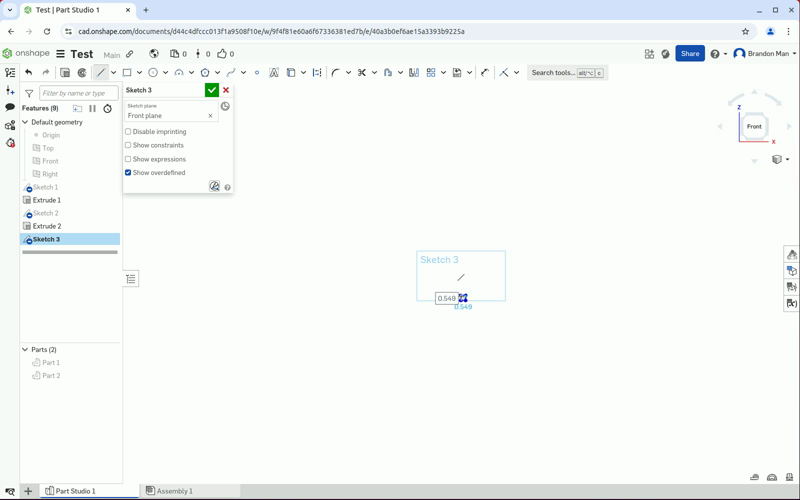
scroll(6)
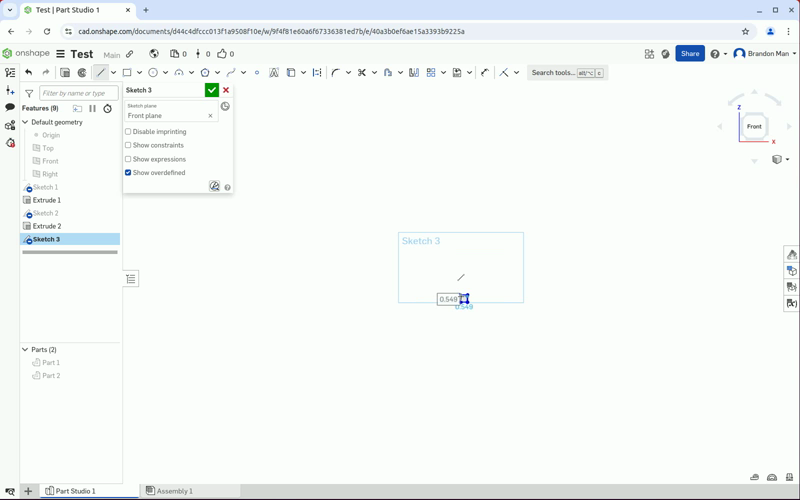
scroll(6)
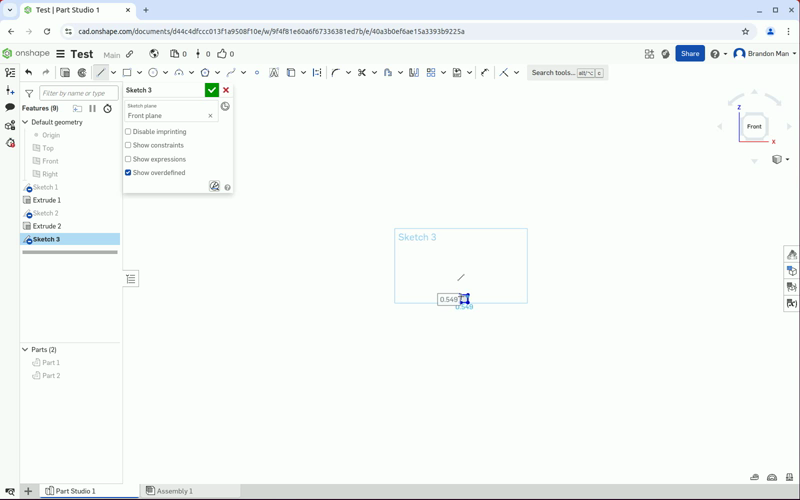
scroll(6)
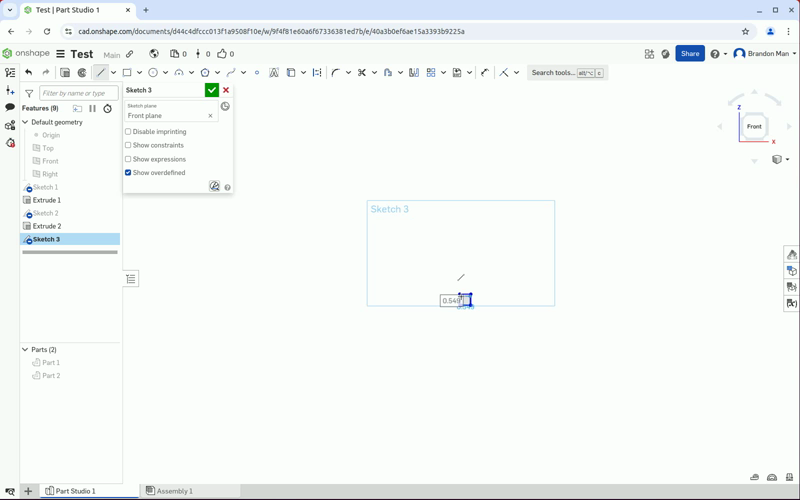
scroll(6)
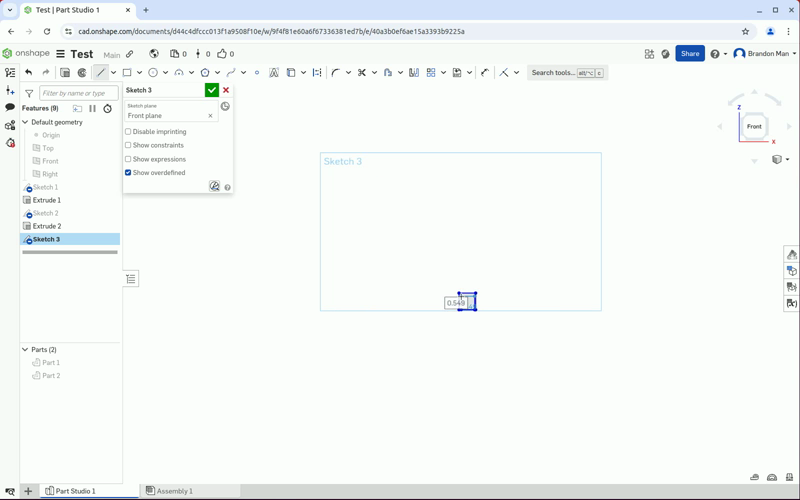
scroll(6)
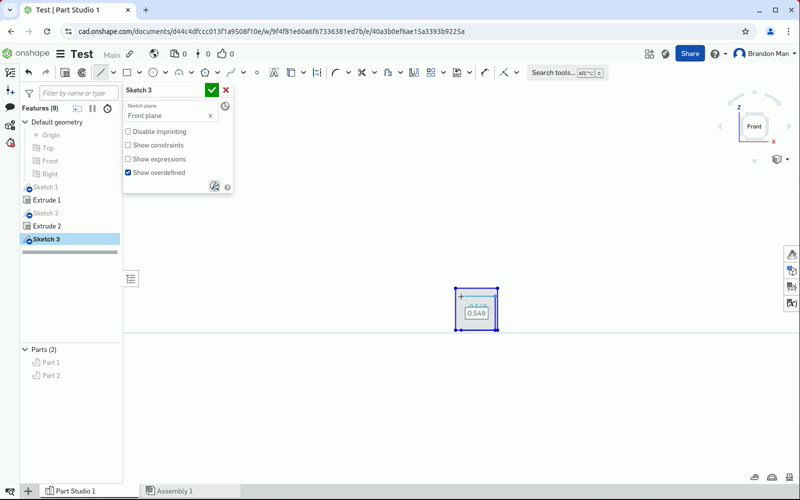
click(461, 296)
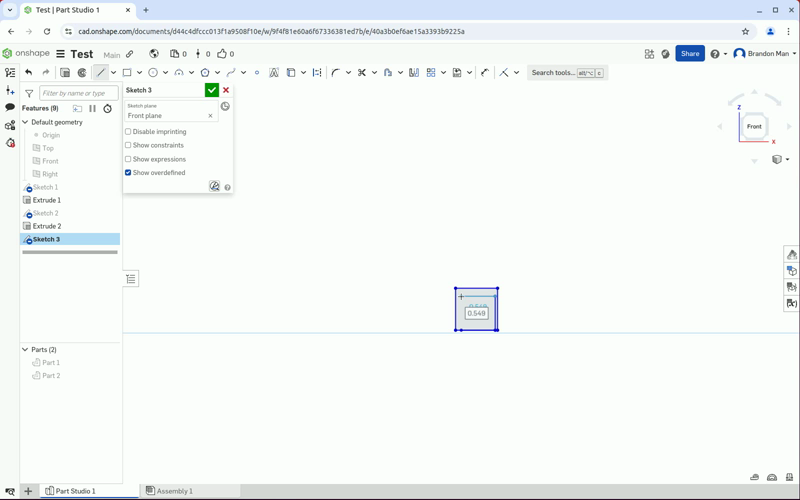
scroll(-6)
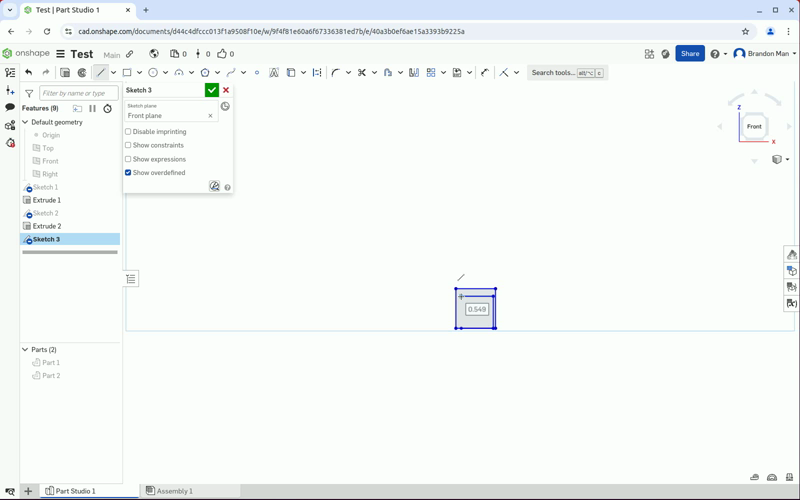
scroll(-6)
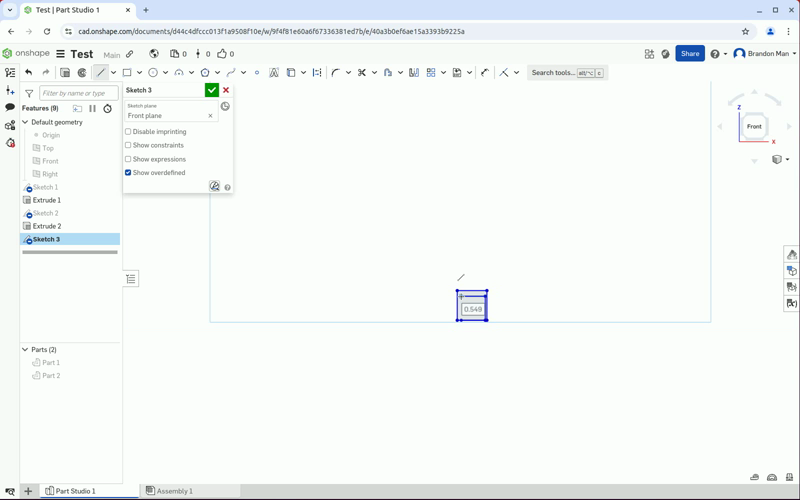
scroll(-6)
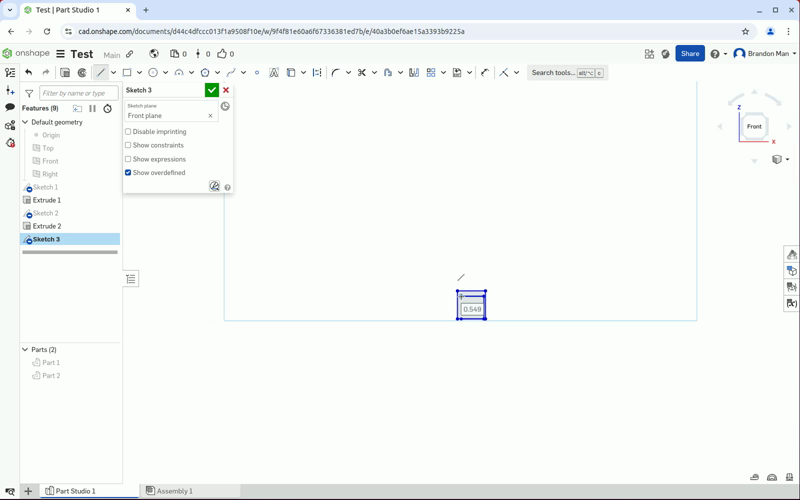
scroll(-6)
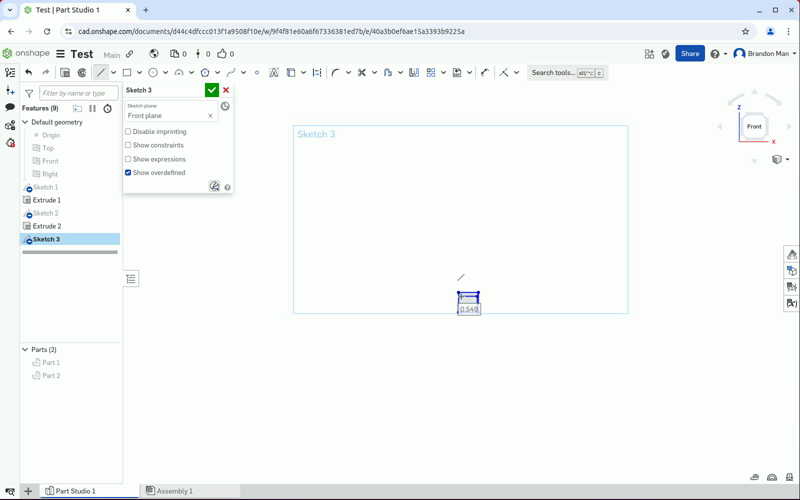
scroll(-6)
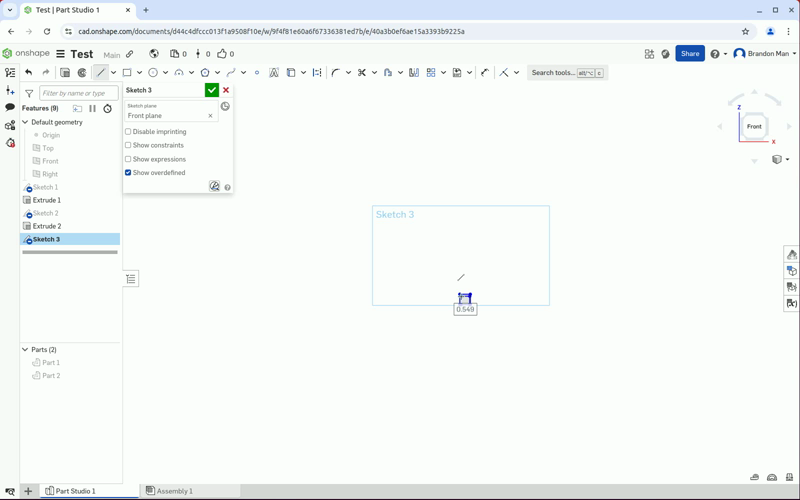
scroll(-6)
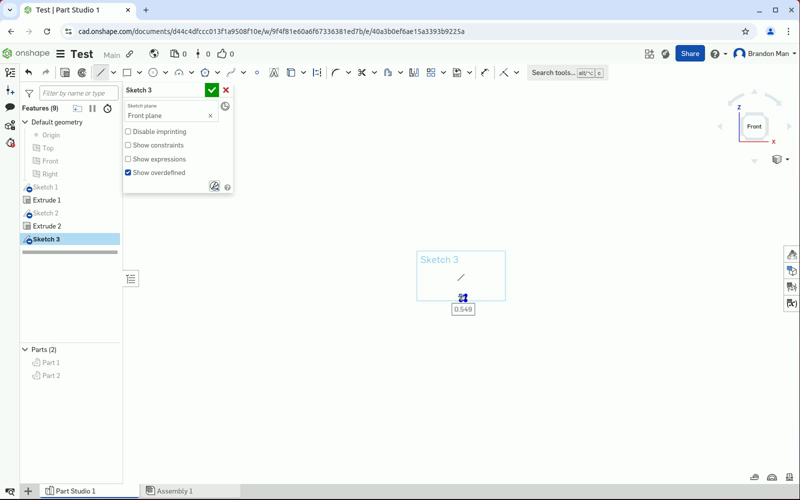
scroll(-6)
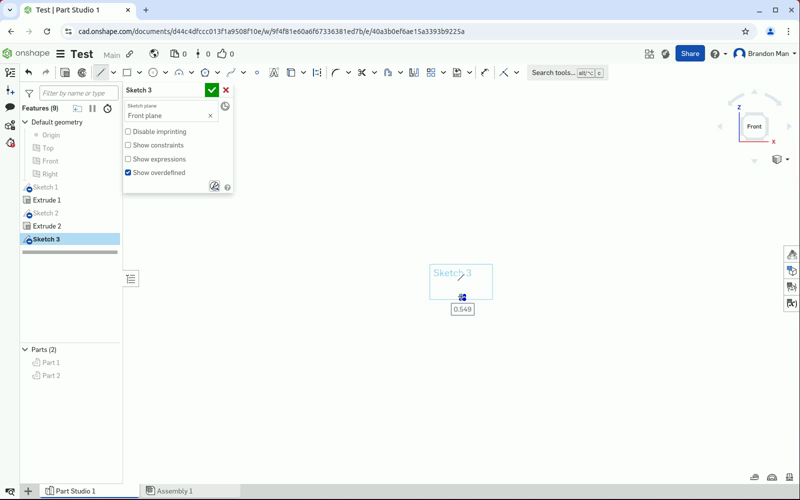
key_up(shift)
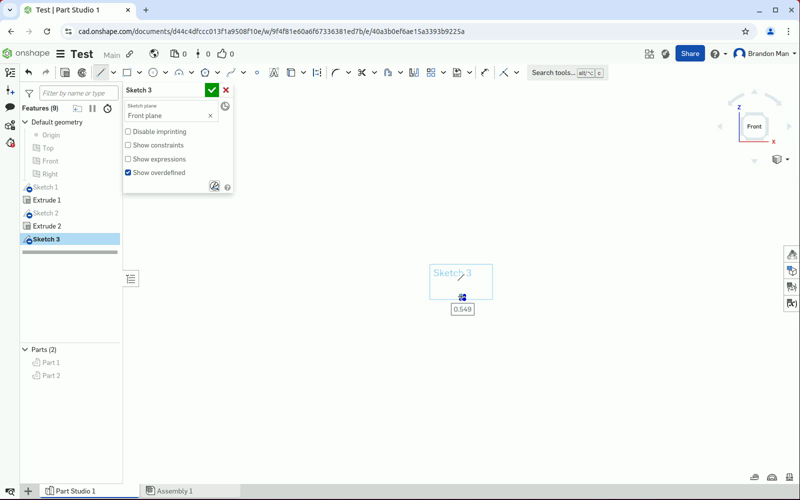
mouse_move(491, 296)
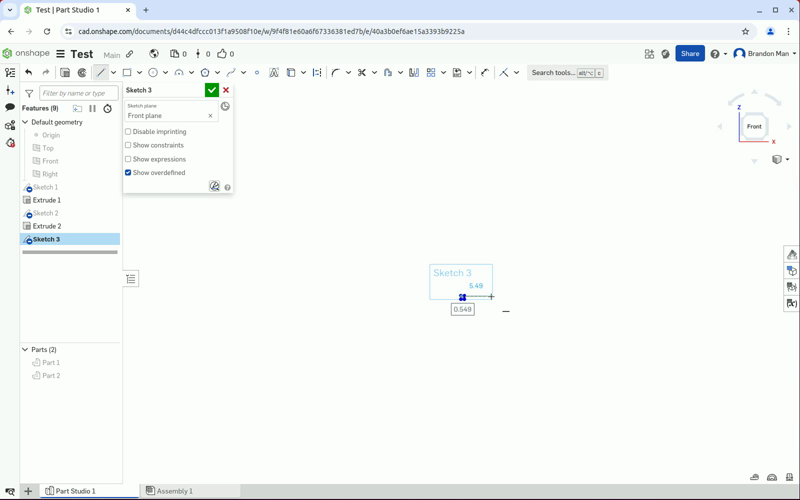
key_down(shift)
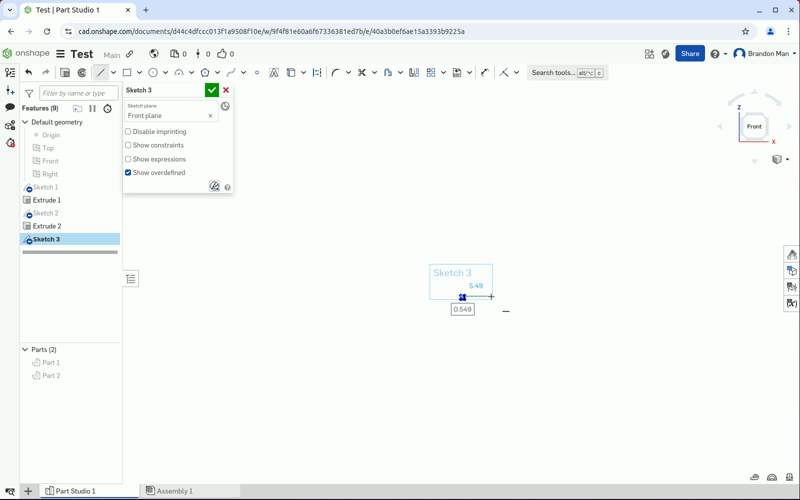
mouse_move(461, 299)
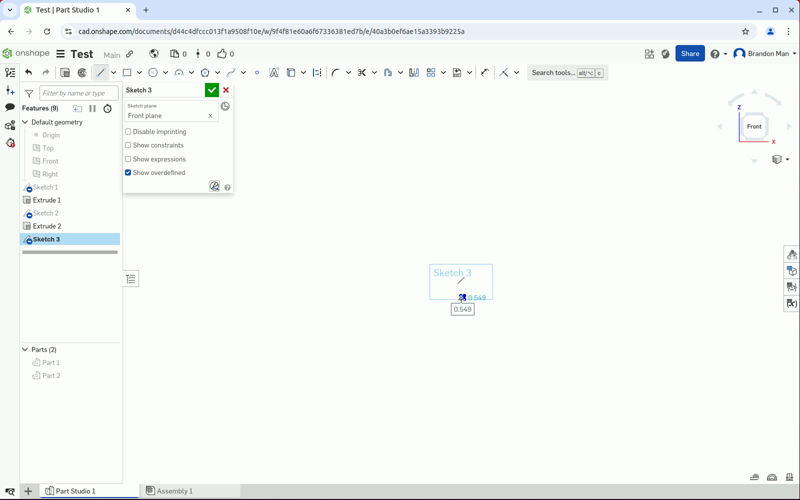
scroll(6)
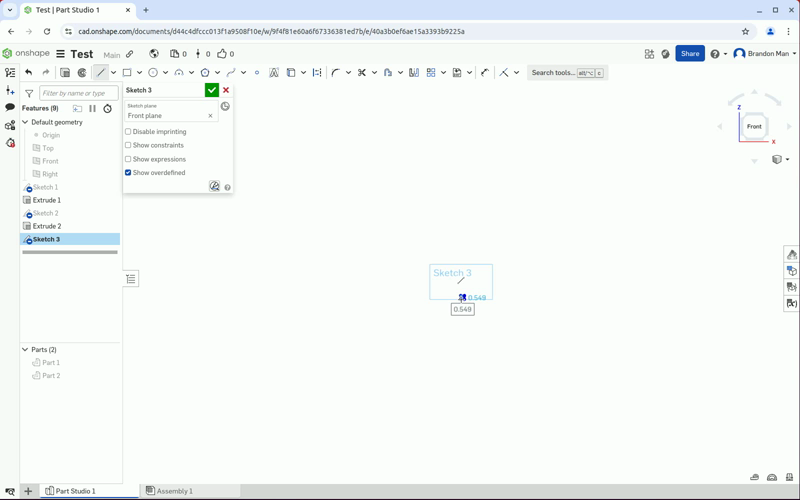
scroll(6)
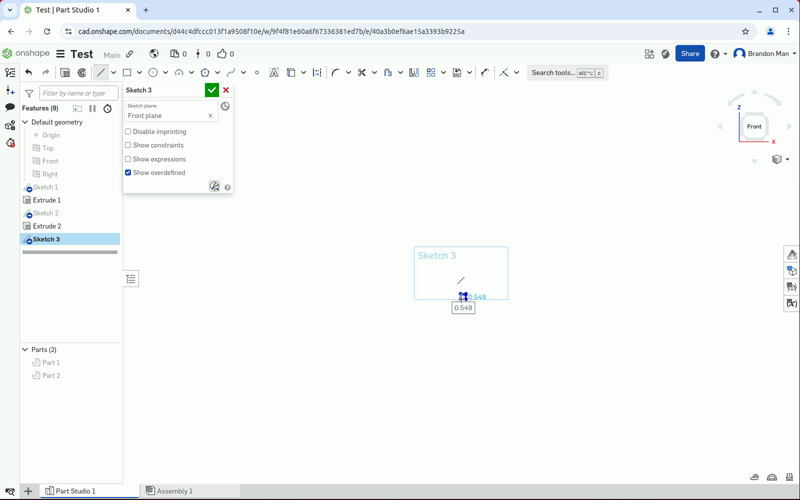
scroll(6)
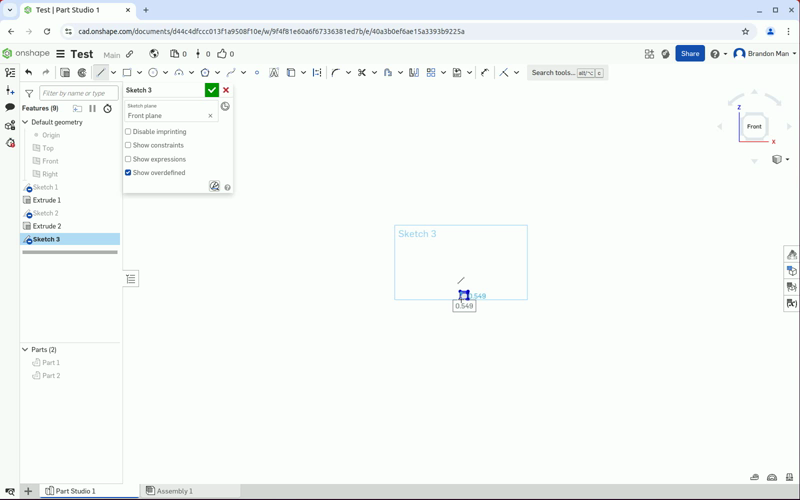
scroll(6)
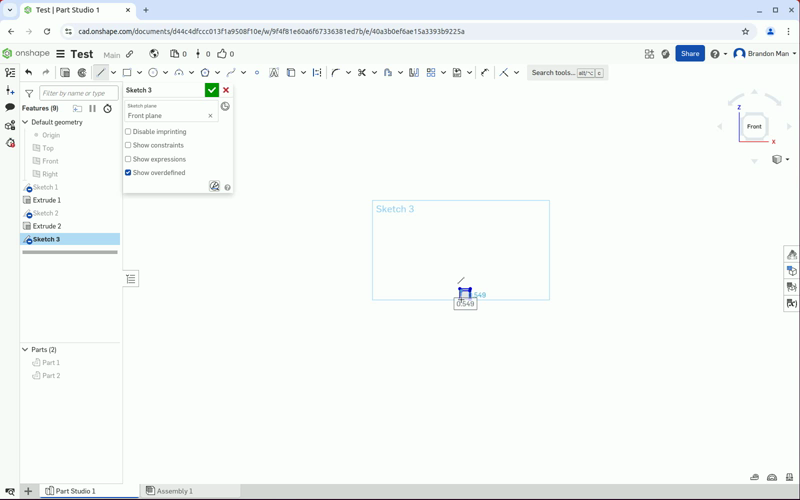
scroll(6)
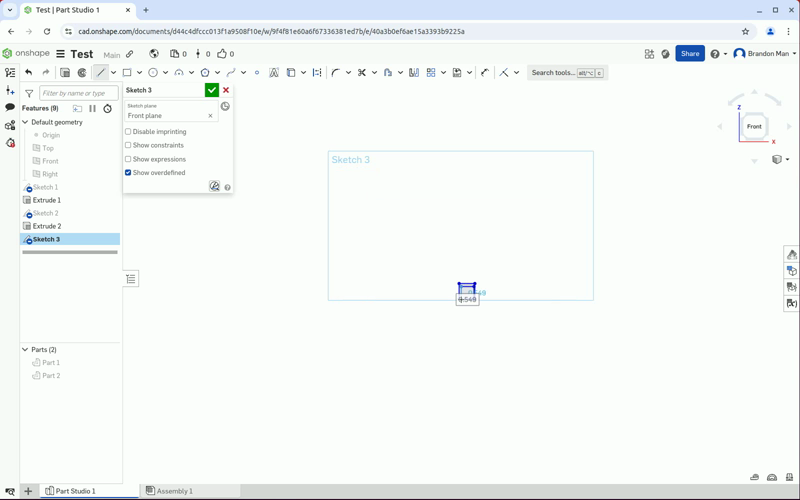
scroll(6)
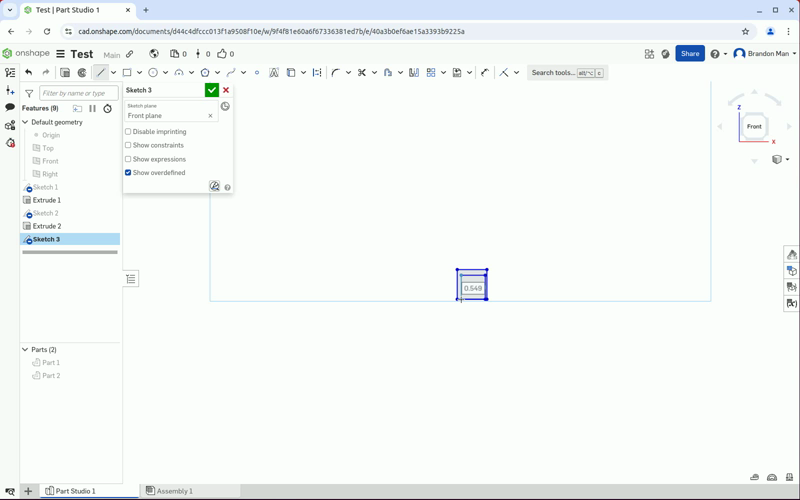
scroll(6)
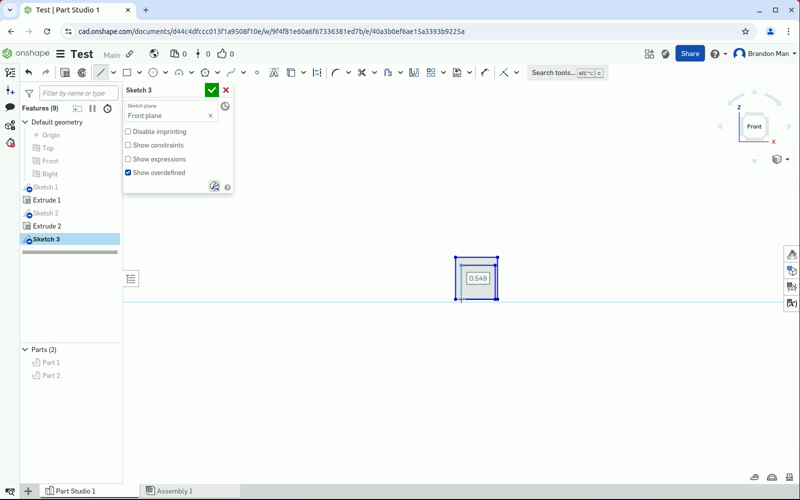
key_up(shift)
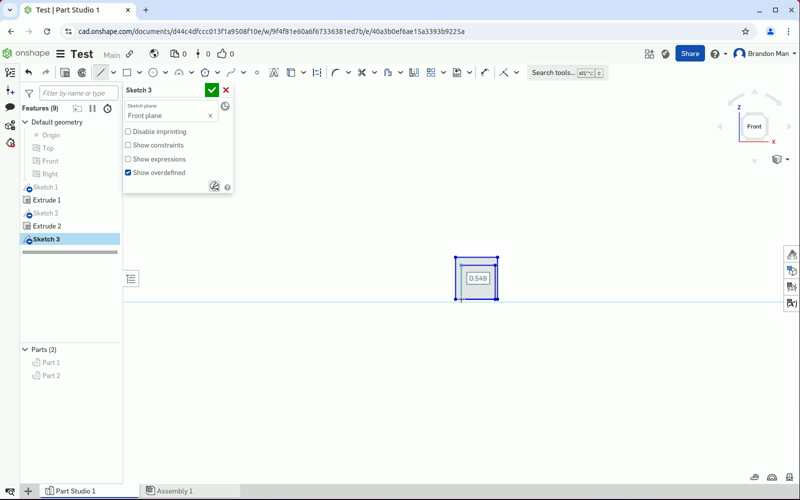
click(461, 299)
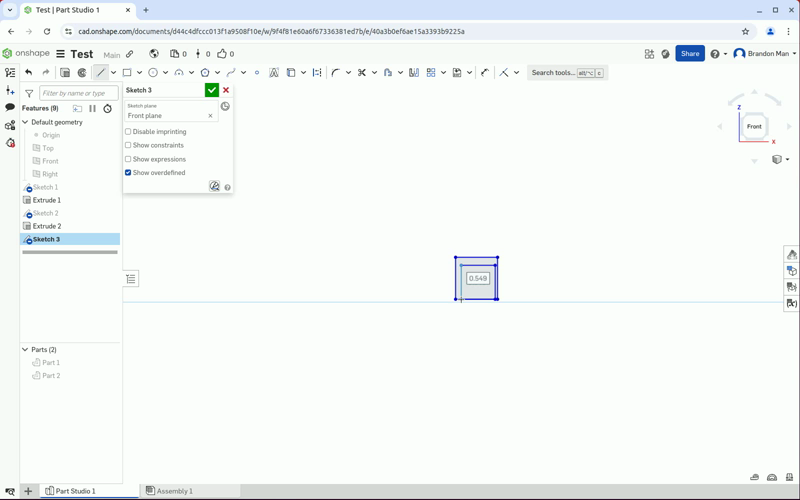
scroll(-6)
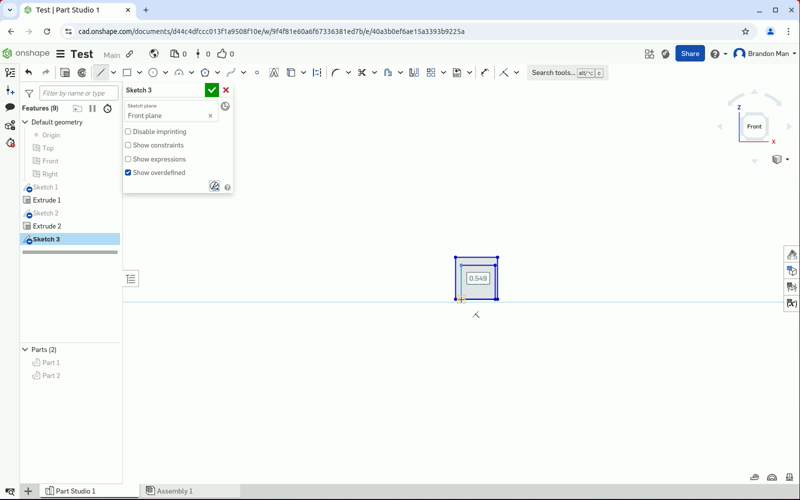
scroll(-6)
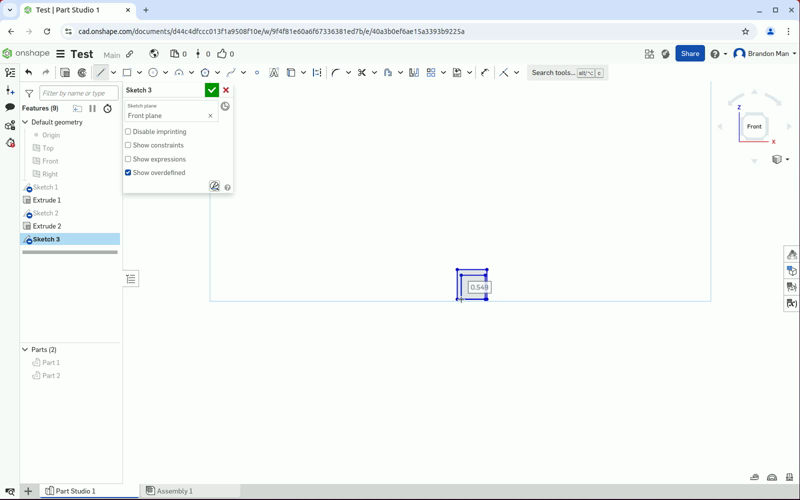
scroll(-6)
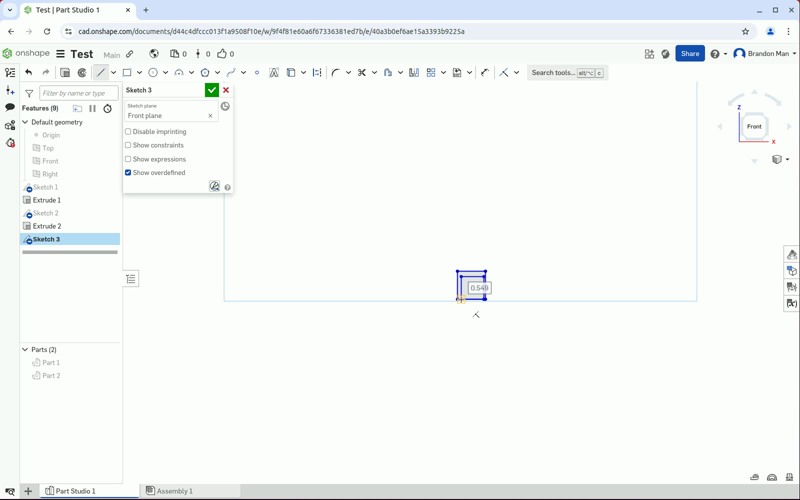
scroll(-6)
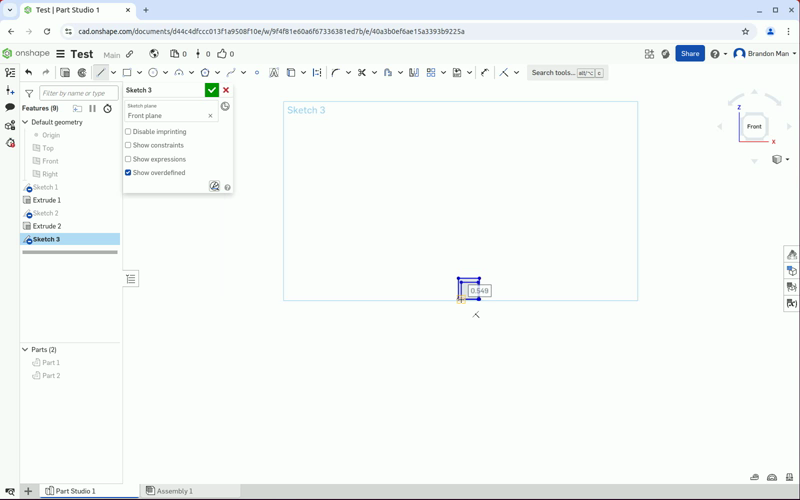
scroll(-6)
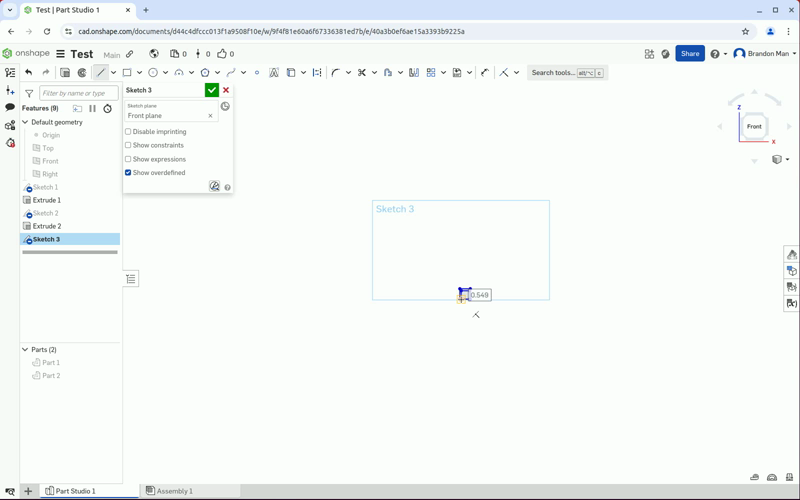
scroll(-6)
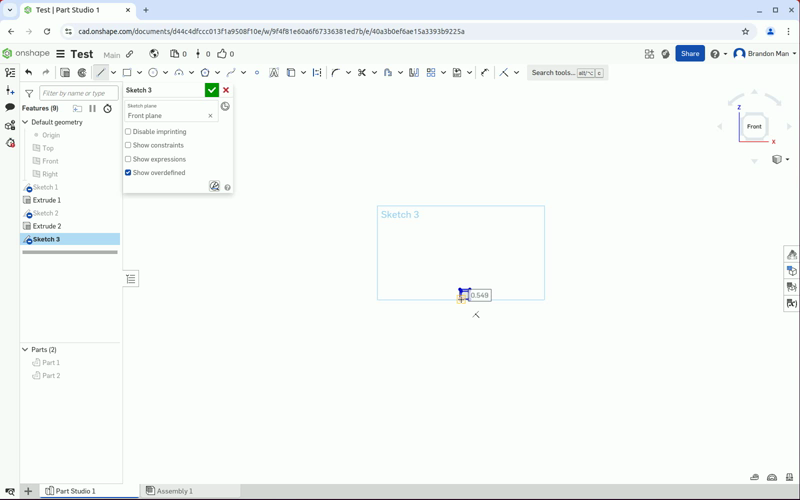
scroll(-6)
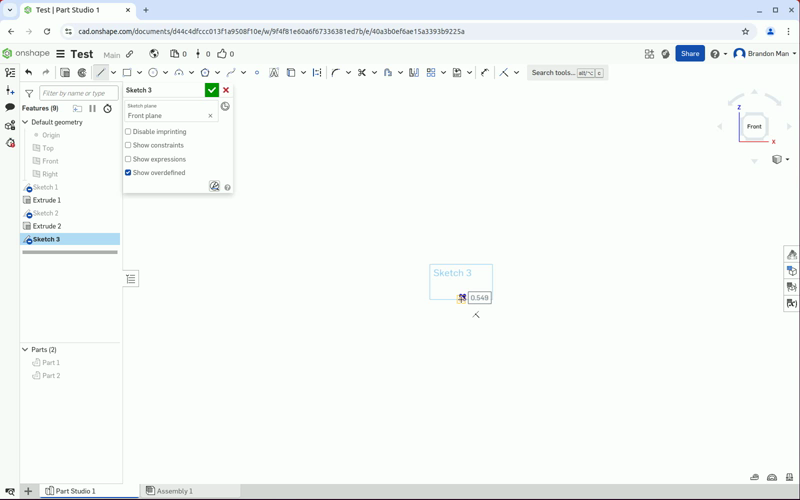
key(esc)
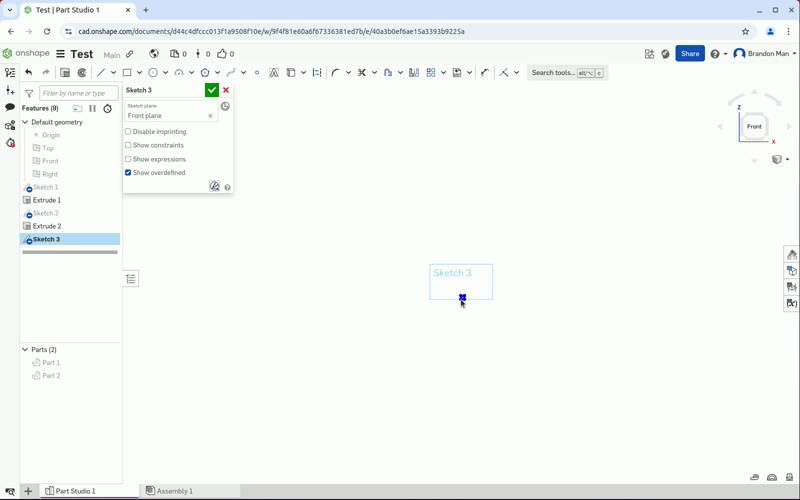
mouse_move(461, 296)
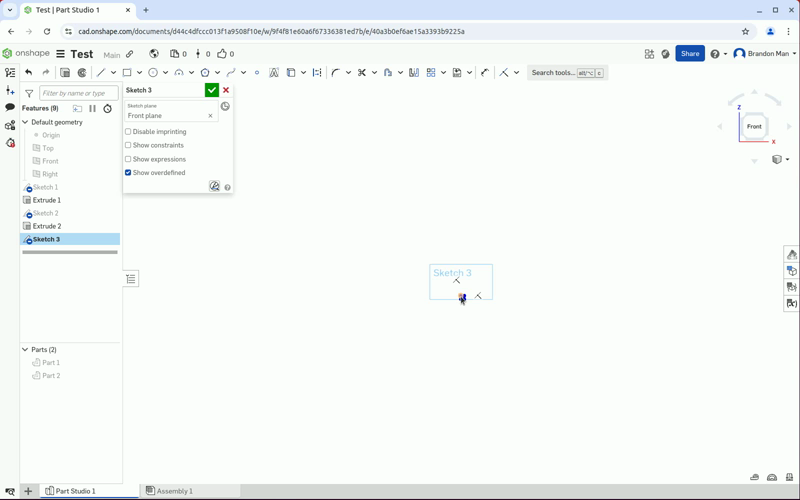
scroll(6)
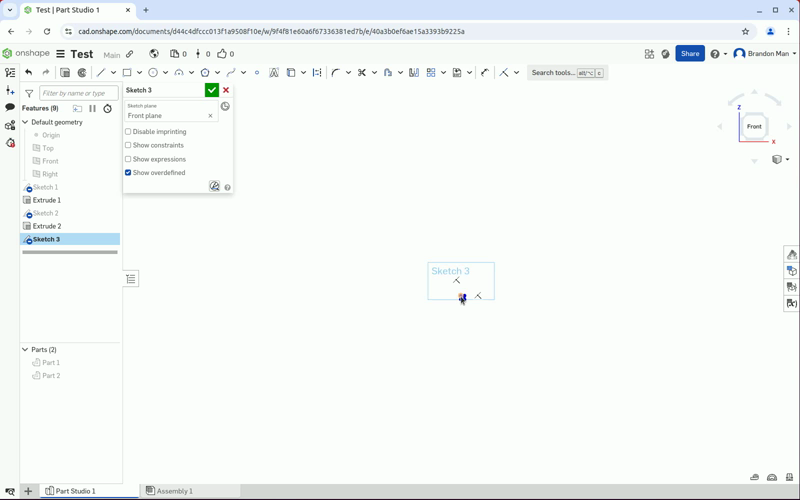
scroll(6)
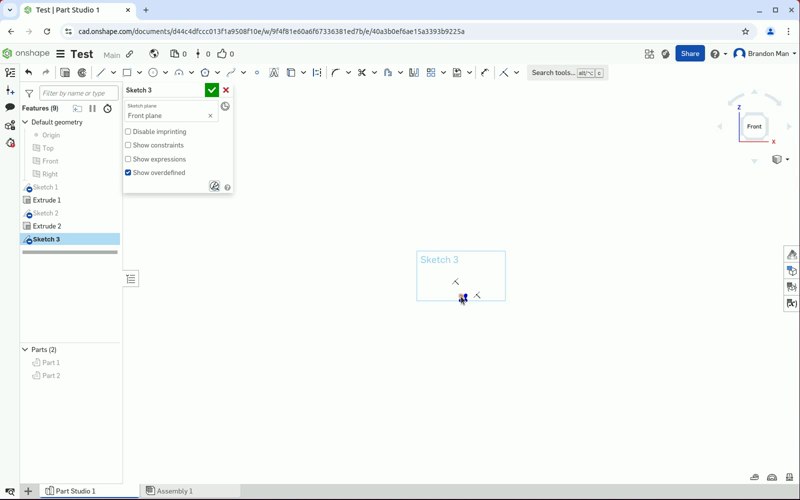
scroll(6)
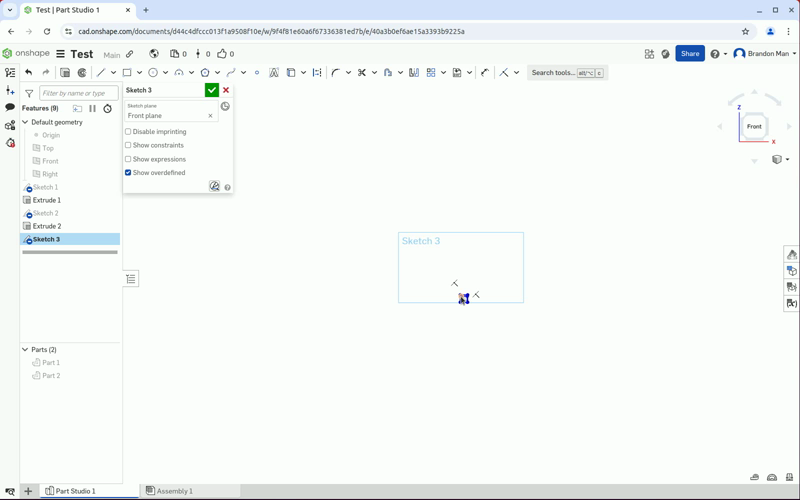
scroll(6)
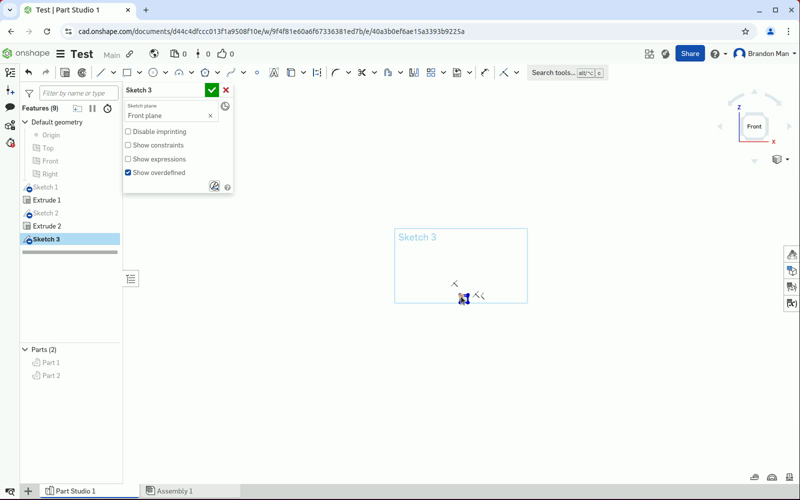
scroll(6)
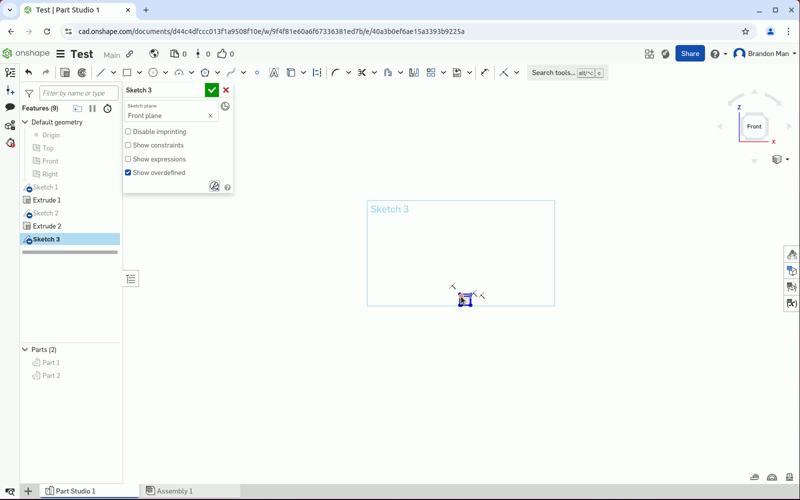
scroll(6)
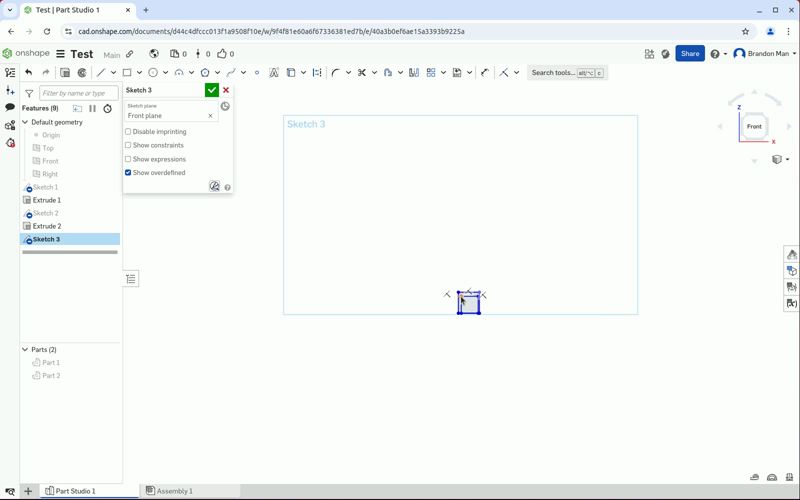
scroll(6)
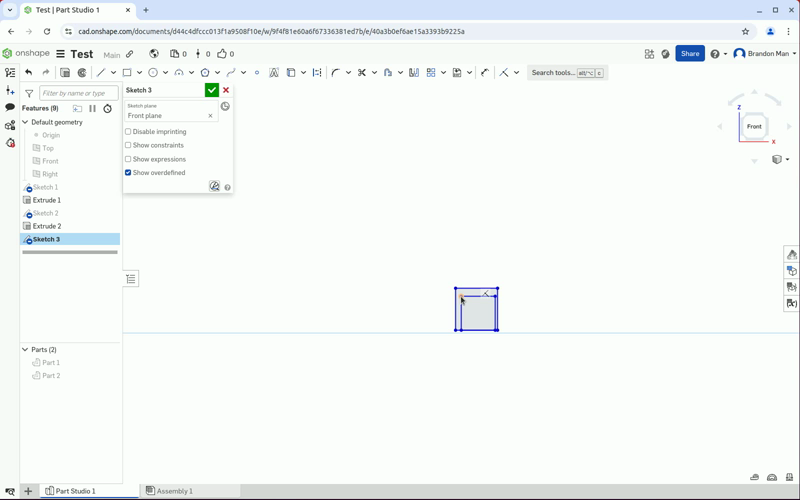
click(461, 296)
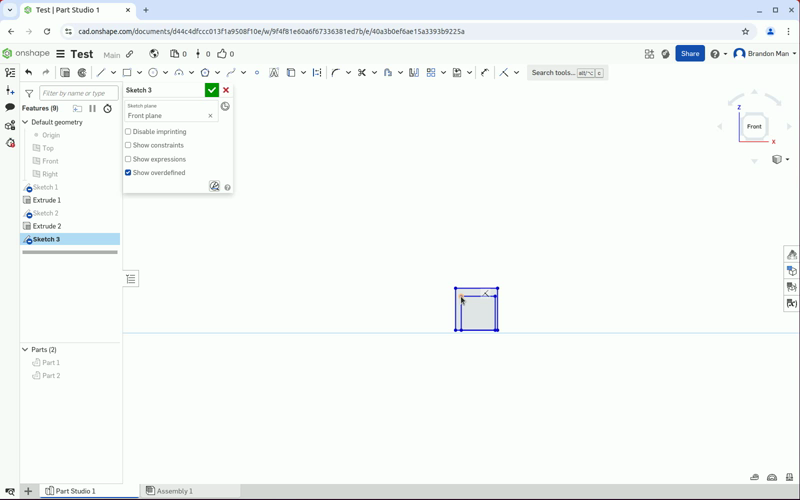
scroll(-6)
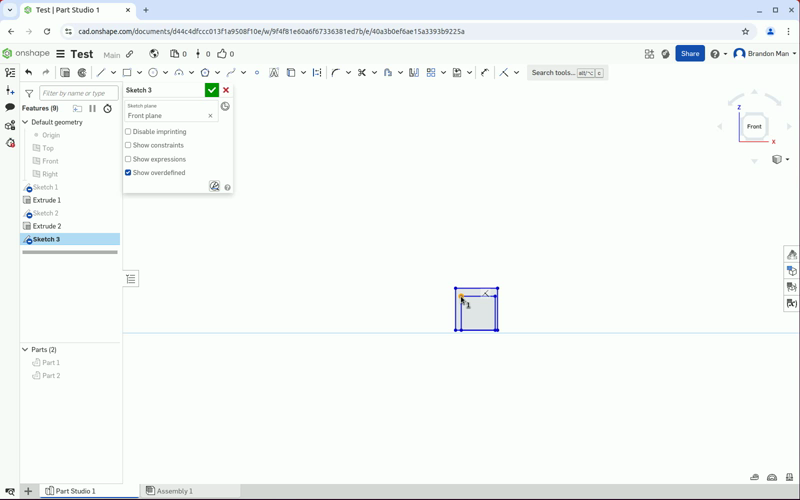
scroll(-6)
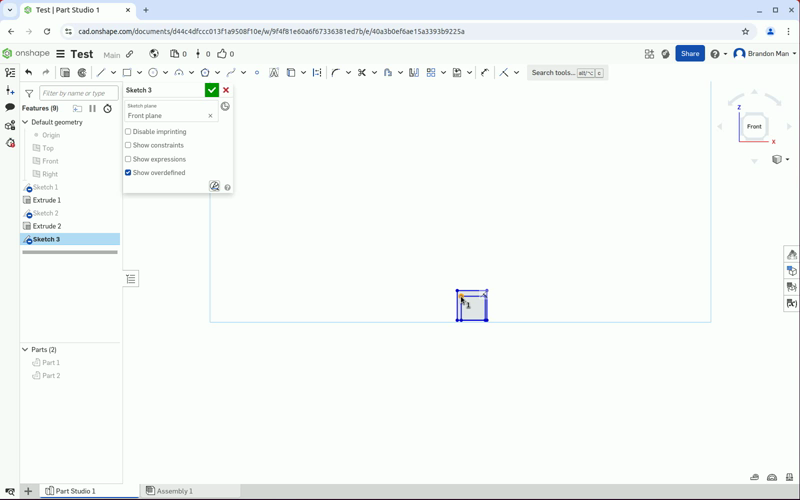
scroll(-6)
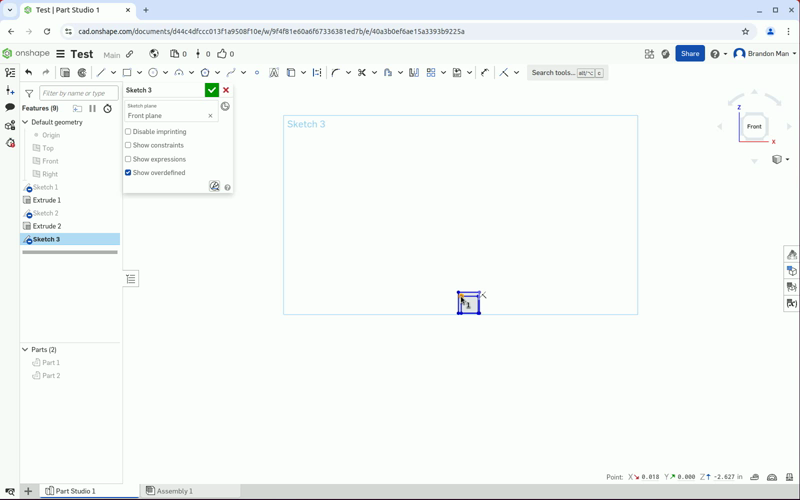
scroll(-6)
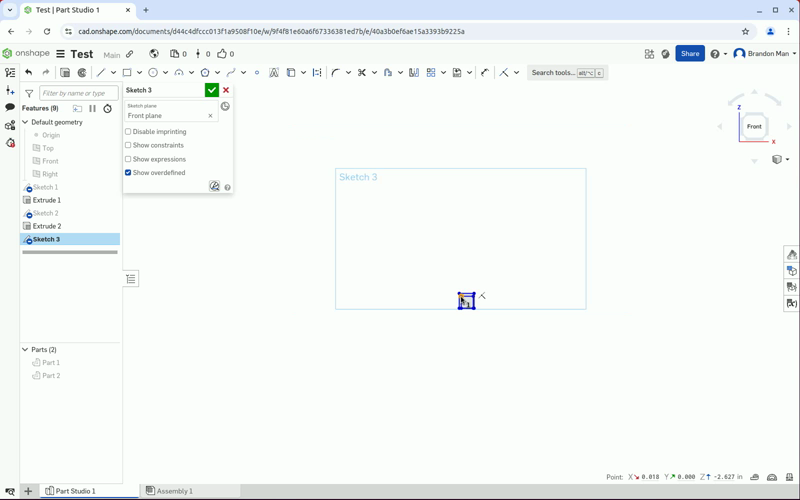
scroll(-6)
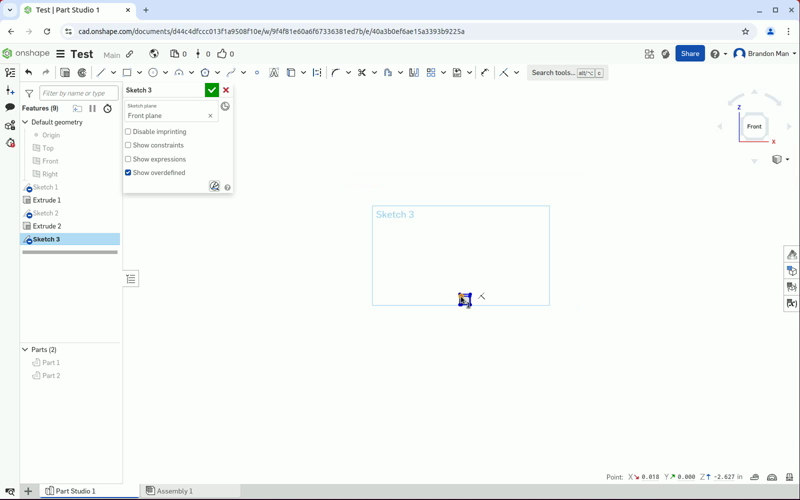
scroll(-6)
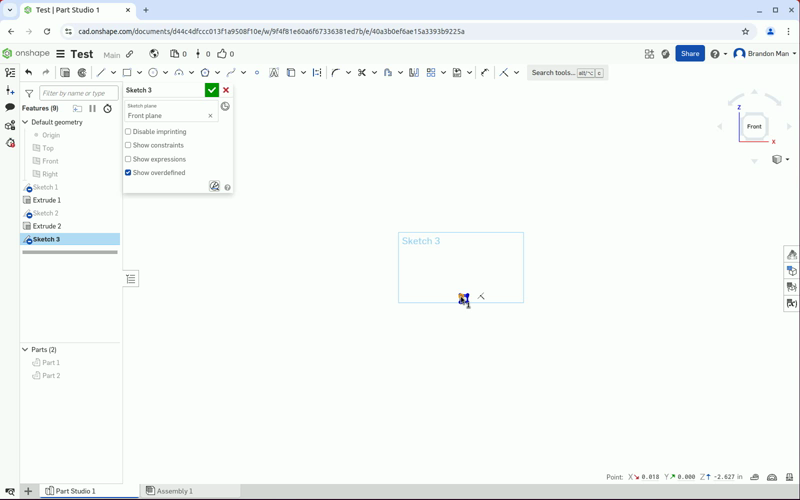
scroll(-6)
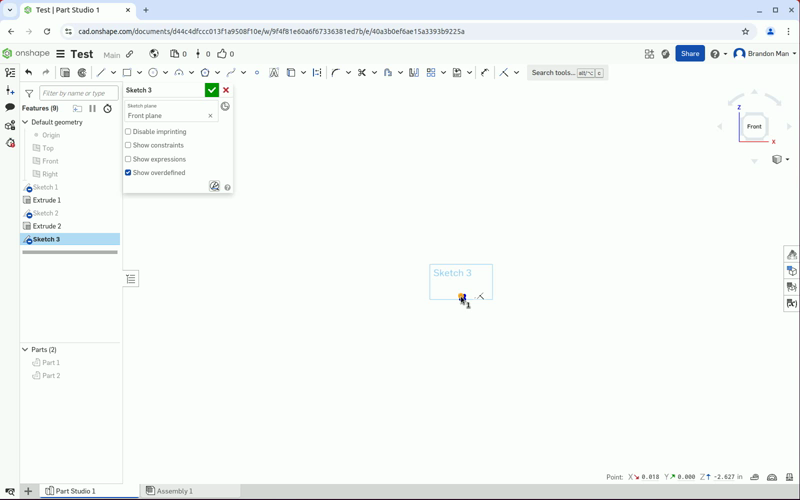
mouse_move(73, 352)
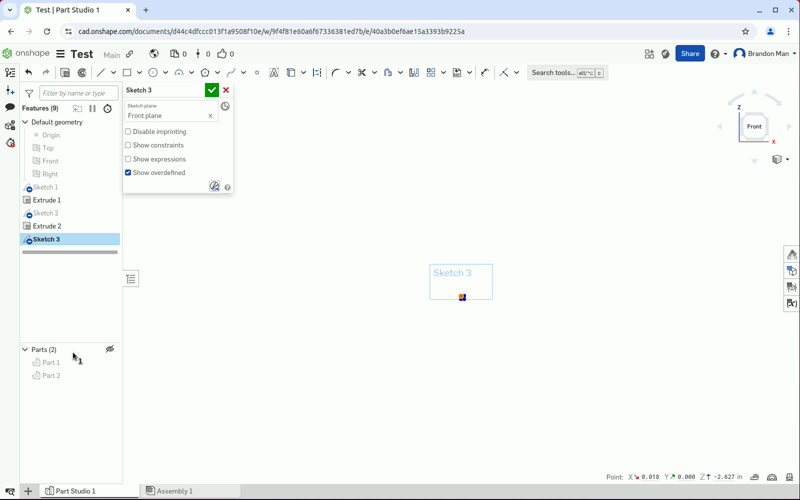
key(shift+y)
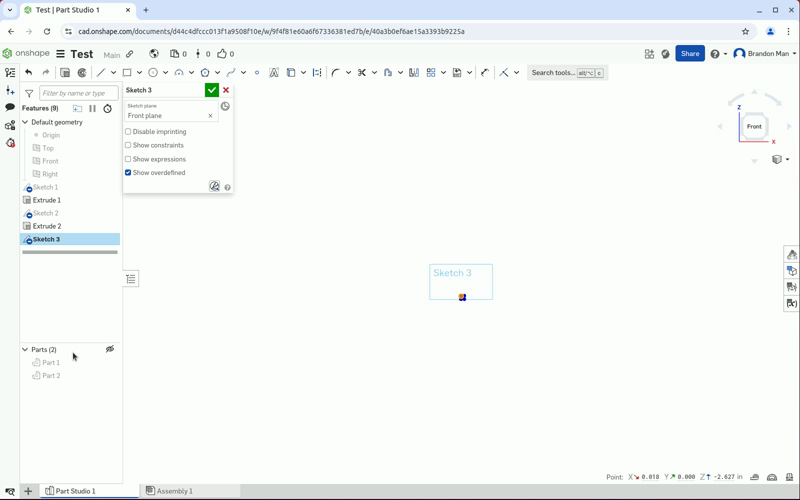
key(shift+e)
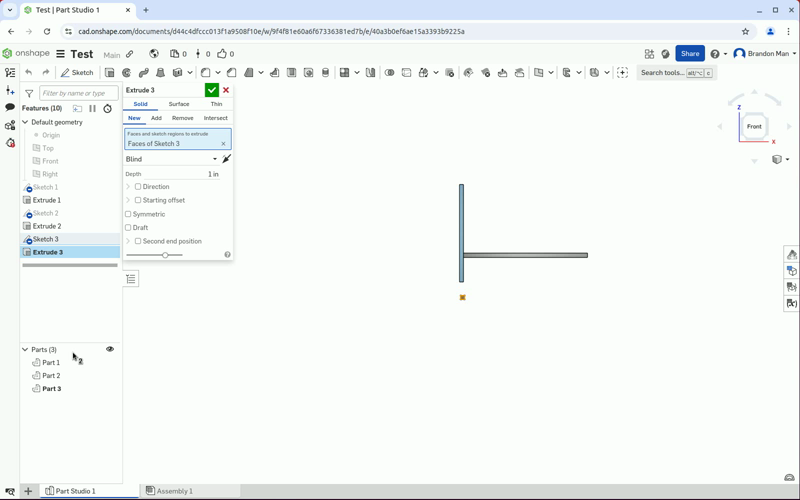
mouse_move(143, 106)
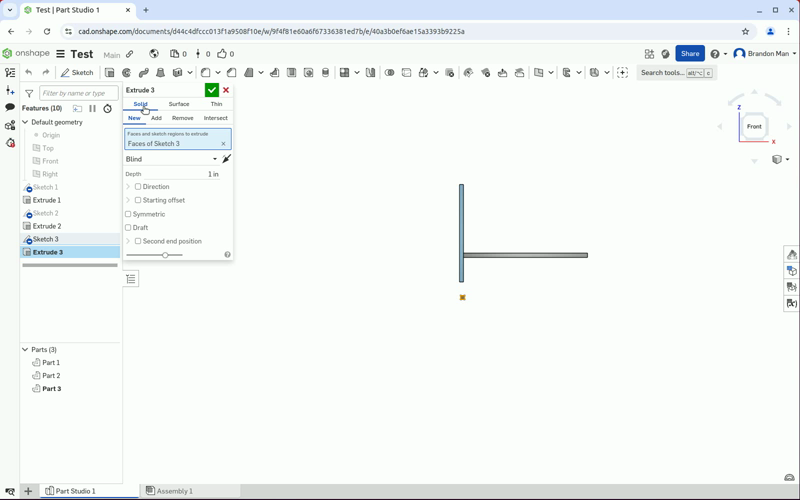
click(143, 106)
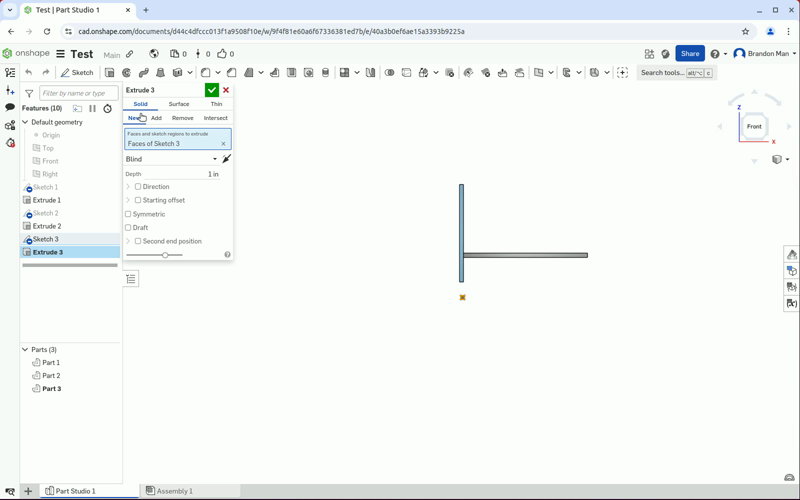
mouse_move(137, 120)
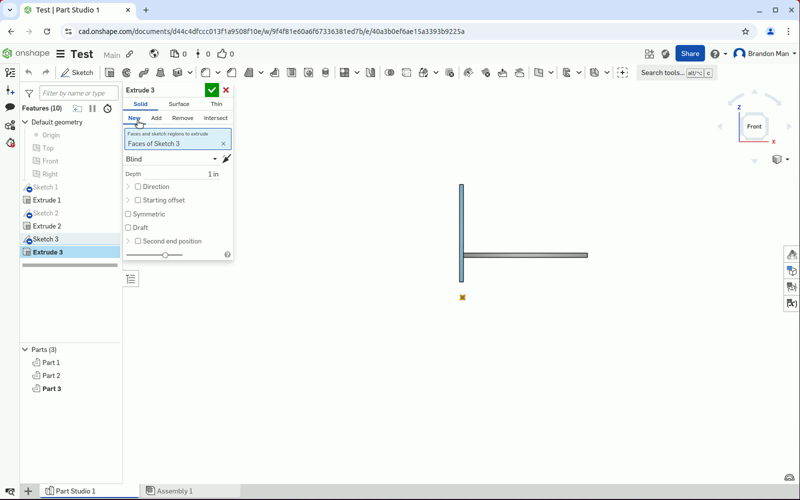
click(137, 120)
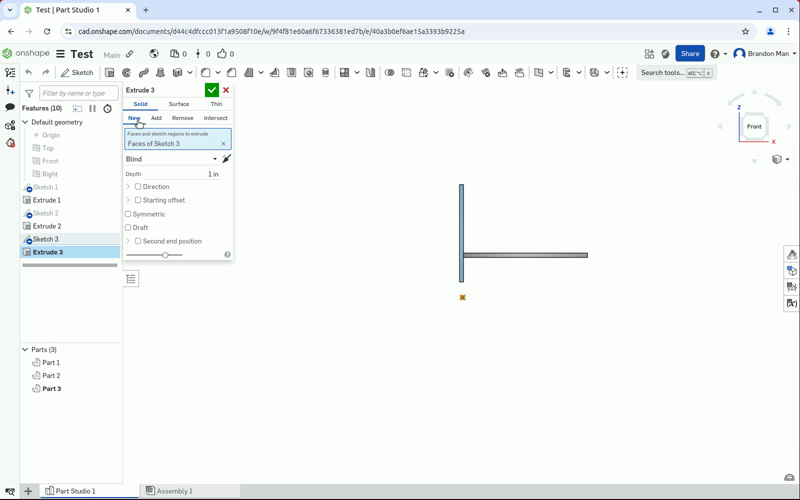
key(tab, 4)
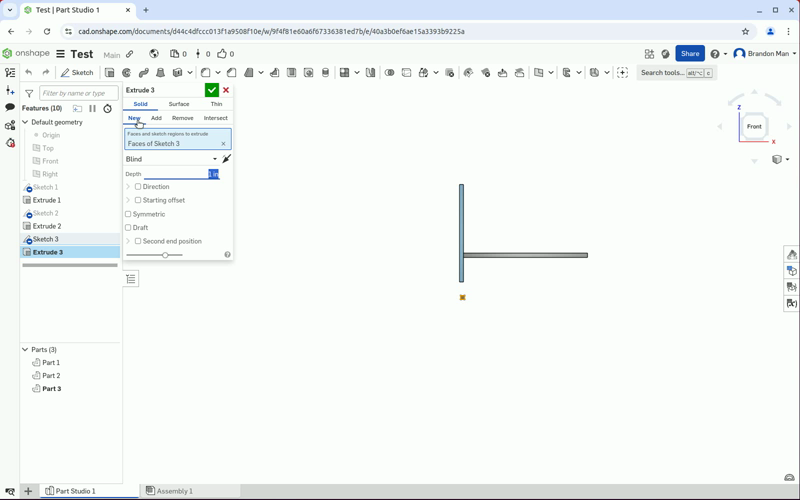
text(11.313)
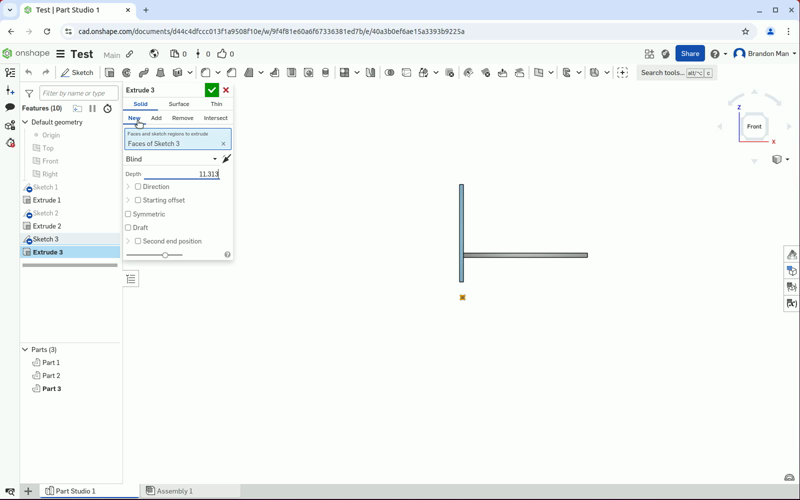
key(enter)
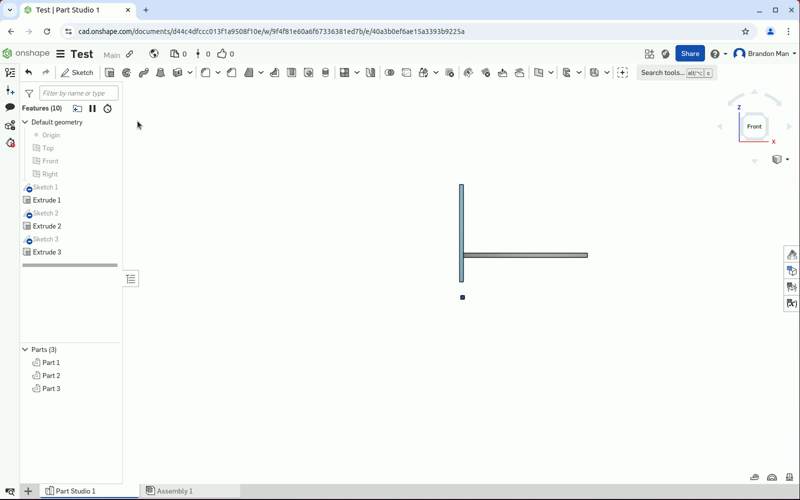
key(shift+h)
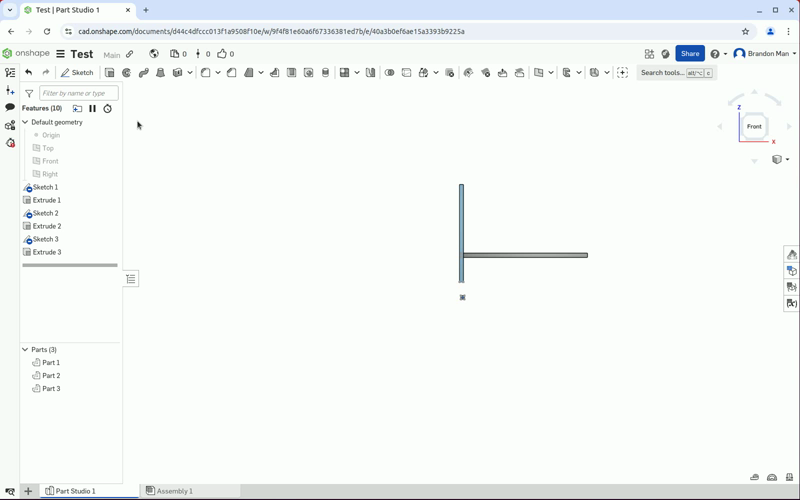
key(shift+h)
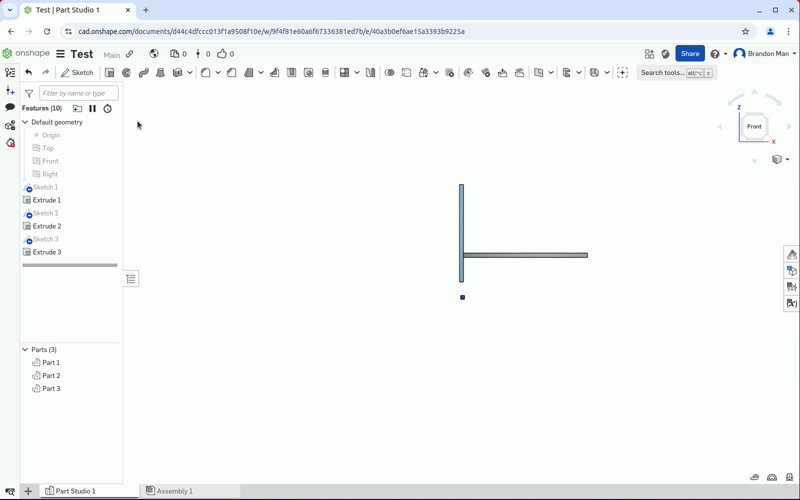
mouse_move(73, 189)
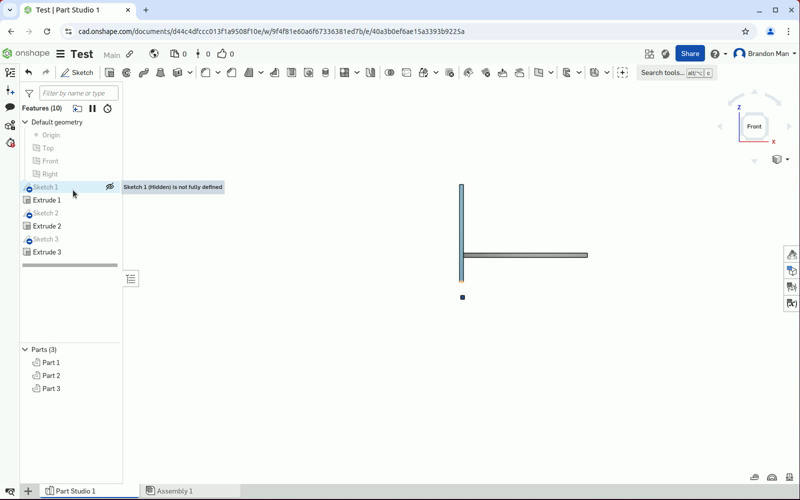
click(73, 189)
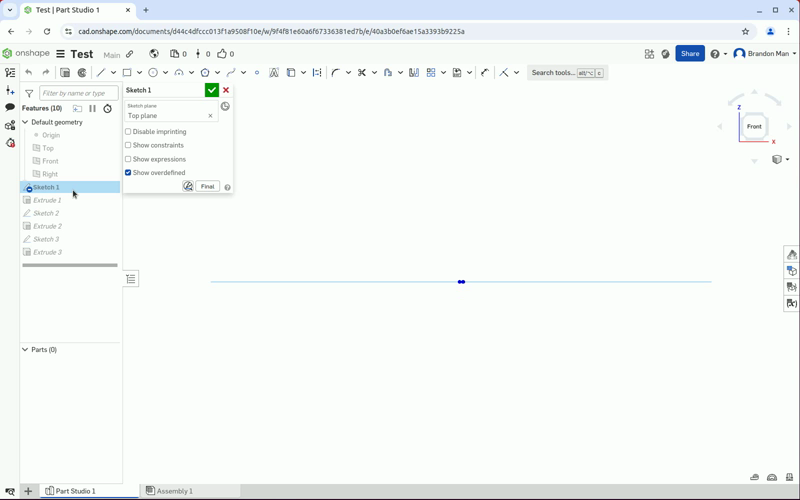
mouse_move(229, 92)
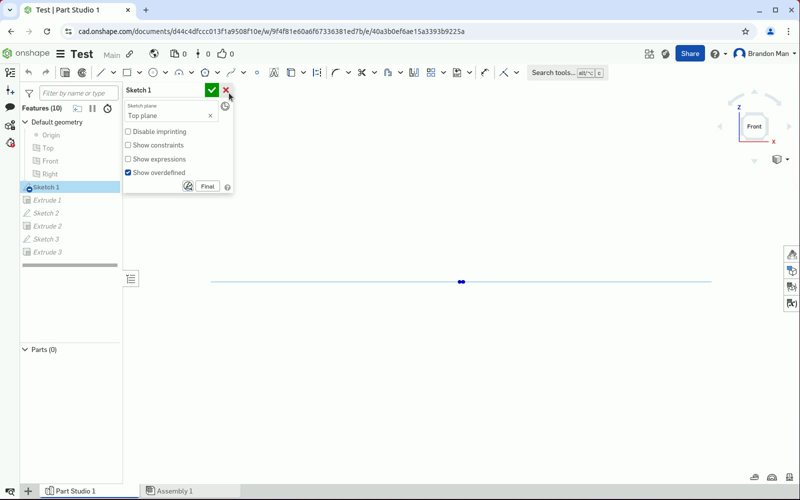
click(229, 92)
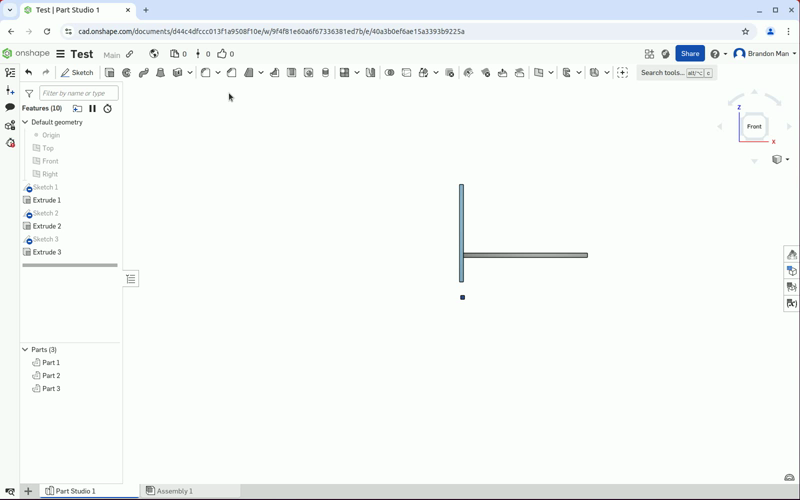
mouse_move(73, 352)
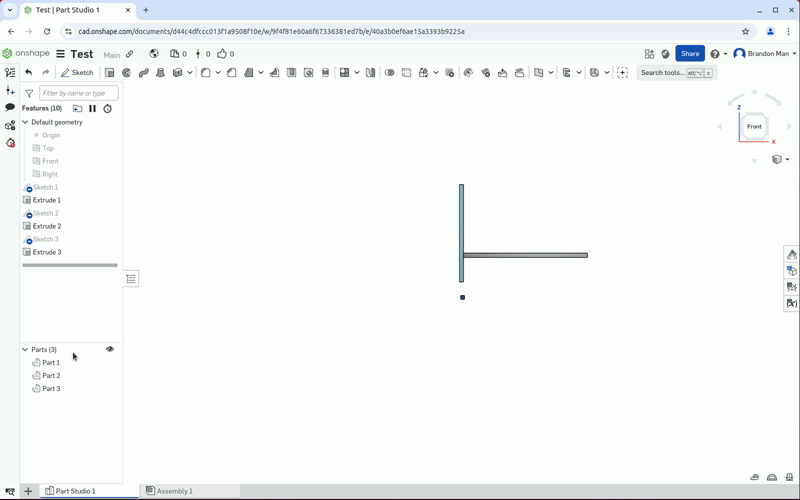
key(y)
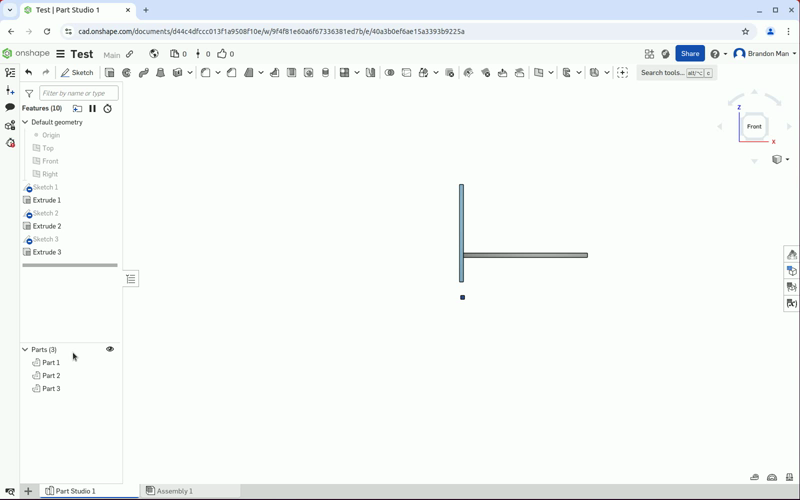
key(shift+p)
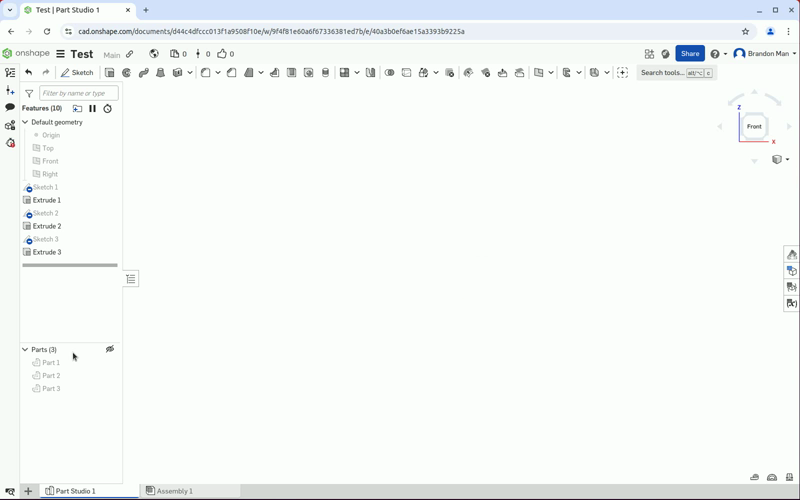
key(space)
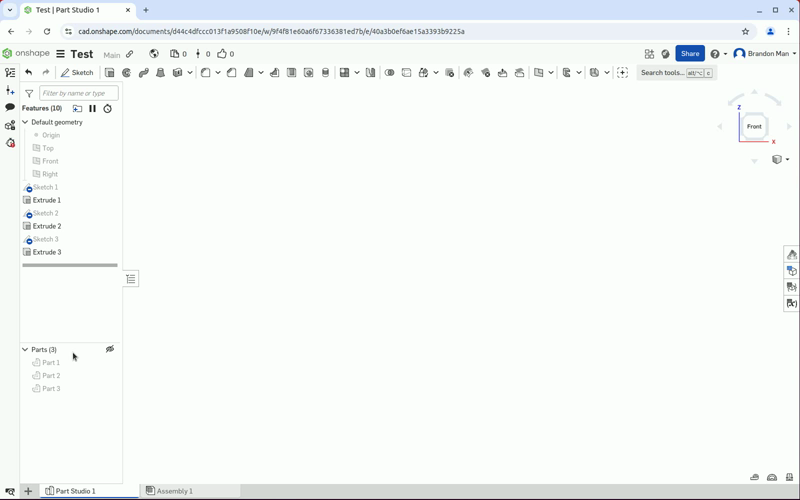
key_down(shift)
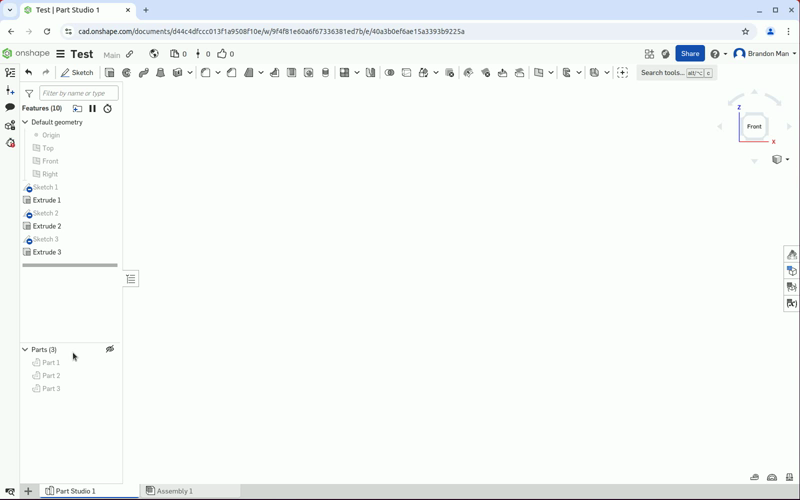
key(left)
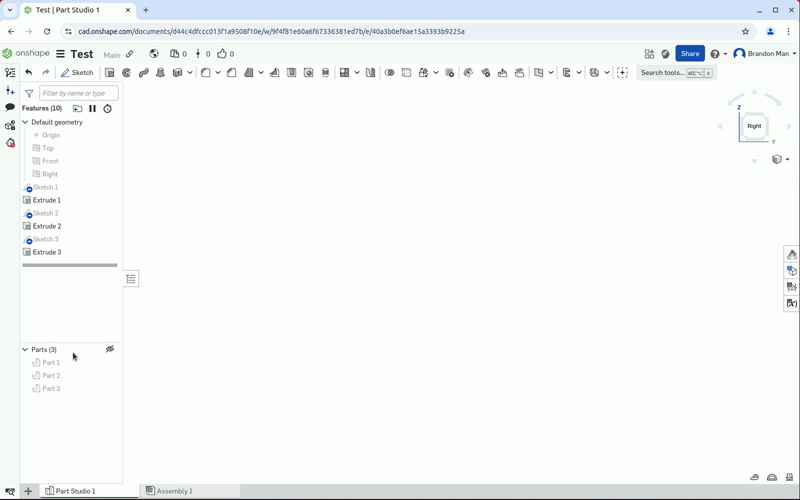
key_up(shift)
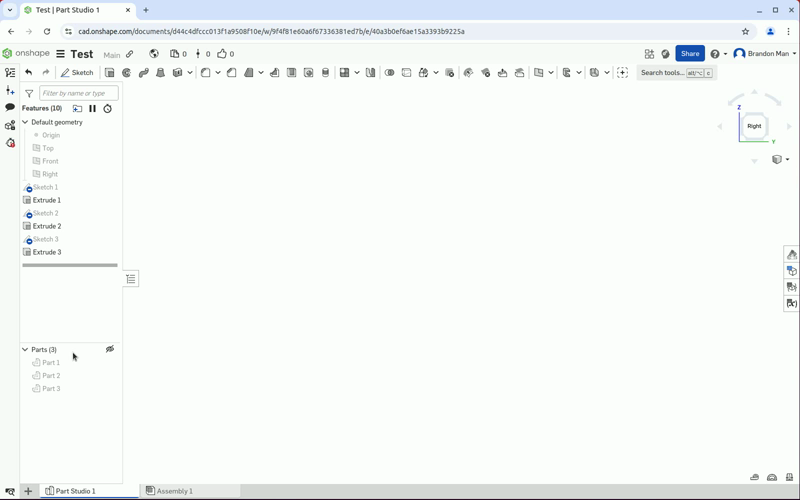
mouse_move(73, 352)
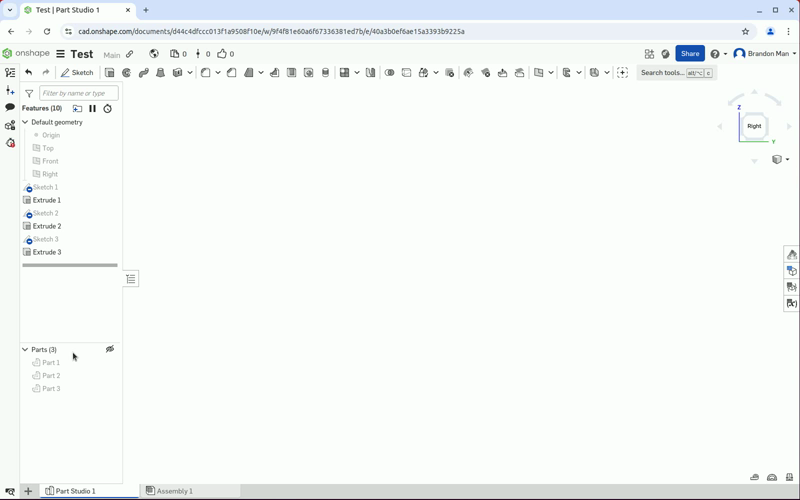
key(shift+y)
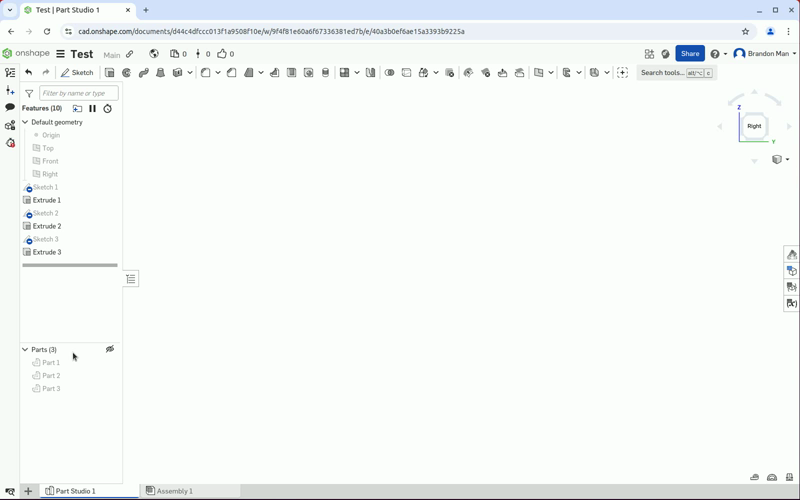
key(shift+s)
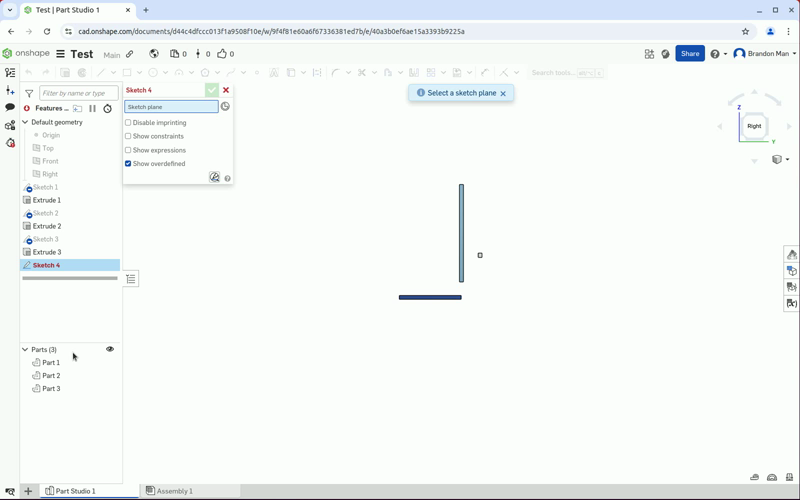
mouse_move(73, 176)
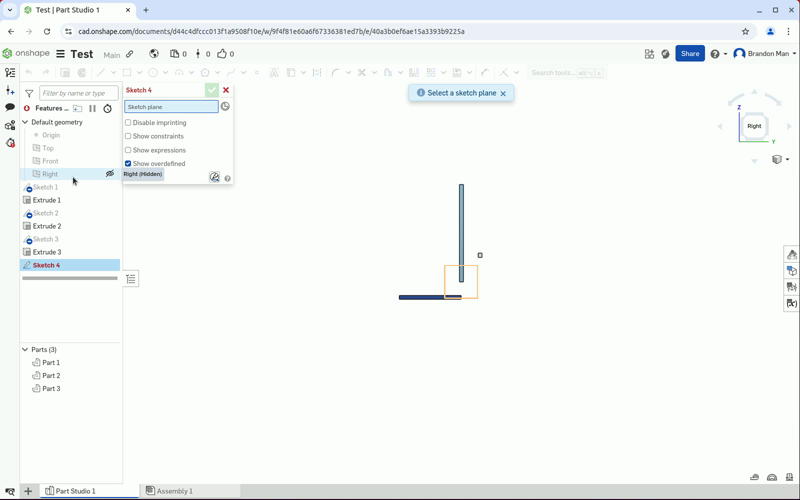
click(73, 176)
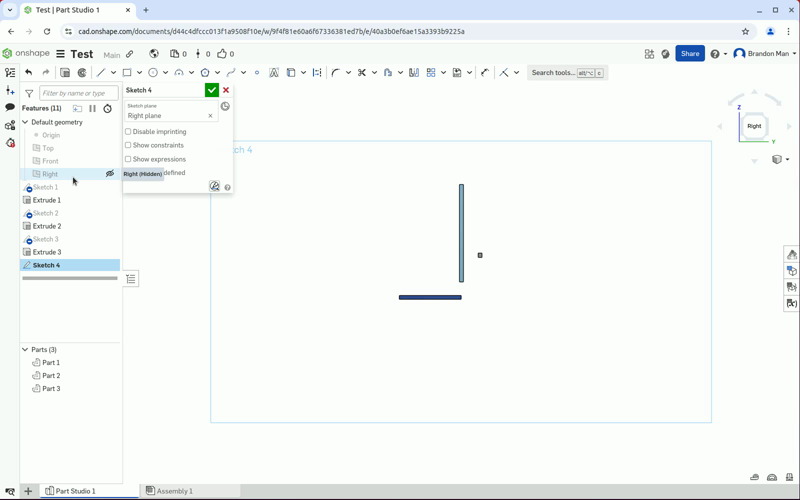
mouse_move(73, 352)
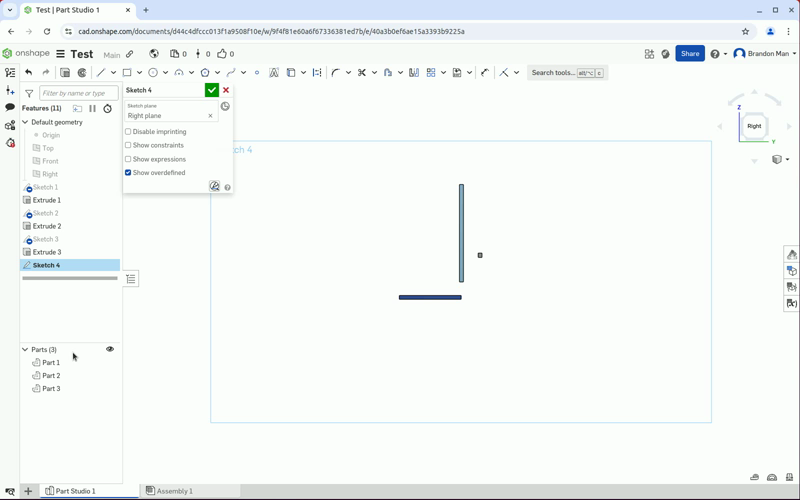
key(y)
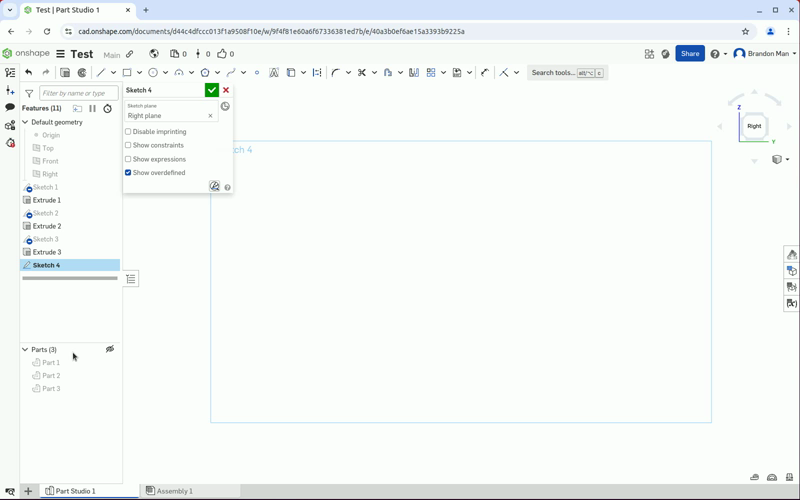
key(l)
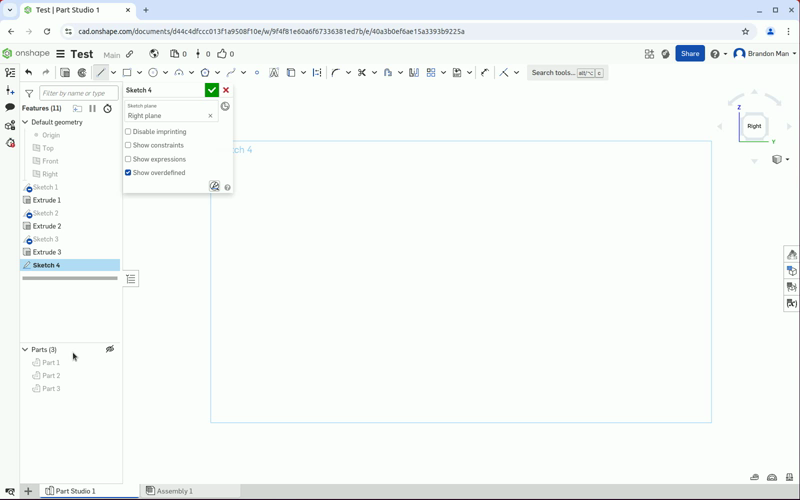
key_down(shift)
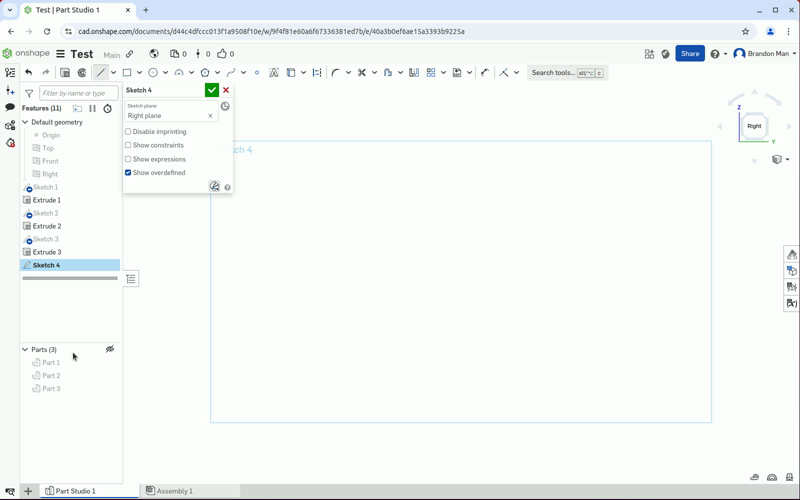
mouse_move(502, 308)
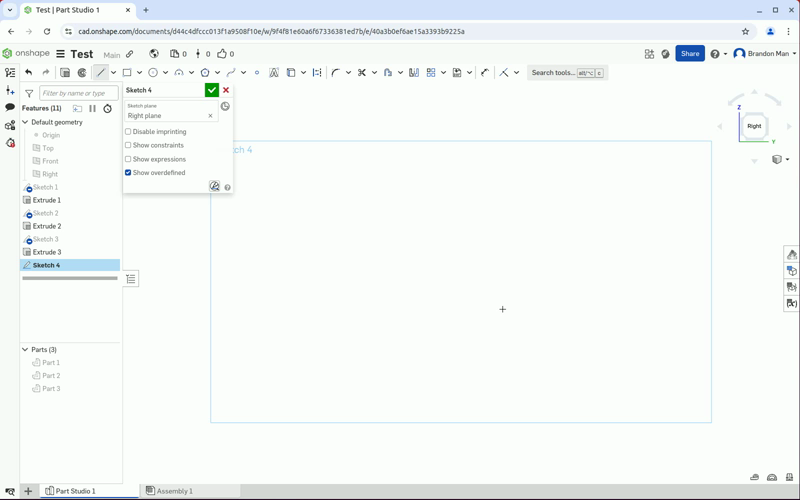
click(502, 308)
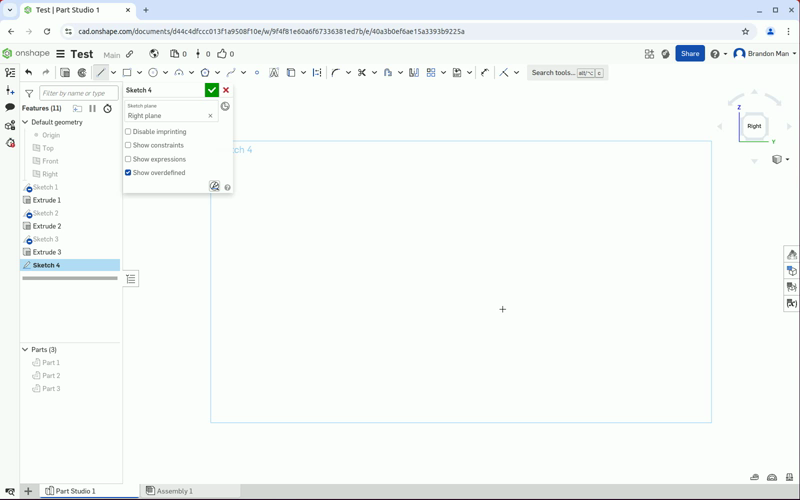
key_up(shift)
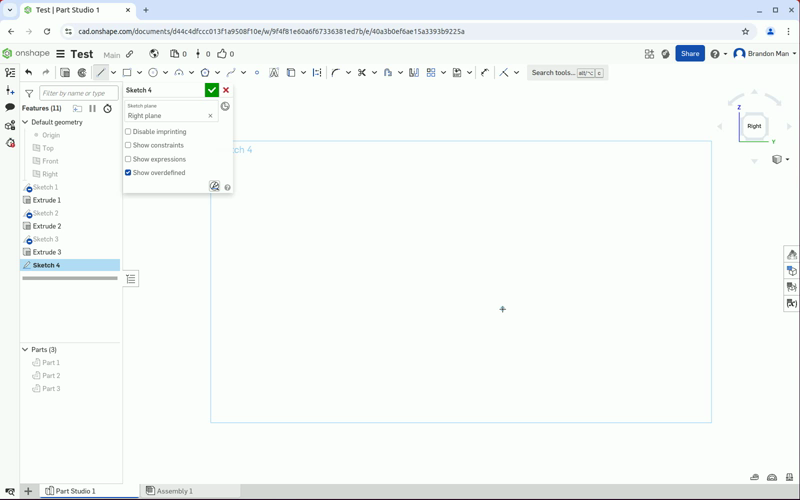
key_down(shift)
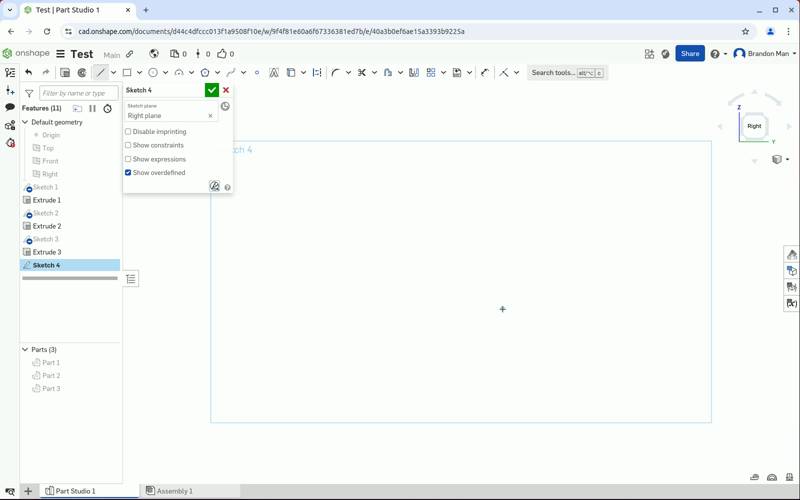
mouse_move(532, 308)
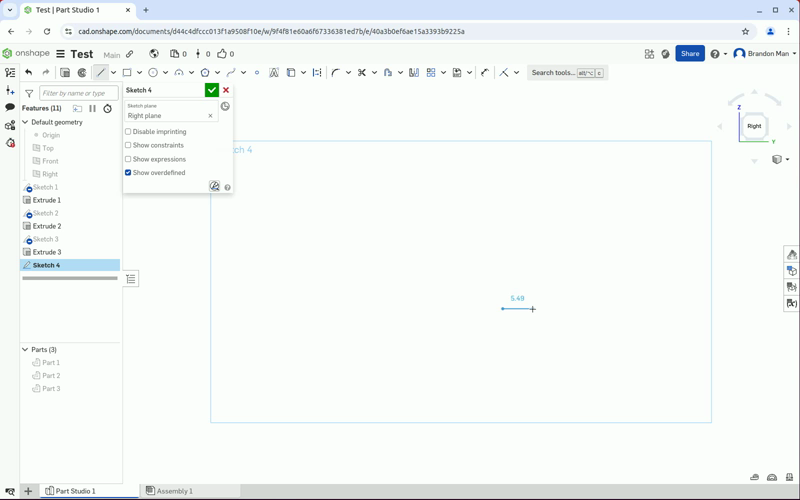
mouse_move(506, 308)
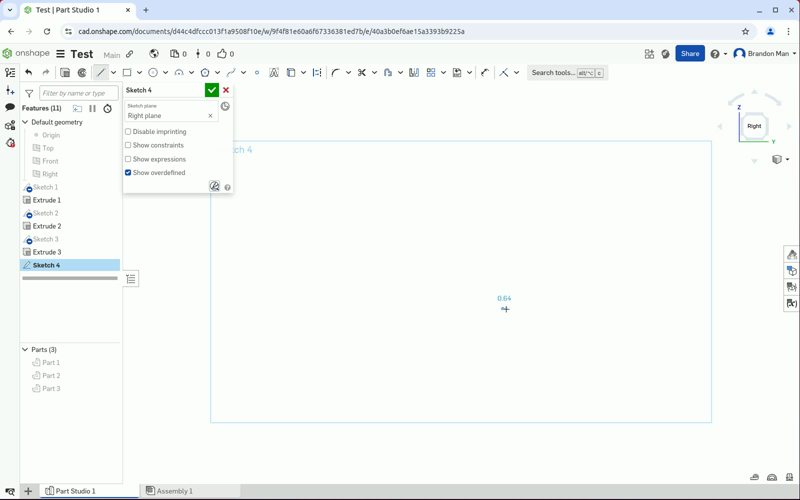
scroll(6)
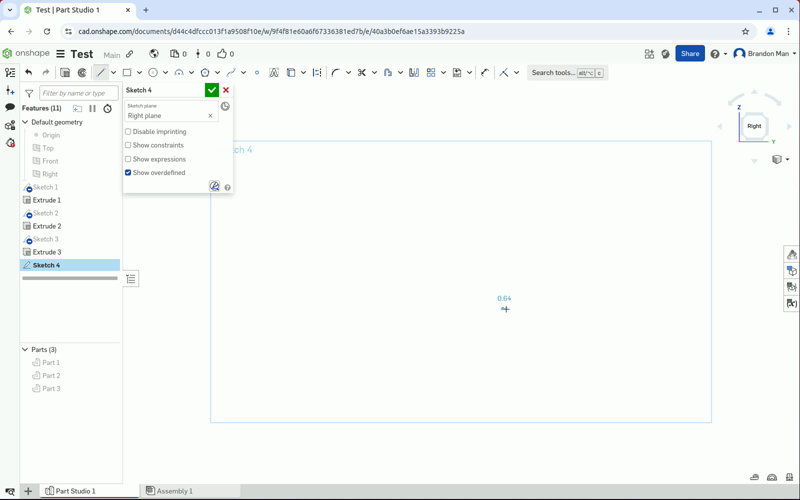
scroll(6)
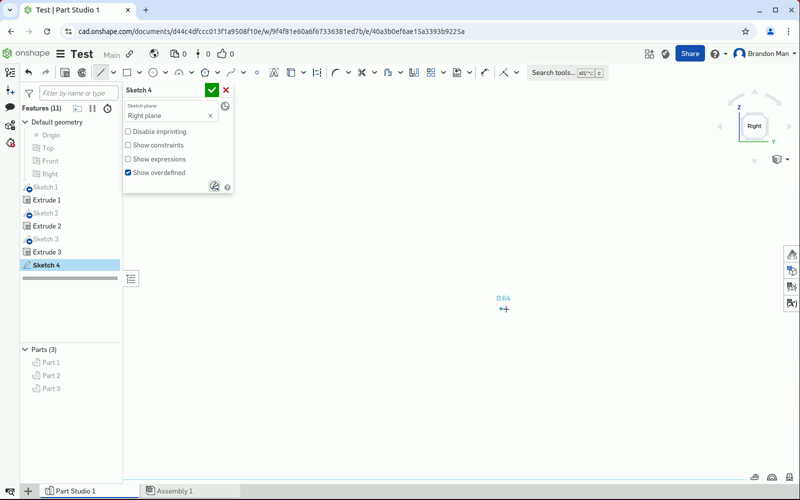
scroll(6)
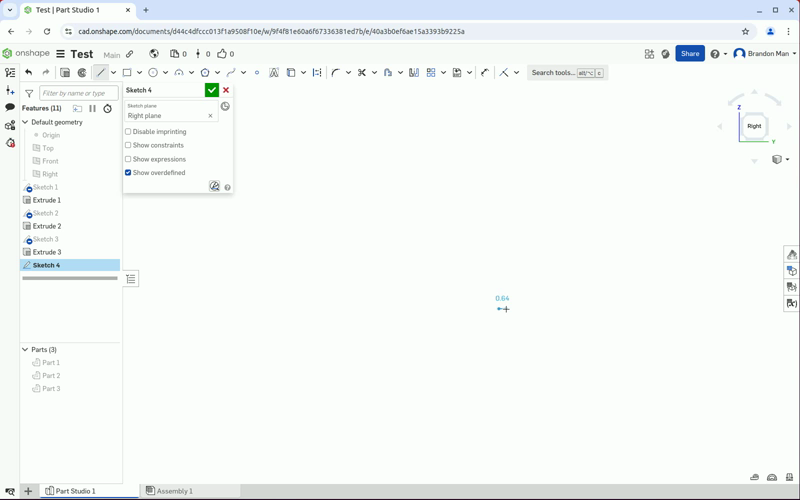
scroll(6)
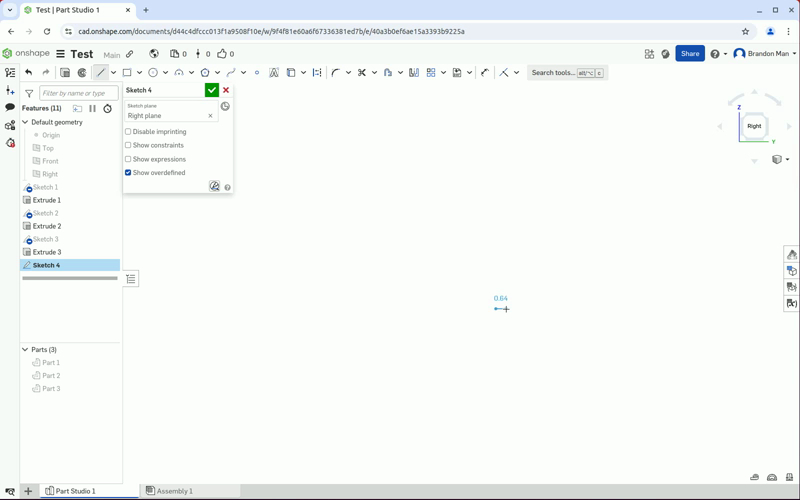
scroll(6)
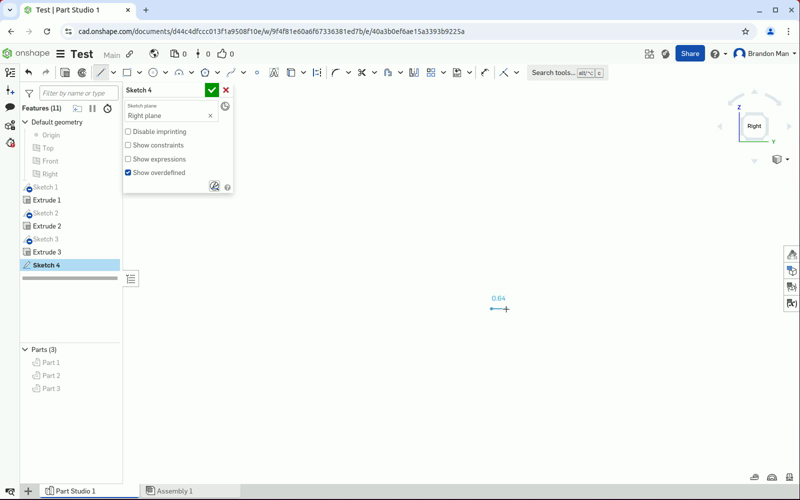
scroll(6)
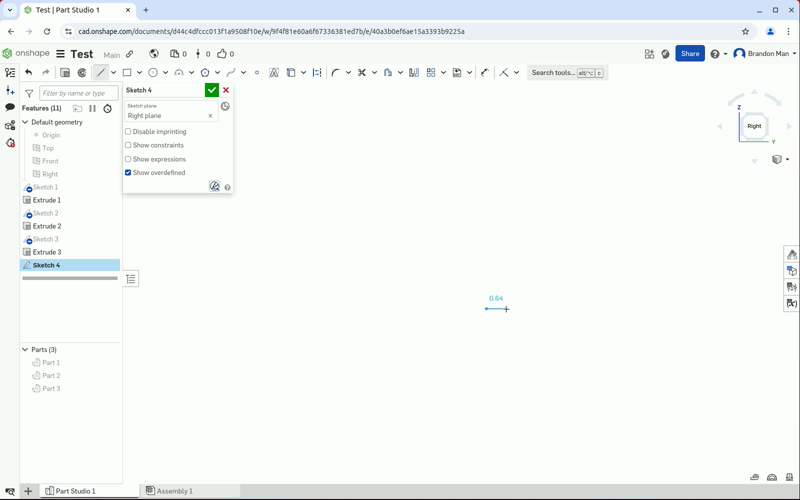
scroll(6)
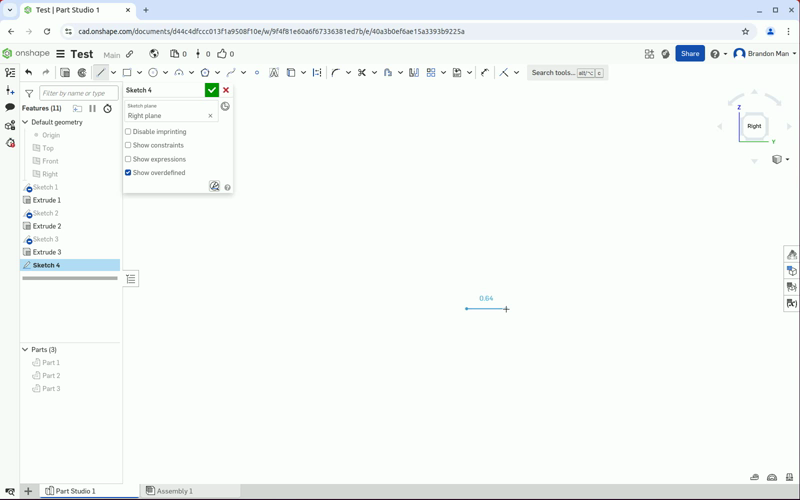
click(506, 308)
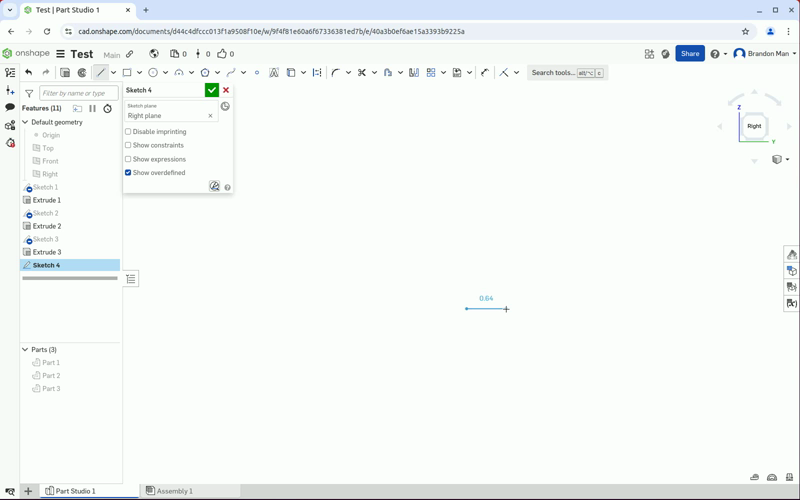
scroll(-6)
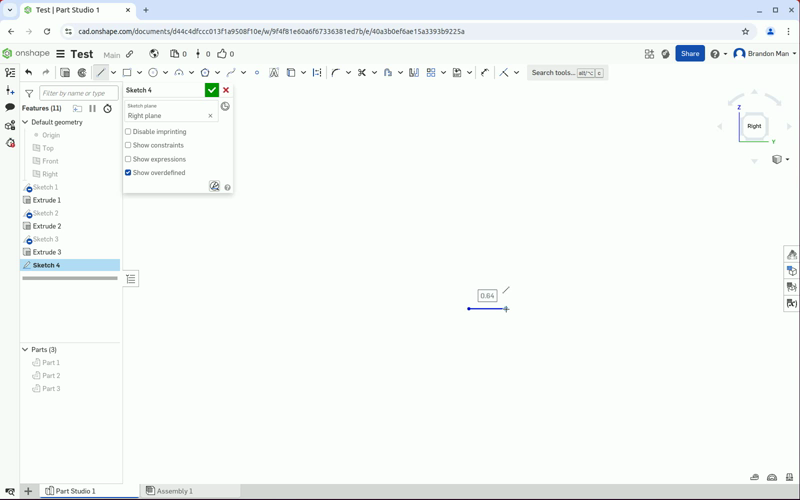
scroll(-6)
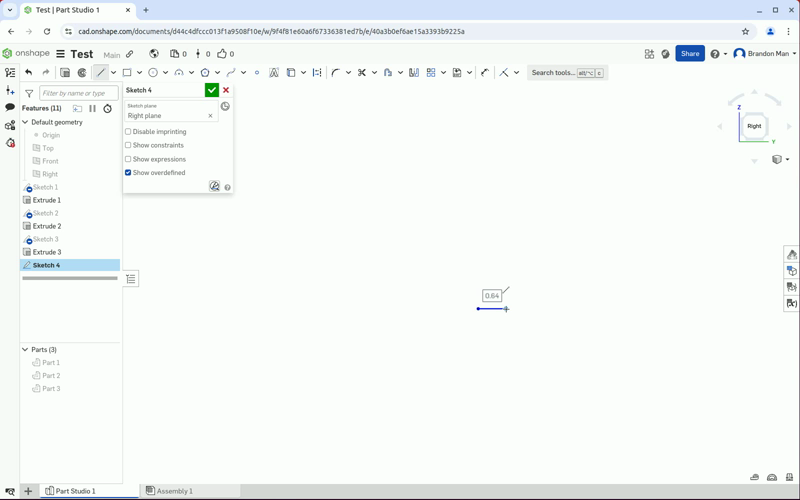
scroll(-6)
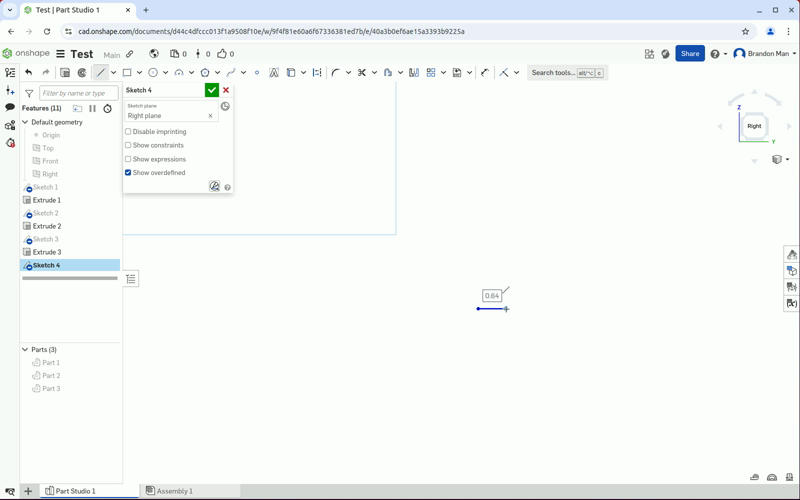
scroll(-6)
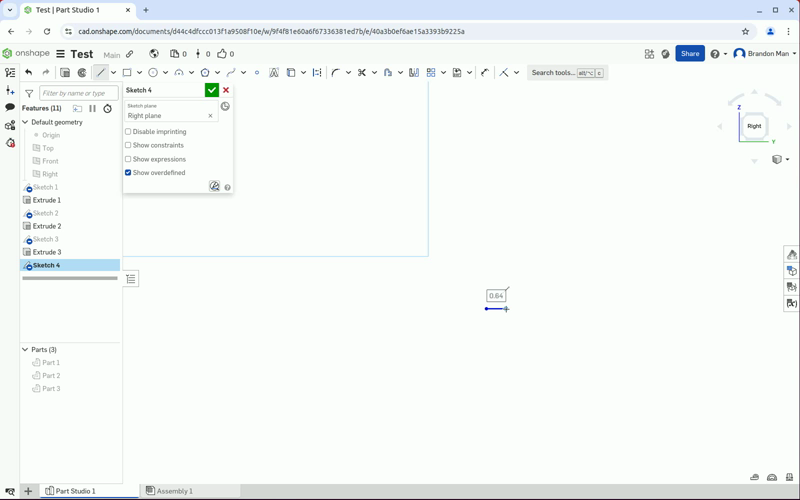
scroll(-6)
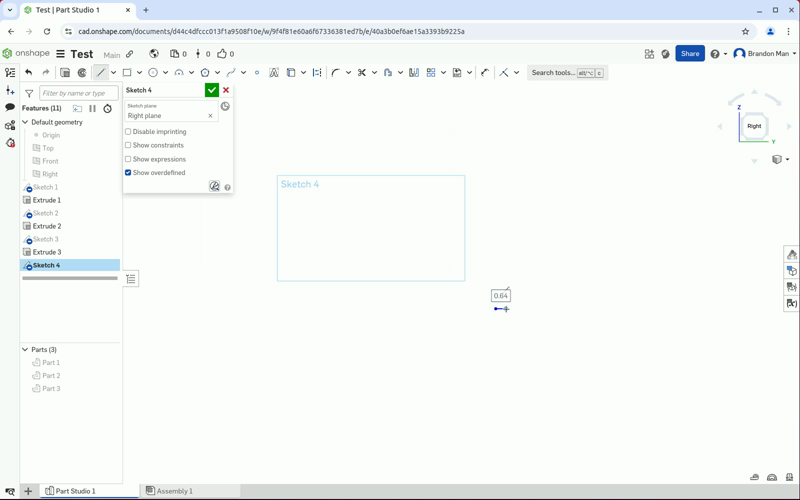
scroll(-6)
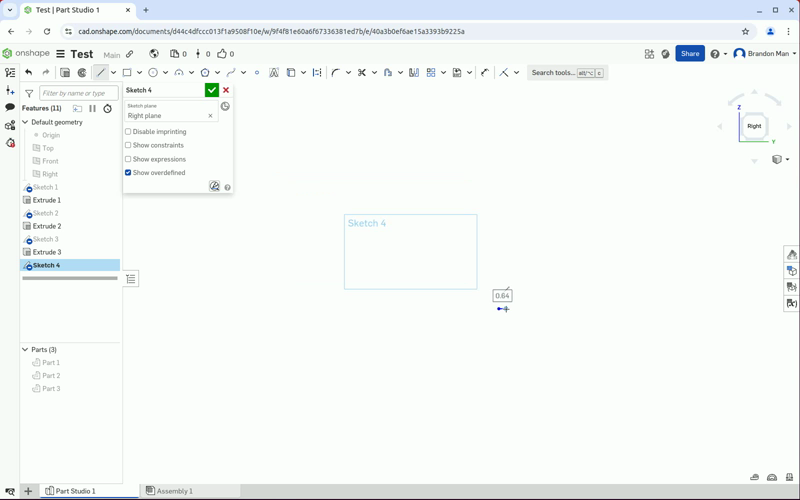
scroll(-6)
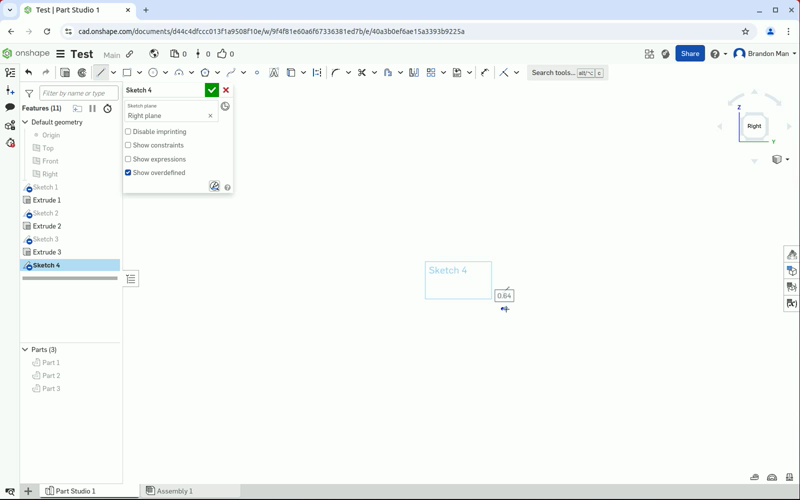
key_up(shift)
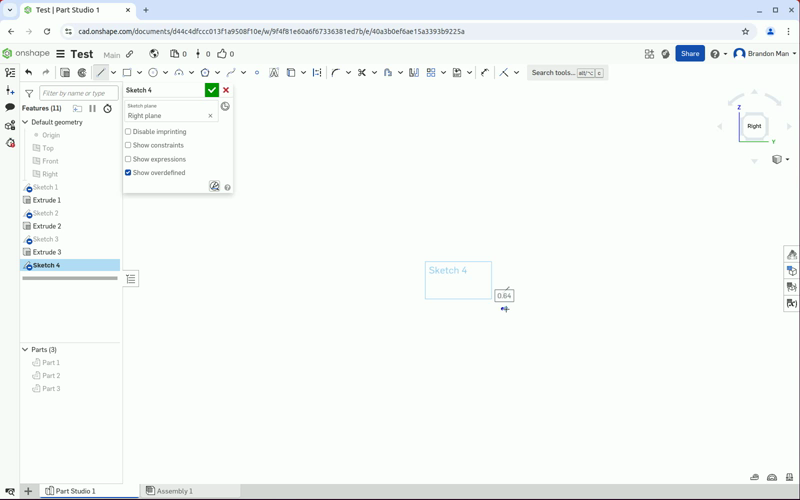
key_down(shift)
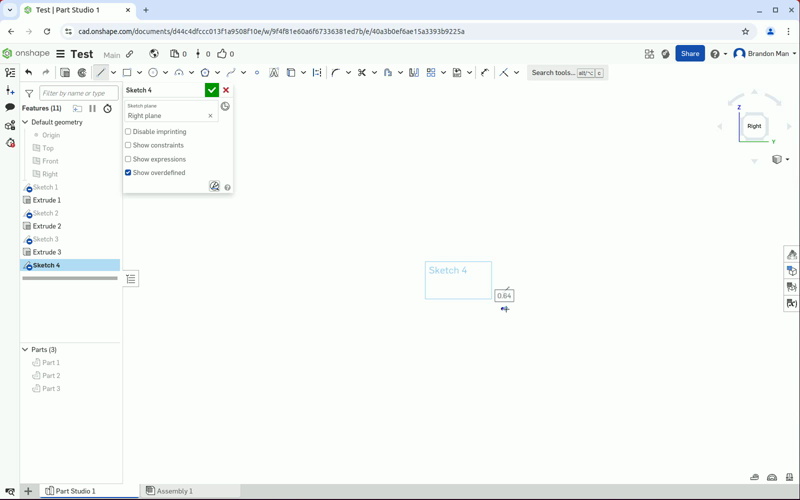
mouse_move(536, 308)
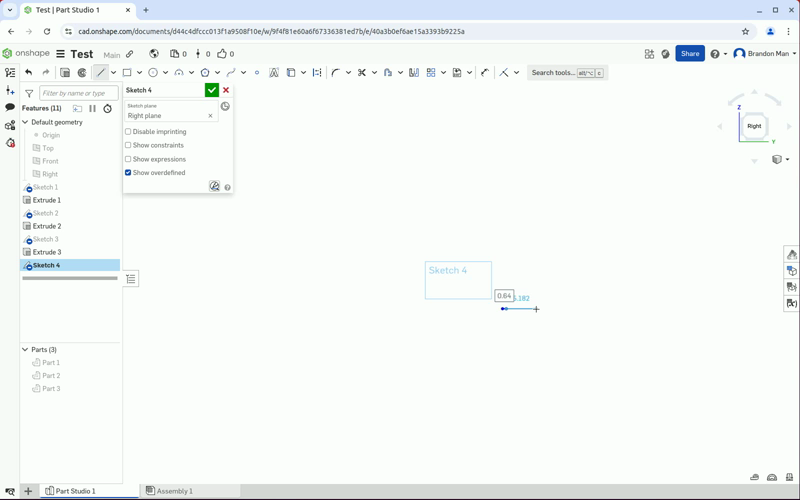
mouse_move(506, 305)
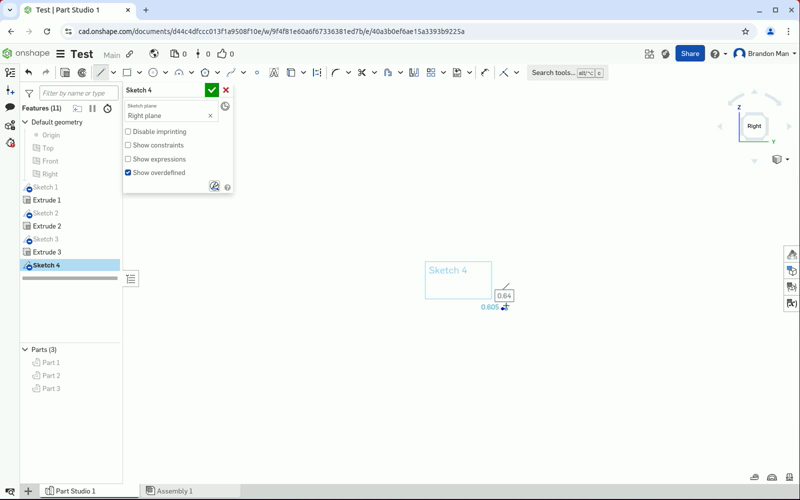
scroll(6)
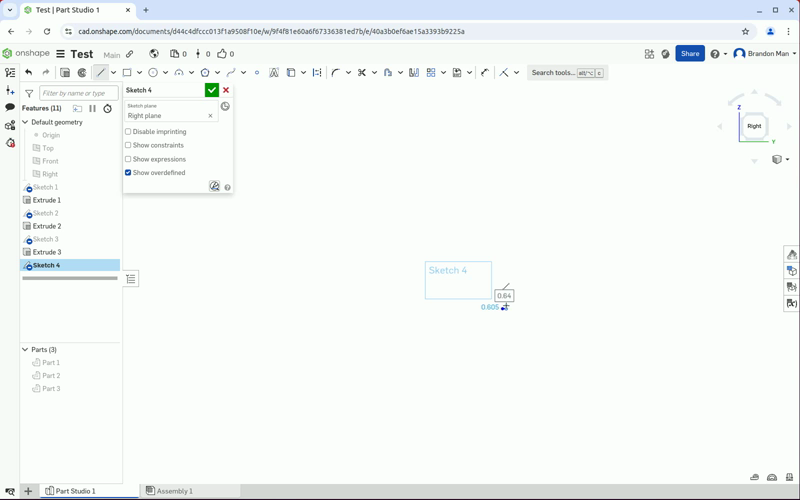
scroll(6)
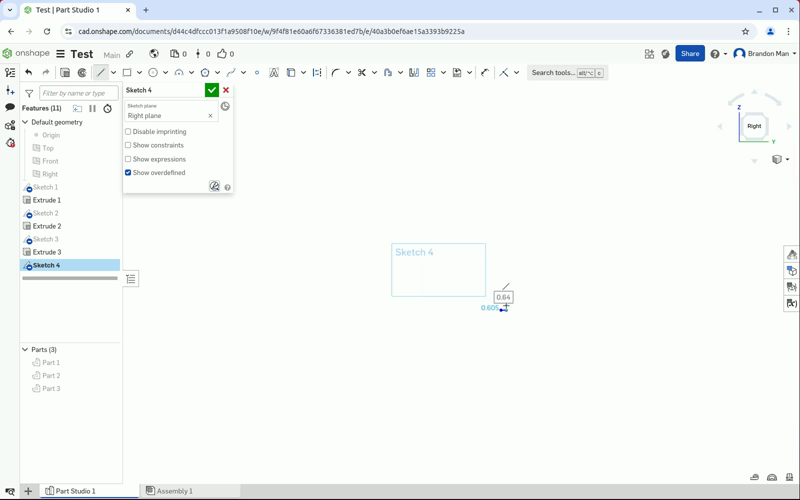
scroll(6)
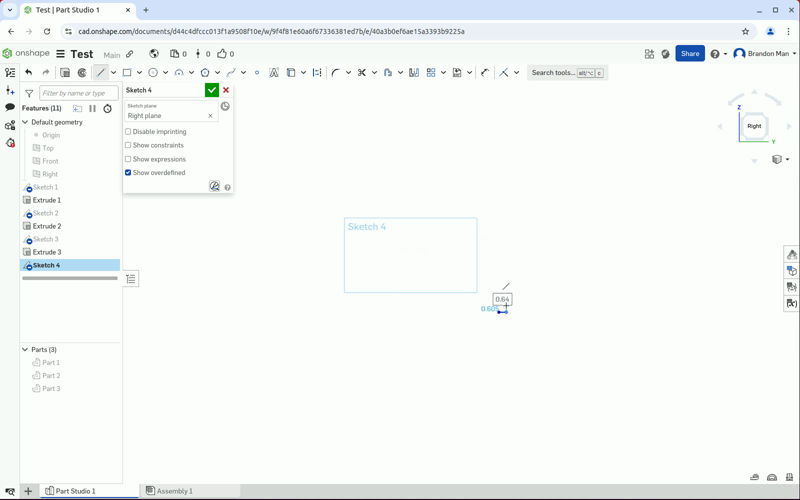
scroll(6)
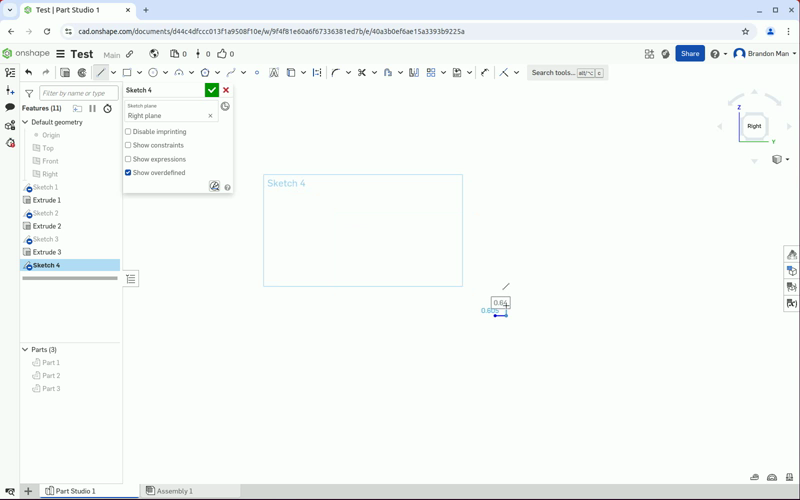
scroll(6)
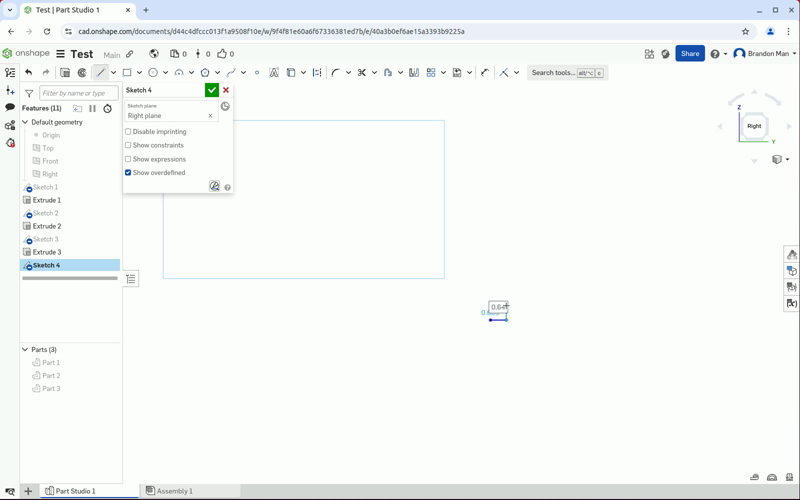
scroll(6)
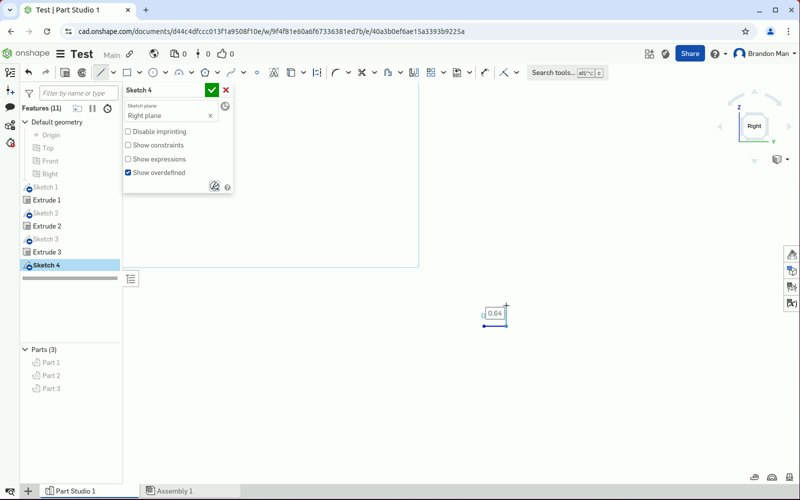
scroll(6)
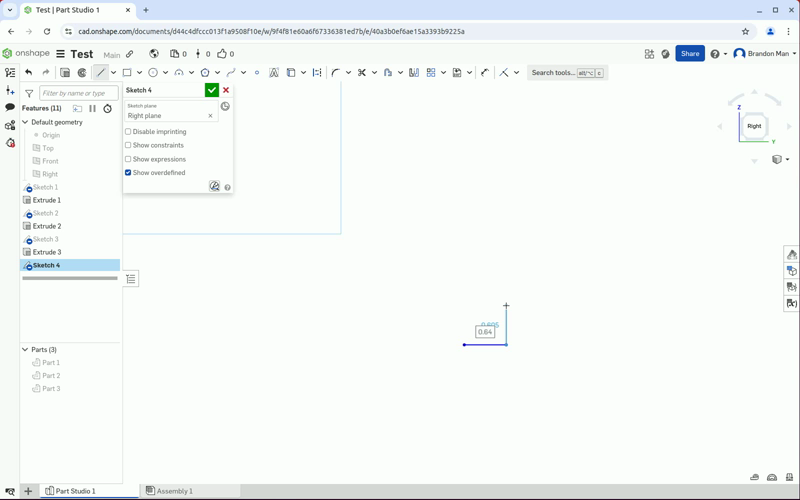
click(506, 305)
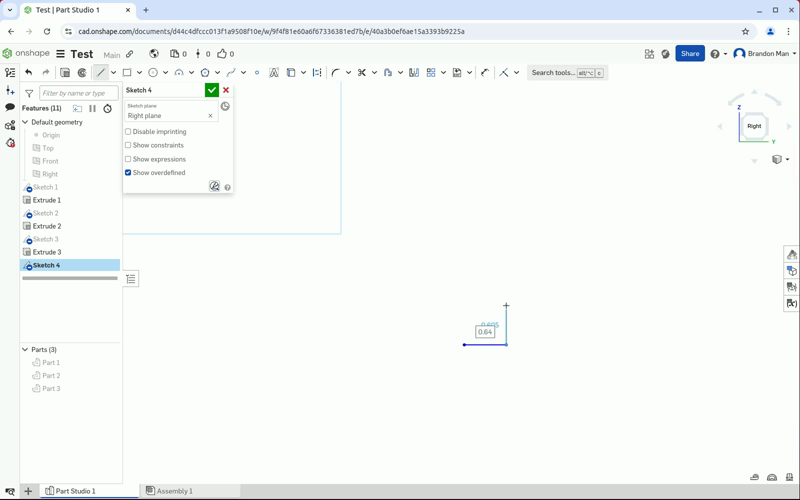
scroll(-6)
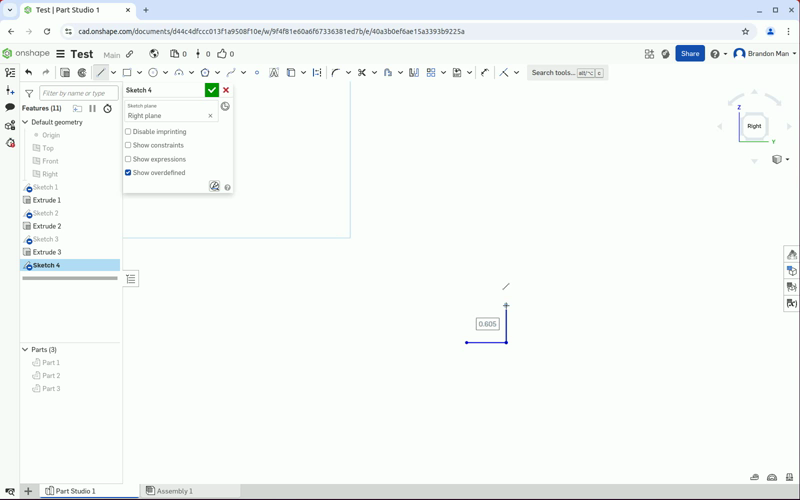
scroll(-6)
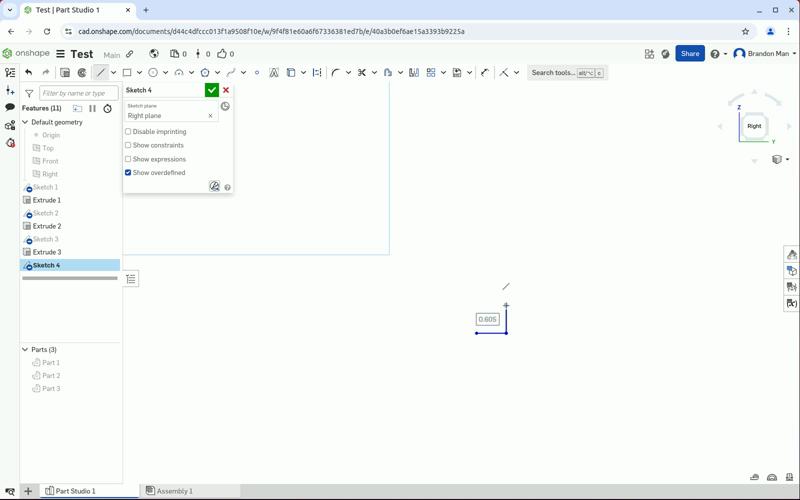
scroll(-6)
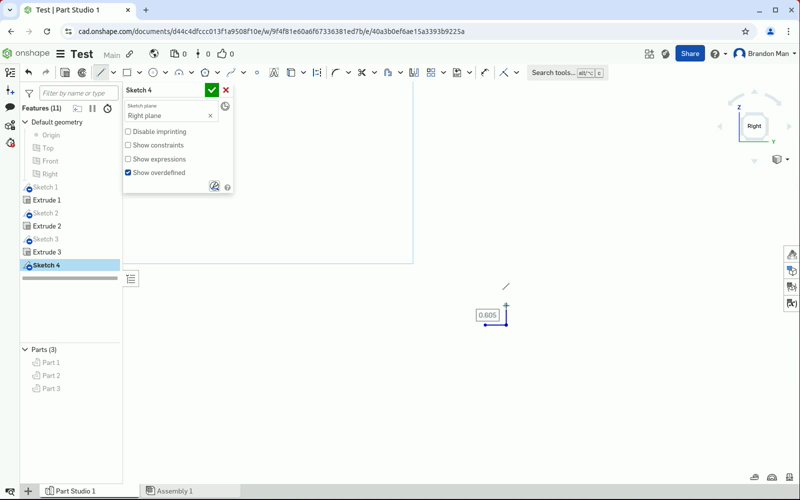
scroll(-6)
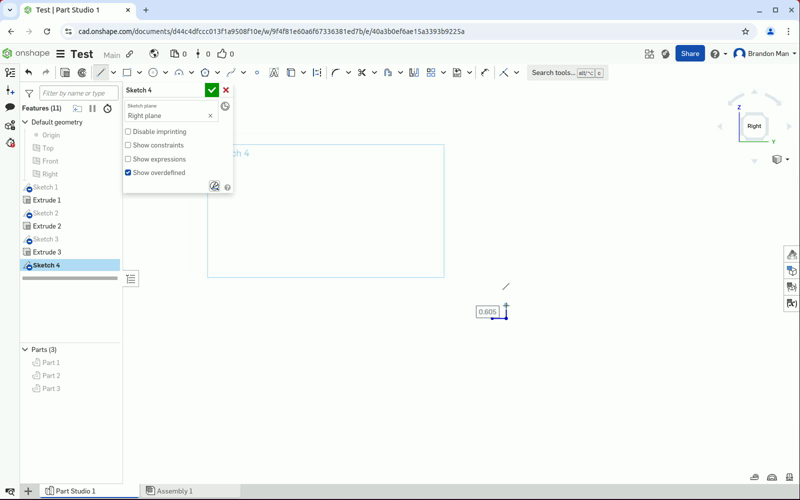
scroll(-6)
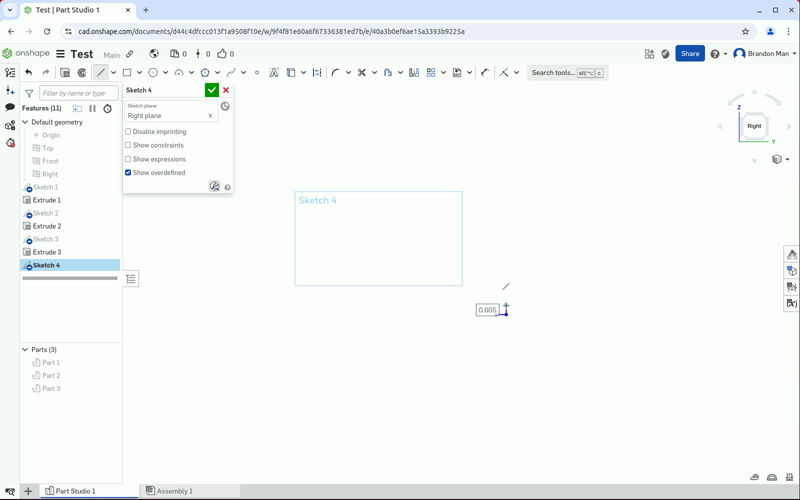
scroll(-6)
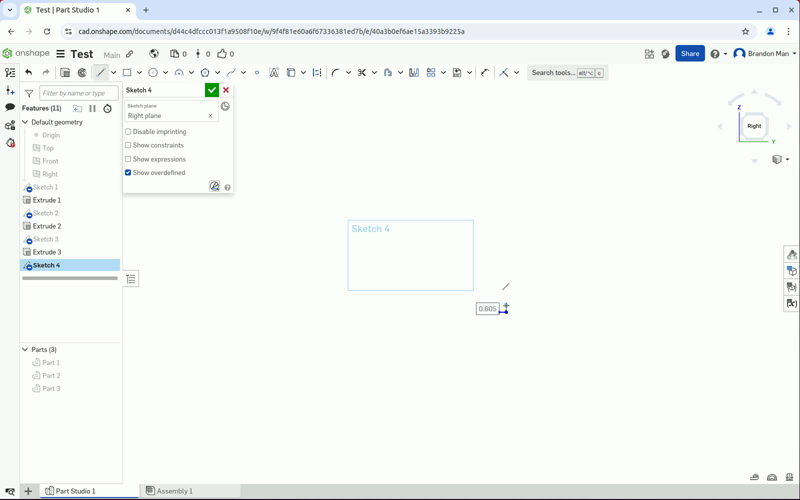
scroll(-6)
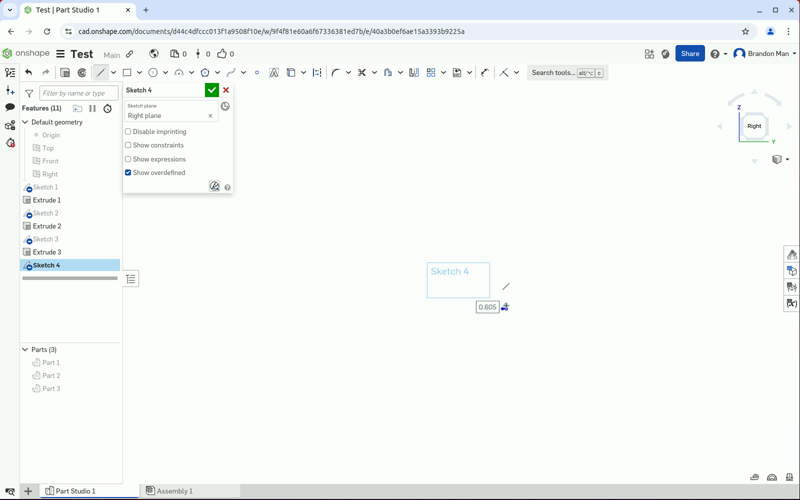
key_up(shift)
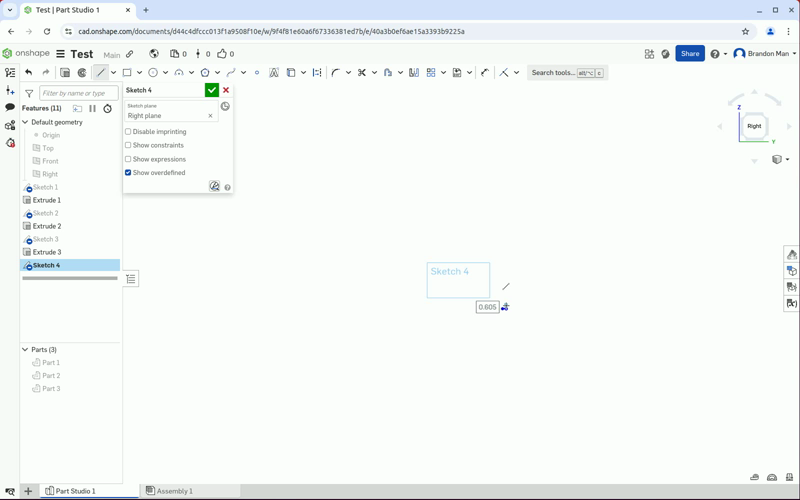
key_down(shift)
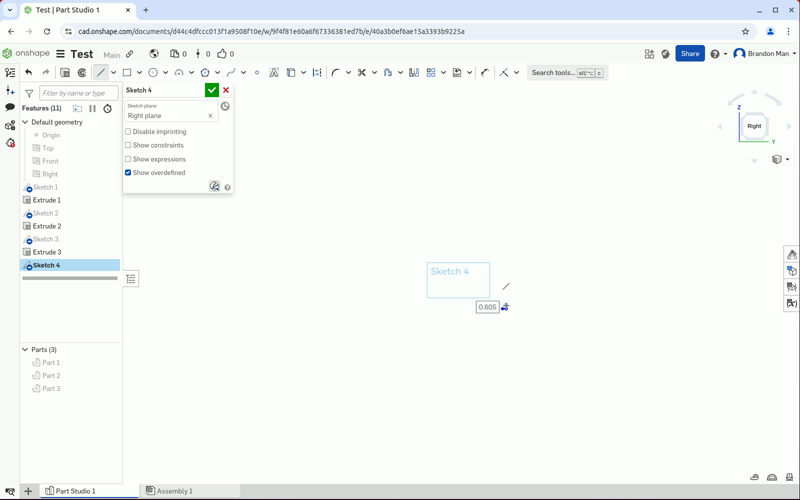
mouse_move(536, 305)
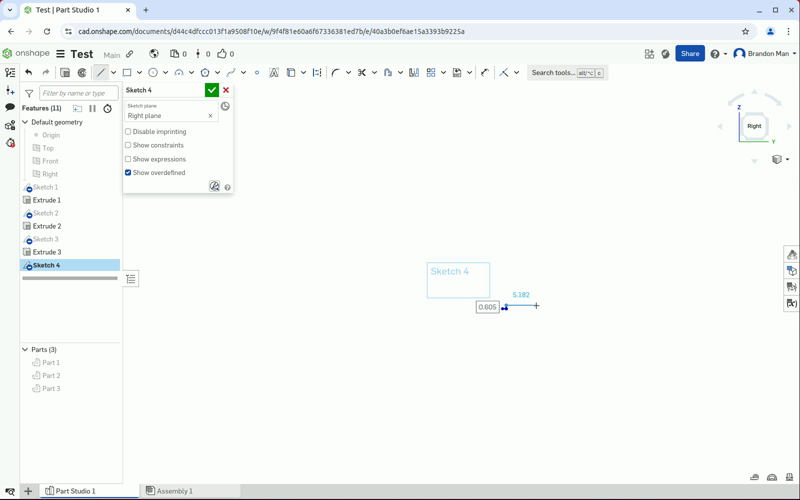
mouse_move(502, 305)
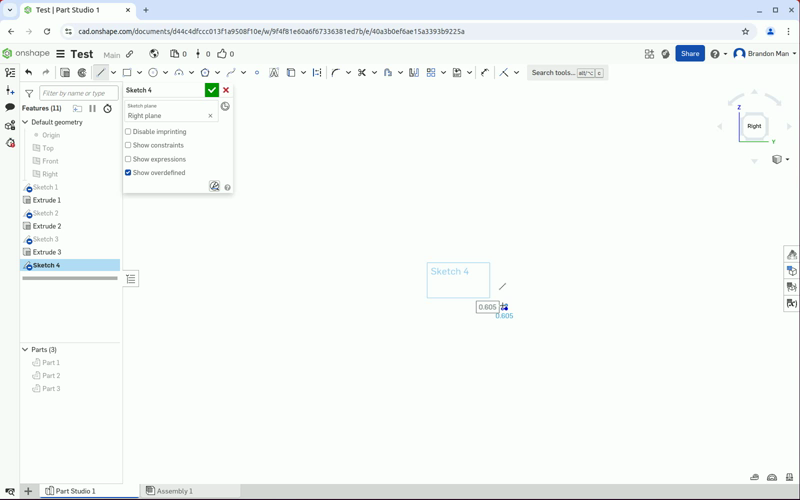
scroll(6)
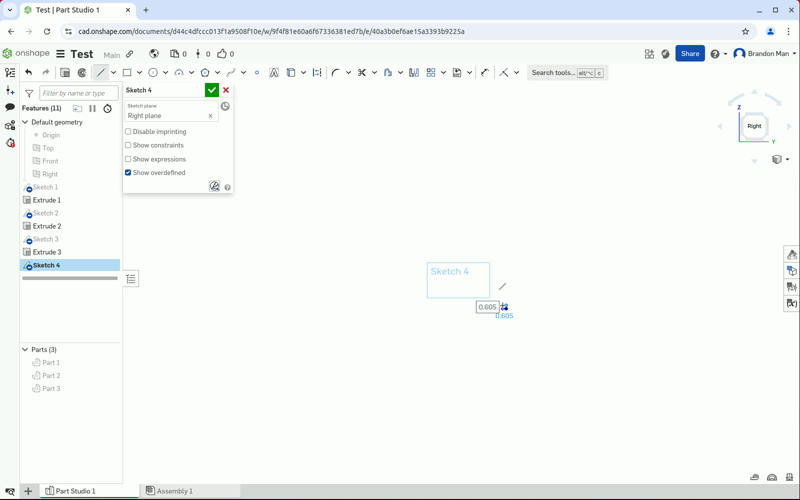
scroll(6)
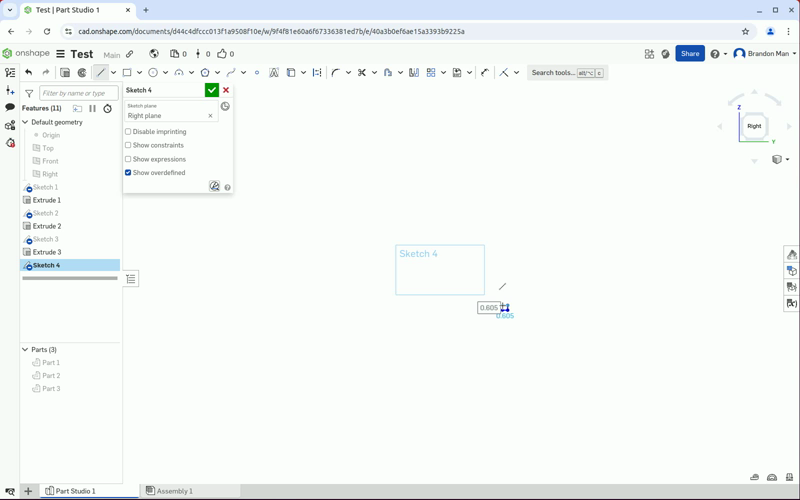
scroll(6)
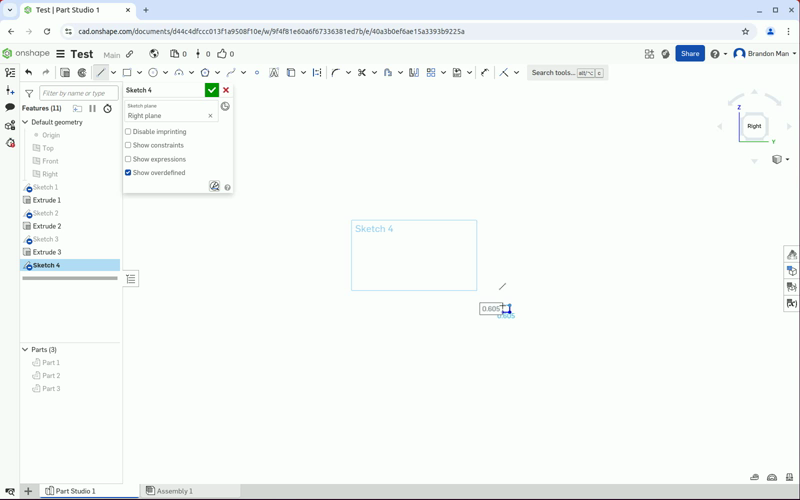
scroll(6)
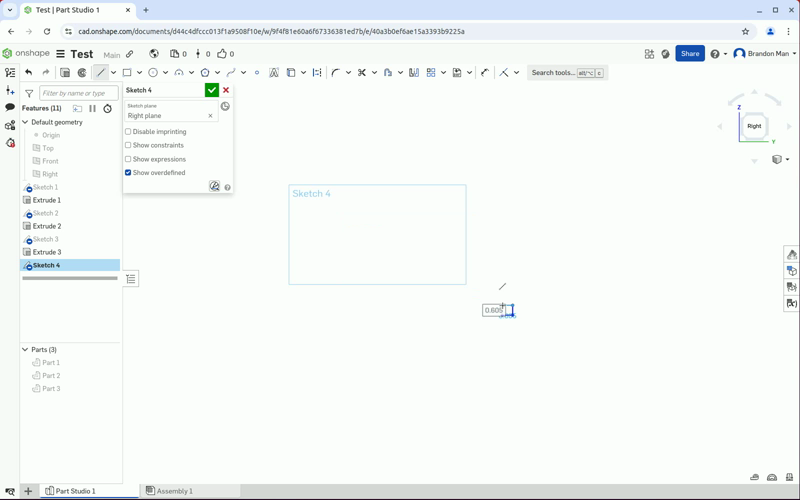
scroll(6)
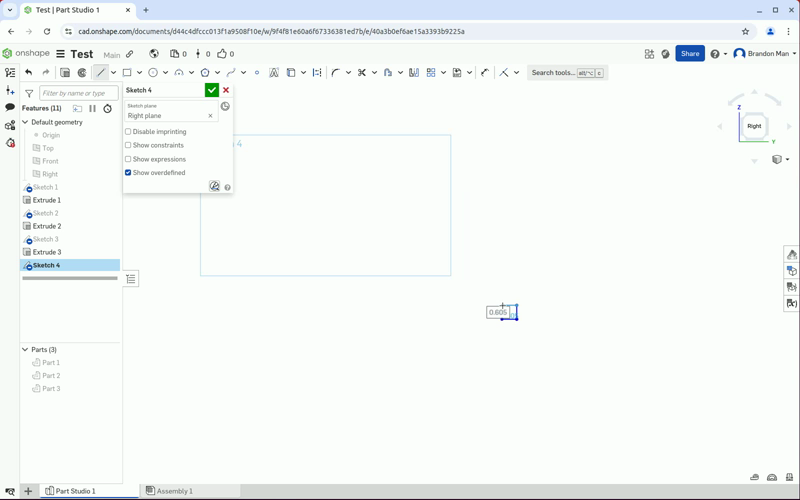
scroll(6)
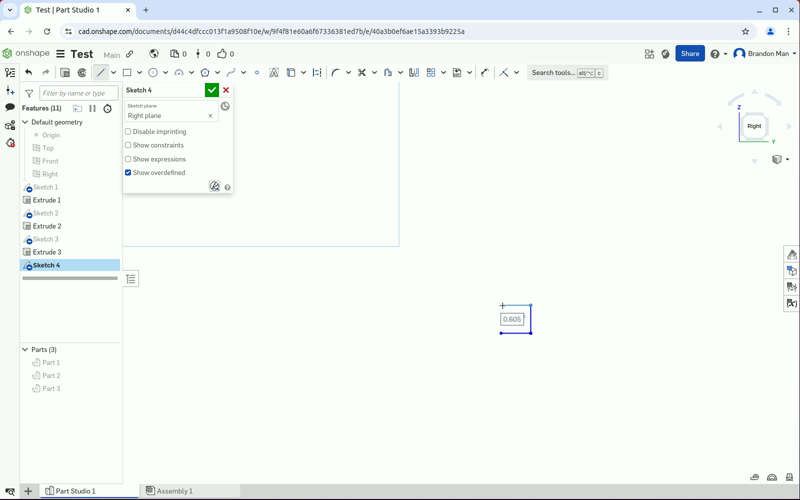
scroll(6)
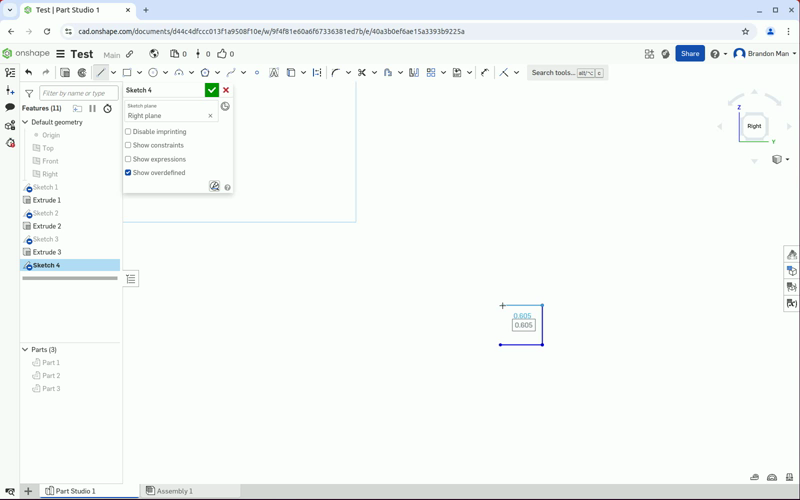
click(502, 305)
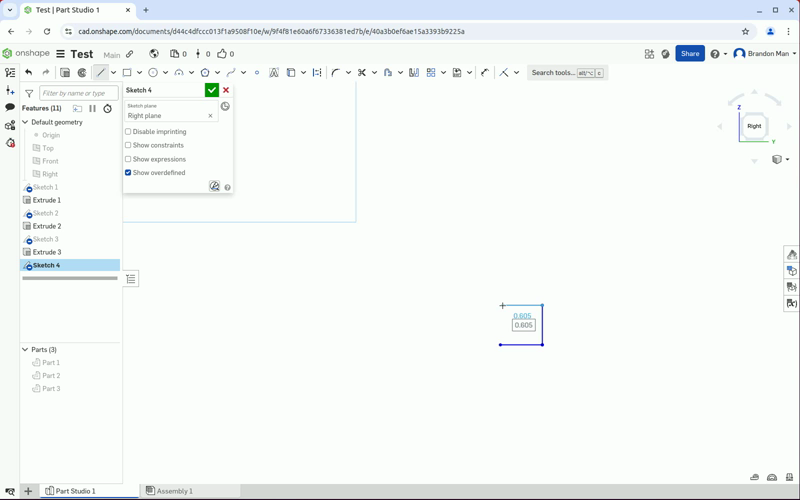
scroll(-6)
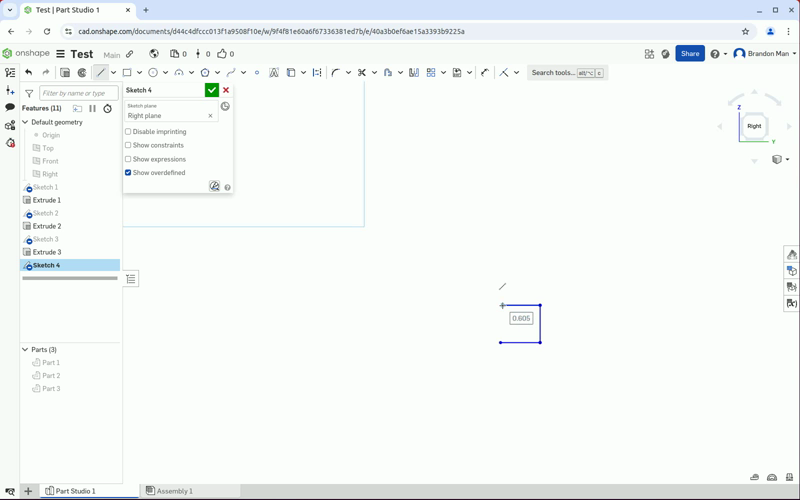
scroll(-6)
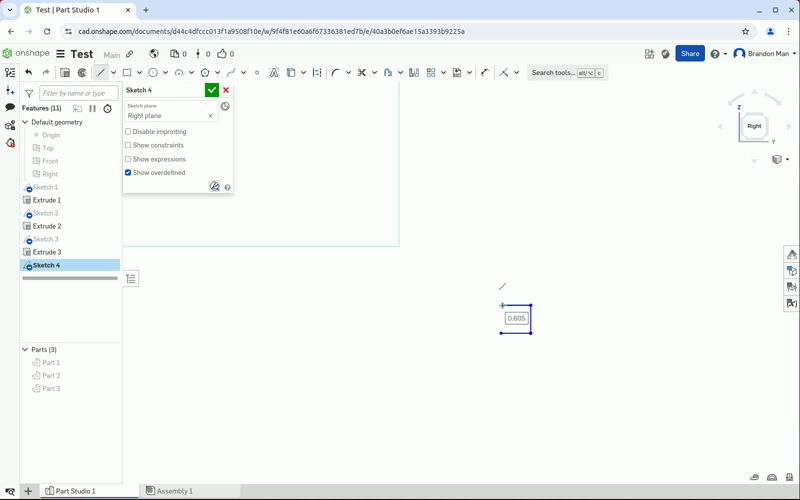
scroll(-6)
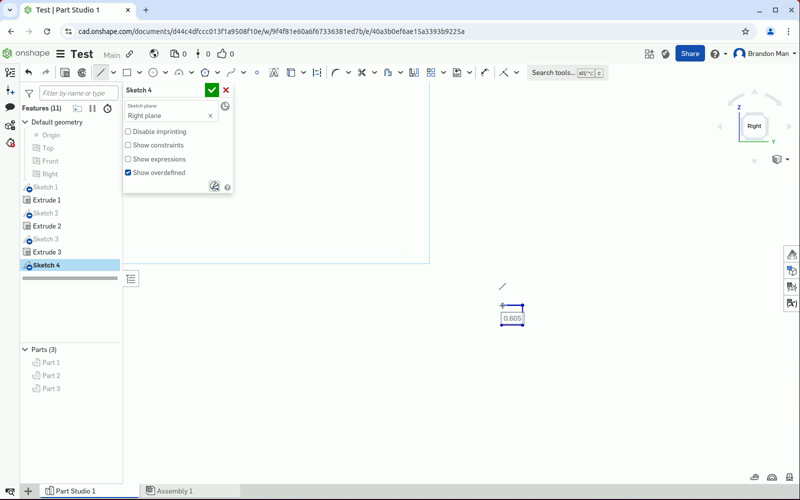
scroll(-6)
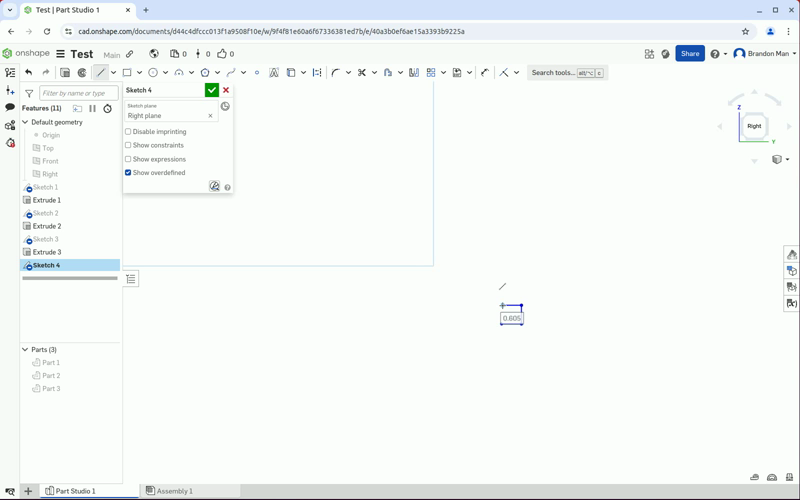
scroll(-6)
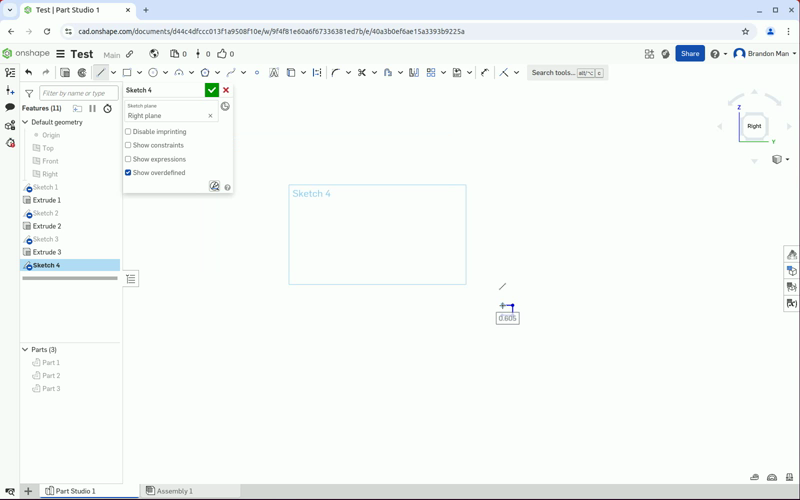
scroll(-6)
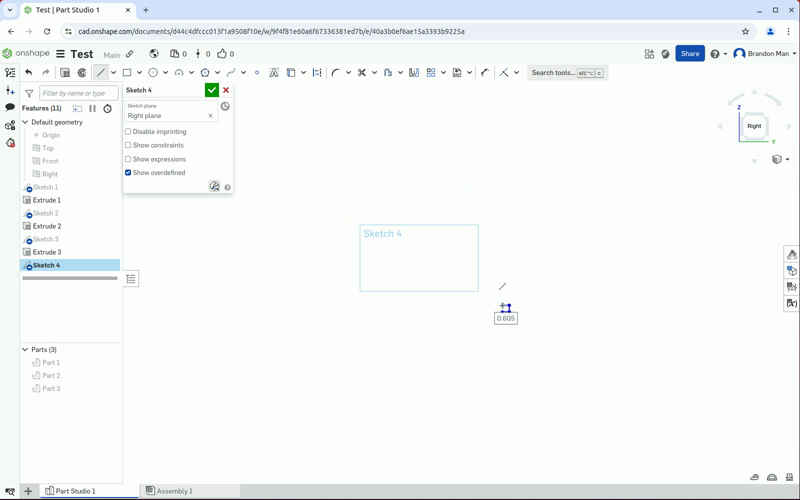
scroll(-6)
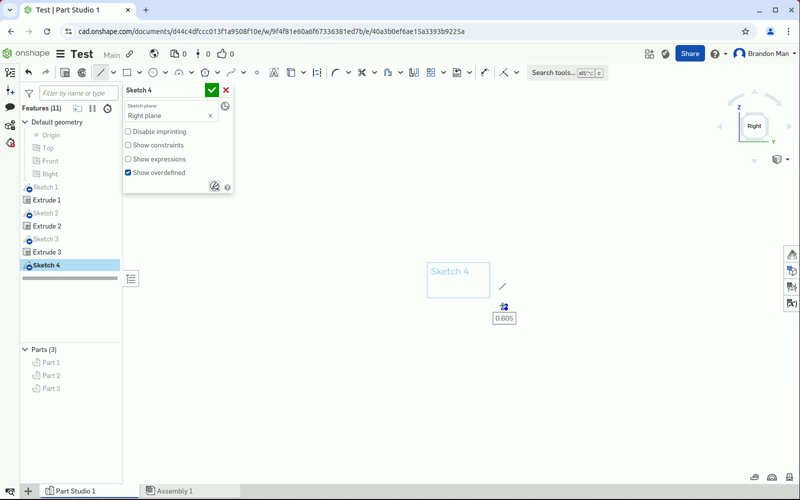
key_up(shift)
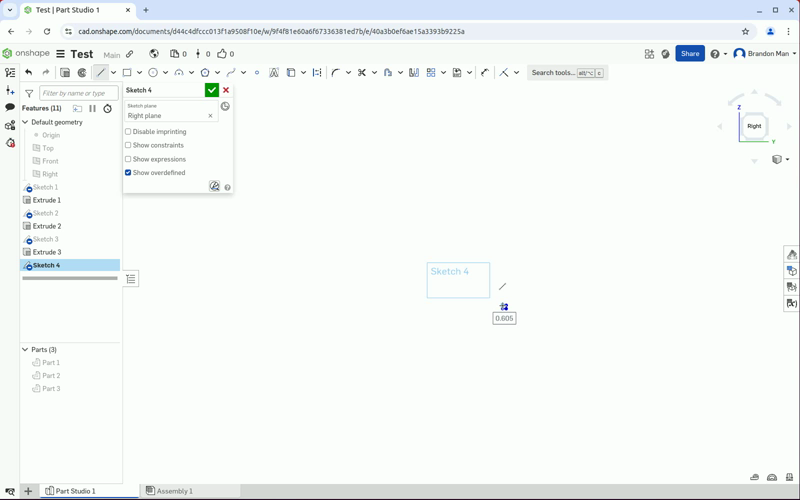
mouse_move(532, 305)
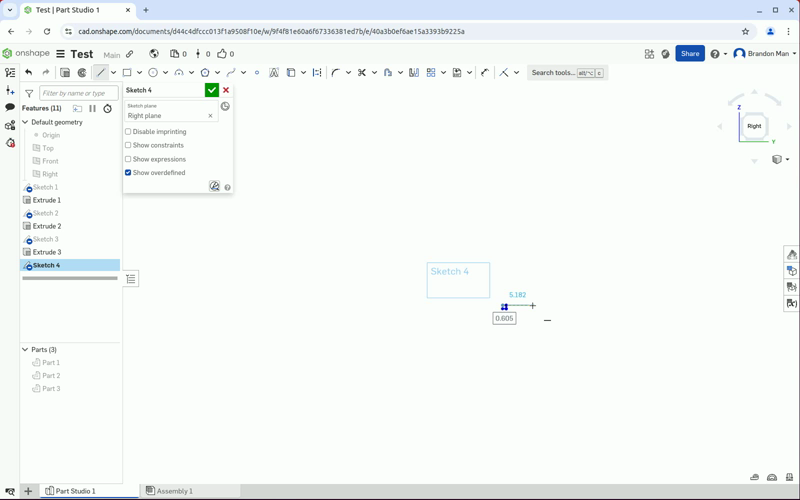
key_down(shift)
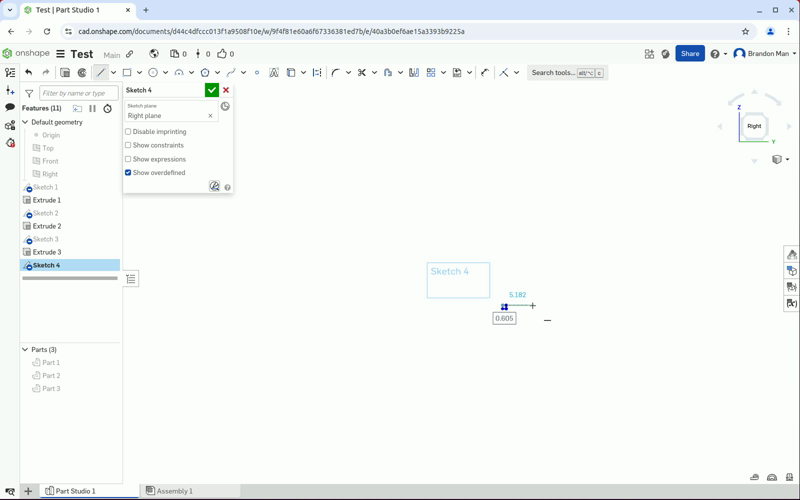
mouse_move(502, 308)
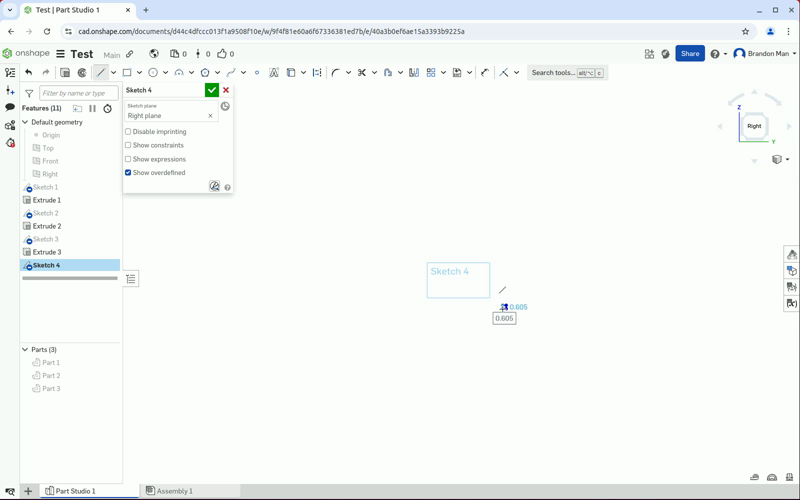
scroll(6)
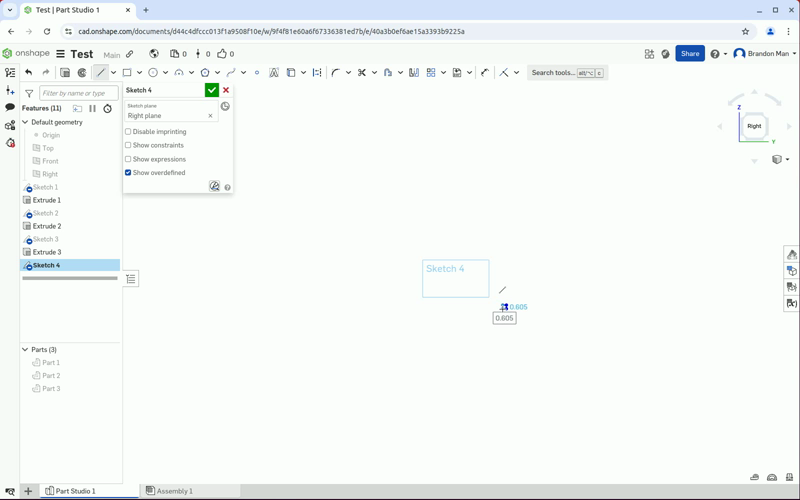
scroll(6)
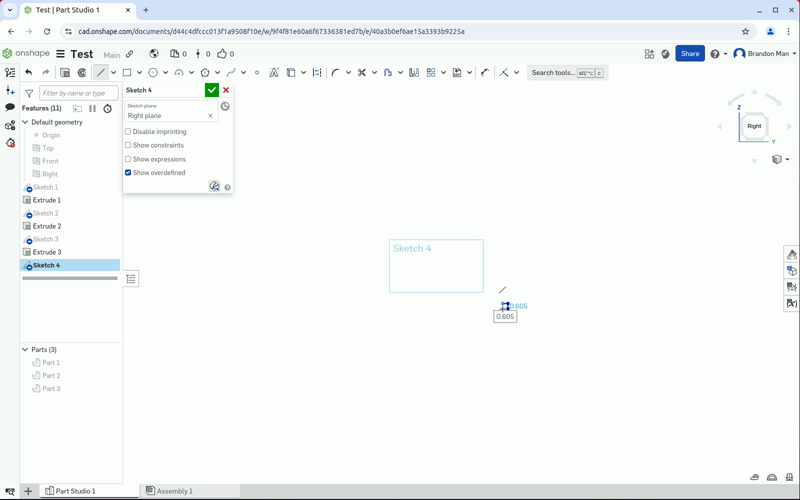
scroll(6)
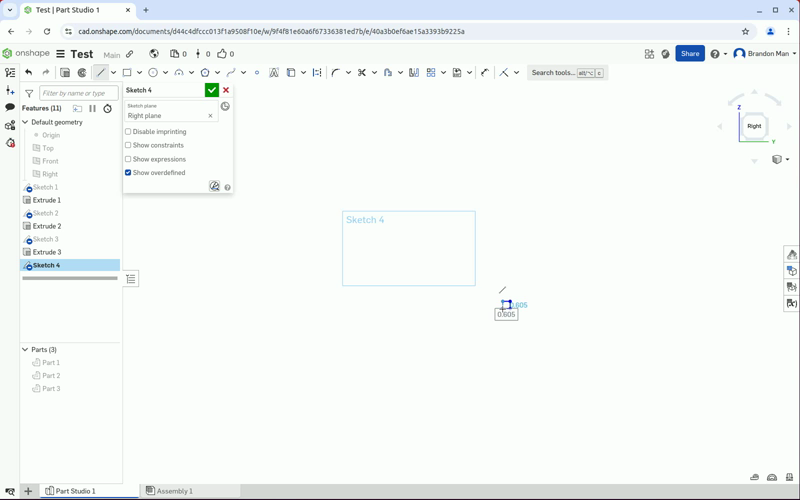
scroll(6)
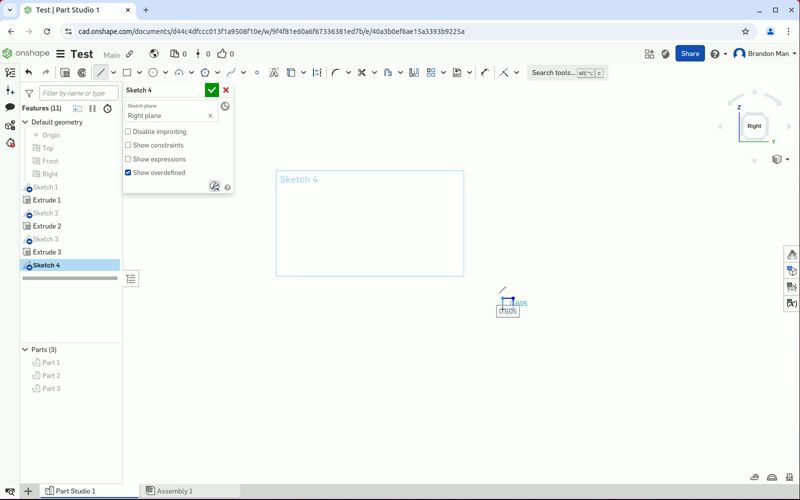
scroll(6)
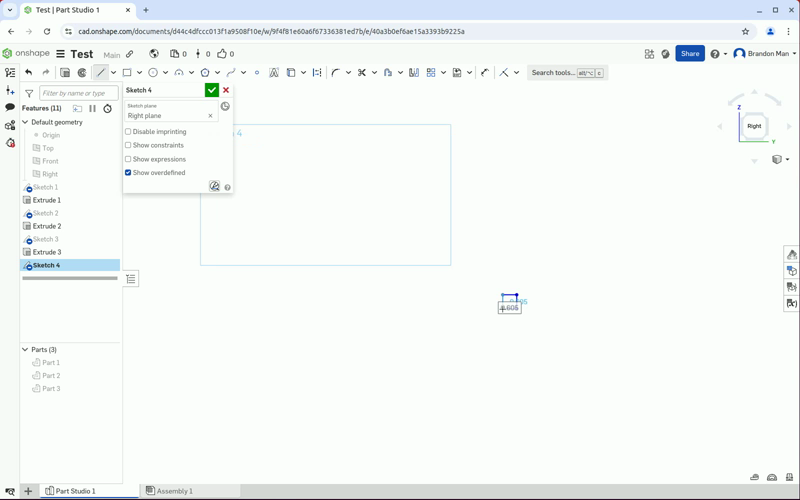
scroll(6)
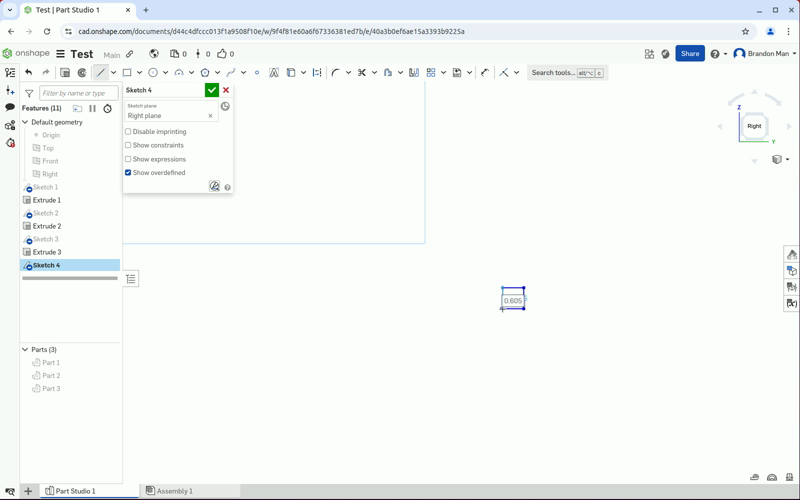
scroll(6)
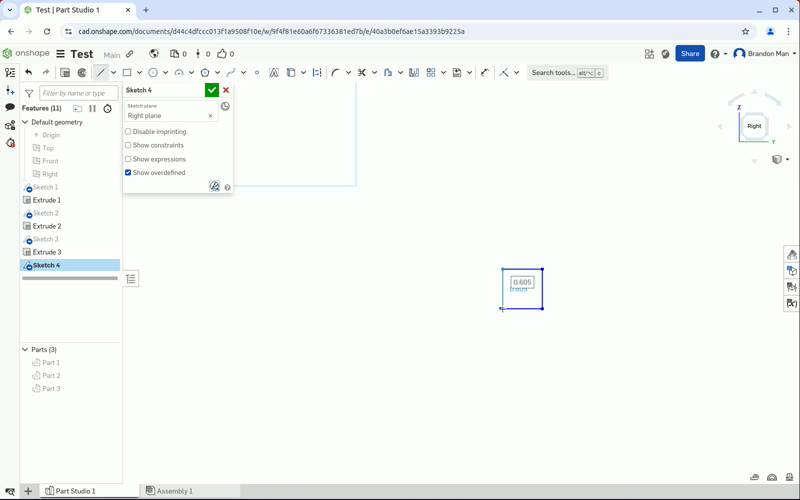
key_up(shift)
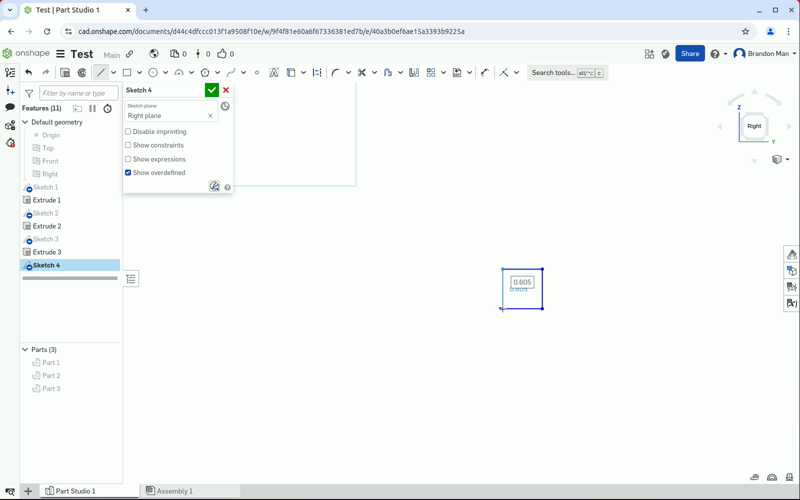
click(502, 308)
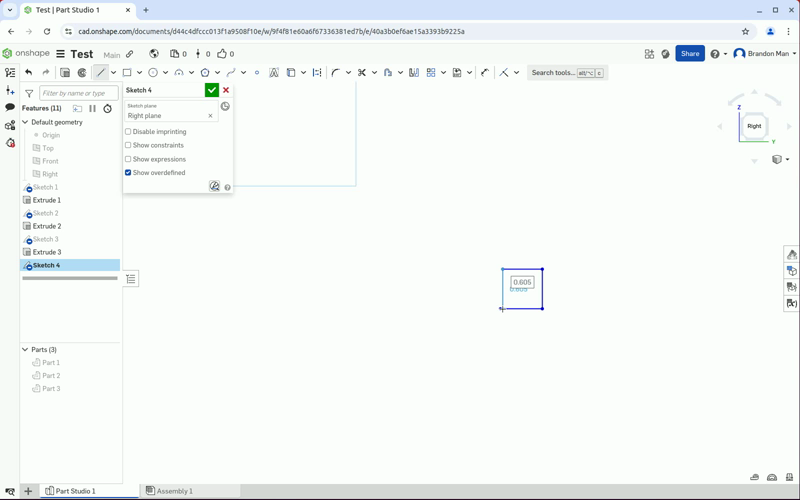
scroll(-6)
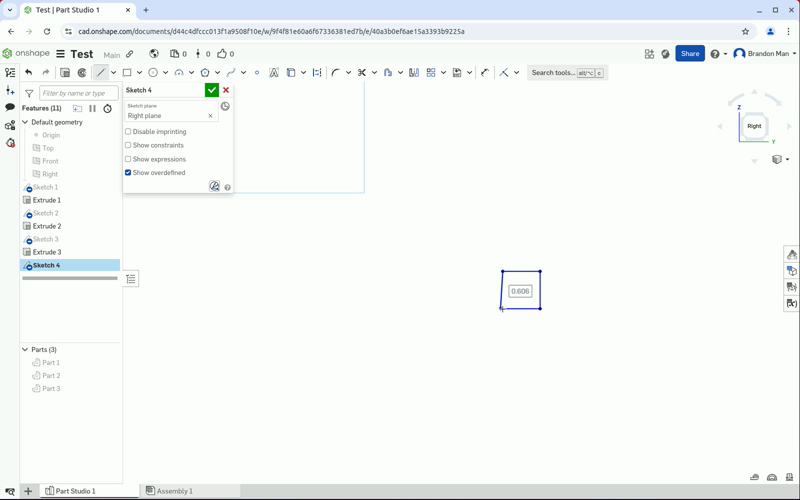
scroll(-6)
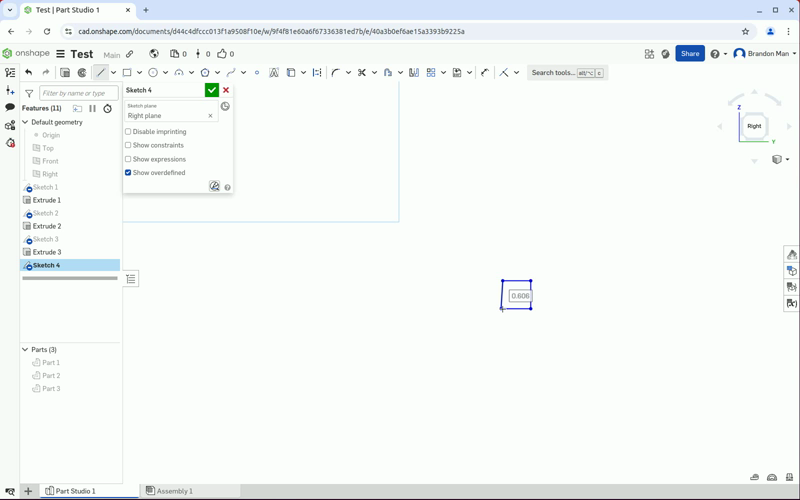
scroll(-6)
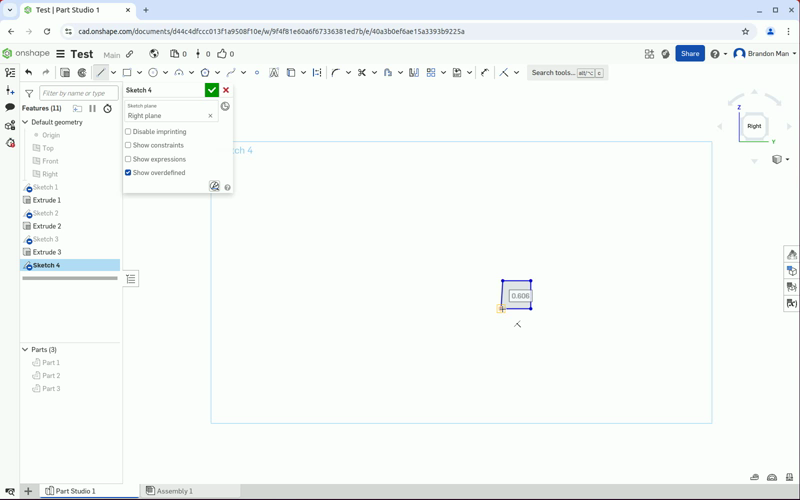
scroll(-6)
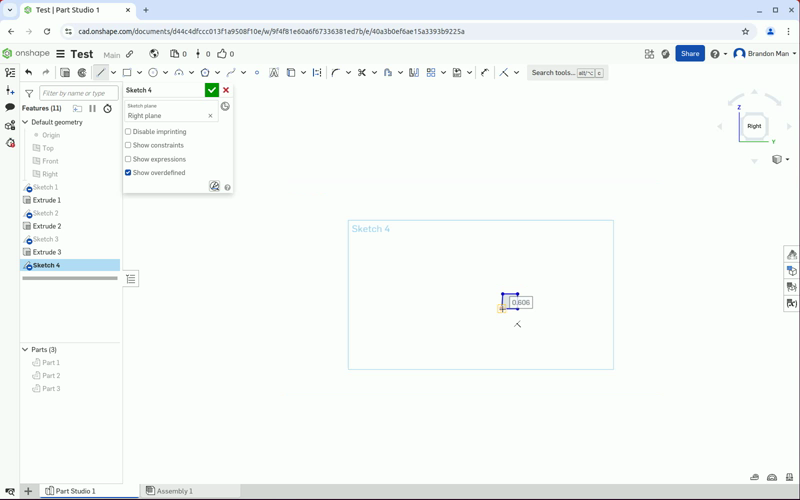
scroll(-6)
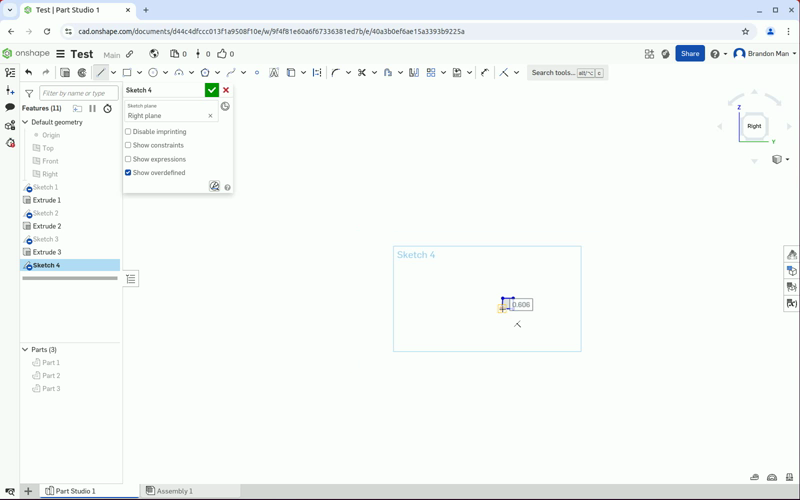
scroll(-6)
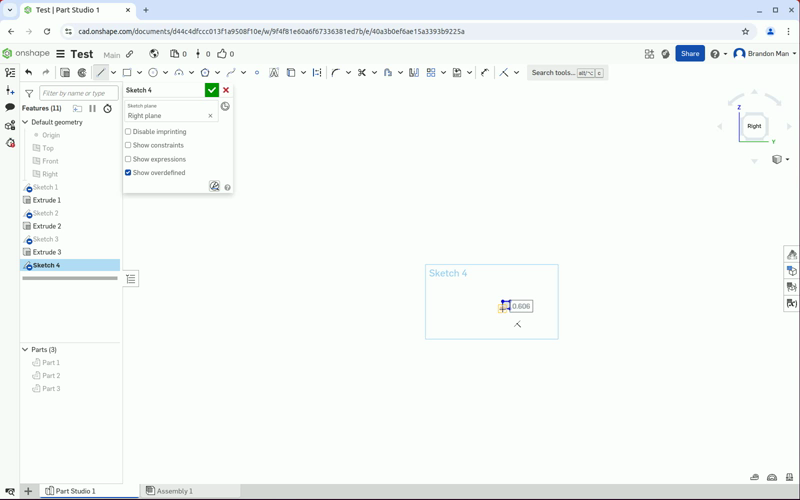
scroll(-6)
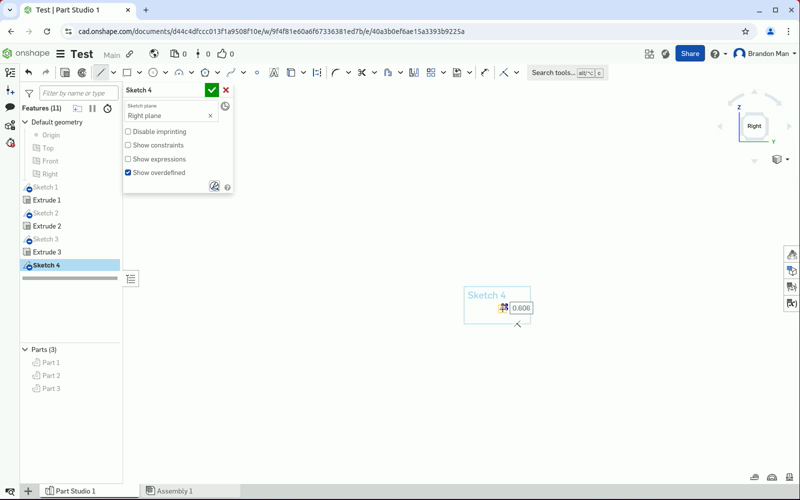
key(esc)
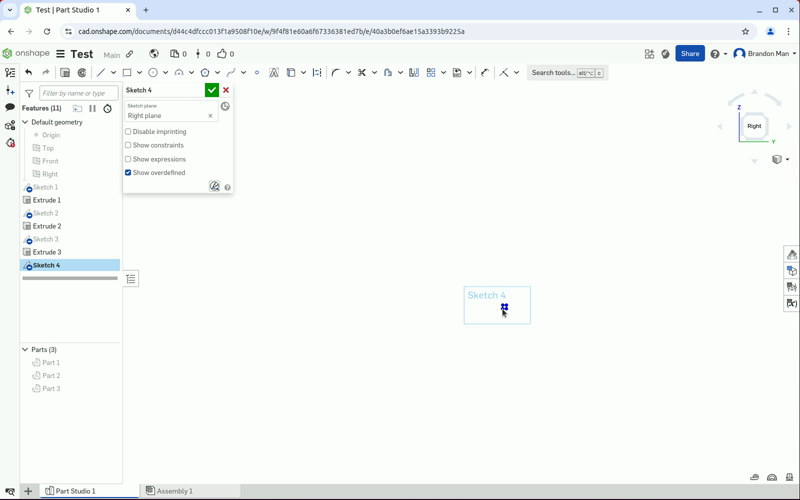
key(l)
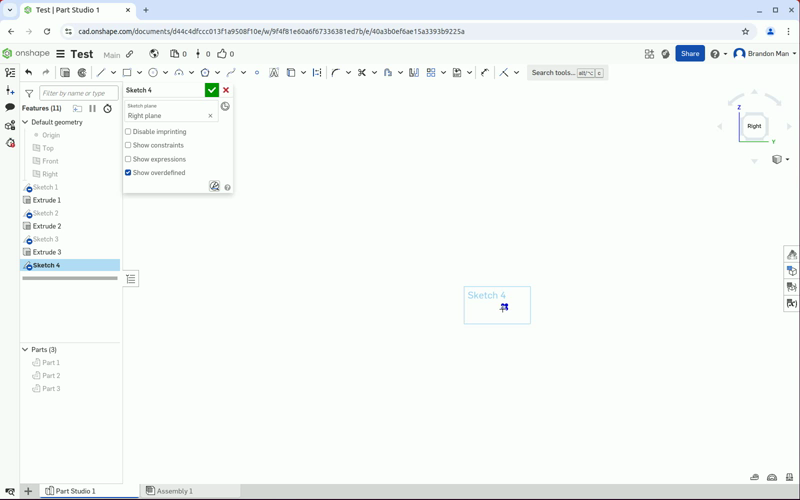
key_down(shift)
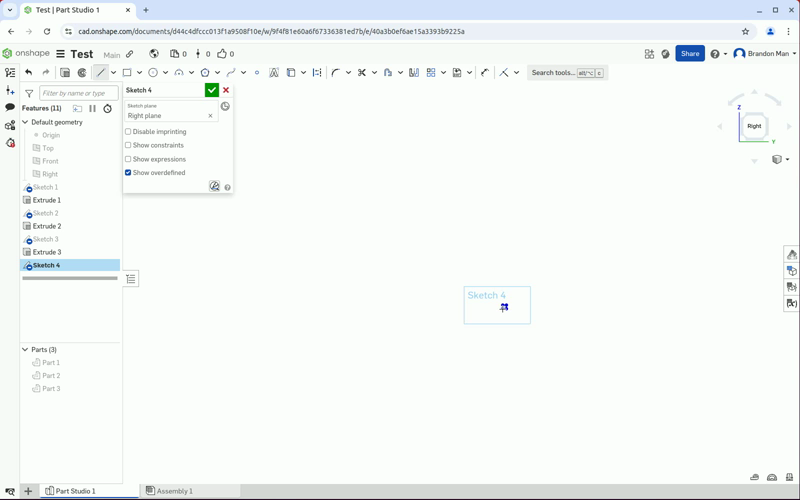
mouse_move(503, 308)
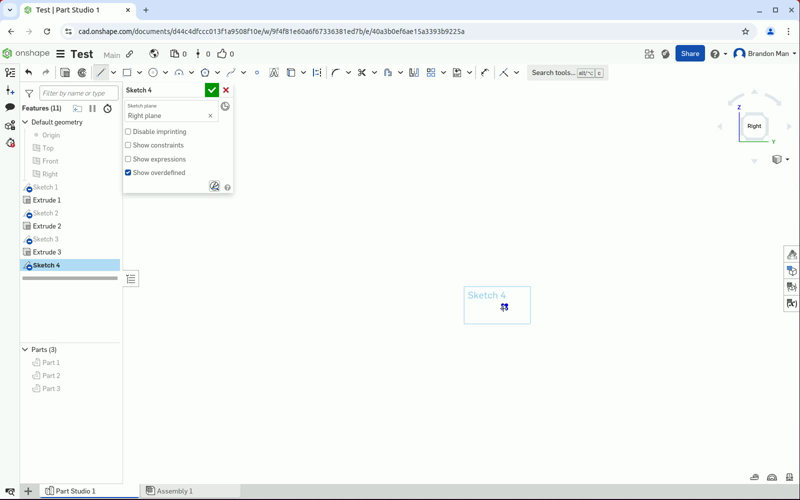
scroll(6)
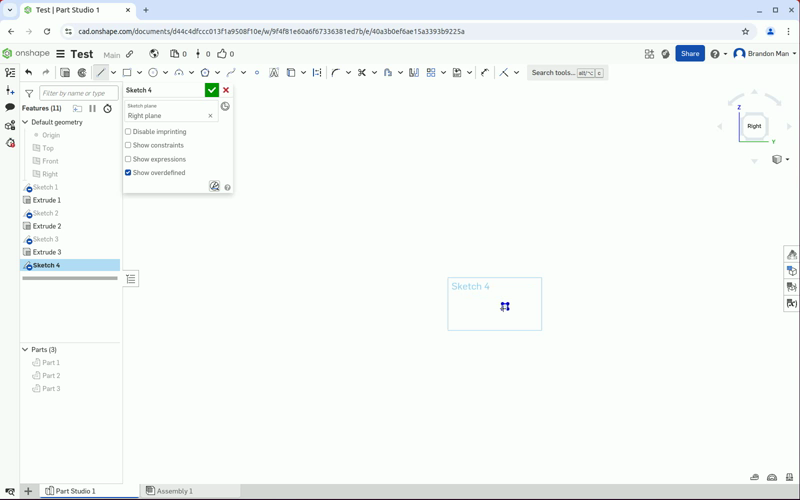
scroll(6)
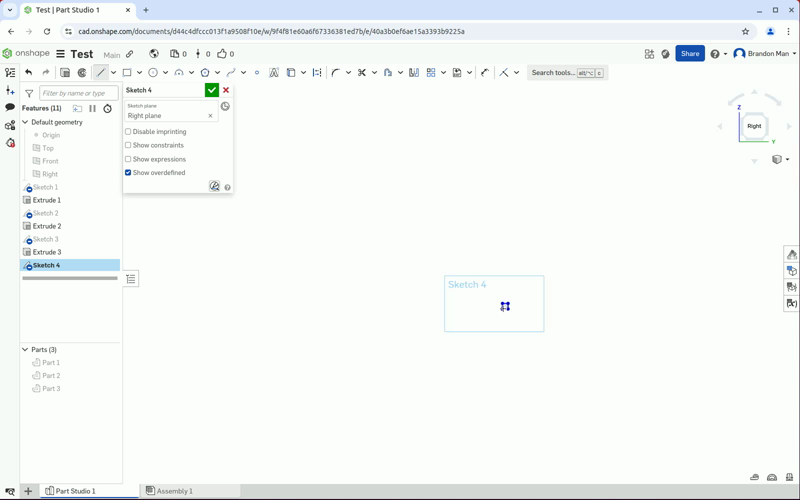
scroll(6)
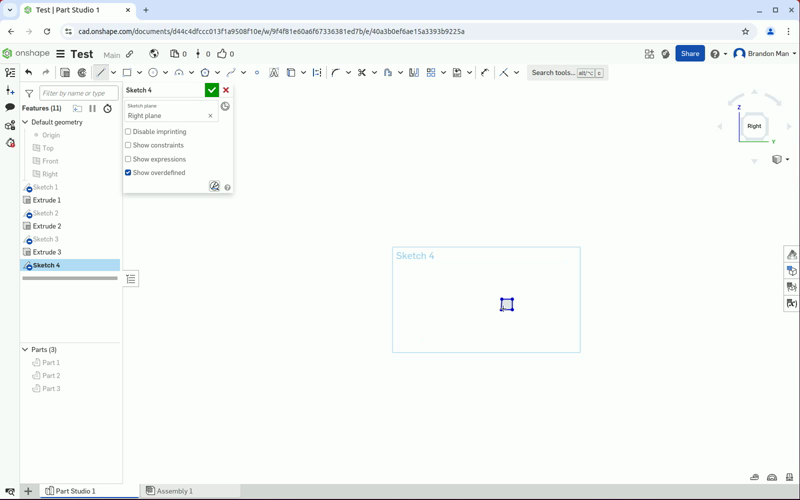
scroll(6)
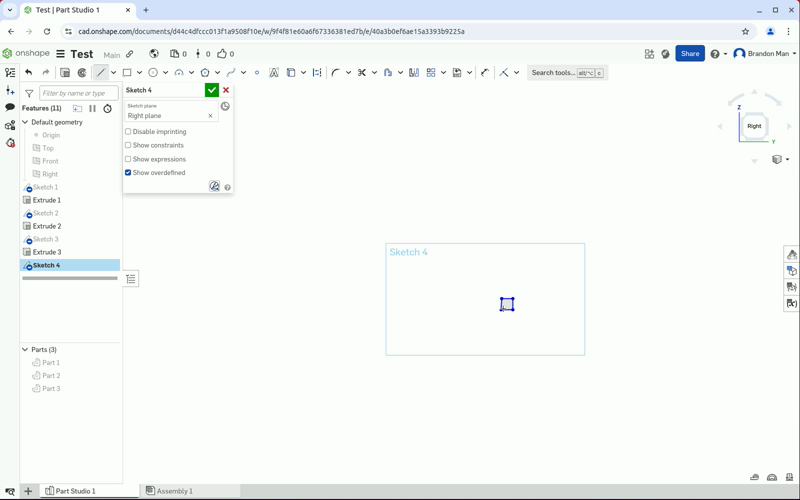
scroll(6)
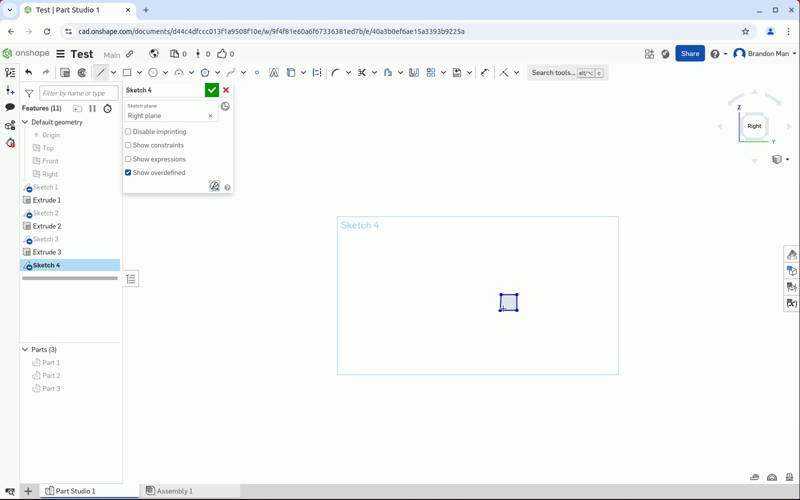
scroll(6)
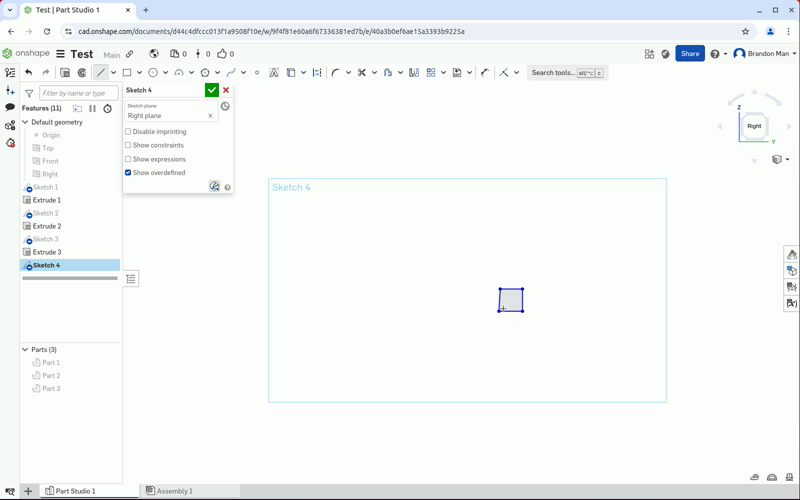
scroll(6)
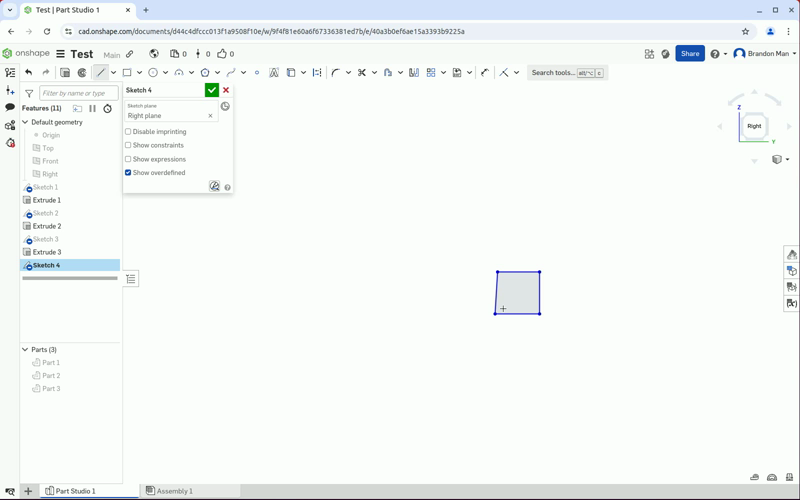
click(503, 308)
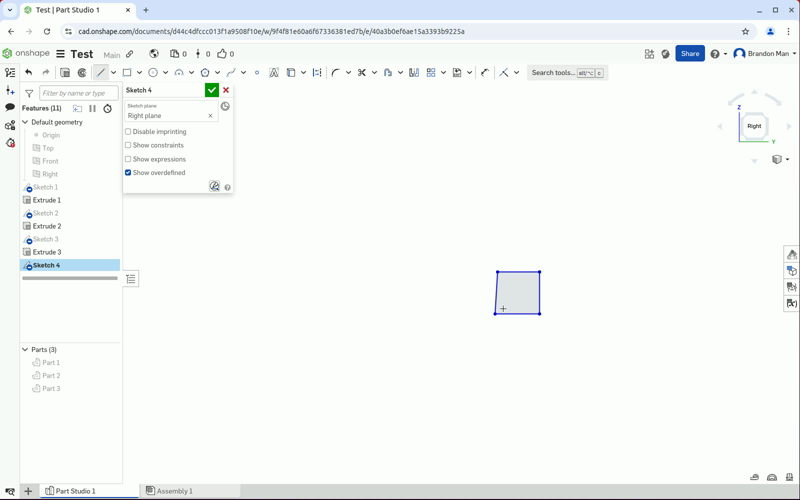
scroll(-6)
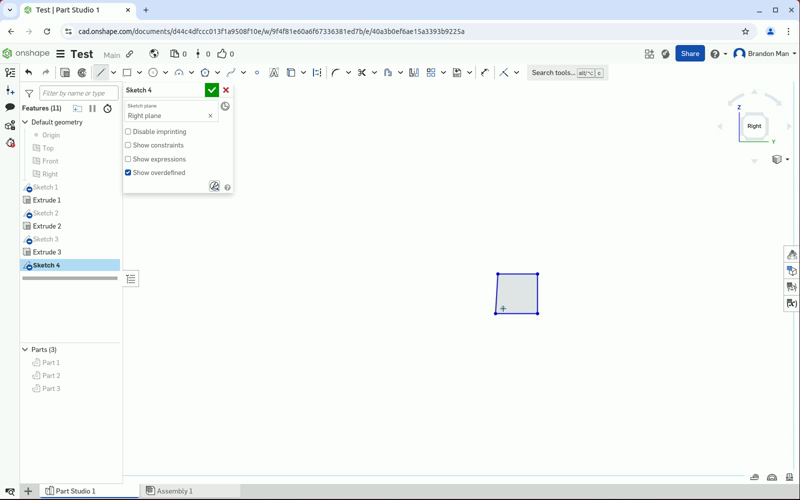
scroll(-6)
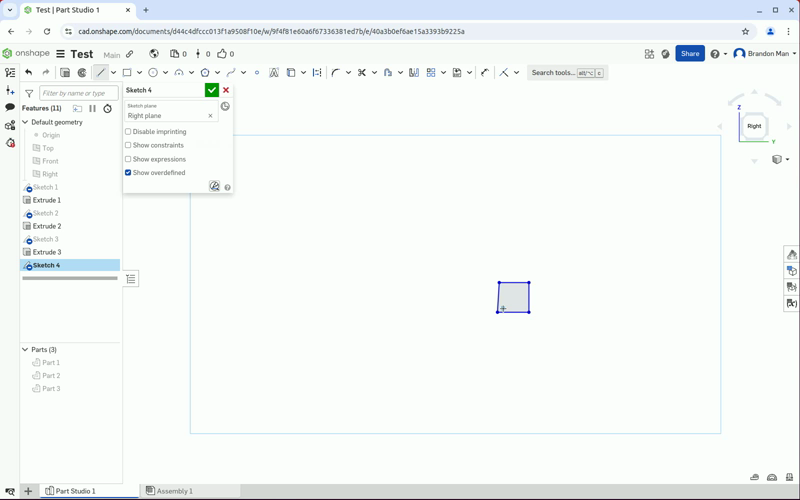
scroll(-6)
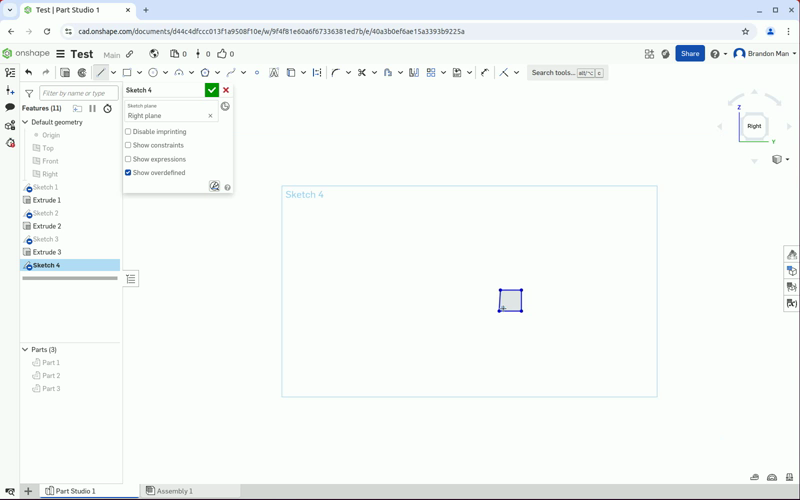
scroll(-6)
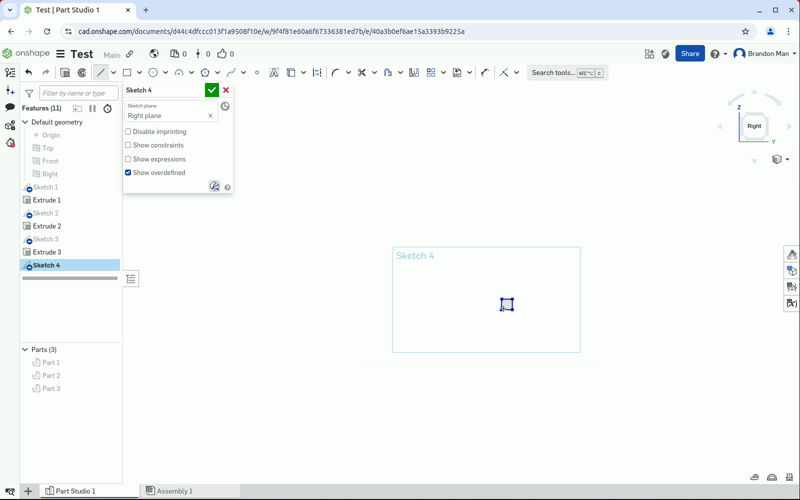
scroll(-6)
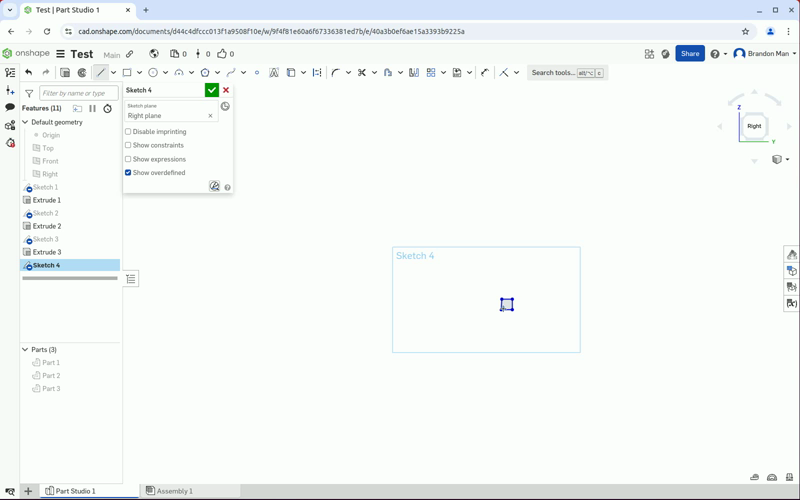
scroll(-6)
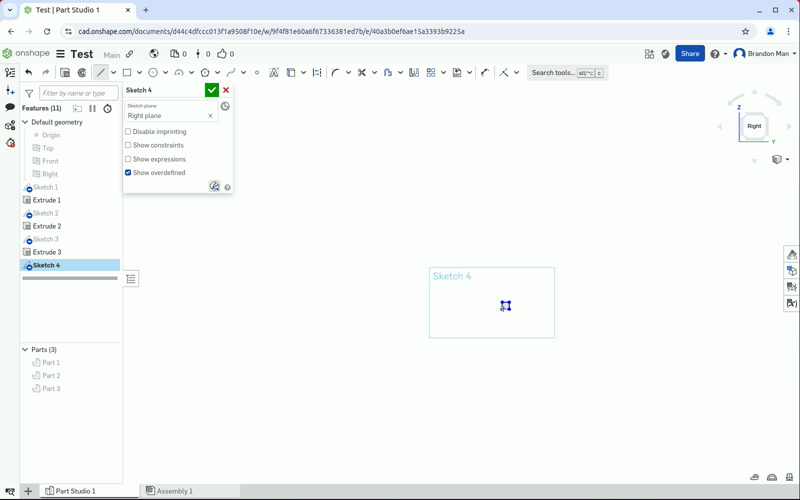
scroll(-6)
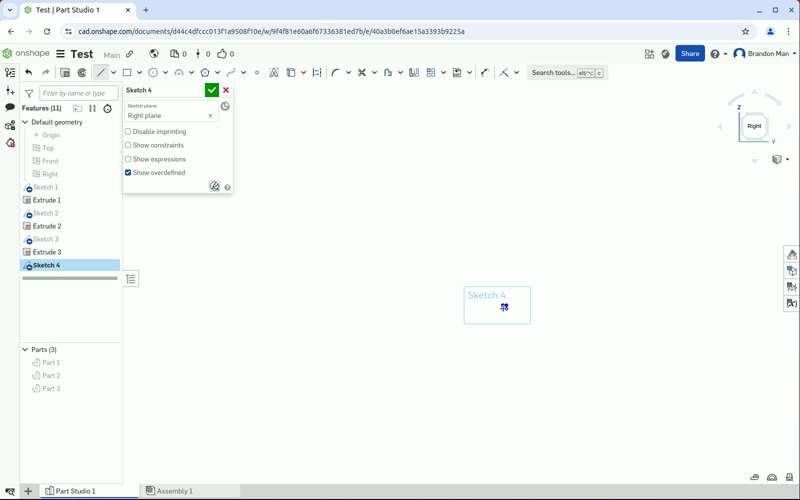
key_up(shift)
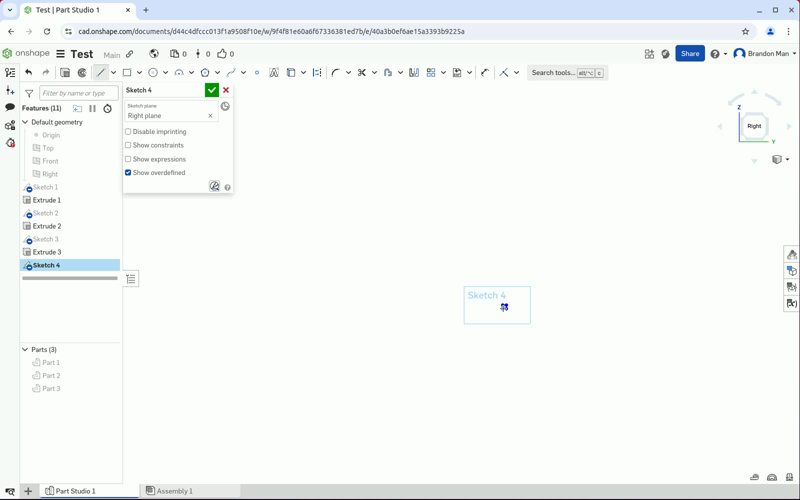
key_down(shift)
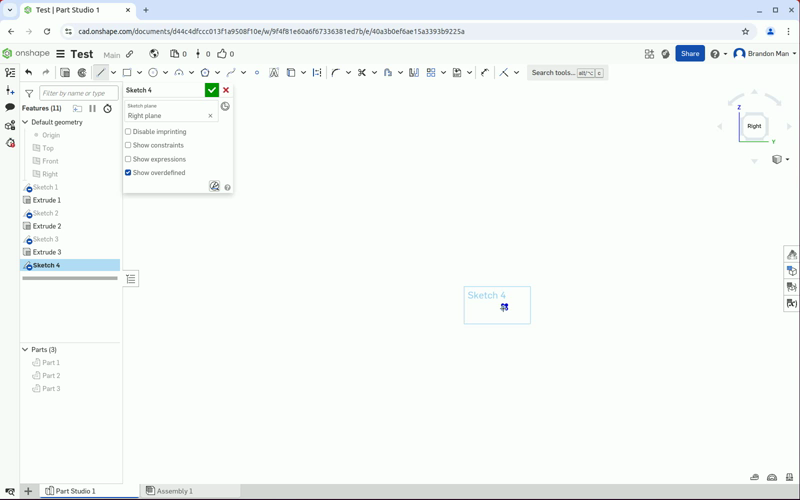
mouse_move(533, 308)
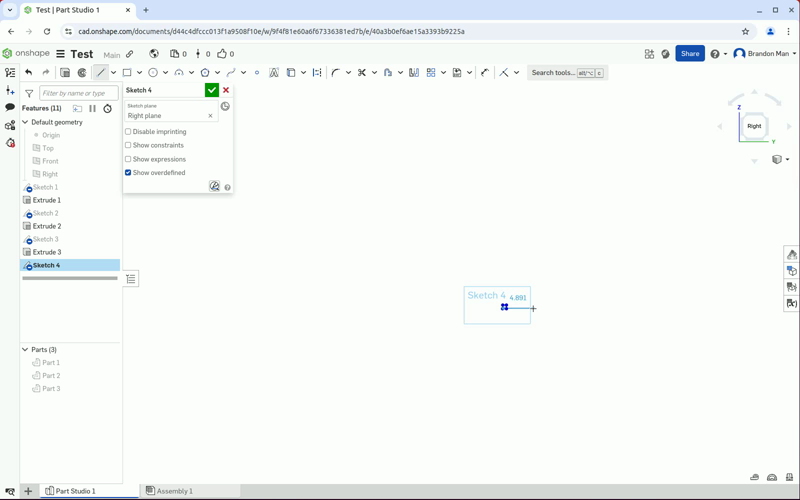
mouse_move(506, 308)
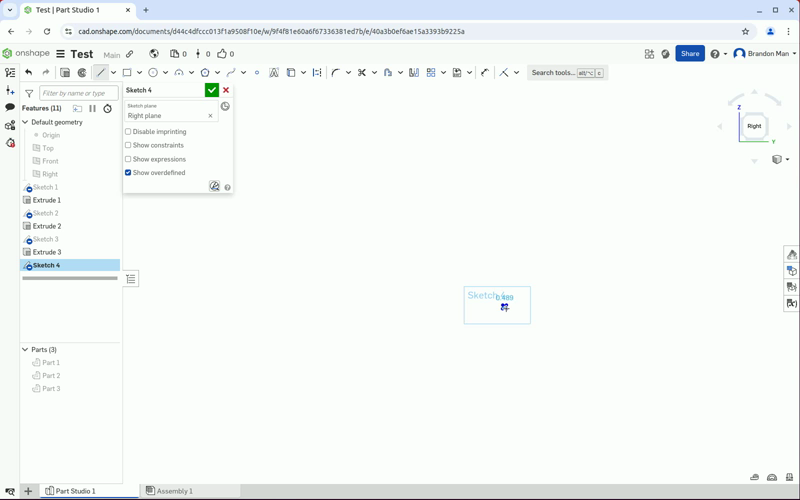
scroll(6)
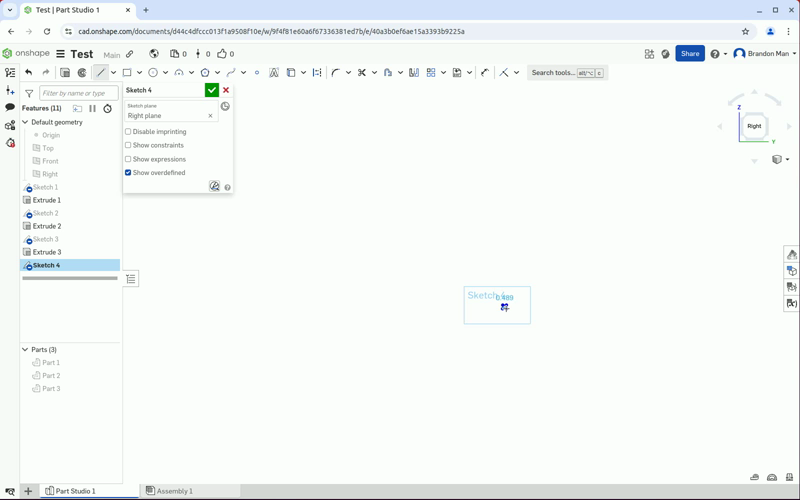
scroll(6)
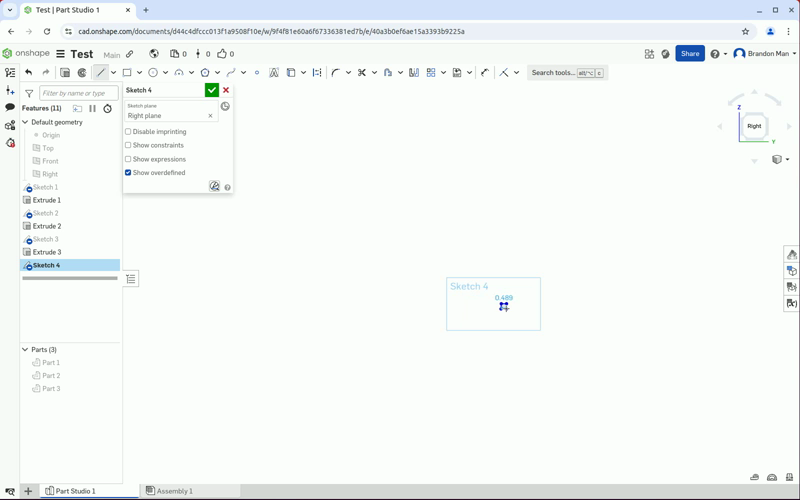
scroll(6)
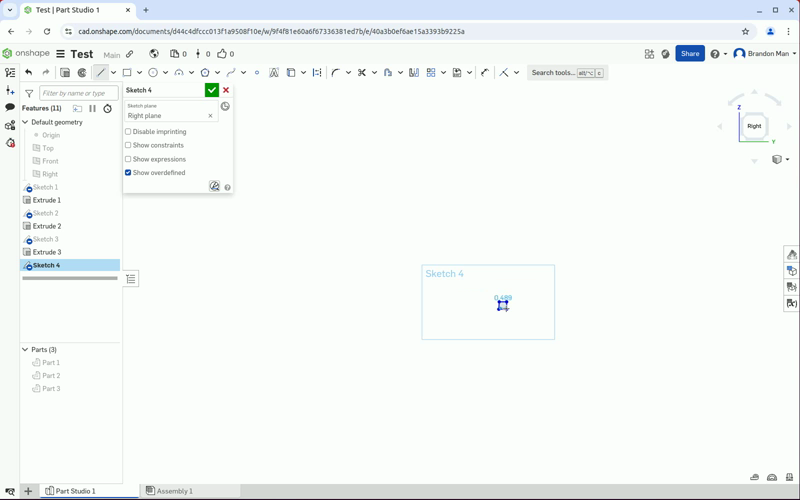
scroll(6)
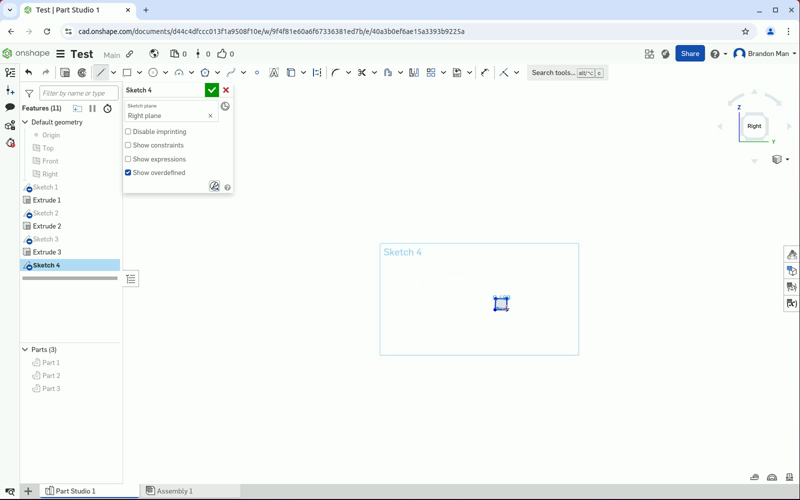
scroll(6)
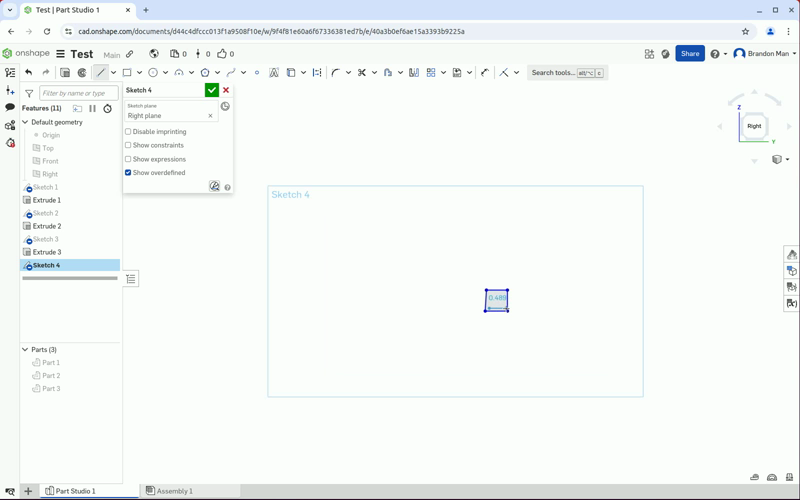
scroll(6)
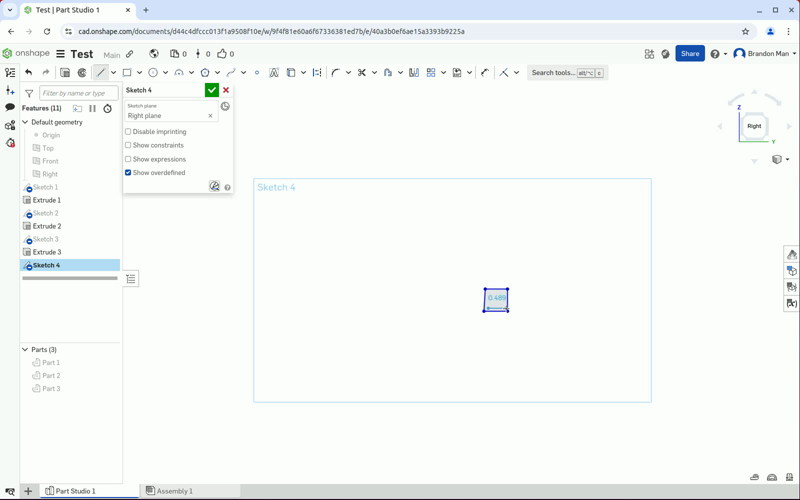
scroll(6)
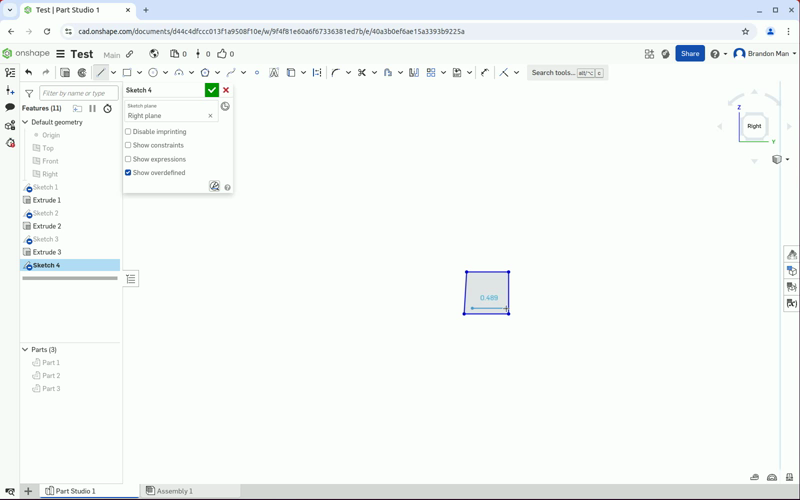
click(506, 308)
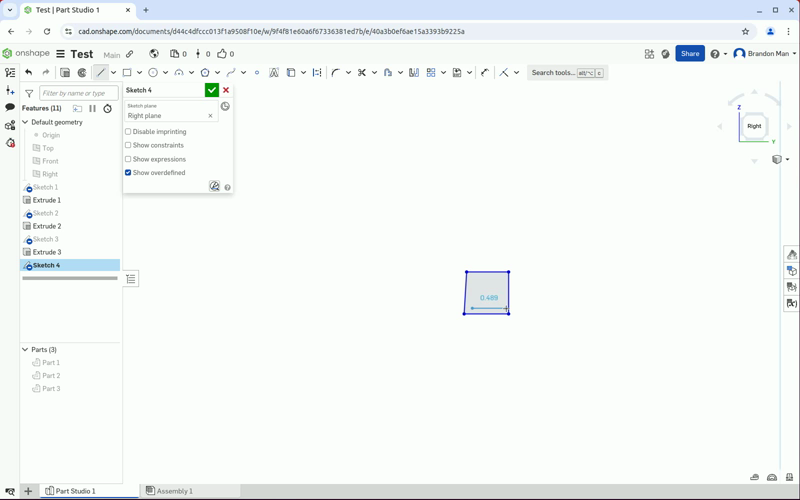
scroll(-6)
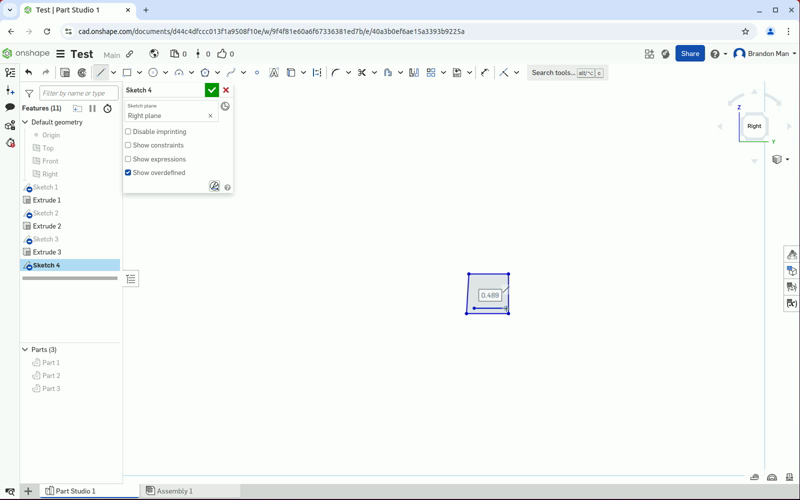
scroll(-6)
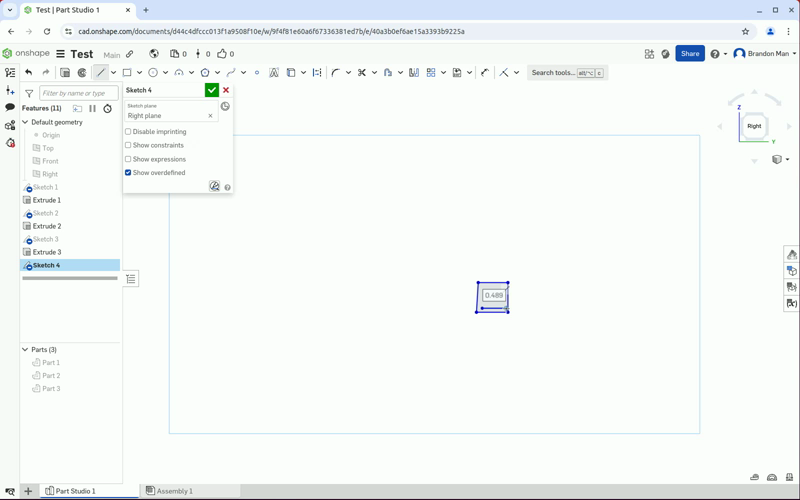
scroll(-6)
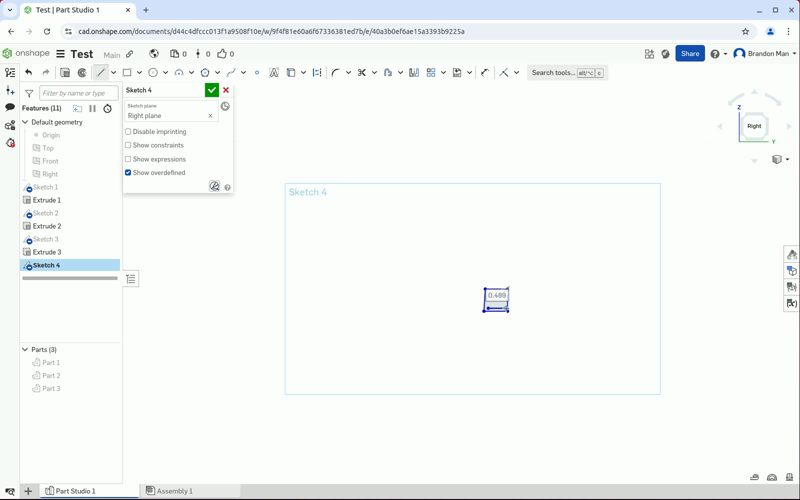
scroll(-6)
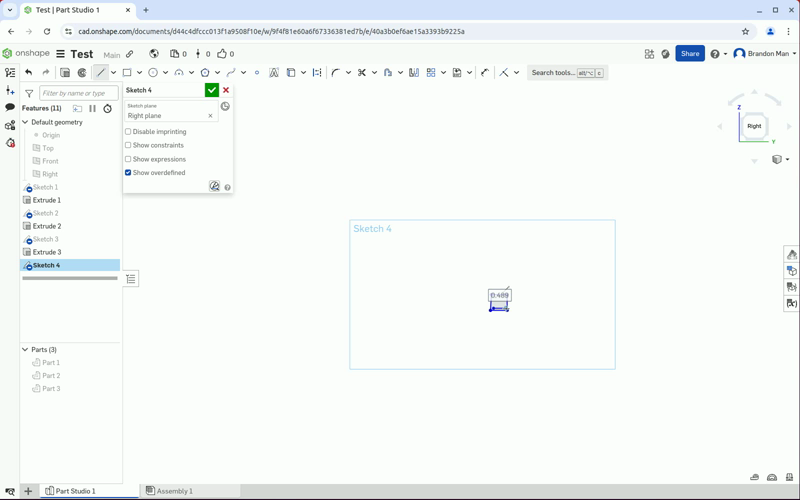
scroll(-6)
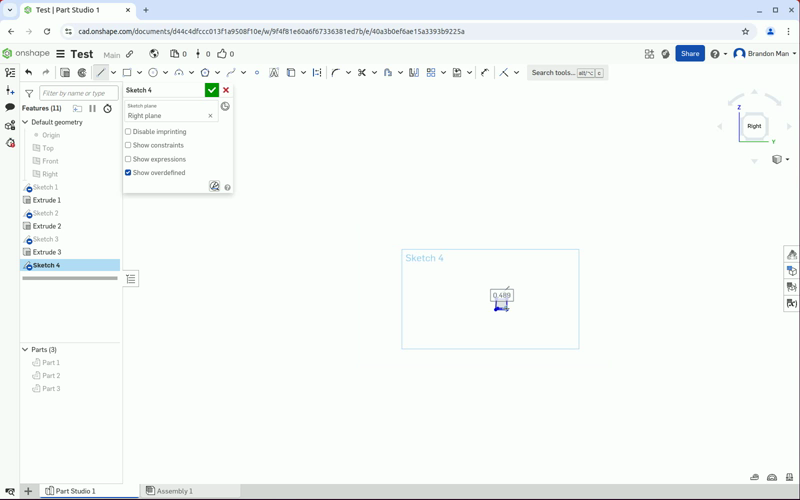
scroll(-6)
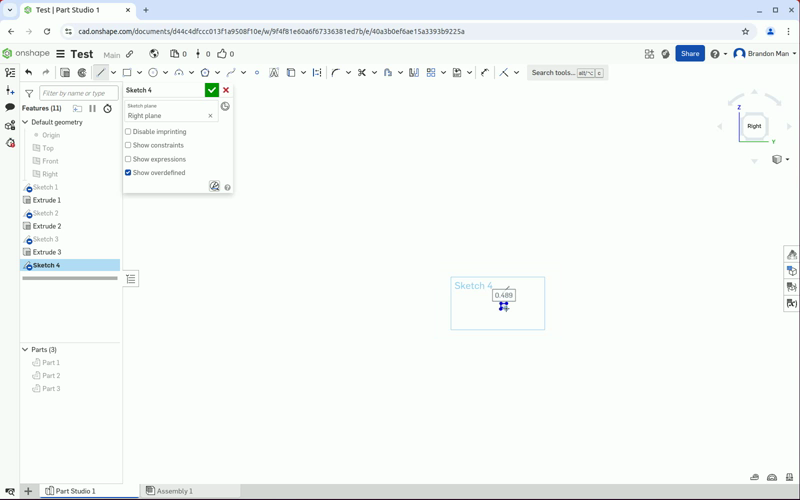
scroll(-6)
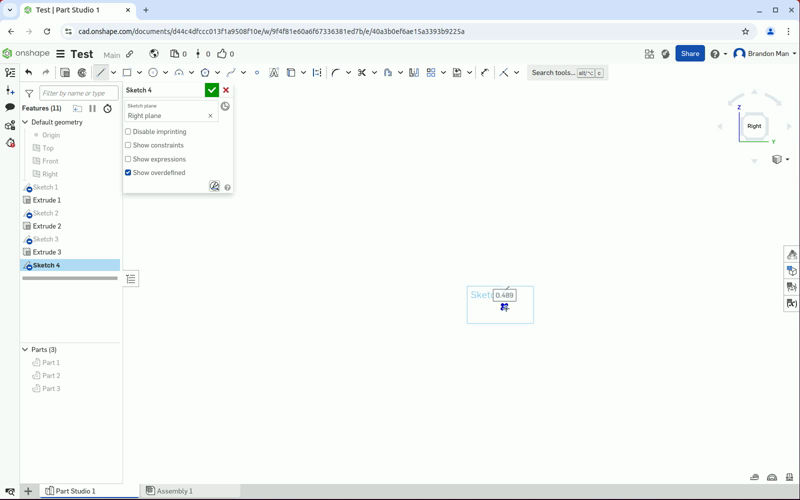
key_up(shift)
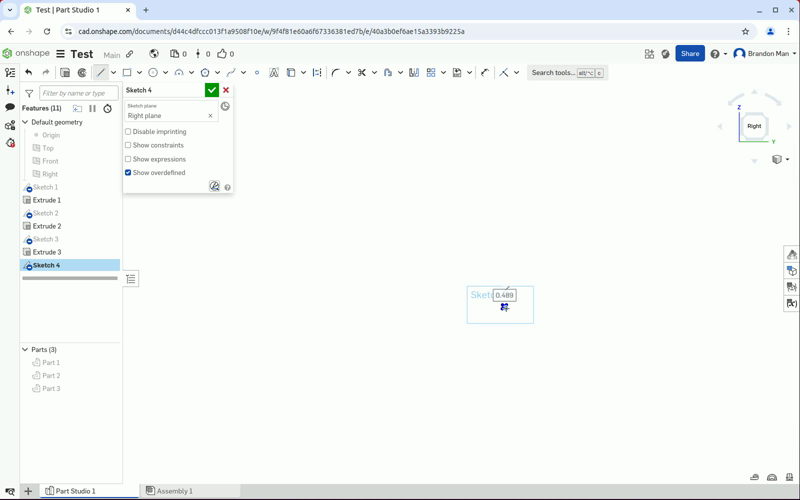
key_down(shift)
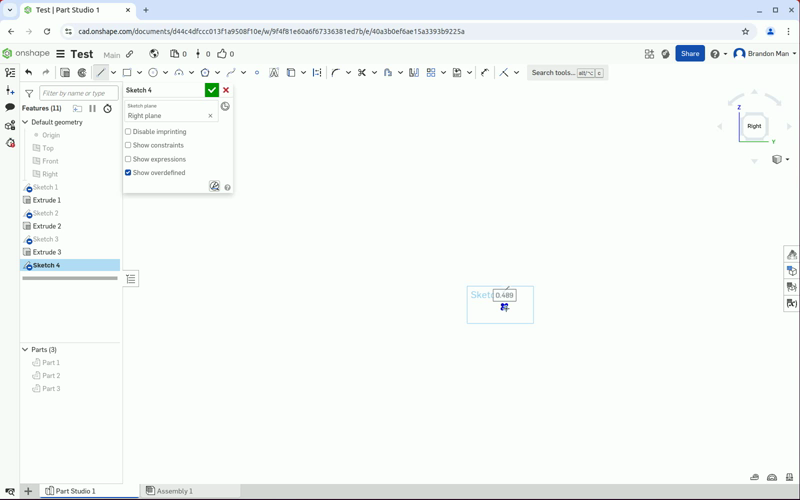
mouse_move(536, 308)
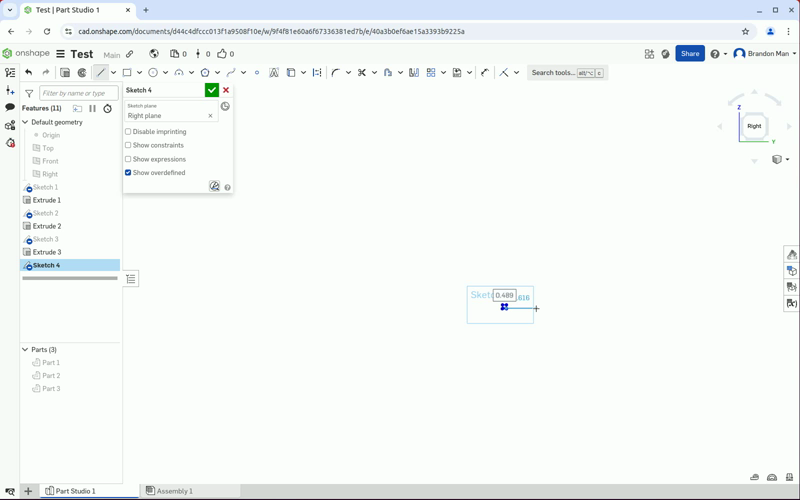
mouse_move(506, 305)
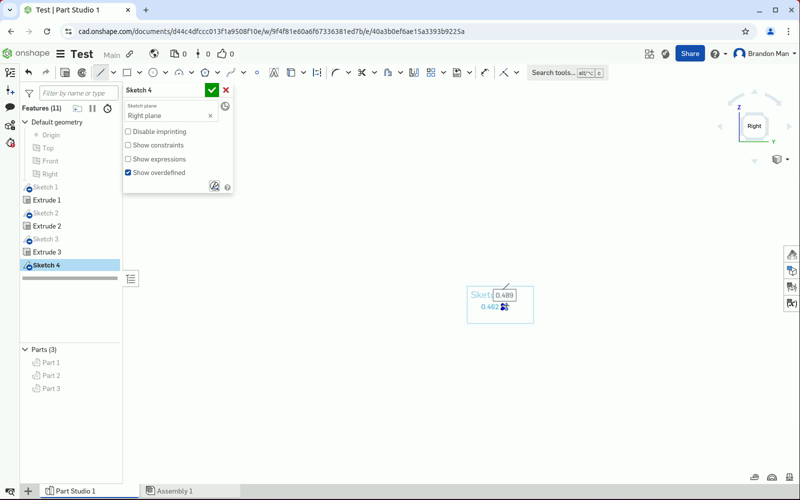
scroll(6)
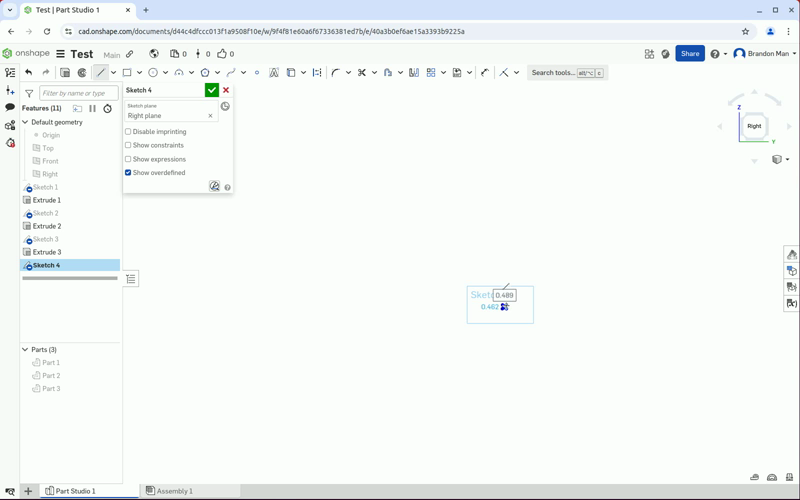
scroll(6)
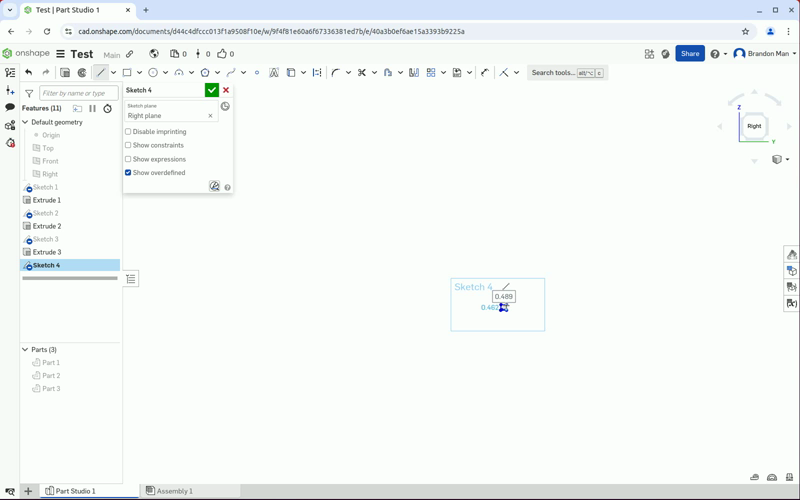
scroll(6)
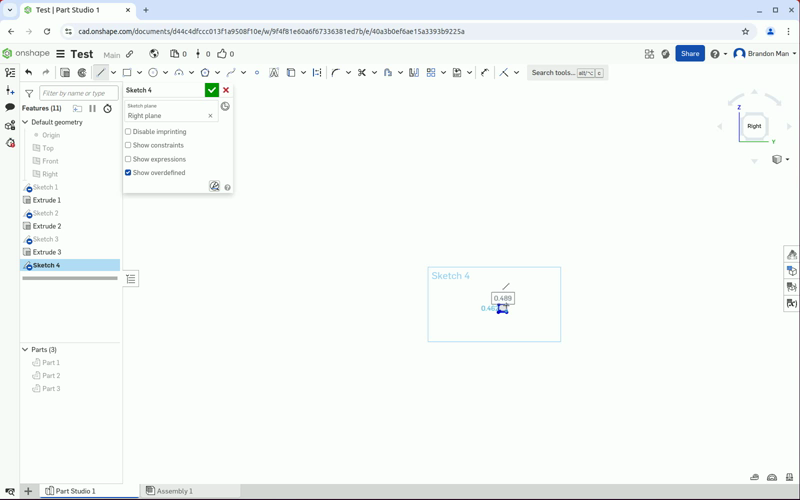
scroll(6)
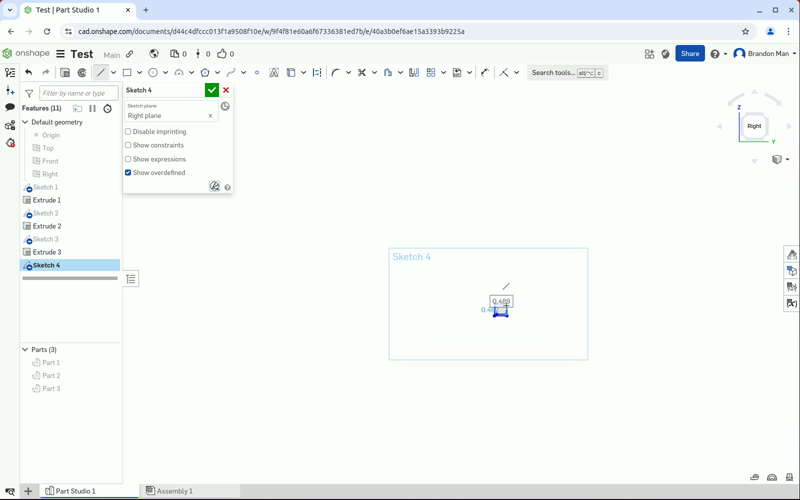
scroll(6)
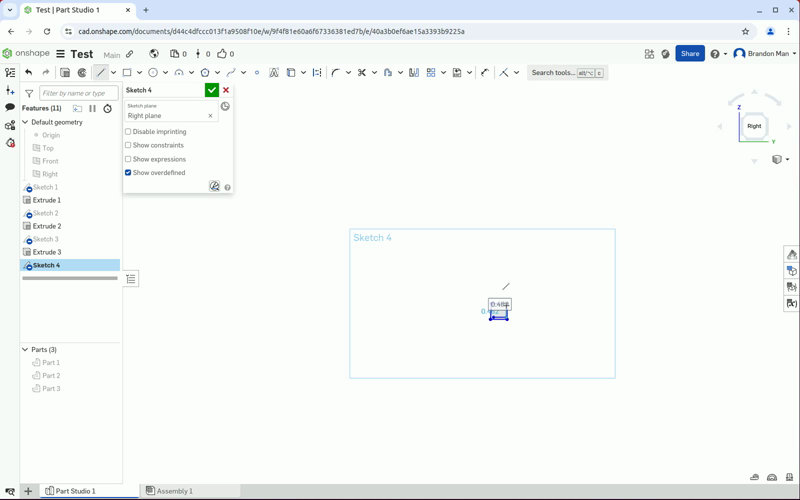
scroll(6)
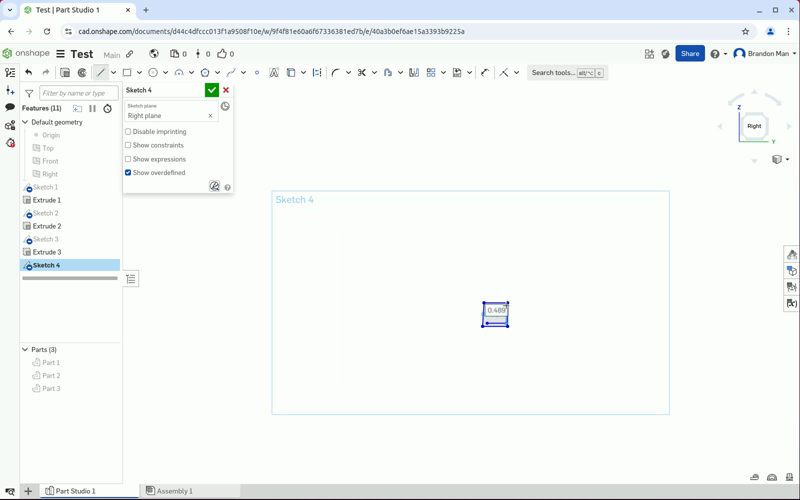
scroll(6)
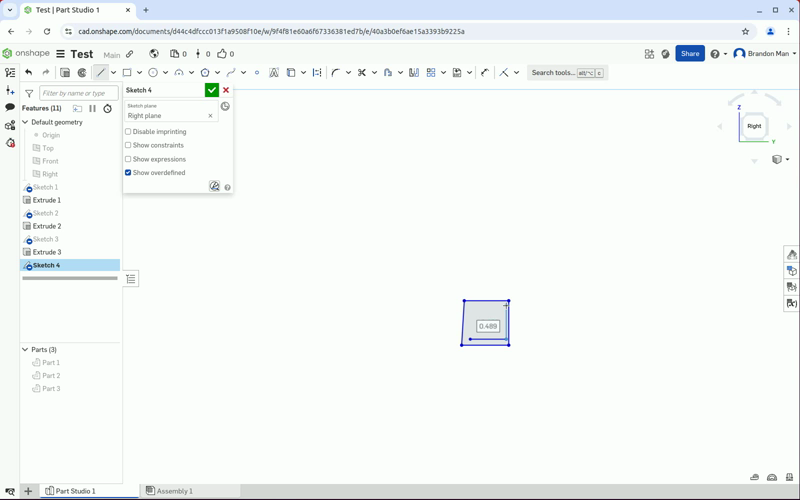
click(506, 305)
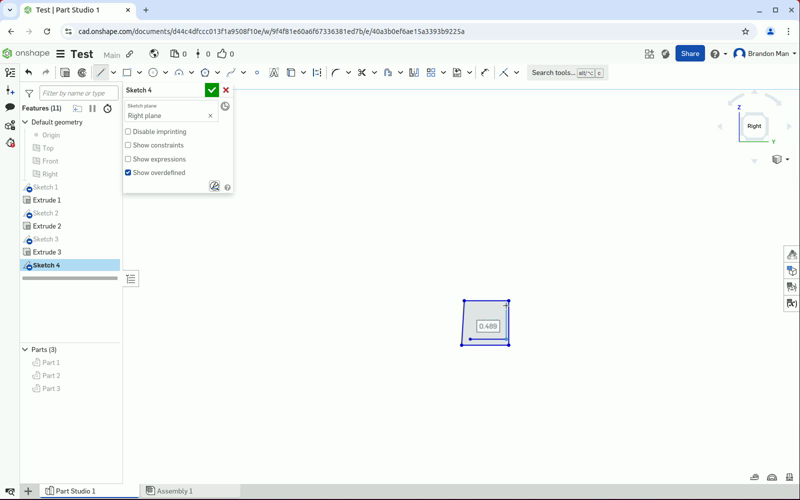
scroll(-6)
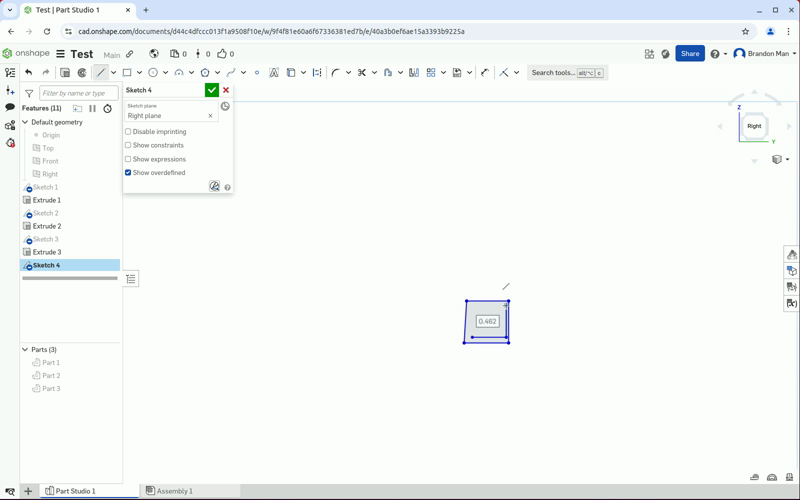
scroll(-6)
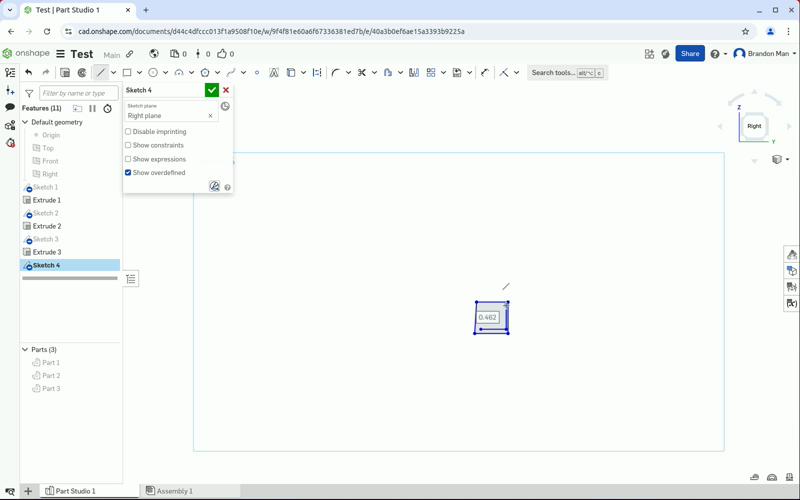
scroll(-6)
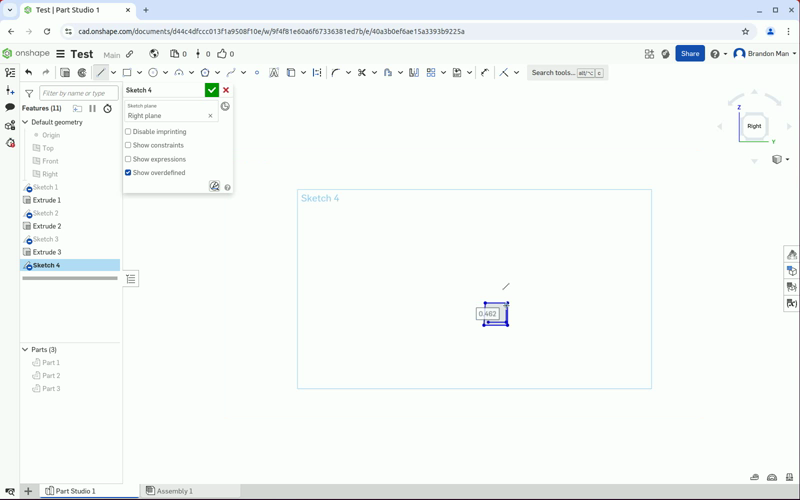
scroll(-6)
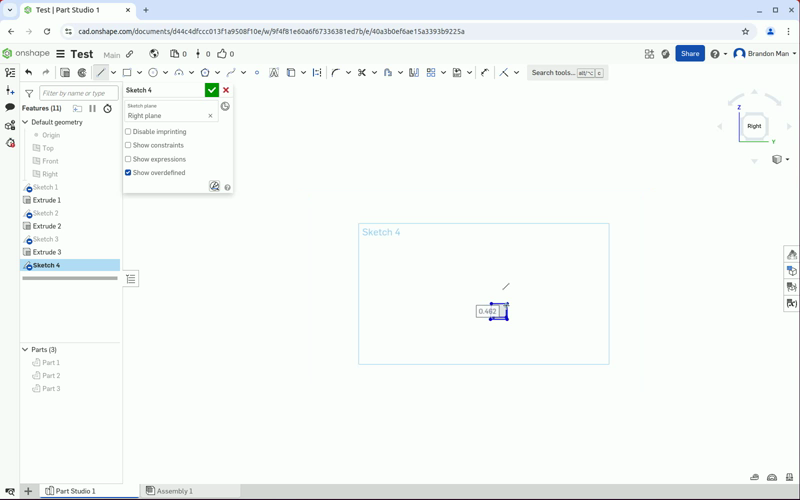
scroll(-6)
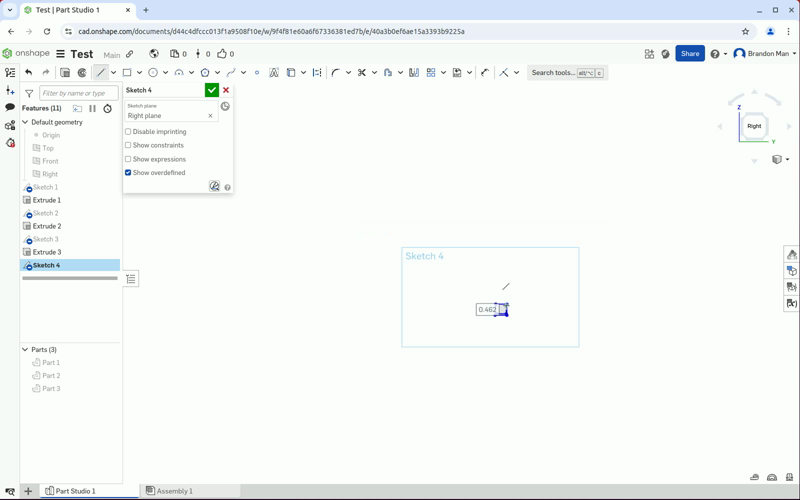
scroll(-6)
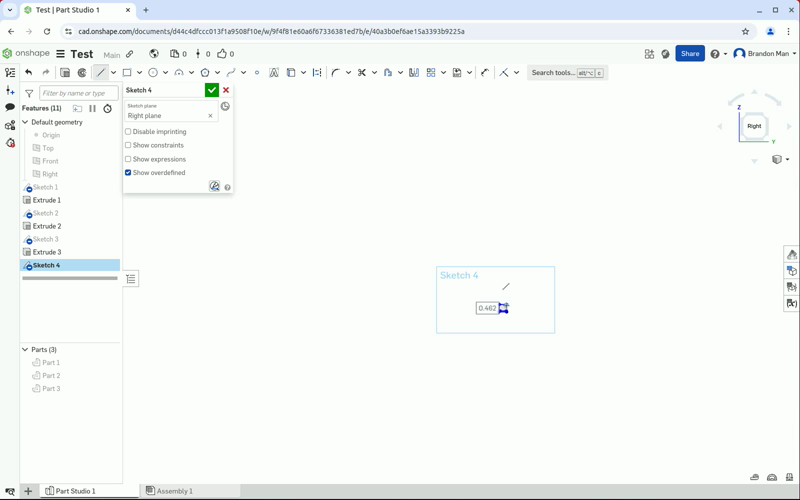
scroll(-6)
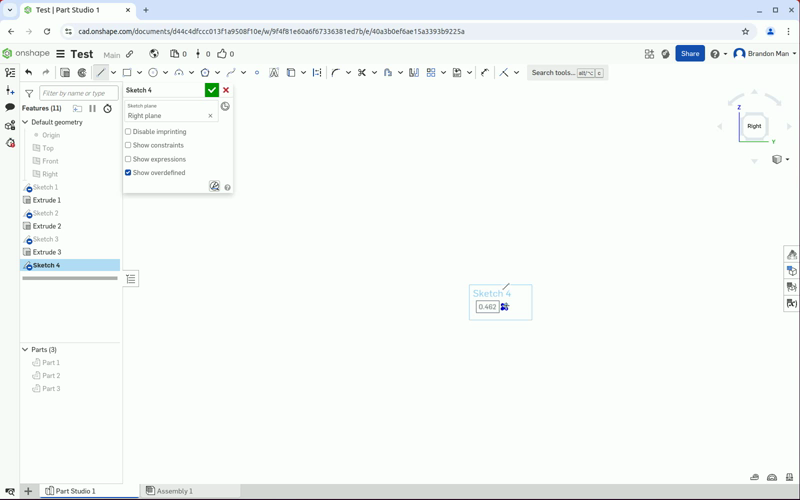
key_up(shift)
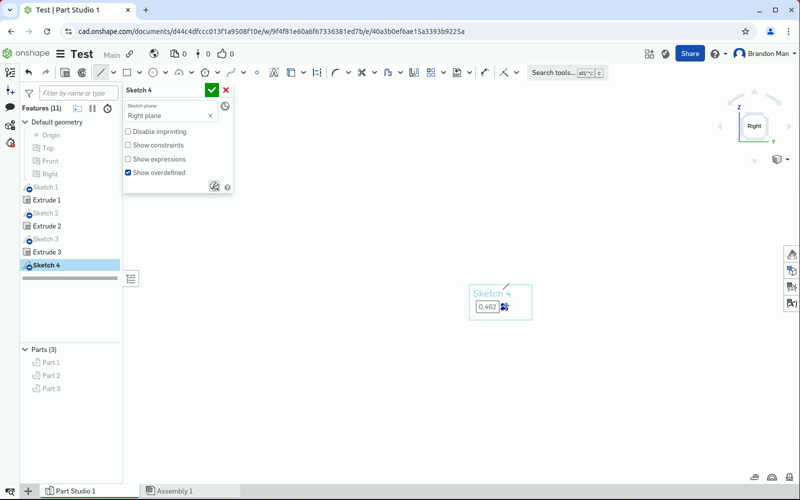
key_down(shift)
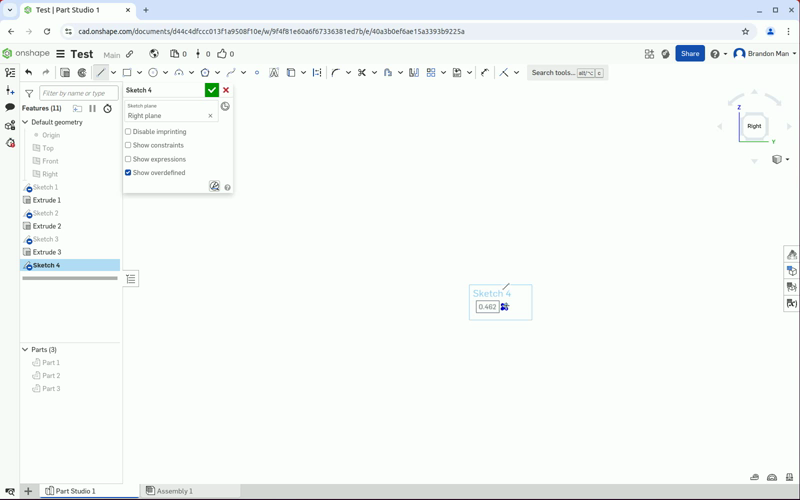
mouse_move(536, 305)
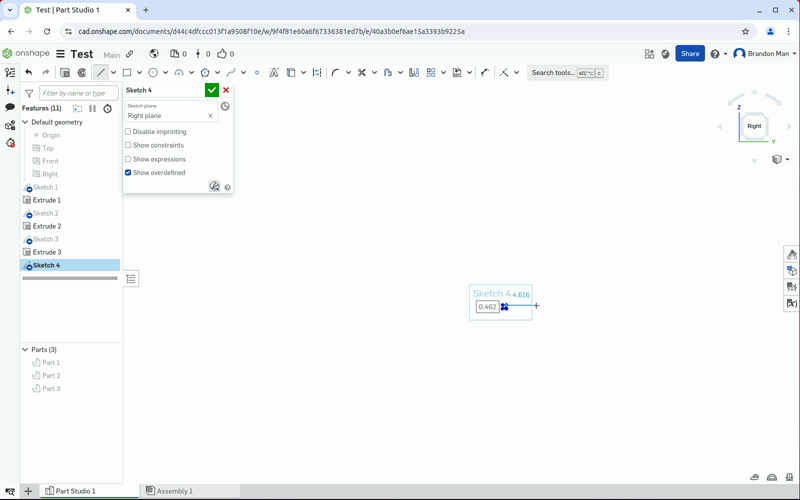
mouse_move(503, 305)
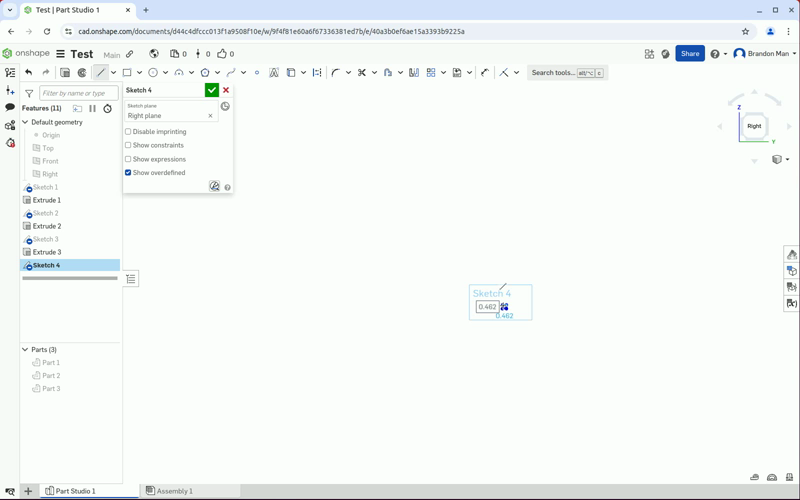
scroll(6)
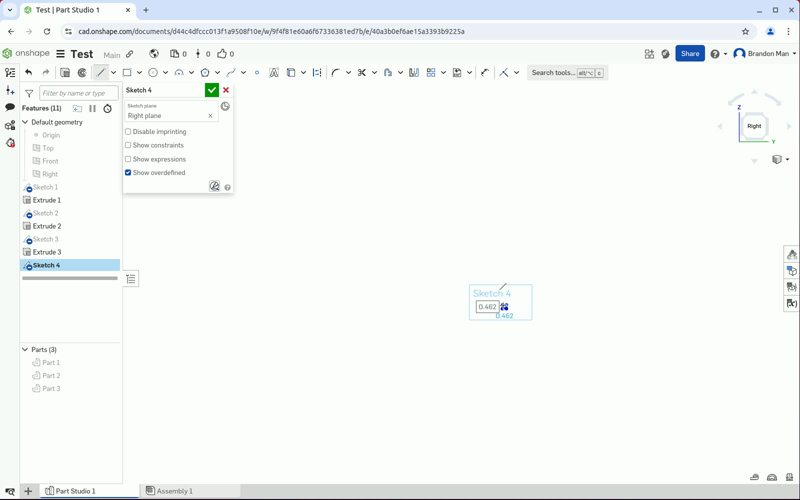
scroll(6)
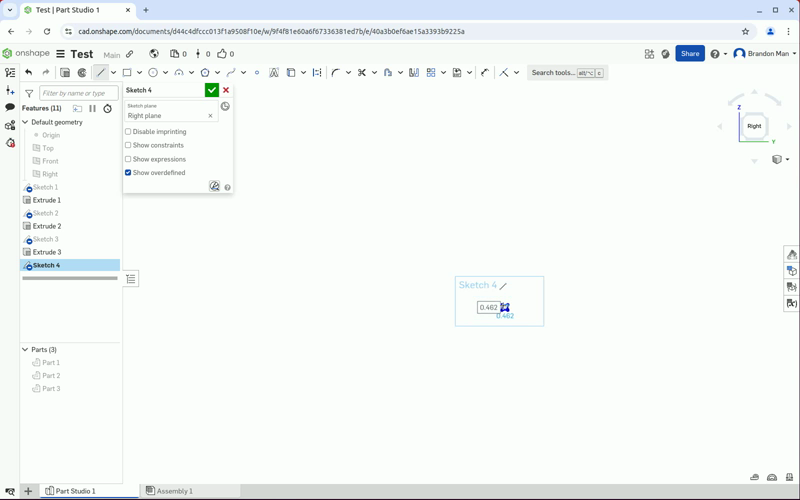
scroll(6)
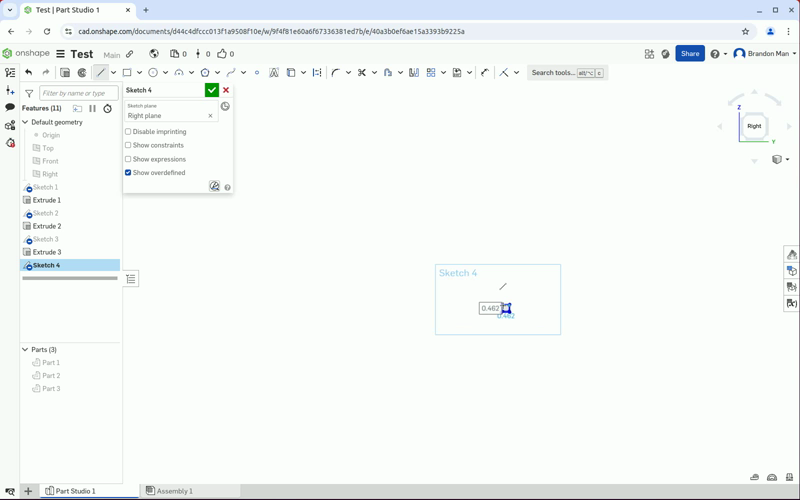
scroll(6)
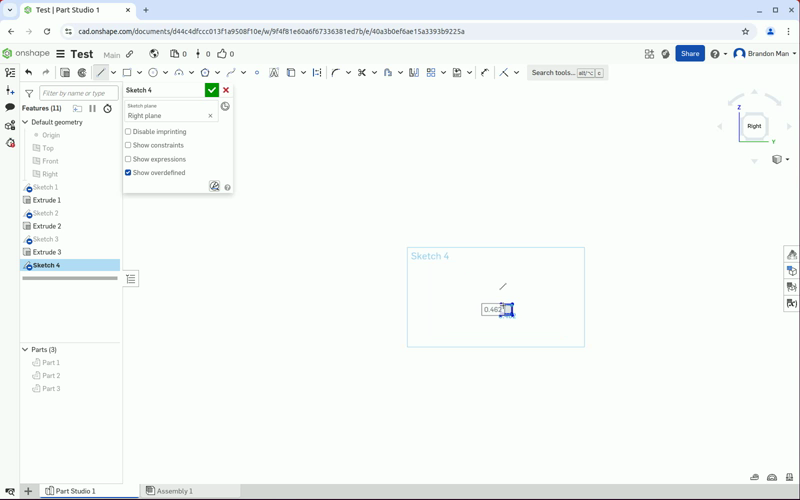
scroll(6)
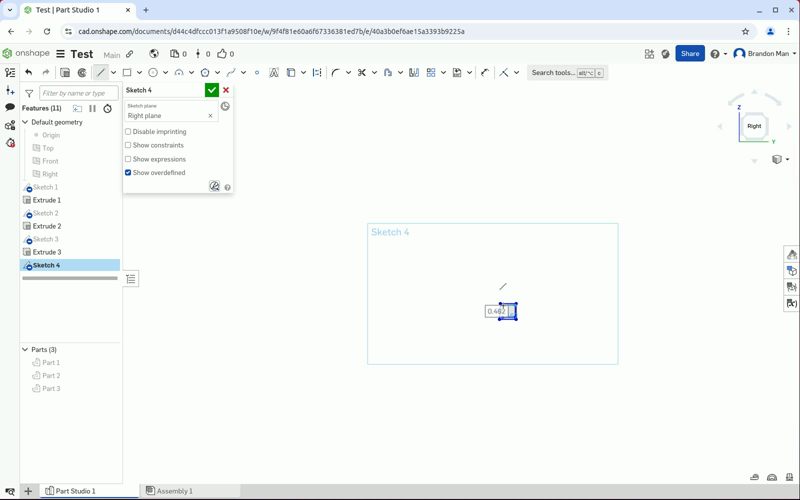
scroll(6)
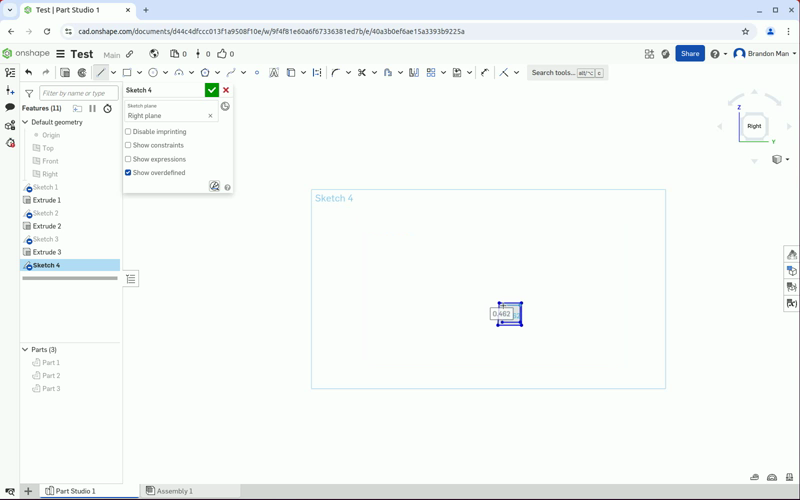
scroll(6)
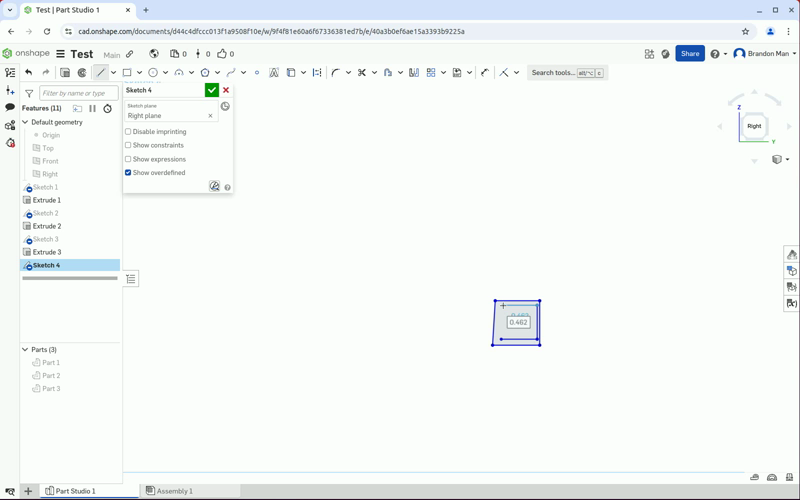
click(503, 305)
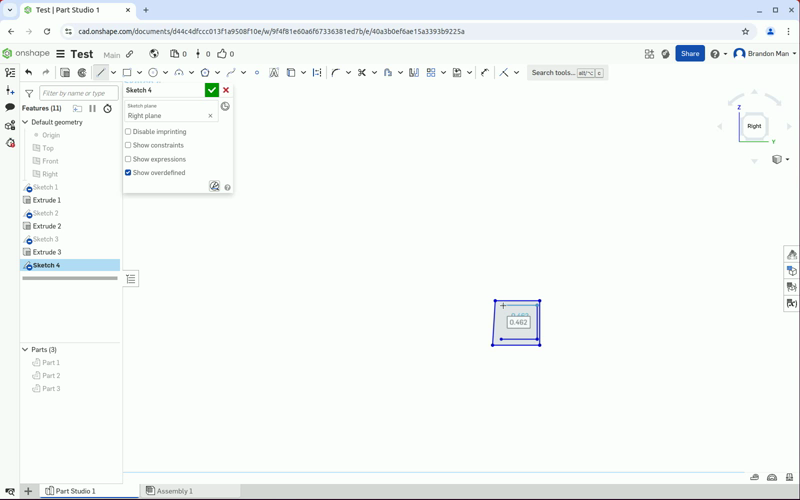
scroll(-6)
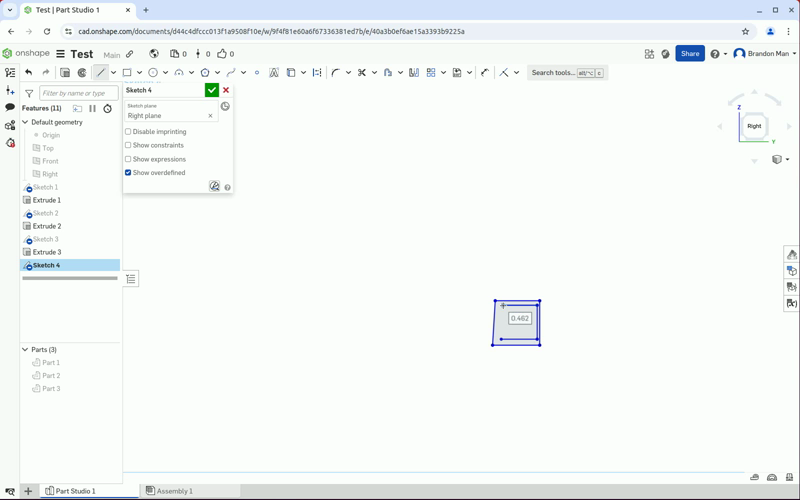
scroll(-6)
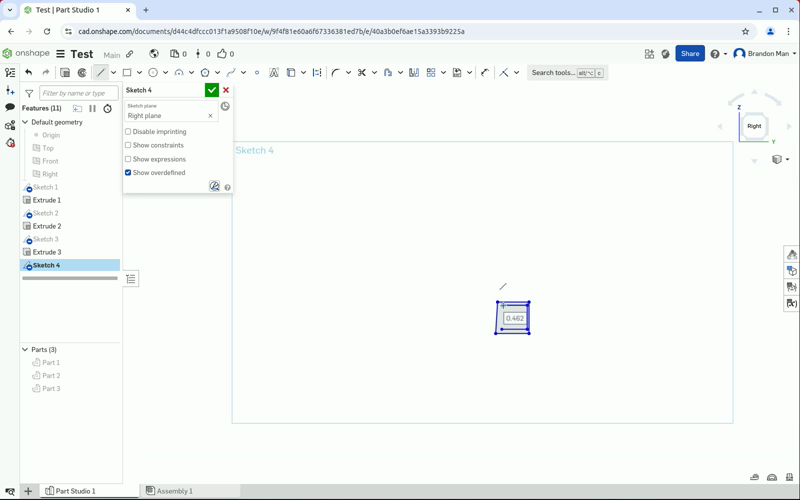
scroll(-6)
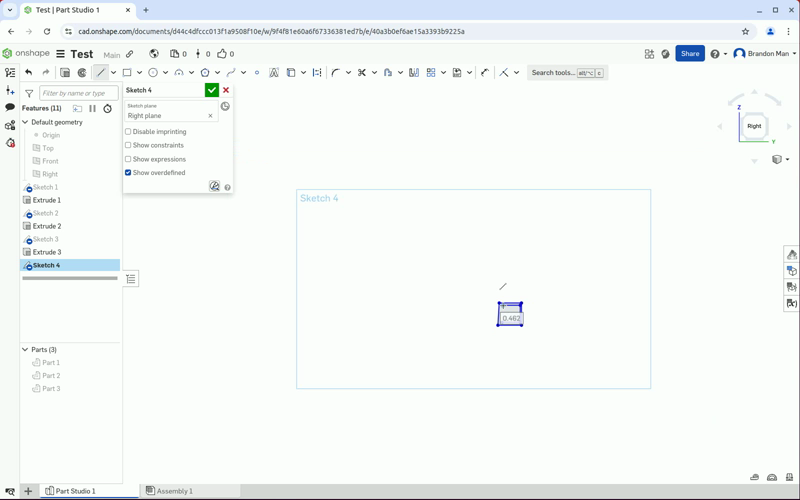
scroll(-6)
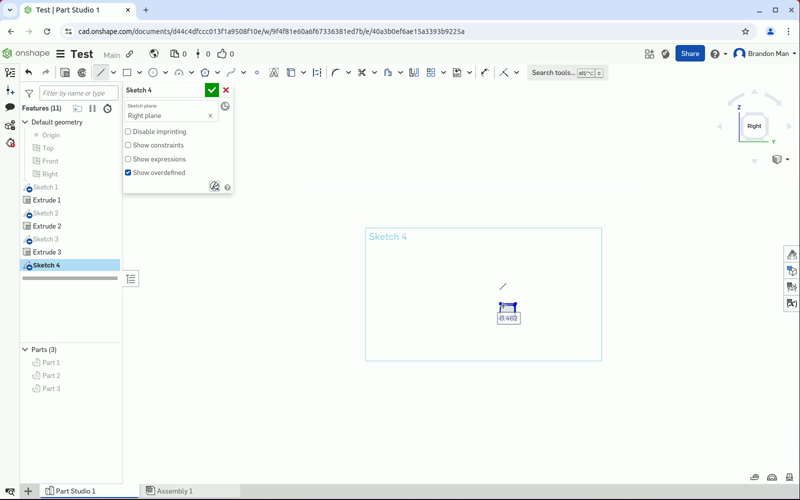
scroll(-6)
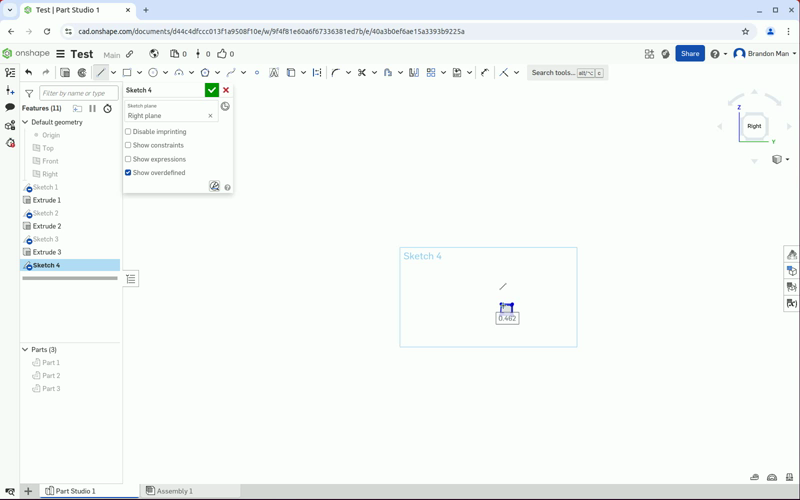
scroll(-6)
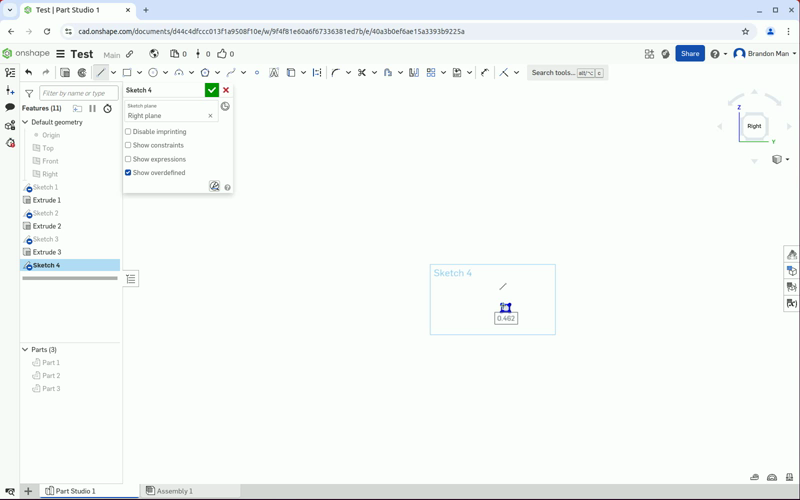
scroll(-6)
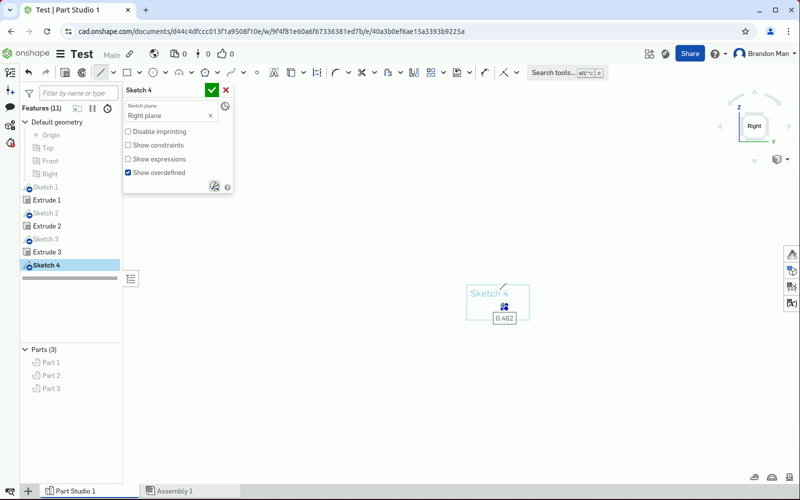
key_up(shift)
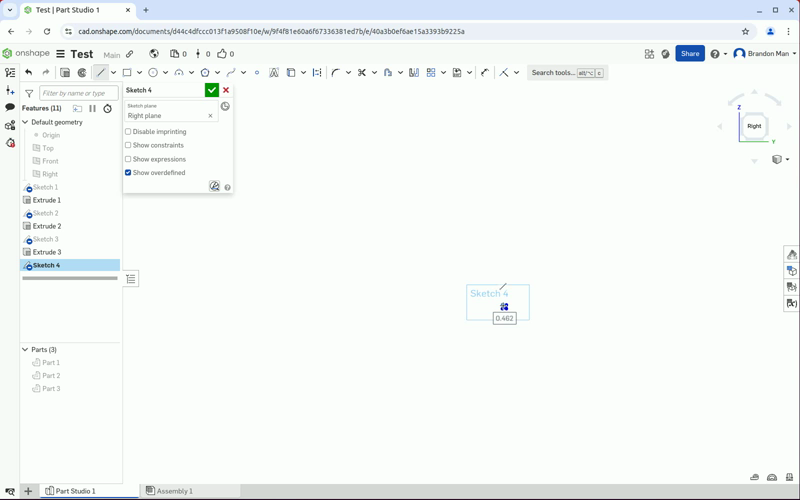
mouse_move(533, 305)
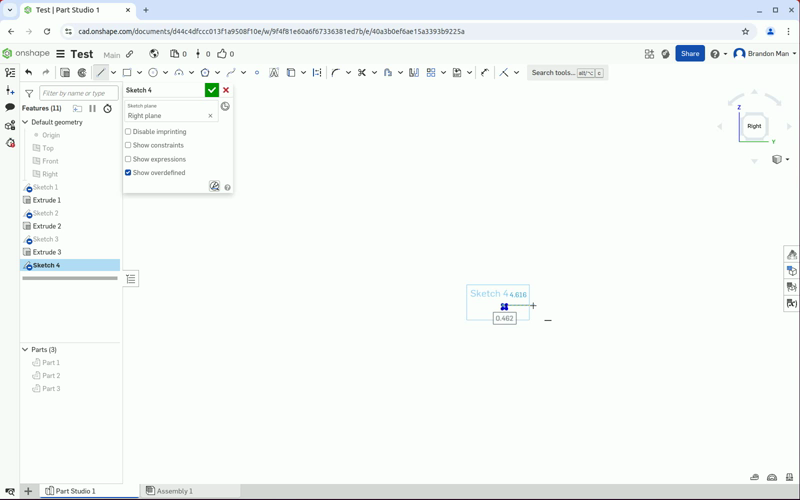
key_down(shift)
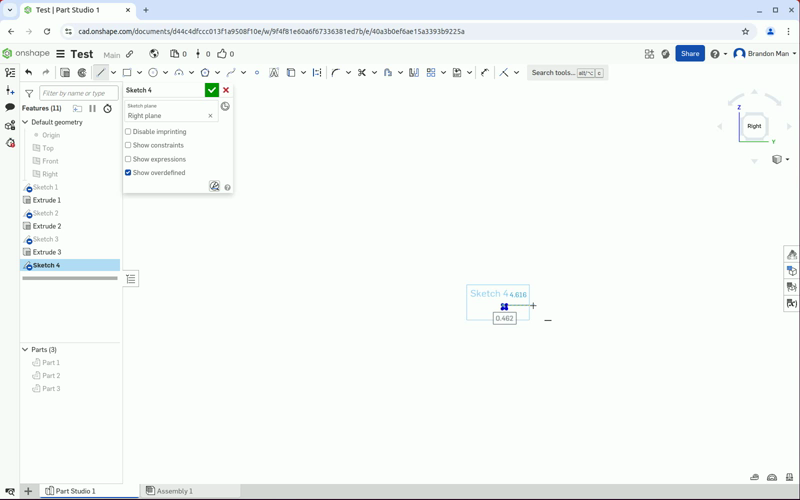
mouse_move(503, 308)
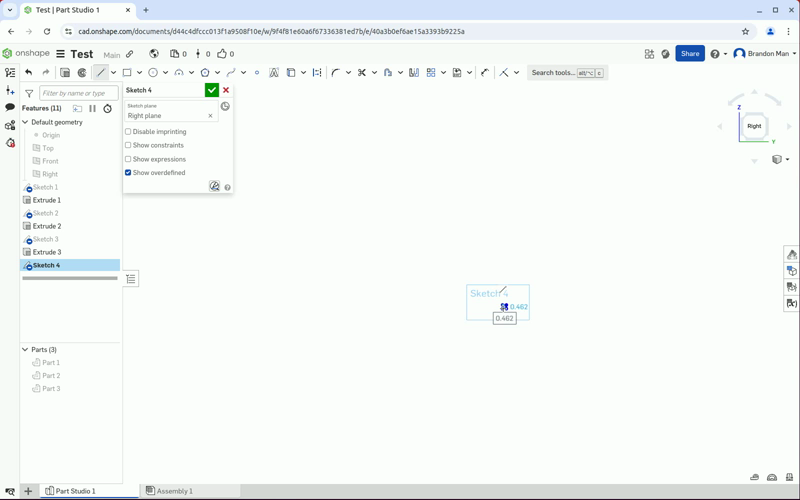
scroll(6)
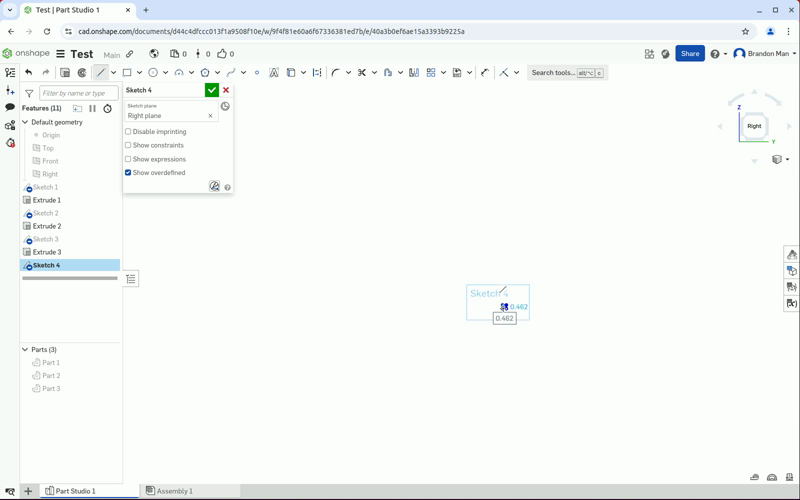
scroll(6)
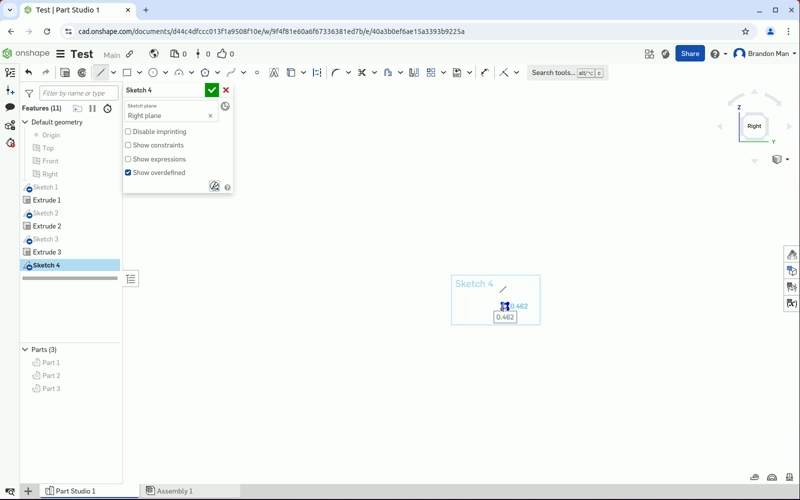
scroll(6)
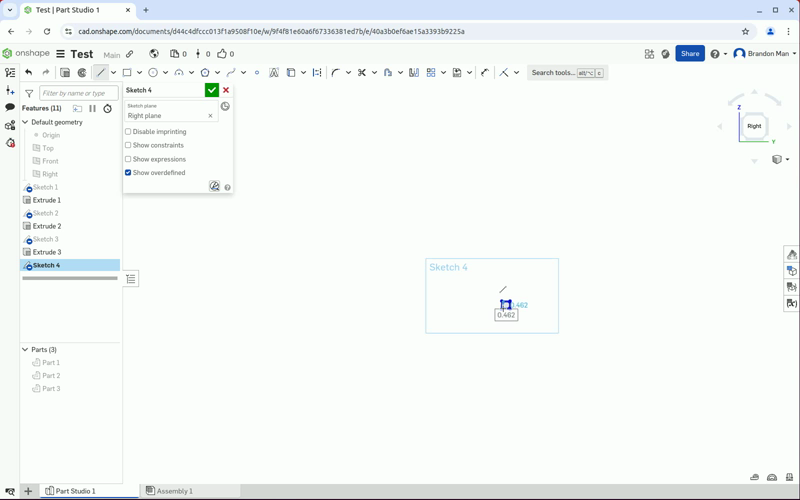
scroll(6)
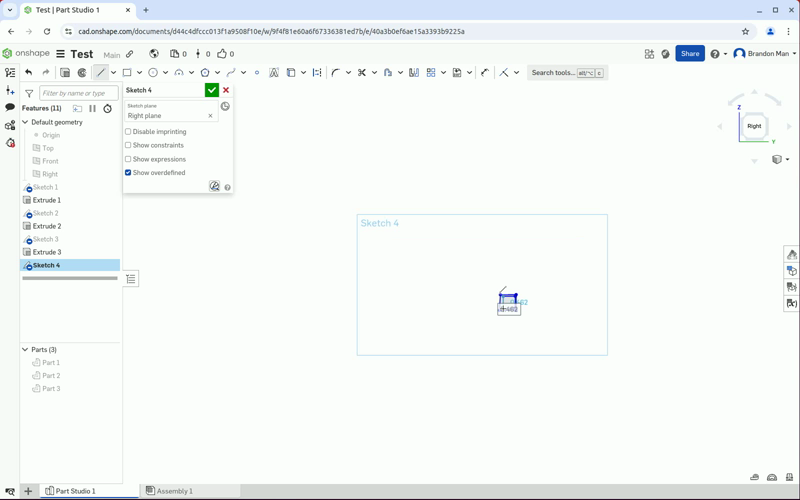
scroll(6)
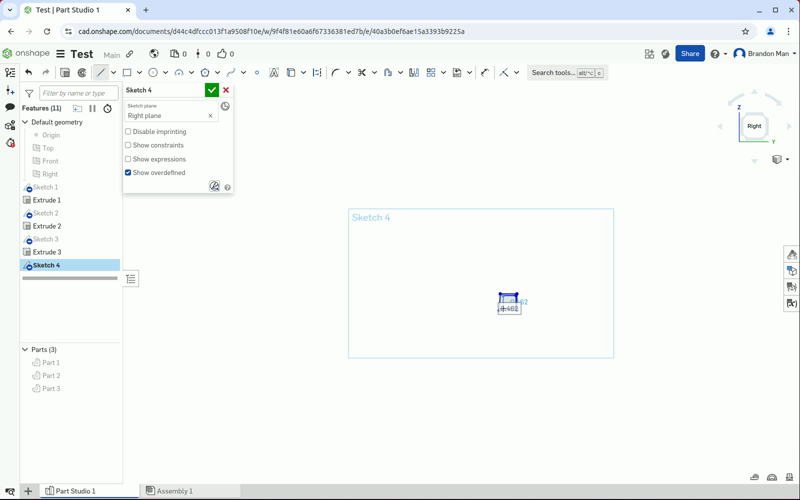
scroll(6)
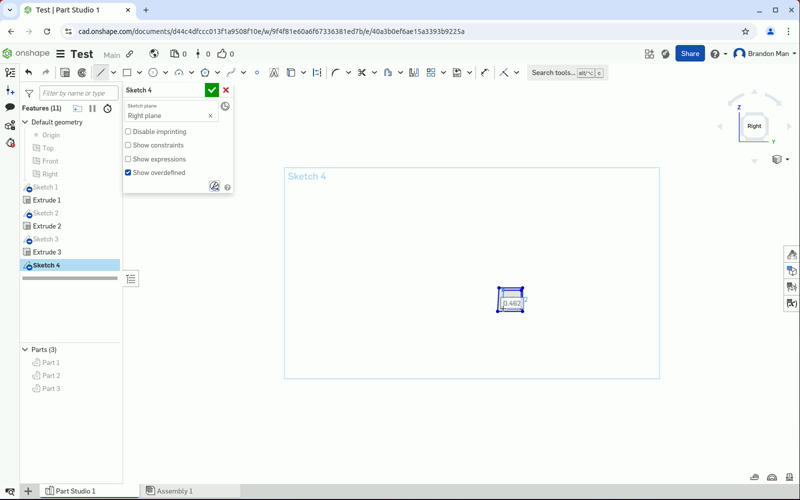
scroll(6)
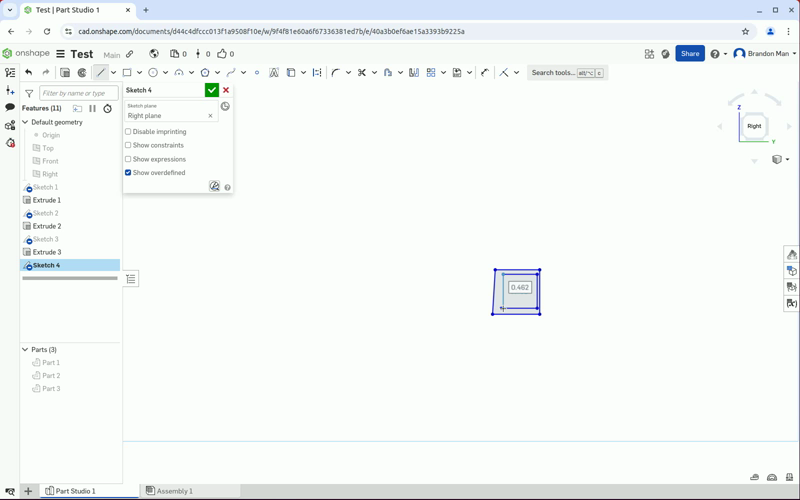
key_up(shift)
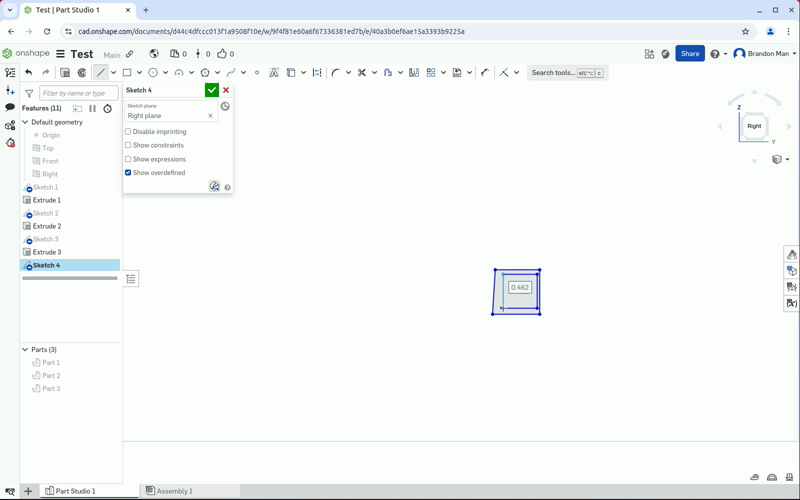
click(503, 308)
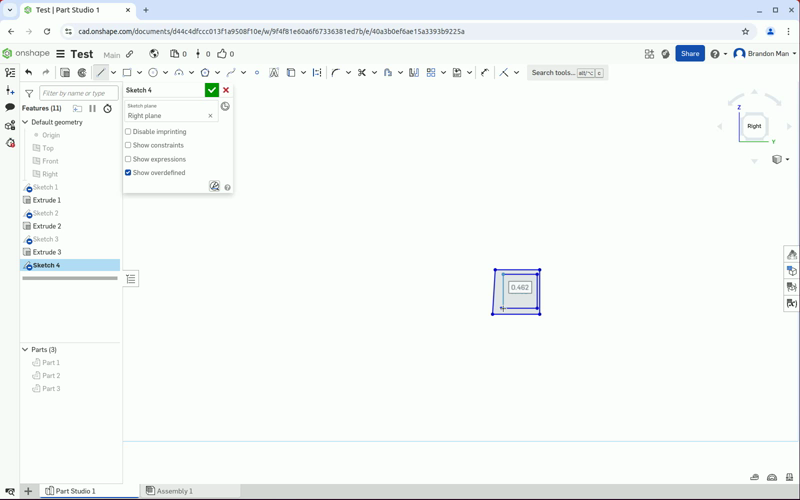
scroll(-6)
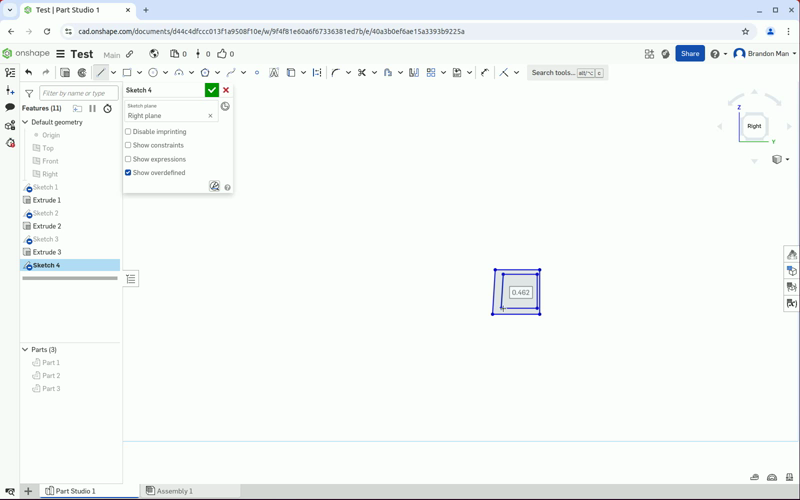
scroll(-6)
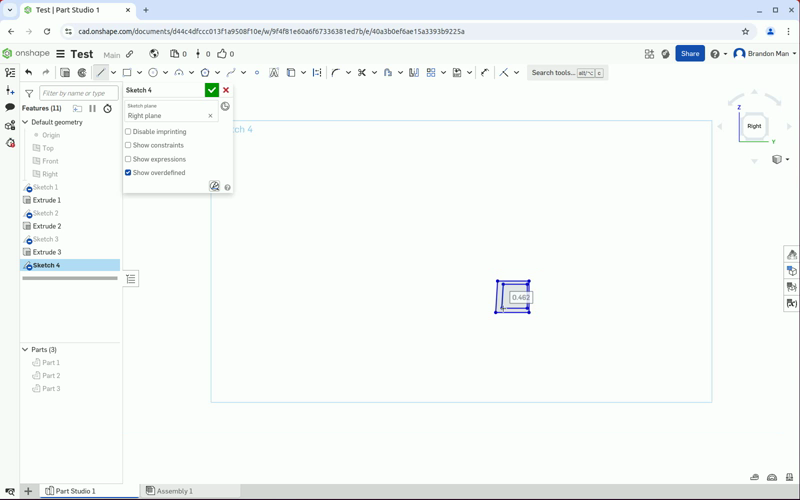
scroll(-6)
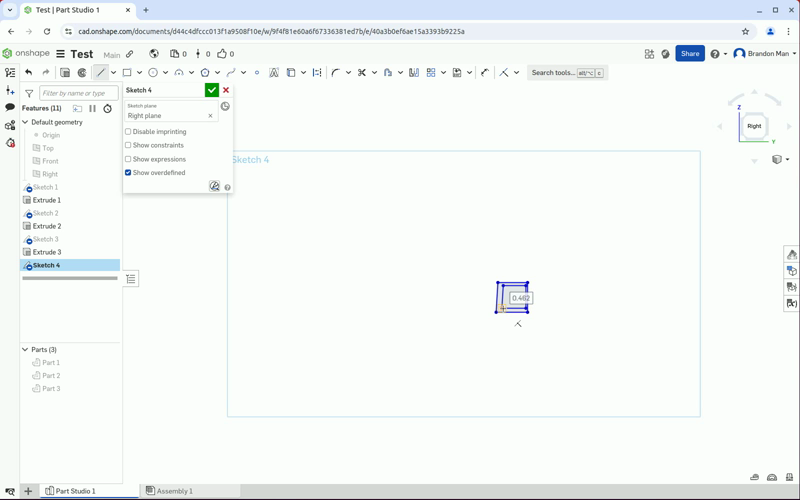
scroll(-6)
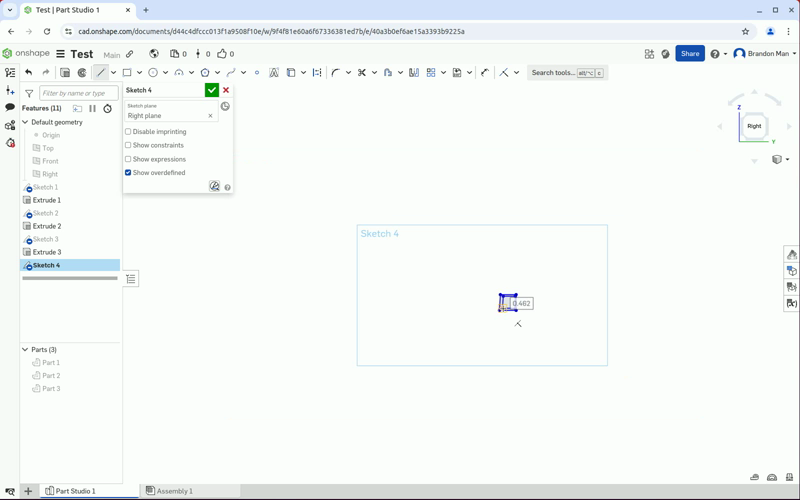
scroll(-6)
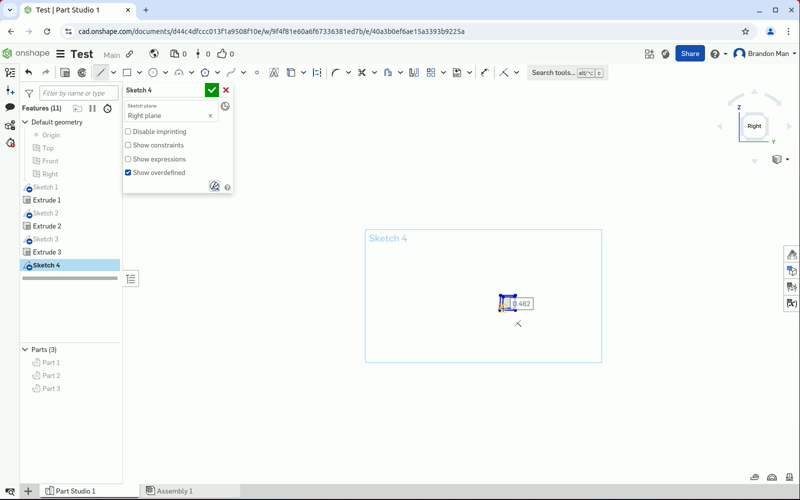
scroll(-6)
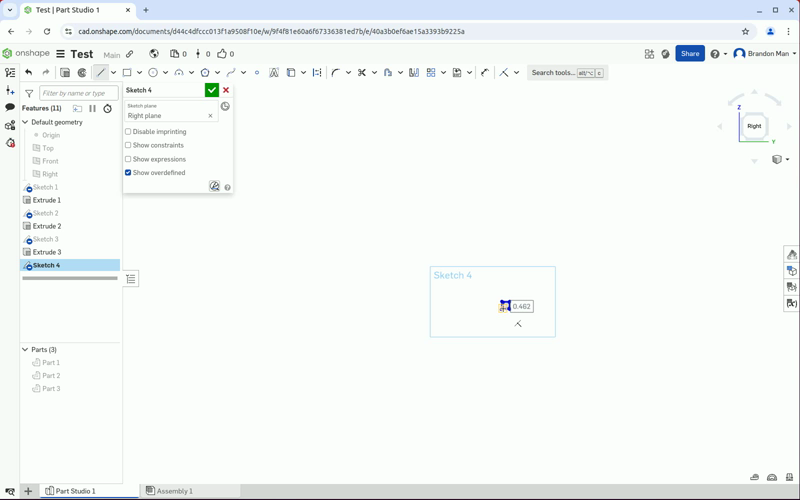
scroll(-6)
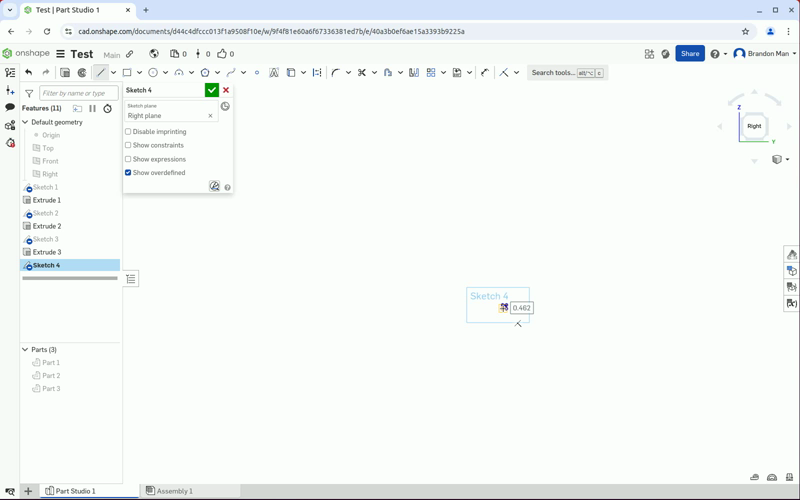
key(esc)
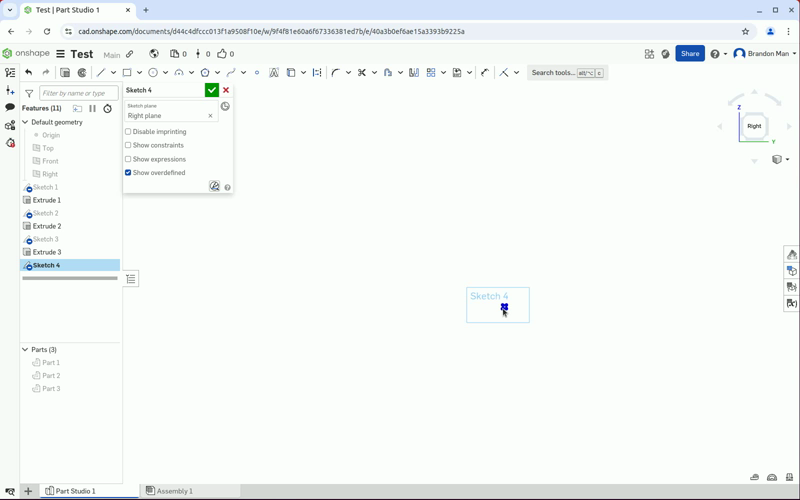
mouse_move(503, 305)
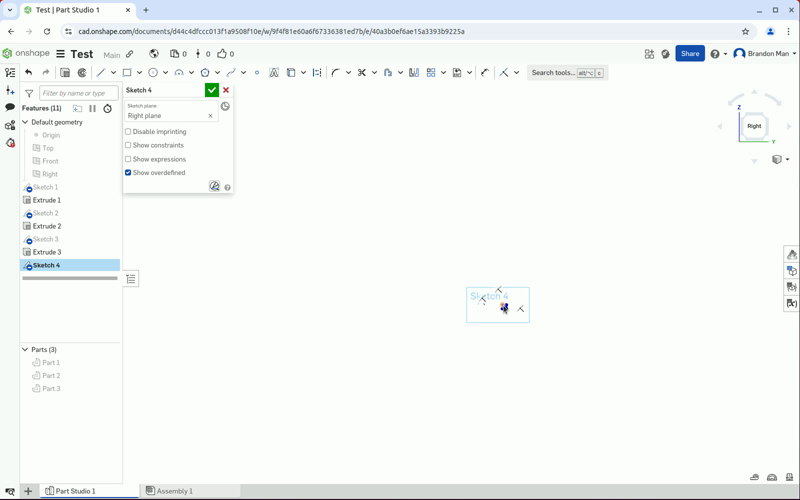
scroll(6)
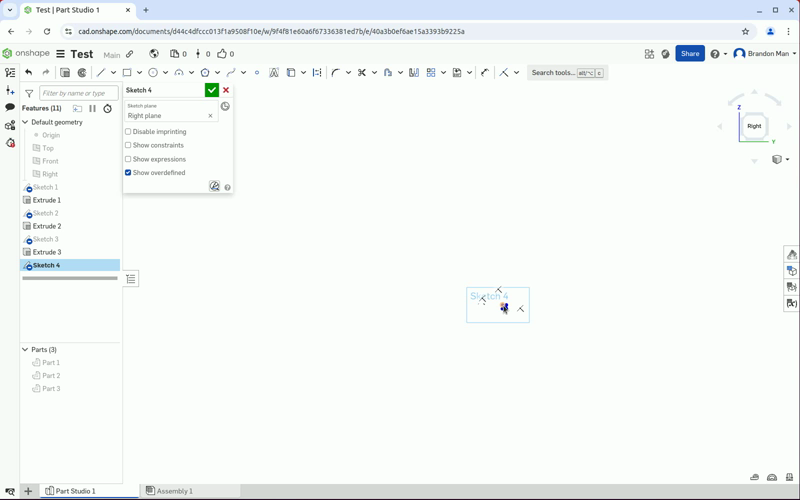
scroll(6)
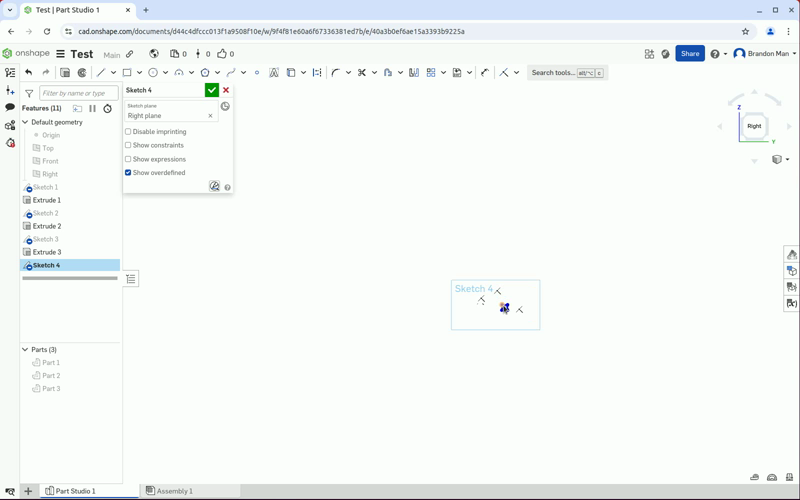
scroll(6)
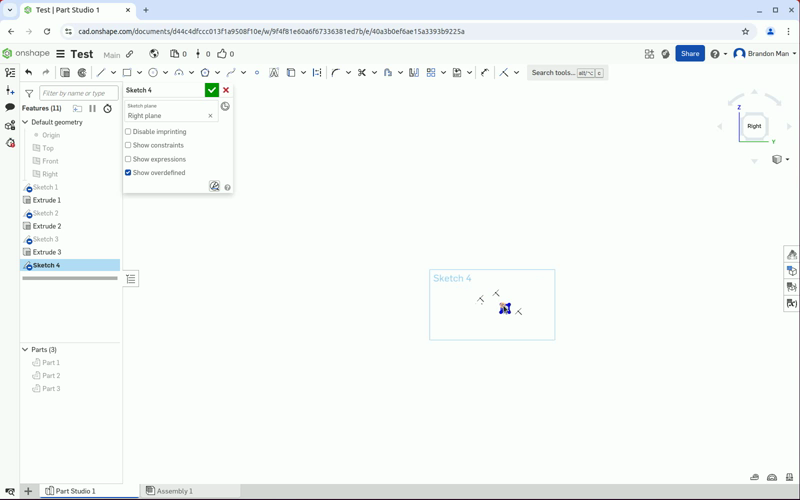
scroll(6)
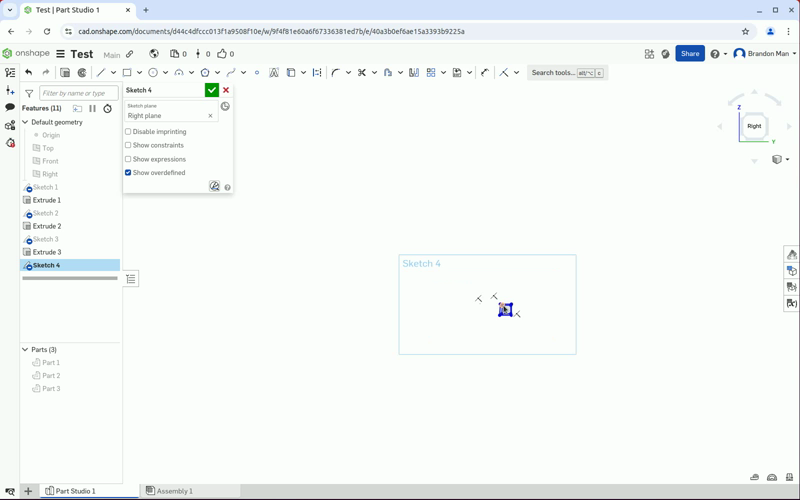
scroll(6)
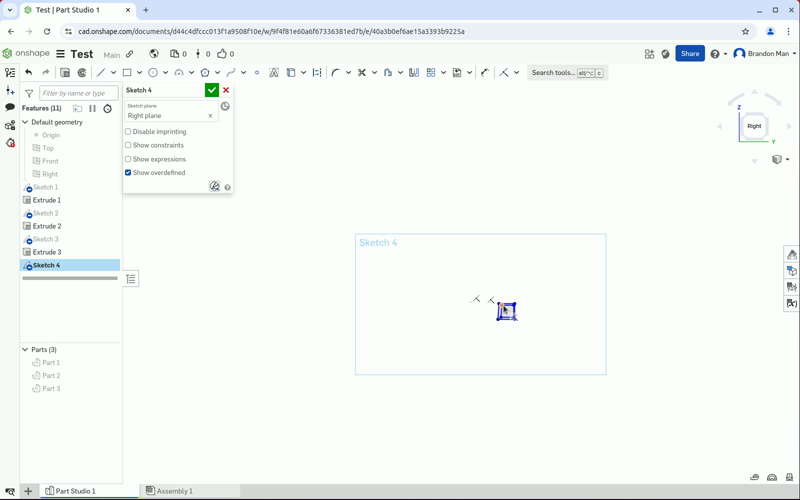
scroll(6)
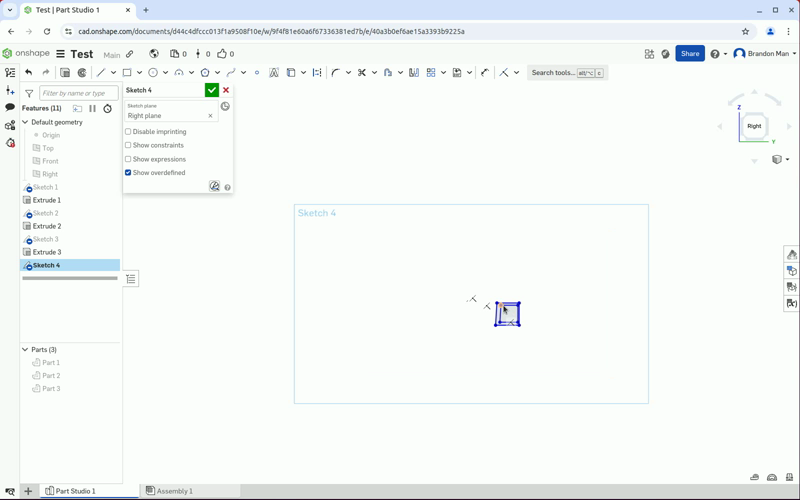
scroll(6)
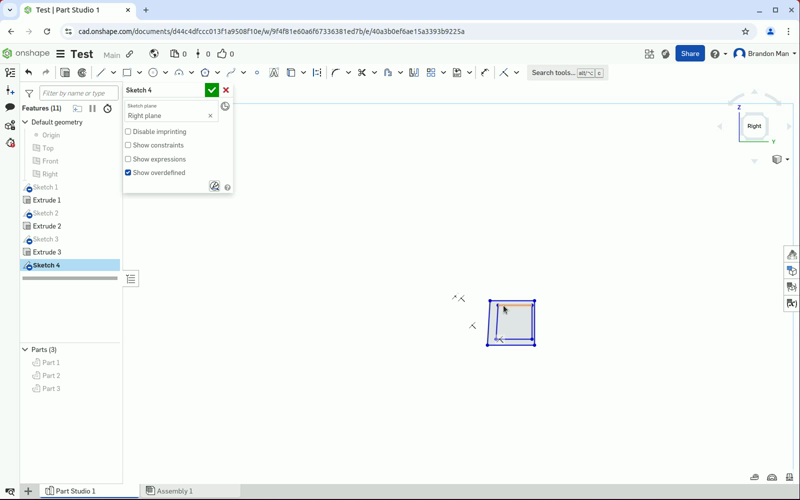
click(503, 305)
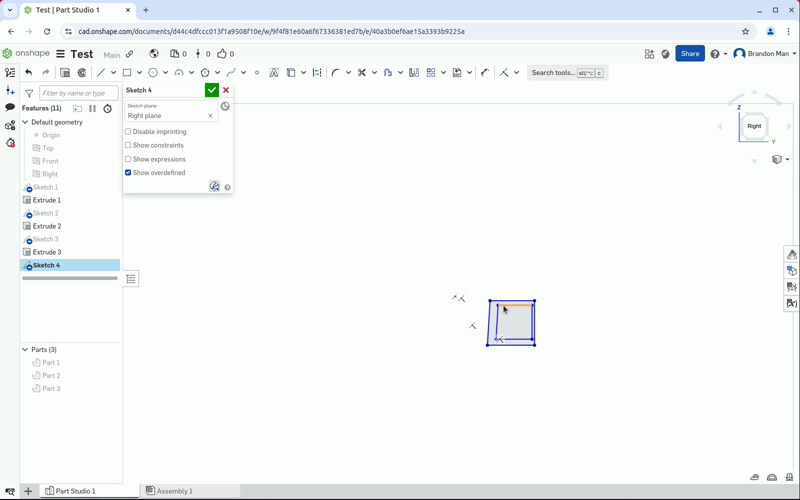
scroll(-6)
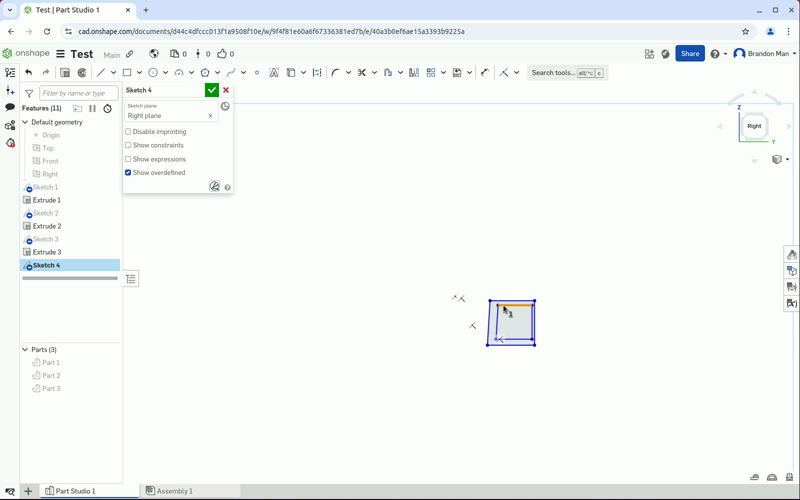
scroll(-6)
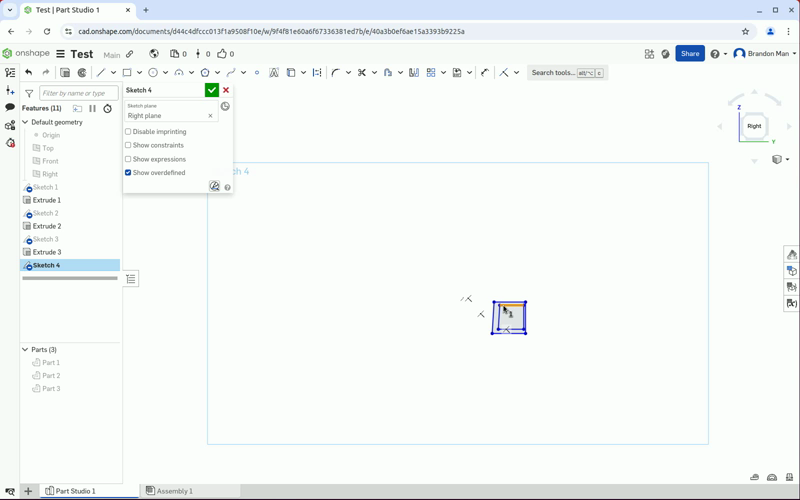
scroll(-6)
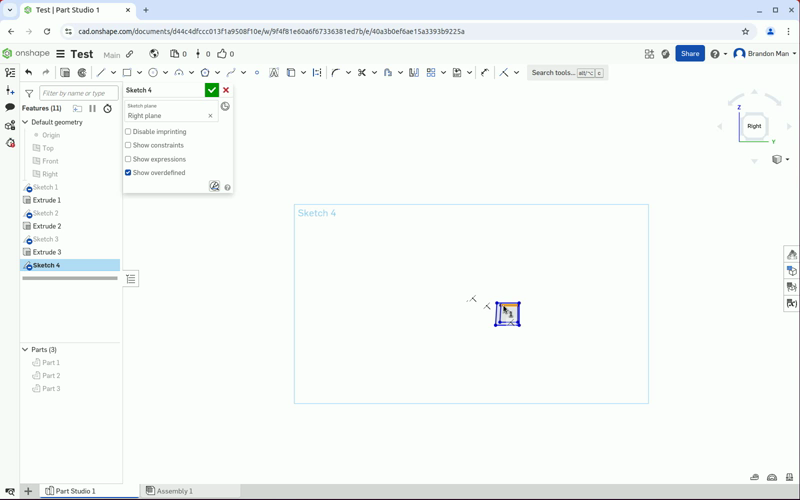
scroll(-6)
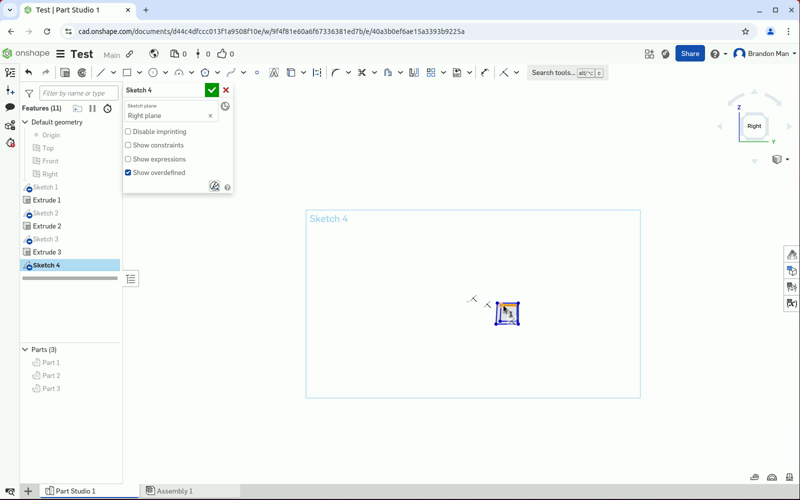
scroll(-6)
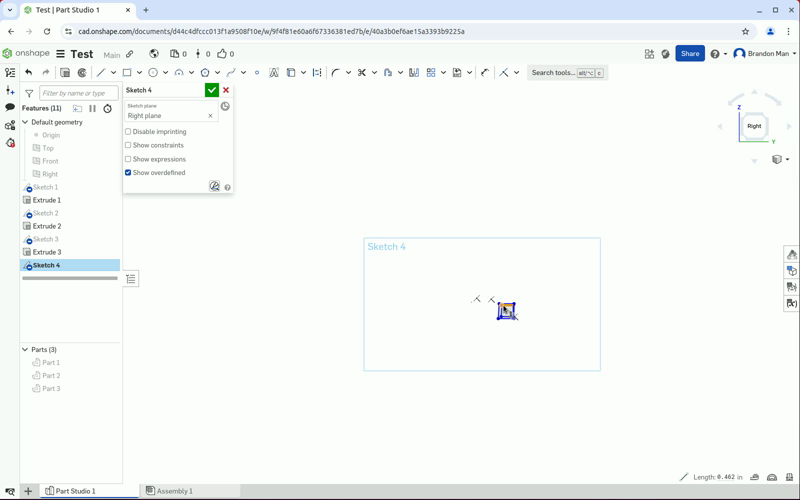
scroll(-6)
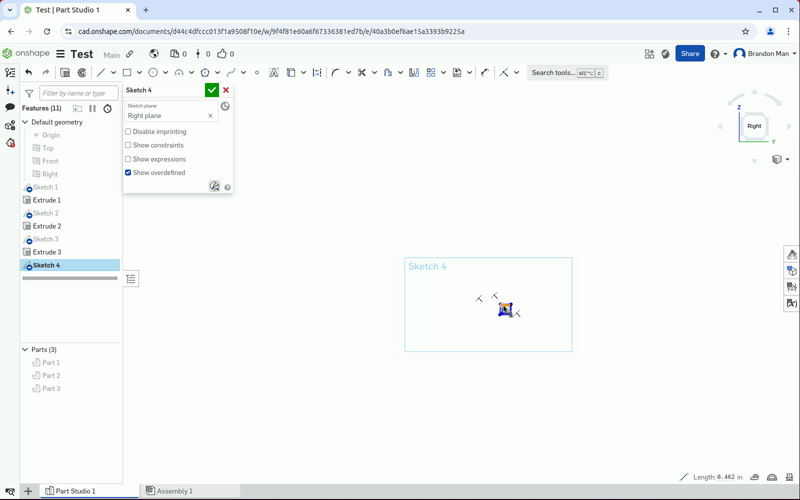
scroll(-6)
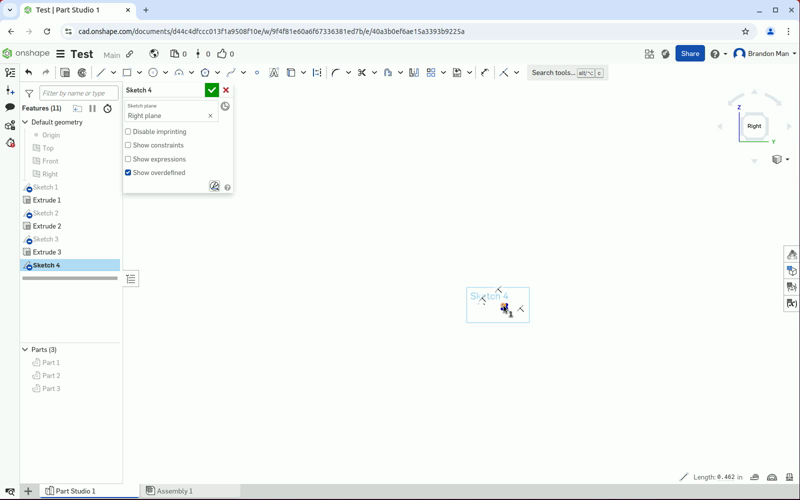
mouse_move(73, 352)
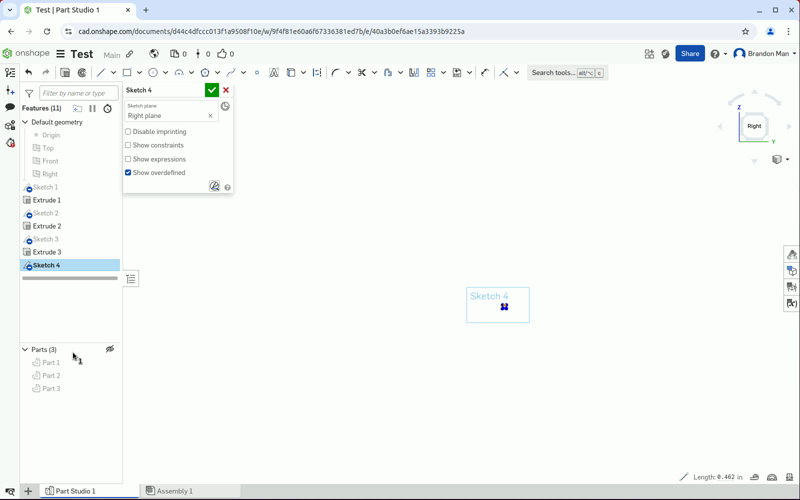
key(shift+y)
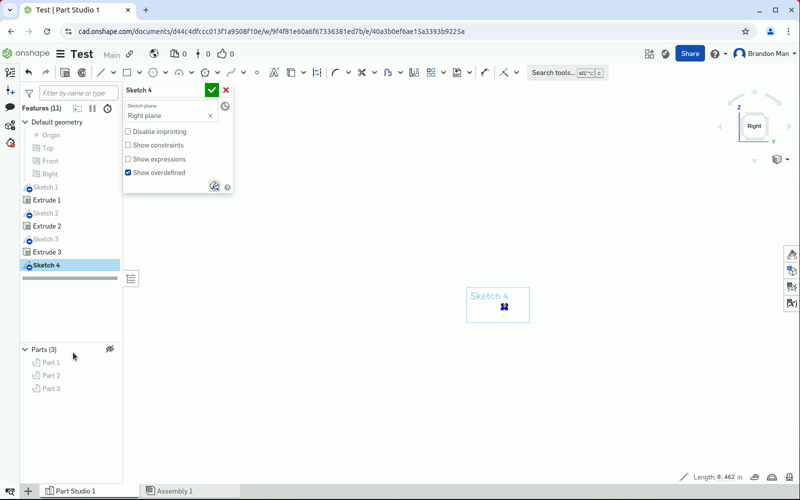
key(shift+e)
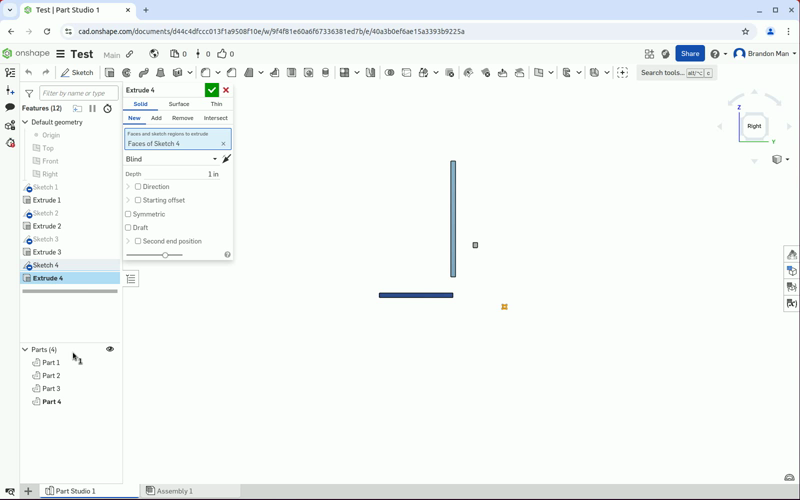
mouse_move(143, 106)
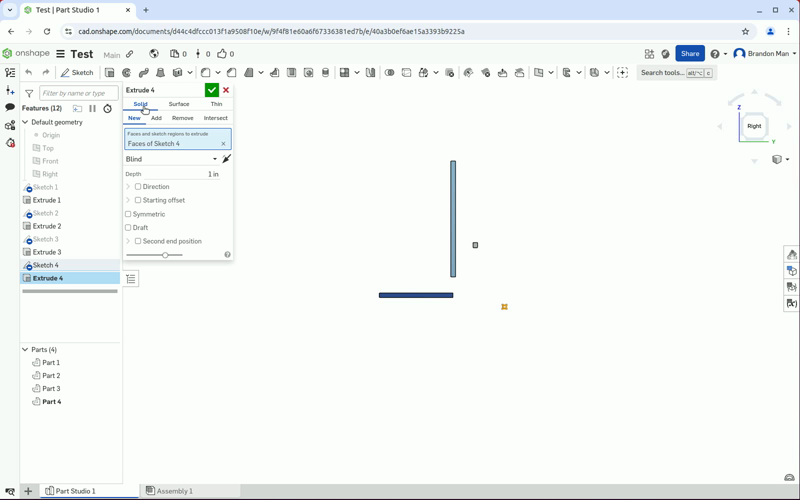
click(143, 106)
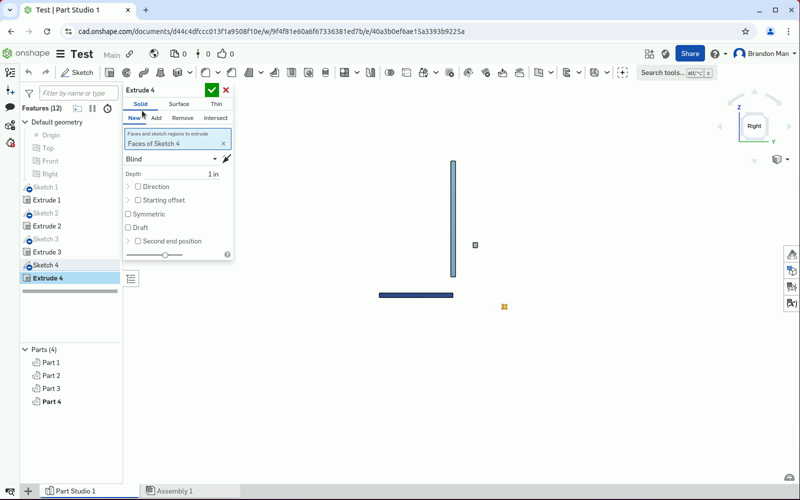
mouse_move(137, 120)
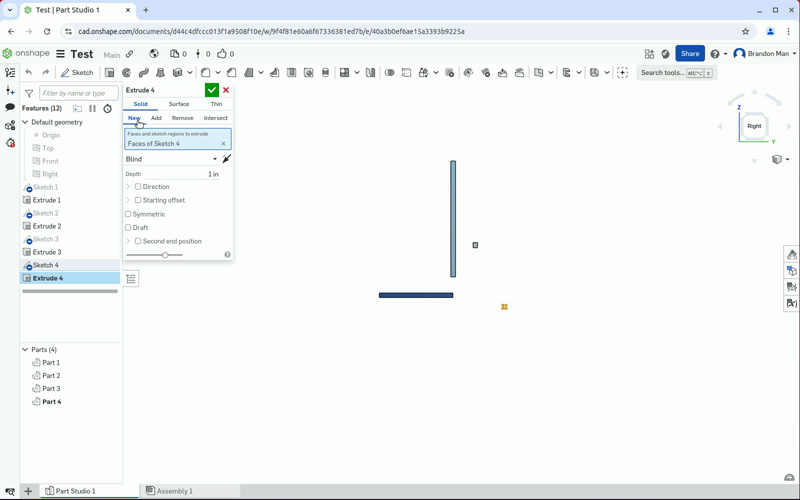
click(137, 120)
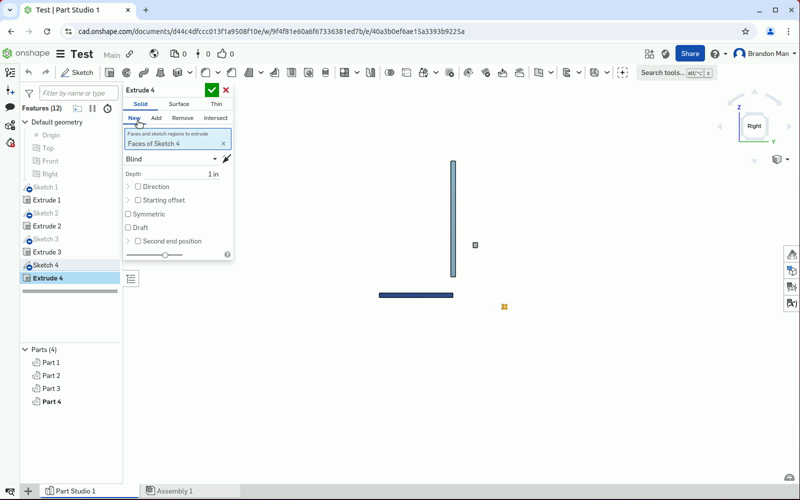
key(tab, 4)
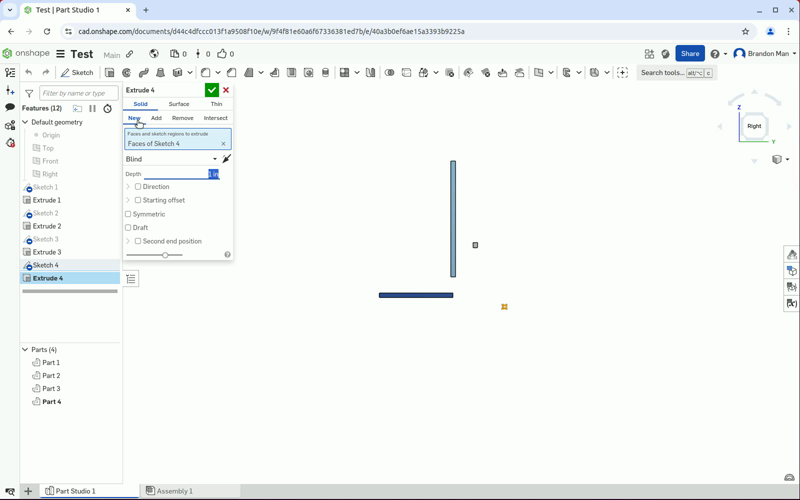
text(3.851)
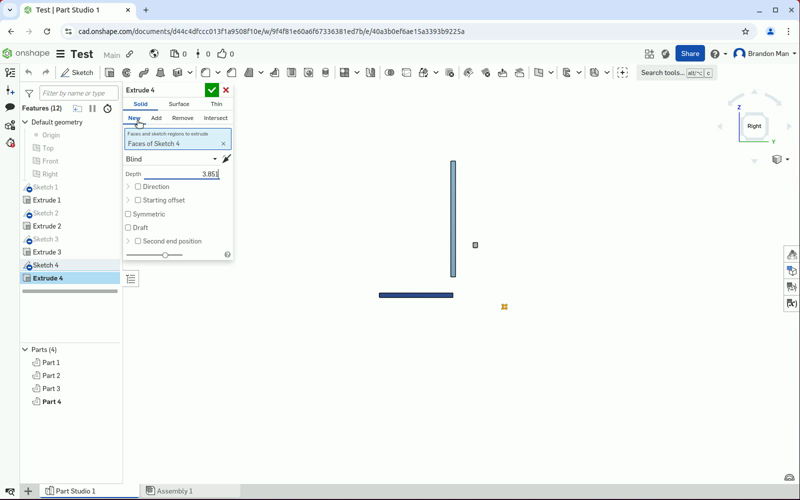
key(enter)
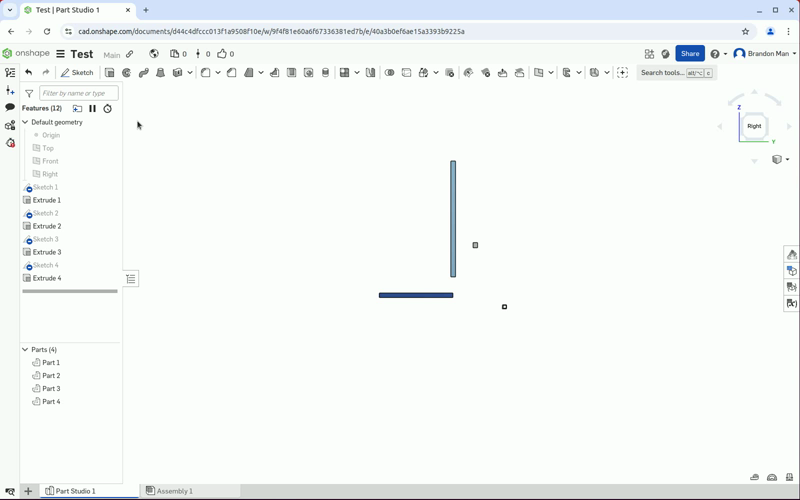
key(shift+h)
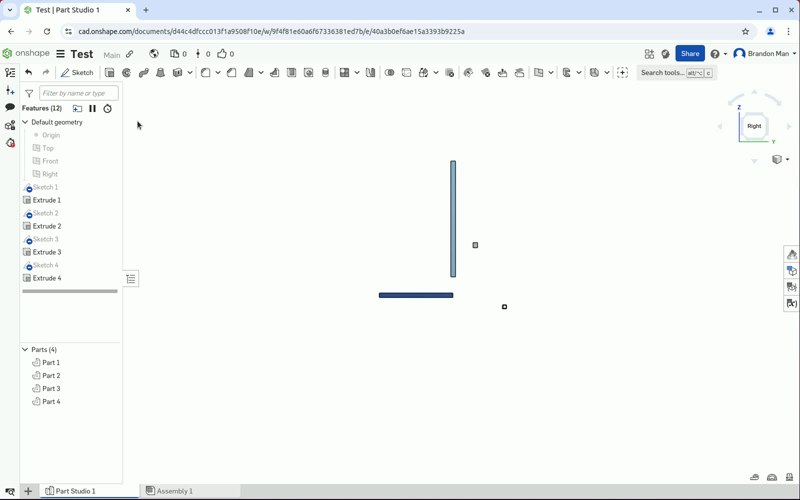
key(shift+h)
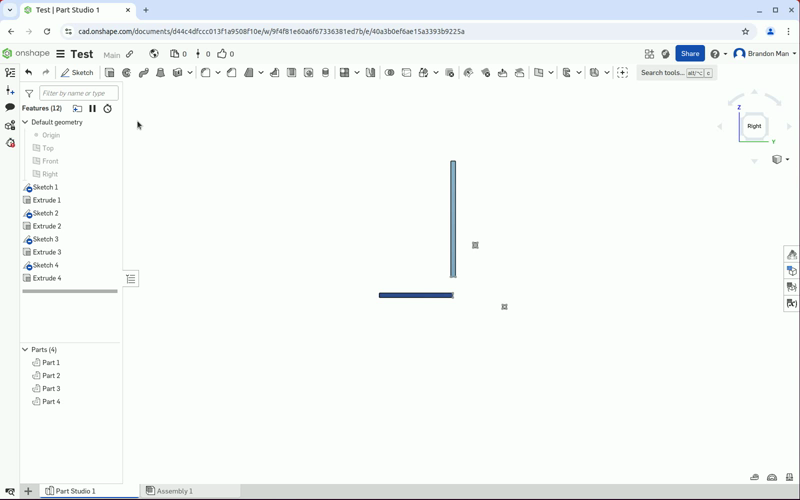
key(shift+7)
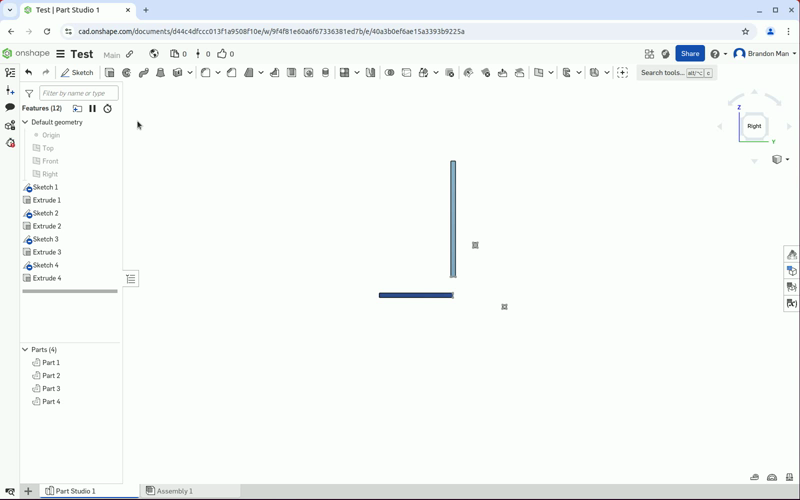
key(right, 2)
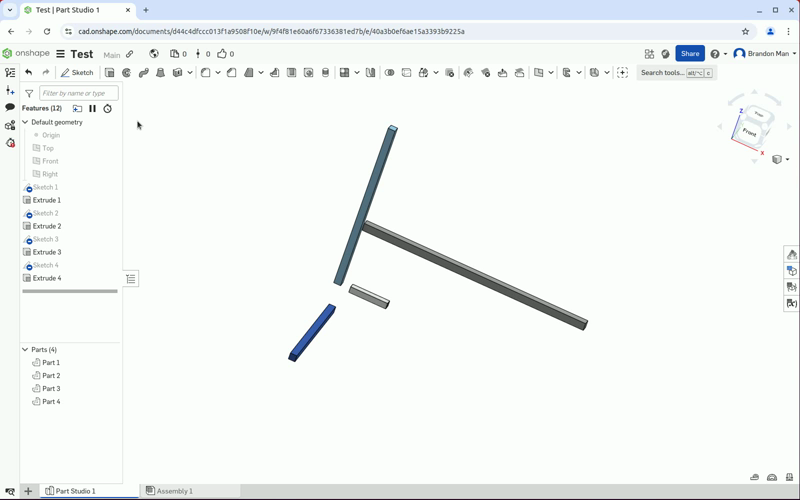
key(down, 2)
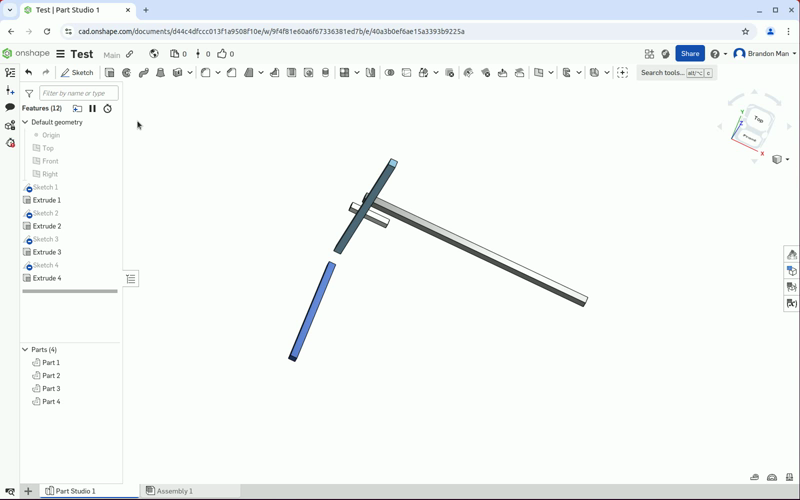
key(up, 2)
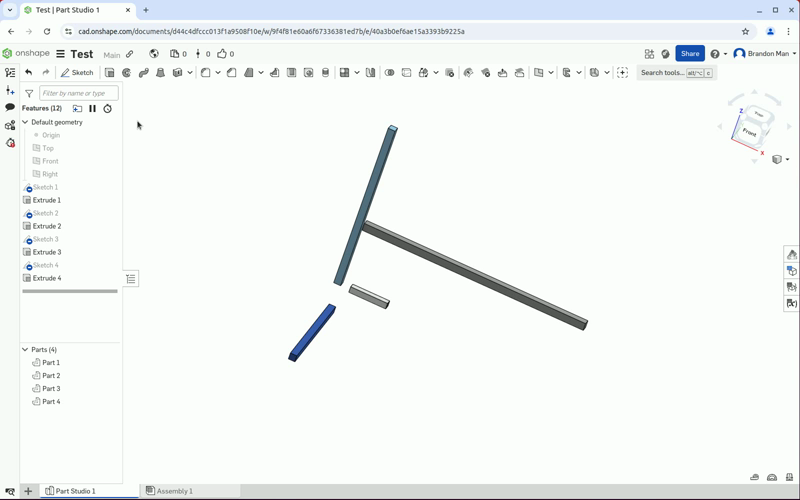
key(left, 2)
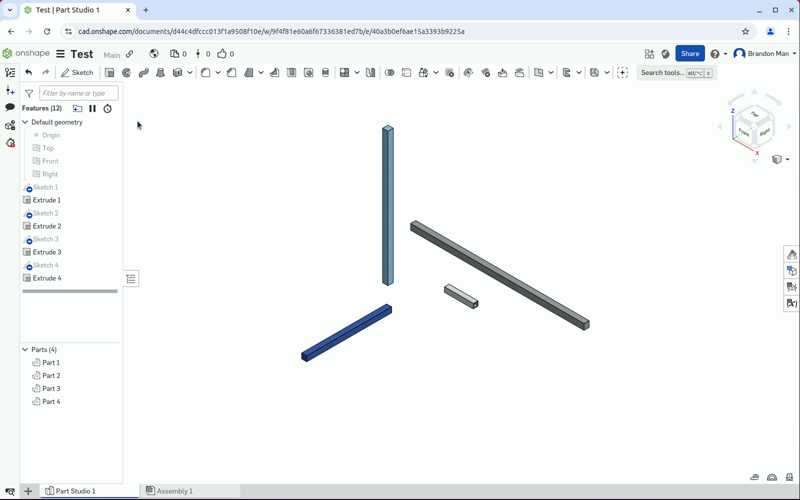
mouse_move(73, 189)
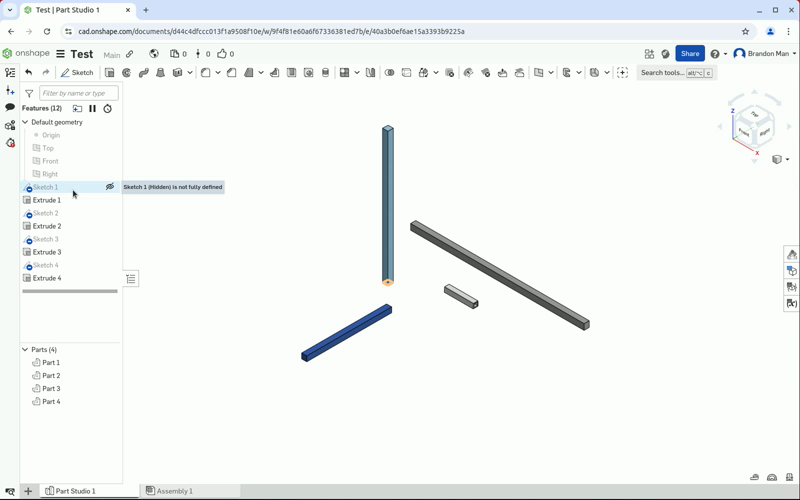
click(73, 189)